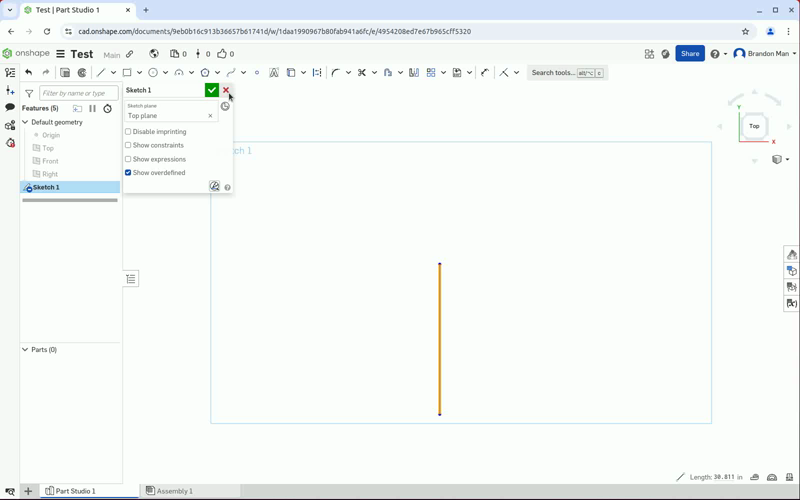
key(shift+h)
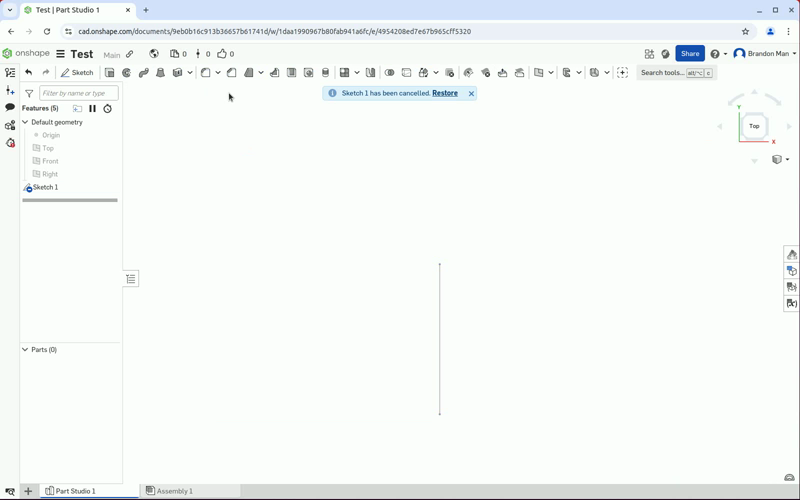
key(shift+s)
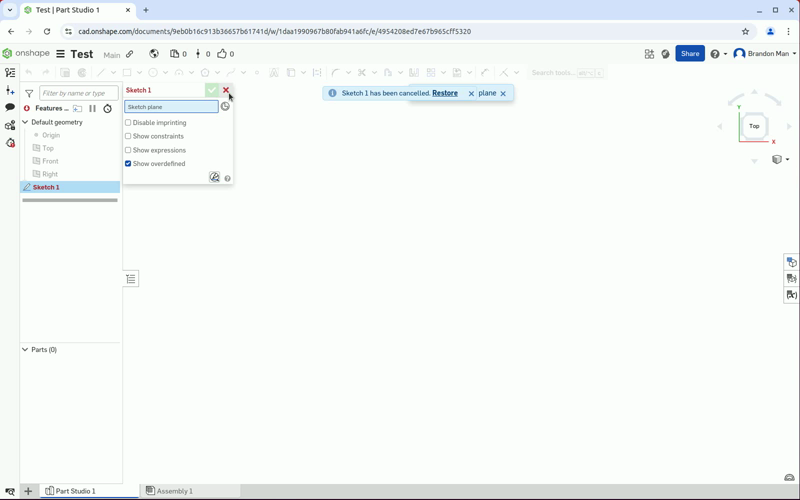
mouse_move(73, 150)
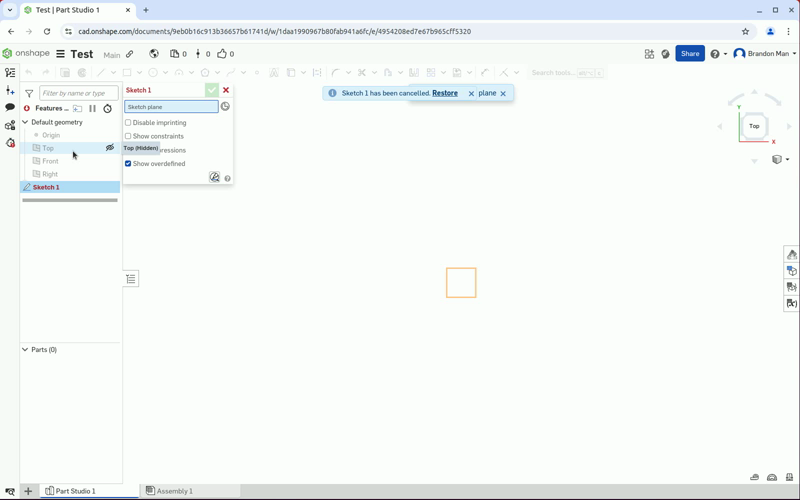
click(73, 150)
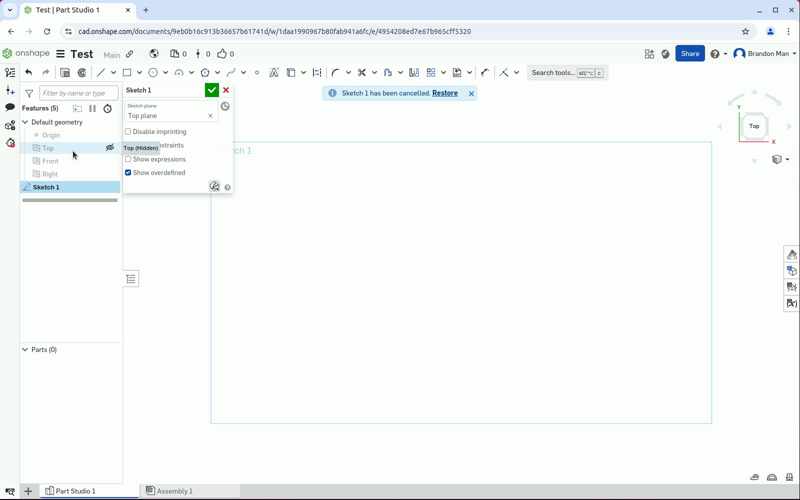
mouse_move(73, 352)
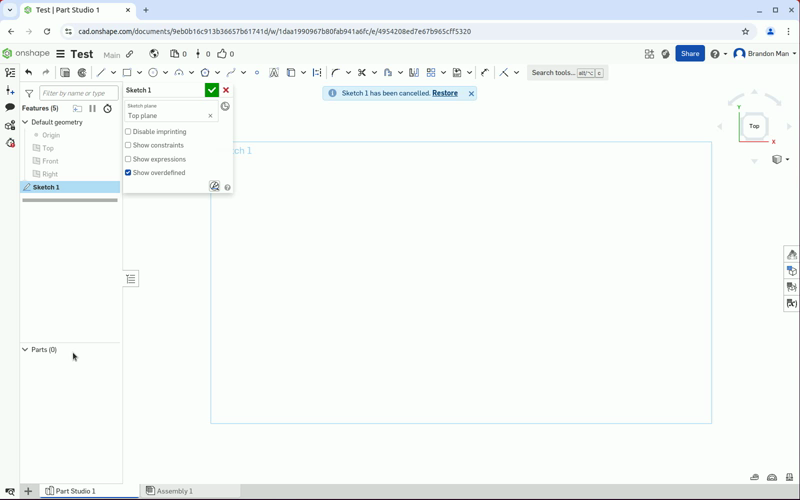
key(y)
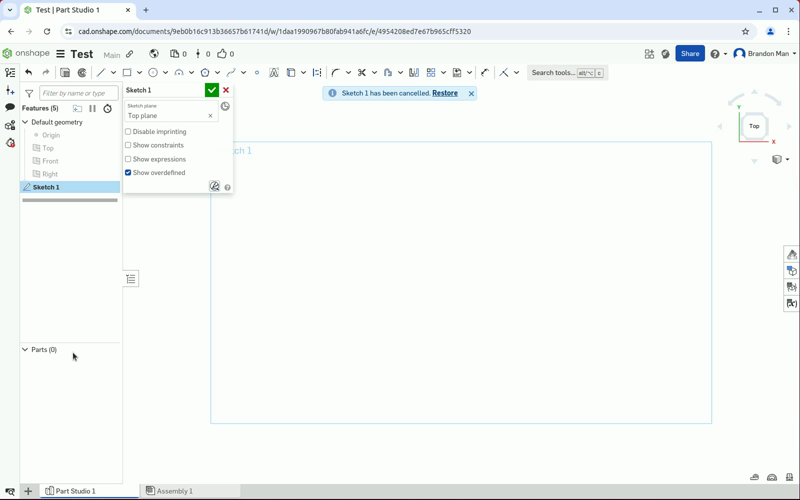
key(a)
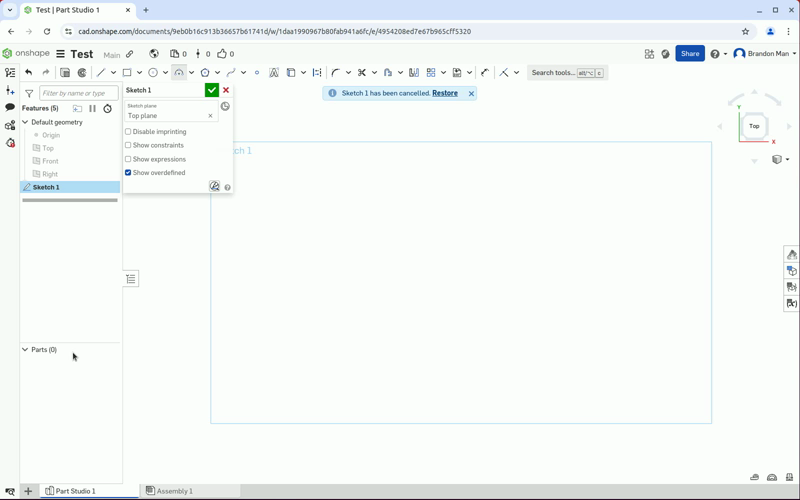
key_down(shift)
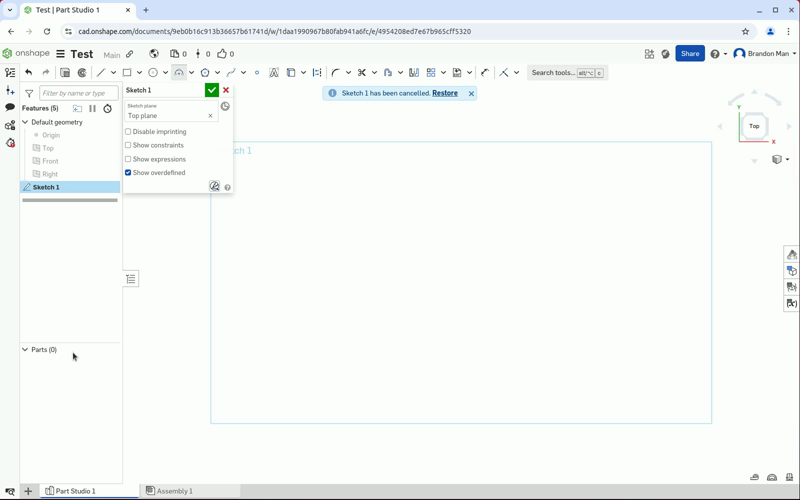
mouse_move(460, 276)
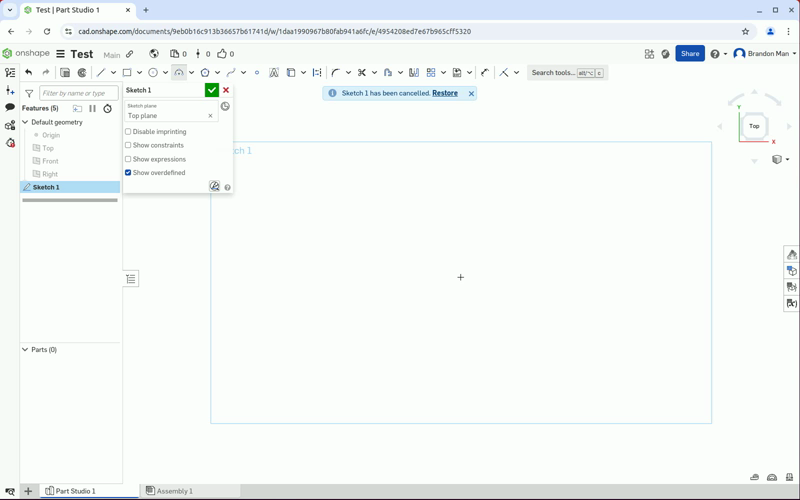
click(460, 276)
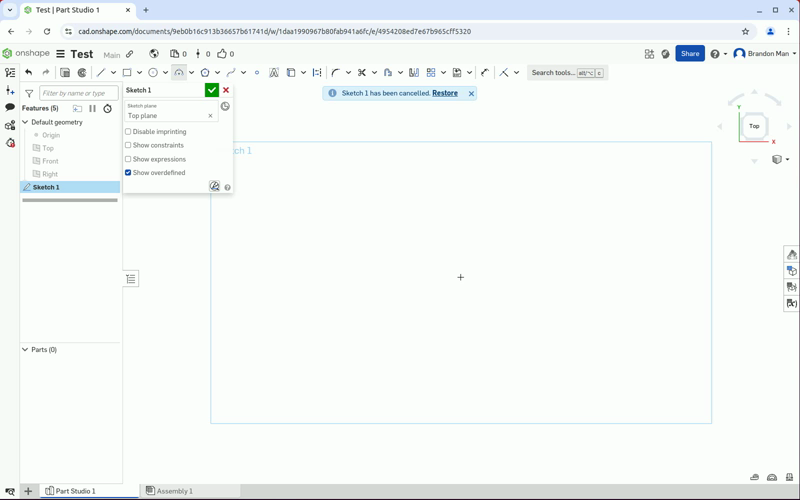
key_up(shift)
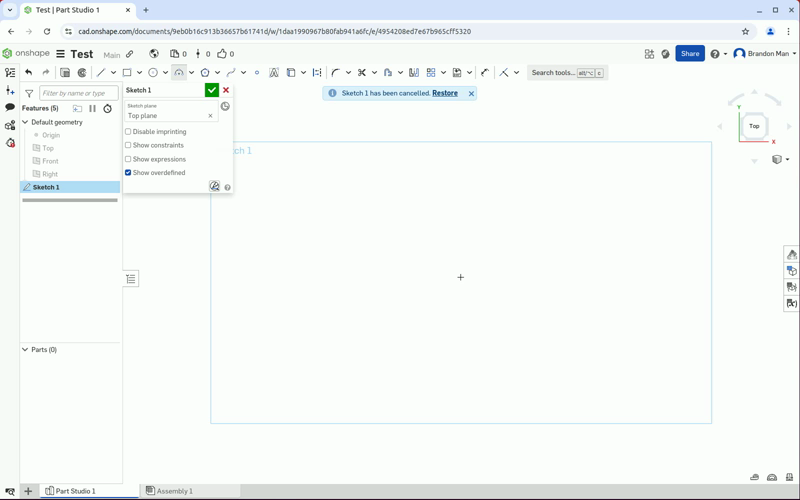
key_down(shift)
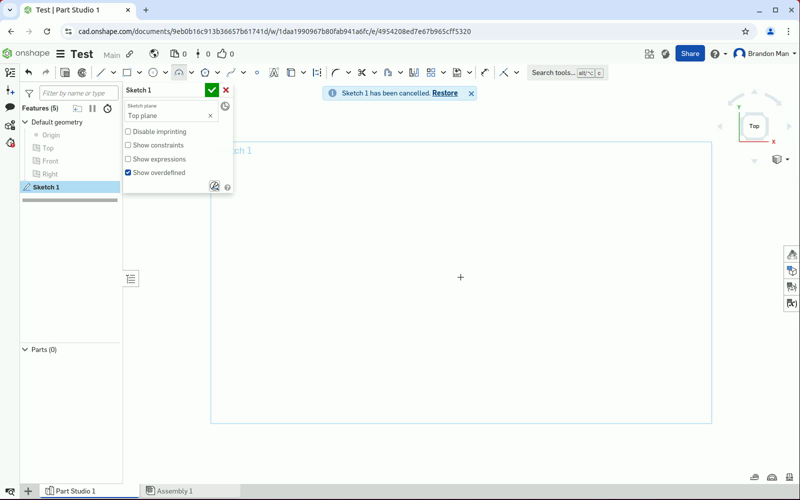
mouse_move(466, 282)
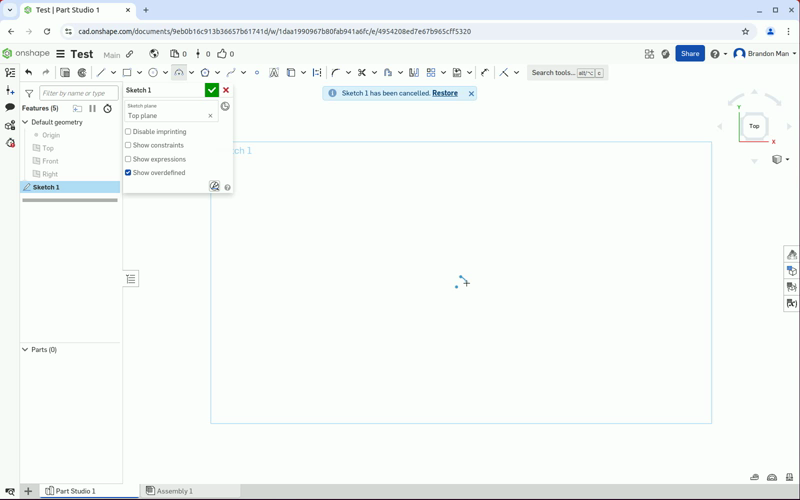
click(466, 282)
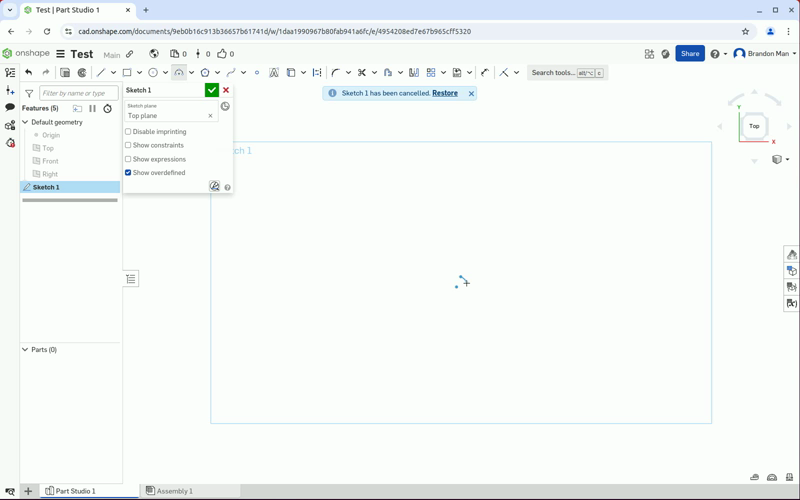
mouse_move(462, 281)
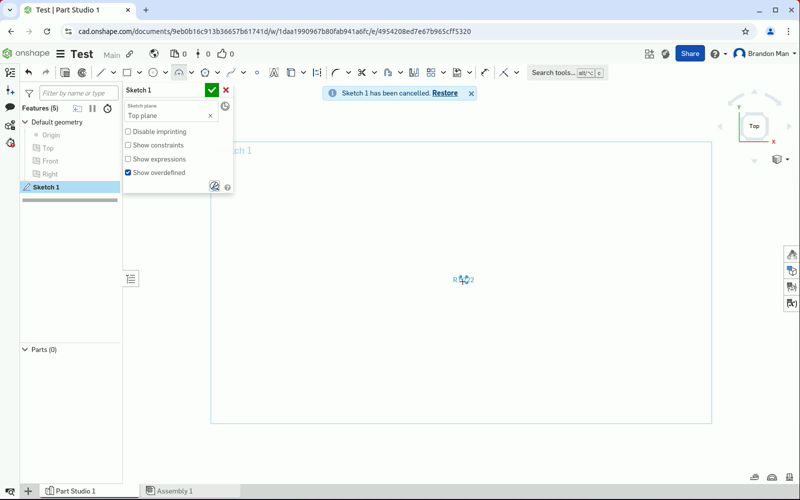
click(462, 281)
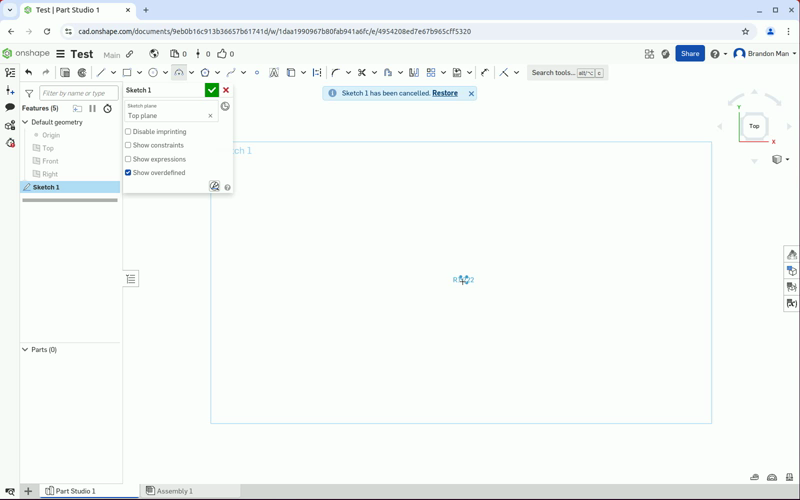
key_up(shift)
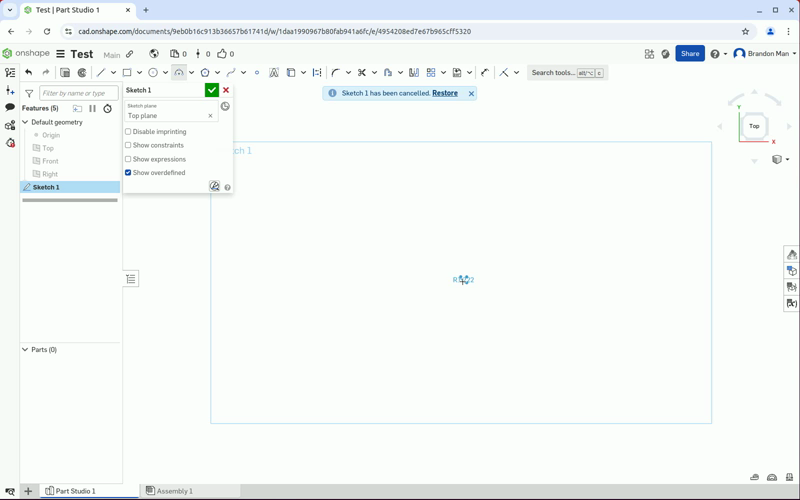
key(esc)
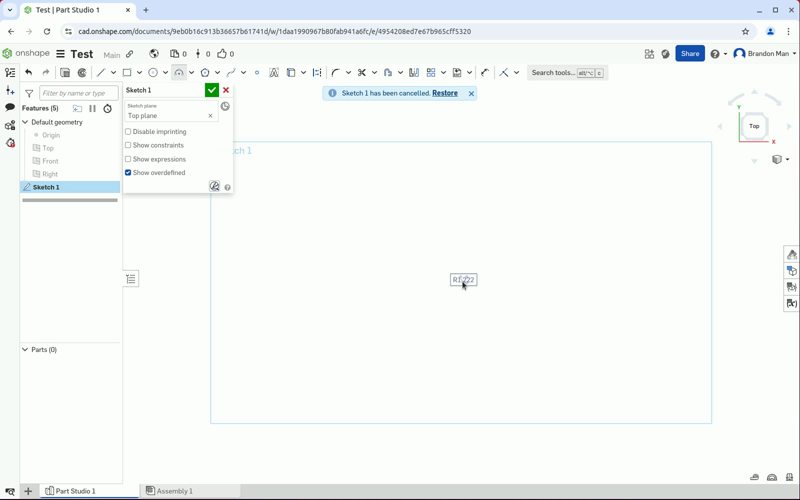
key(l)
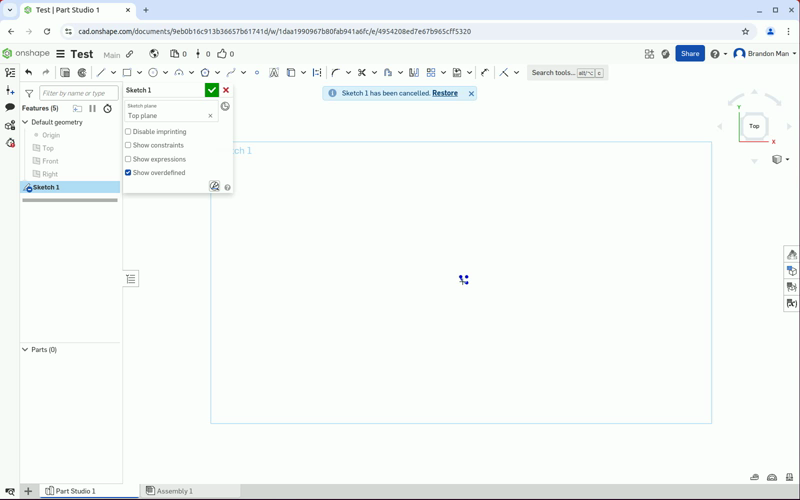
mouse_move(466, 282)
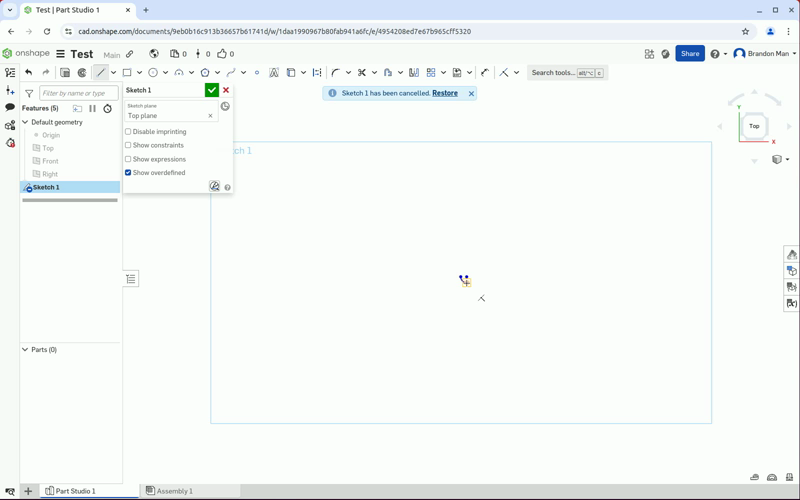
click(466, 282)
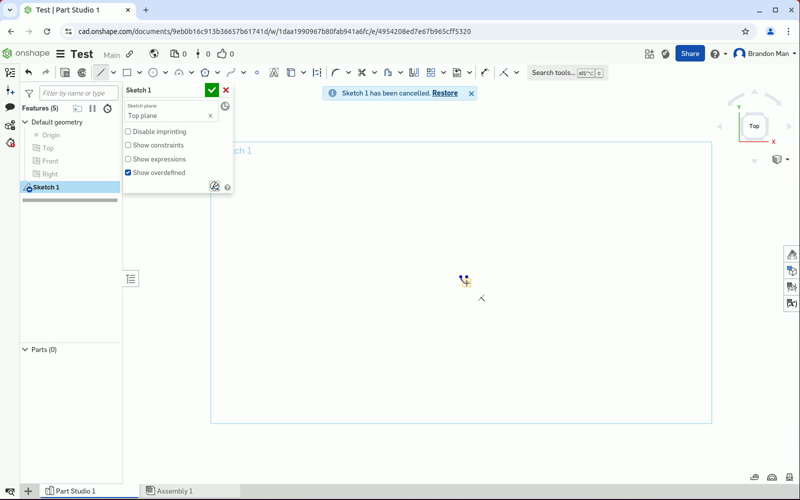
key_down(shift)
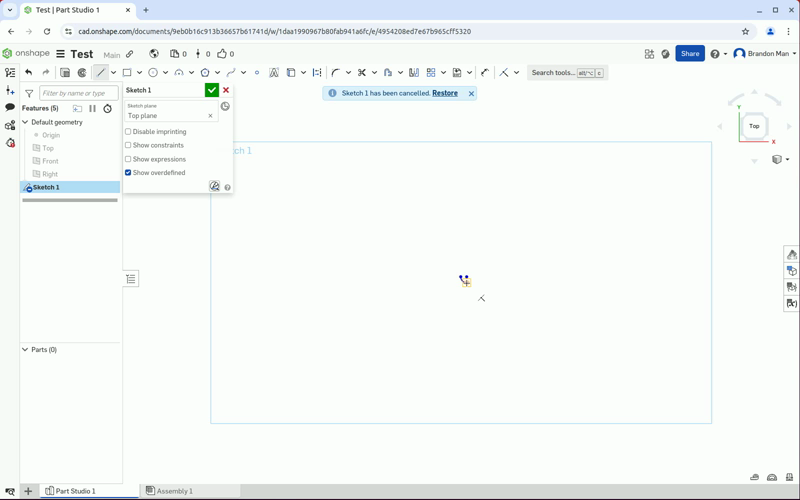
mouse_move(567, 282)
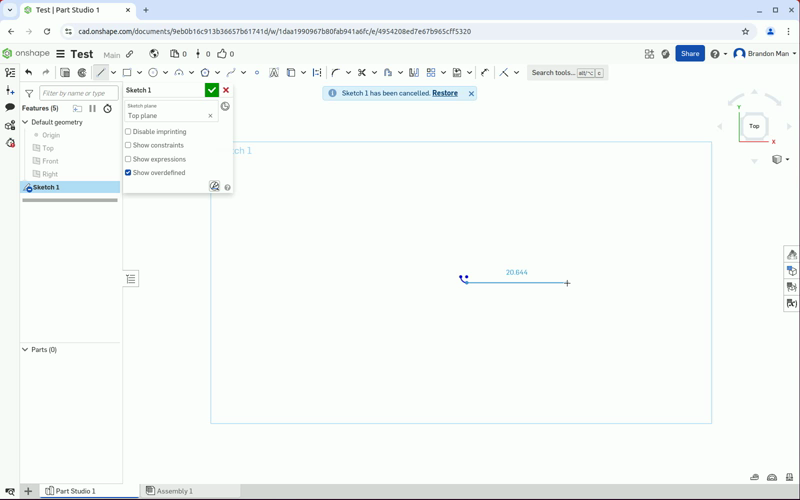
click(567, 282)
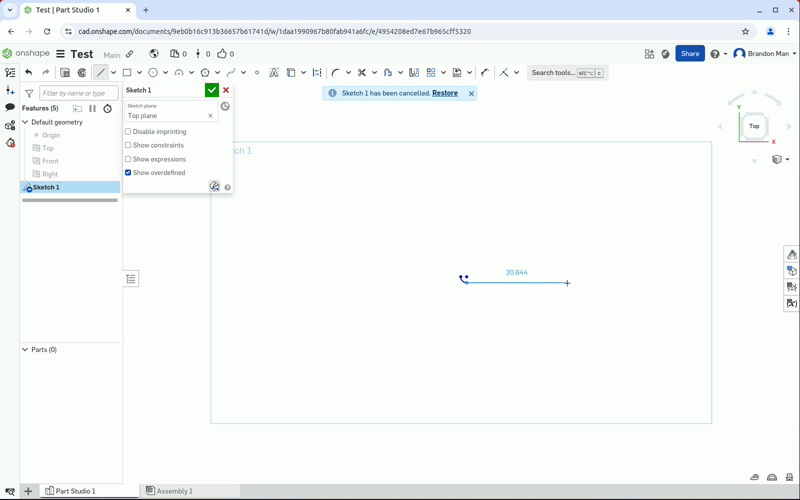
key_up(shift)
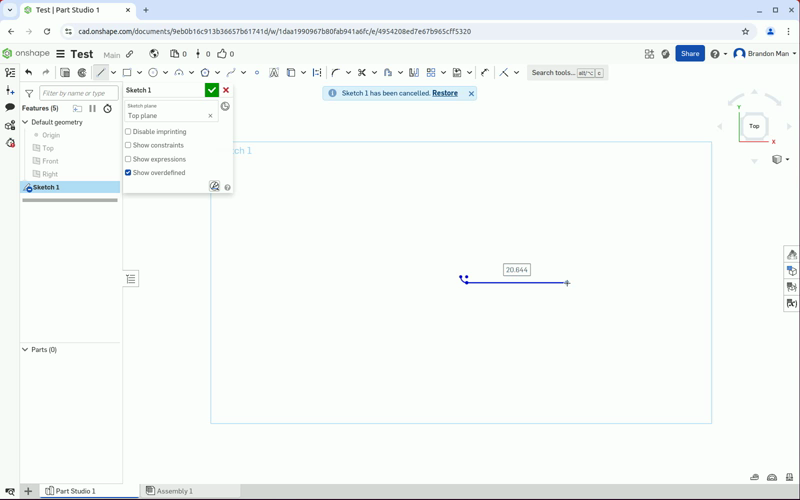
key(esc)
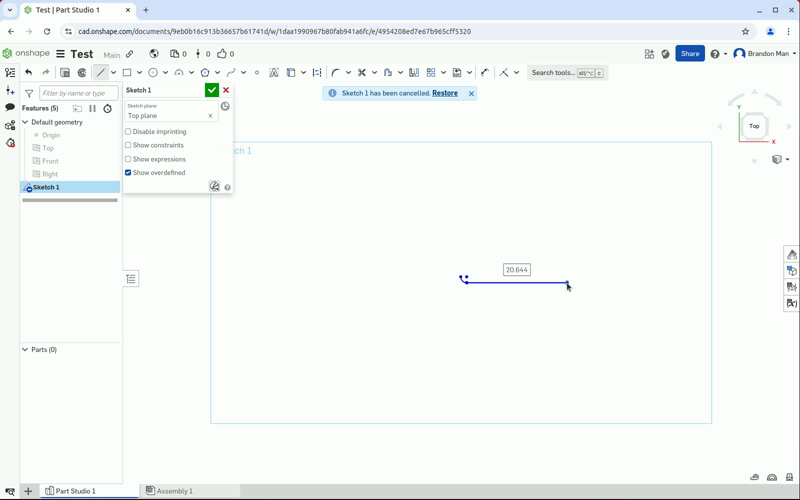
key(a)
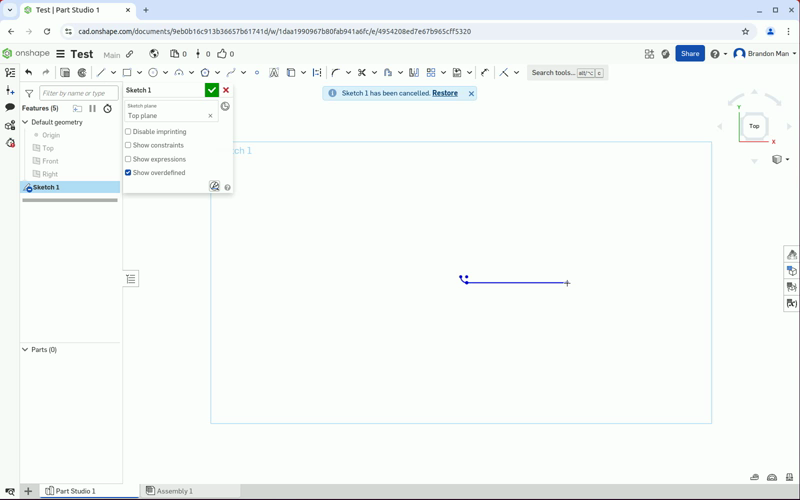
mouse_move(567, 282)
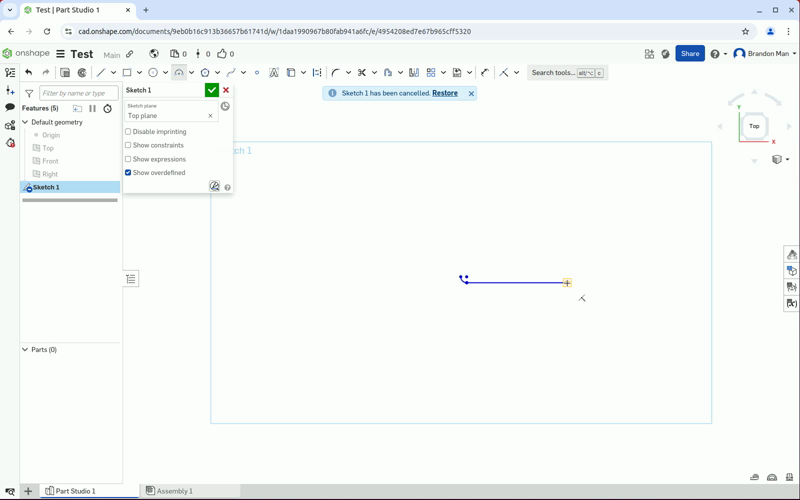
click(567, 282)
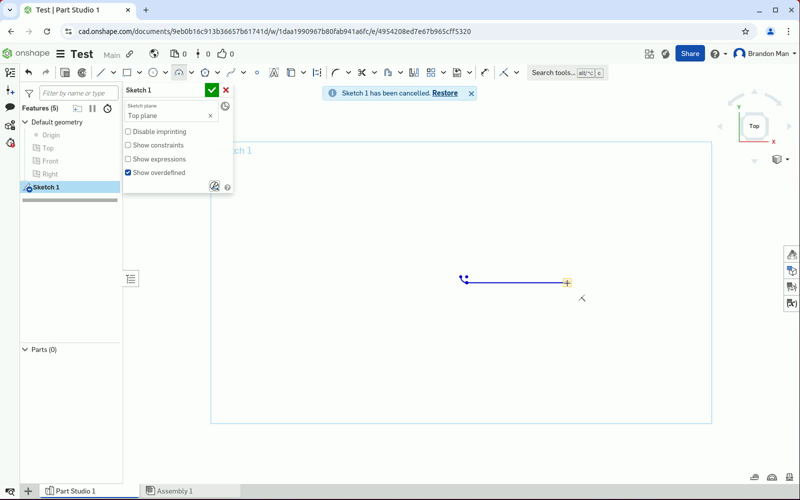
key_down(shift)
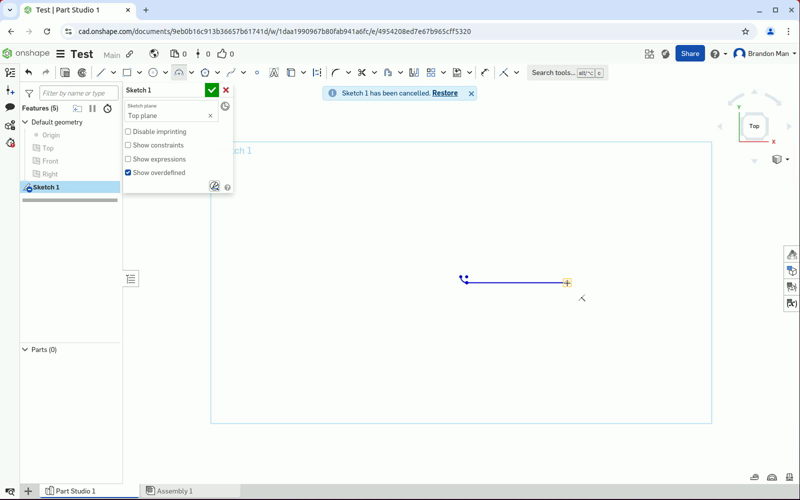
mouse_move(573, 276)
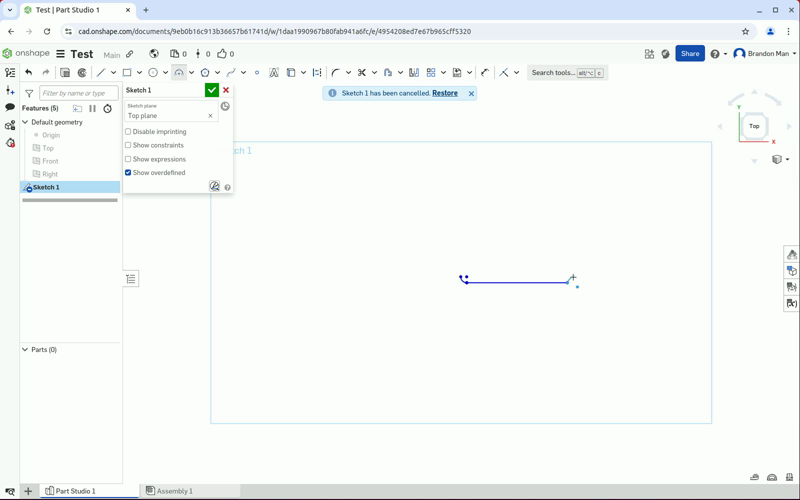
click(573, 276)
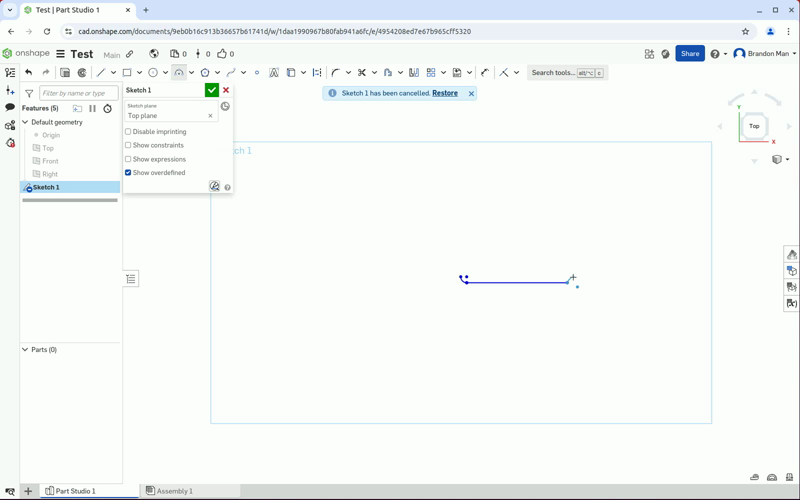
mouse_move(571, 281)
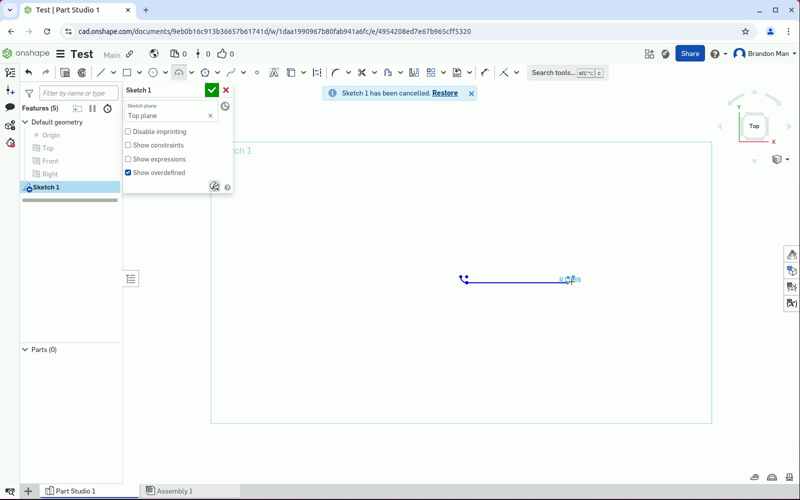
click(571, 281)
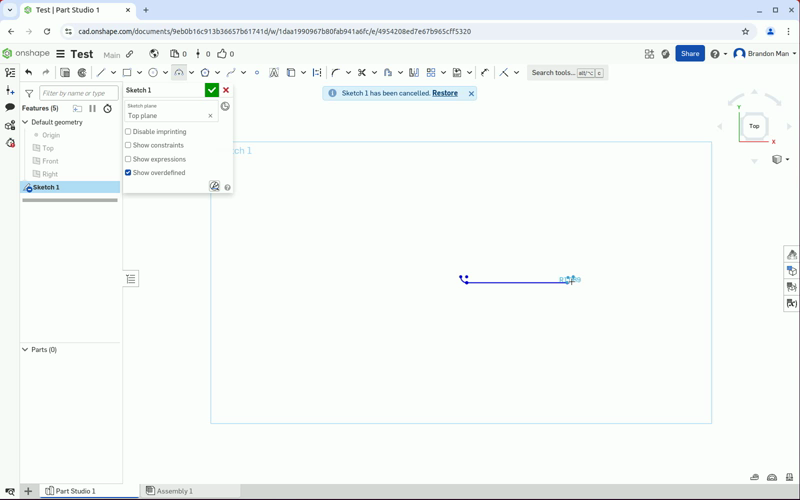
key_up(shift)
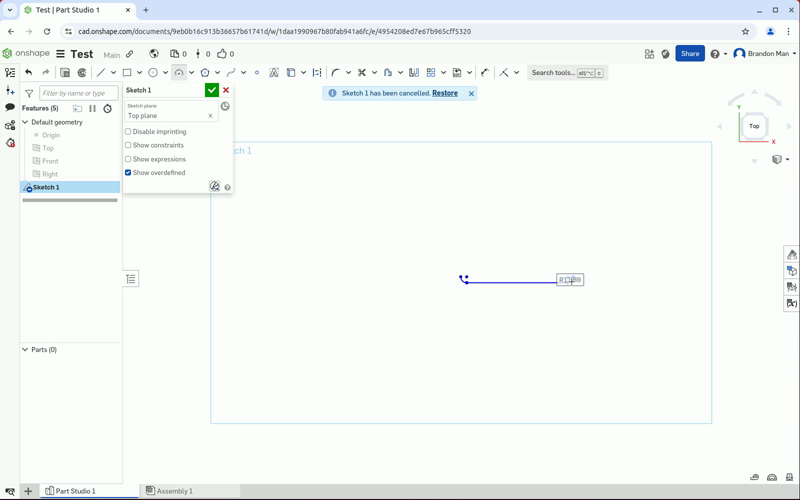
key(esc)
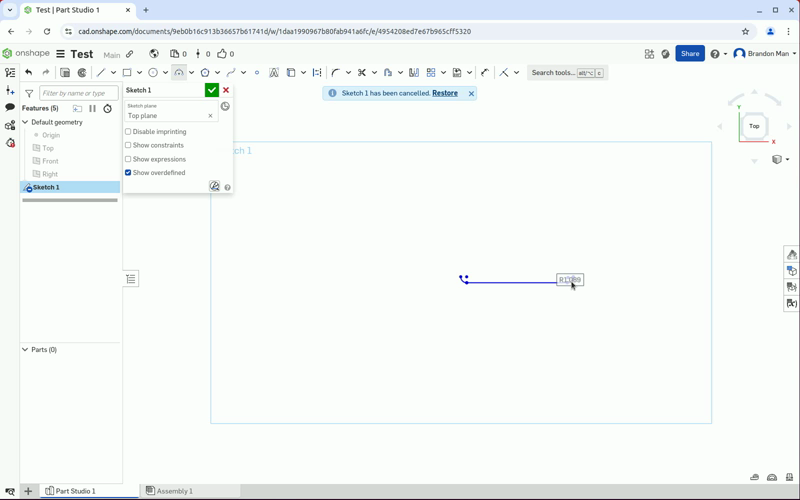
key(l)
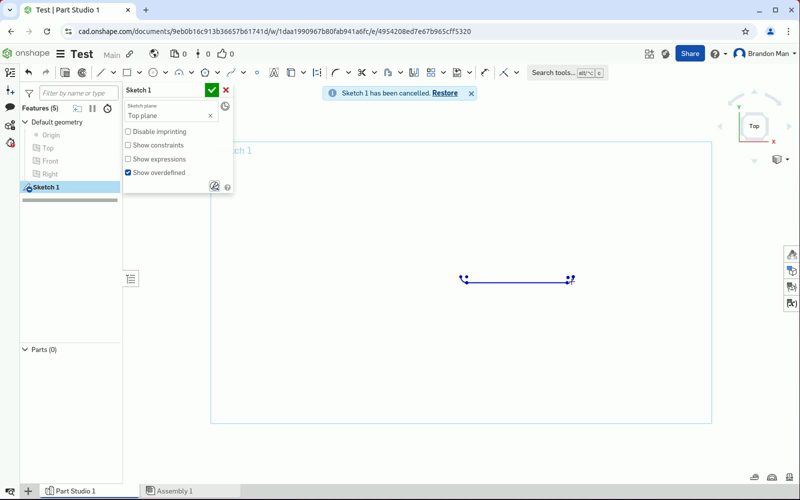
mouse_move(573, 276)
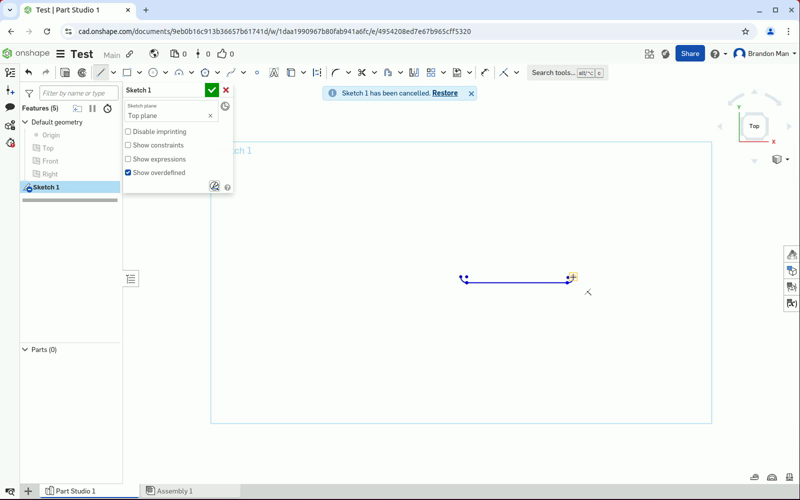
click(573, 276)
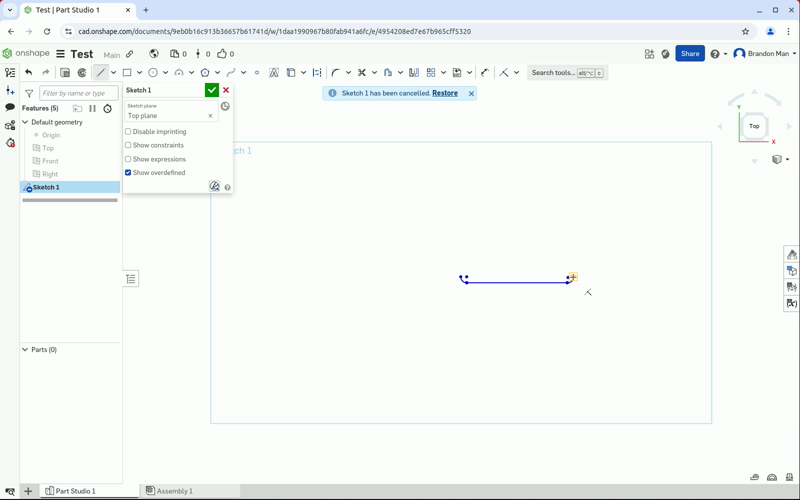
key_down(shift)
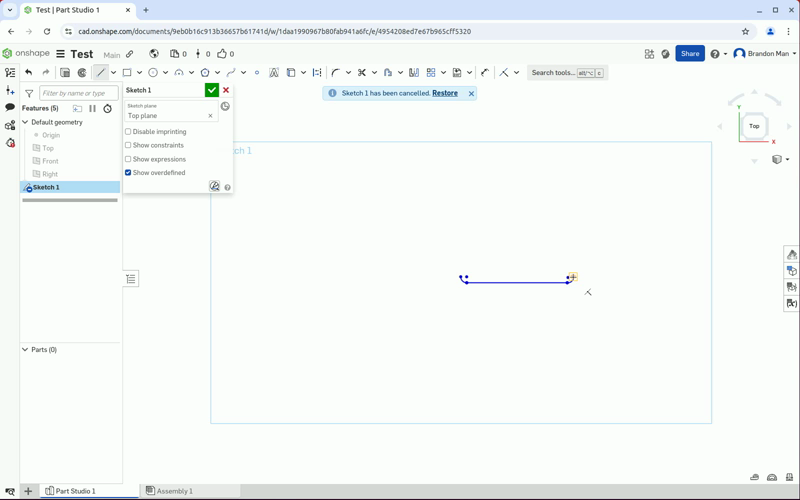
mouse_move(589, 276)
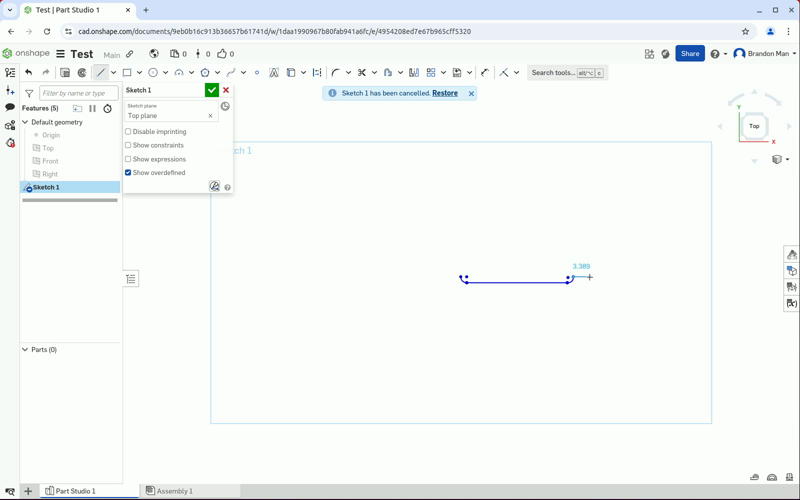
mouse_move(573, 233)
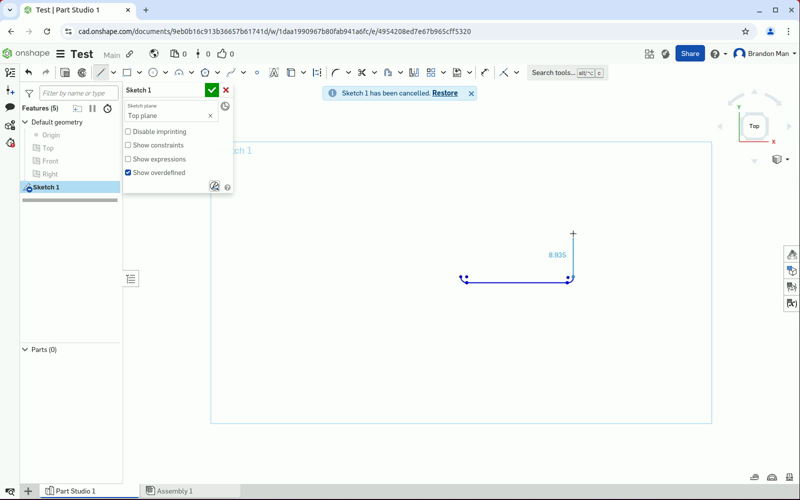
click(573, 233)
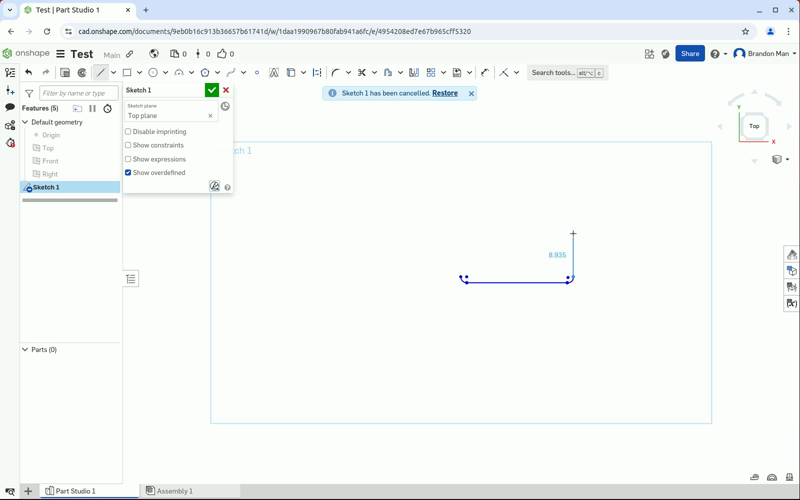
key_up(shift)
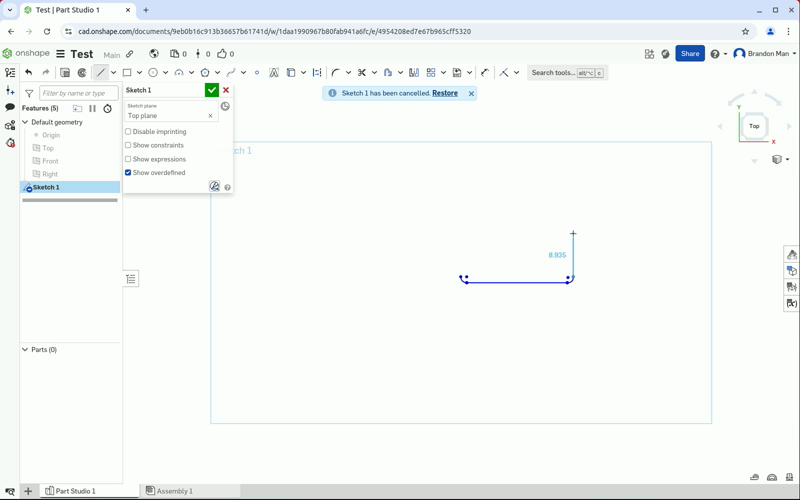
key(esc)
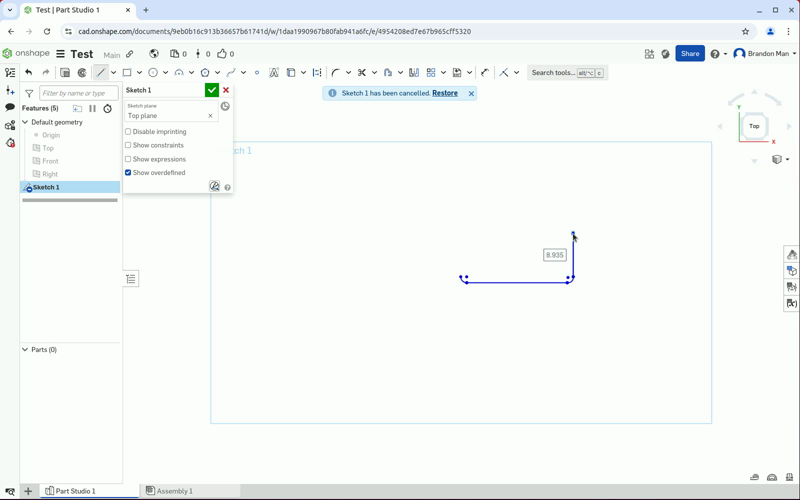
key(a)
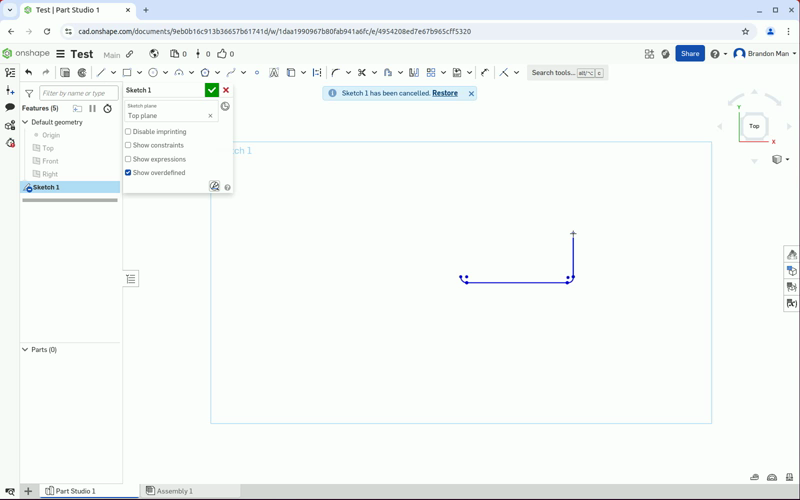
mouse_move(573, 233)
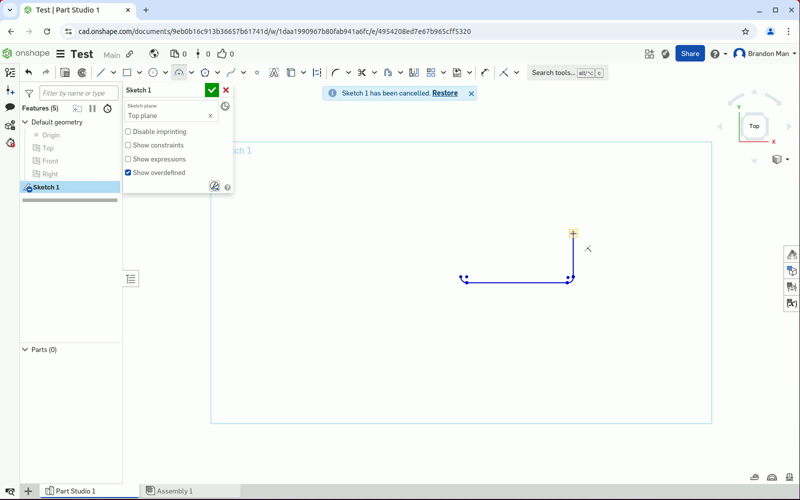
click(573, 233)
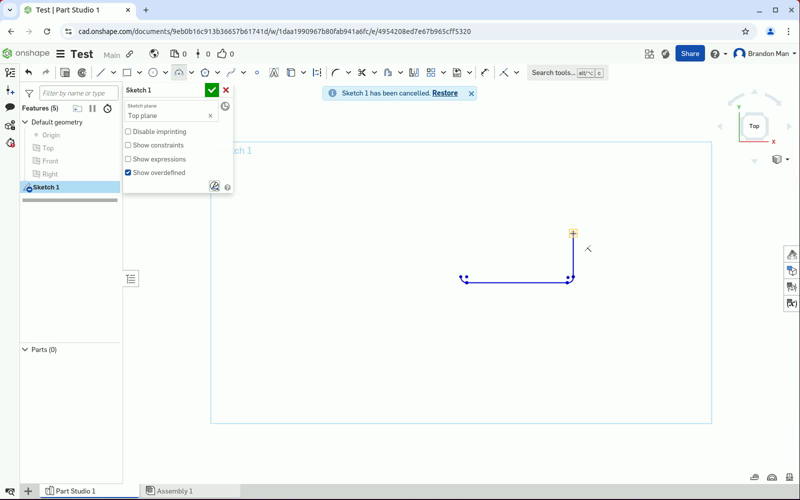
key_down(shift)
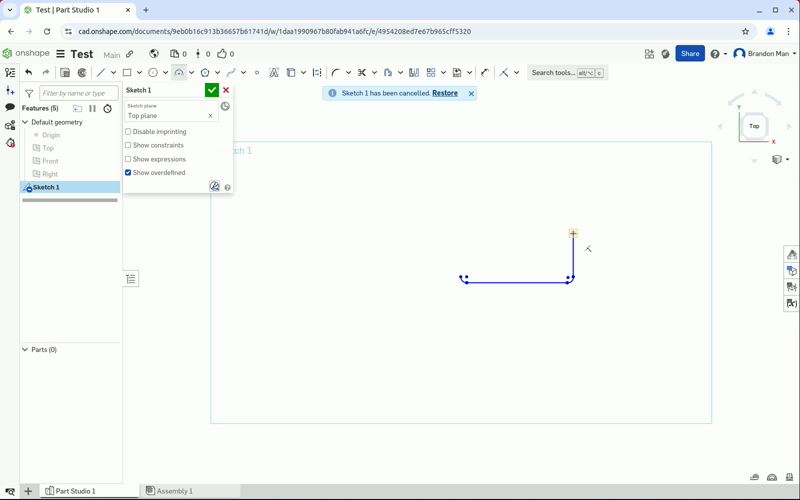
mouse_move(567, 228)
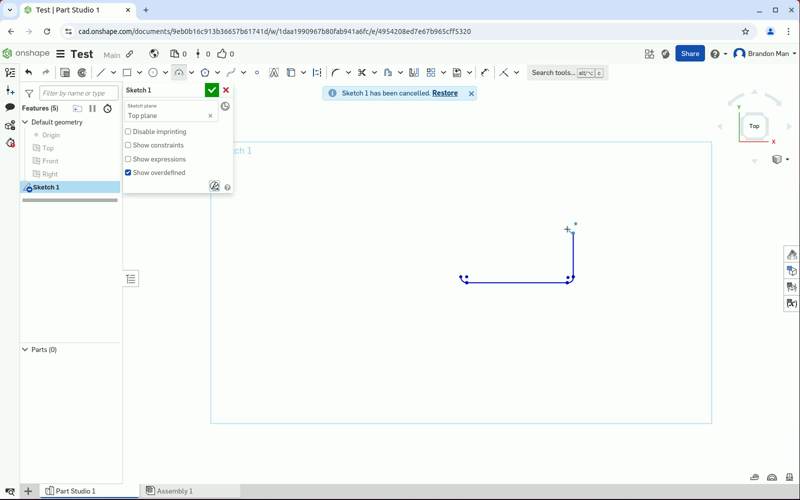
scroll(6)
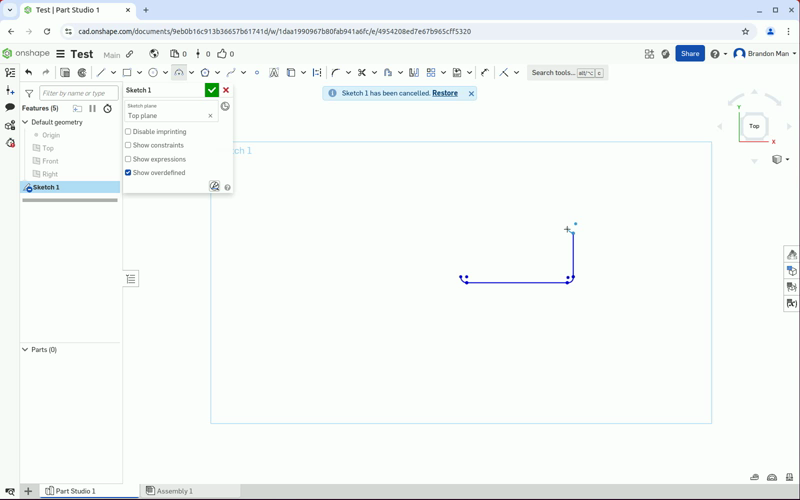
scroll(6)
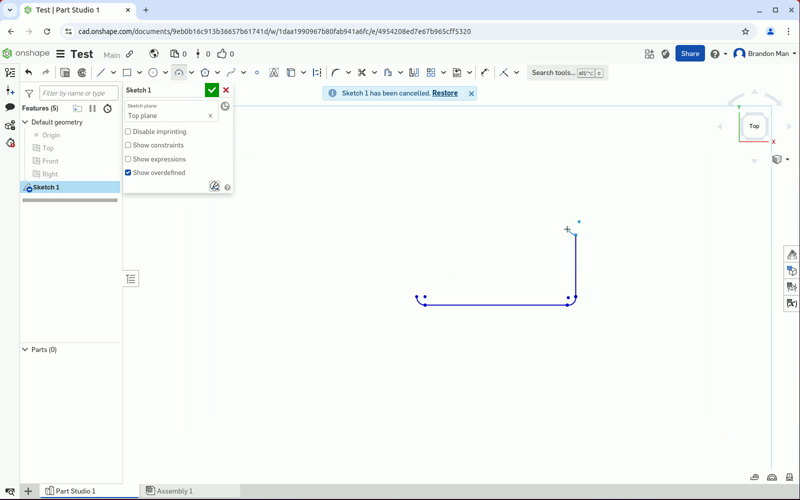
scroll(6)
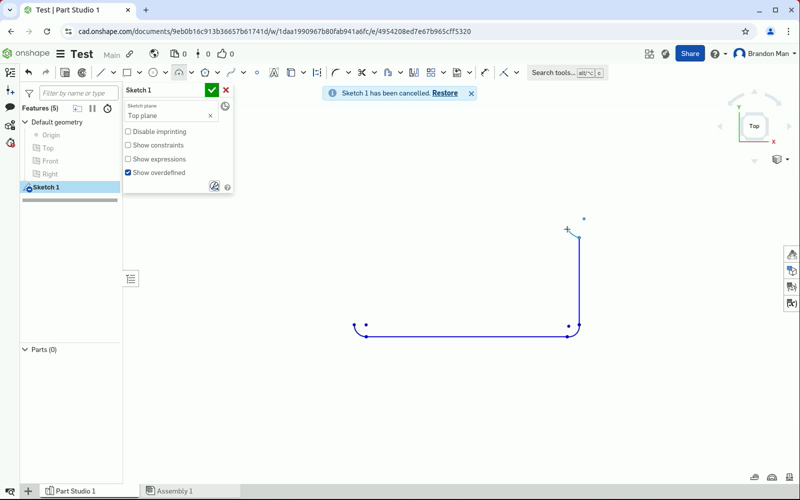
scroll(6)
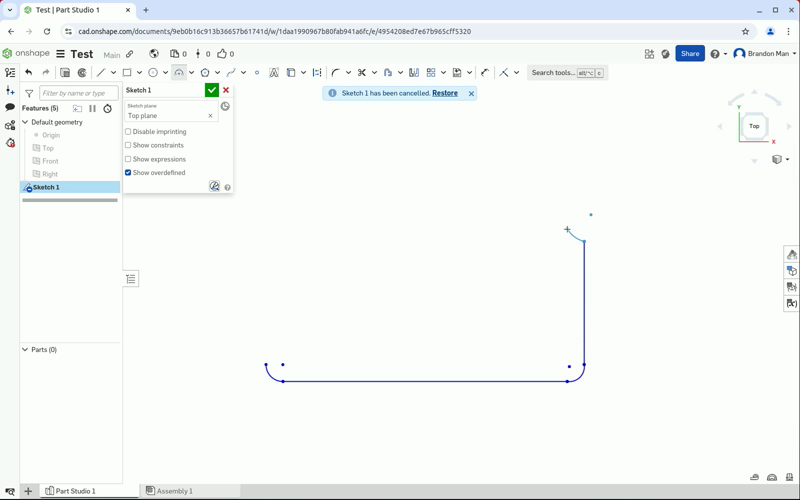
scroll(6)
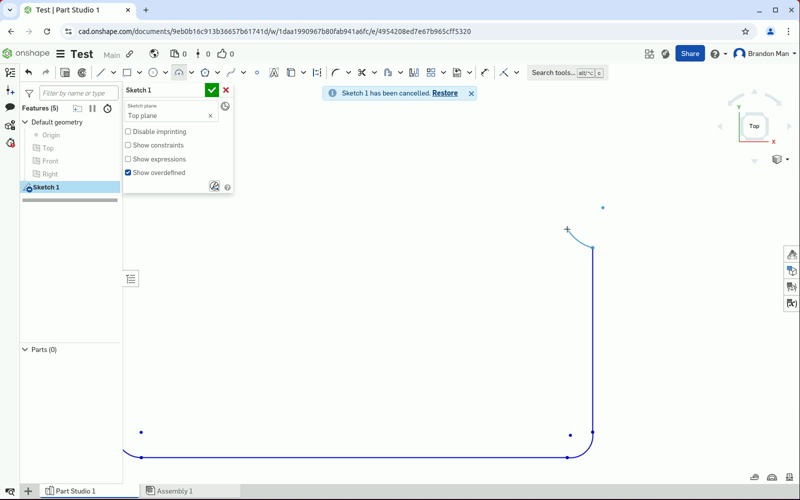
scroll(6)
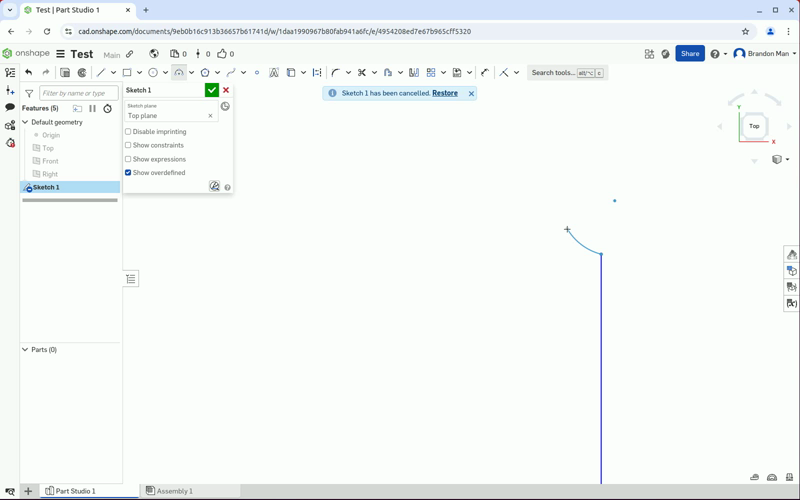
scroll(6)
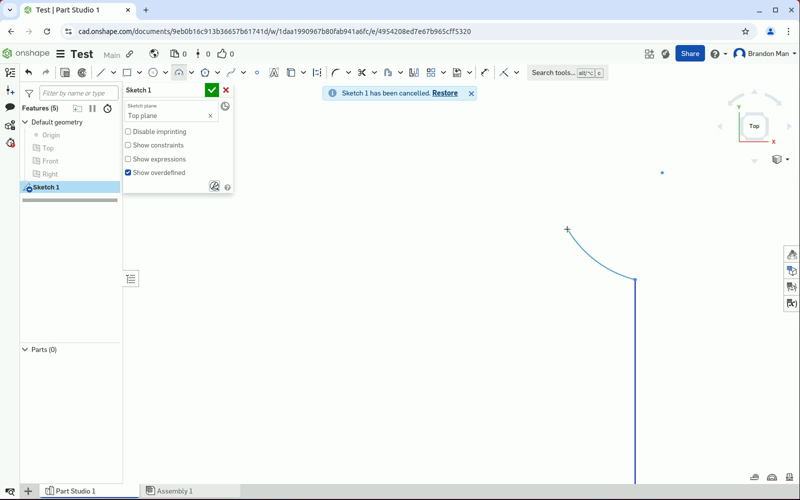
click(567, 228)
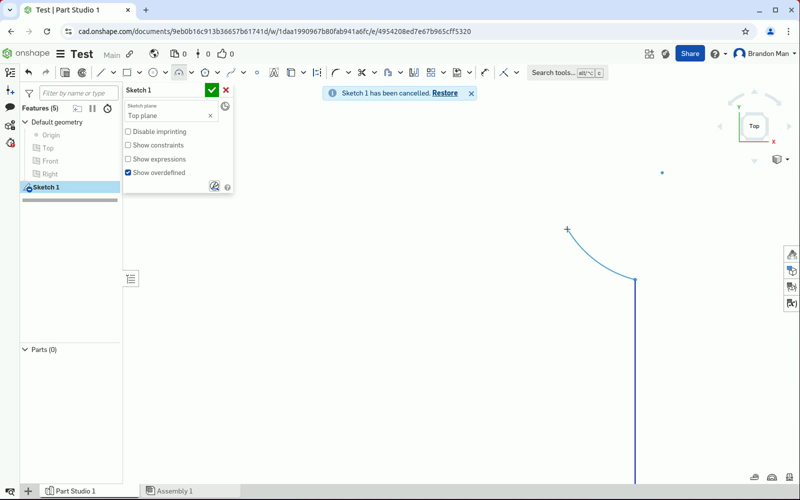
scroll(-6)
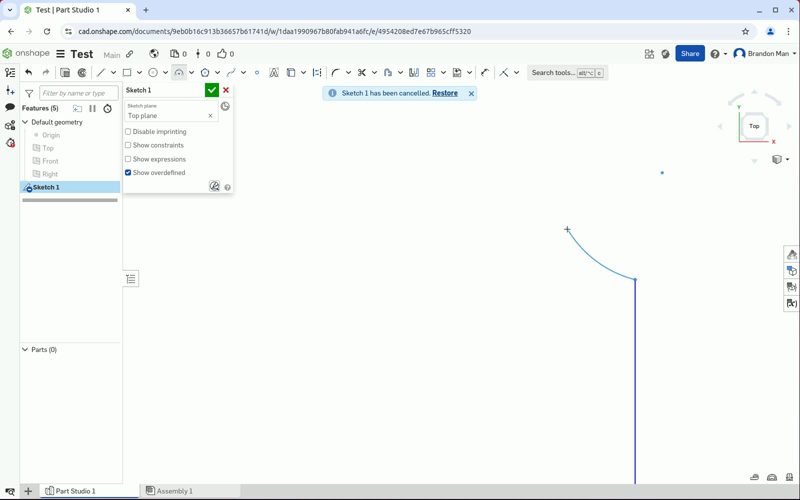
scroll(-6)
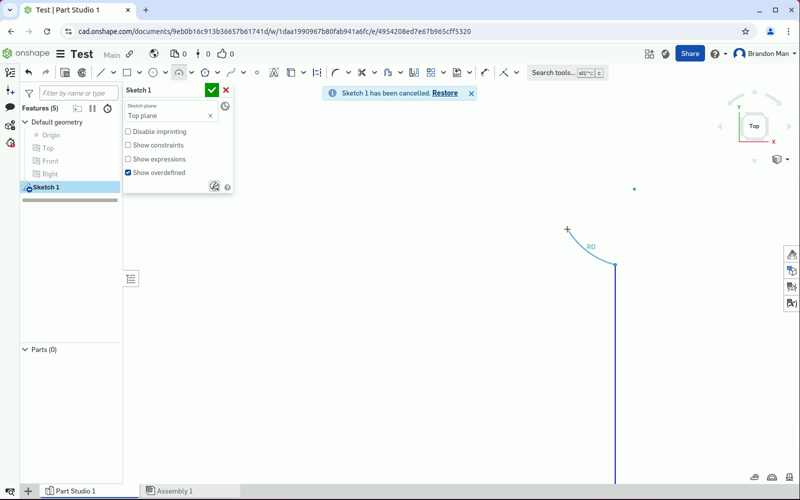
scroll(-6)
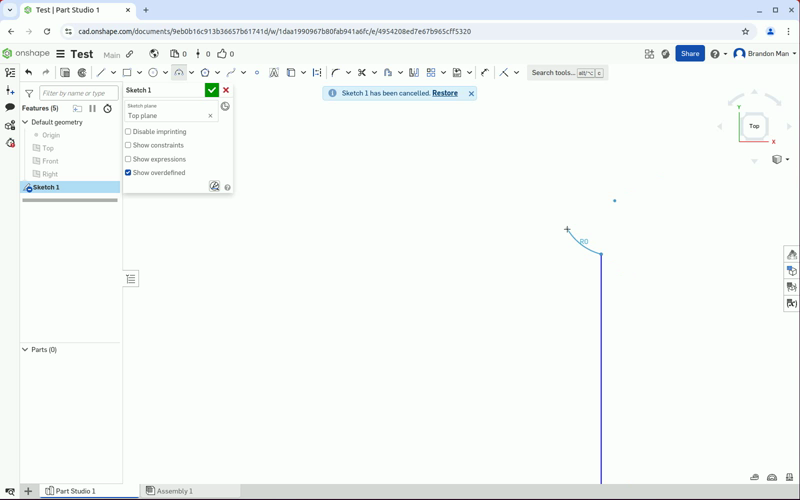
scroll(-6)
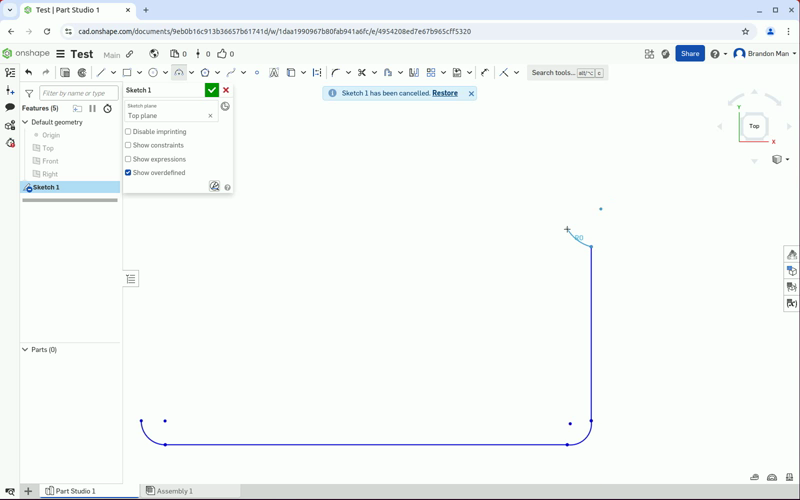
scroll(-6)
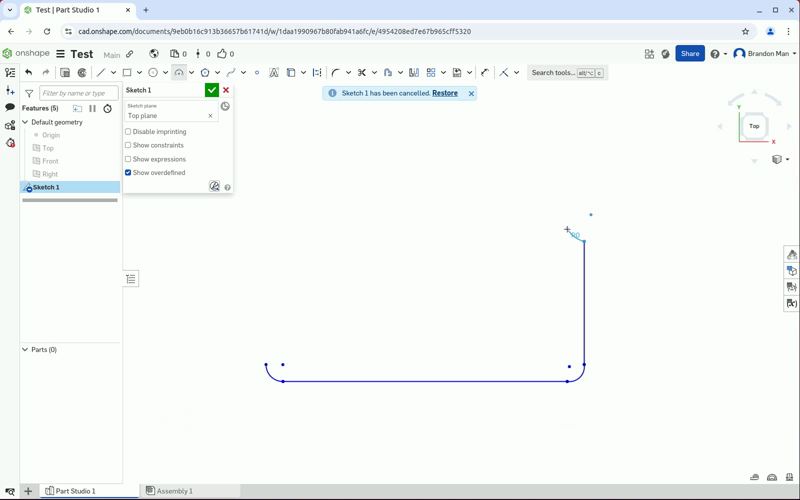
scroll(-6)
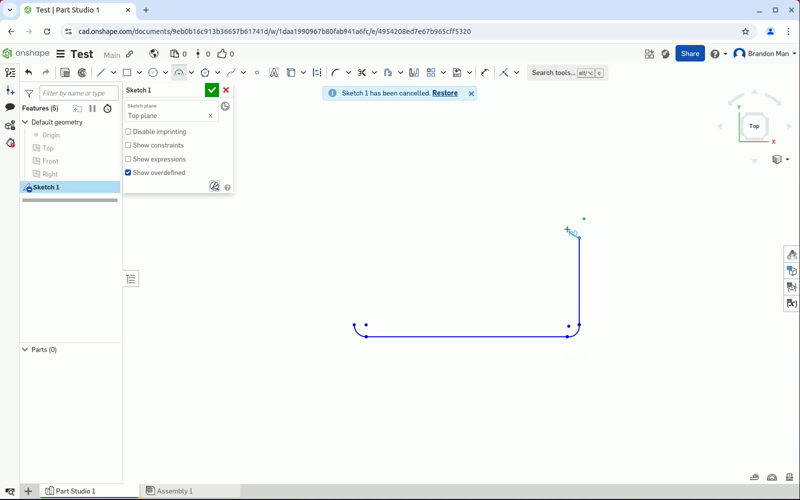
scroll(-6)
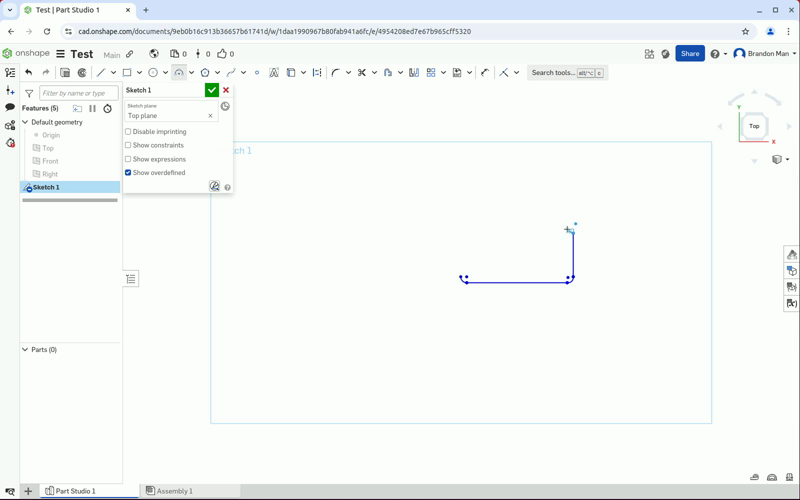
mouse_move(571, 229)
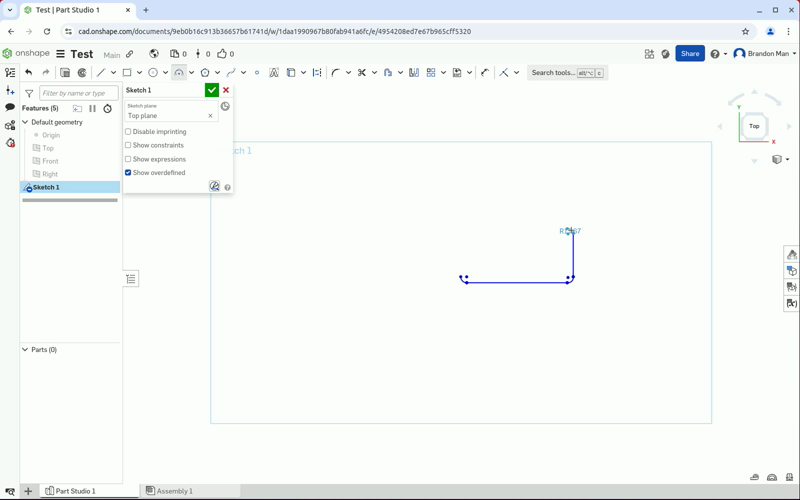
scroll(6)
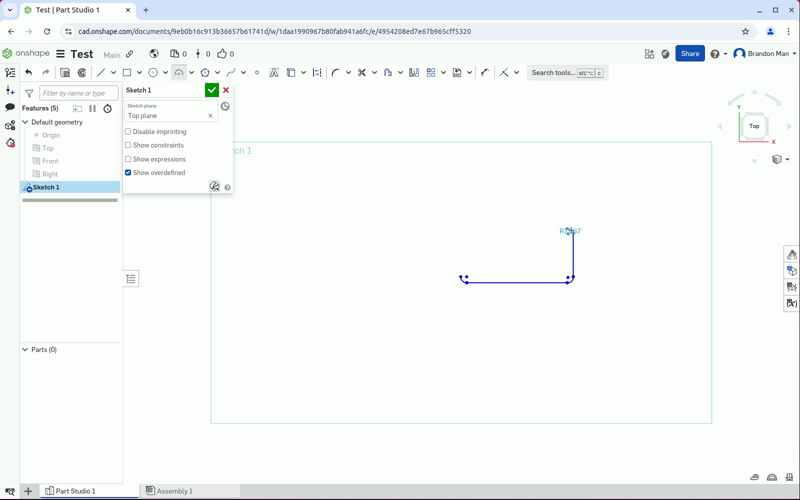
scroll(6)
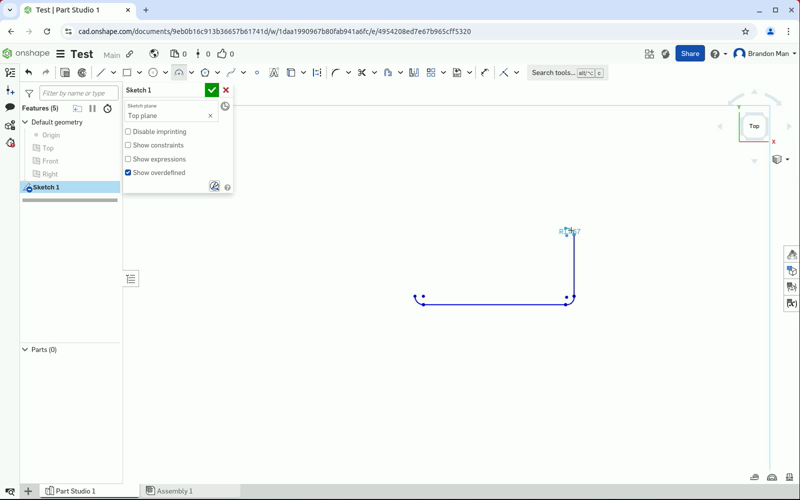
scroll(6)
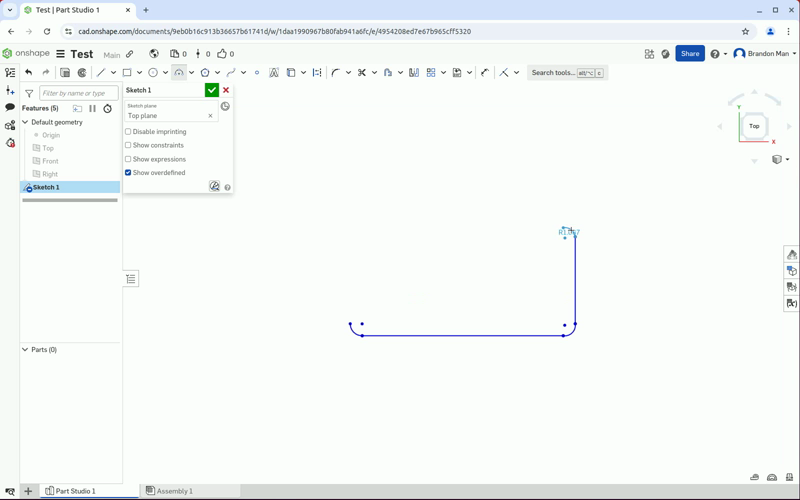
scroll(6)
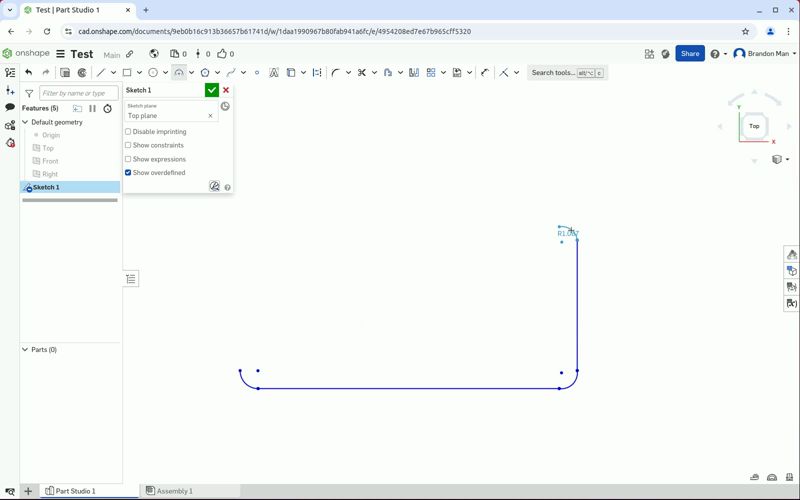
scroll(6)
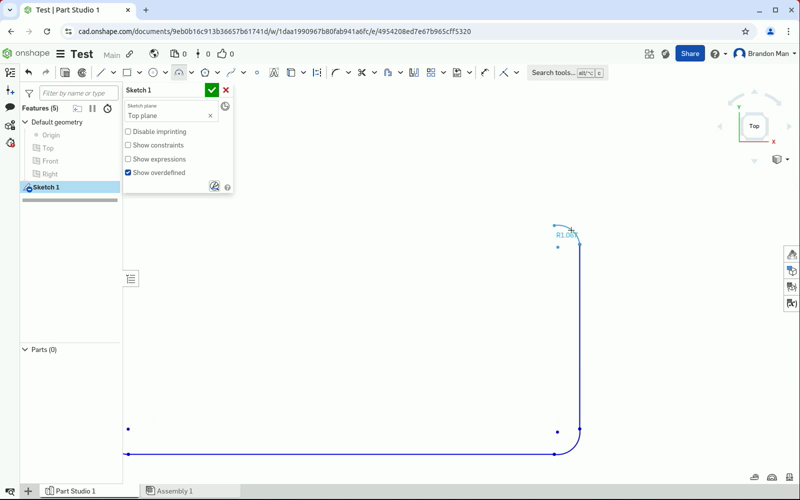
scroll(6)
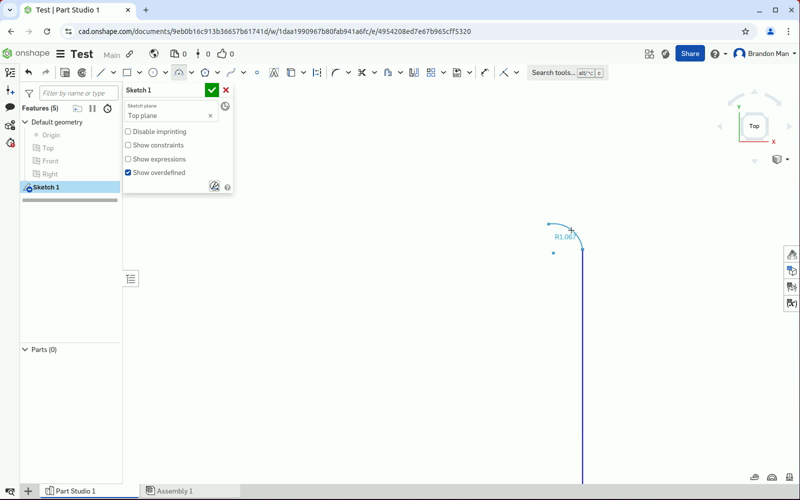
scroll(6)
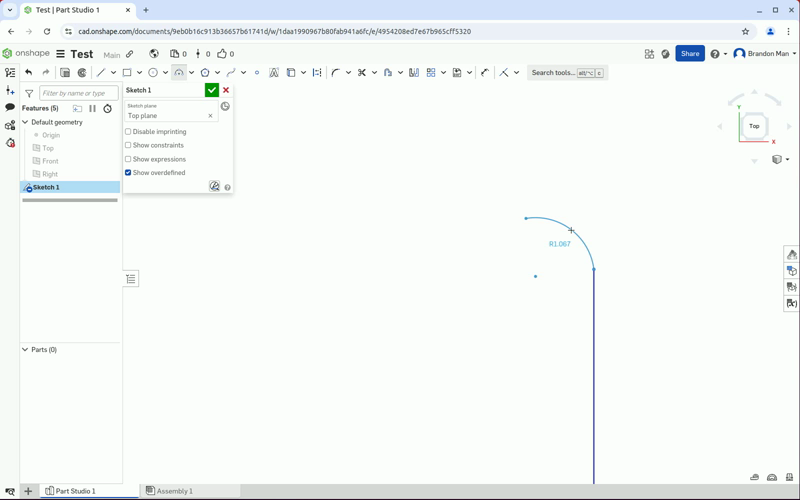
click(571, 229)
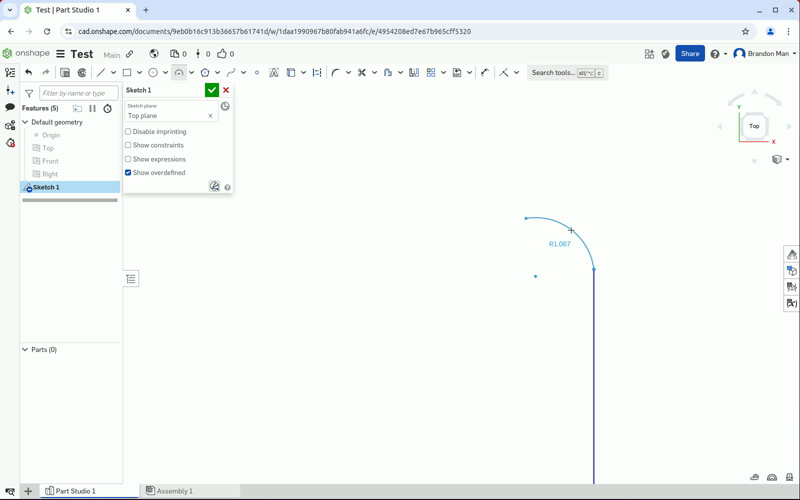
scroll(-6)
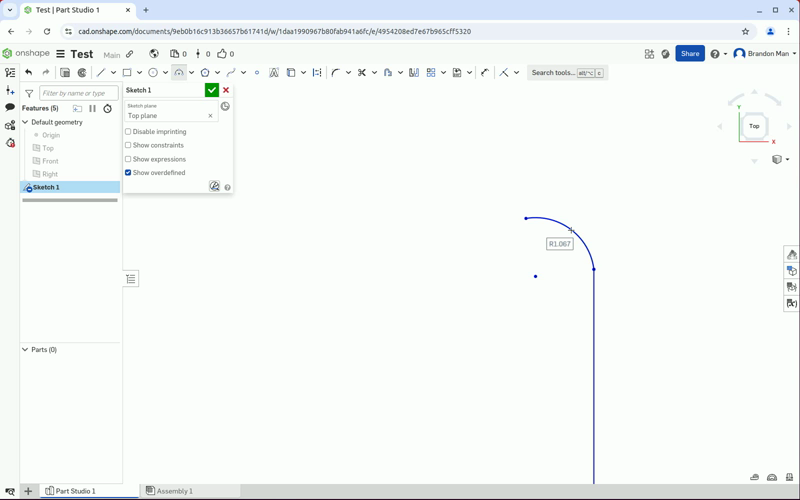
scroll(-6)
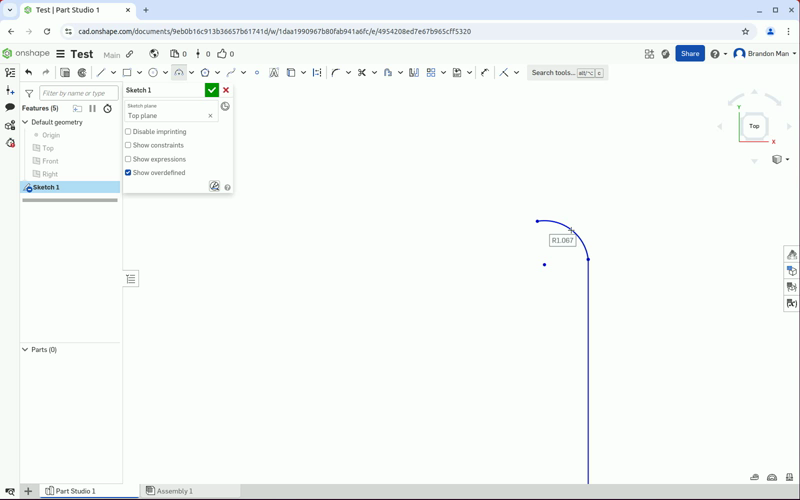
scroll(-6)
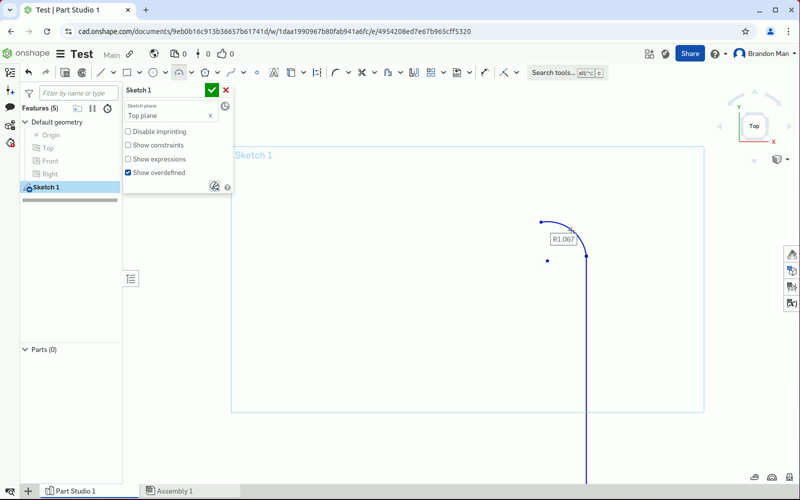
scroll(-6)
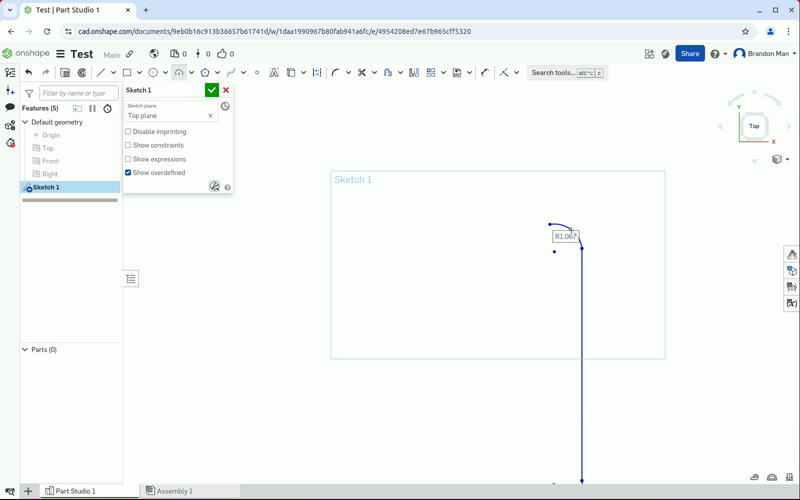
scroll(-6)
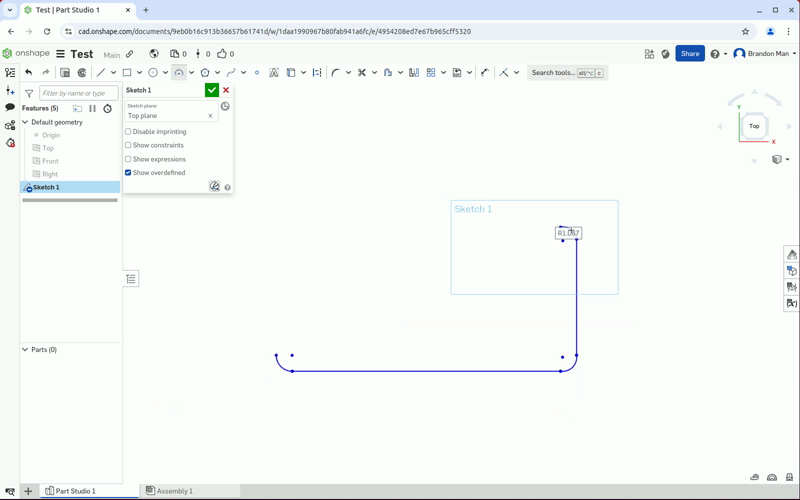
scroll(-6)
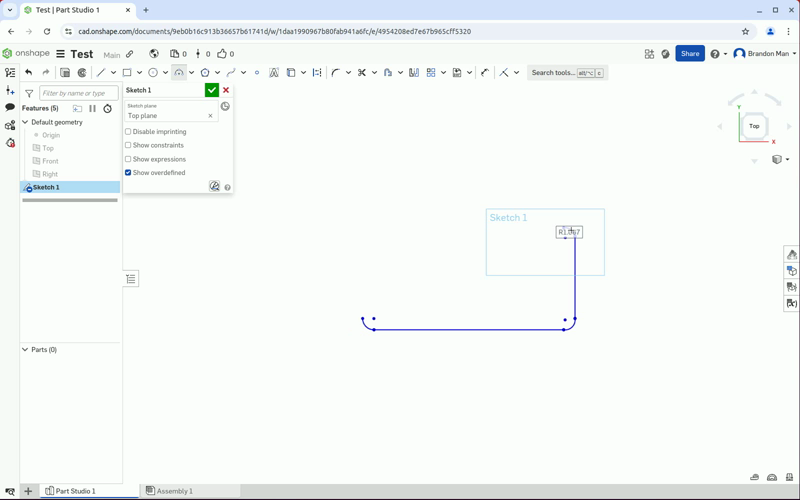
scroll(-6)
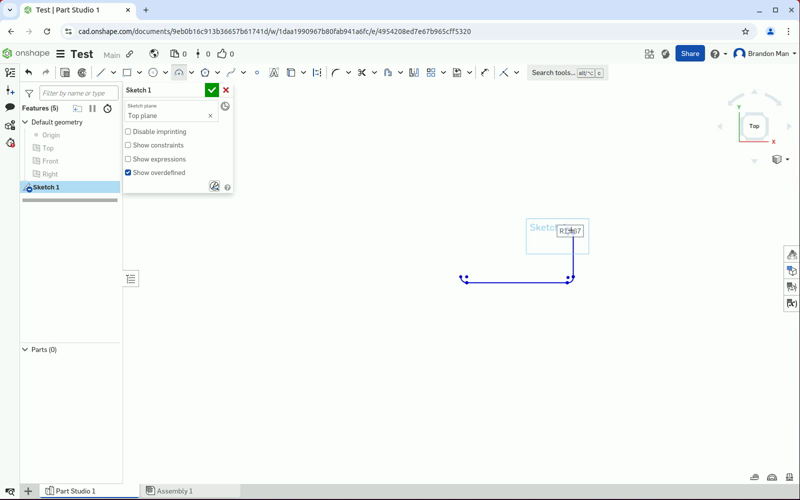
key_up(shift)
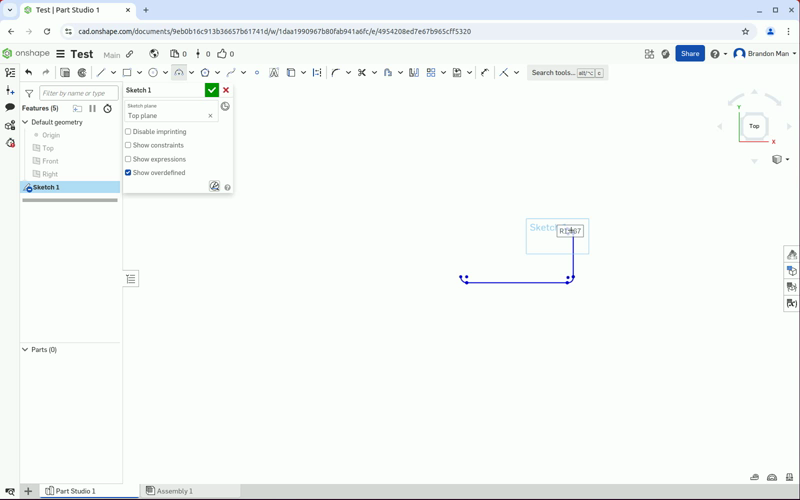
key(esc)
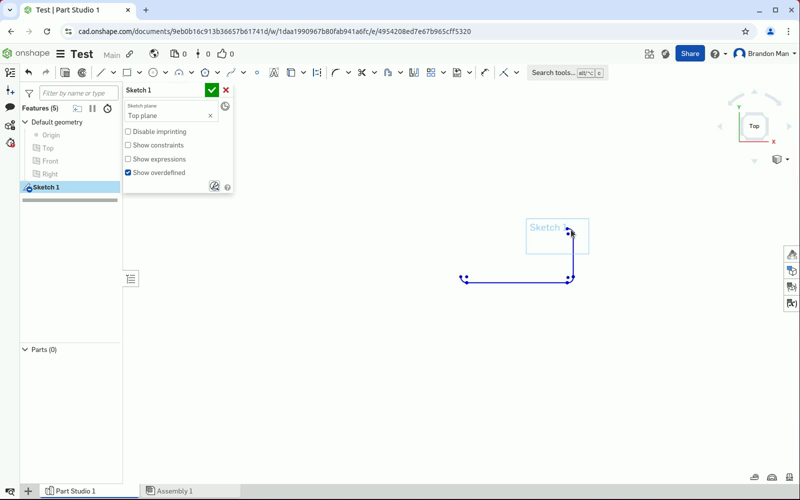
key(l)
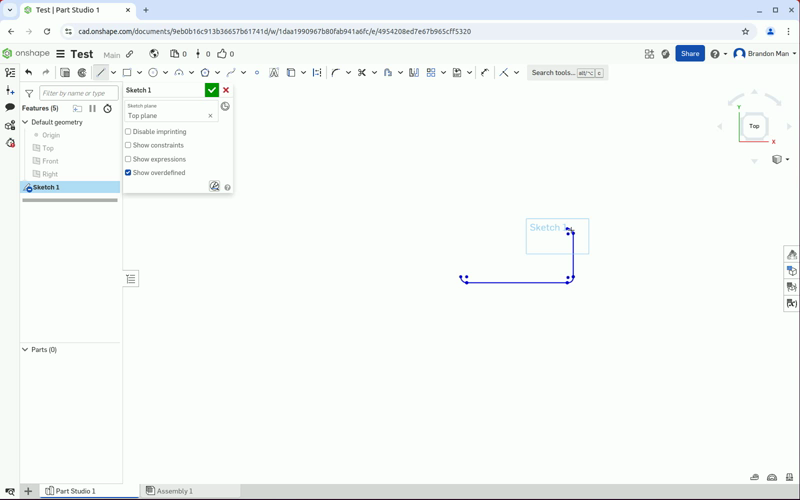
mouse_move(567, 228)
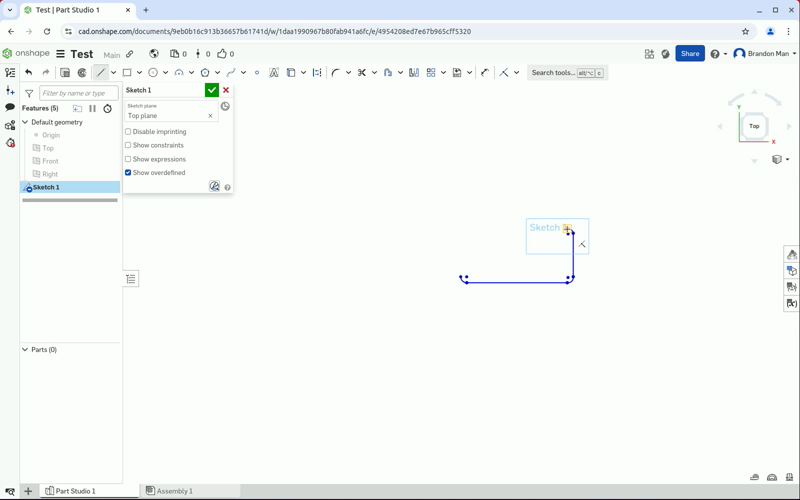
scroll(6)
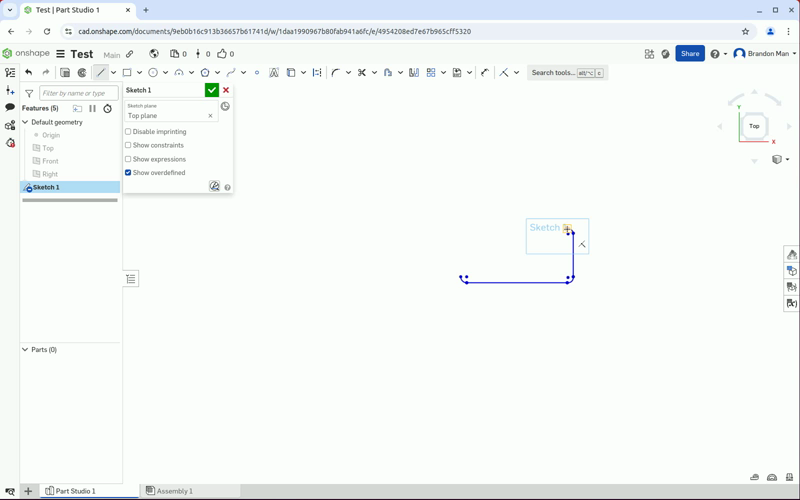
scroll(6)
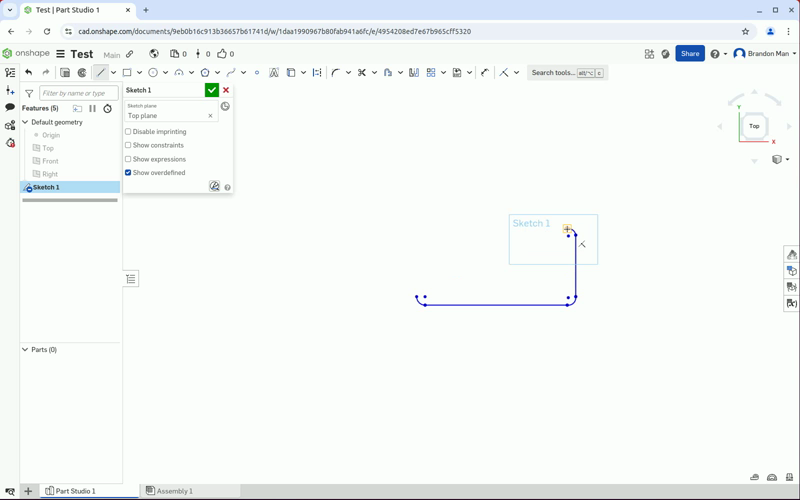
scroll(6)
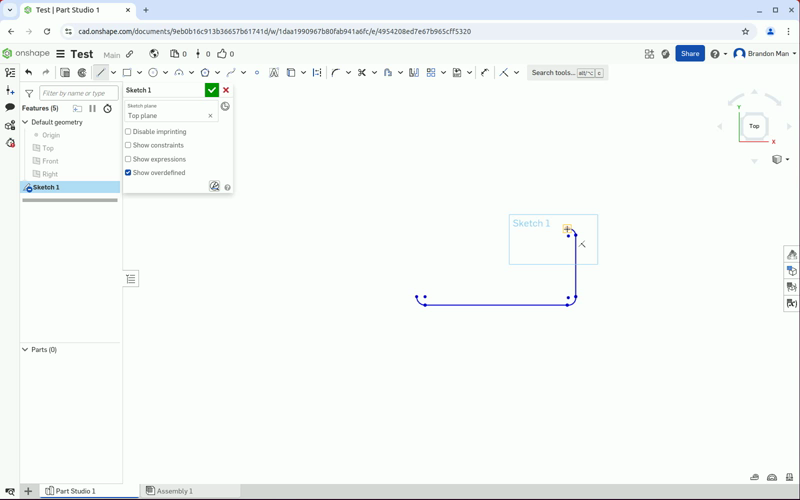
scroll(6)
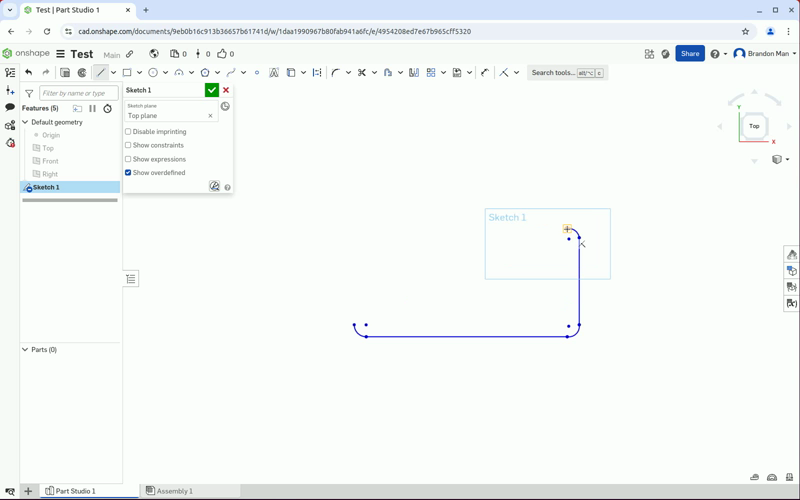
scroll(6)
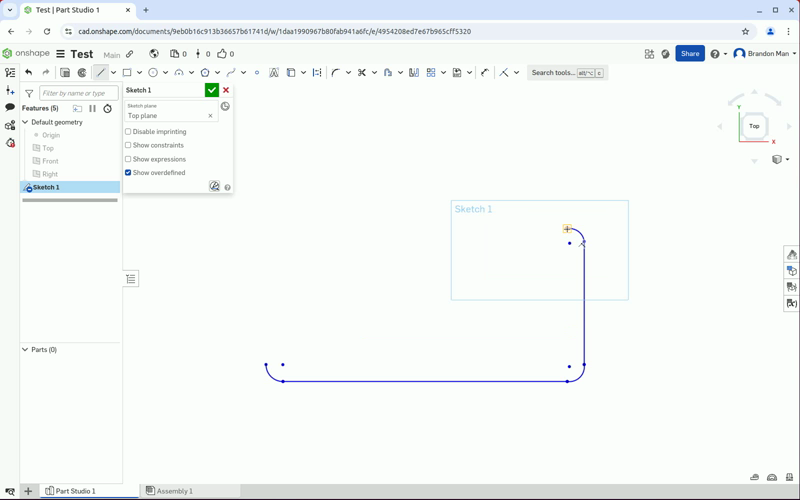
scroll(6)
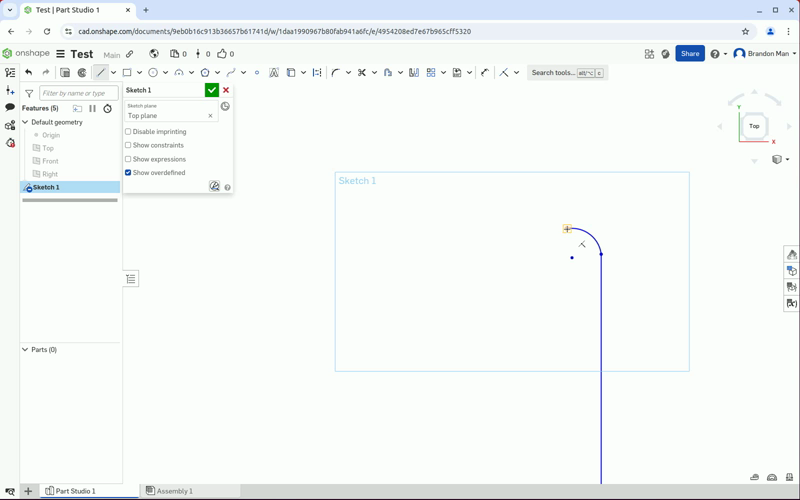
scroll(6)
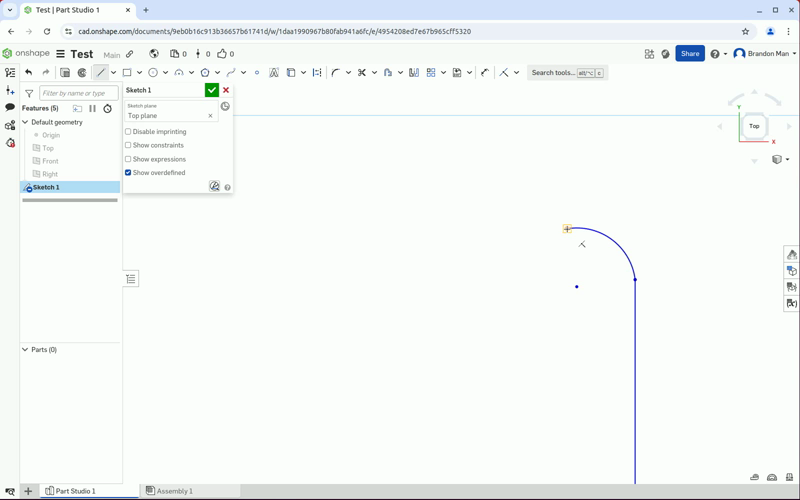
click(567, 228)
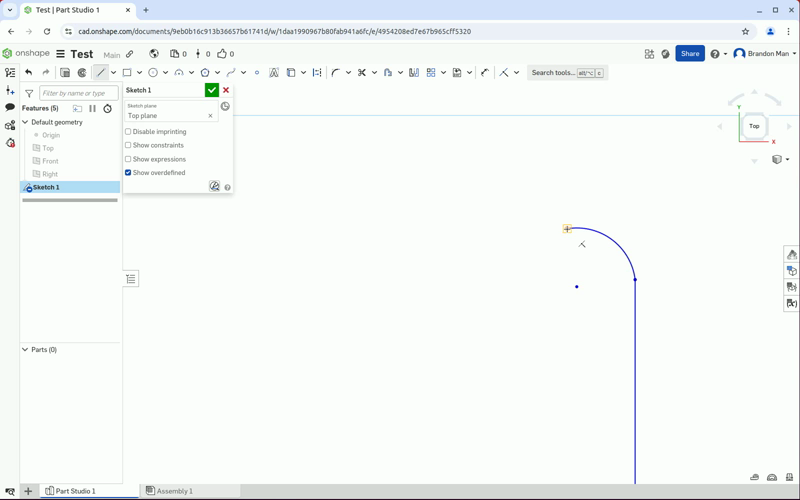
scroll(-6)
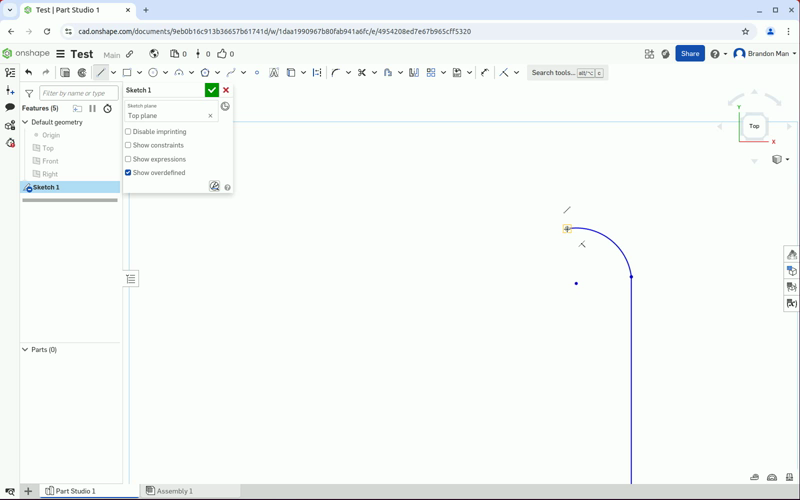
scroll(-6)
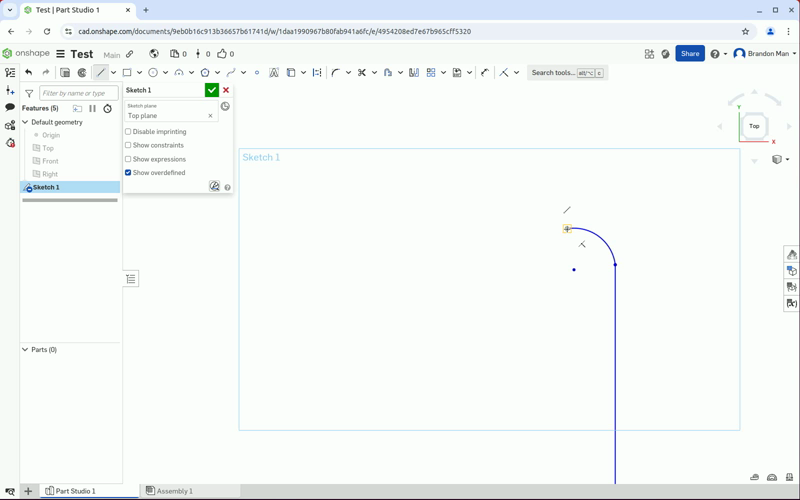
scroll(-6)
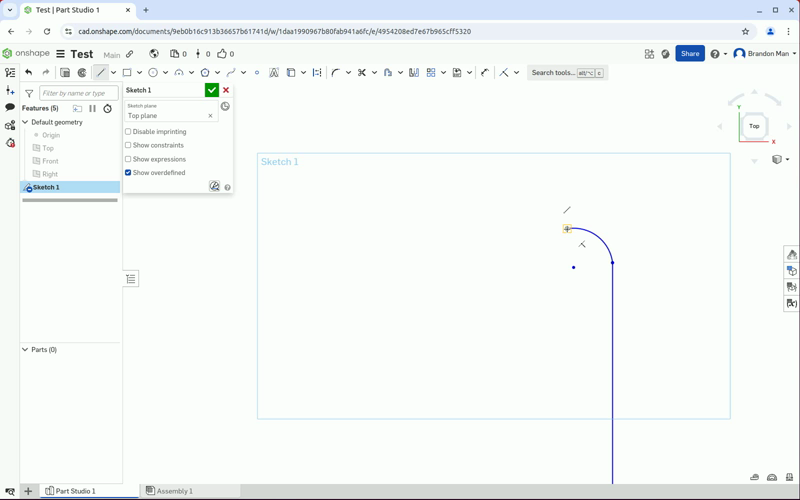
scroll(-6)
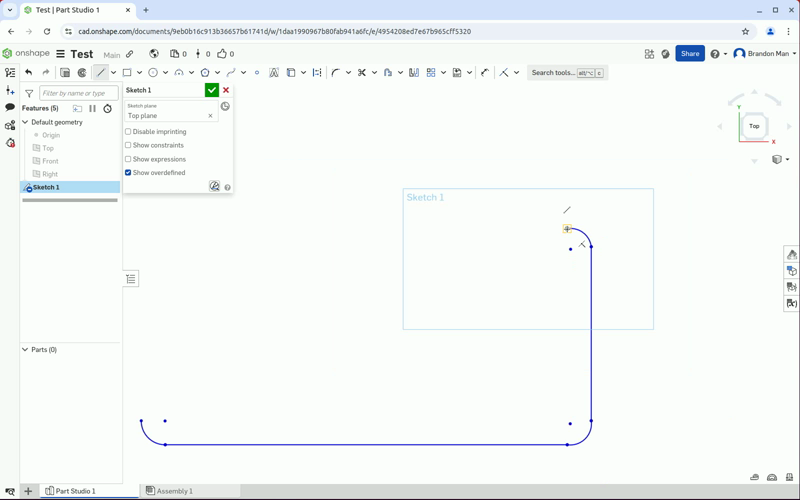
scroll(-6)
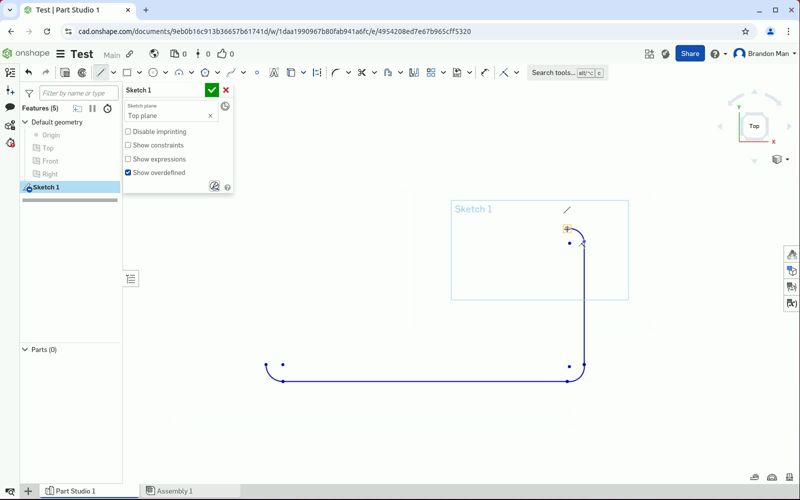
scroll(-6)
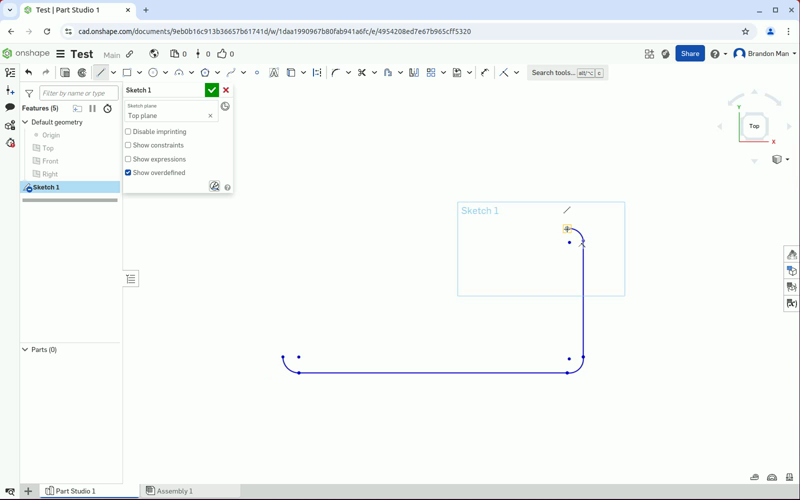
scroll(-6)
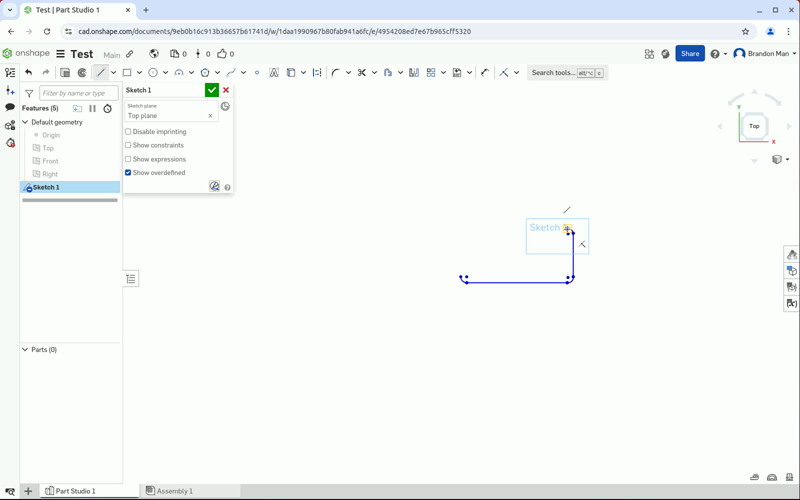
key_down(shift)
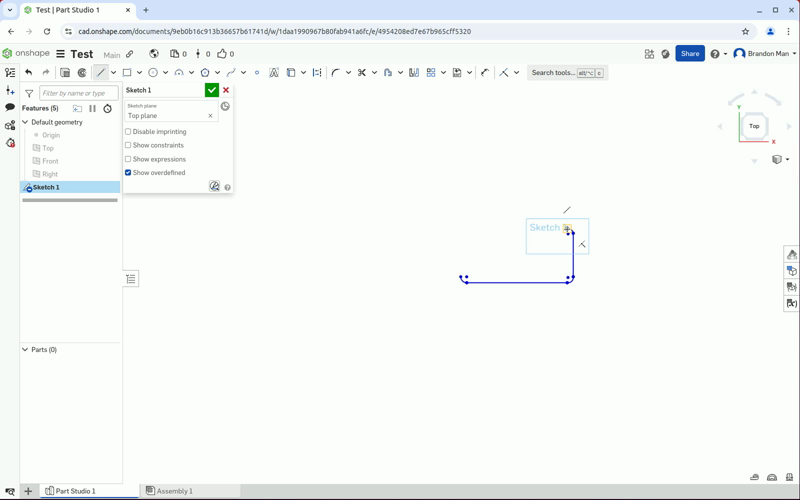
mouse_move(466, 228)
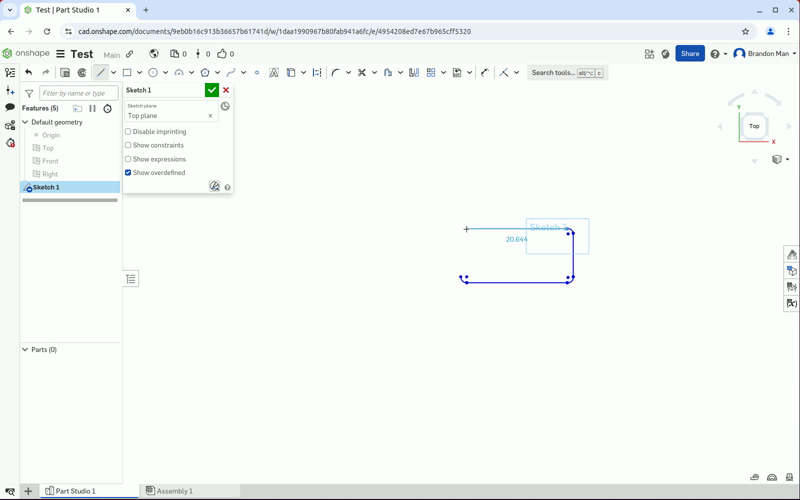
click(466, 228)
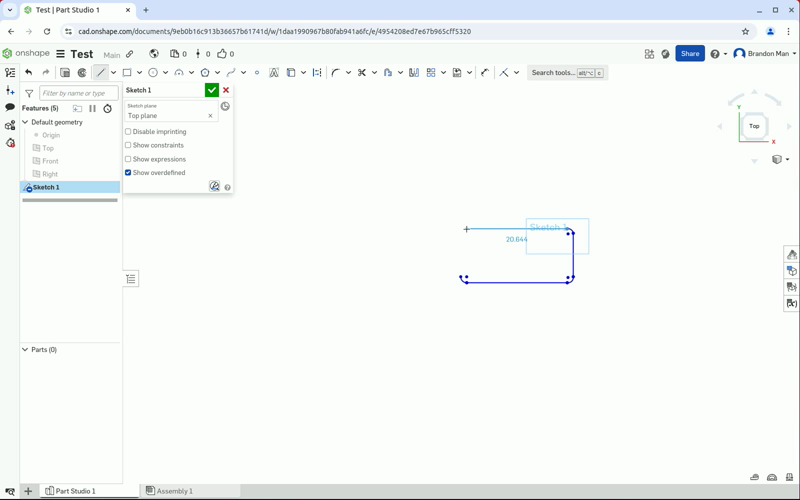
key_up(shift)
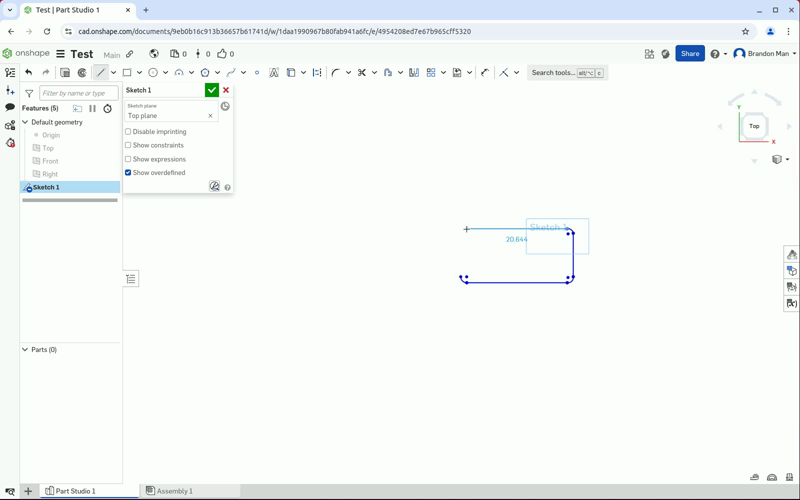
key(esc)
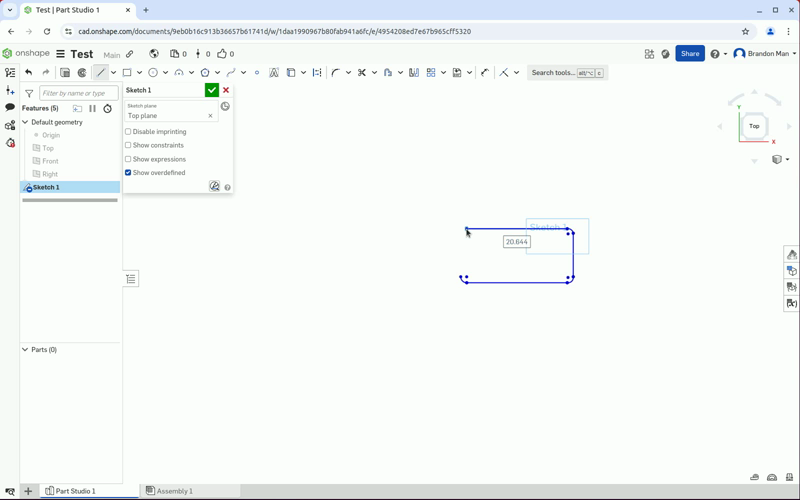
key(a)
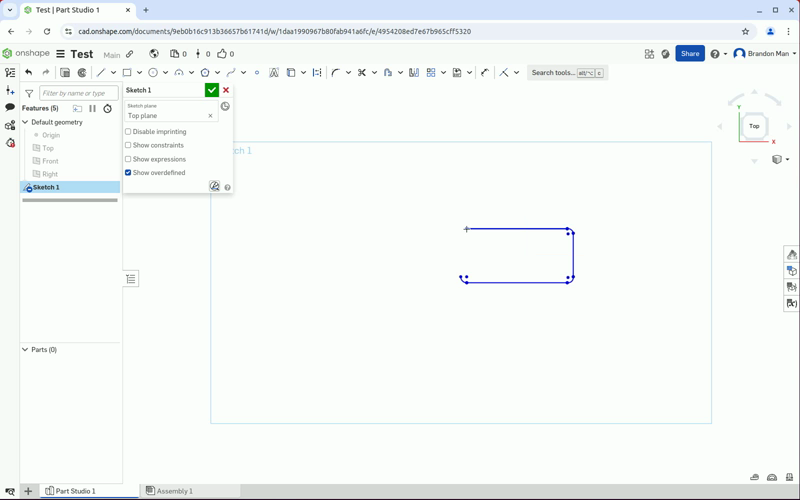
mouse_move(466, 228)
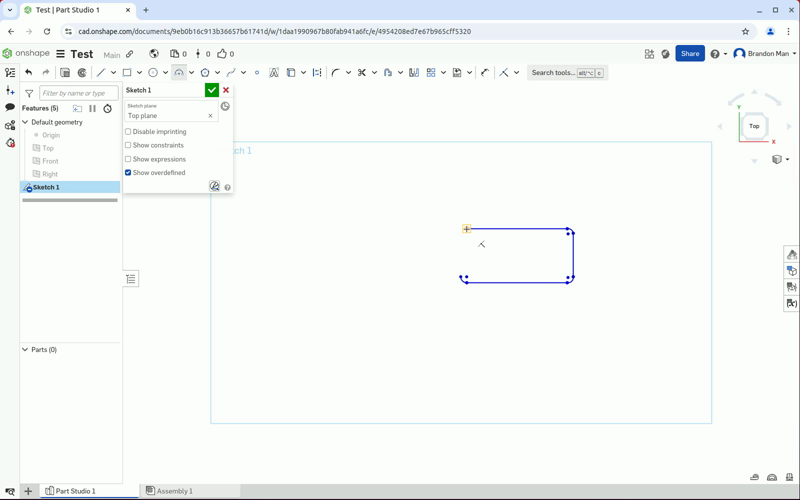
click(466, 228)
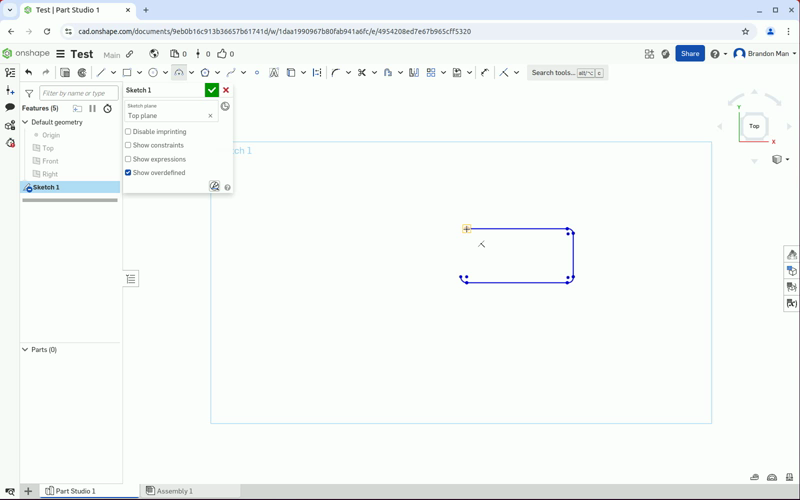
key_down(shift)
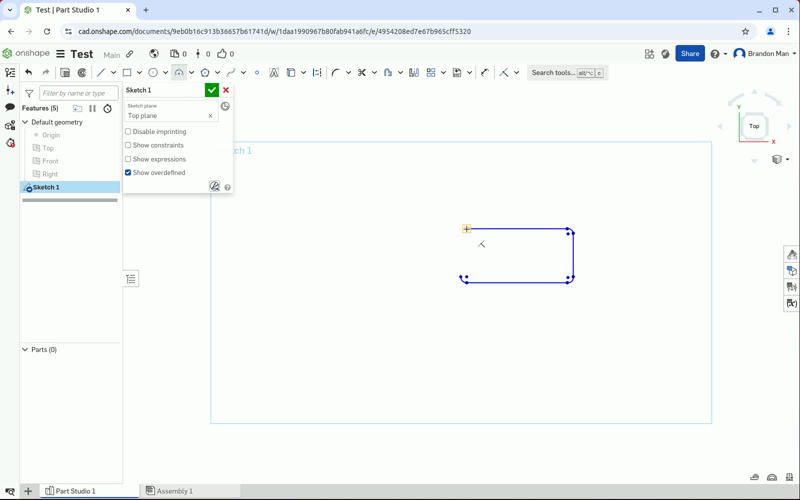
mouse_move(460, 233)
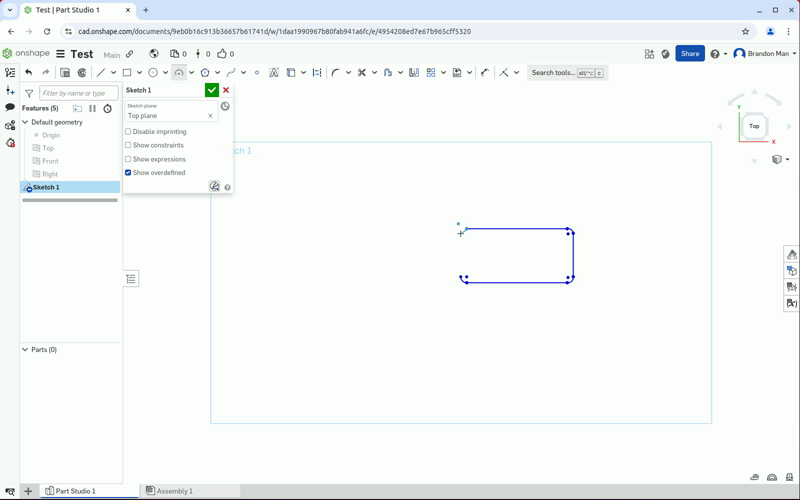
click(460, 233)
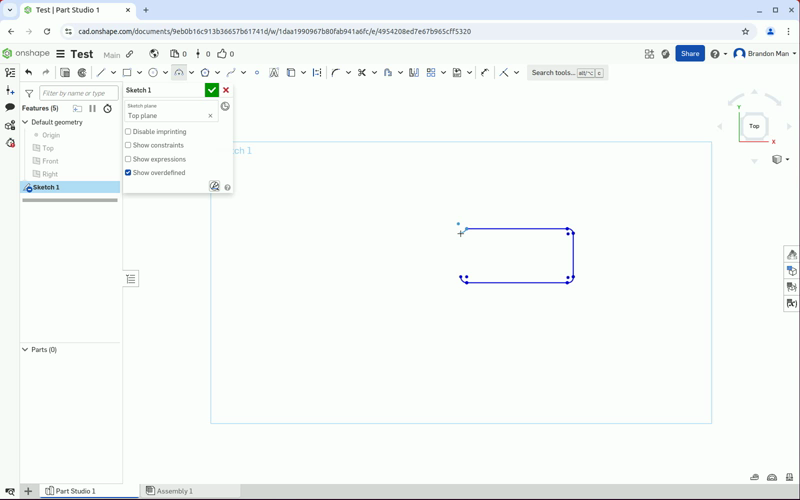
mouse_move(462, 229)
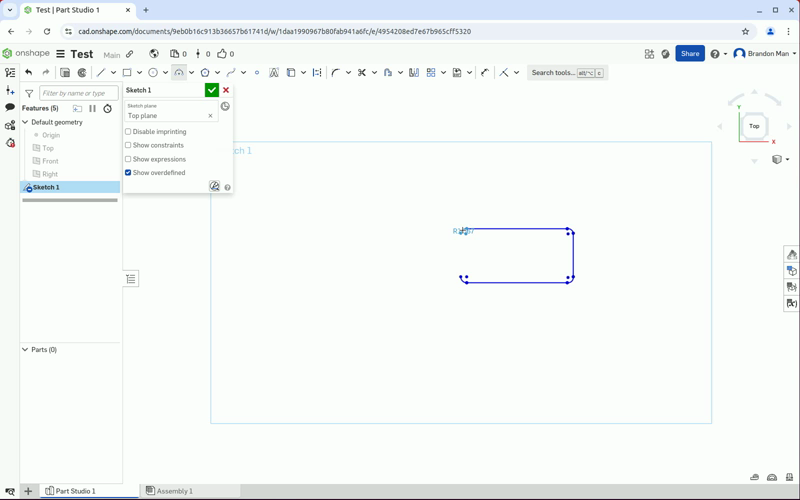
scroll(6)
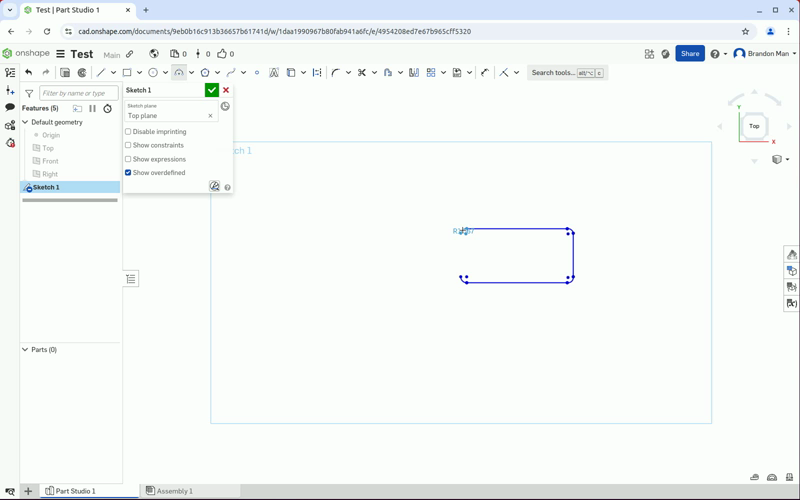
scroll(6)
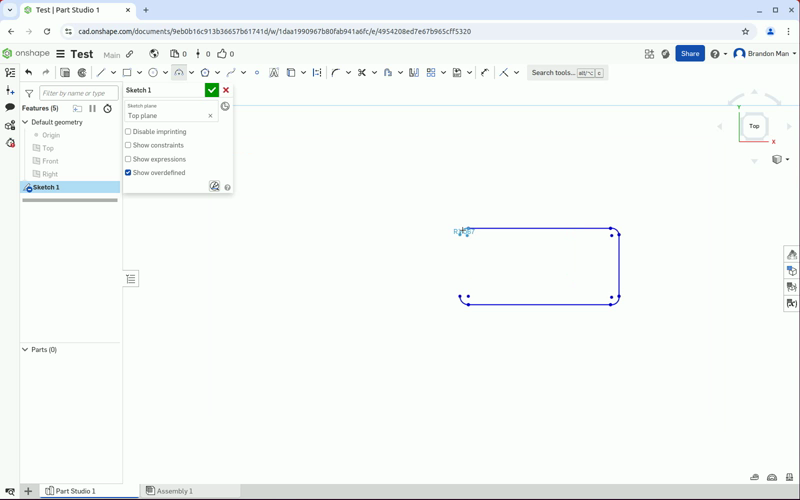
scroll(6)
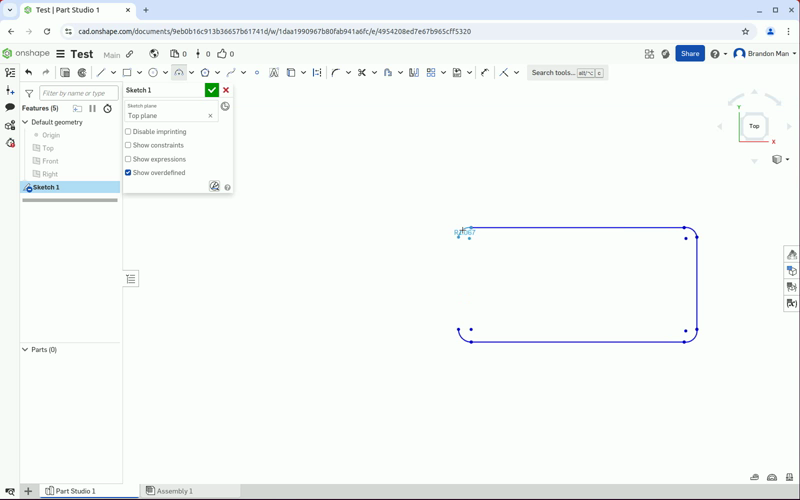
scroll(6)
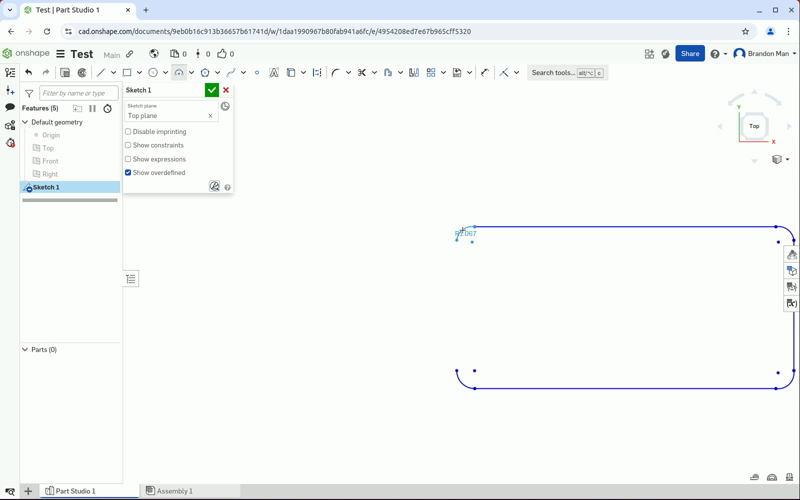
scroll(6)
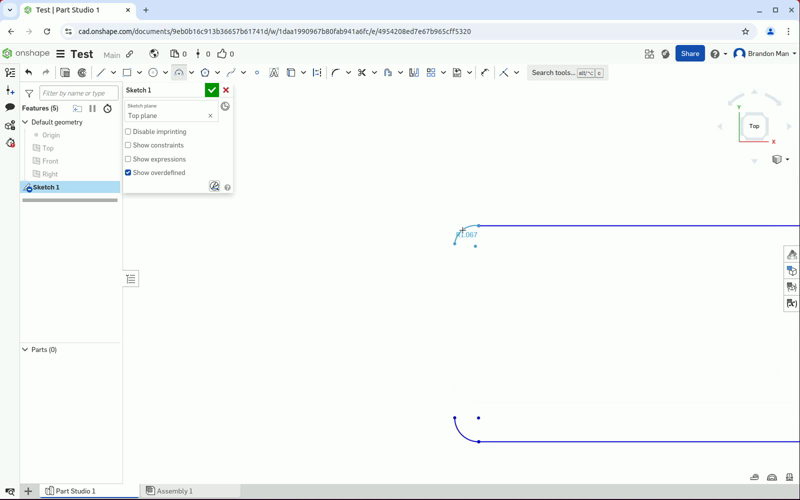
scroll(6)
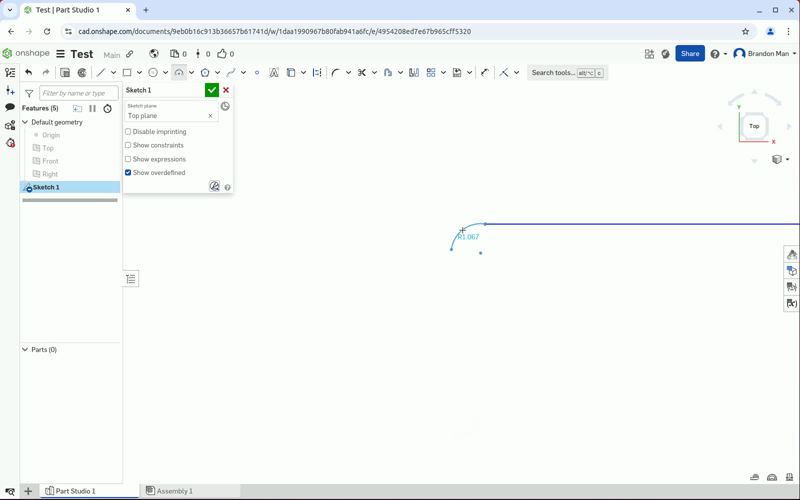
scroll(6)
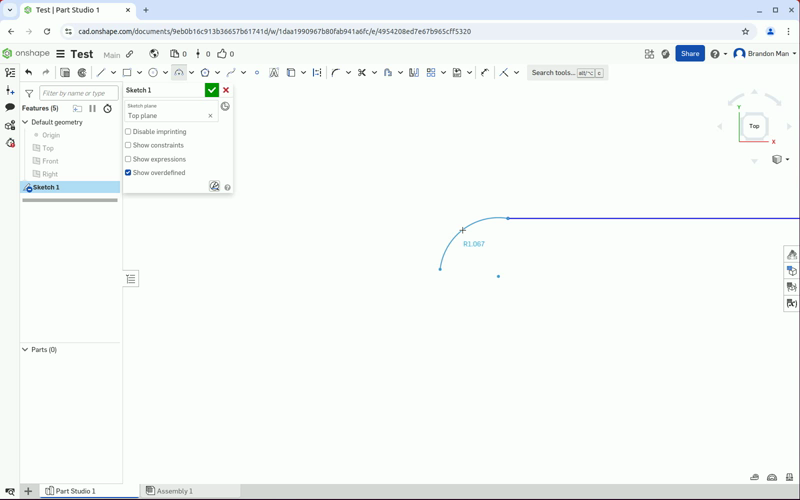
click(462, 229)
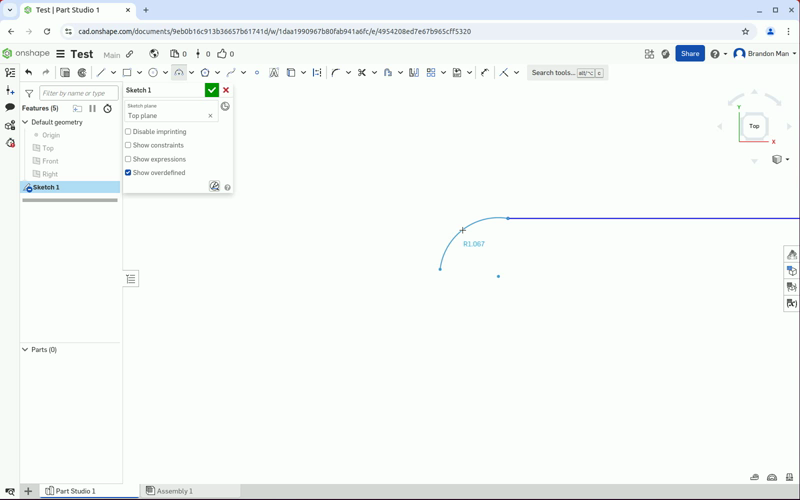
scroll(-6)
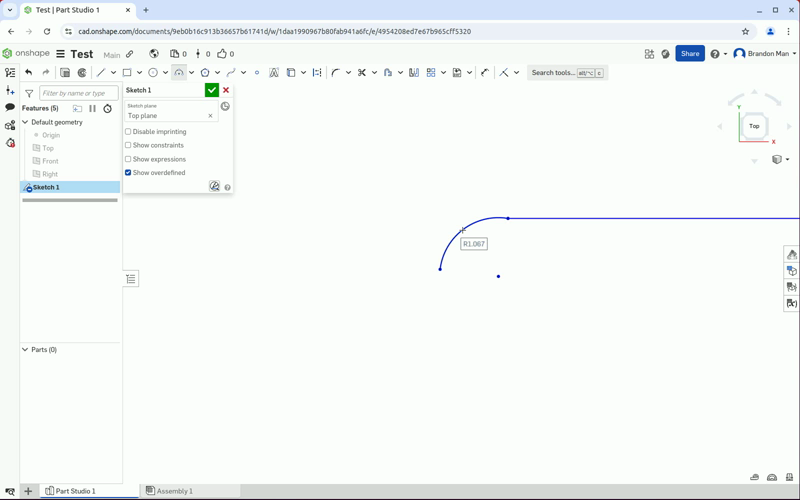
scroll(-6)
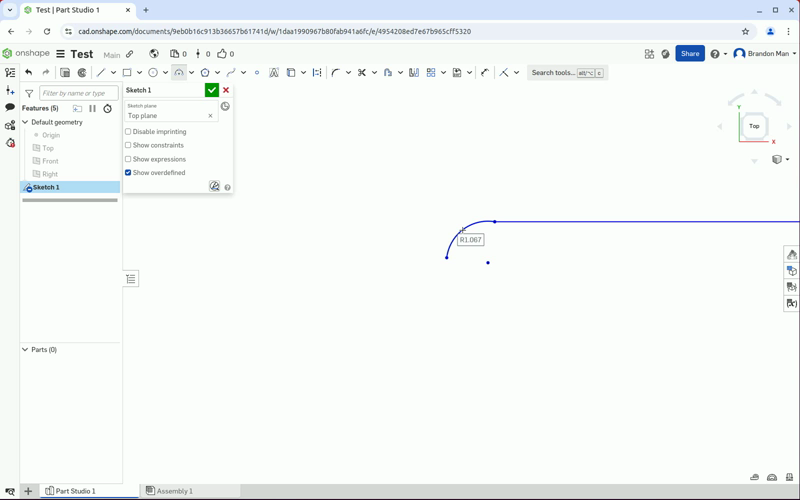
scroll(-6)
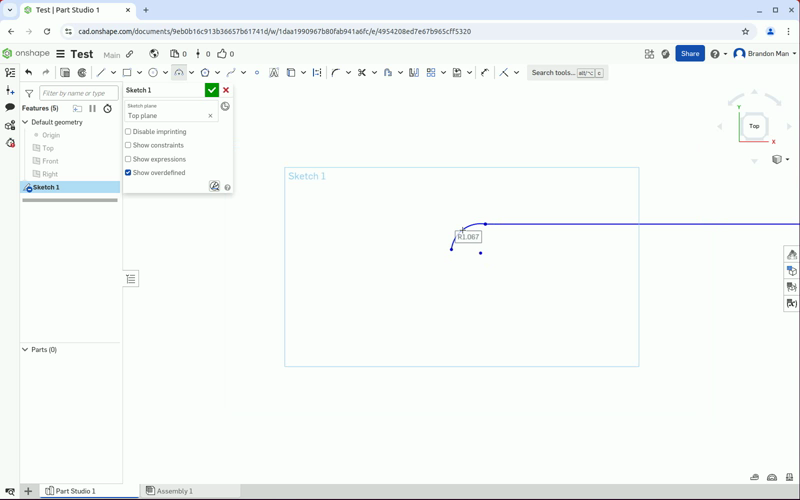
scroll(-6)
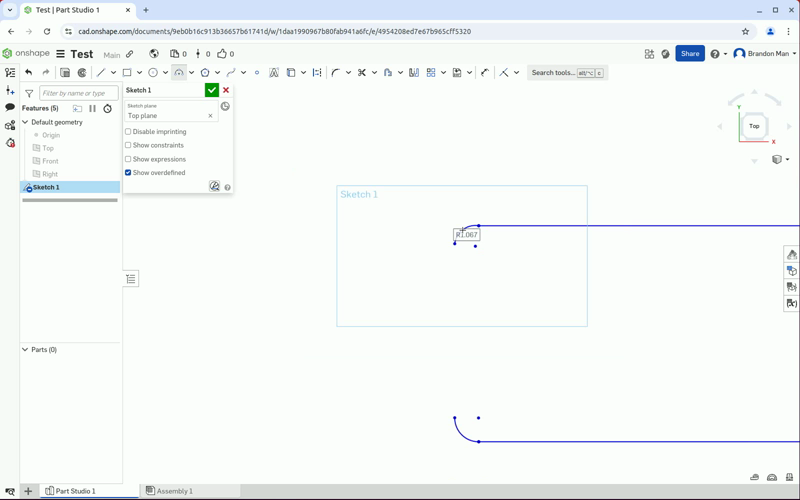
scroll(-6)
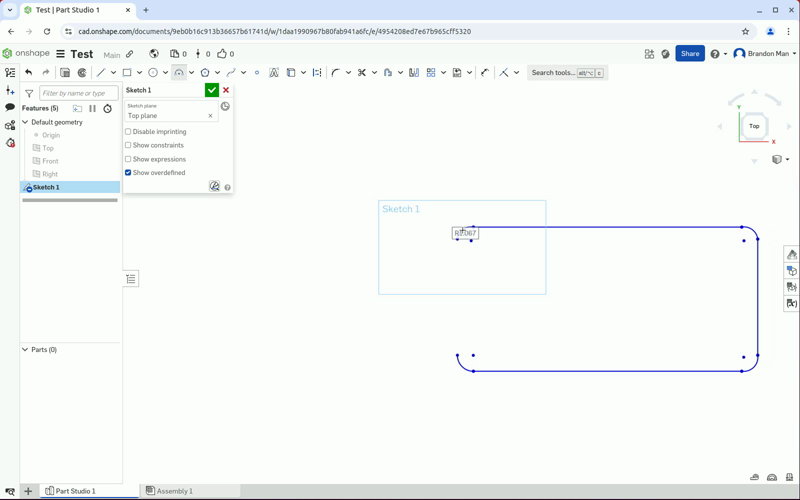
scroll(-6)
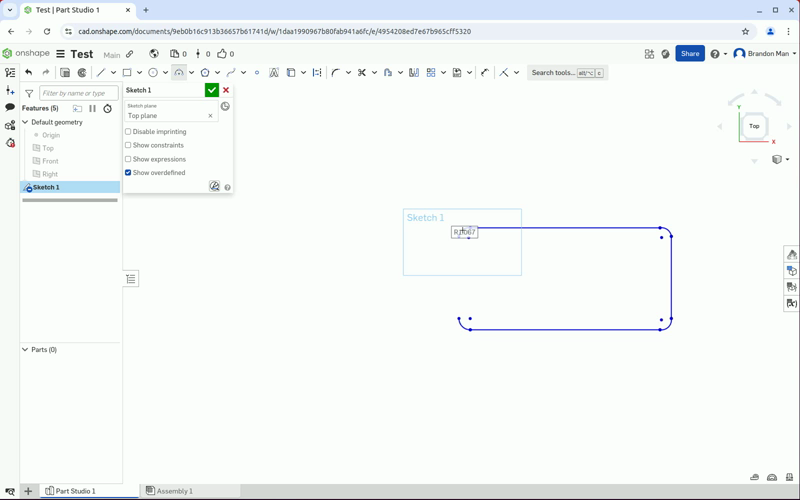
scroll(-6)
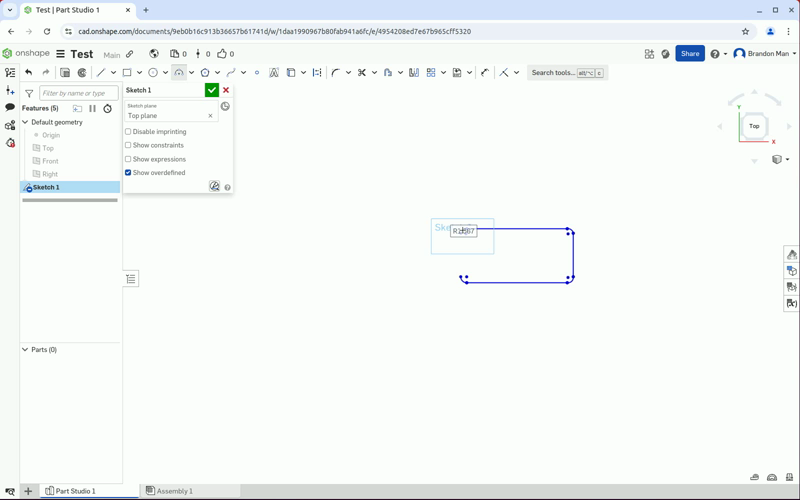
key_up(shift)
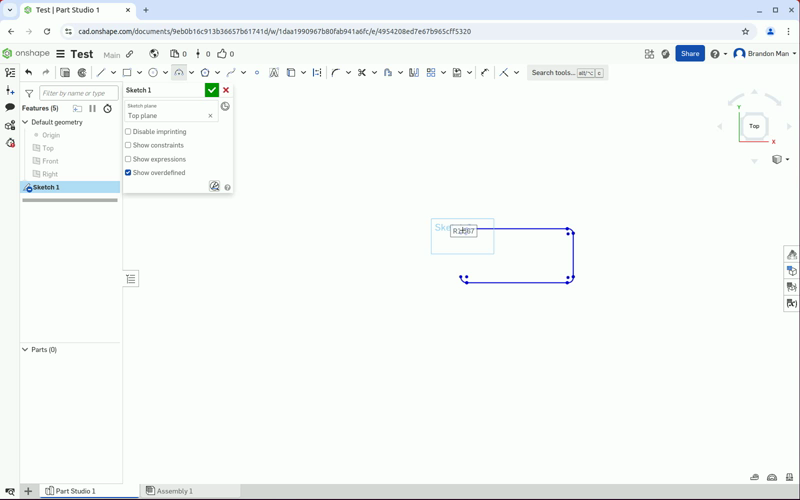
key(esc)
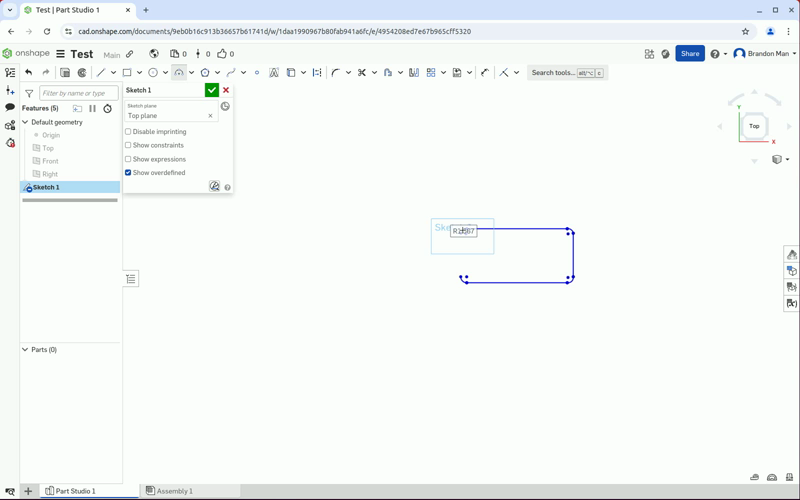
key(l)
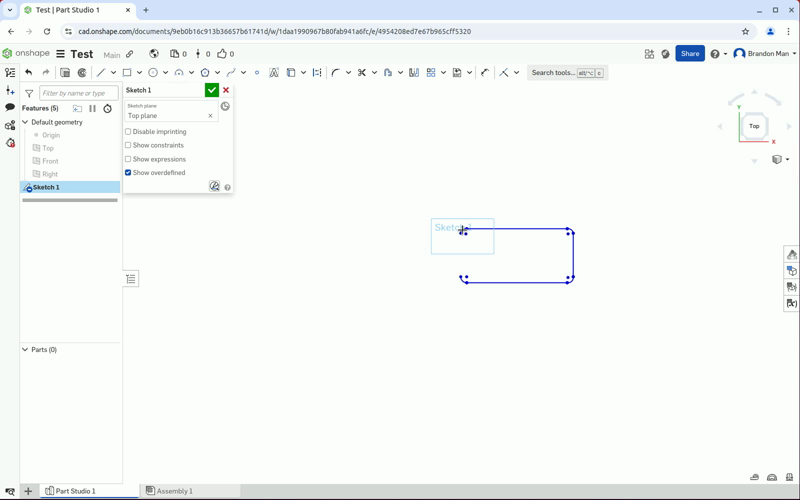
mouse_move(460, 233)
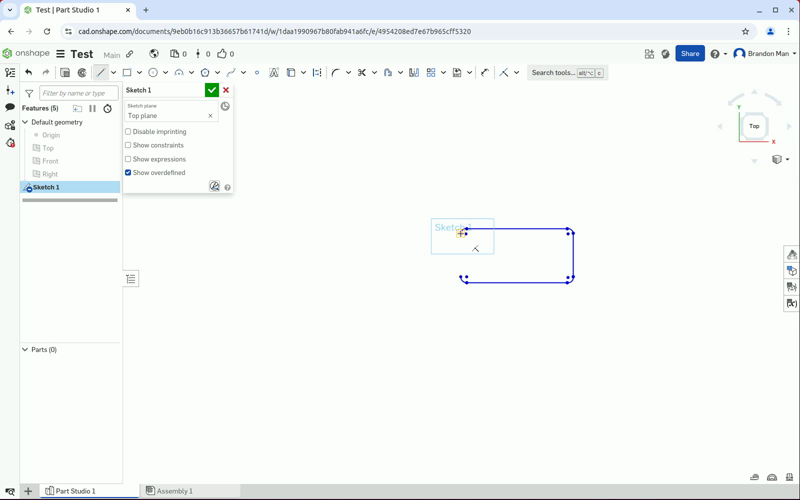
scroll(6)
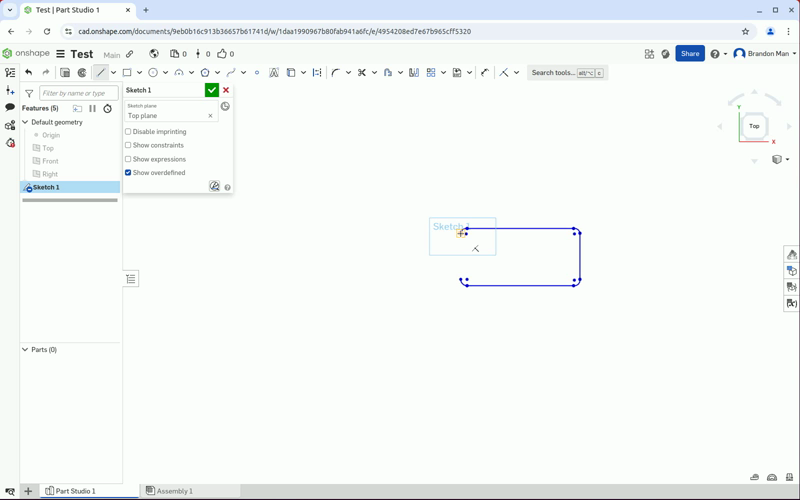
scroll(6)
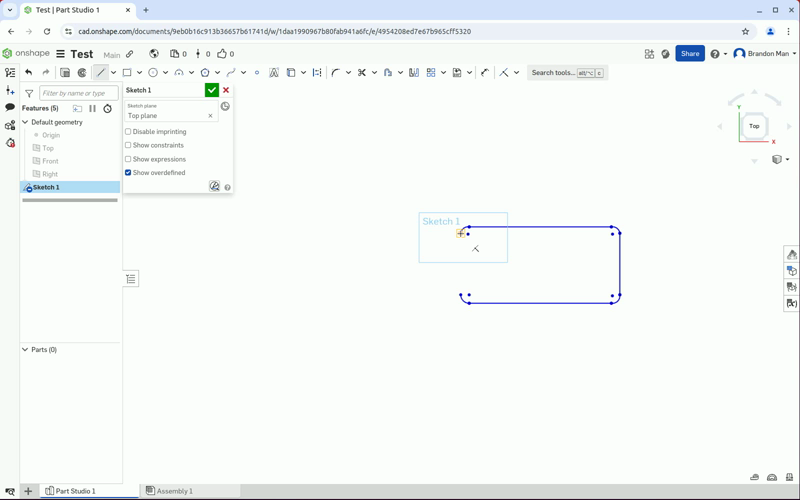
scroll(6)
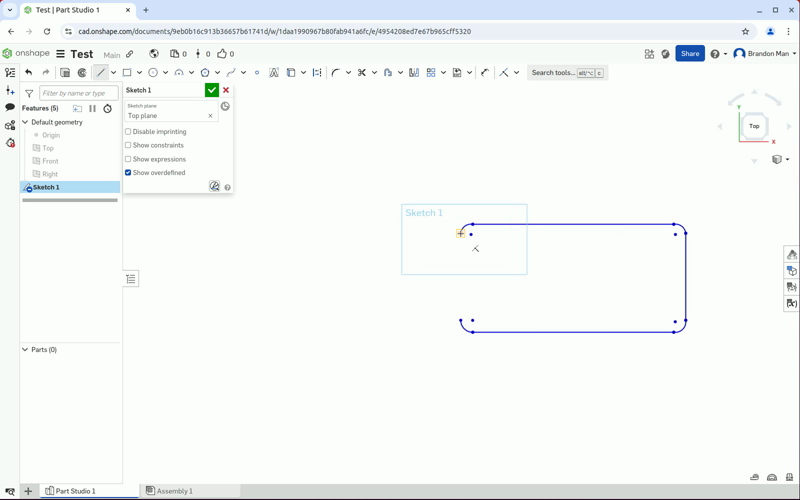
scroll(6)
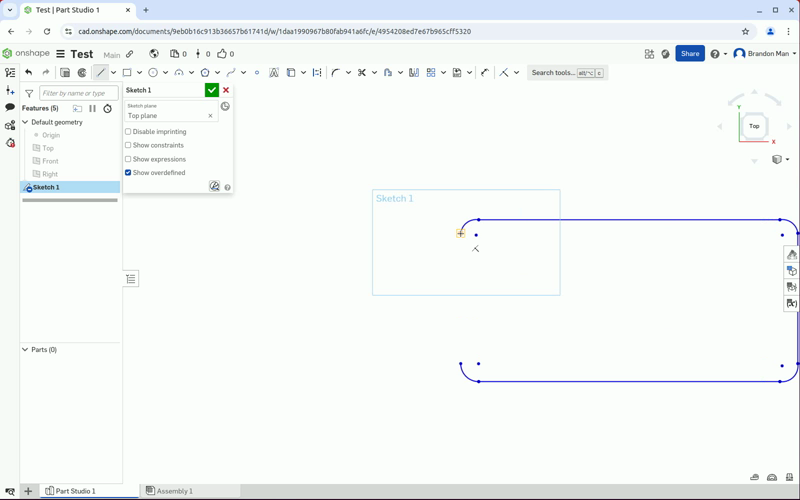
scroll(6)
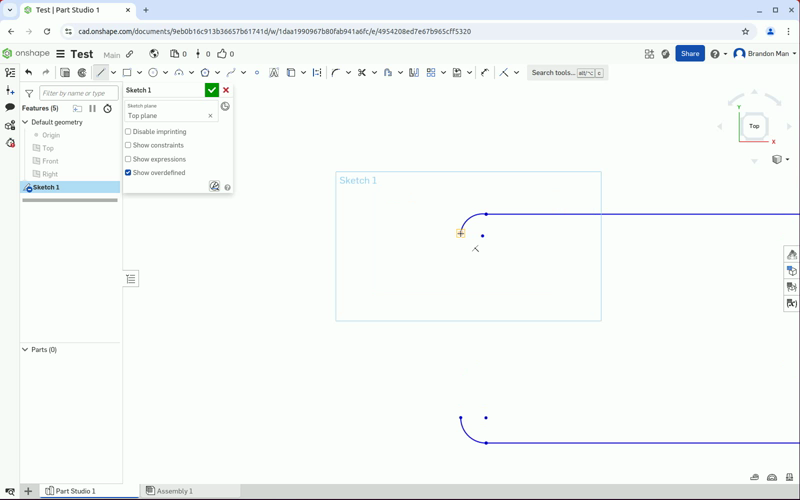
scroll(6)
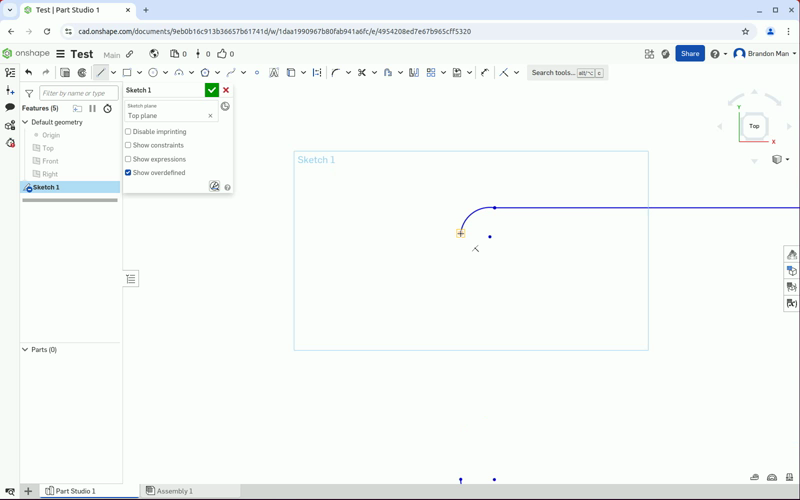
scroll(6)
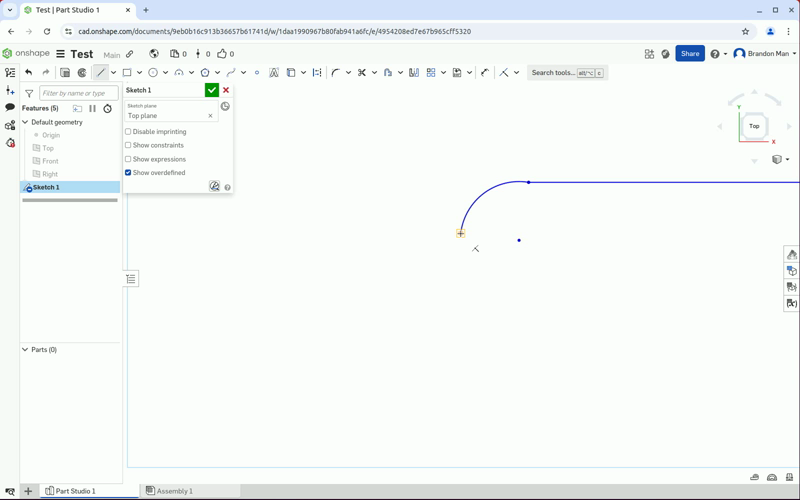
click(460, 233)
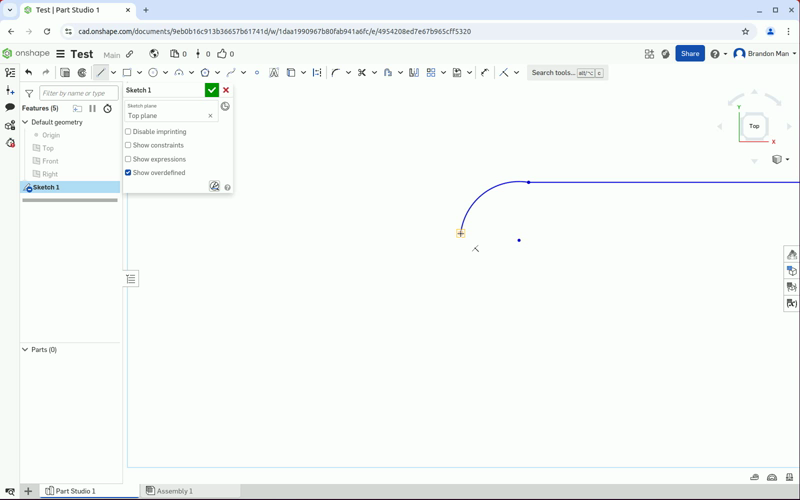
scroll(-6)
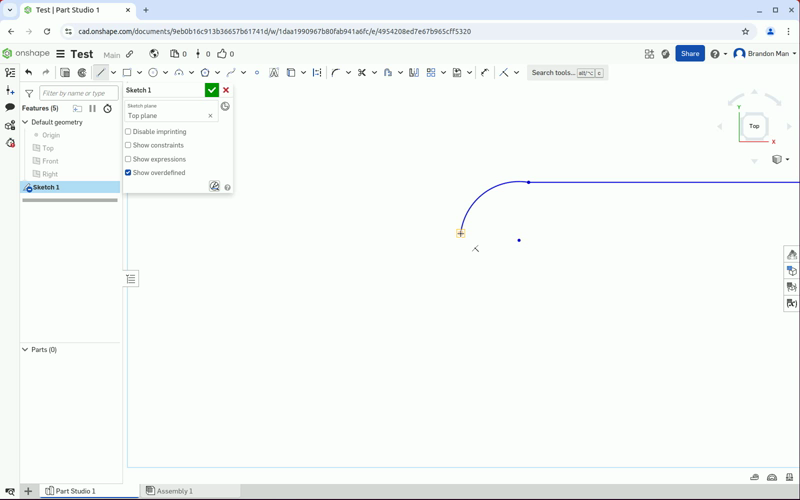
scroll(-6)
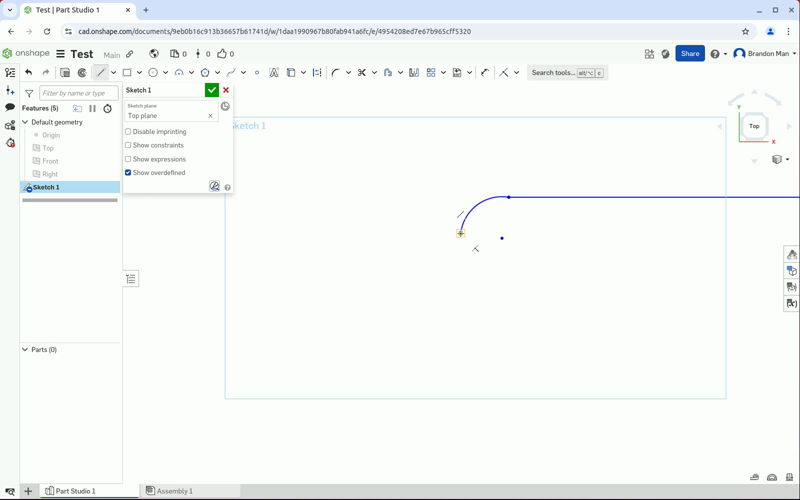
scroll(-6)
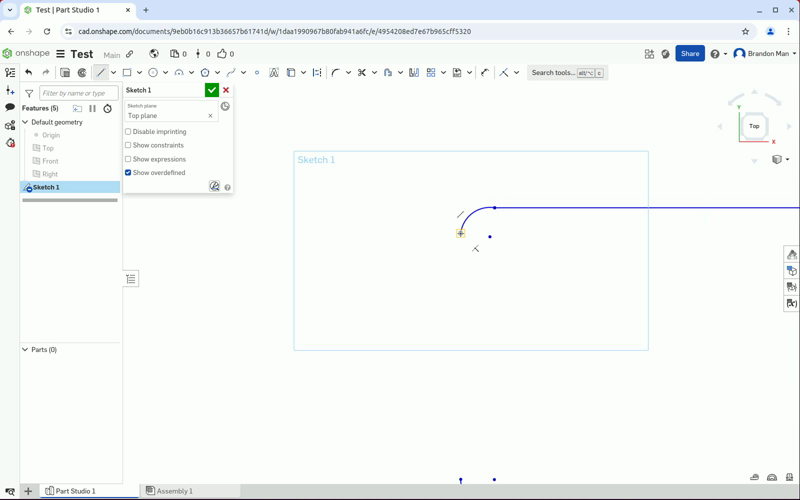
scroll(-6)
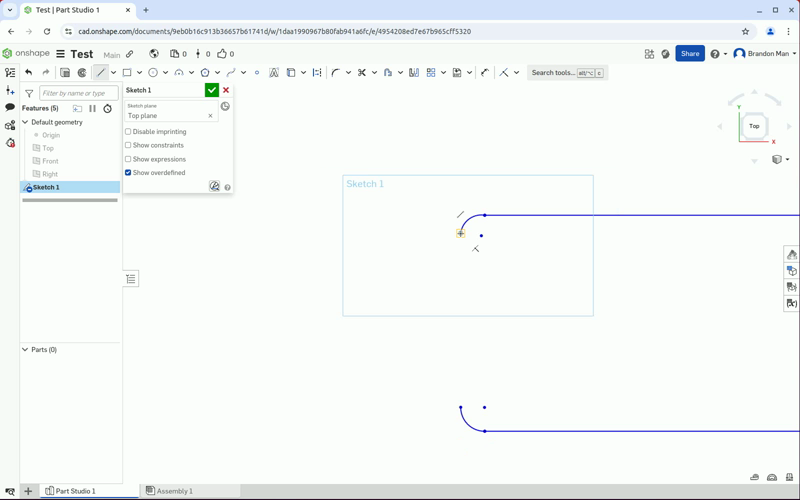
scroll(-6)
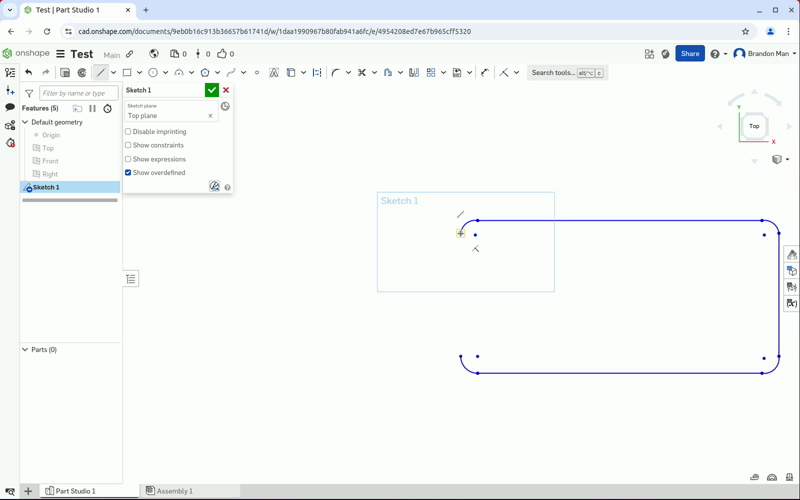
scroll(-6)
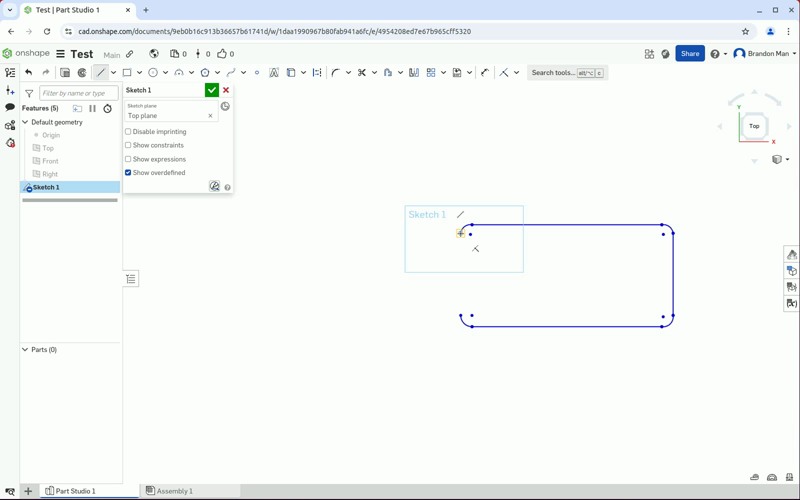
scroll(-6)
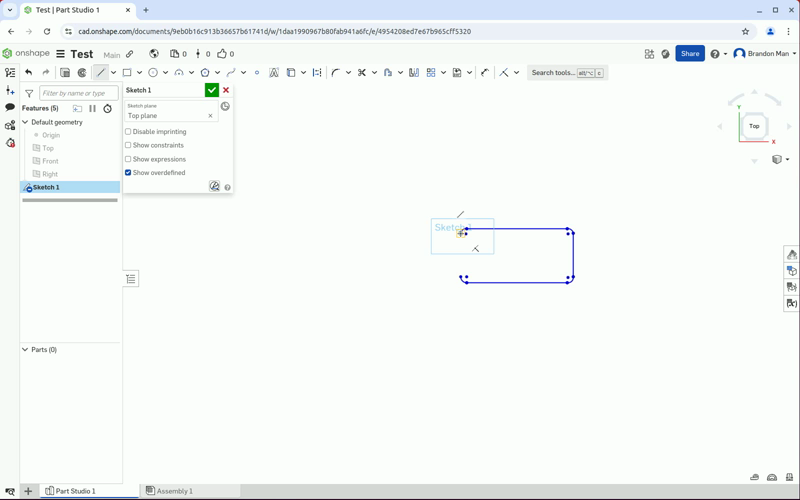
mouse_move(490, 233)
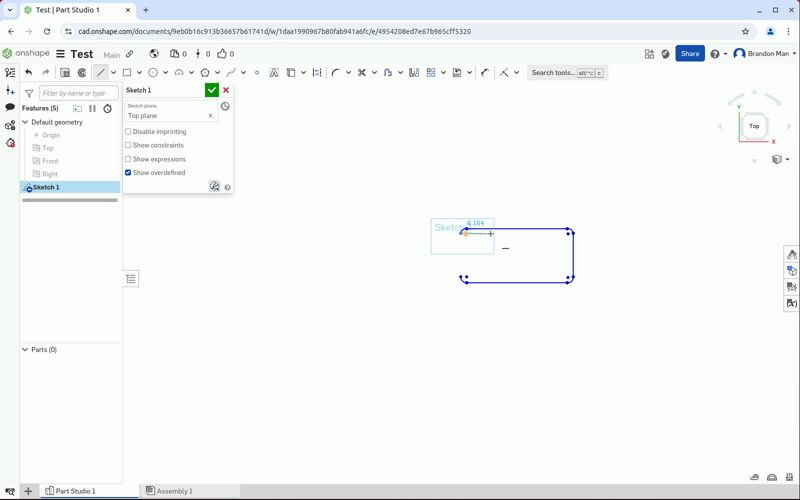
key_down(shift)
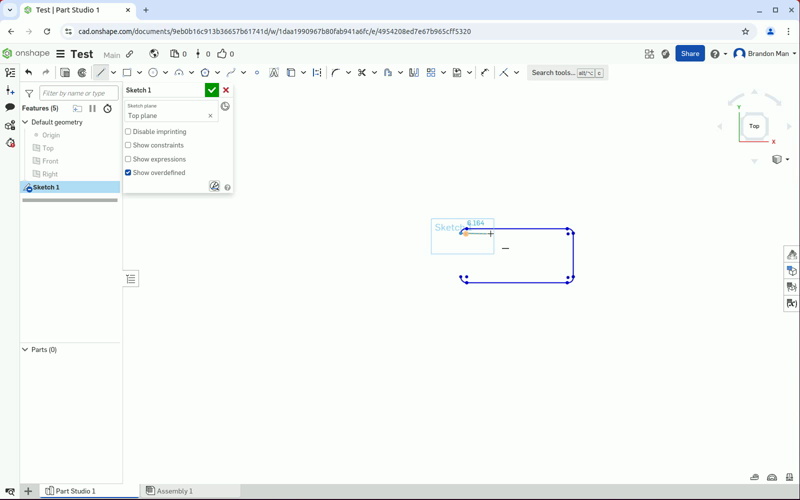
mouse_move(460, 276)
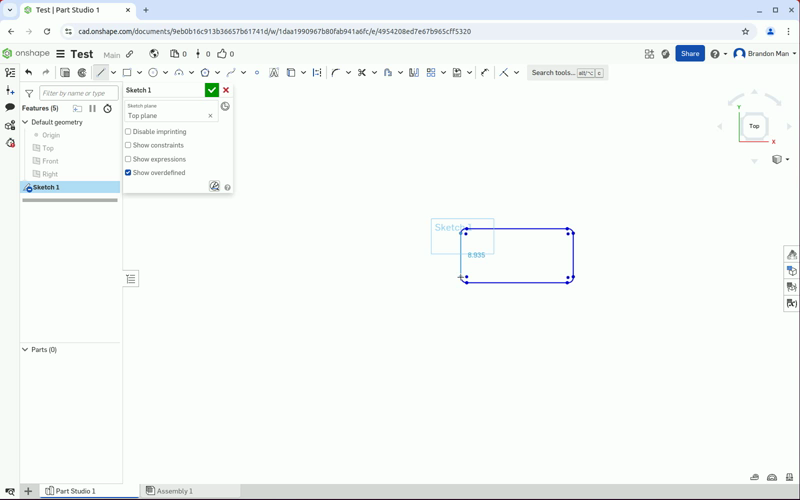
key_up(shift)
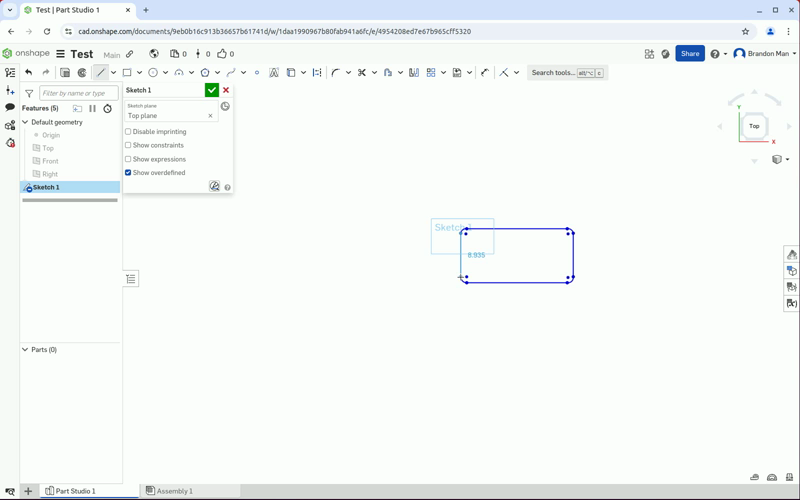
click(460, 276)
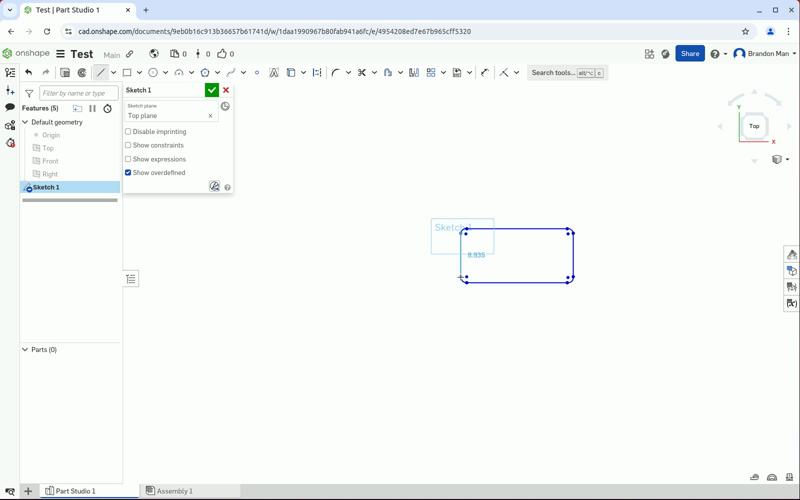
key(esc)
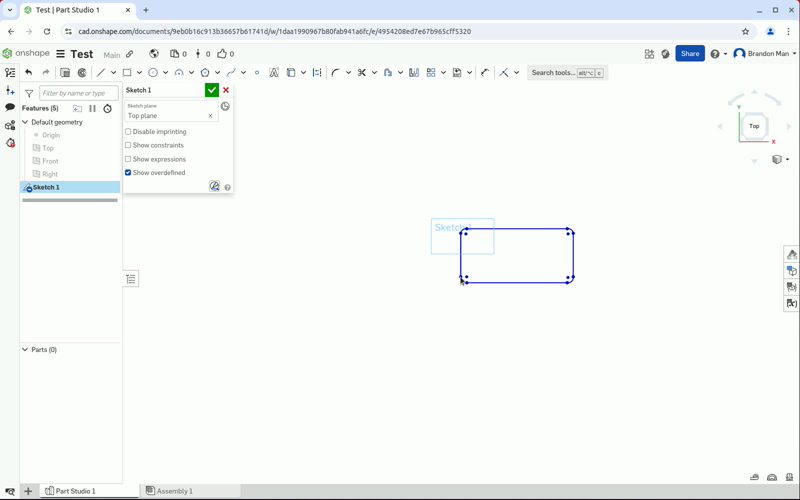
key(l)
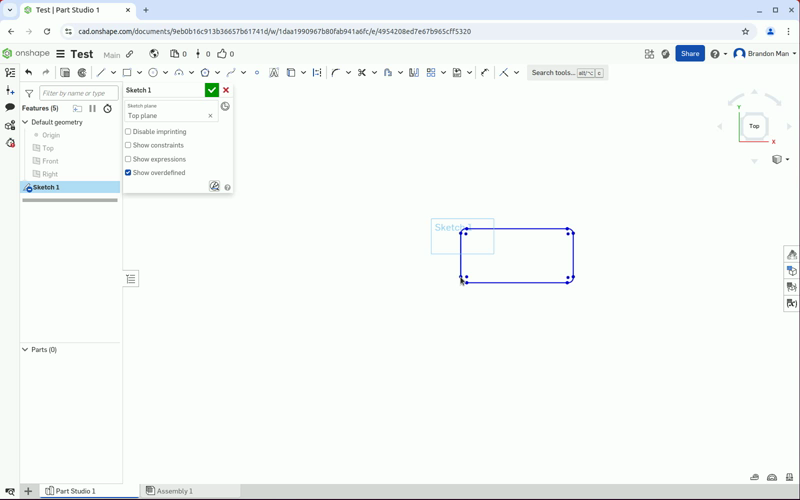
key_down(shift)
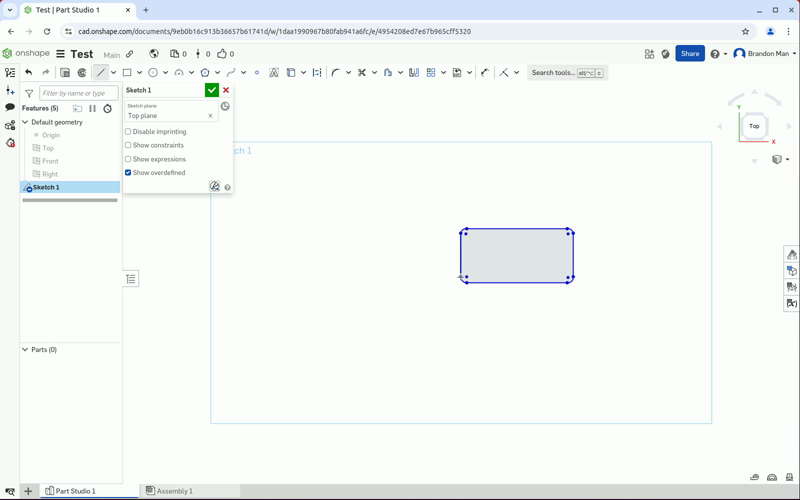
mouse_move(489, 276)
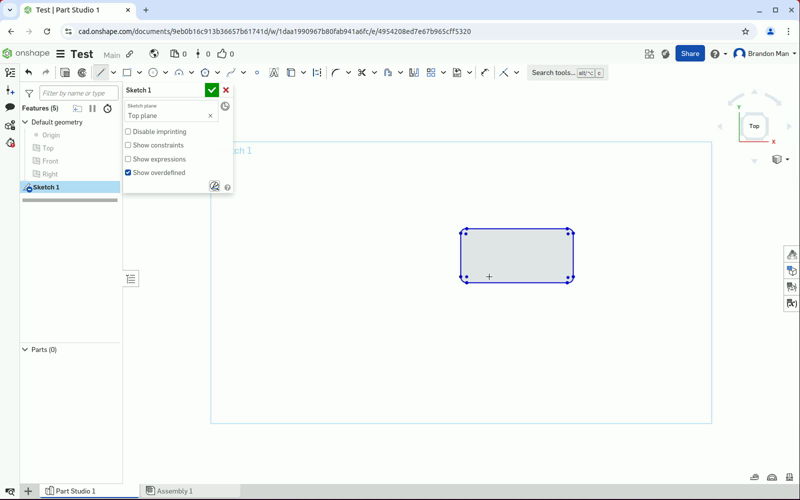
click(489, 276)
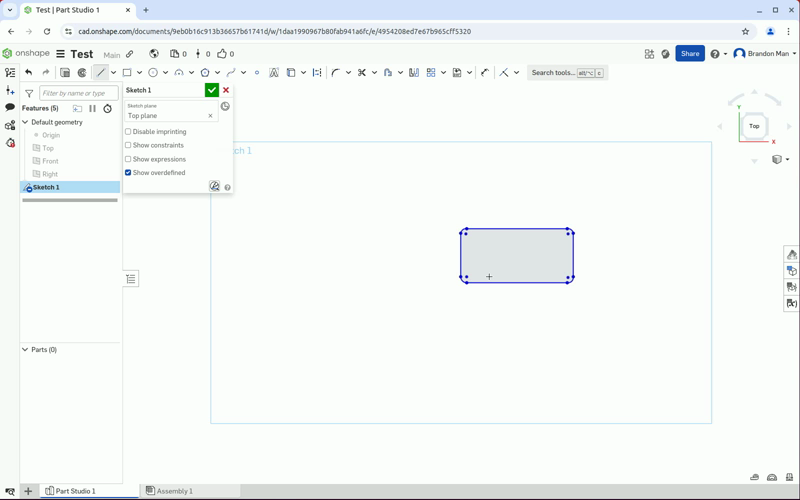
key_up(shift)
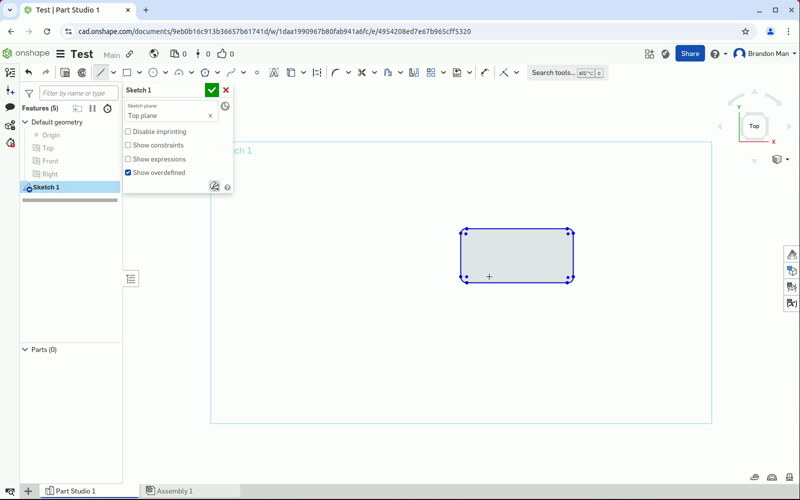
key_down(shift)
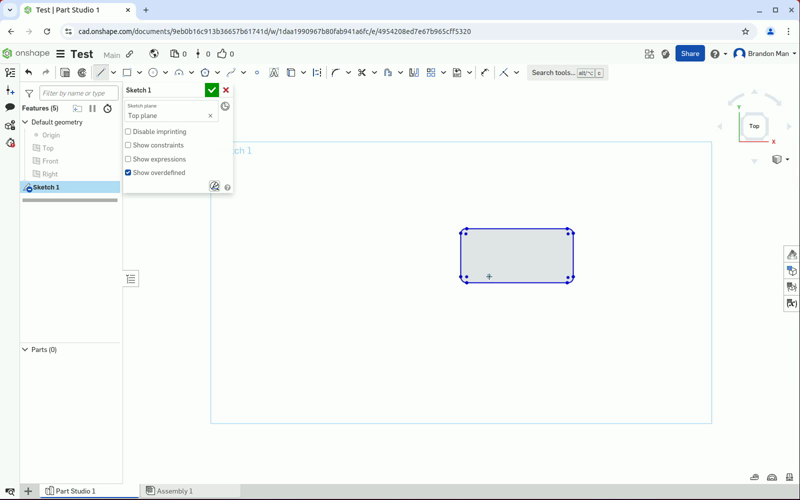
mouse_move(519, 276)
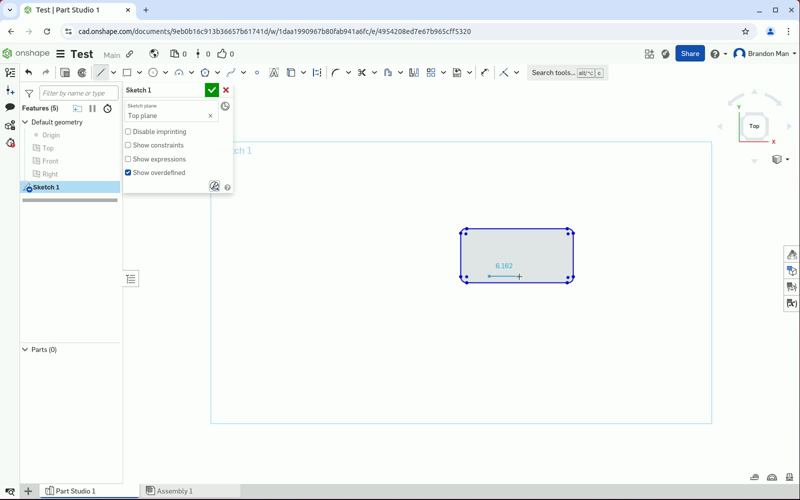
mouse_move(490, 276)
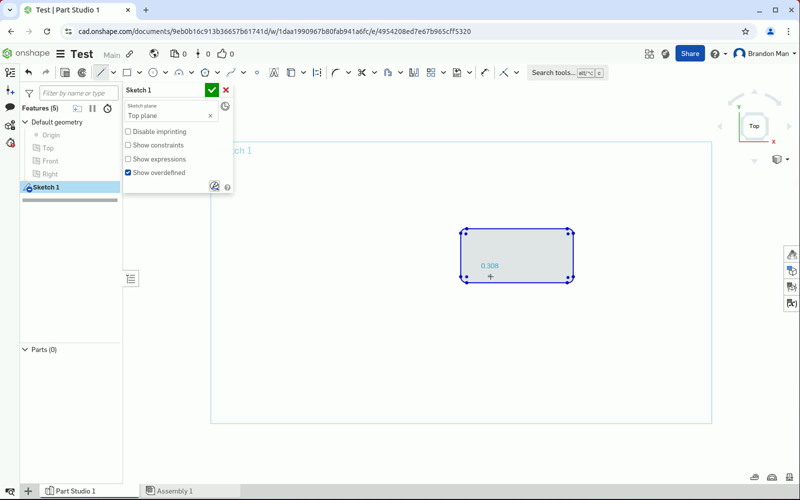
scroll(6)
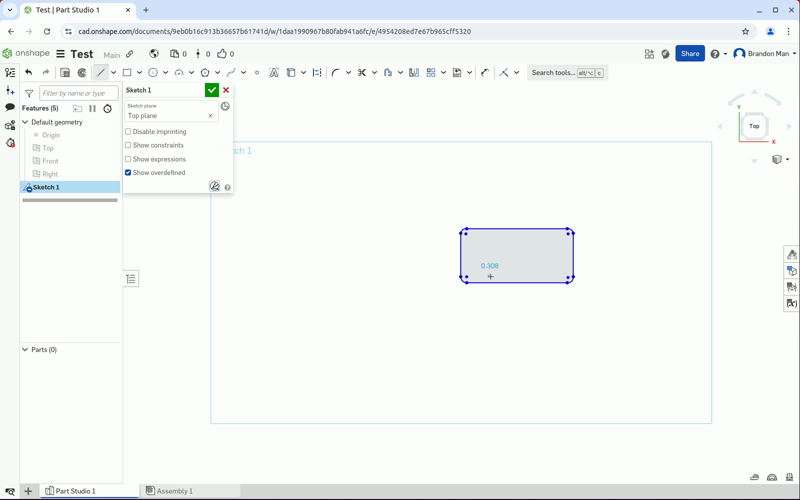
scroll(6)
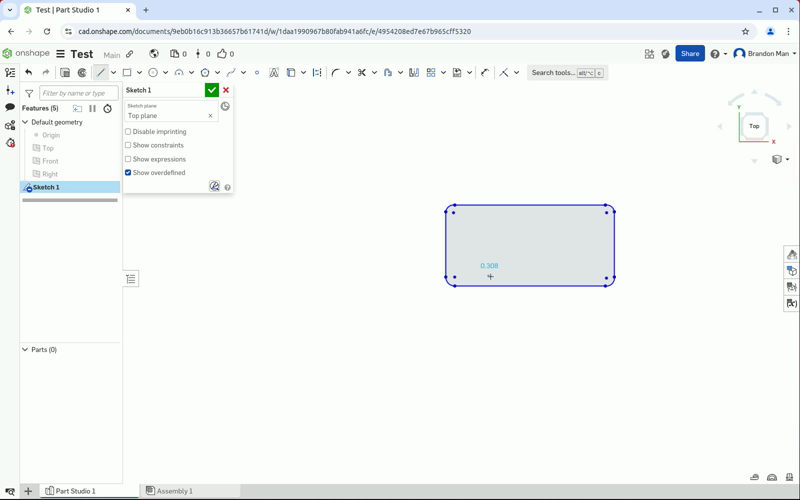
scroll(6)
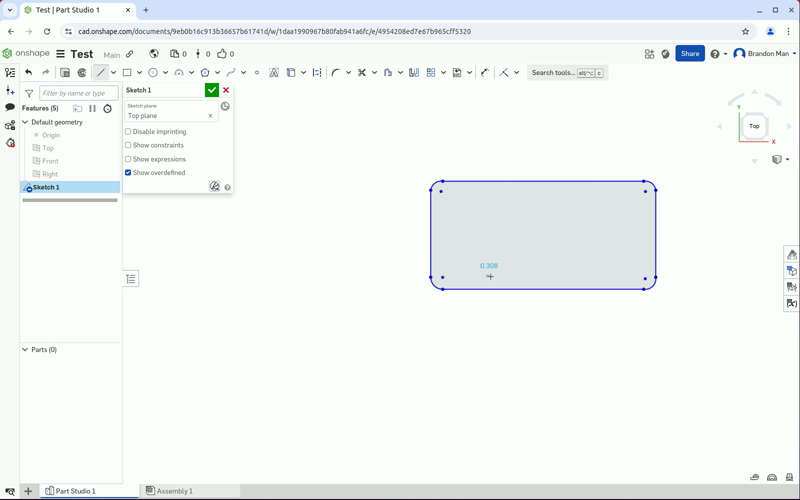
scroll(6)
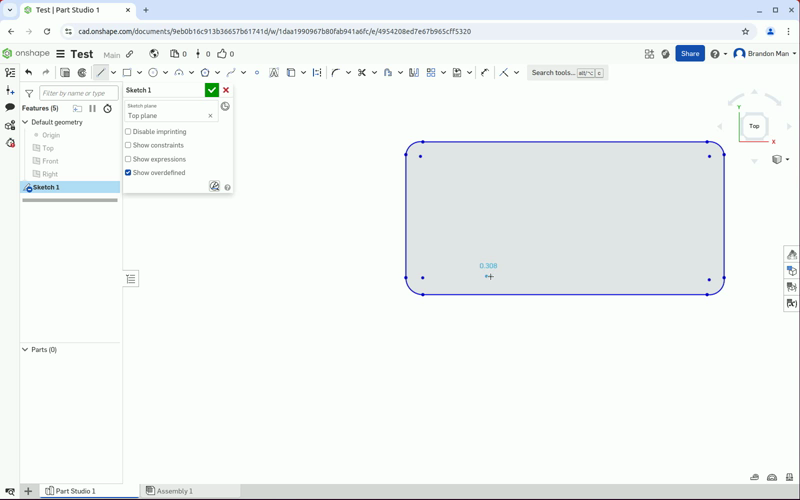
scroll(6)
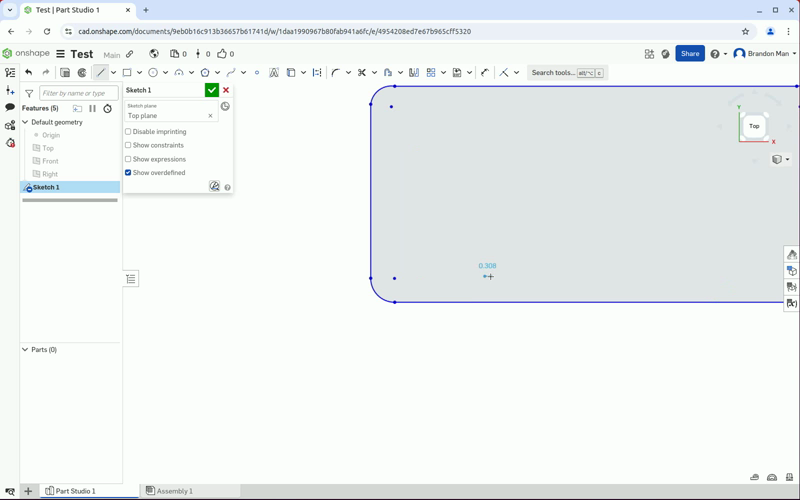
scroll(6)
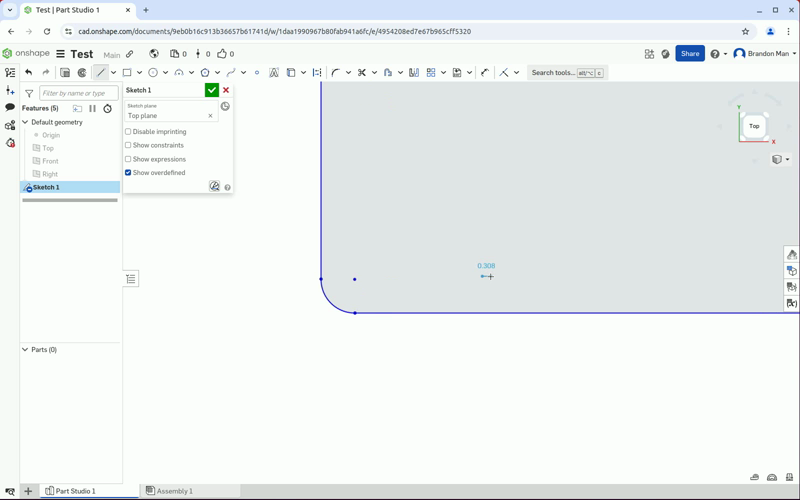
scroll(6)
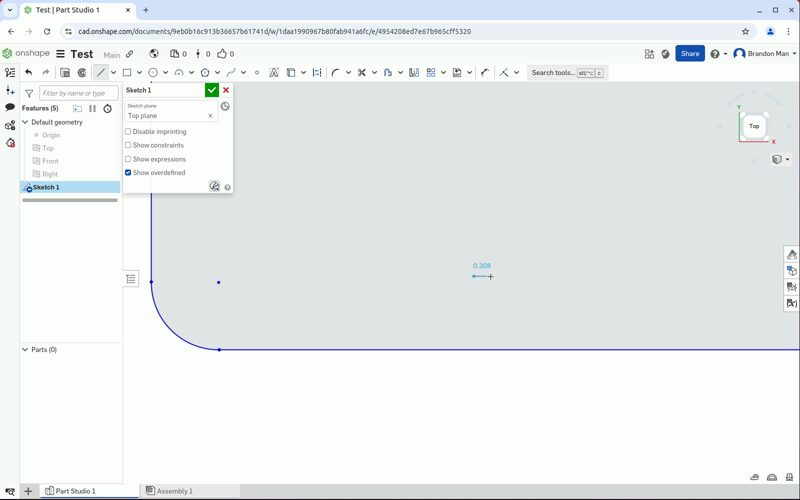
click(490, 276)
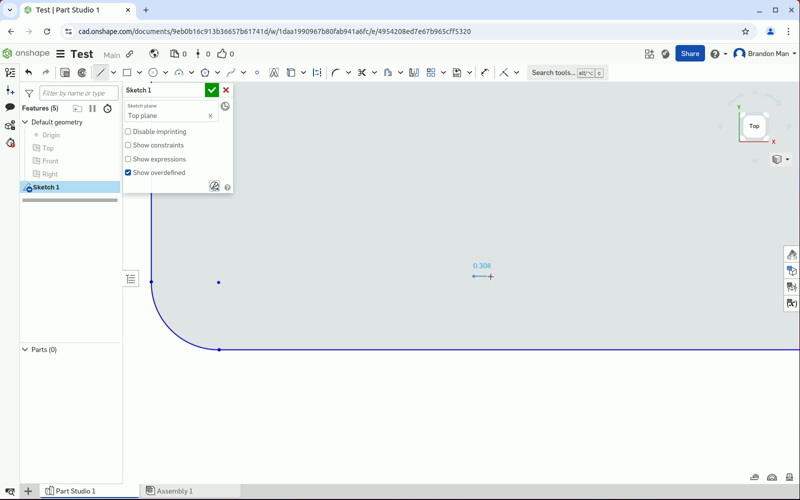
scroll(-6)
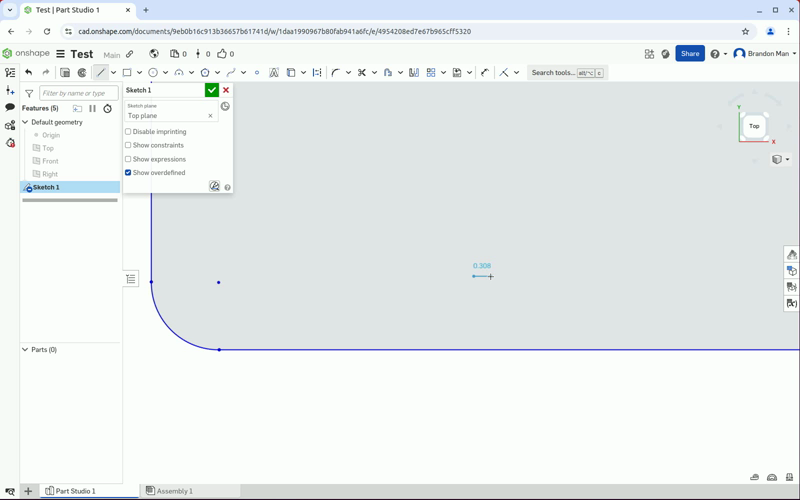
scroll(-6)
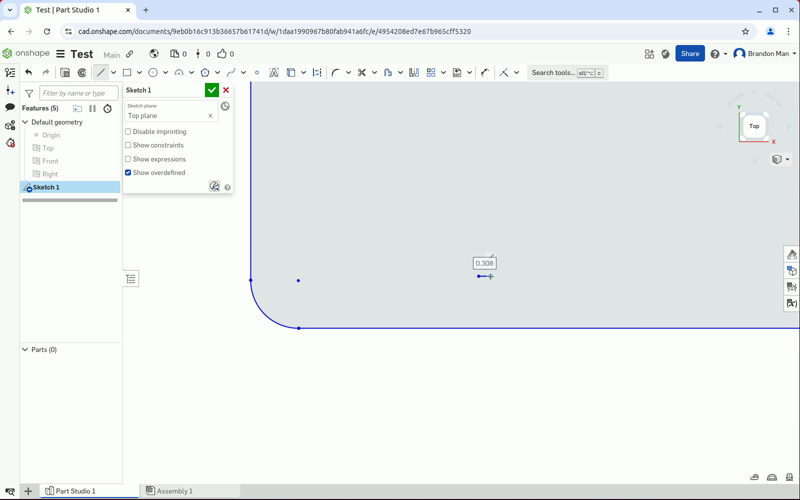
scroll(-6)
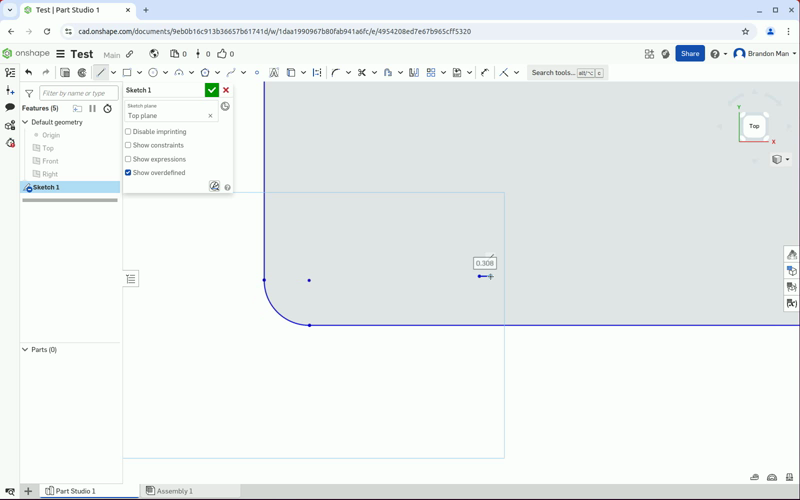
scroll(-6)
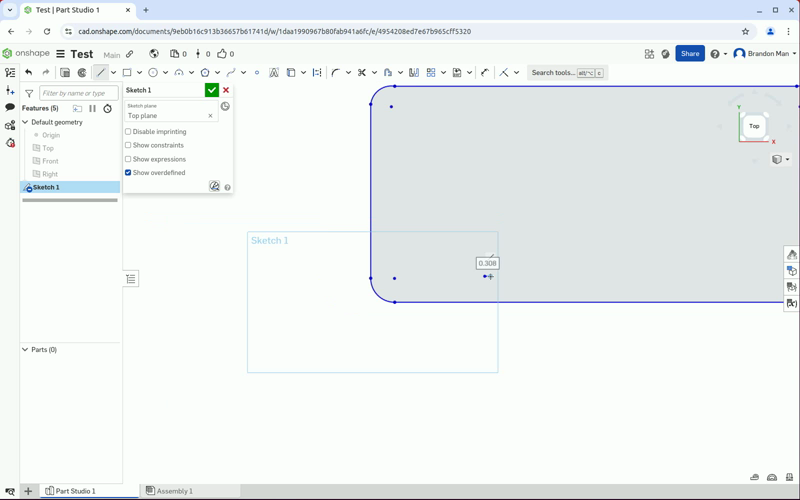
scroll(-6)
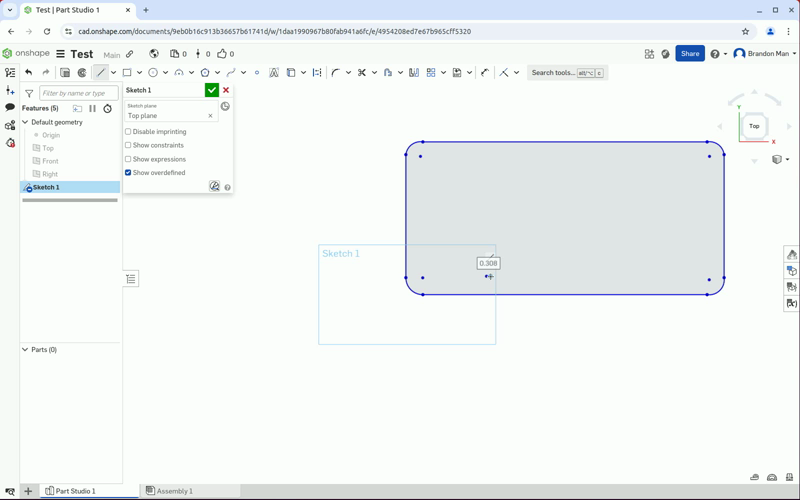
scroll(-6)
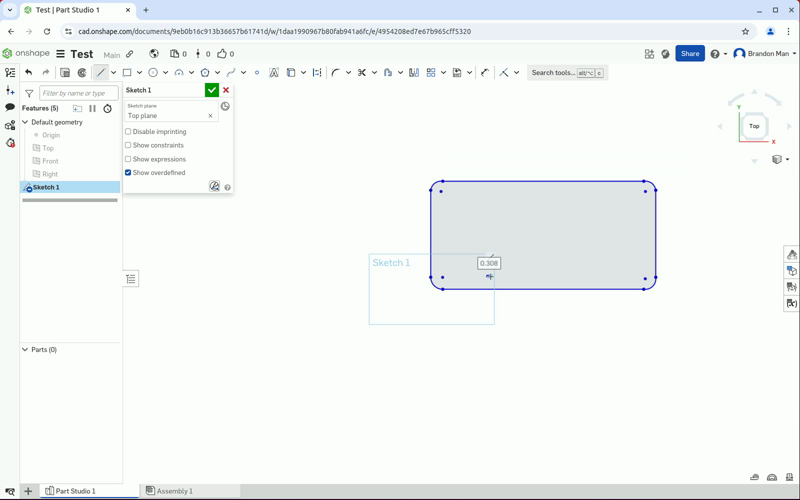
scroll(-6)
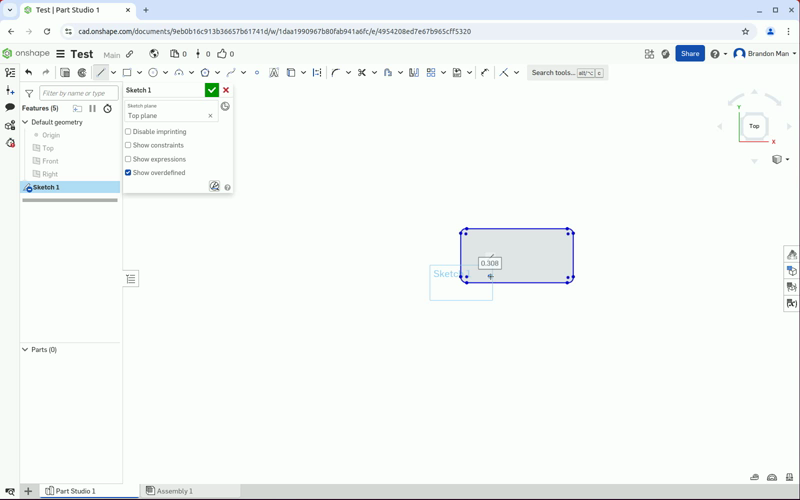
key_up(shift)
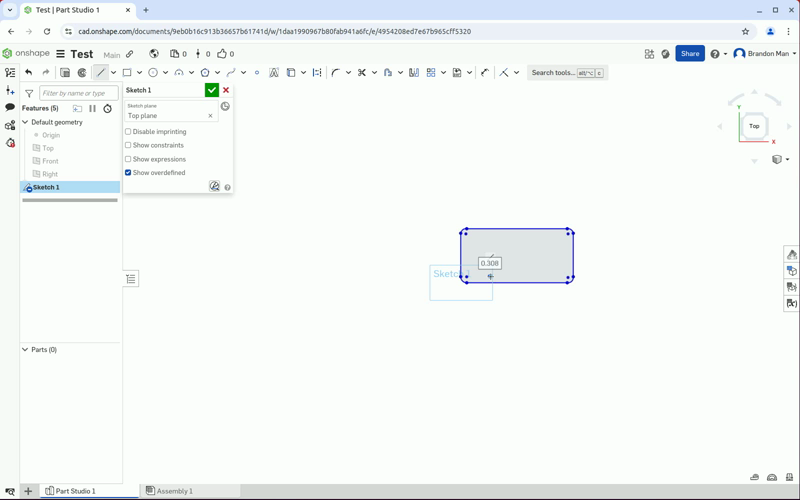
key(esc)
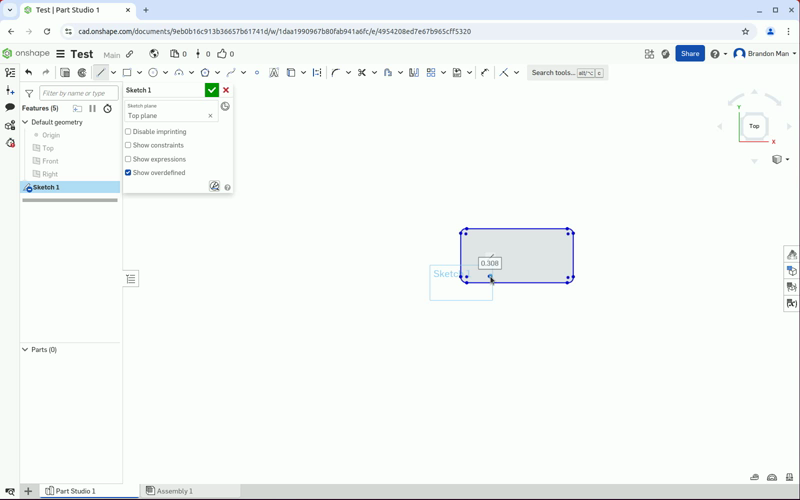
key(a)
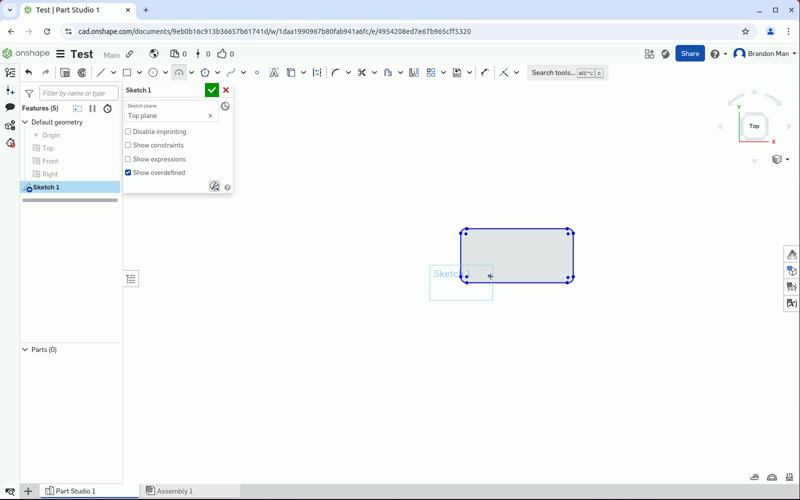
mouse_move(490, 276)
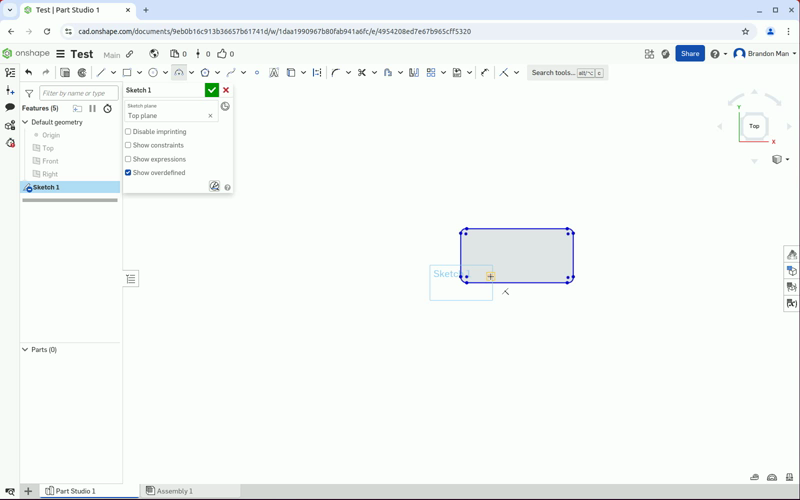
scroll(6)
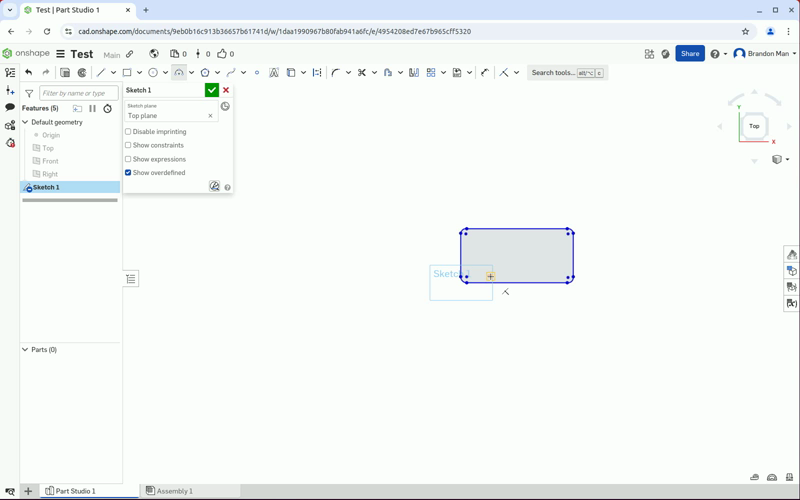
scroll(6)
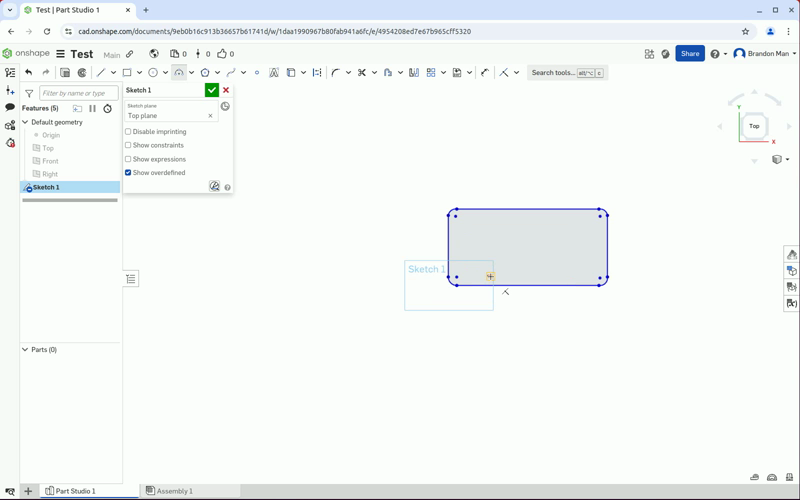
scroll(6)
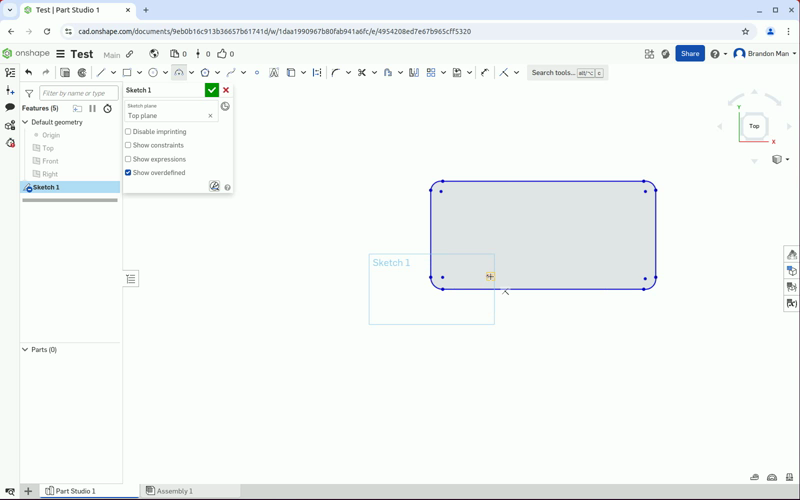
scroll(6)
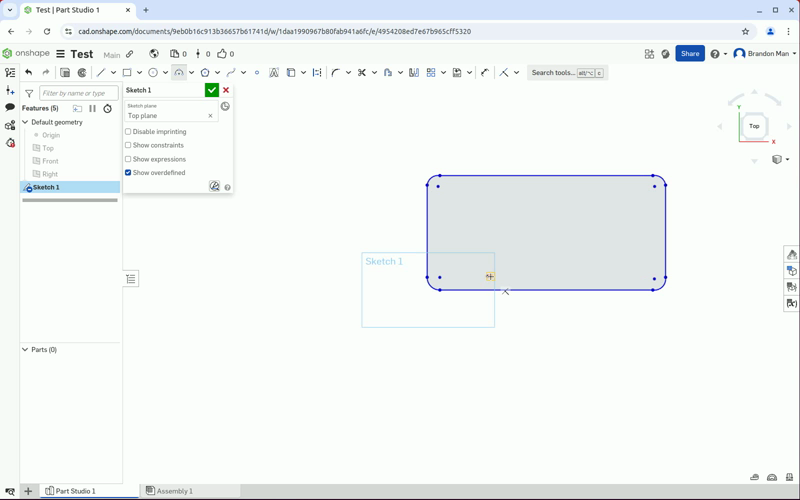
scroll(6)
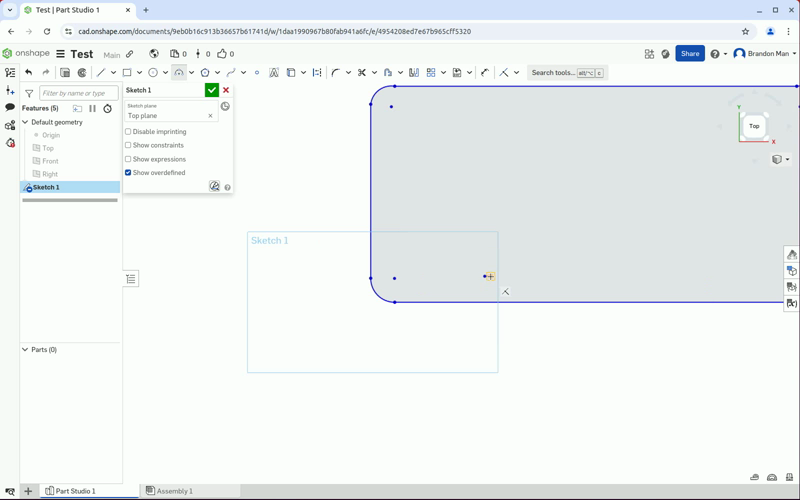
scroll(6)
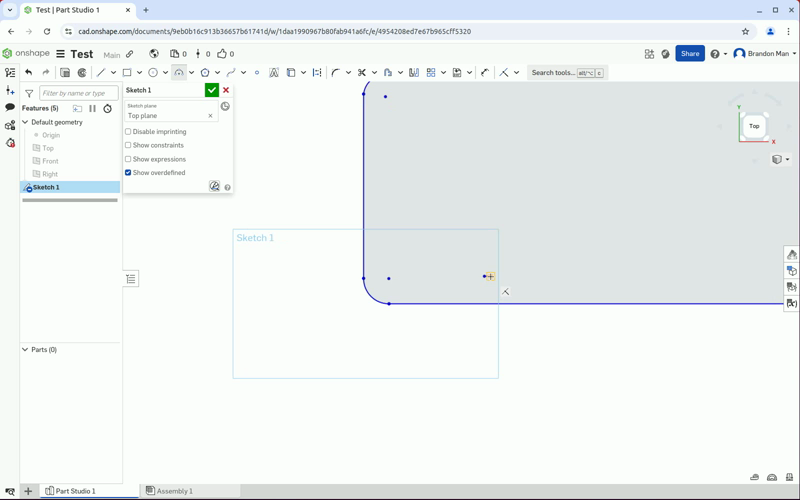
scroll(6)
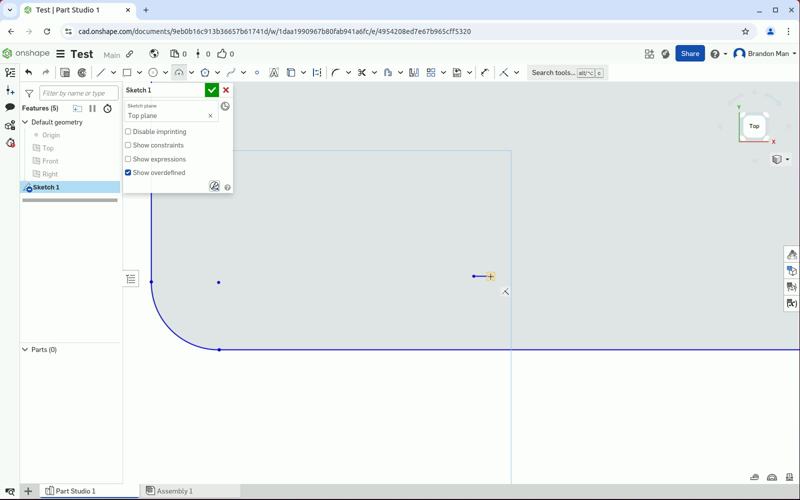
click(490, 276)
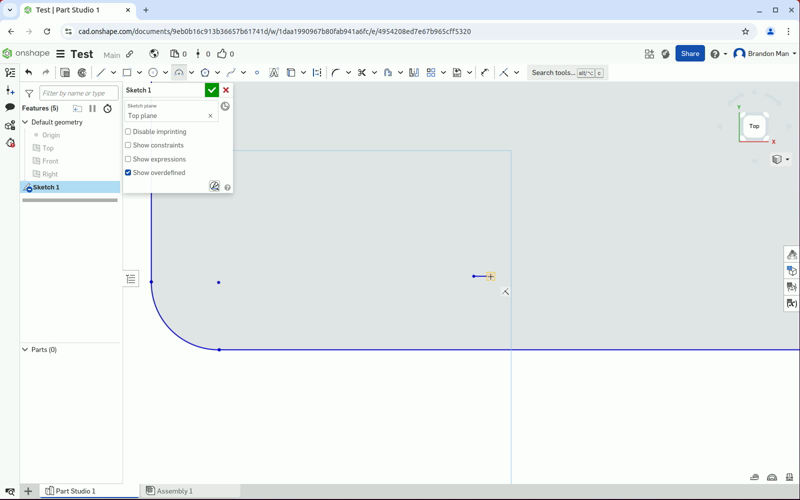
scroll(-6)
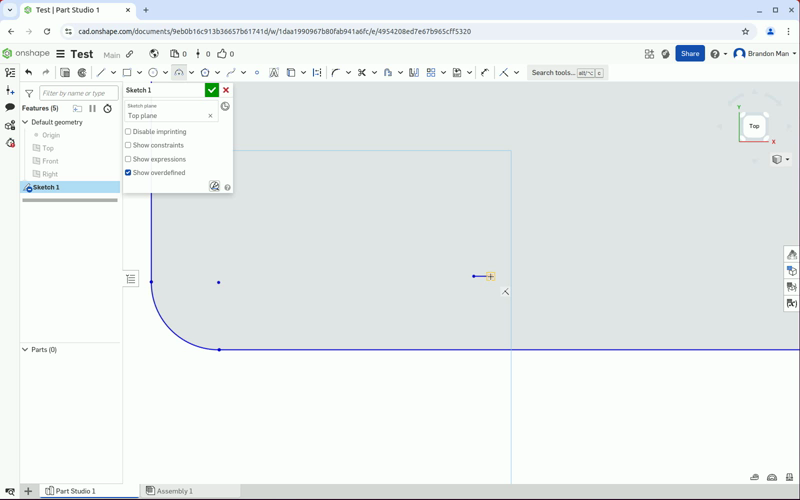
scroll(-6)
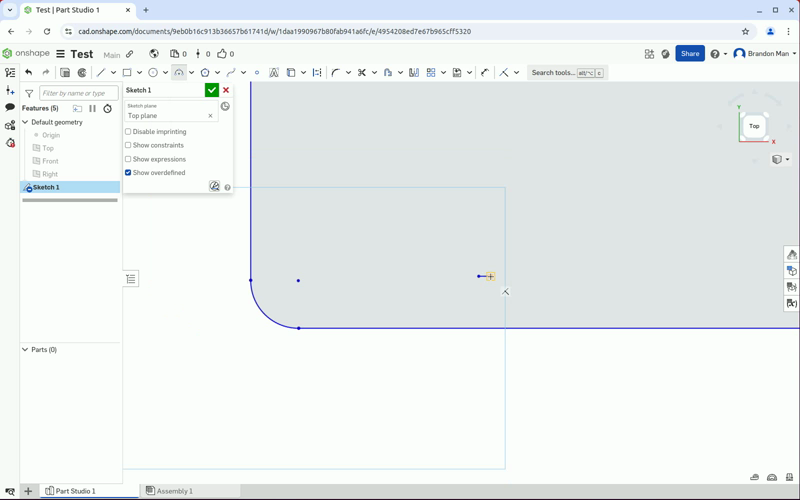
scroll(-6)
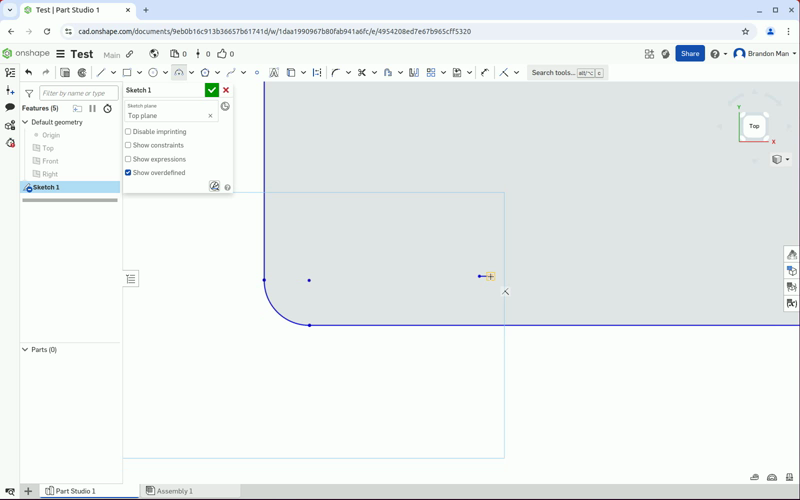
scroll(-6)
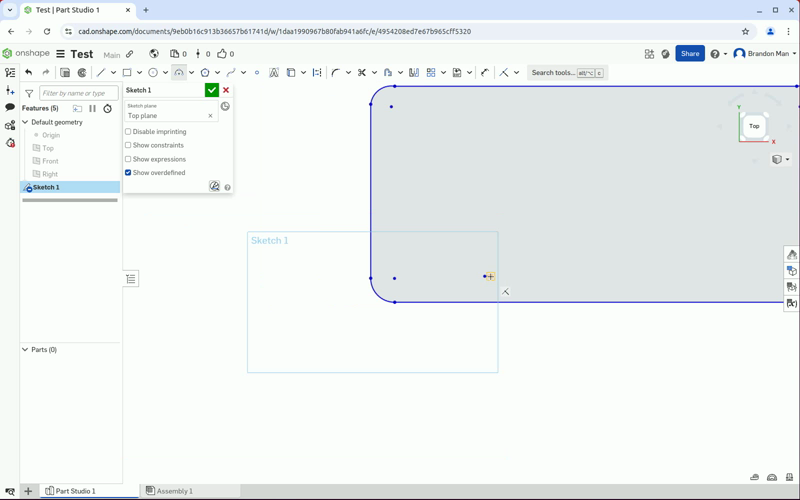
scroll(-6)
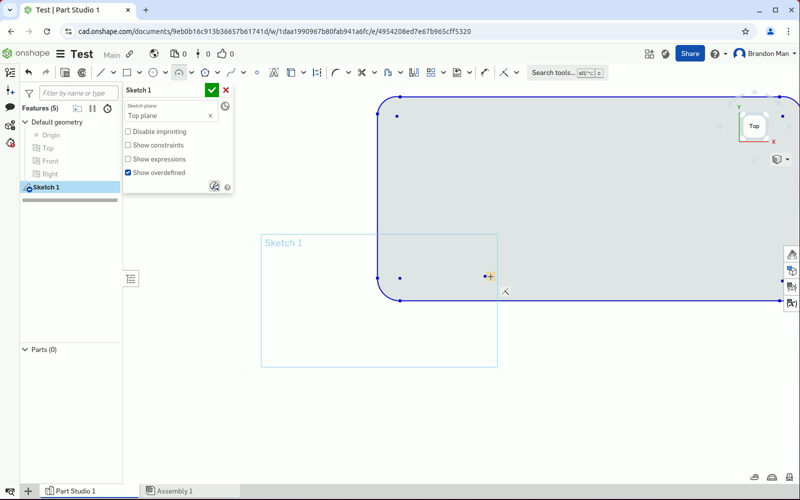
scroll(-6)
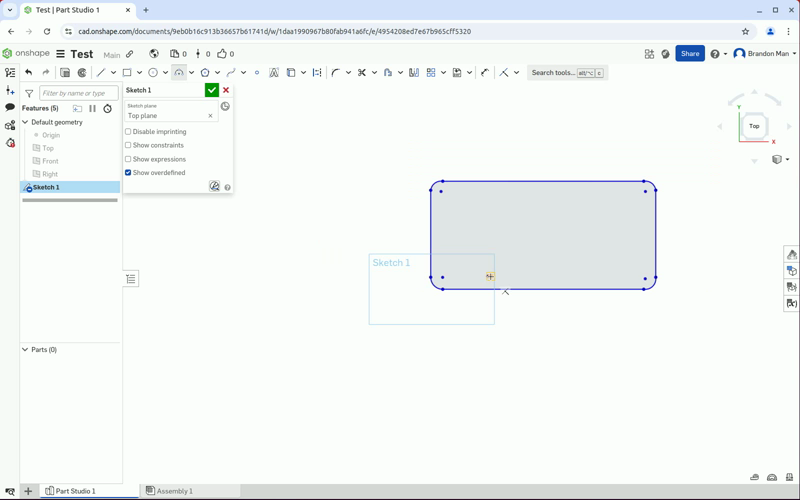
scroll(-6)
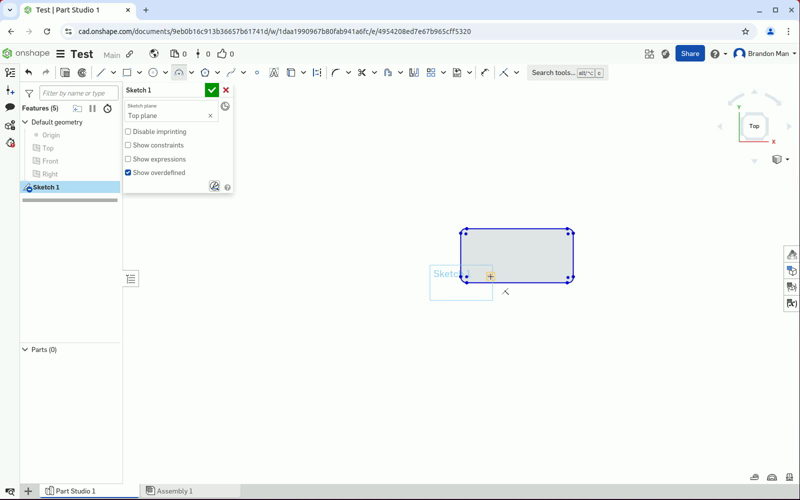
key_down(shift)
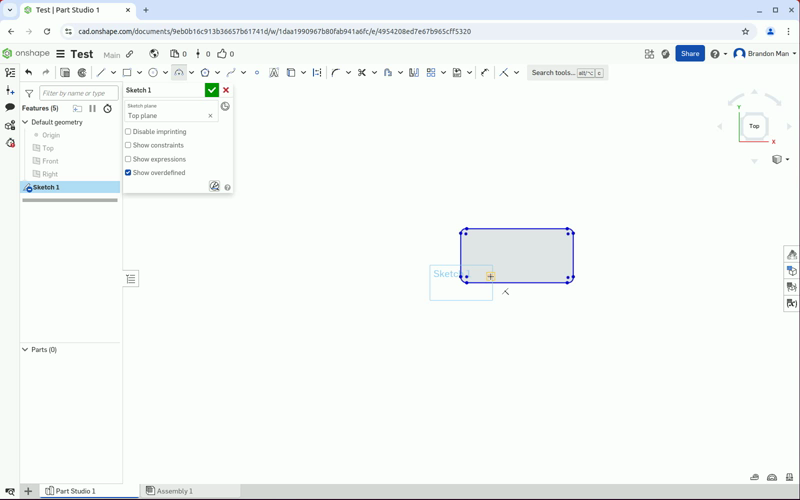
mouse_move(490, 262)
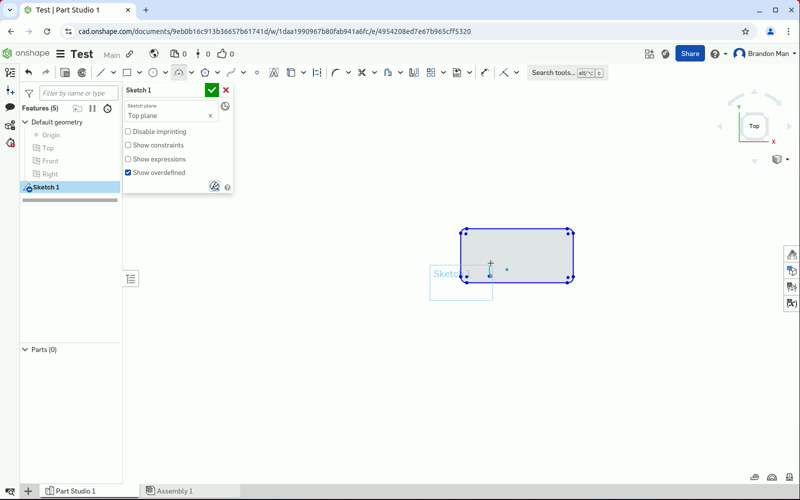
click(490, 262)
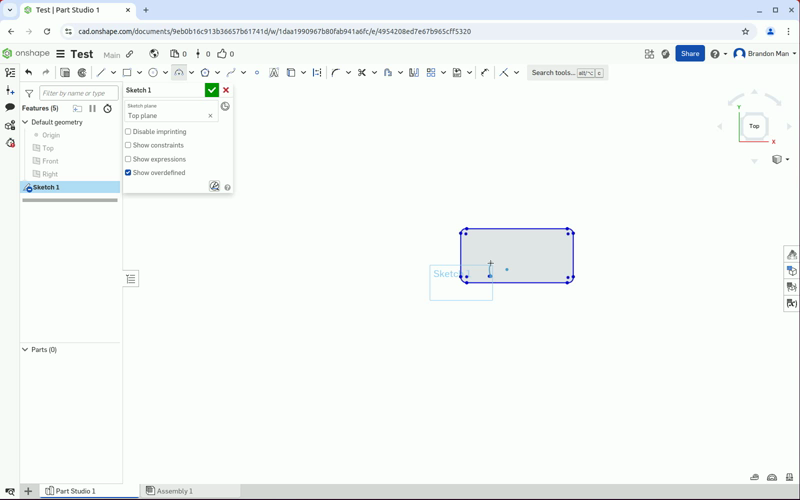
mouse_move(496, 269)
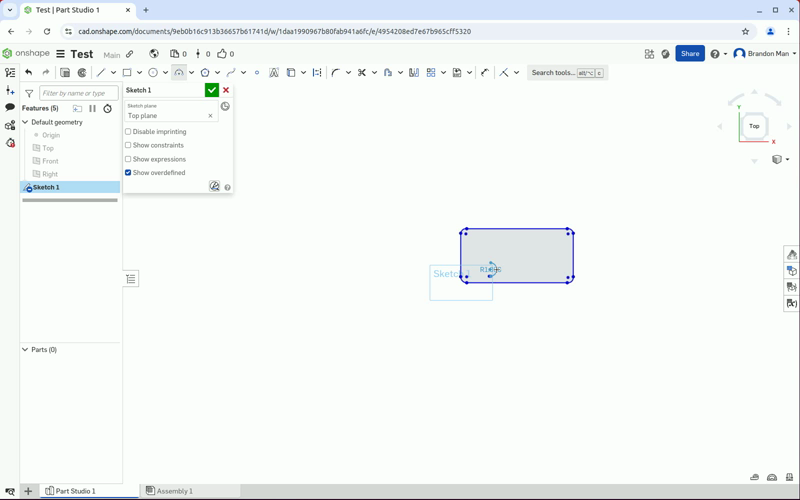
click(496, 269)
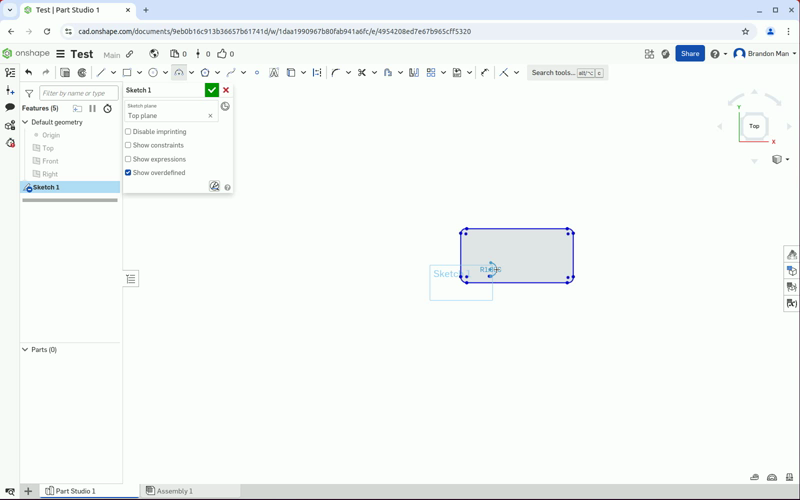
key_up(shift)
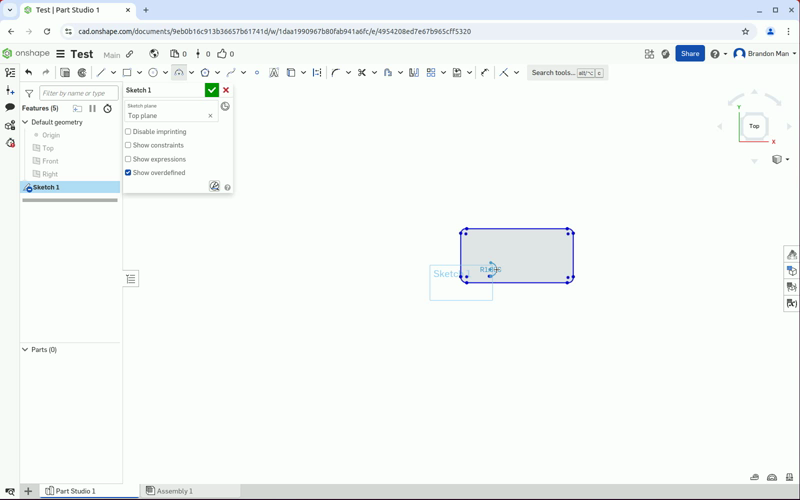
key(esc)
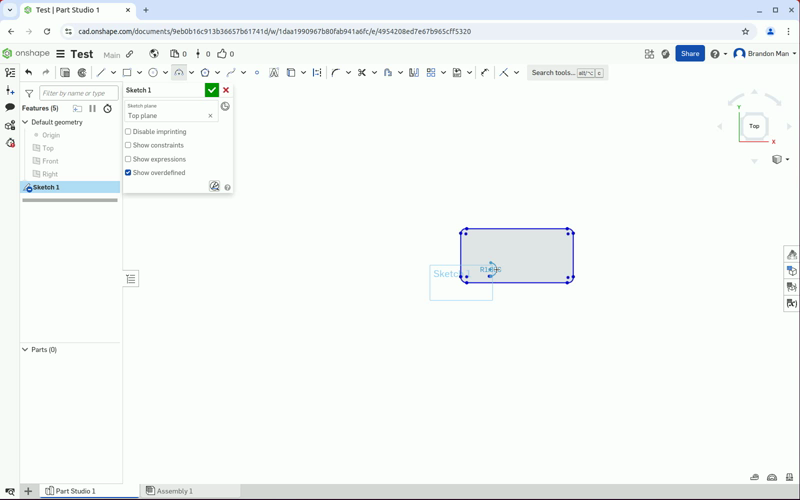
key(l)
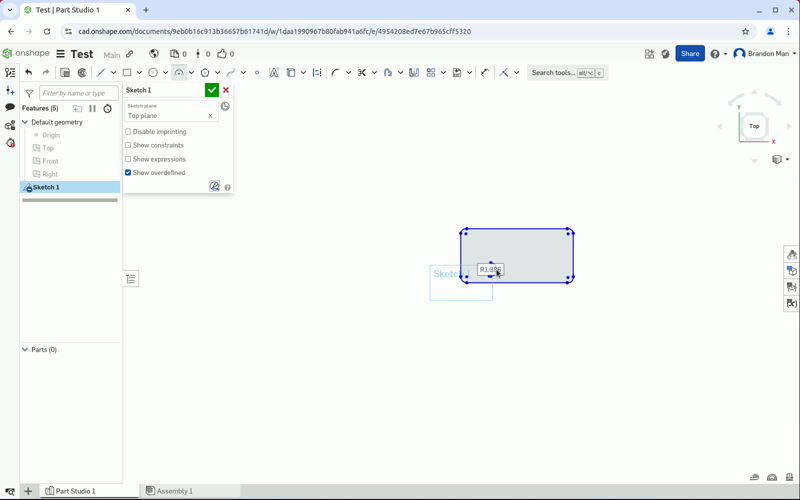
mouse_move(490, 262)
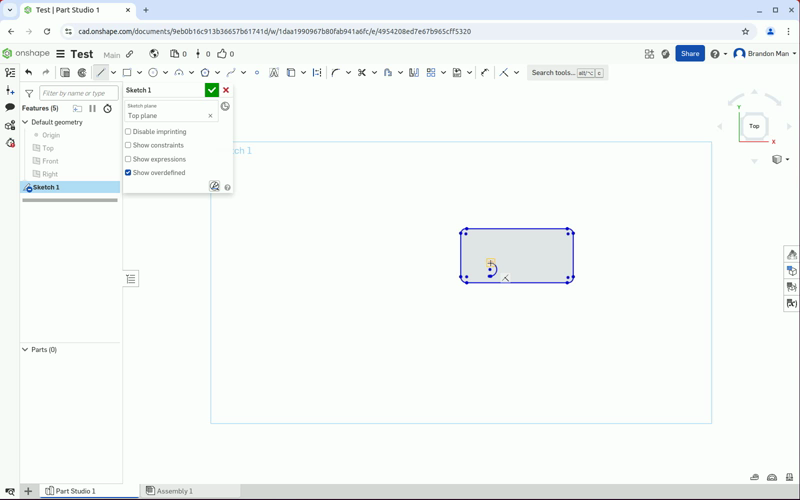
click(490, 262)
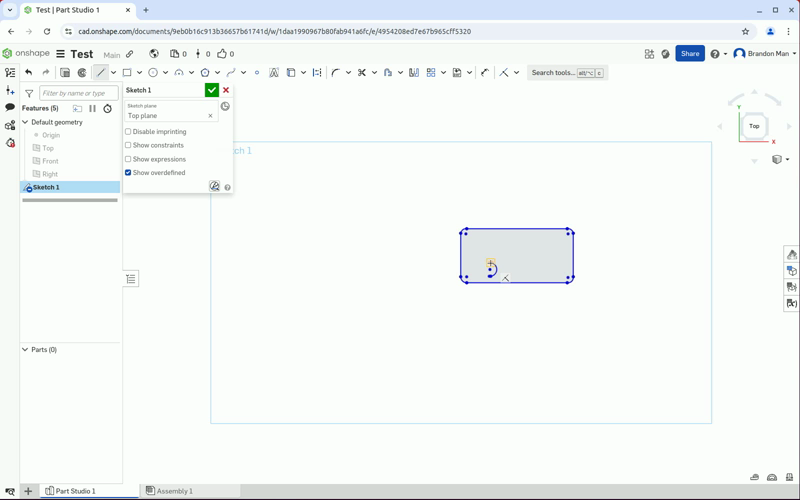
key_down(shift)
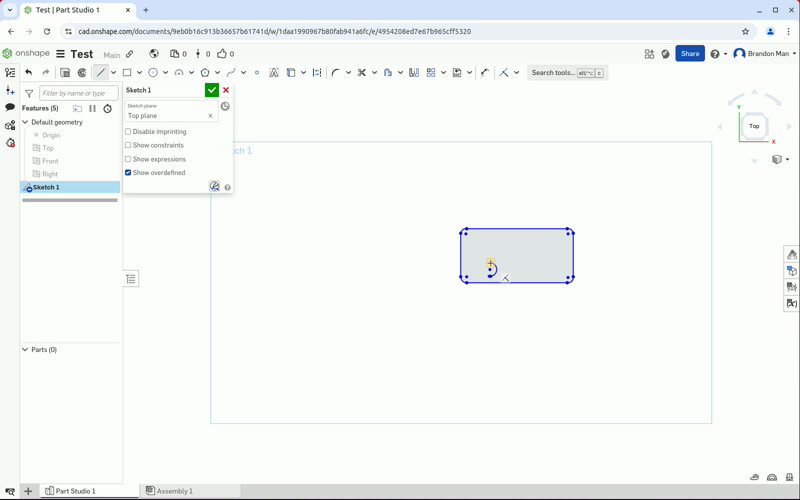
mouse_move(520, 262)
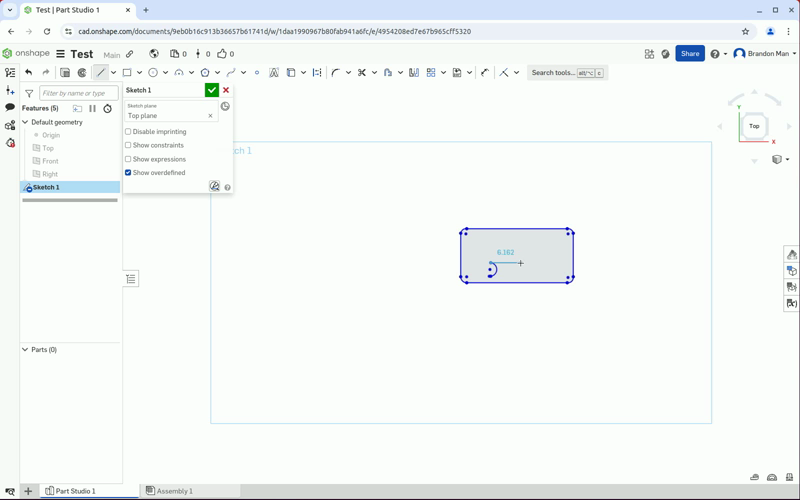
mouse_move(489, 262)
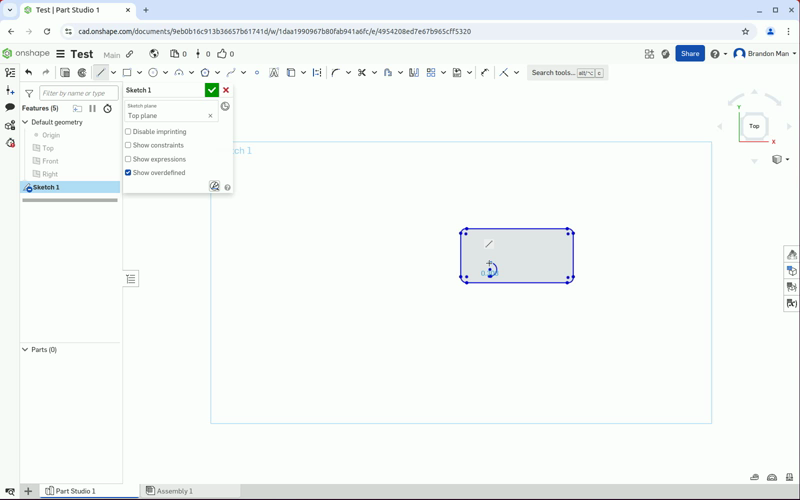
scroll(6)
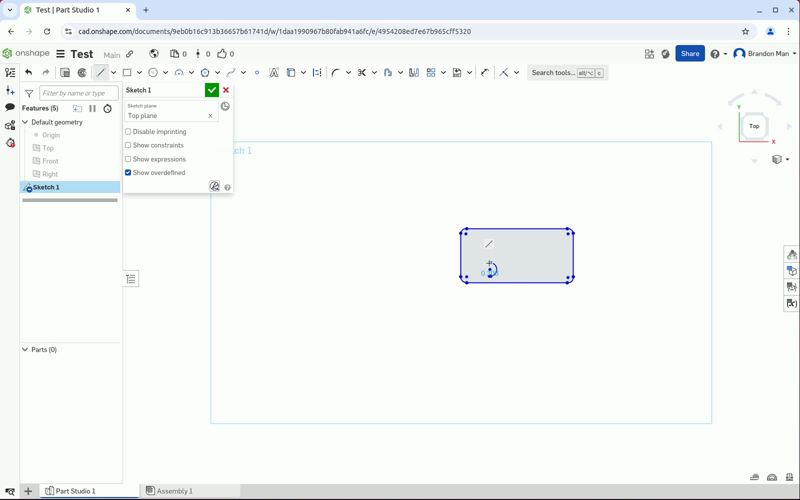
scroll(6)
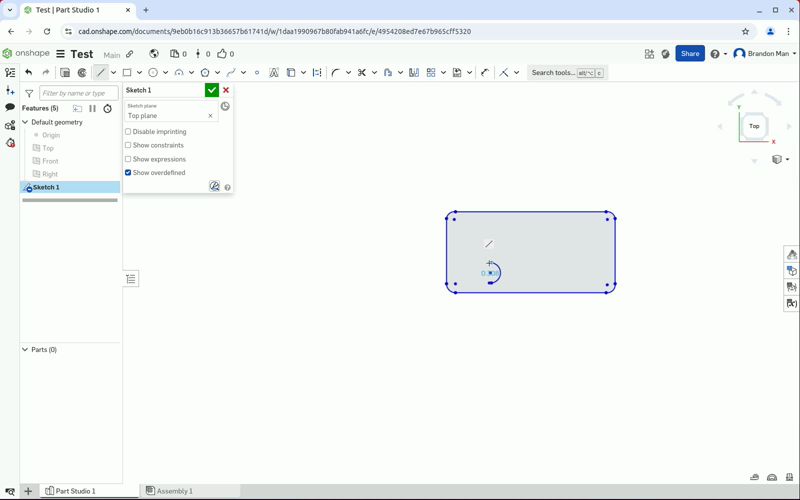
scroll(6)
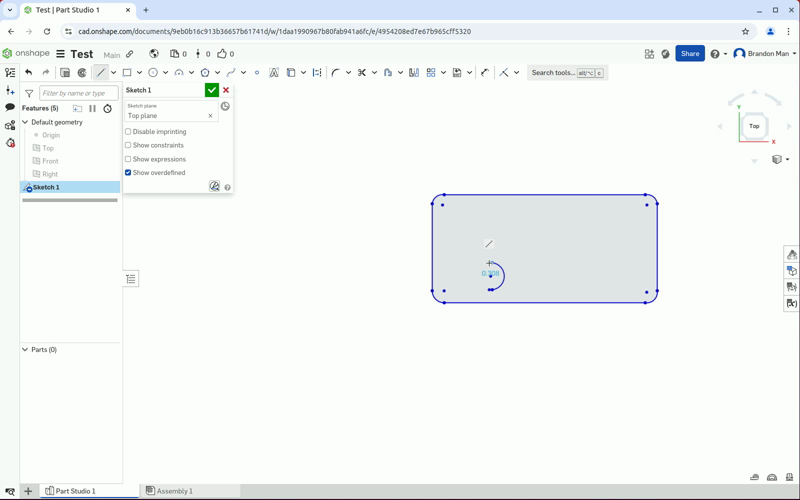
scroll(6)
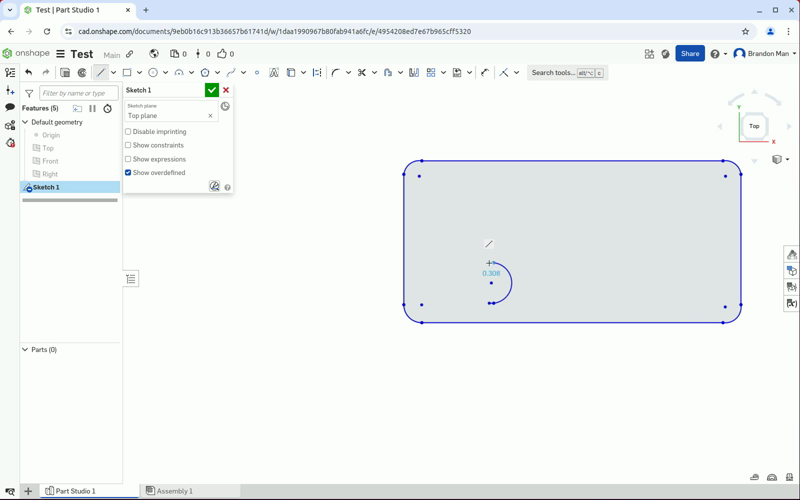
scroll(6)
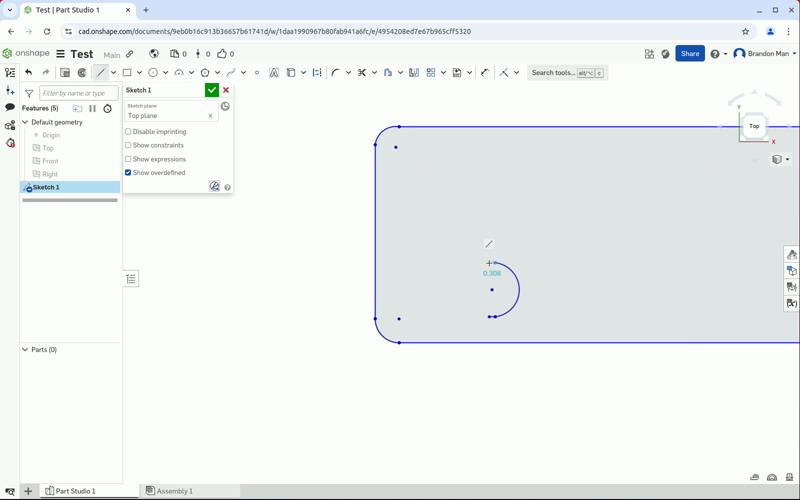
scroll(6)
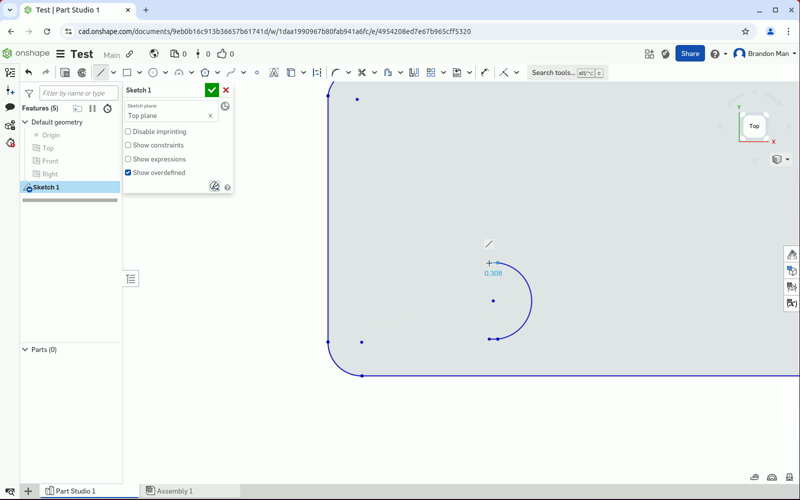
scroll(6)
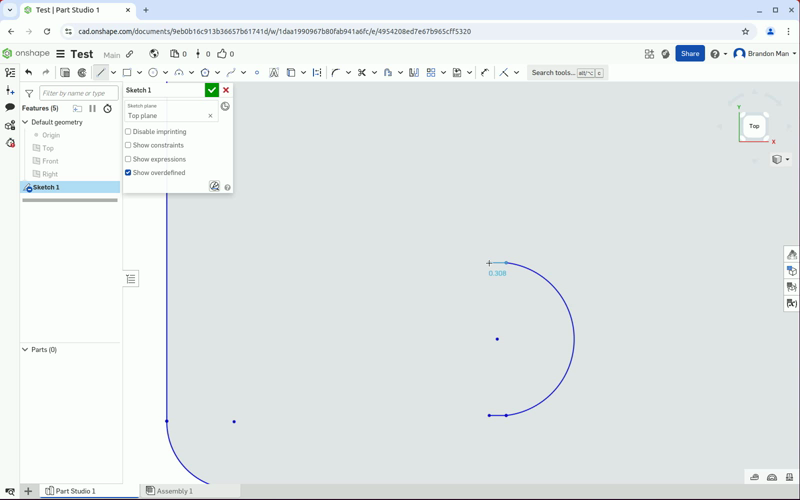
click(489, 262)
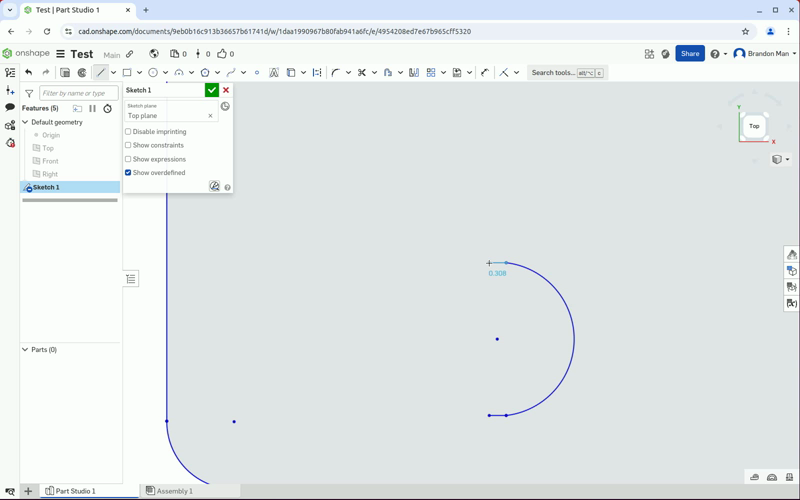
scroll(-6)
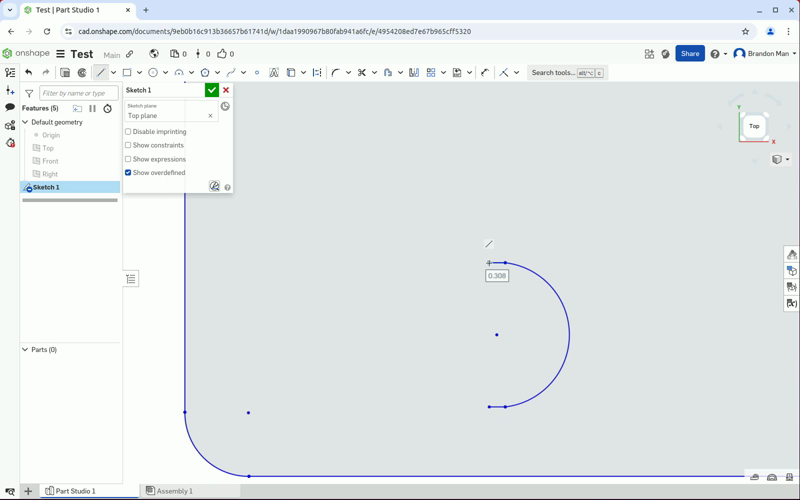
scroll(-6)
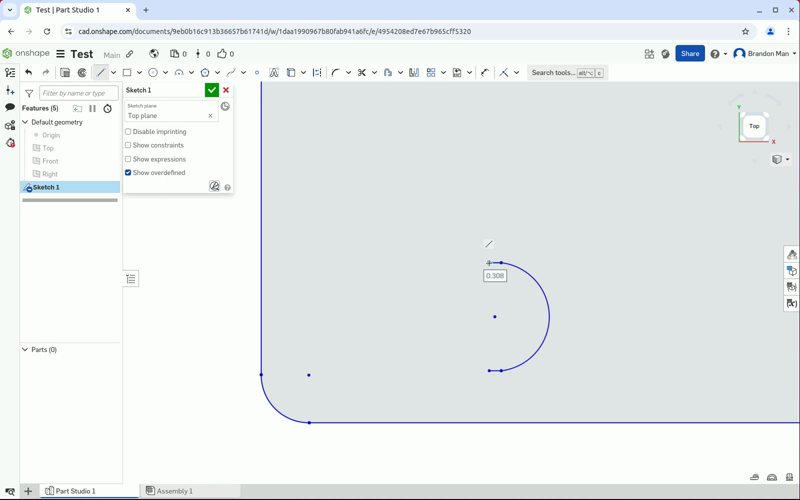
scroll(-6)
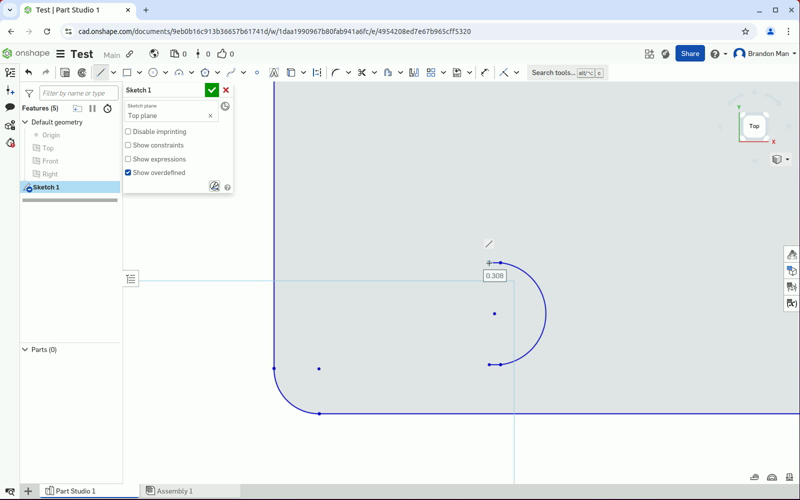
scroll(-6)
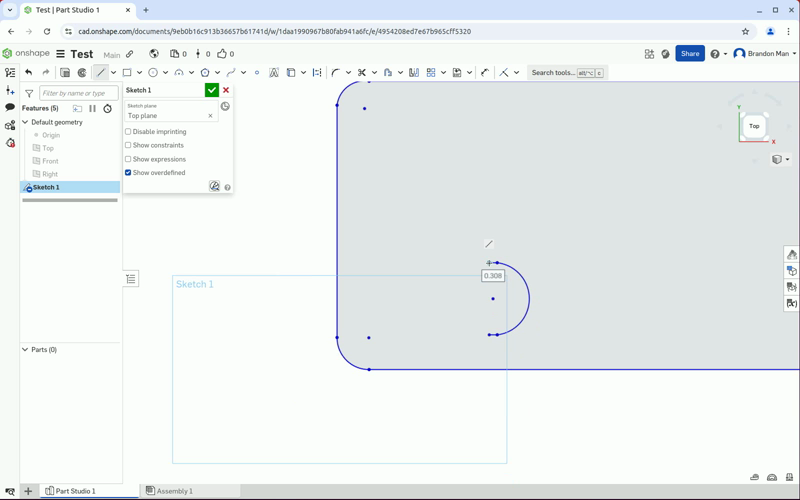
scroll(-6)
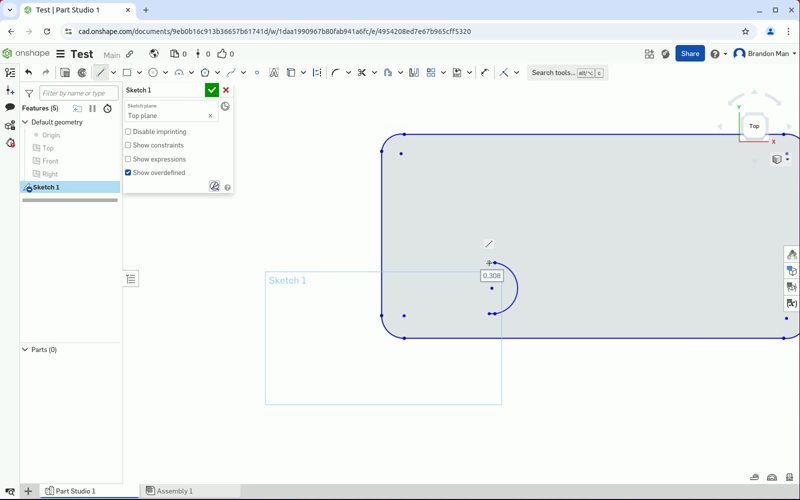
scroll(-6)
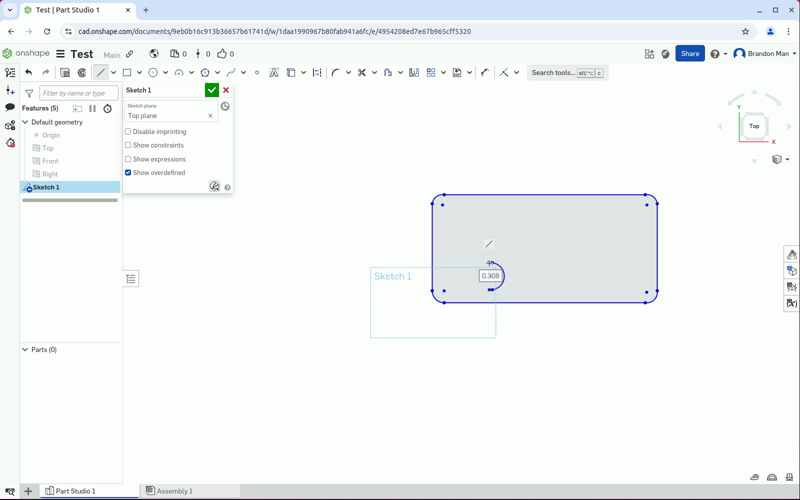
scroll(-6)
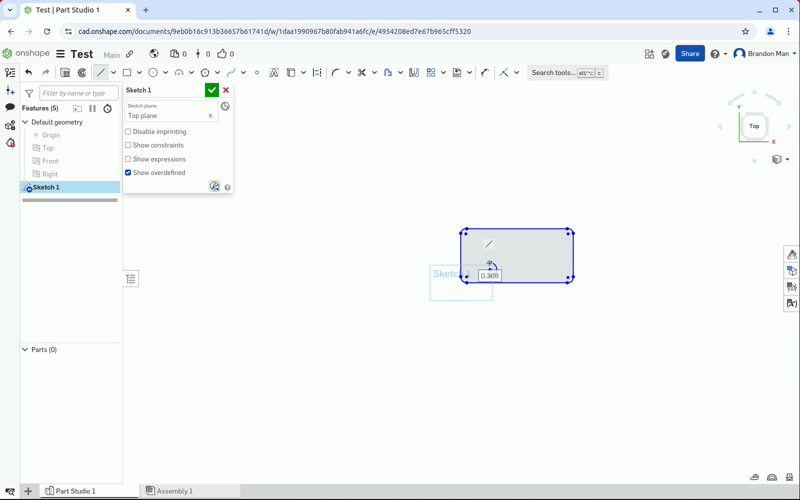
key_up(shift)
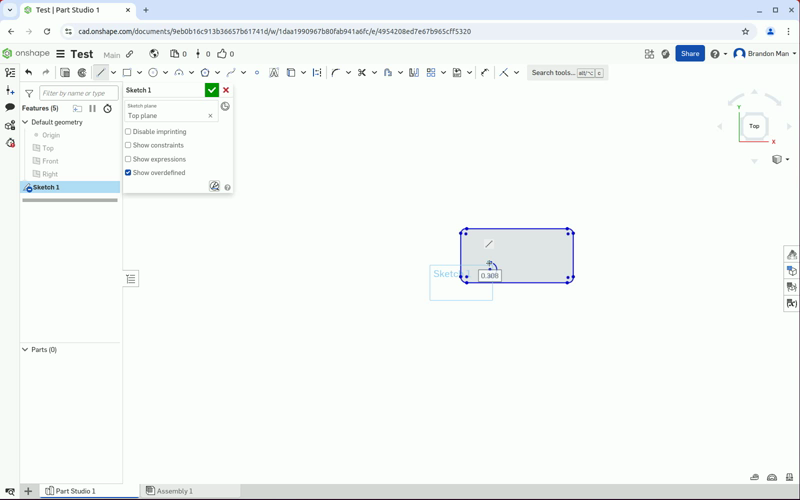
key(esc)
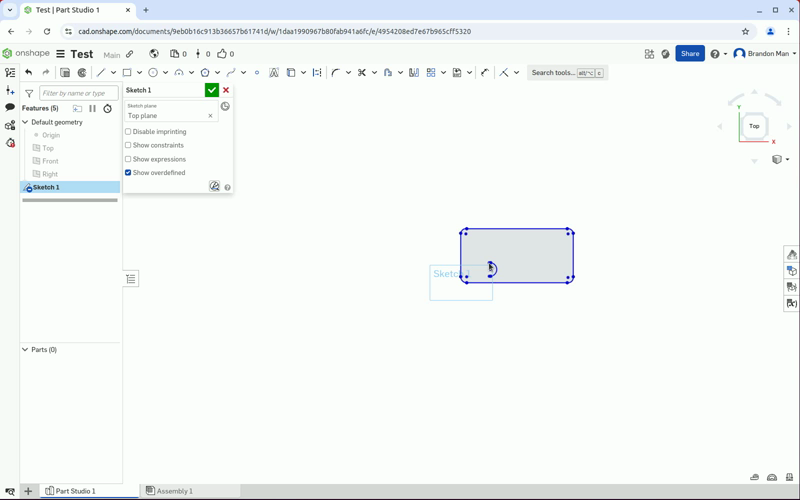
key(a)
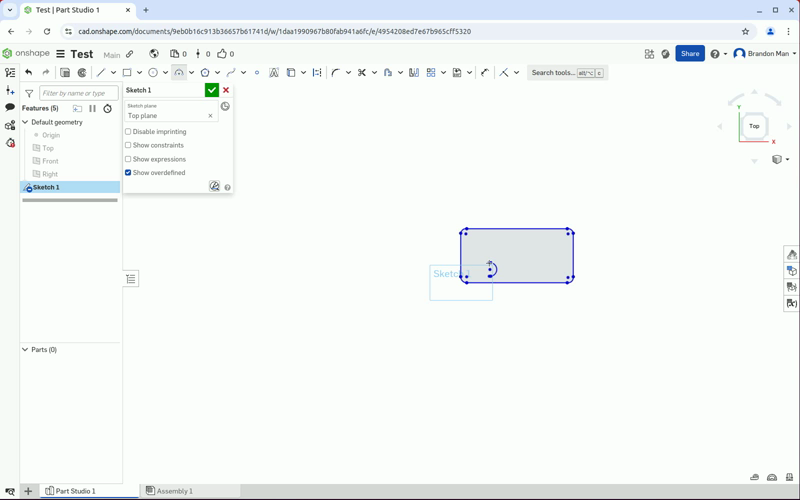
mouse_move(489, 262)
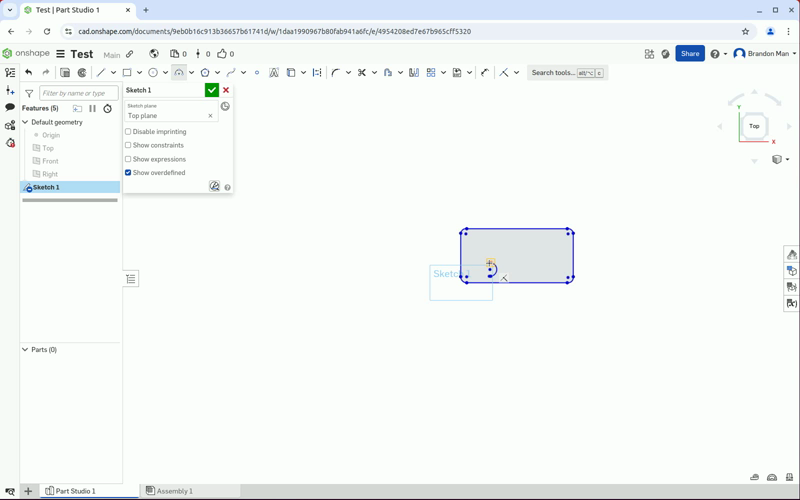
scroll(6)
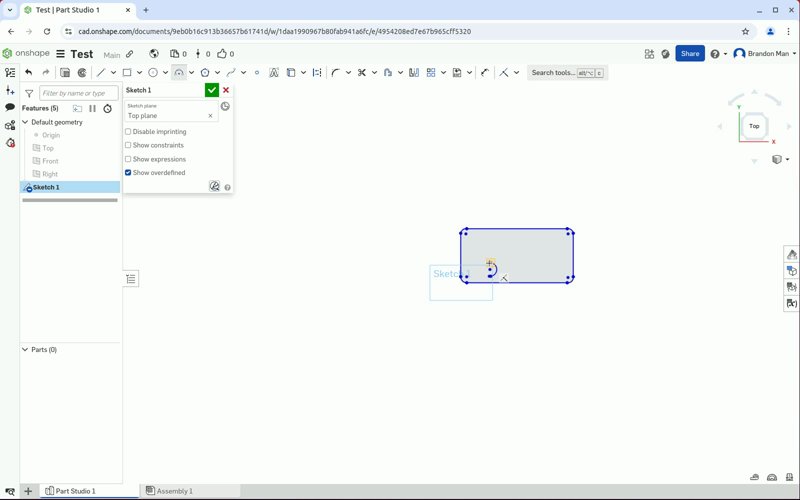
scroll(6)
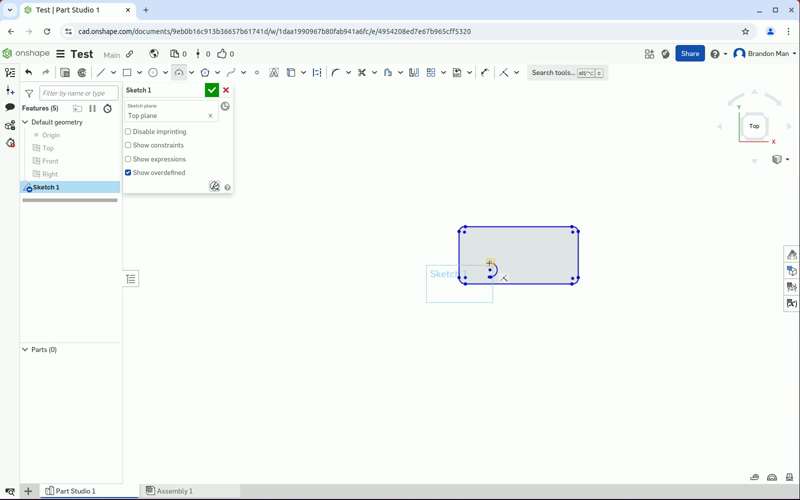
scroll(6)
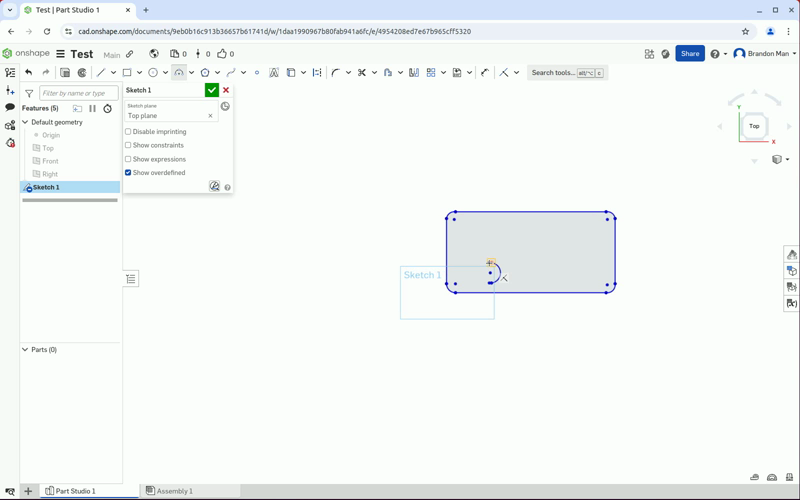
scroll(6)
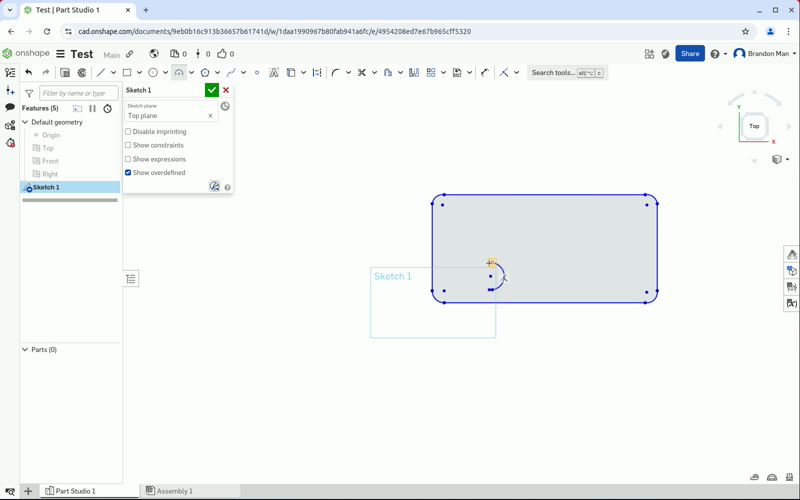
scroll(6)
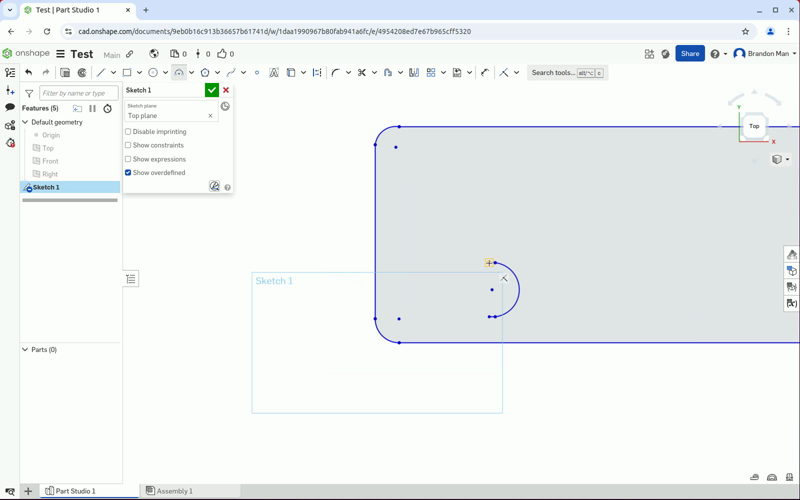
scroll(6)
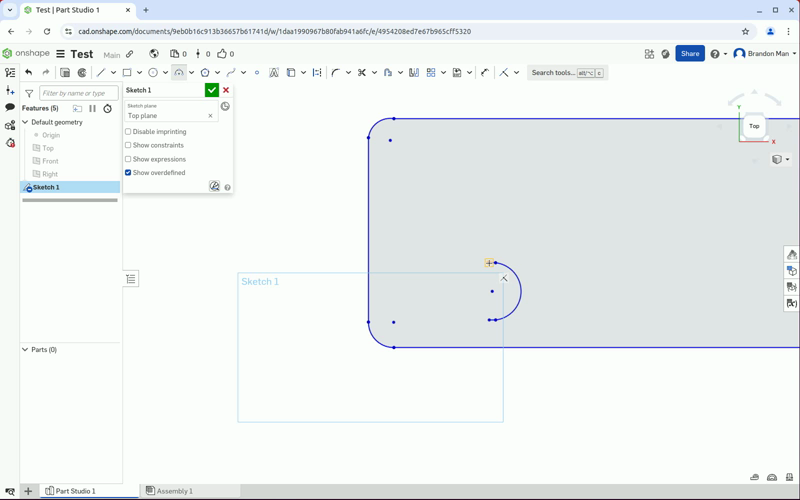
scroll(6)
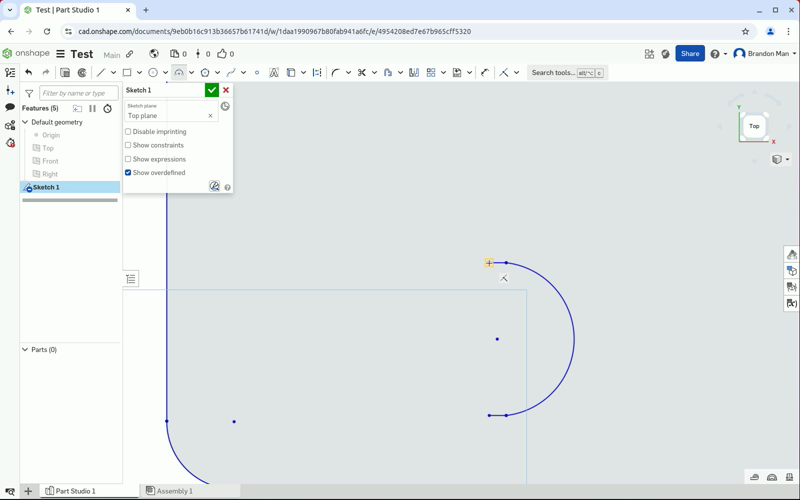
click(489, 262)
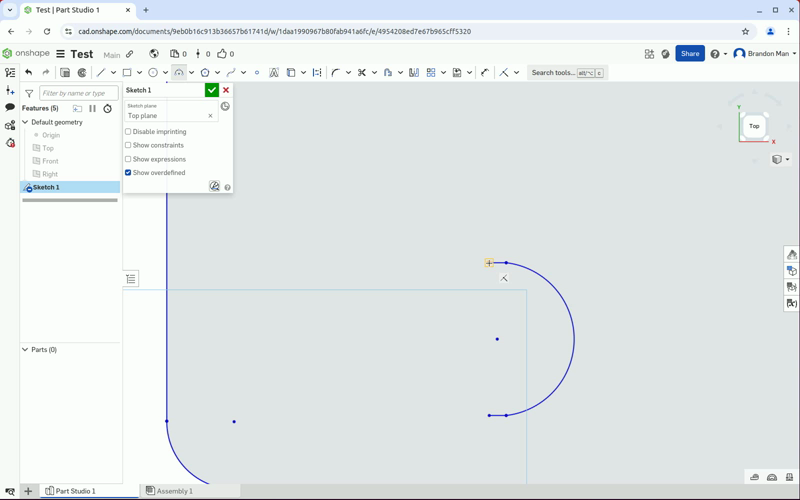
scroll(-6)
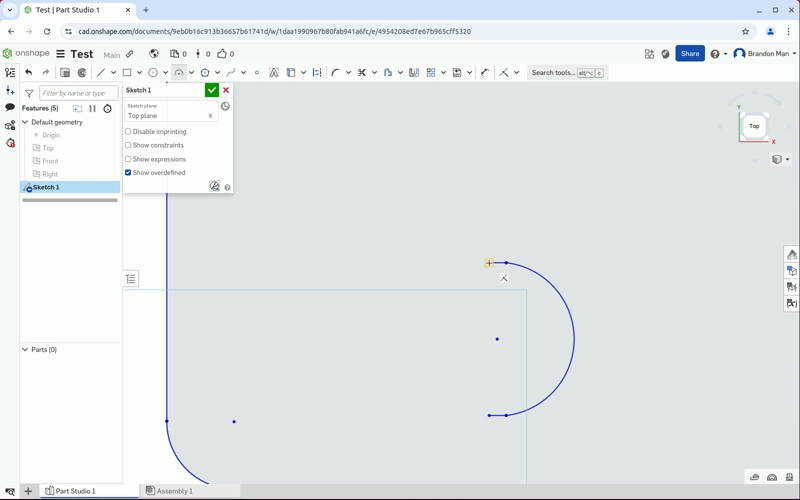
scroll(-6)
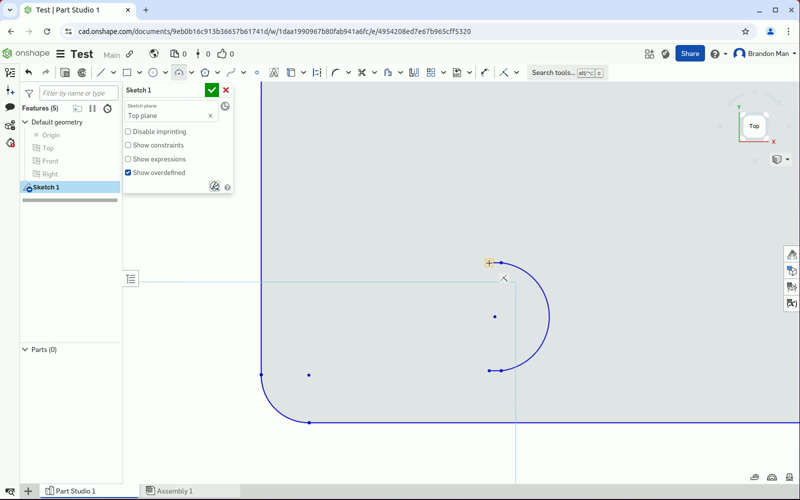
scroll(-6)
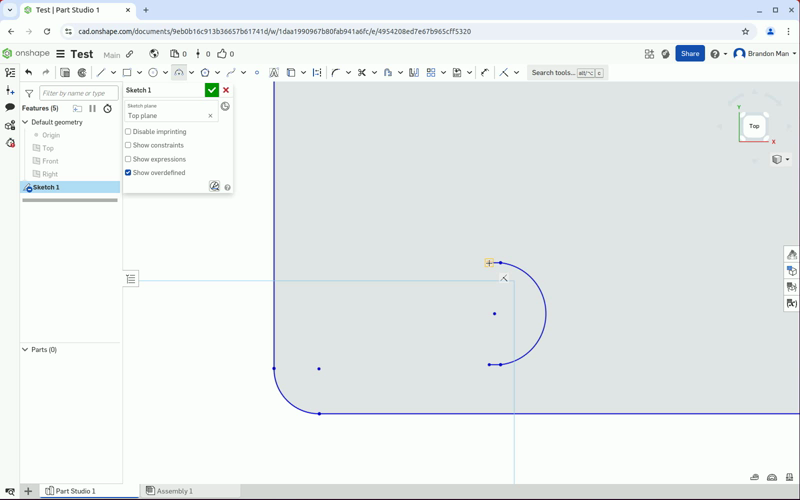
scroll(-6)
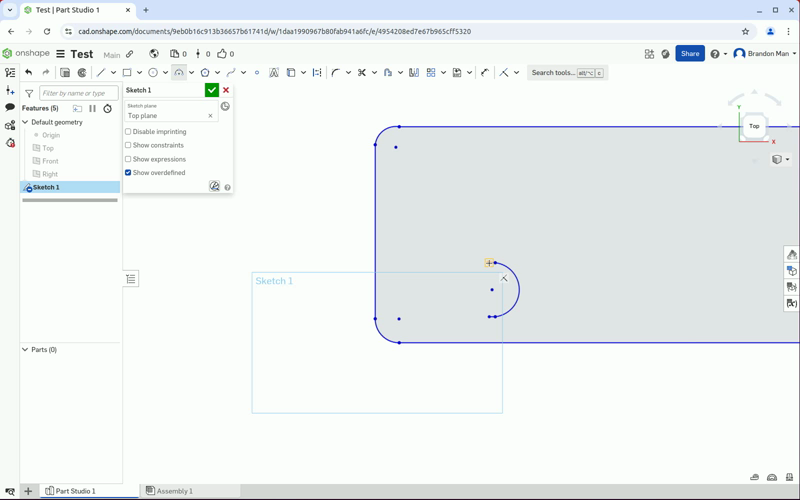
scroll(-6)
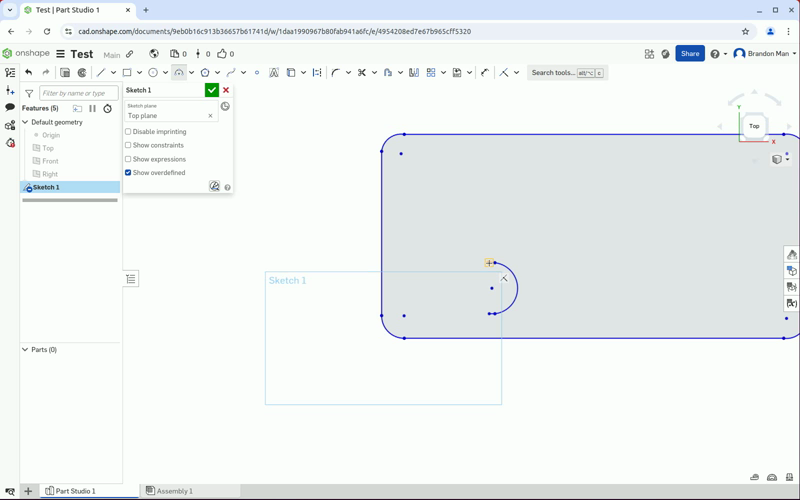
scroll(-6)
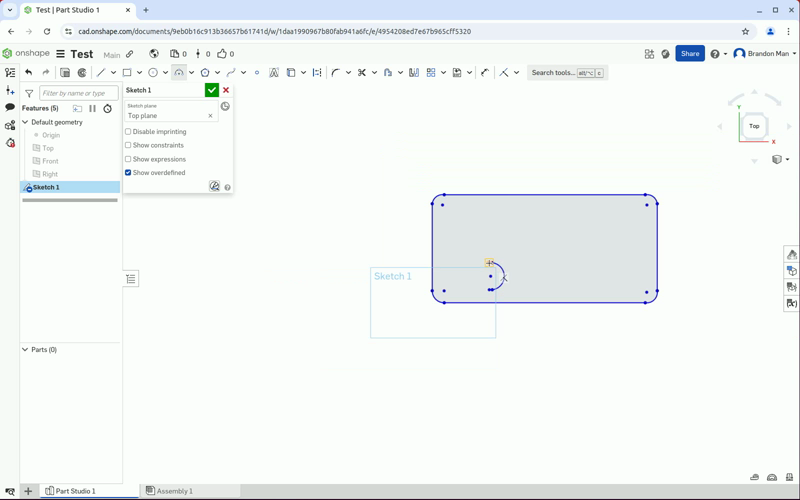
scroll(-6)
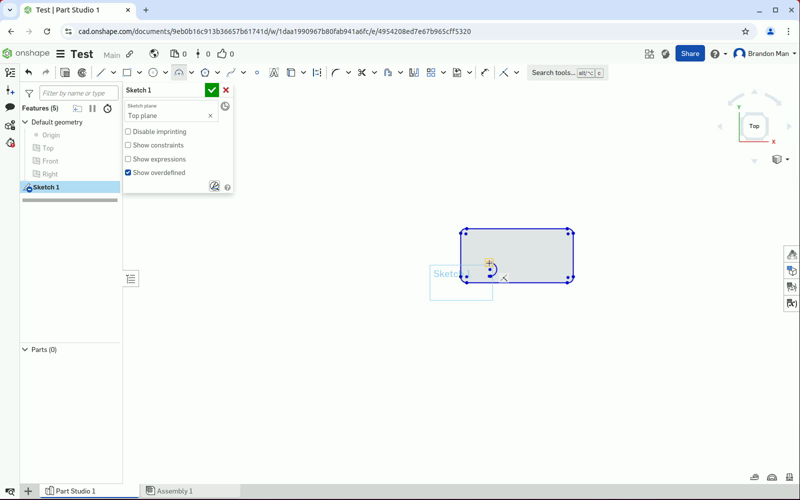
mouse_move(489, 276)
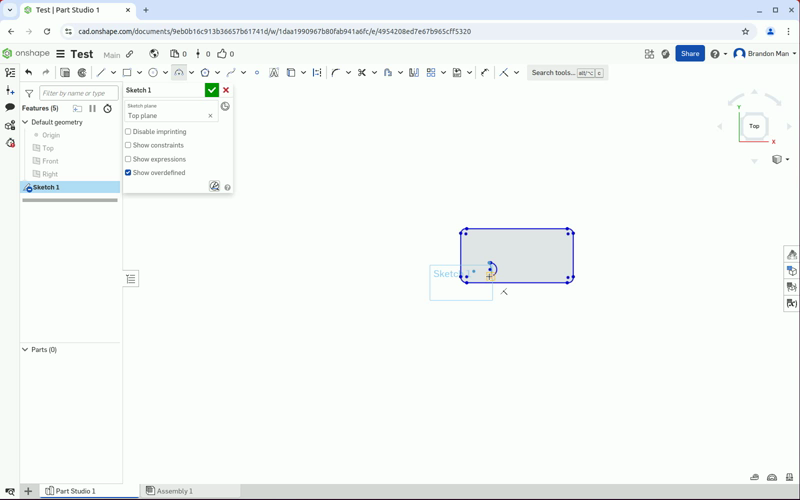
scroll(6)
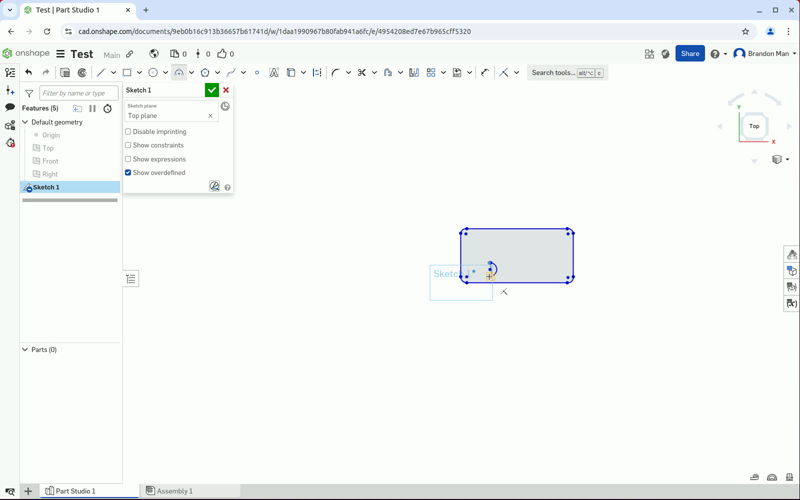
scroll(6)
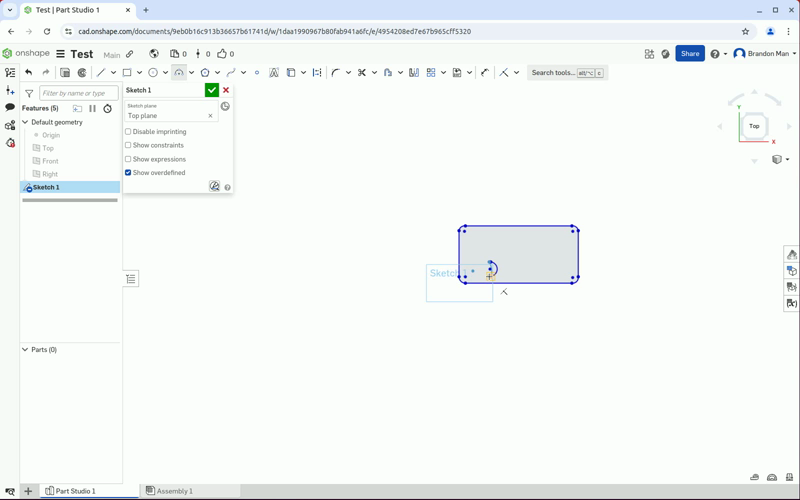
scroll(6)
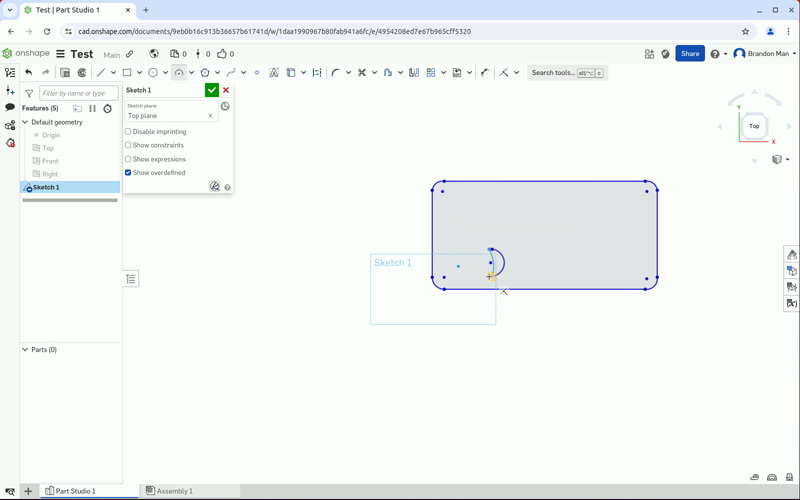
scroll(6)
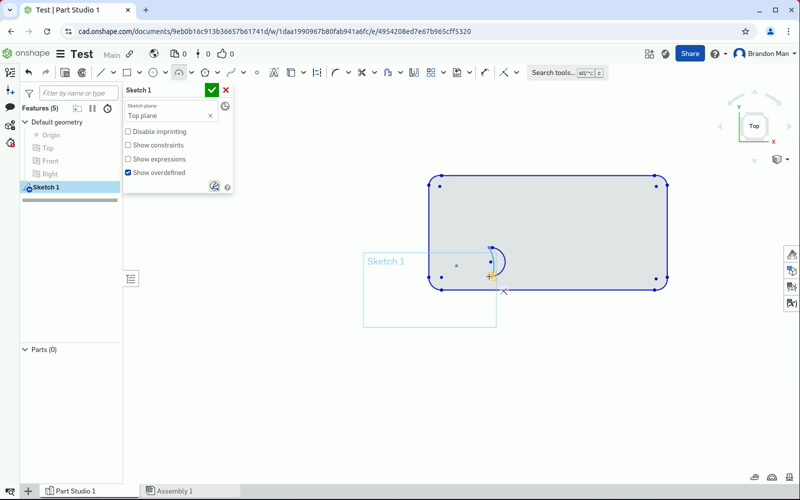
scroll(6)
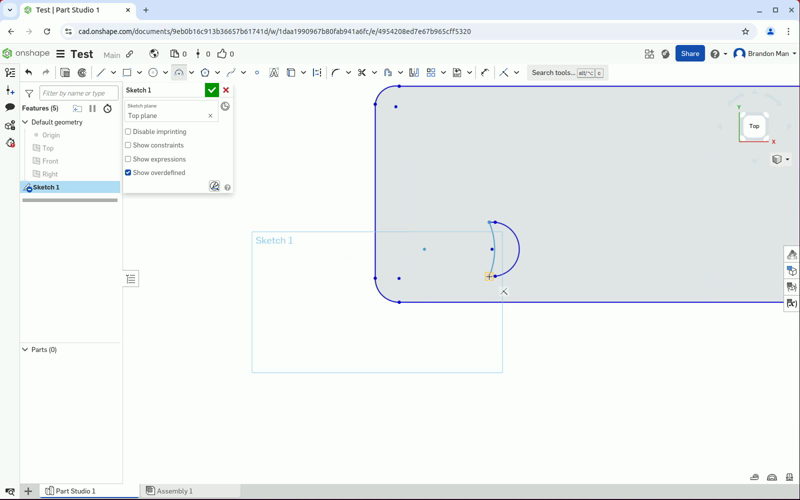
scroll(6)
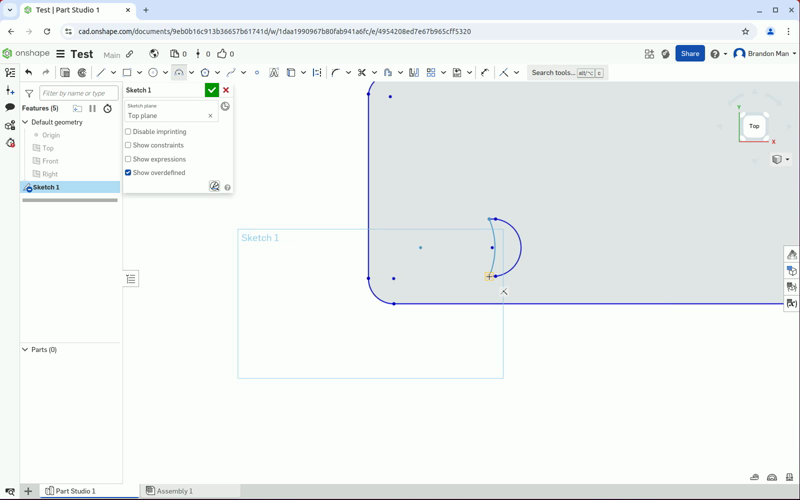
scroll(6)
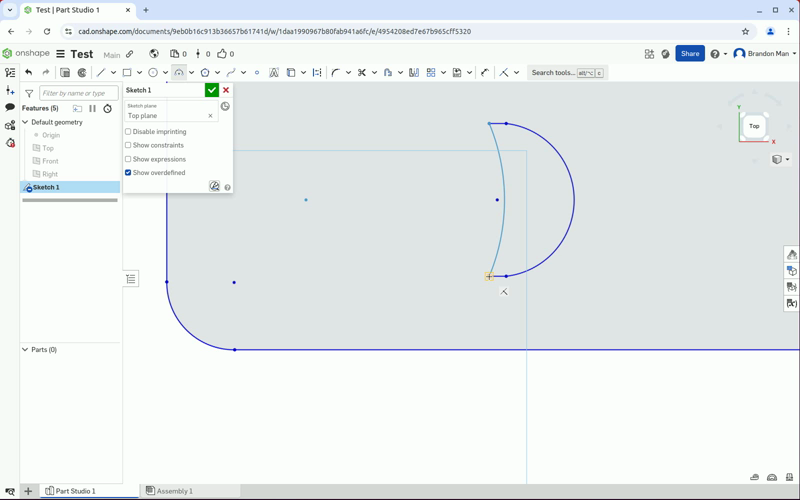
click(489, 276)
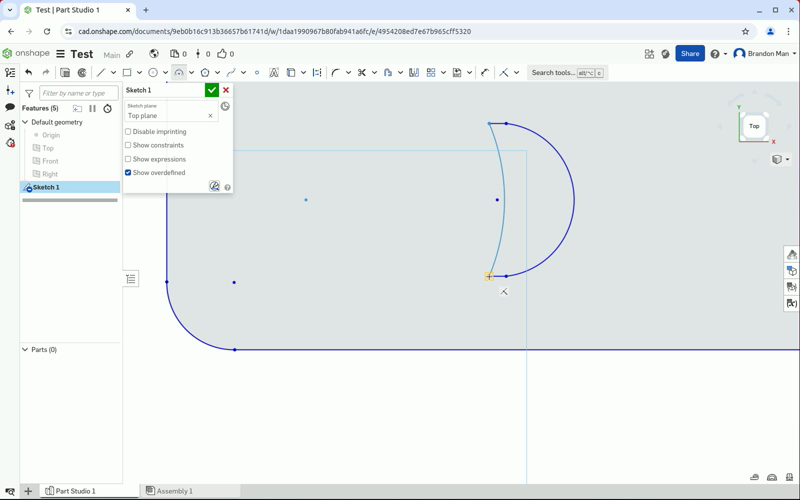
scroll(-6)
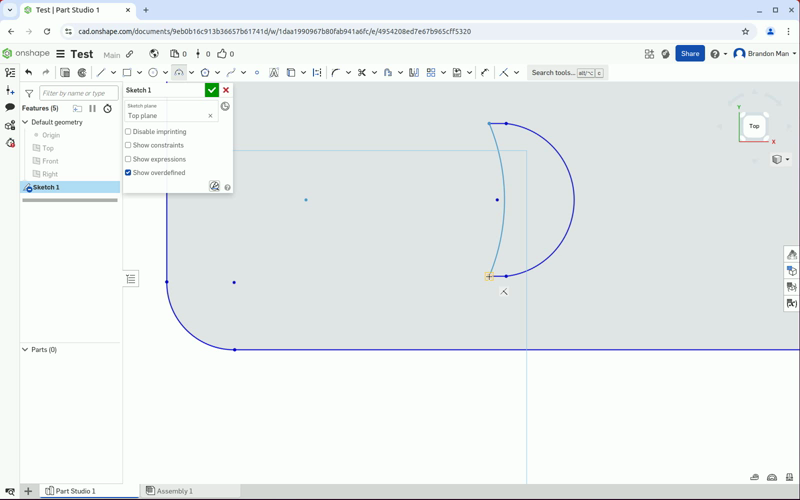
scroll(-6)
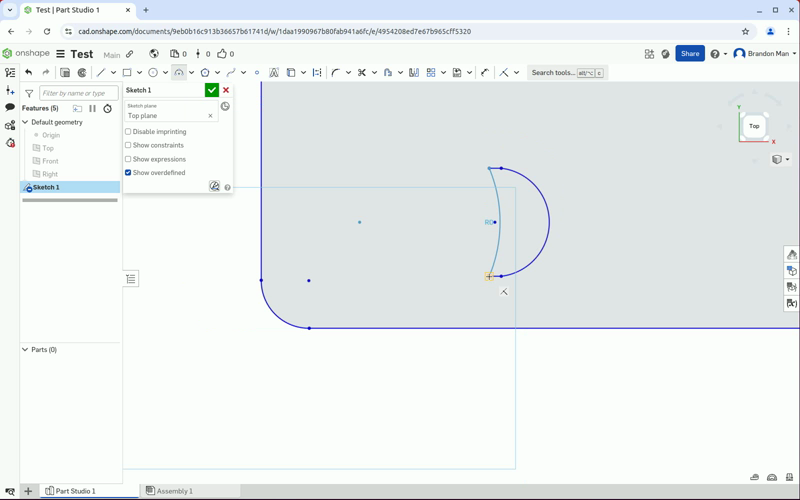
scroll(-6)
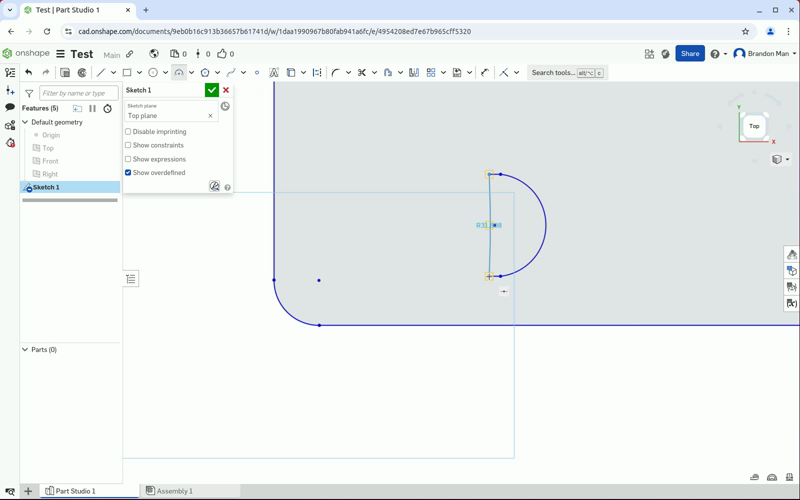
scroll(-6)
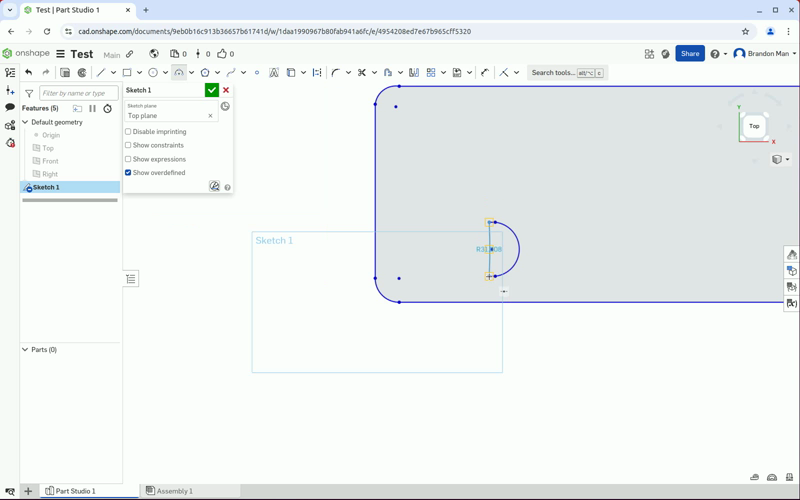
scroll(-6)
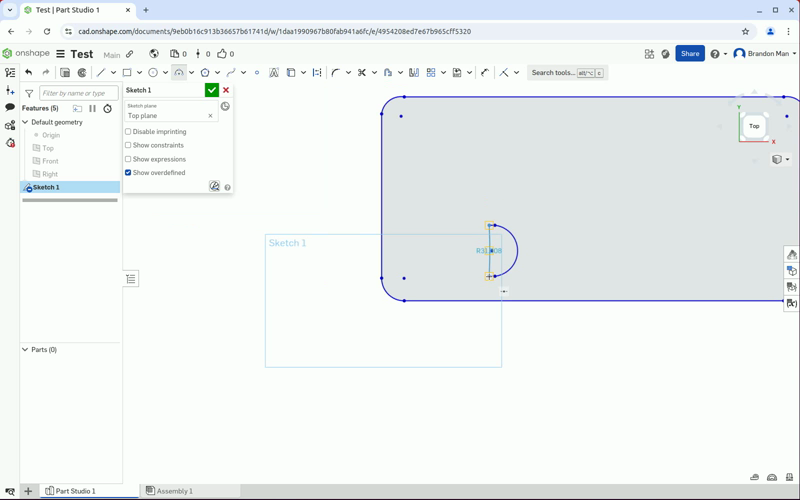
scroll(-6)
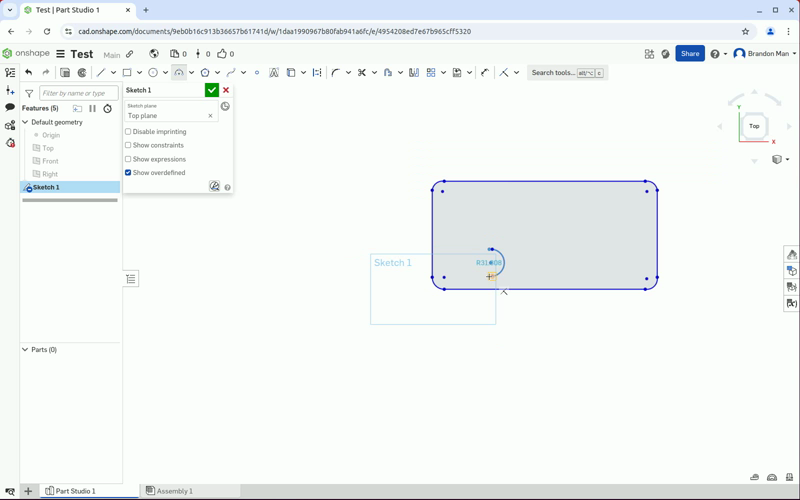
scroll(-6)
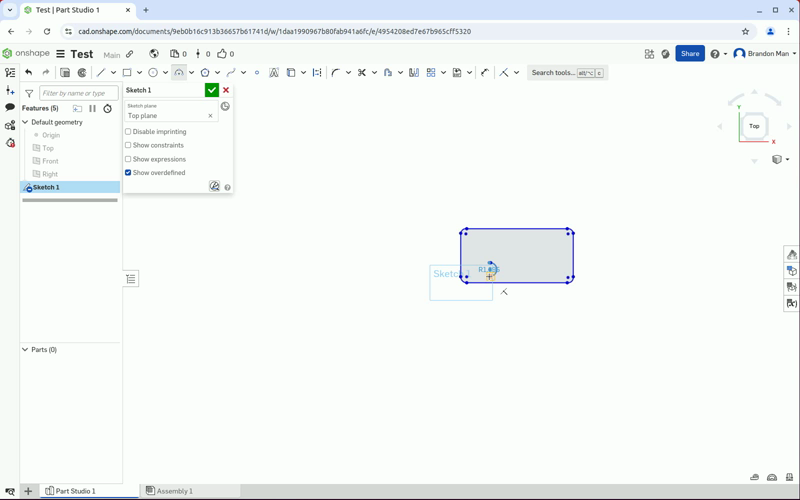
key_down(shift)
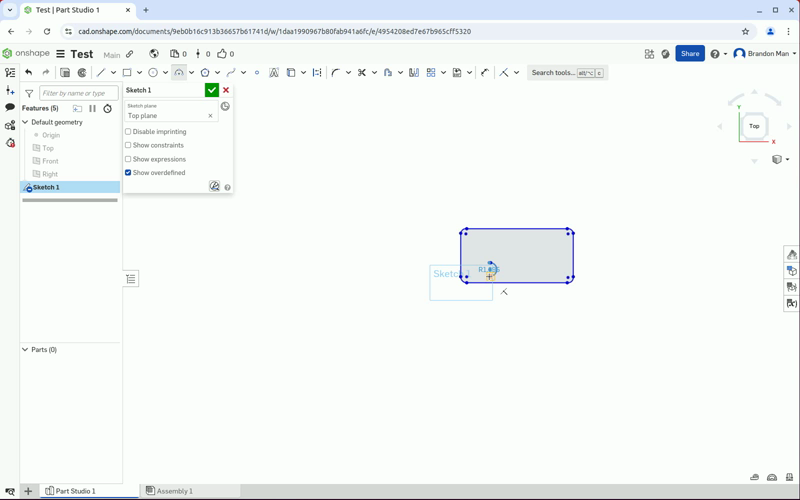
mouse_move(482, 269)
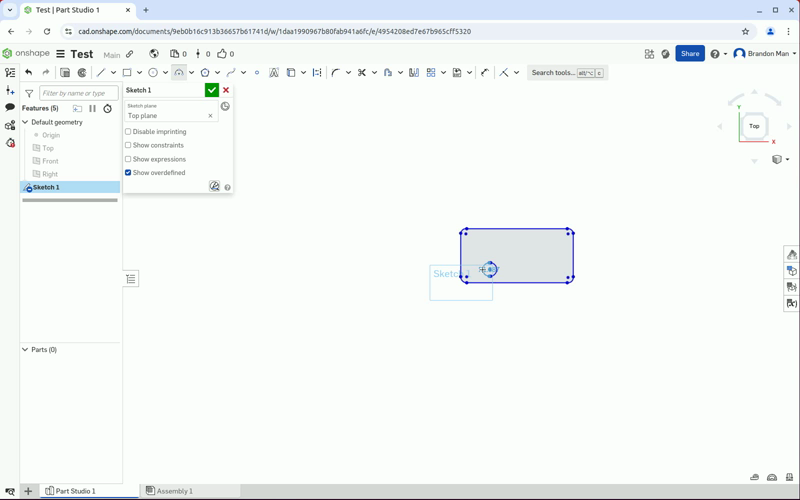
click(482, 269)
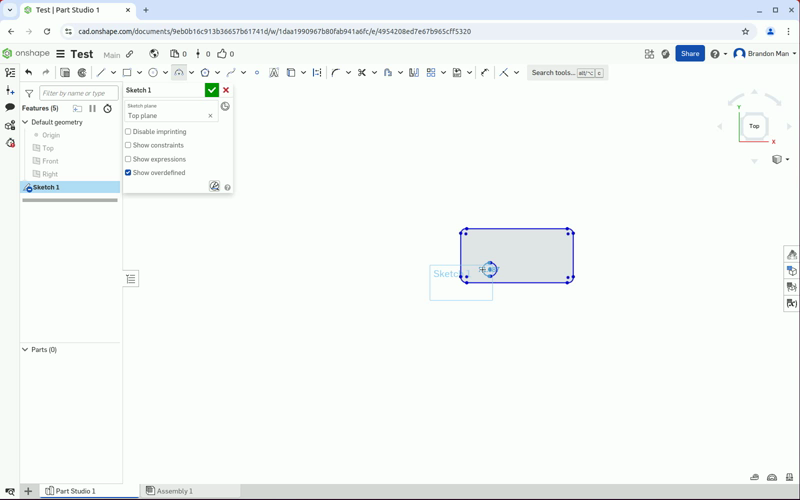
key_up(shift)
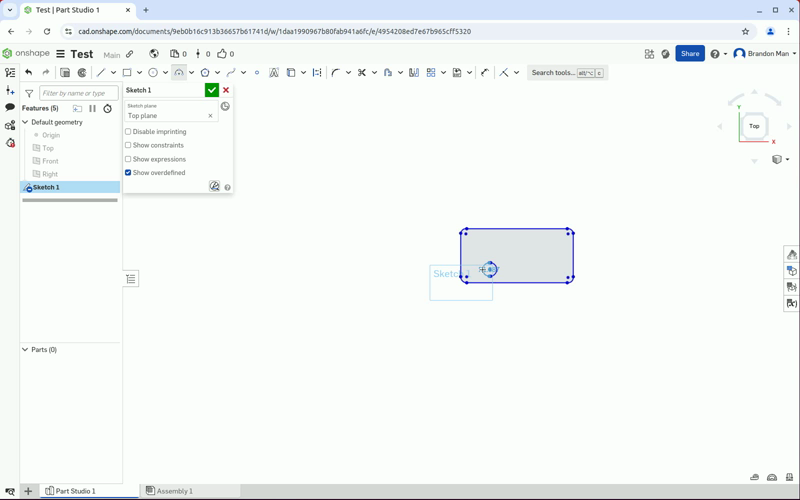
key(esc)
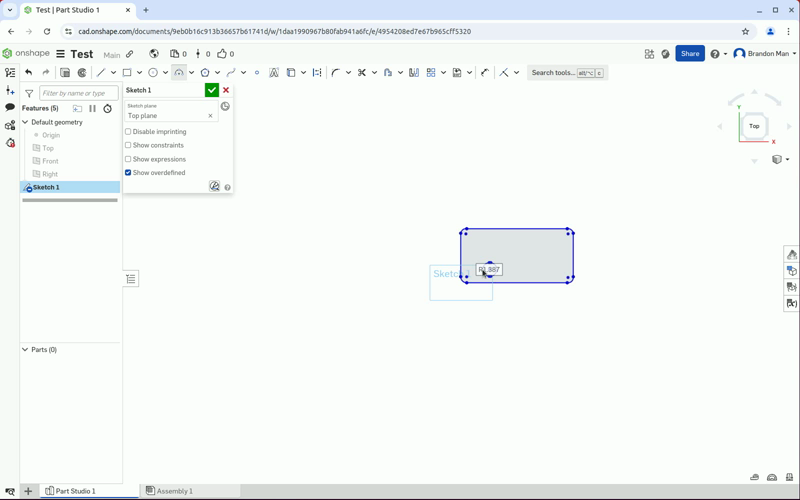
key(c)
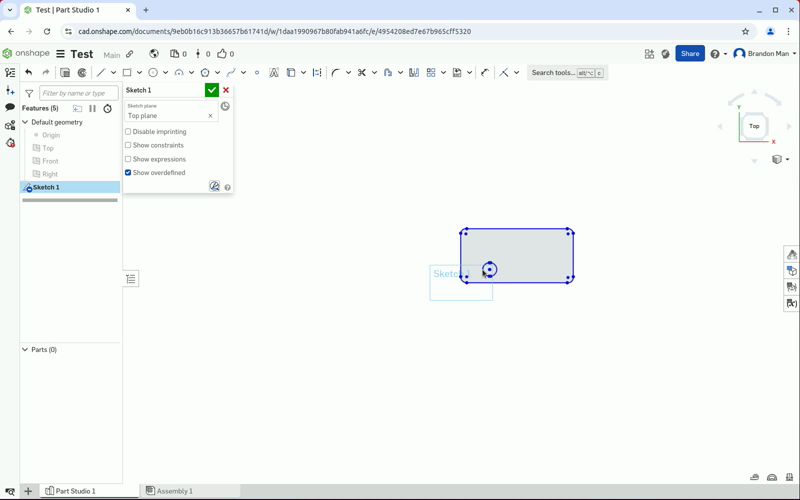
key_down(shift)
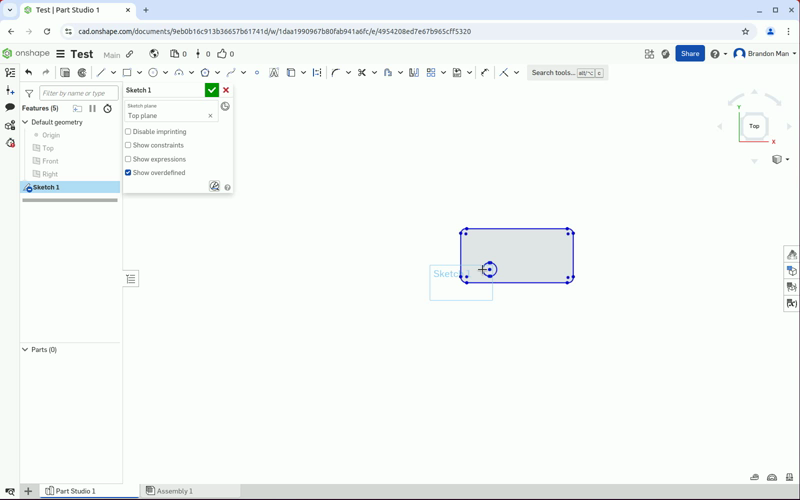
mouse_move(543, 270)
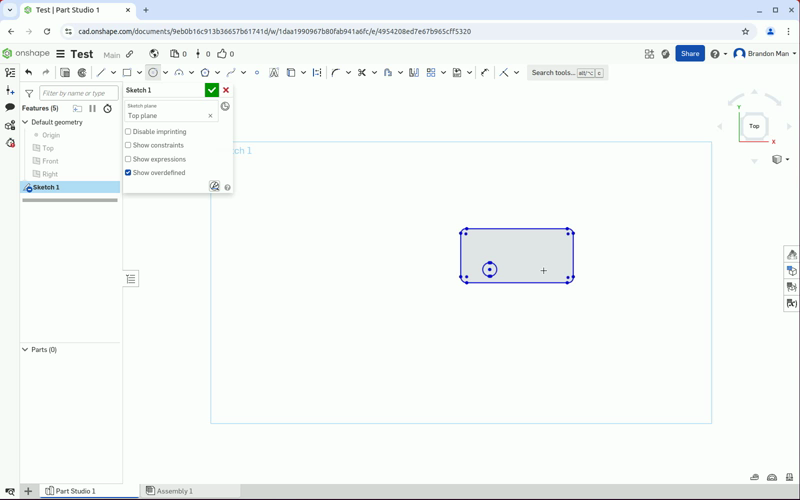
click(543, 270)
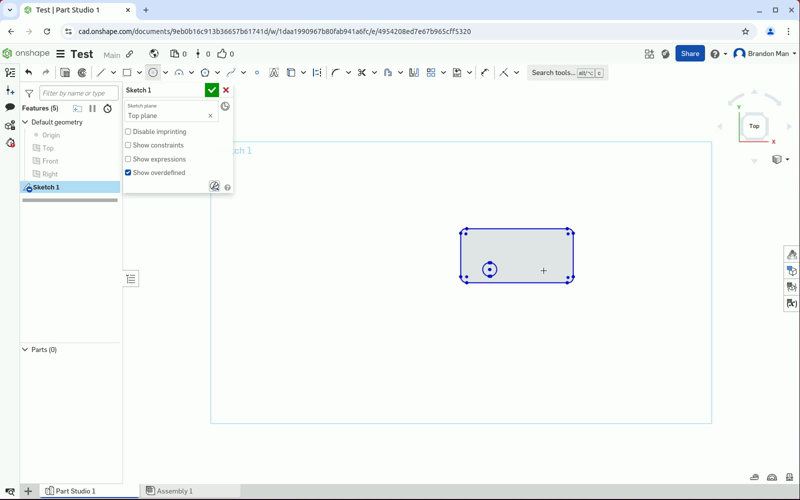
key_up(shift)
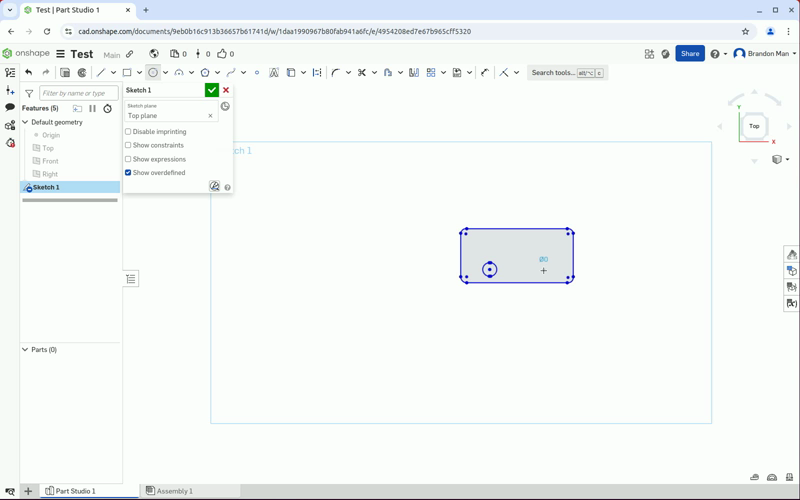
mouse_move(549, 270)
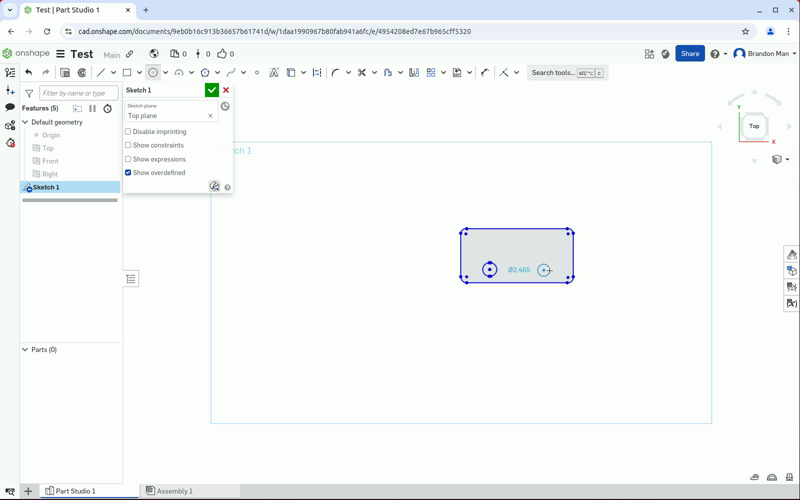
click(549, 270)
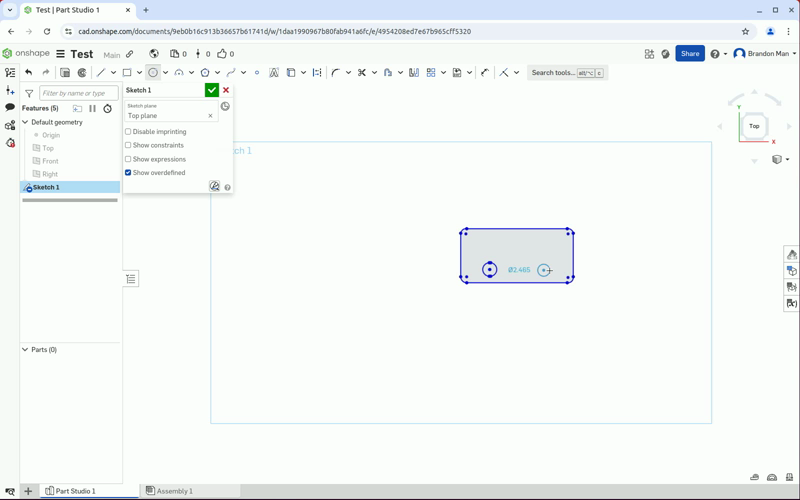
key(esc)
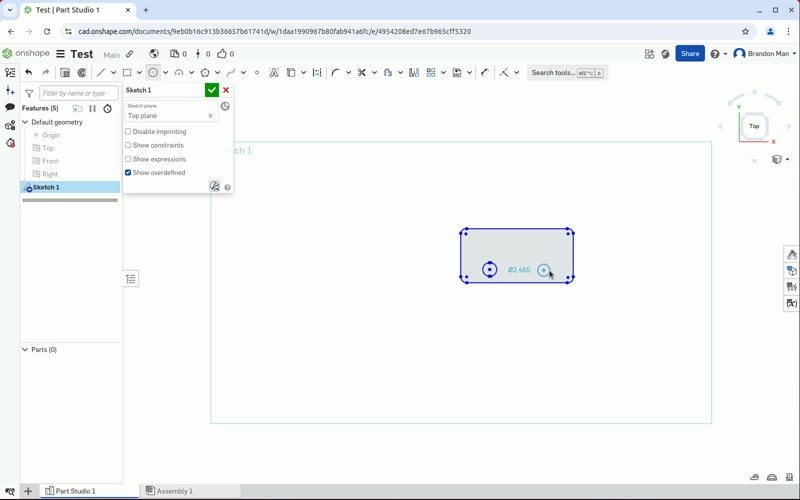
mouse_move(517, 242)
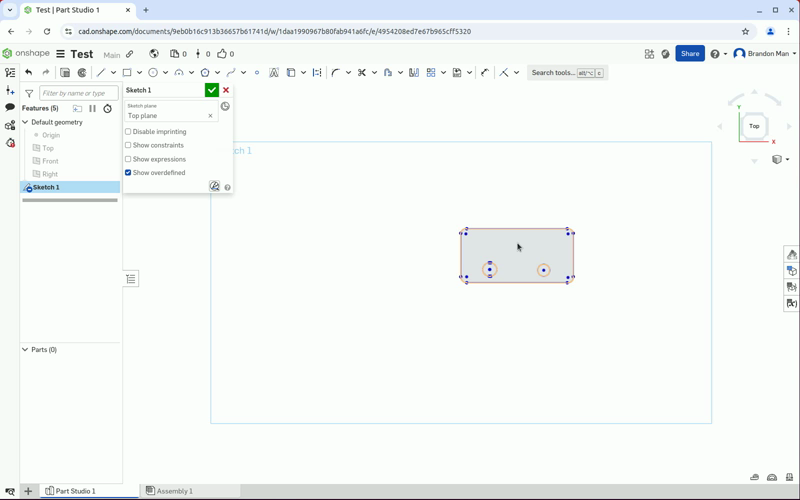
click(517, 242)
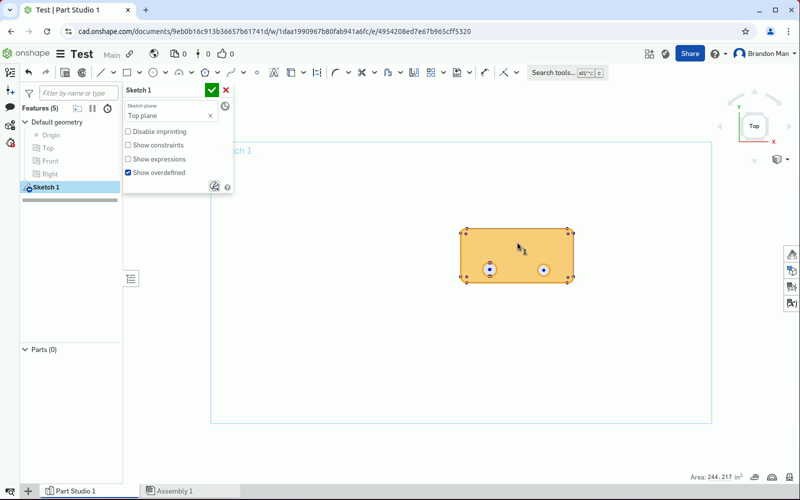
mouse_move(73, 352)
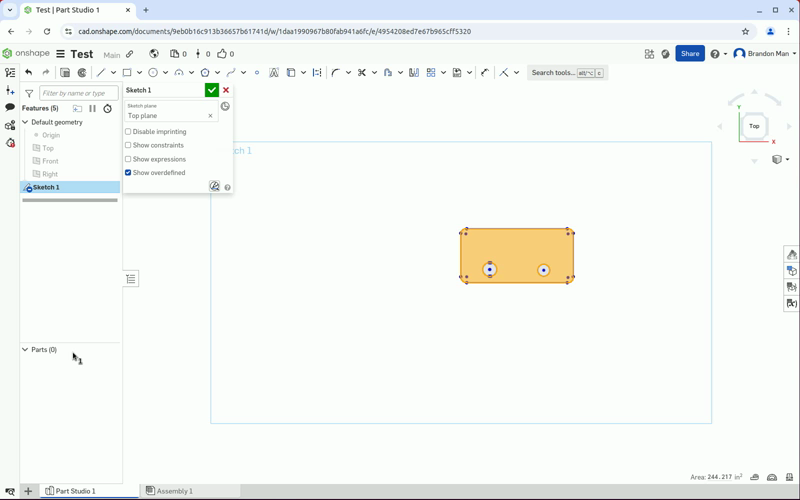
key(shift+y)
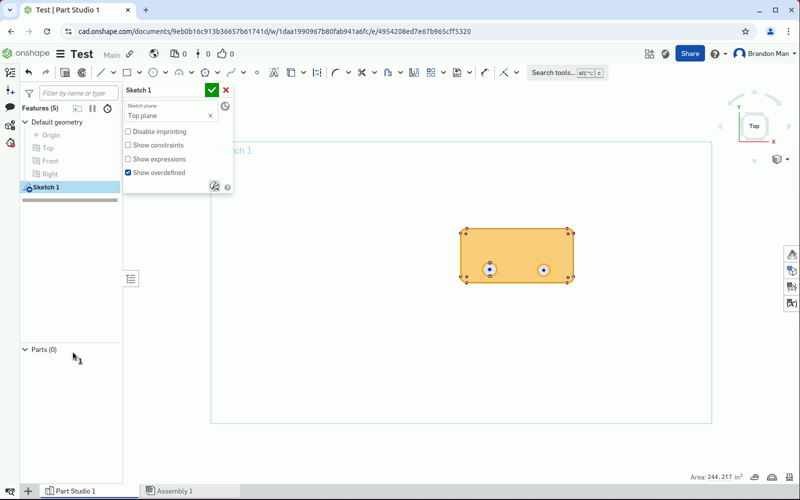
key(shift+e)
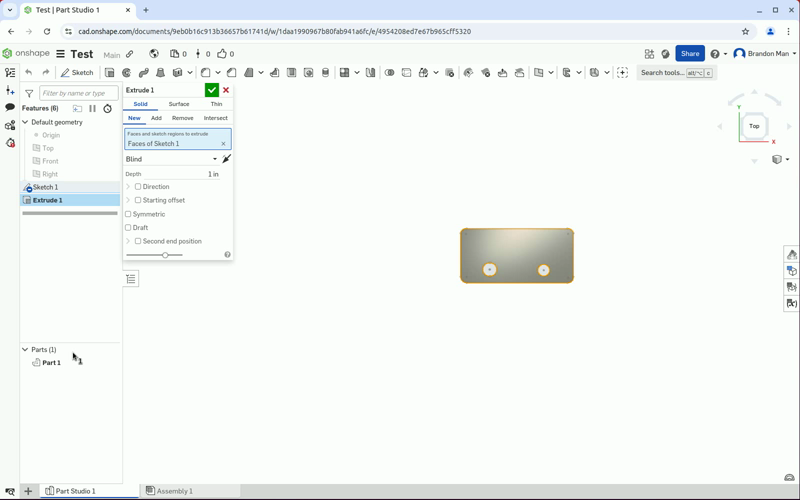
mouse_move(143, 106)
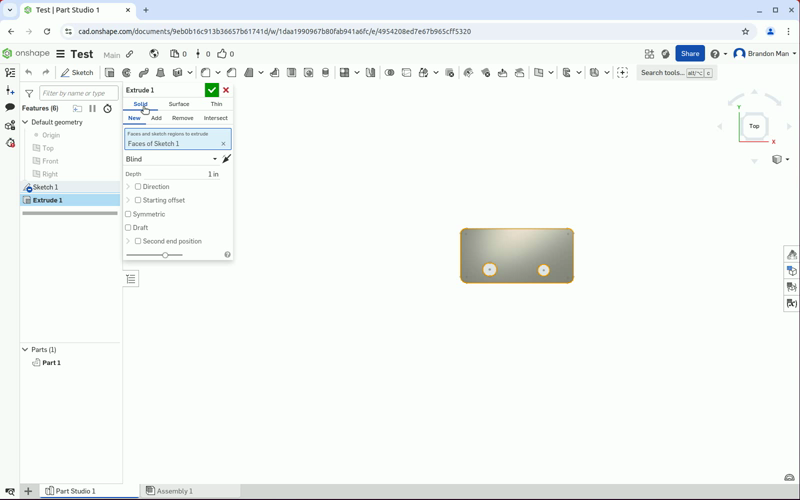
click(143, 106)
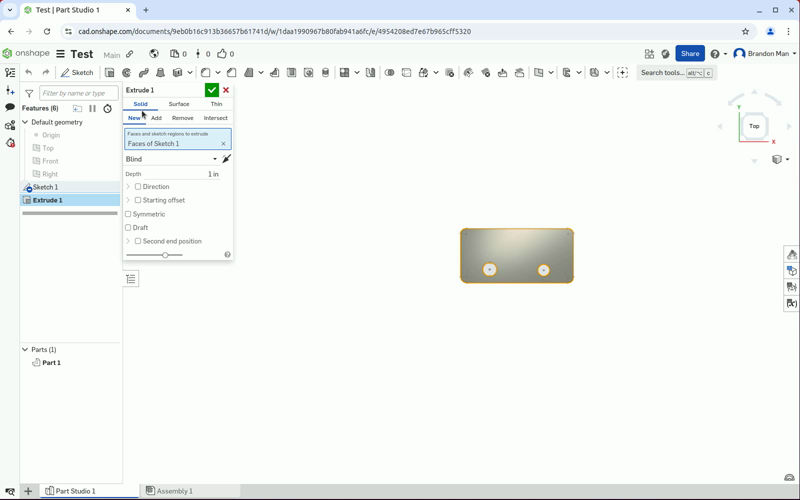
mouse_move(137, 120)
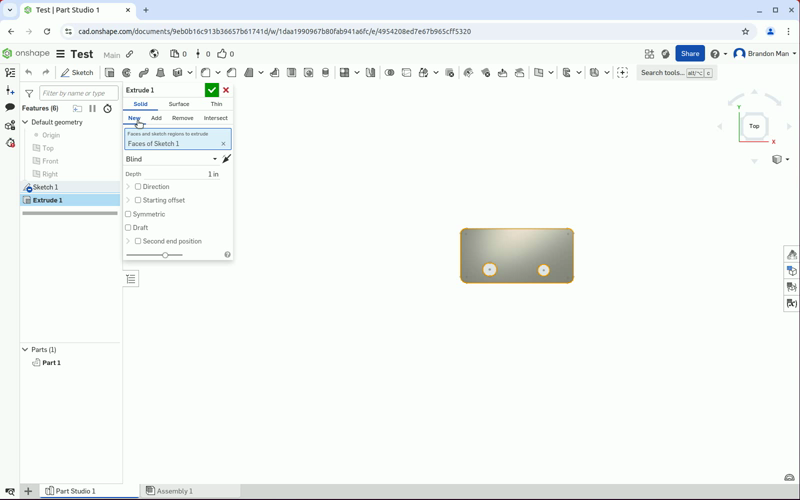
click(137, 120)
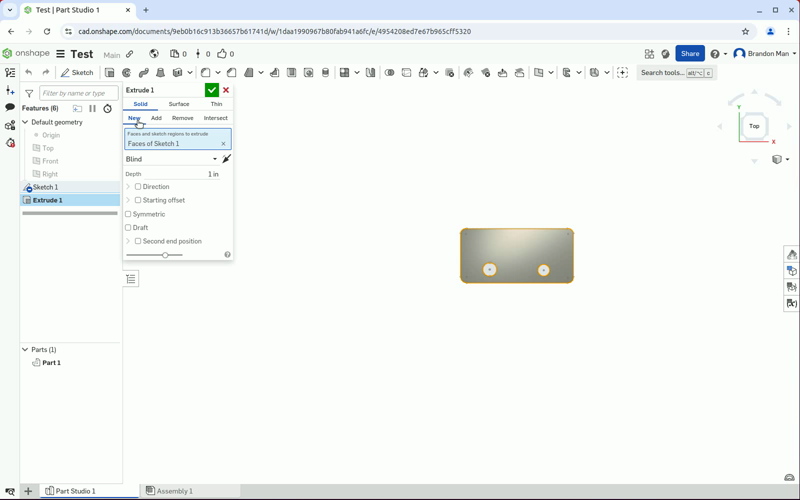
key(tab, 4)
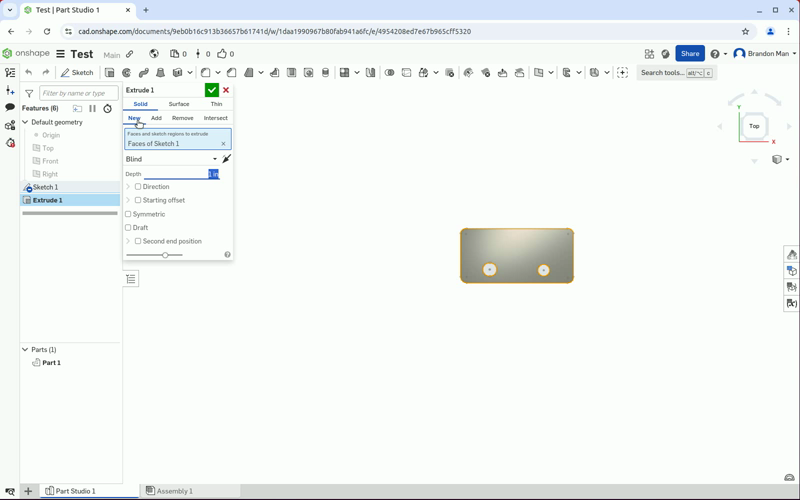
text(7.222)
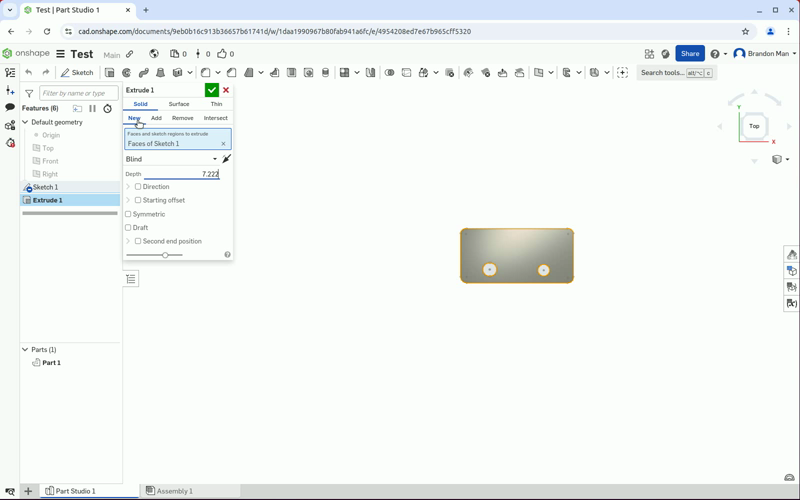
key(tab, 3)
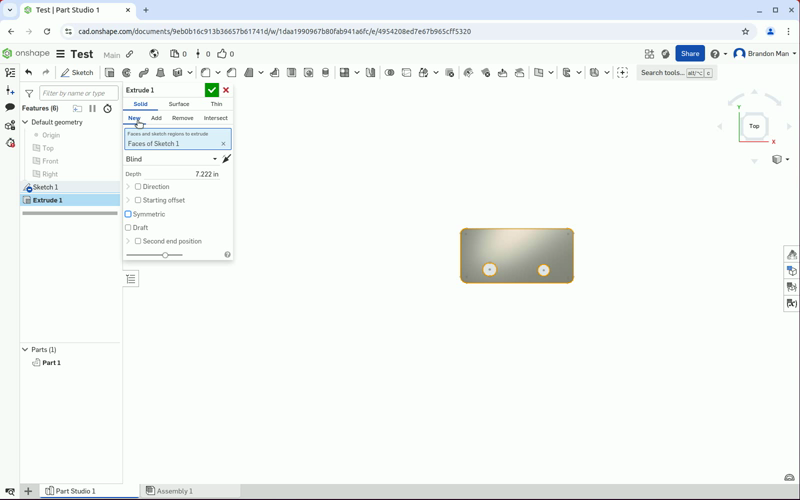
key(space)
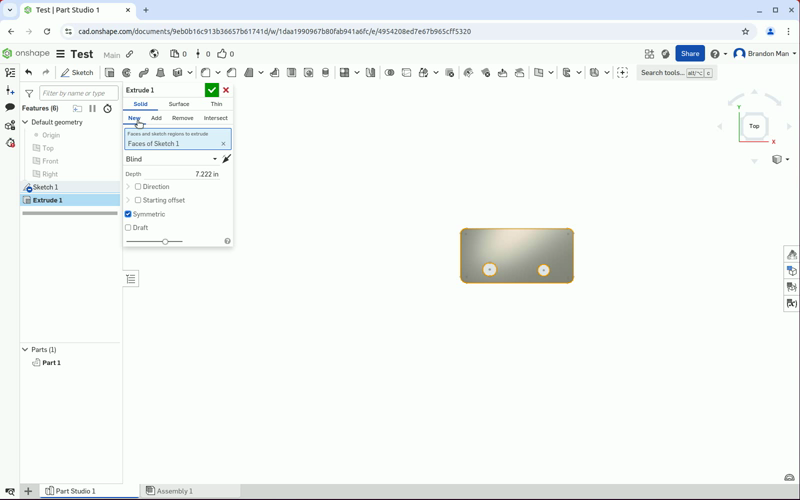
key(enter)
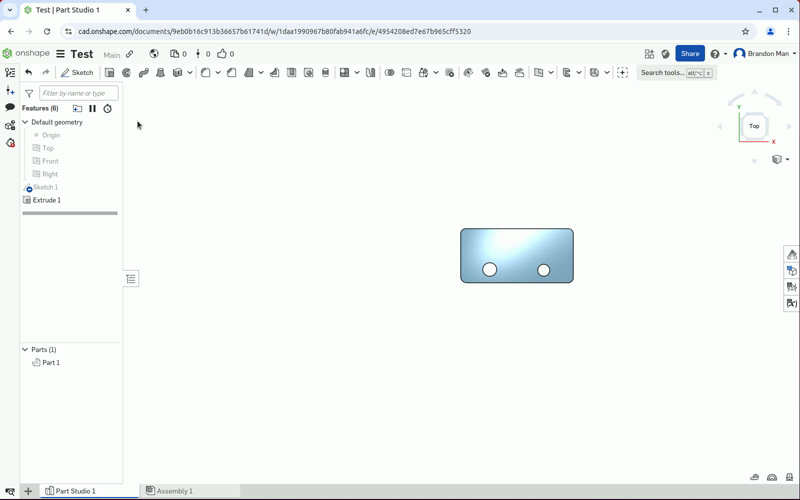
key(shift+h)
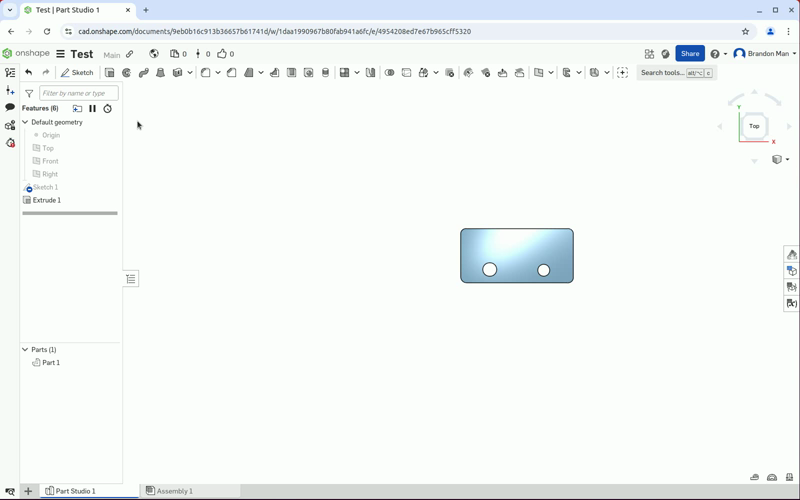
key(shift+h)
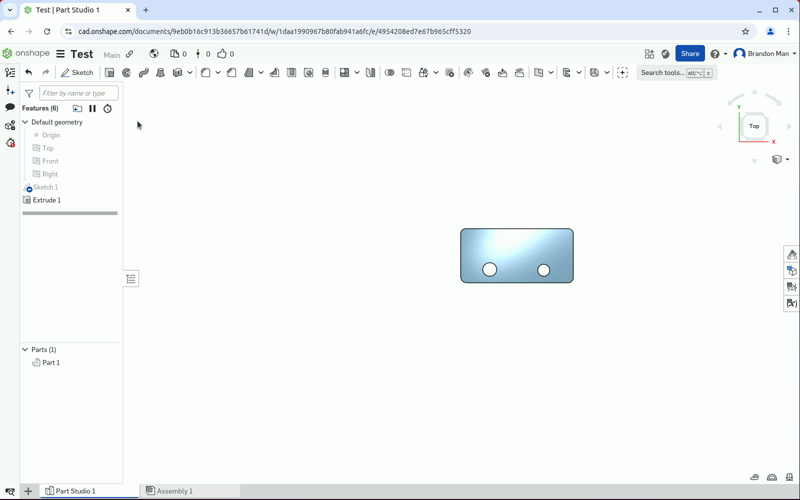
mouse_move(73, 189)
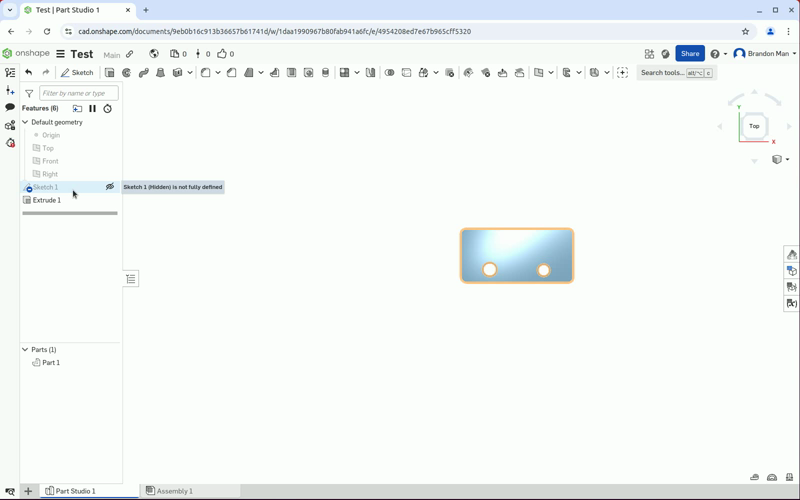
click(73, 189)
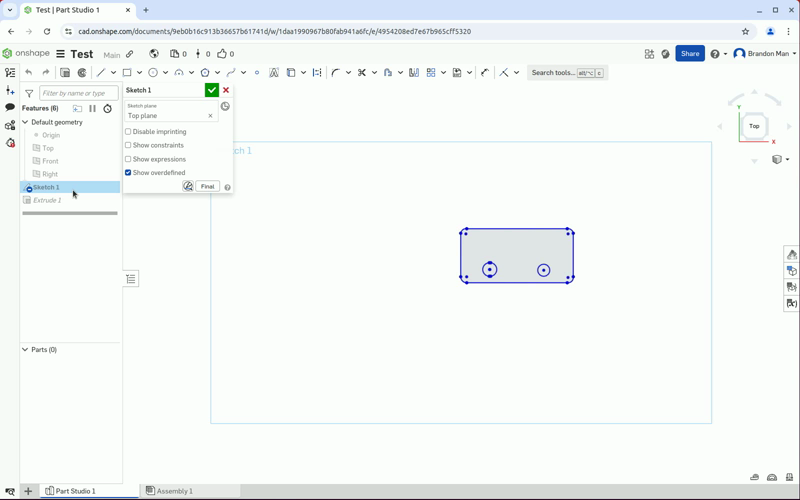
mouse_move(229, 92)
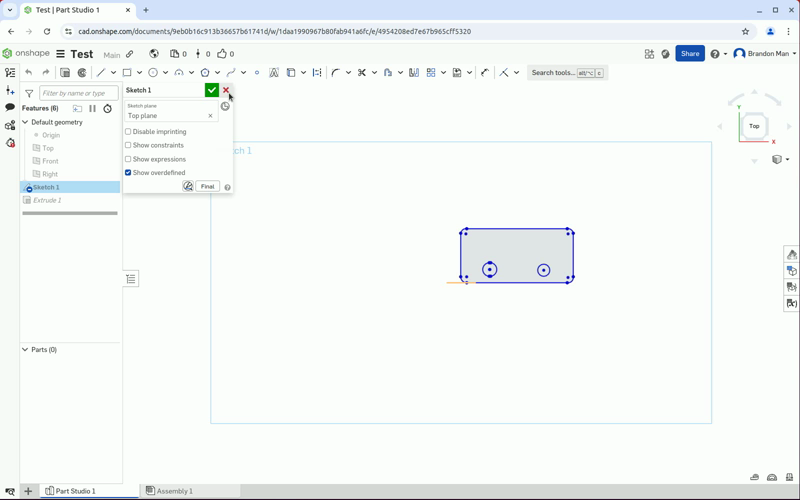
click(229, 92)
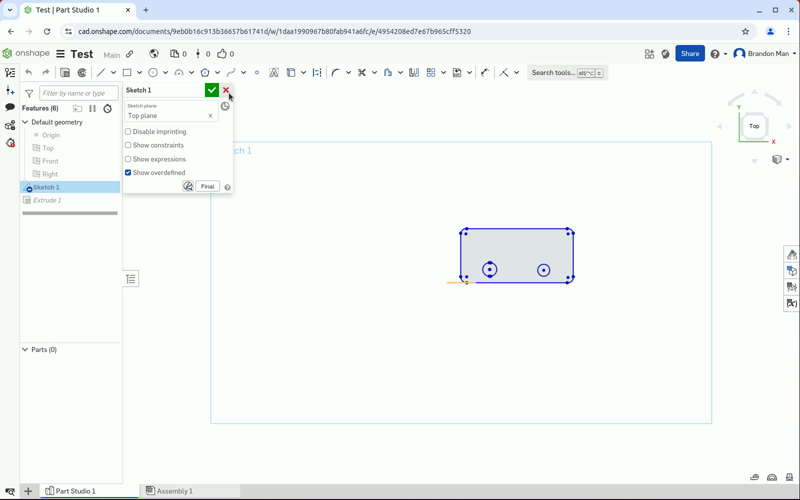
key(shift+s)
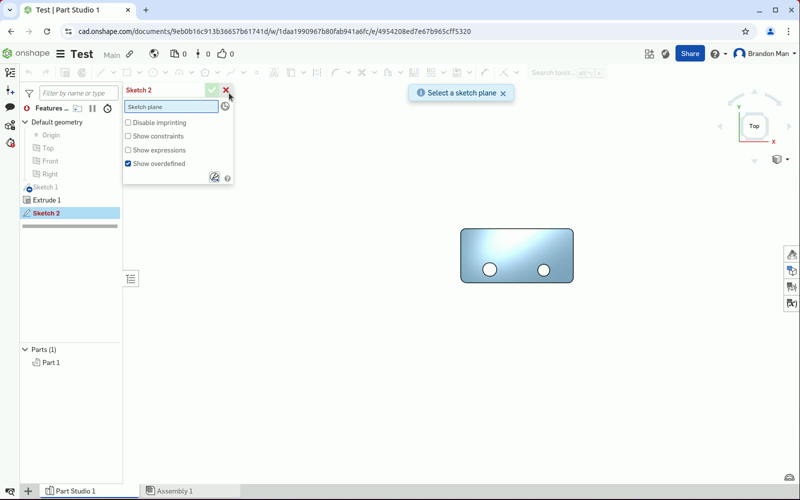
mouse_move(73, 150)
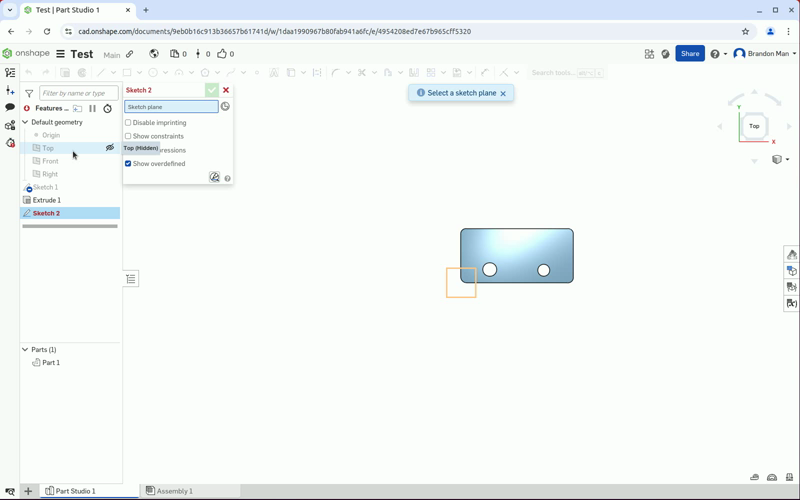
click(73, 150)
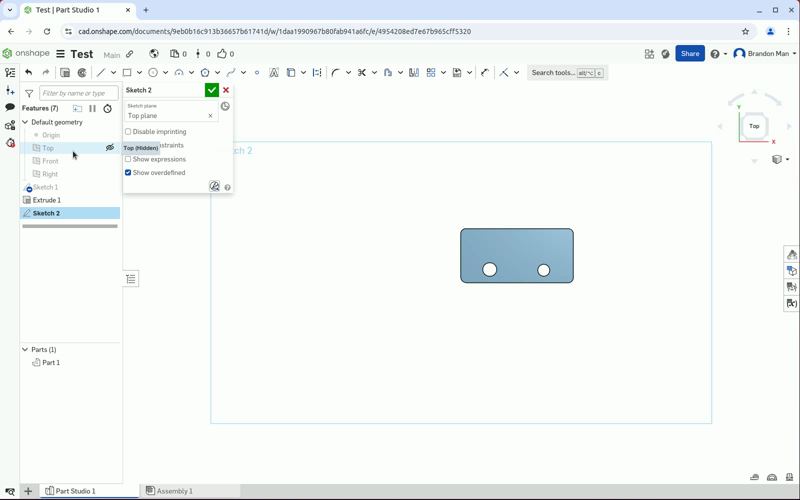
mouse_move(73, 352)
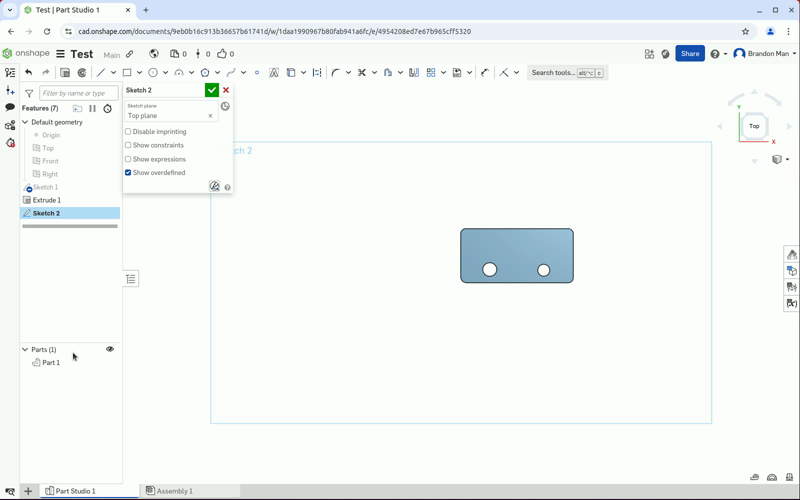
key(y)
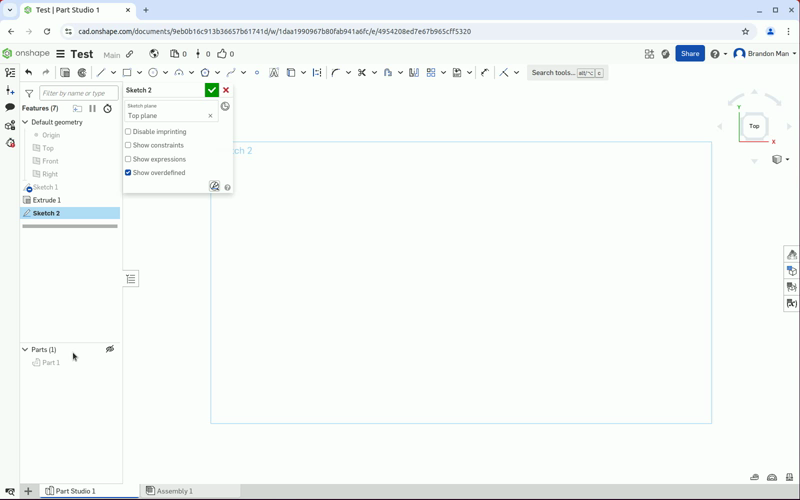
key(l)
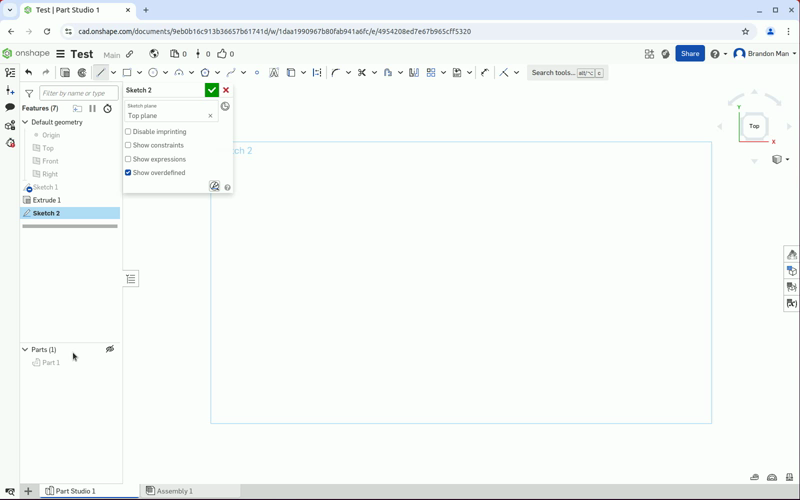
key_down(shift)
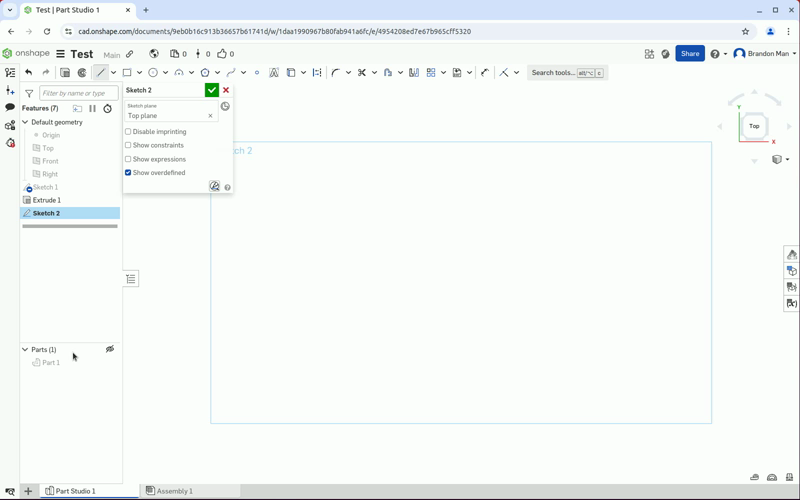
mouse_move(494, 227)
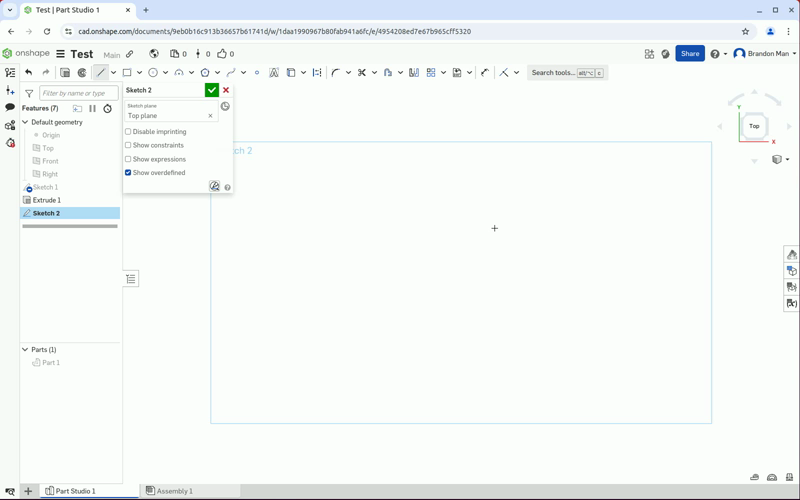
click(494, 227)
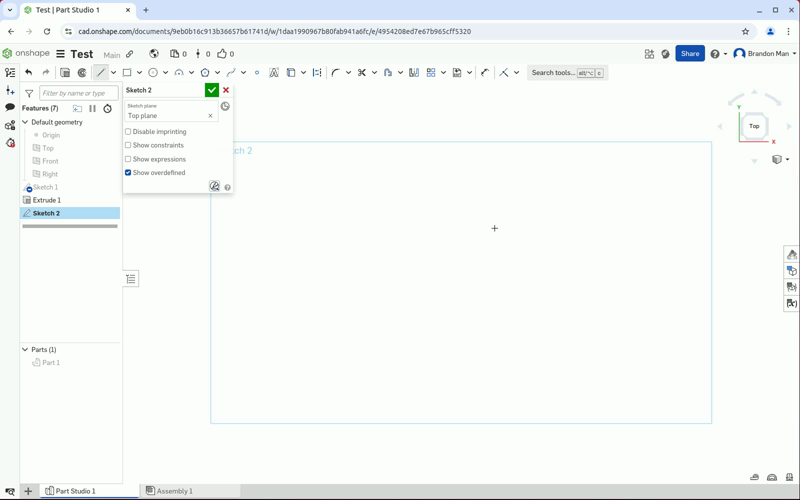
key_up(shift)
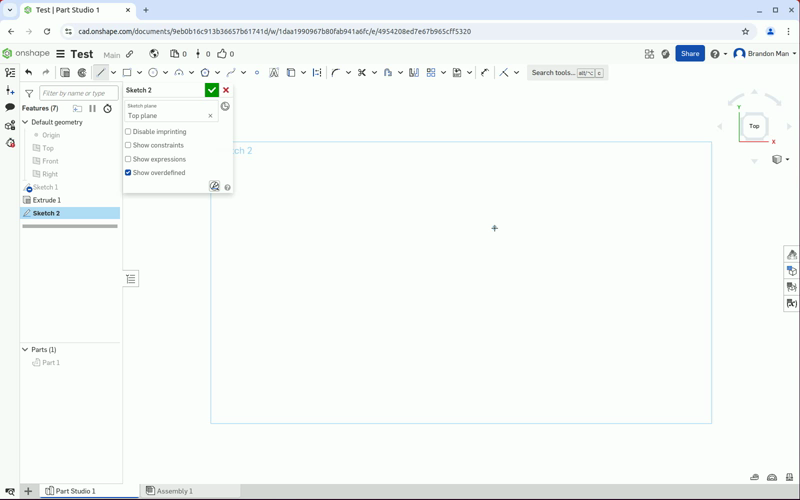
key_down(shift)
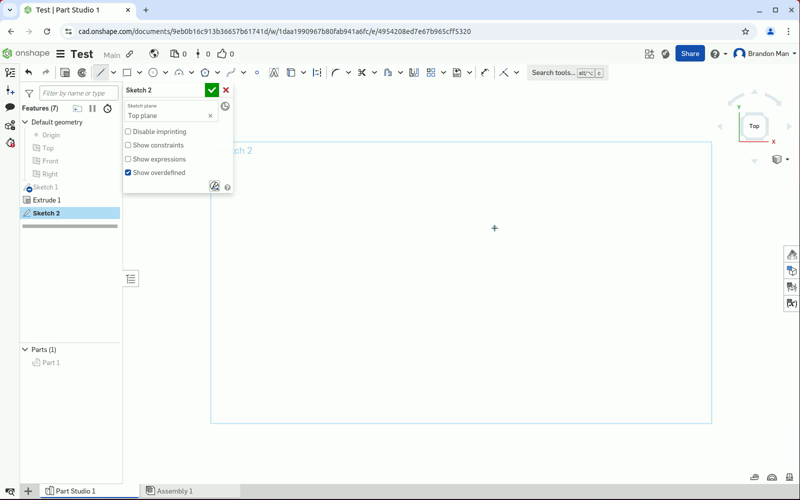
mouse_move(524, 227)
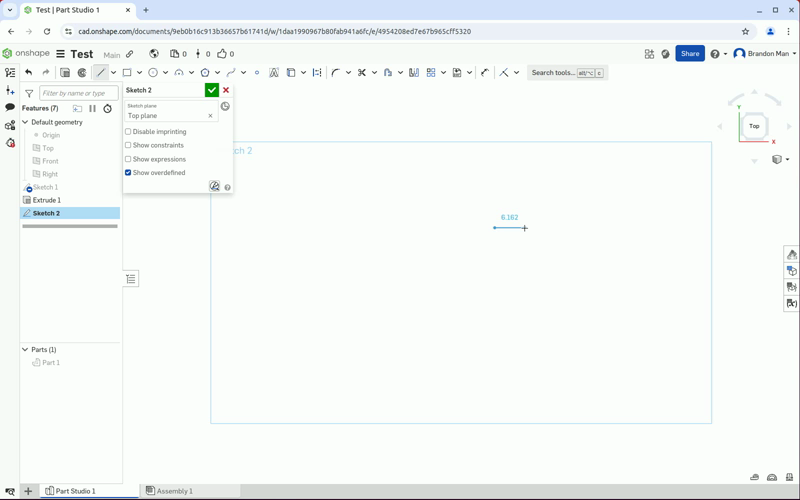
mouse_move(510, 227)
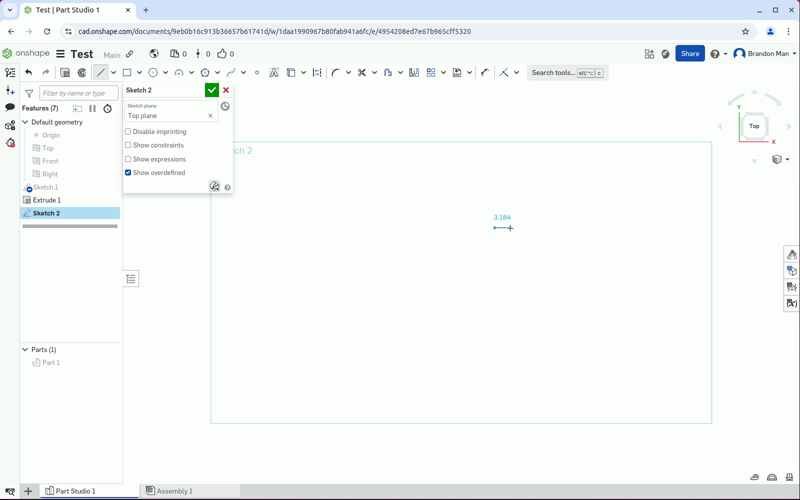
click(510, 227)
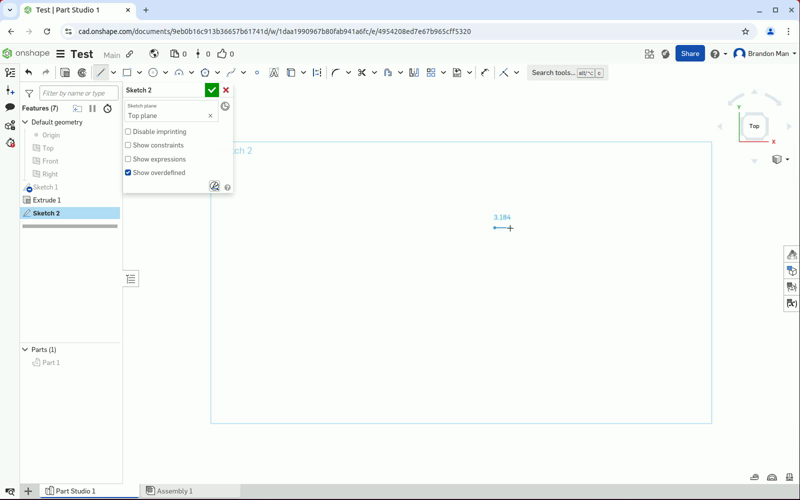
key_up(shift)
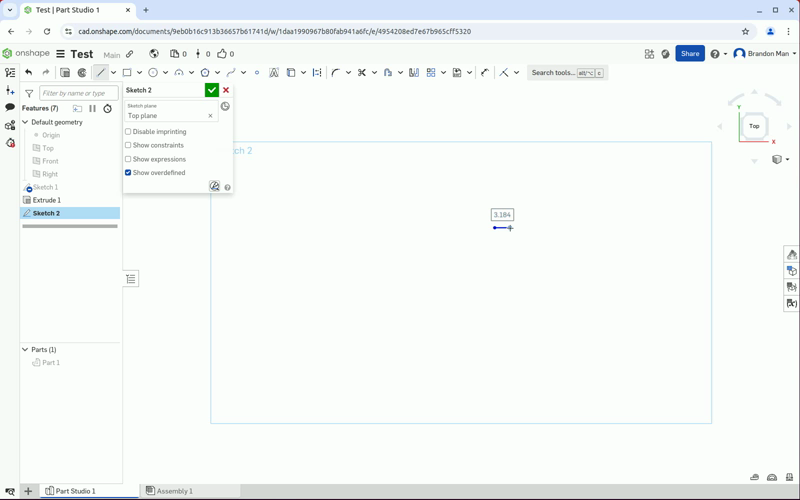
key(esc)
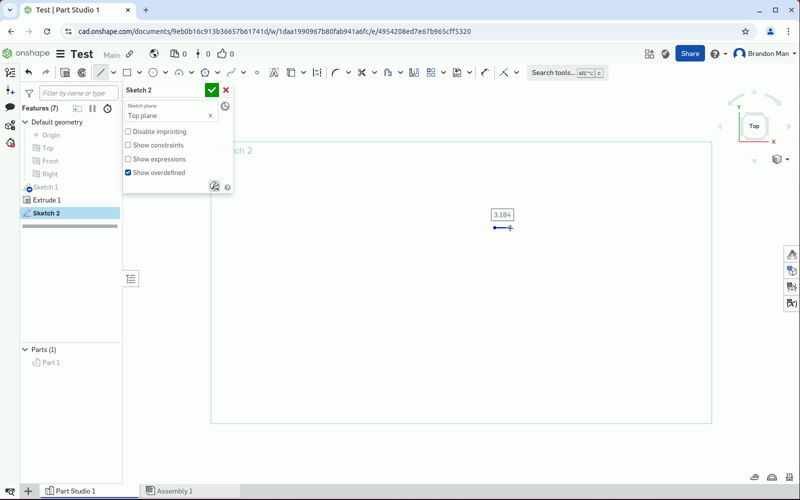
key(a)
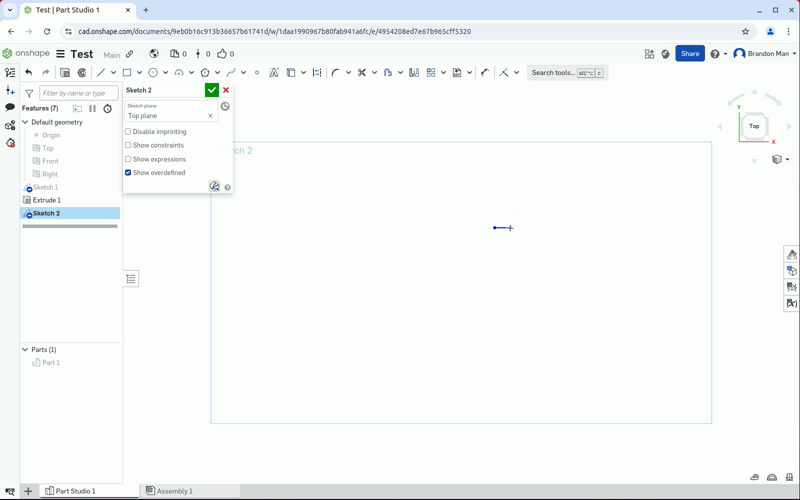
mouse_move(510, 227)
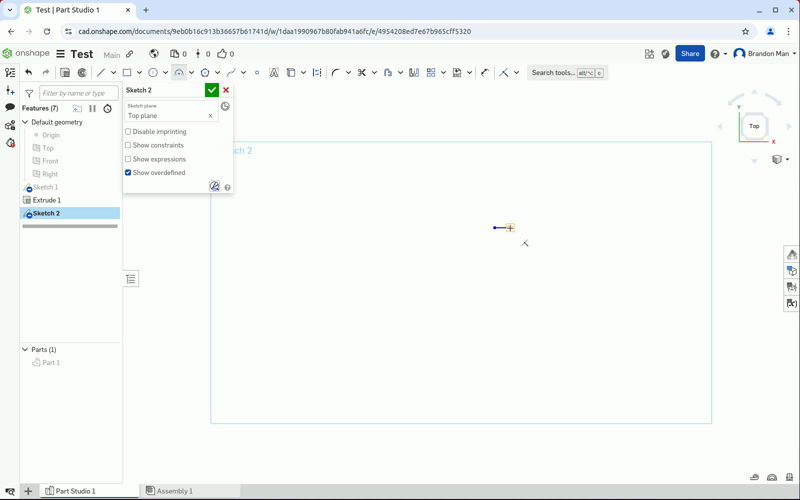
click(510, 227)
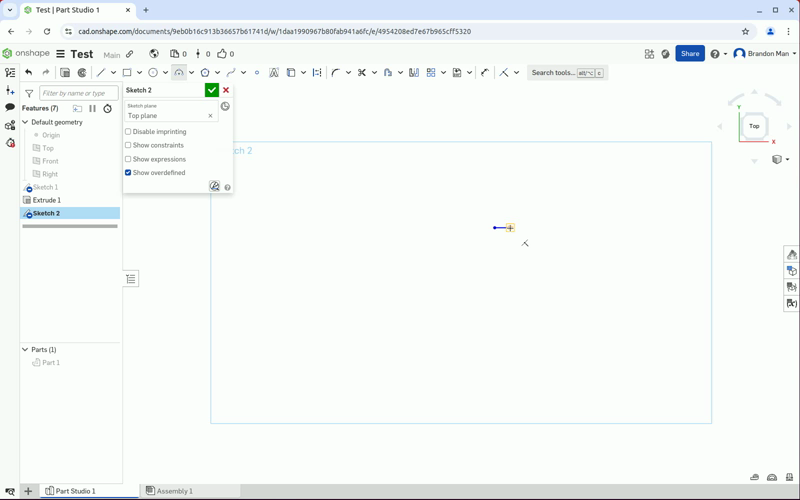
mouse_move(494, 227)
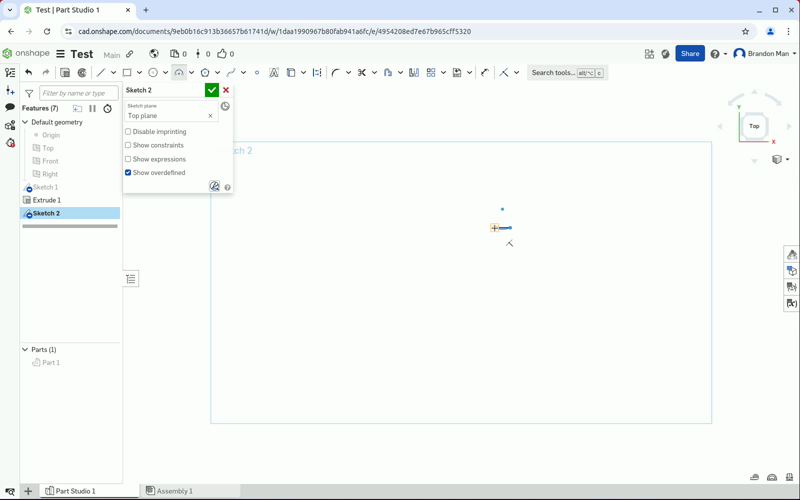
click(494, 227)
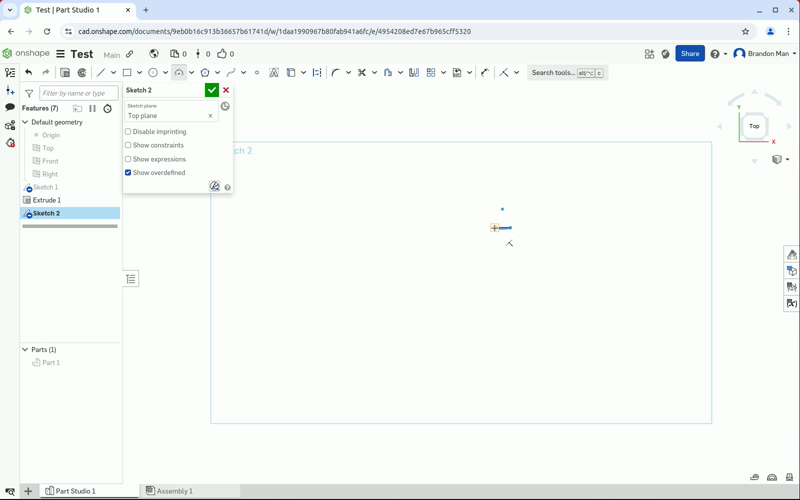
key_down(shift)
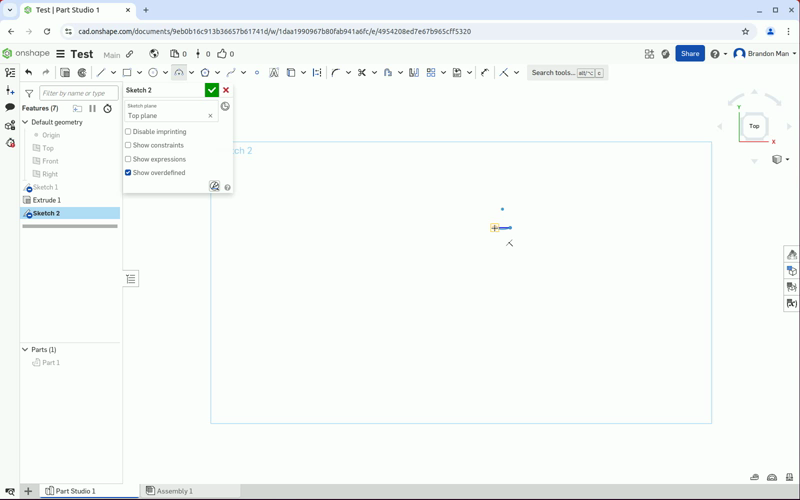
mouse_move(502, 222)
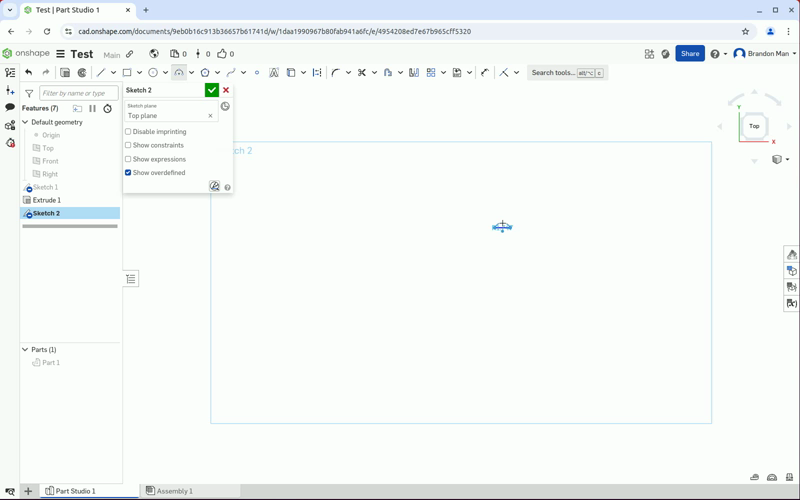
click(502, 222)
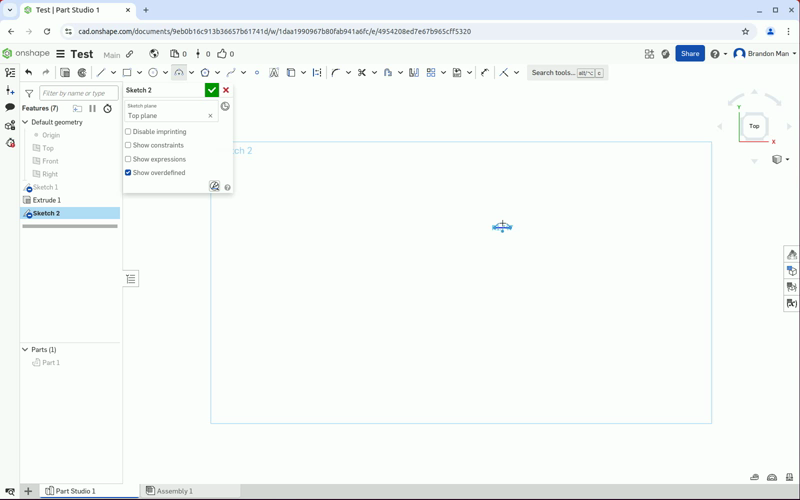
key_up(shift)
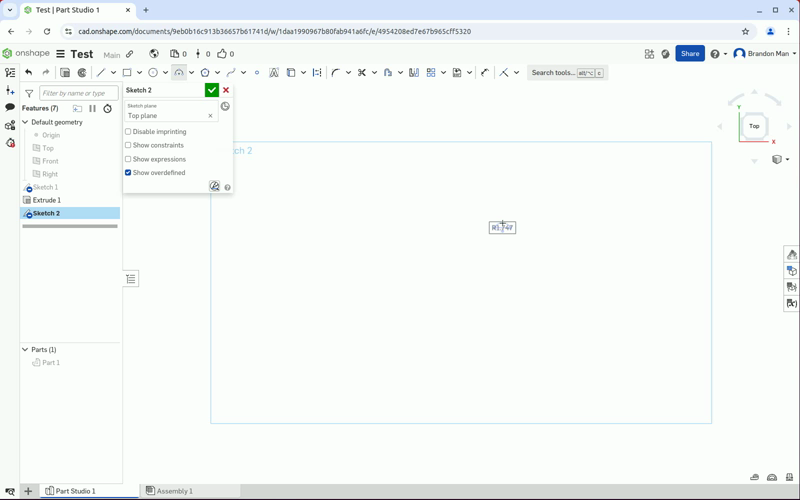
key(esc)
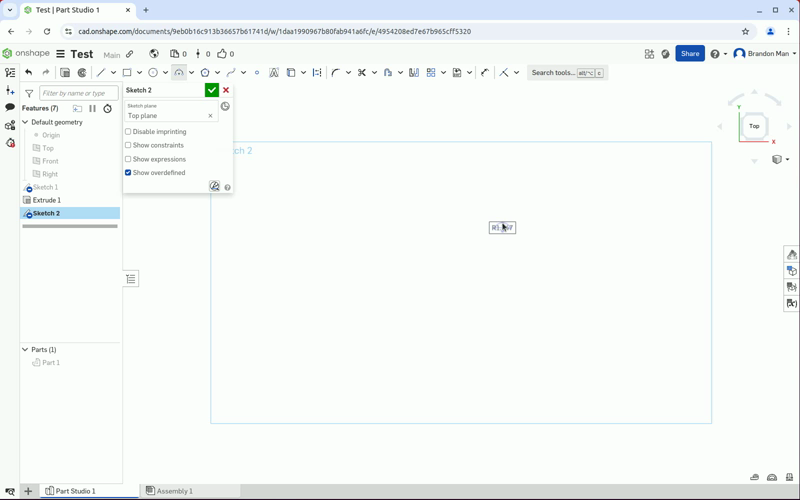
mouse_move(505, 226)
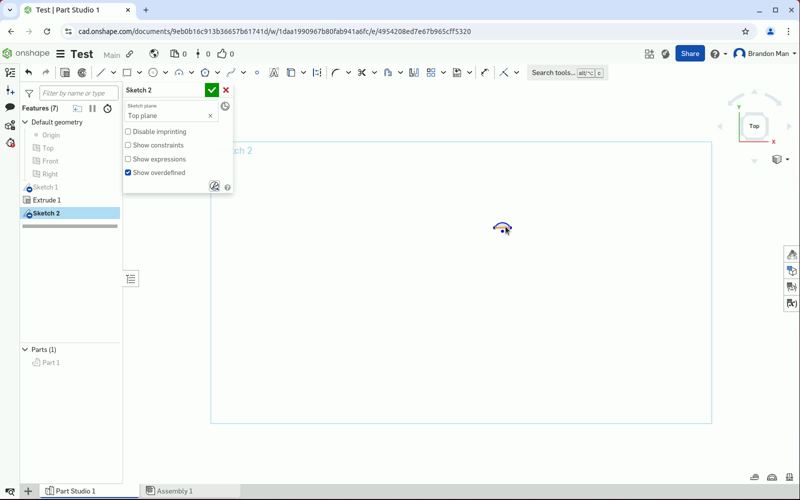
scroll(6)
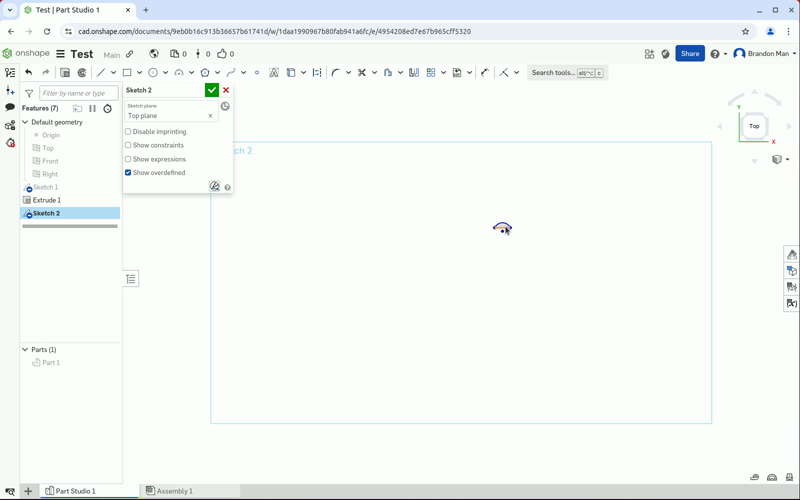
scroll(6)
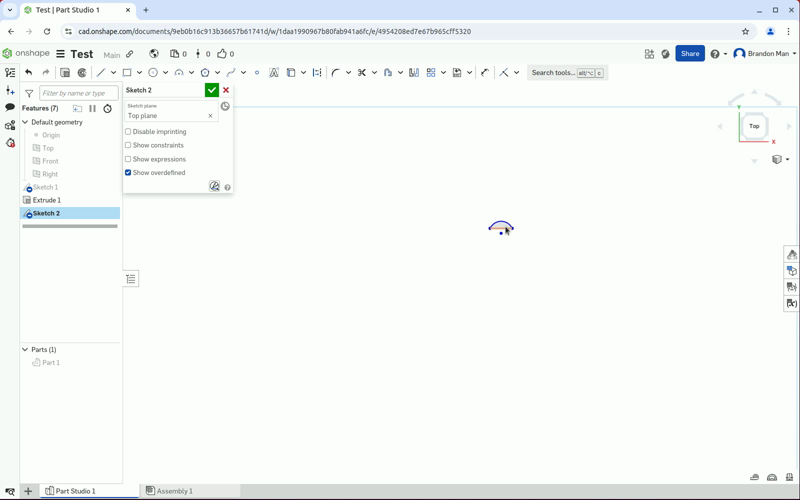
scroll(6)
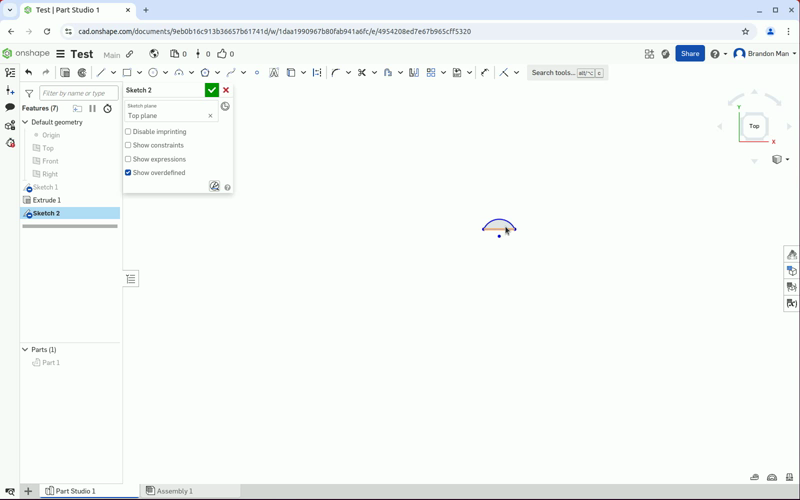
scroll(6)
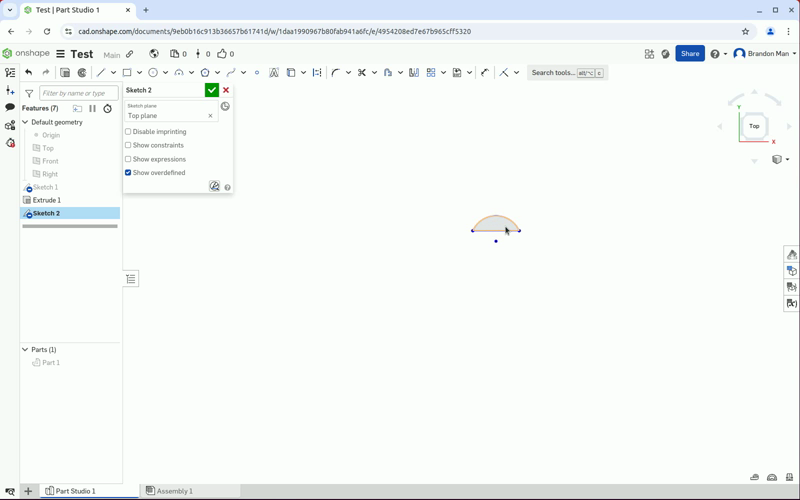
scroll(6)
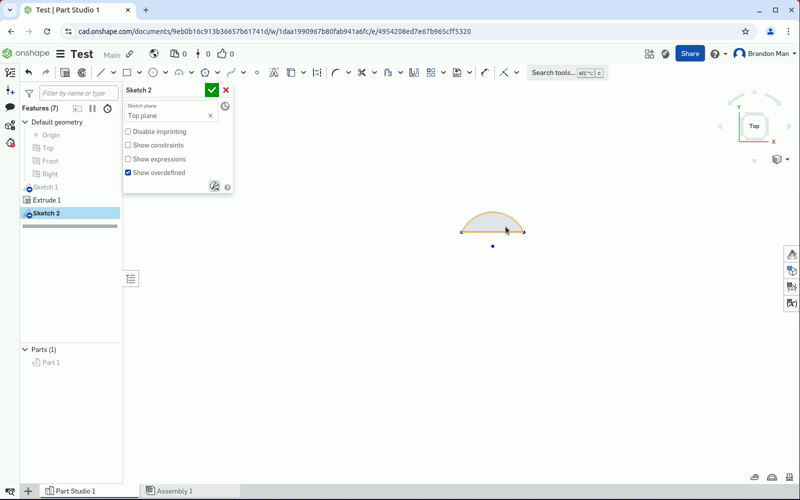
scroll(6)
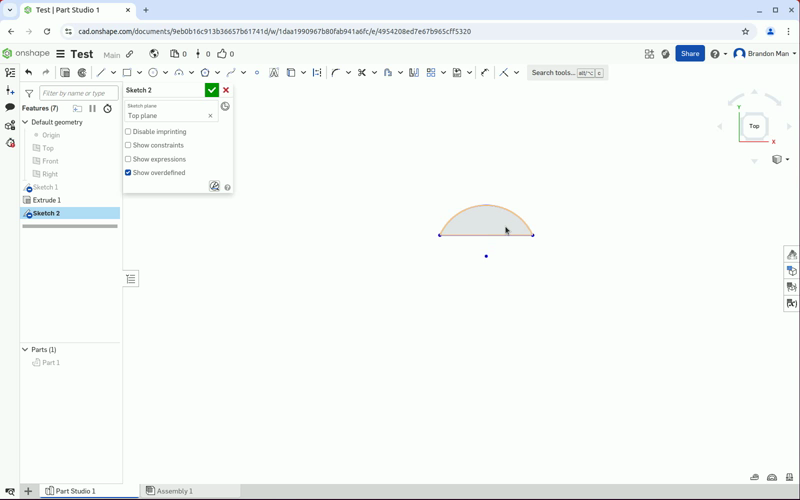
scroll(6)
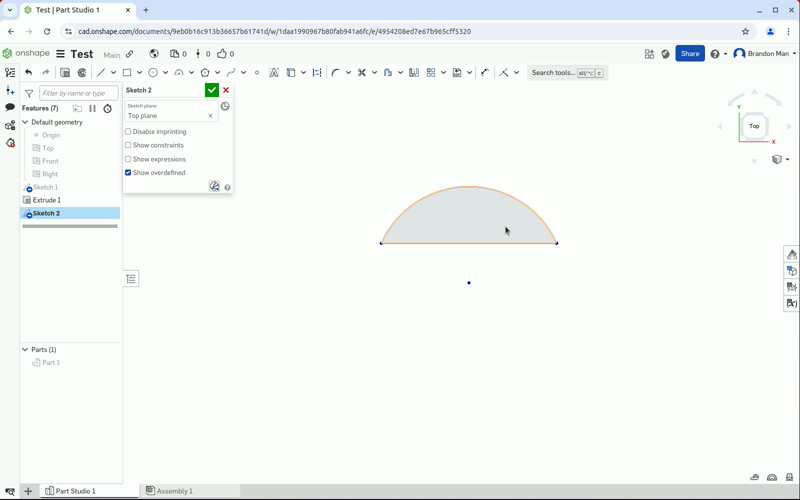
click(505, 226)
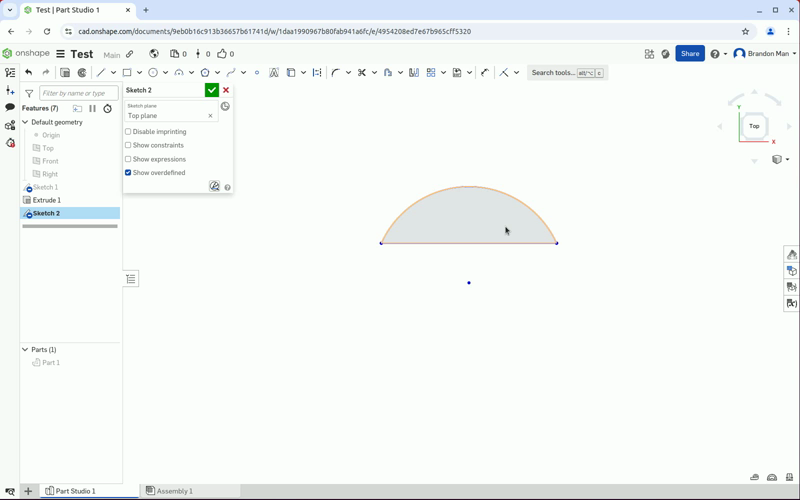
scroll(-6)
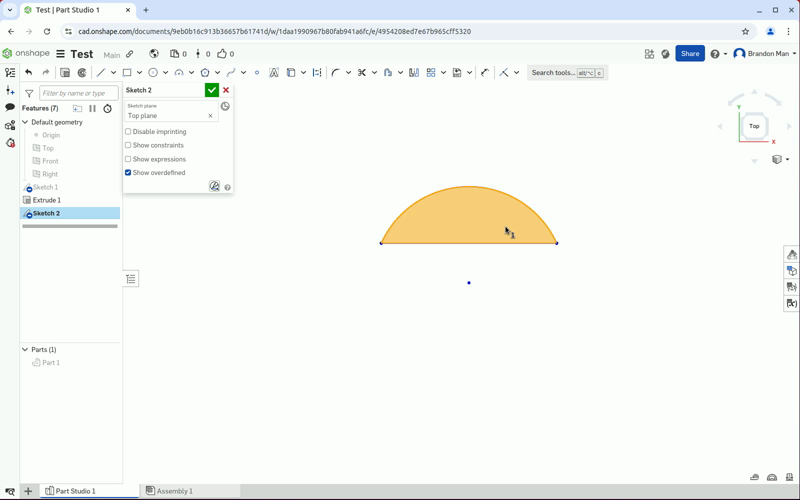
scroll(-6)
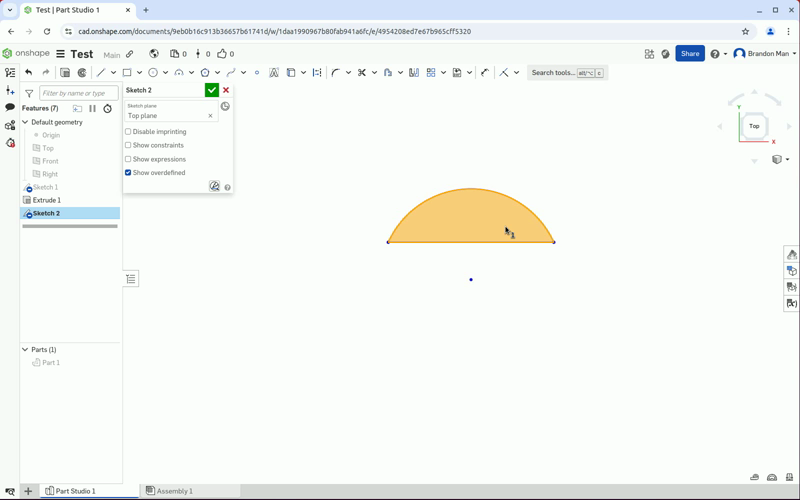
scroll(-6)
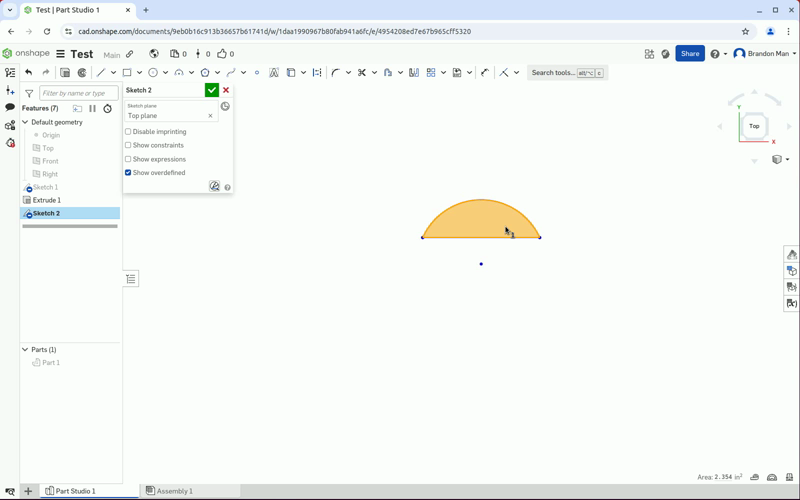
scroll(-6)
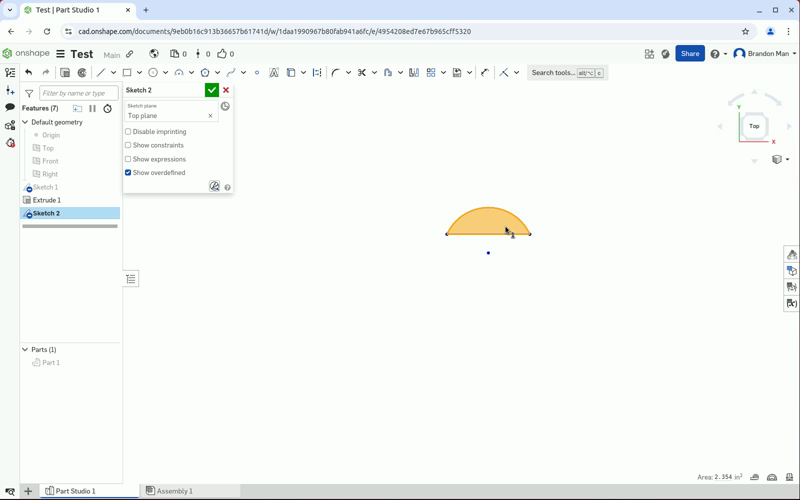
scroll(-6)
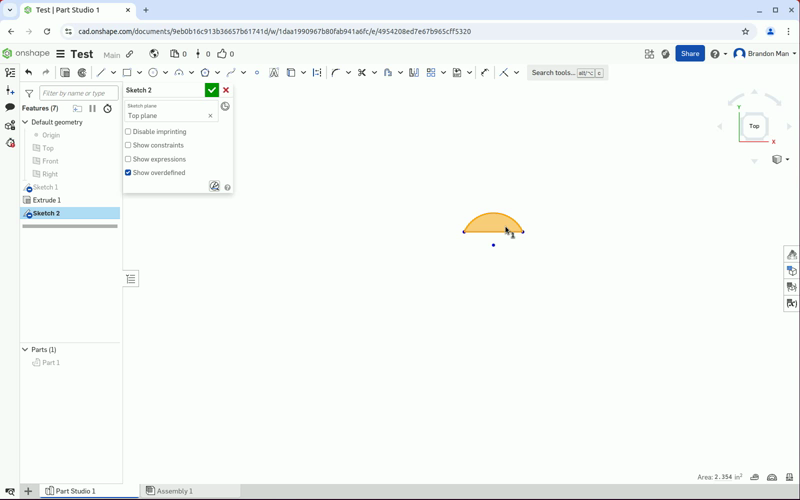
scroll(-6)
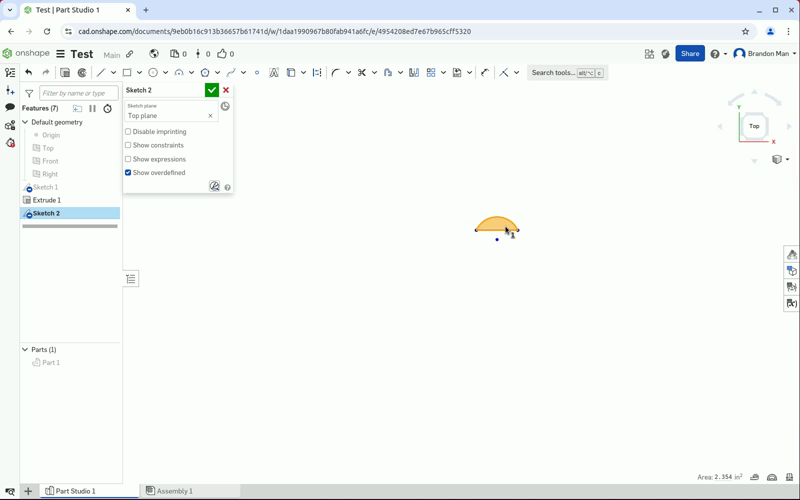
scroll(-6)
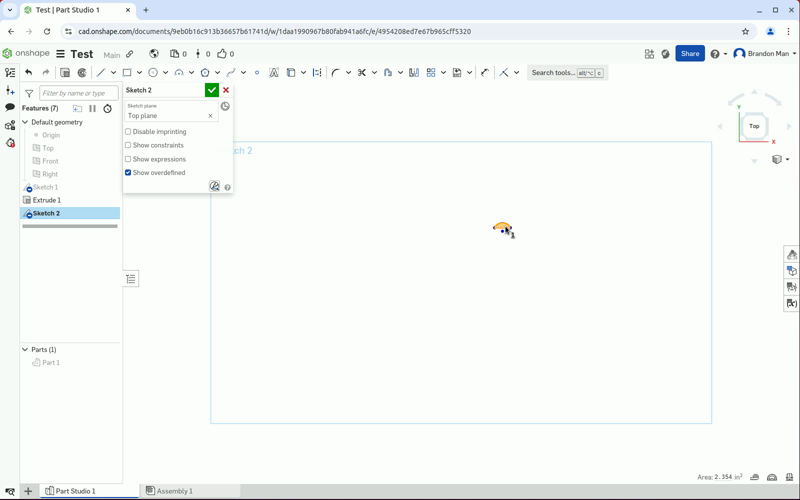
mouse_move(73, 352)
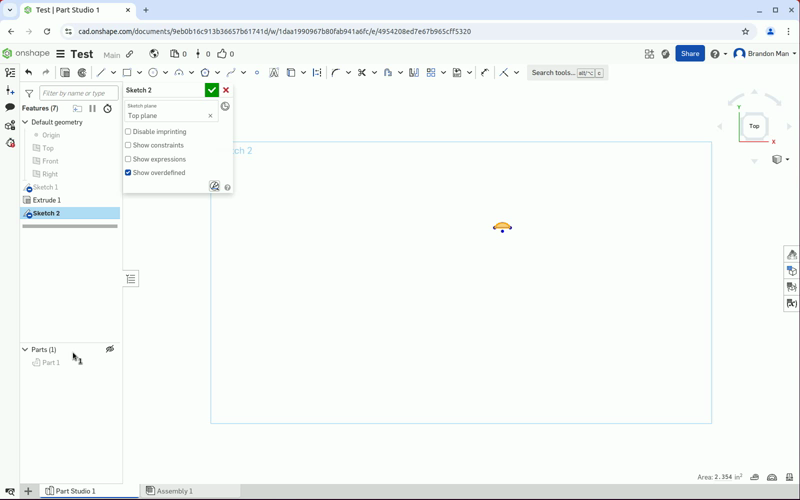
key(shift+y)
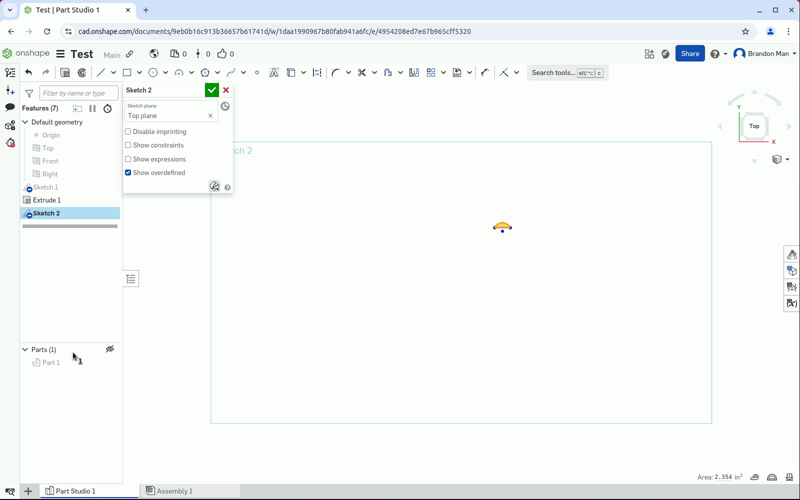
key(shift+e)
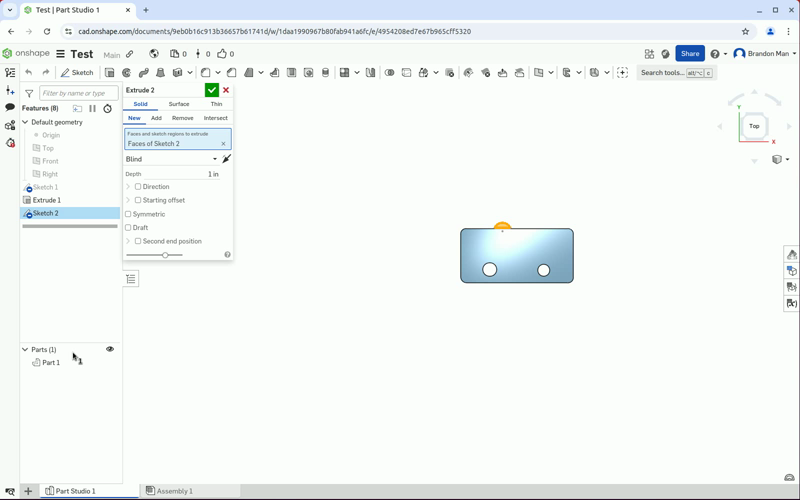
mouse_move(143, 106)
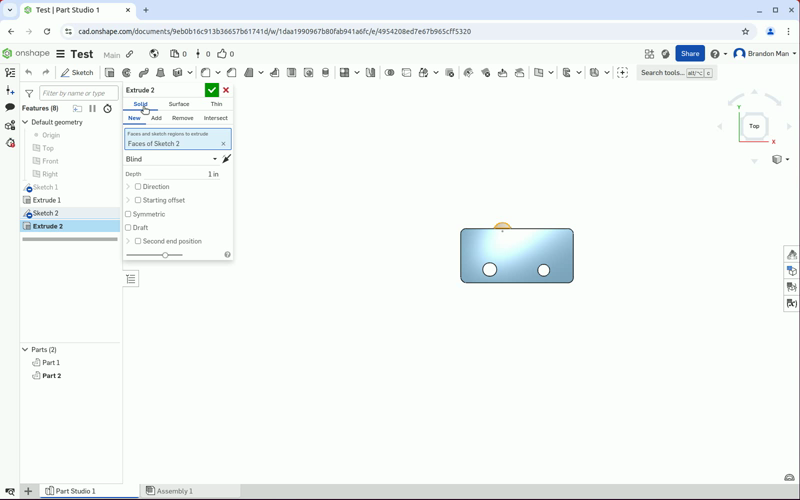
click(143, 106)
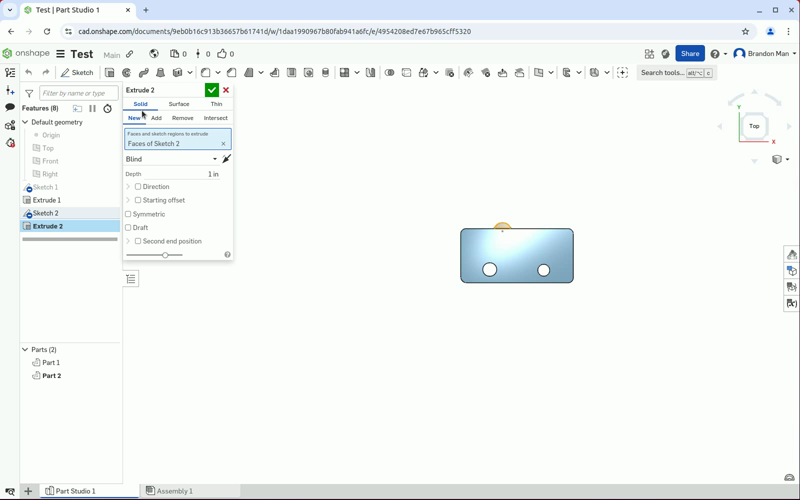
mouse_move(137, 120)
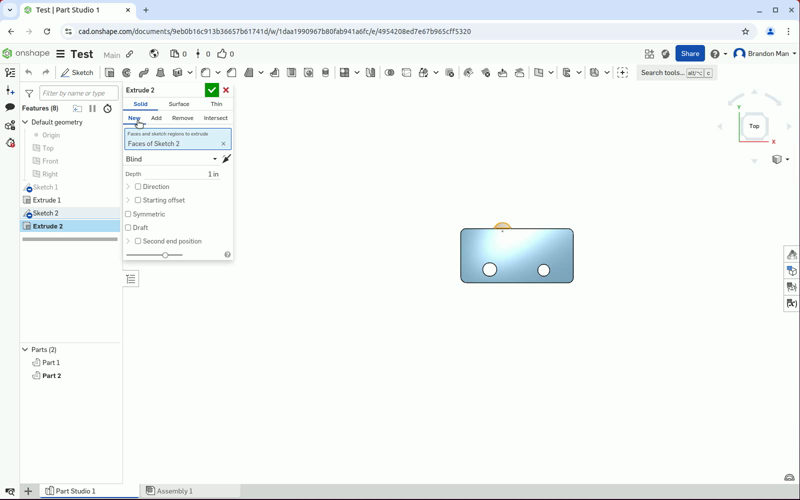
click(137, 120)
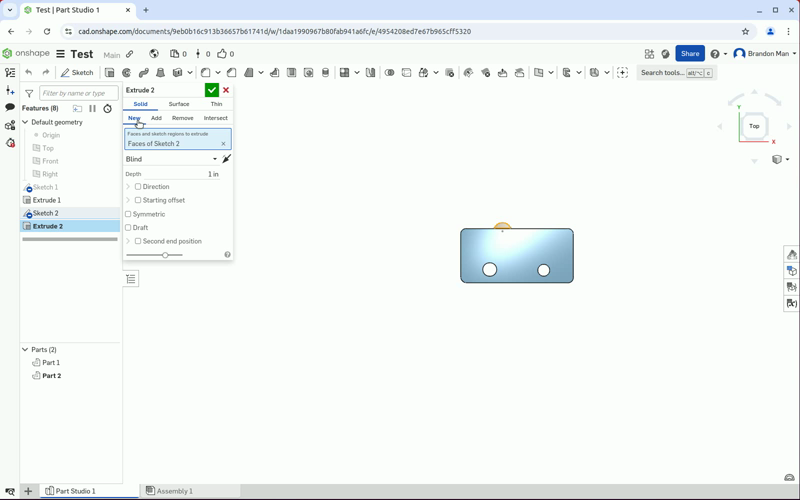
key(tab, 4)
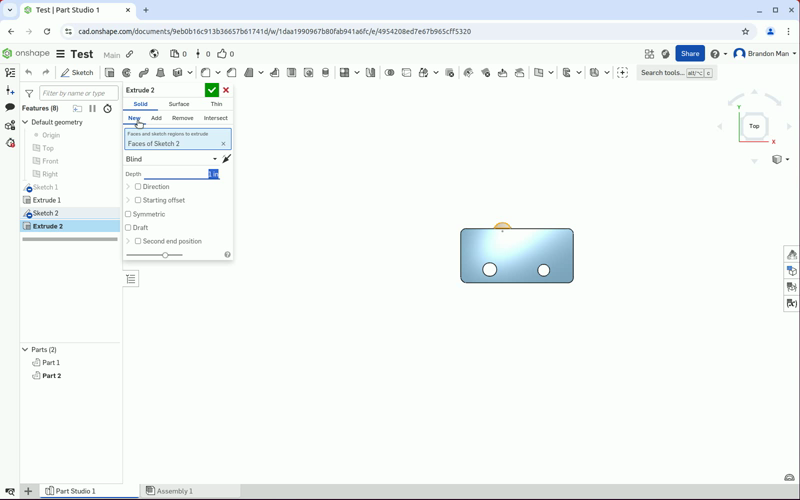
text(3.37)
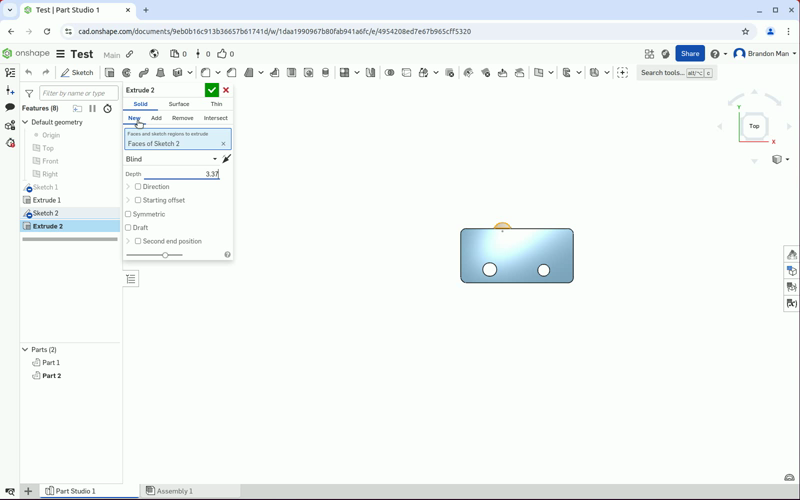
key(tab, 3)
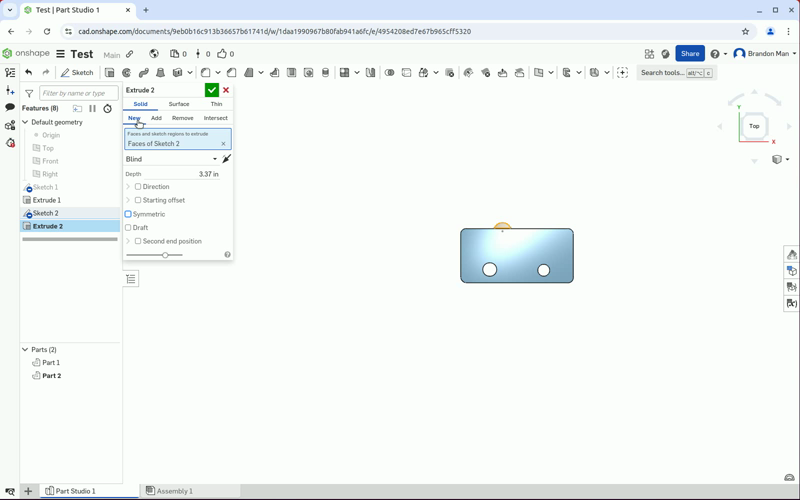
key(space)
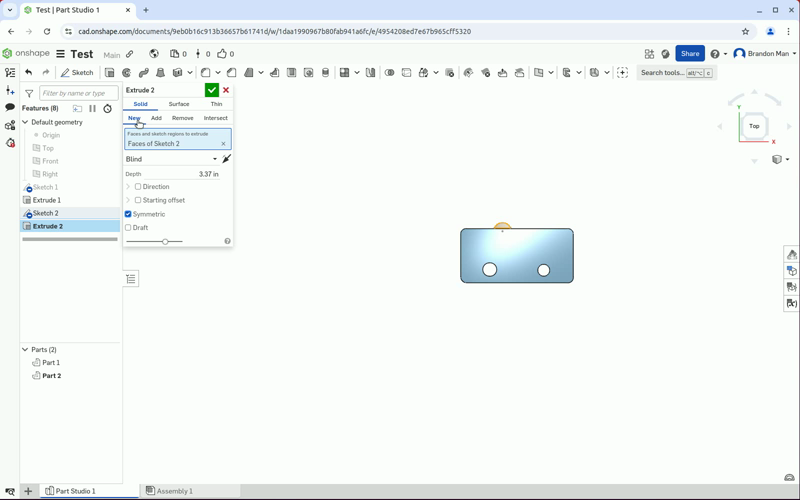
key(enter)
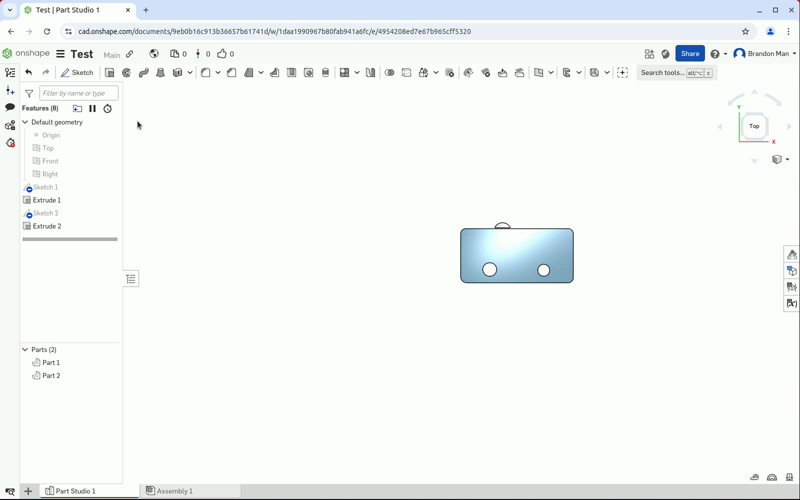
key(shift+h)
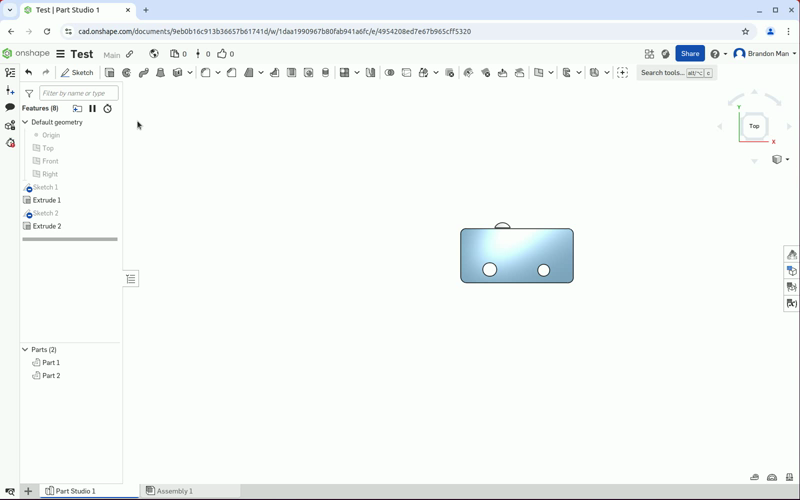
key(shift+h)
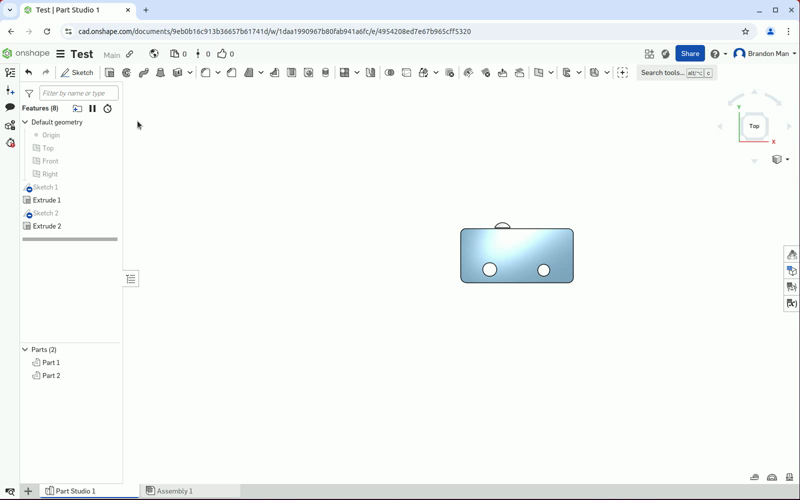
mouse_move(73, 189)
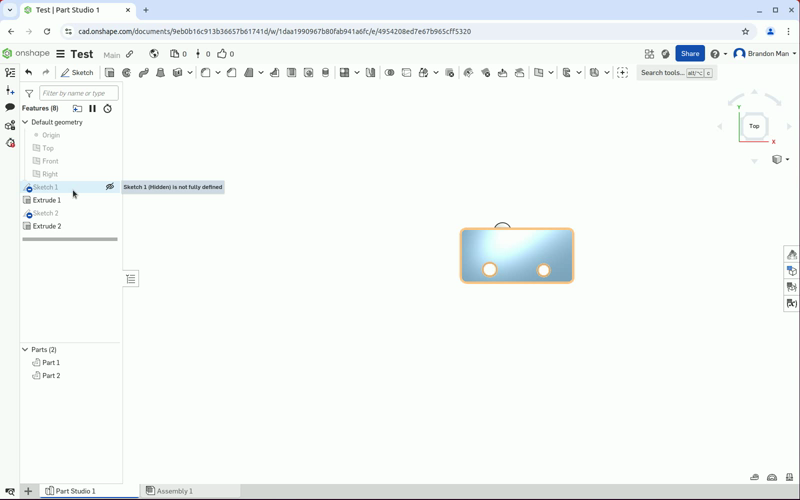
click(73, 189)
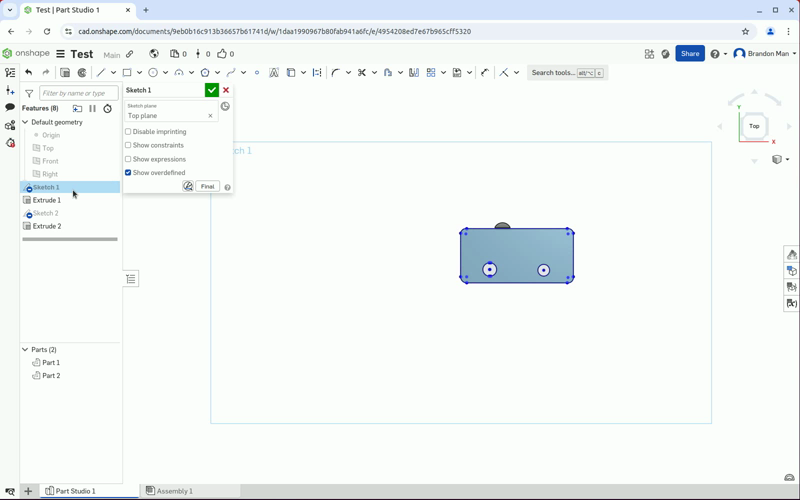
mouse_move(229, 92)
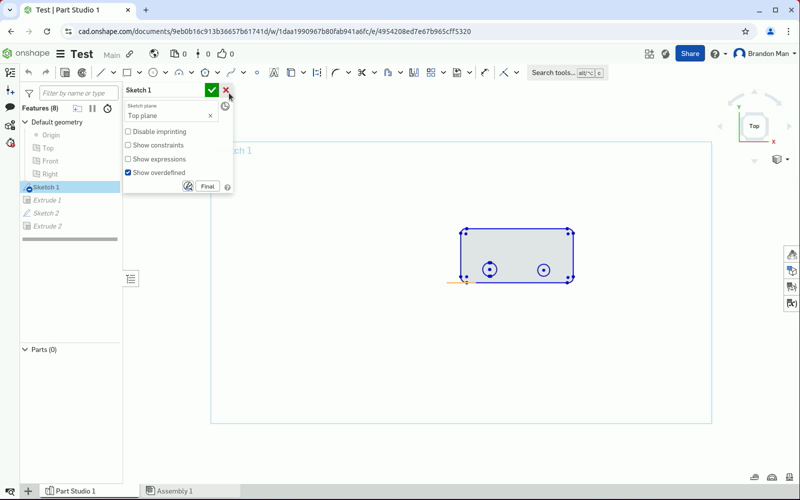
click(229, 92)
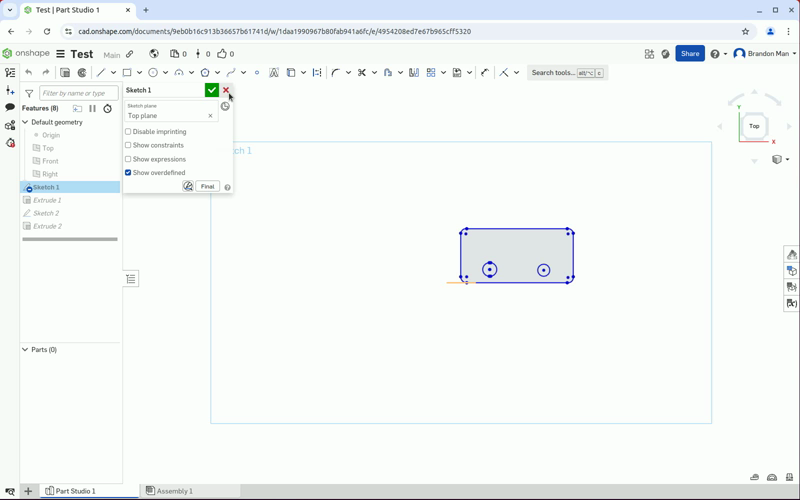
key(shift+s)
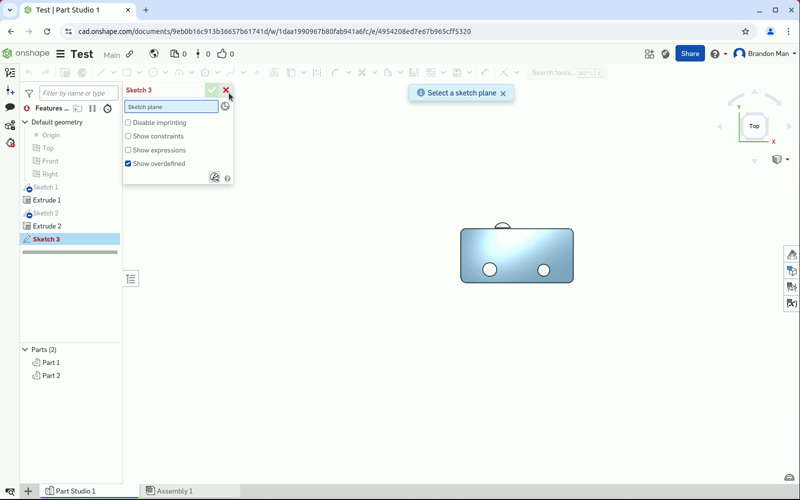
mouse_move(73, 150)
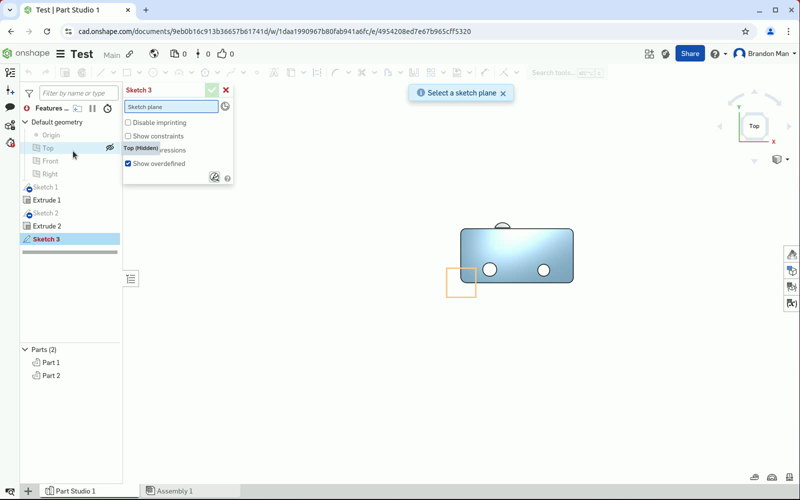
click(73, 150)
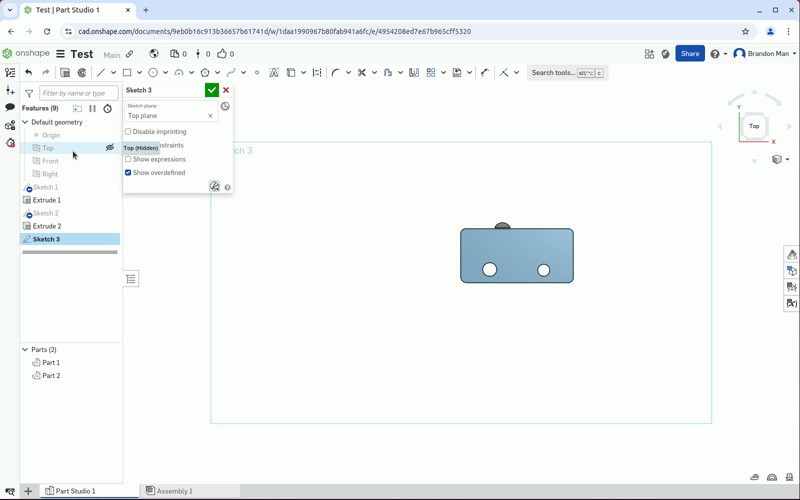
mouse_move(73, 352)
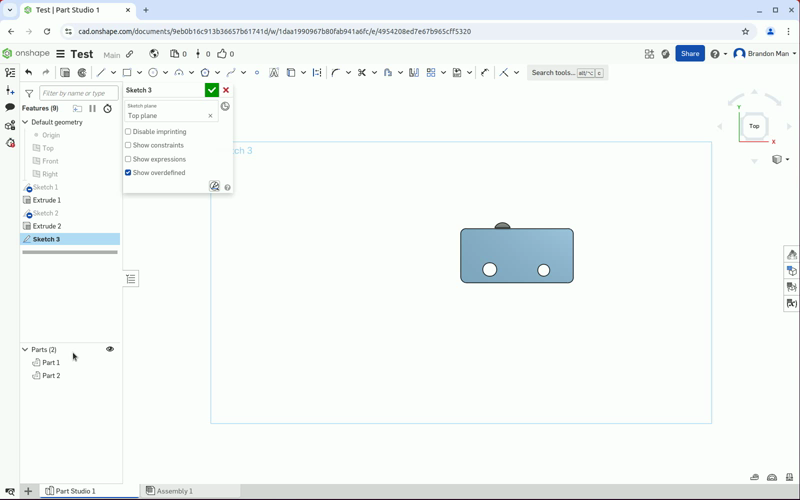
key(y)
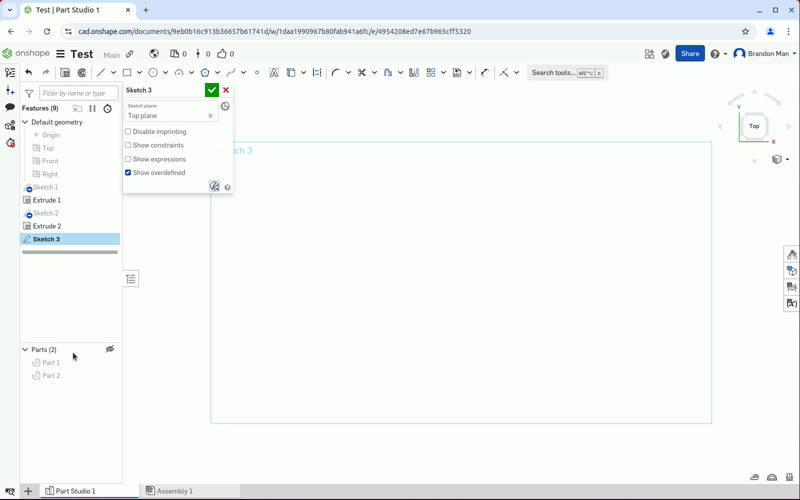
key(l)
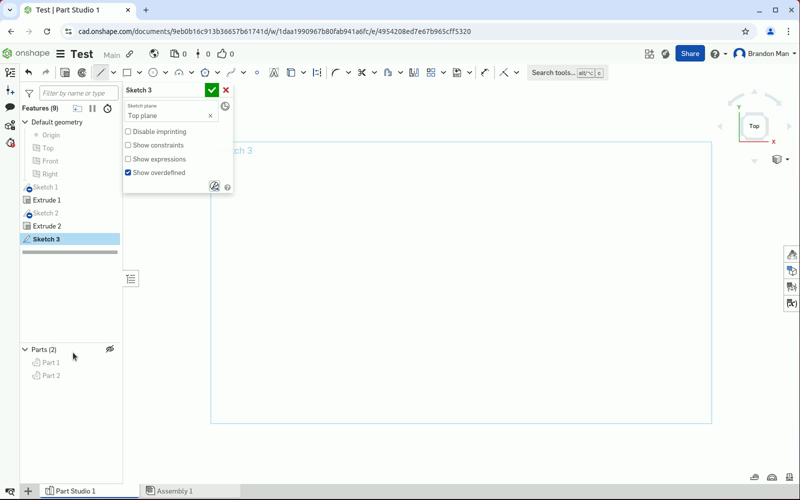
key_down(shift)
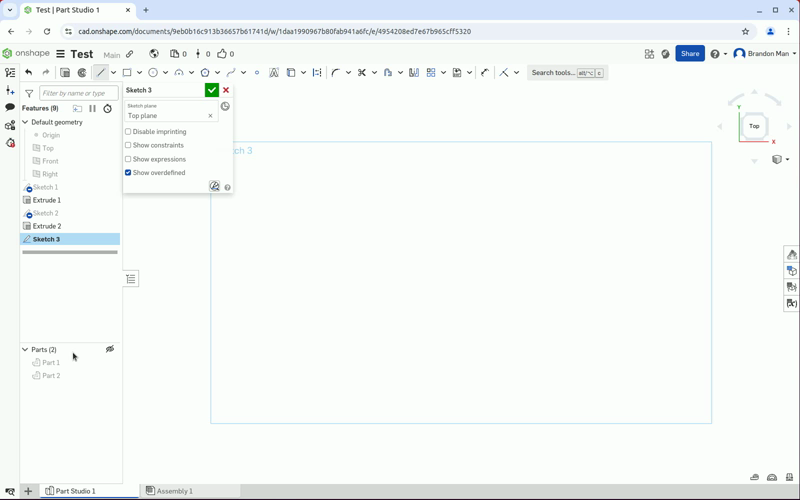
mouse_move(556, 303)
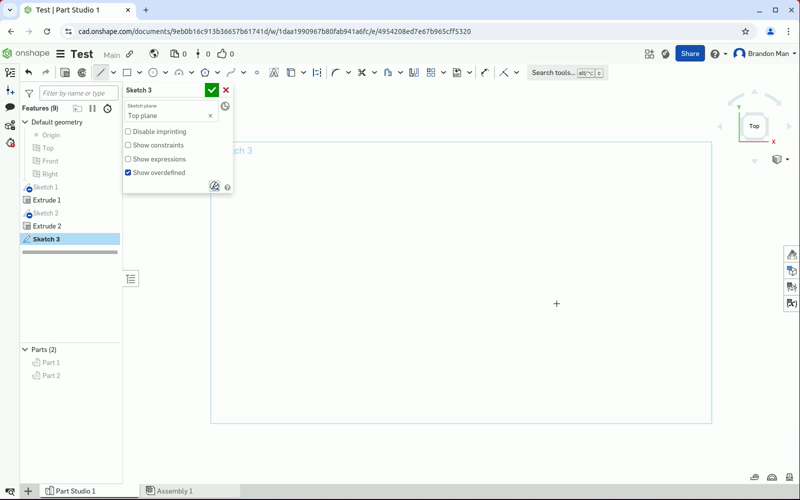
click(556, 303)
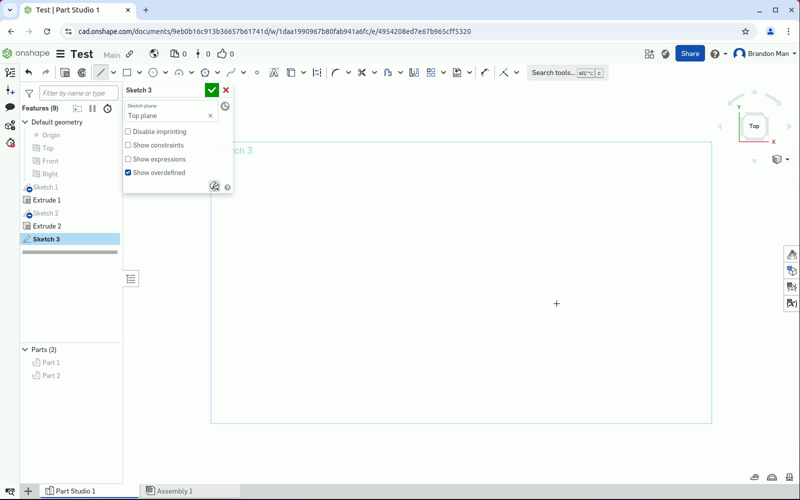
key_up(shift)
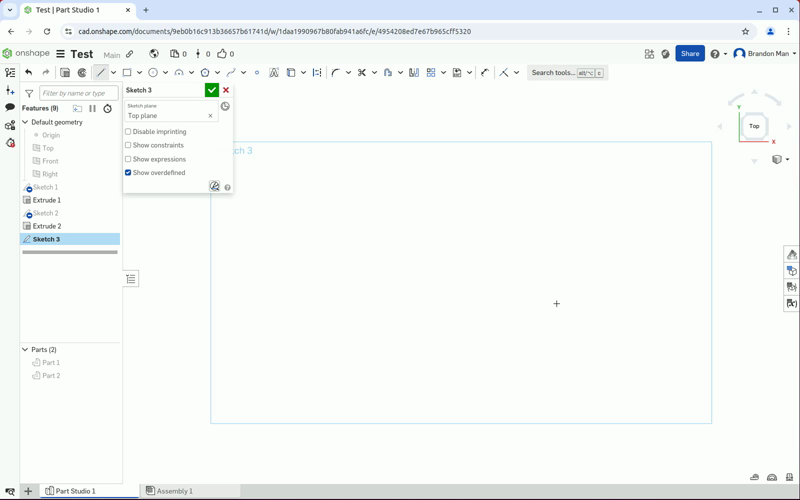
key_down(shift)
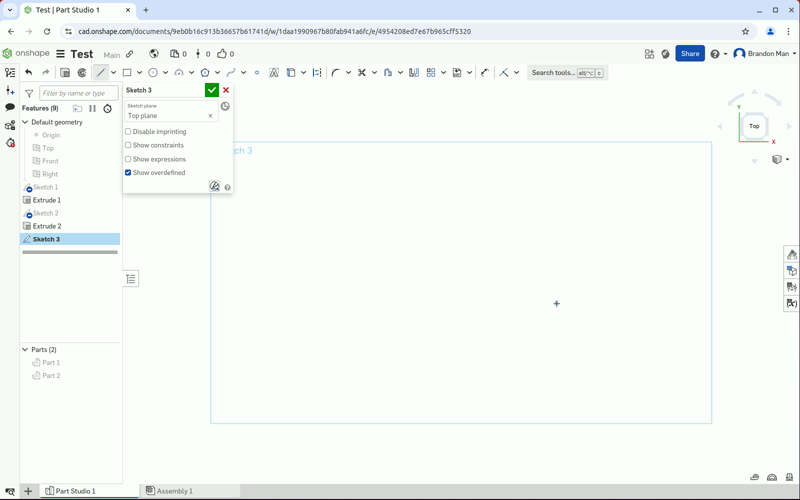
mouse_move(586, 303)
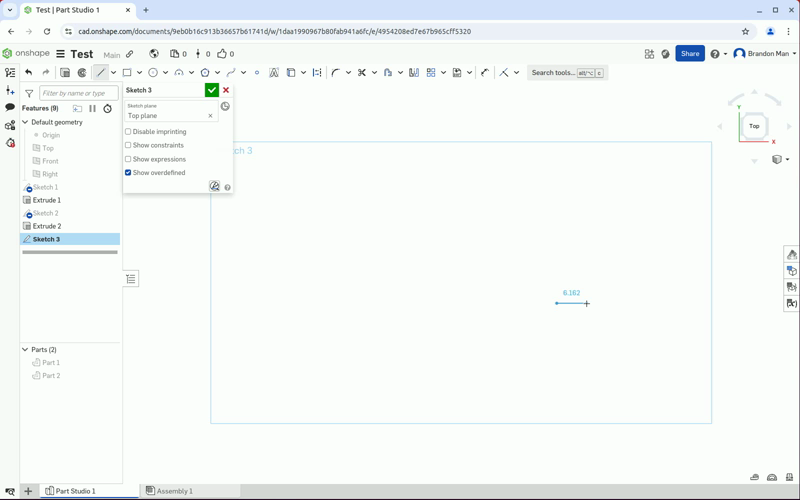
mouse_move(561, 303)
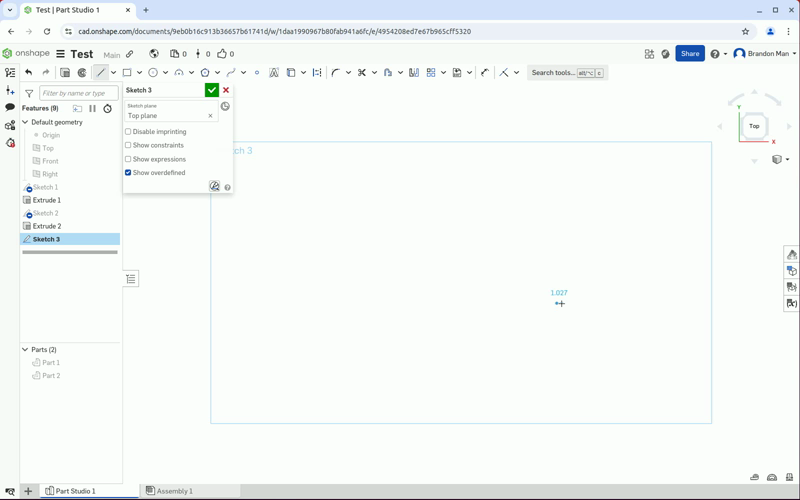
scroll(6)
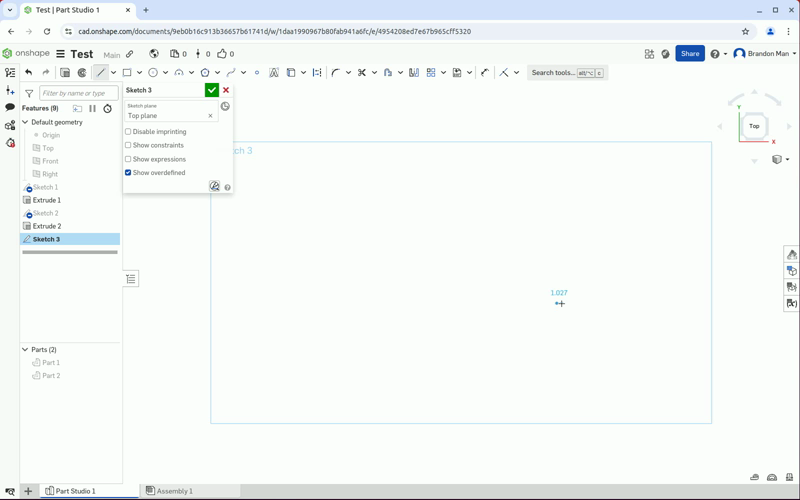
scroll(6)
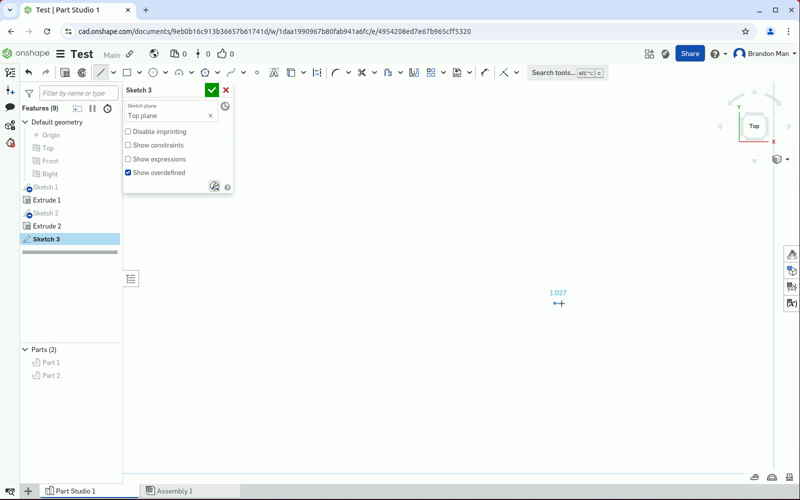
scroll(6)
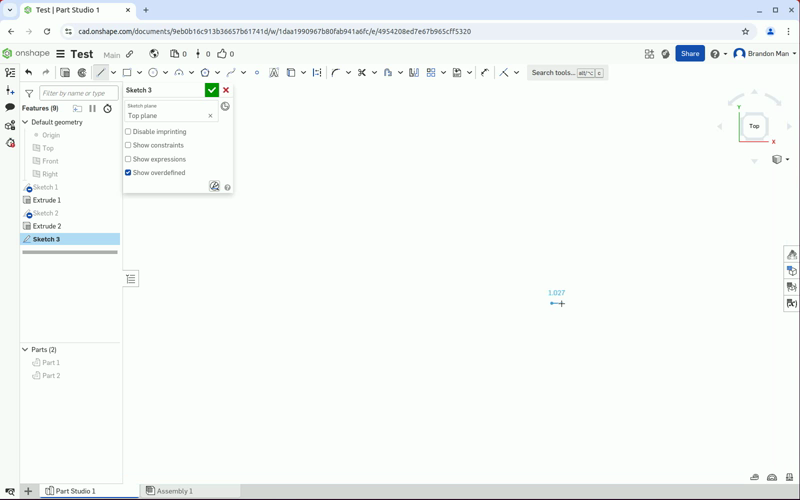
scroll(6)
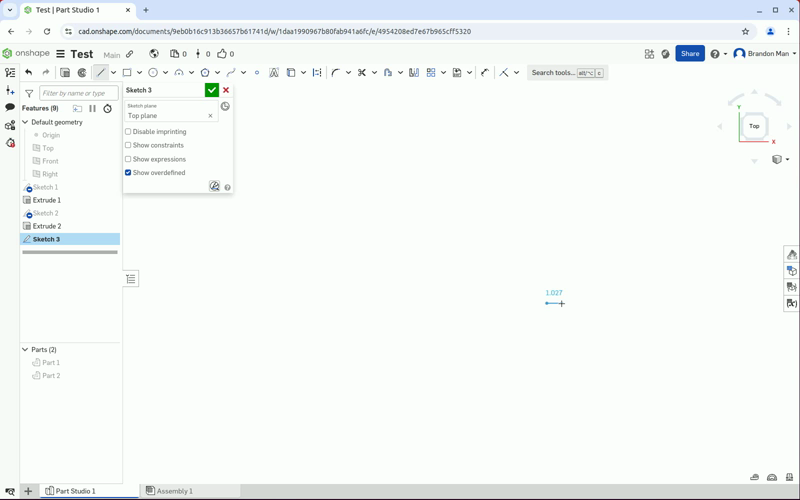
scroll(6)
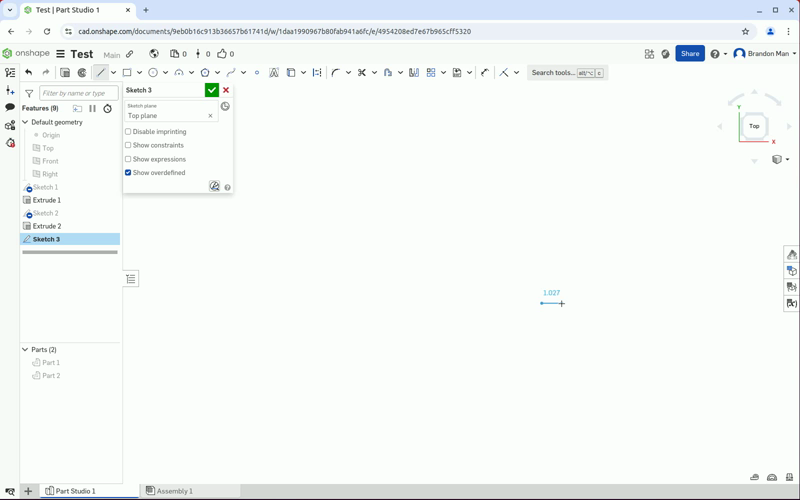
scroll(6)
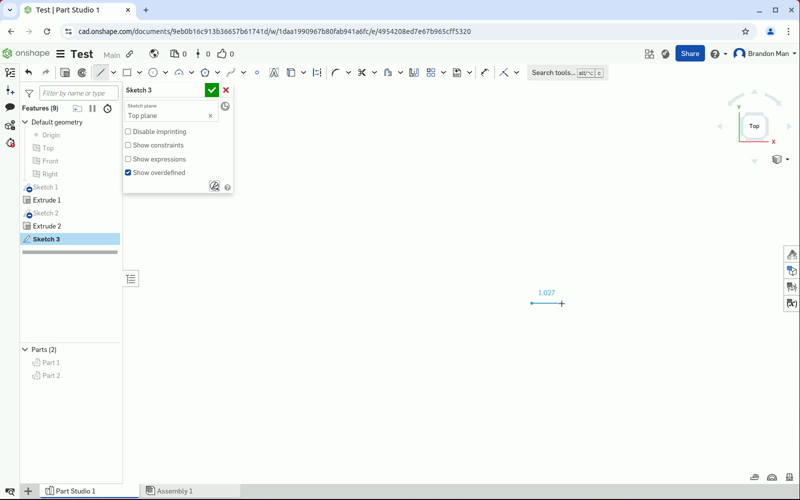
scroll(6)
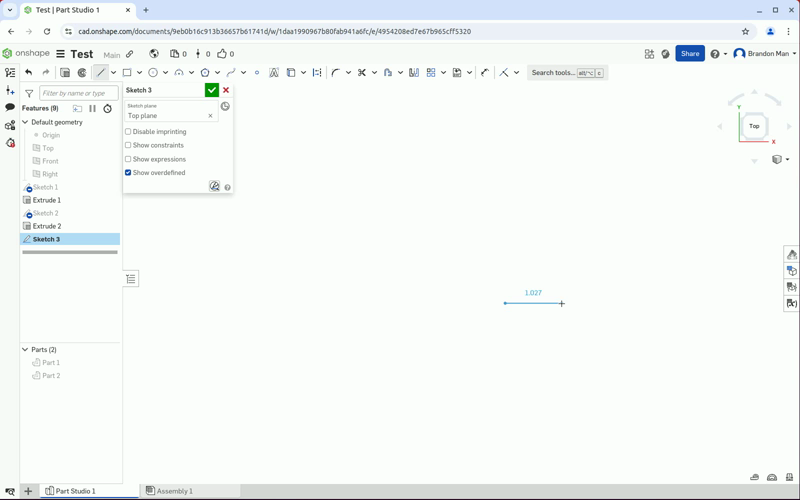
click(561, 303)
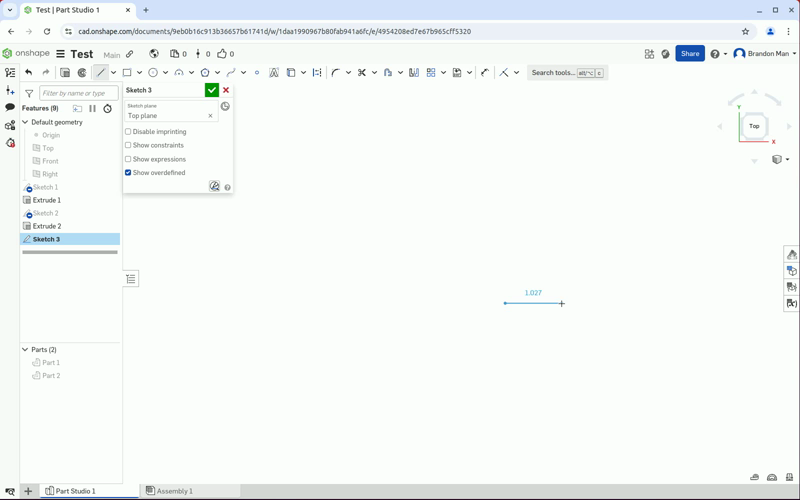
scroll(-6)
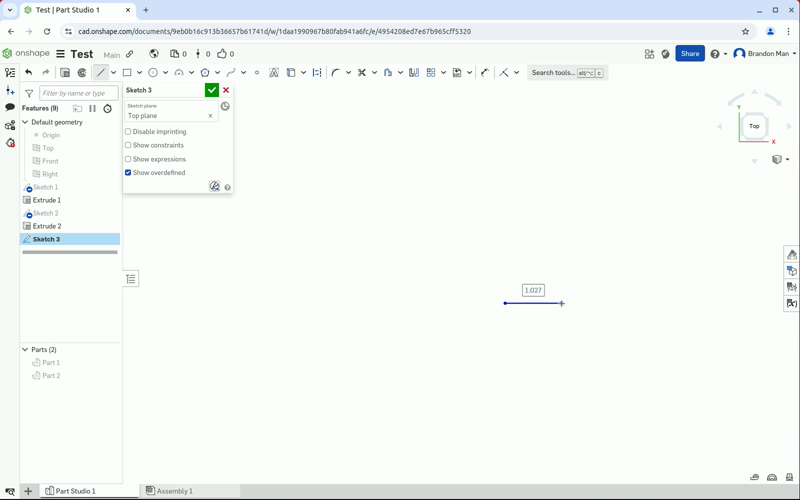
scroll(-6)
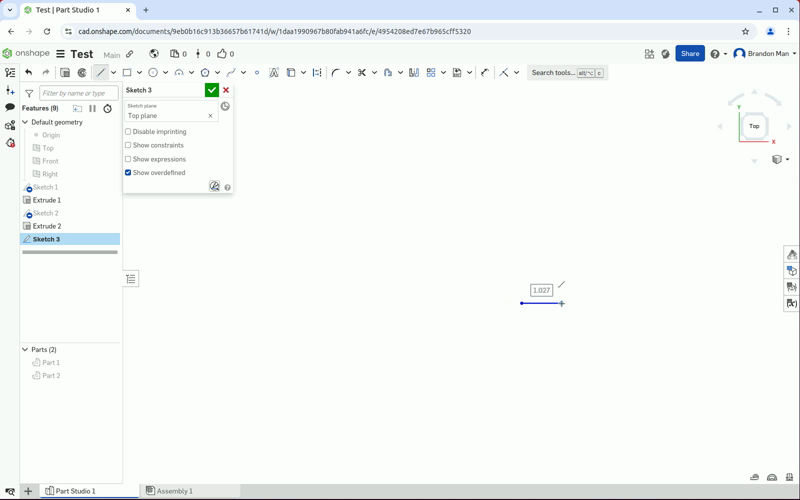
scroll(-6)
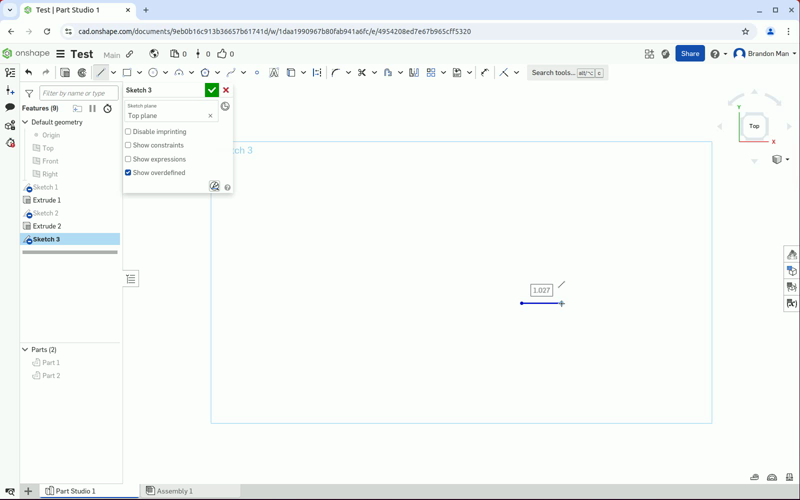
scroll(-6)
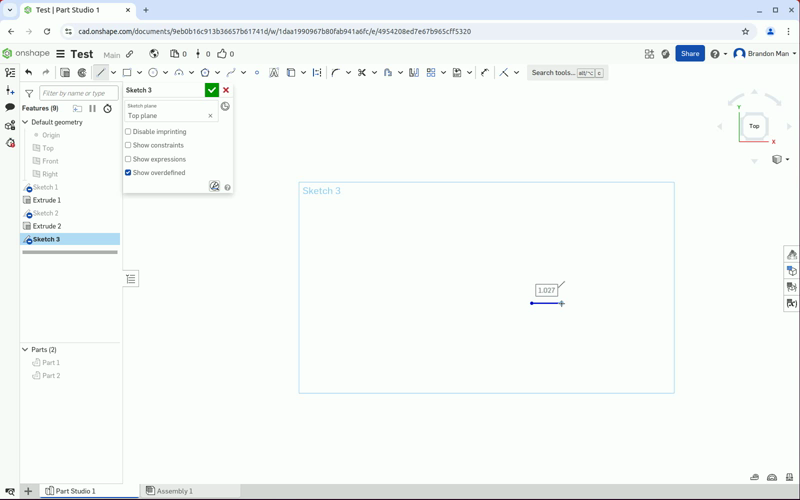
scroll(-6)
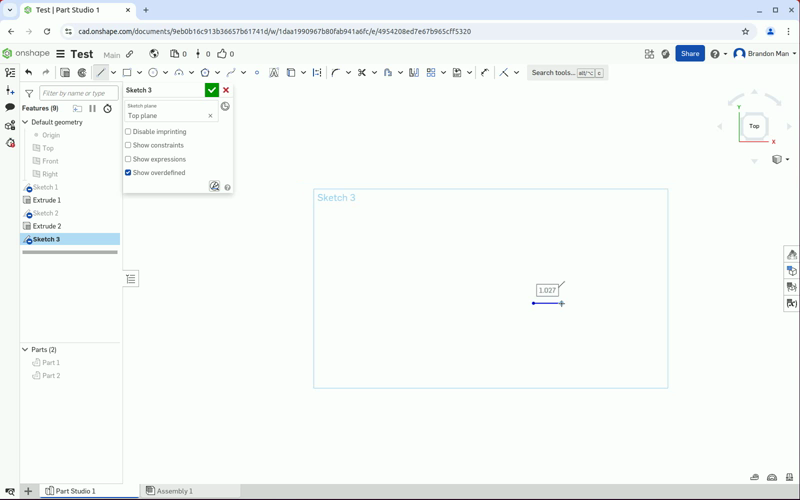
scroll(-6)
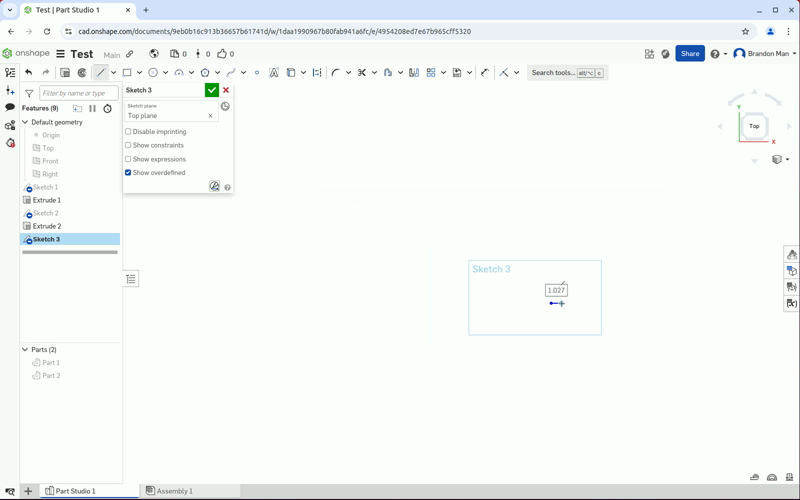
scroll(-6)
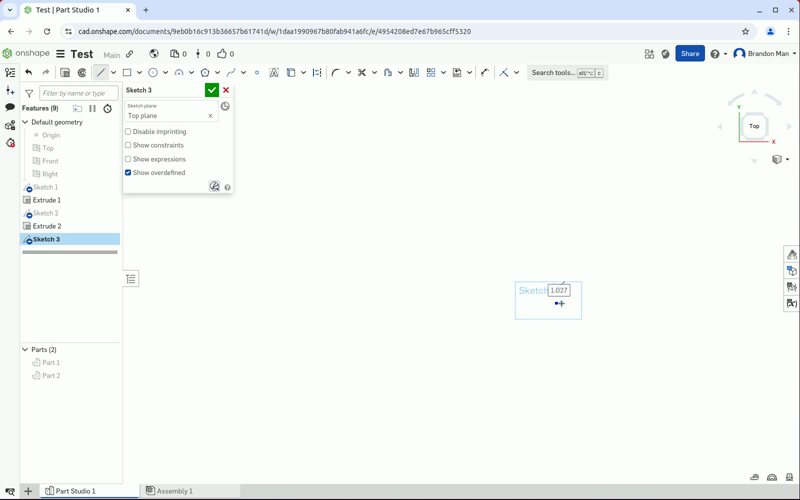
key_up(shift)
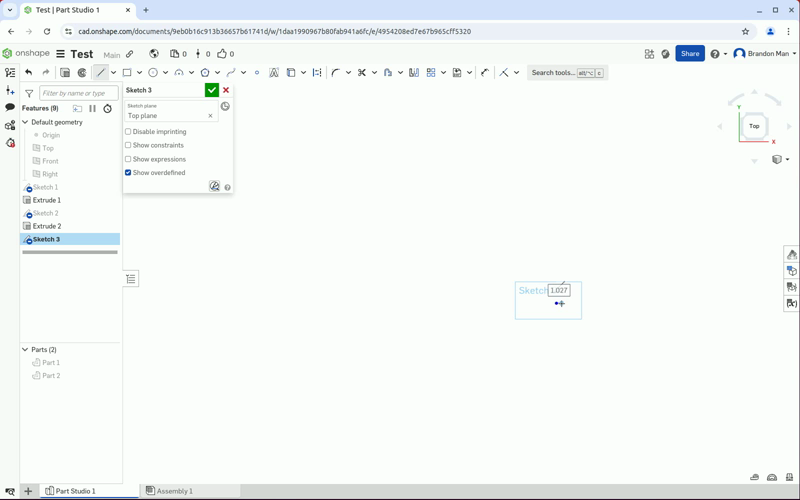
key_down(shift)
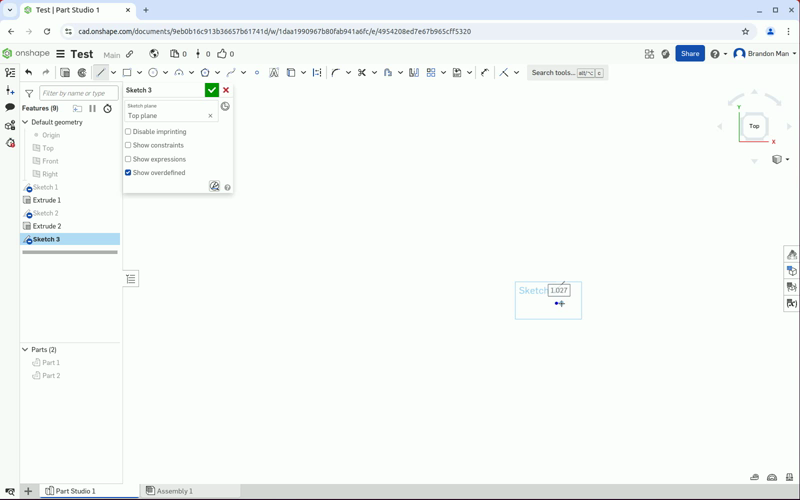
mouse_move(589, 303)
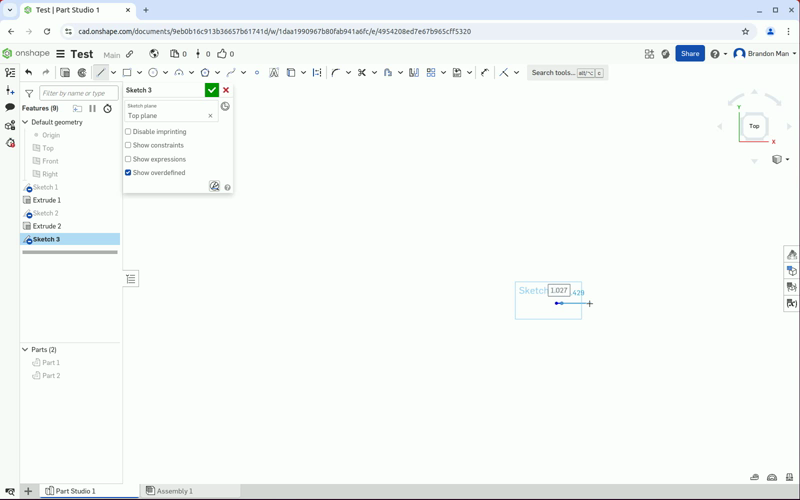
mouse_move(561, 282)
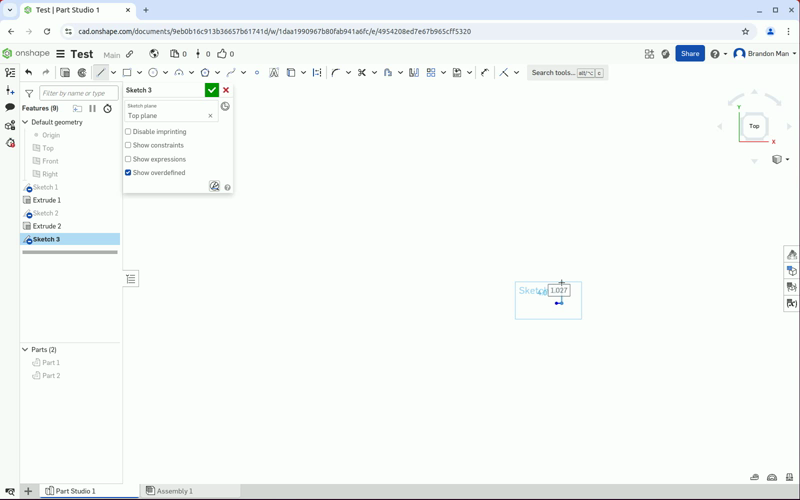
click(561, 282)
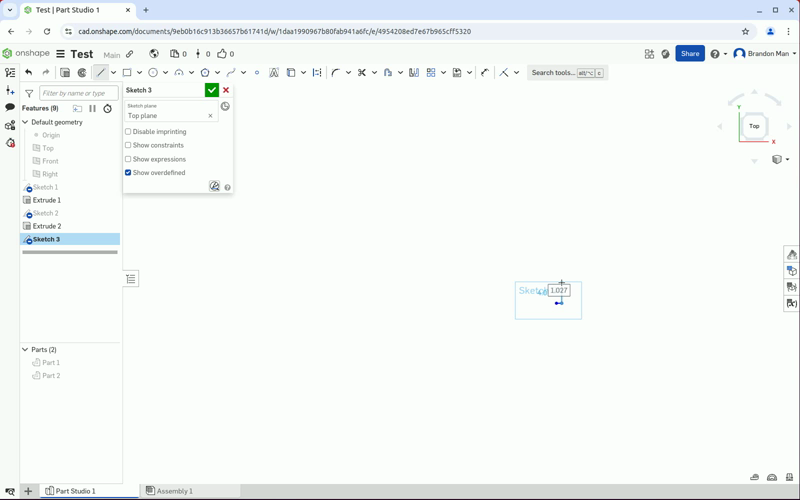
key_up(shift)
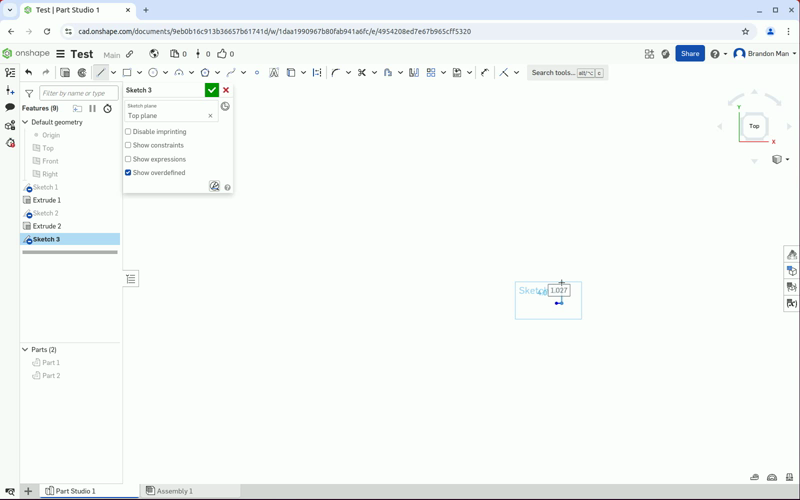
key_down(shift)
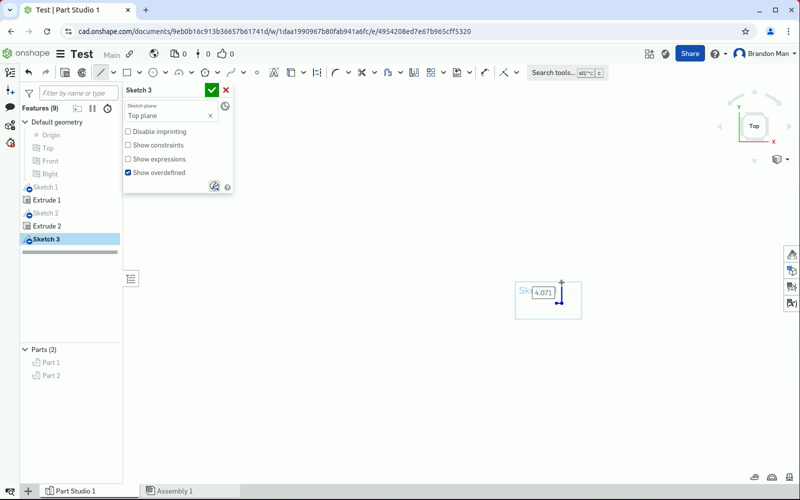
mouse_move(589, 282)
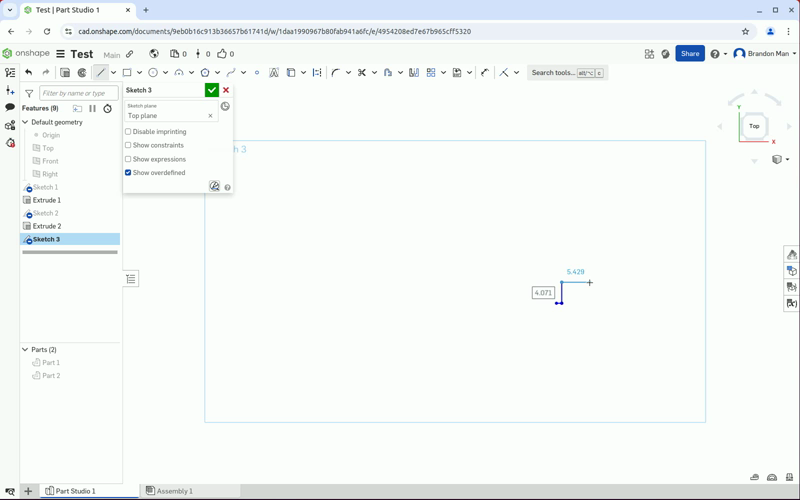
mouse_move(556, 282)
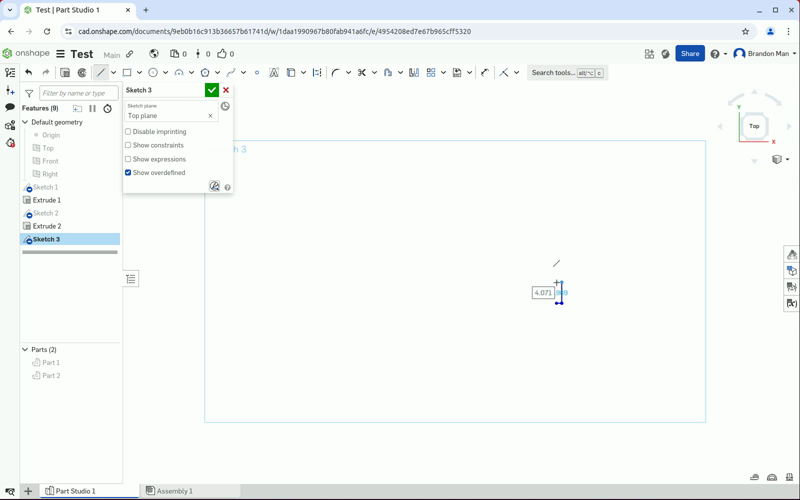
scroll(6)
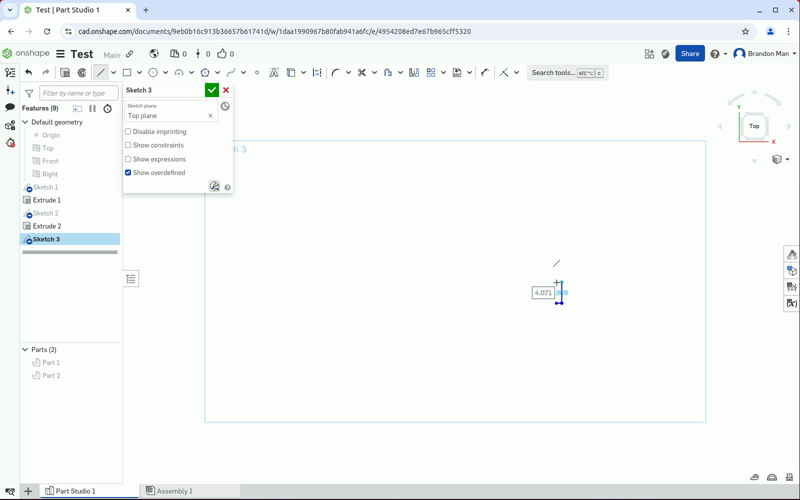
scroll(6)
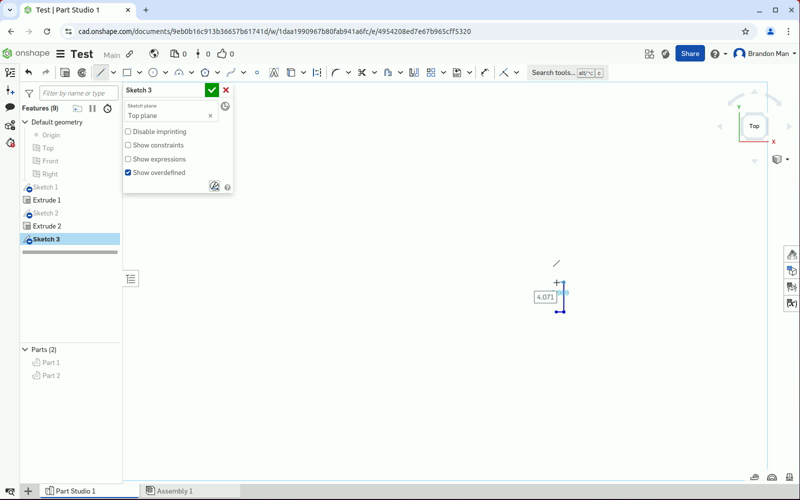
scroll(6)
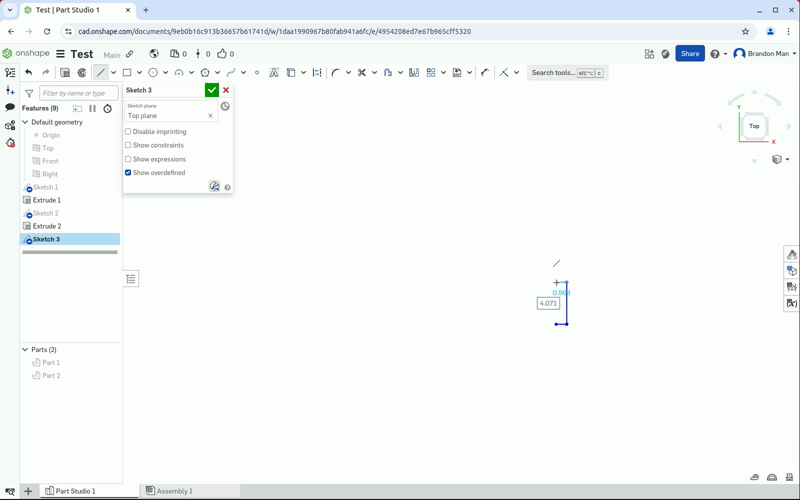
scroll(6)
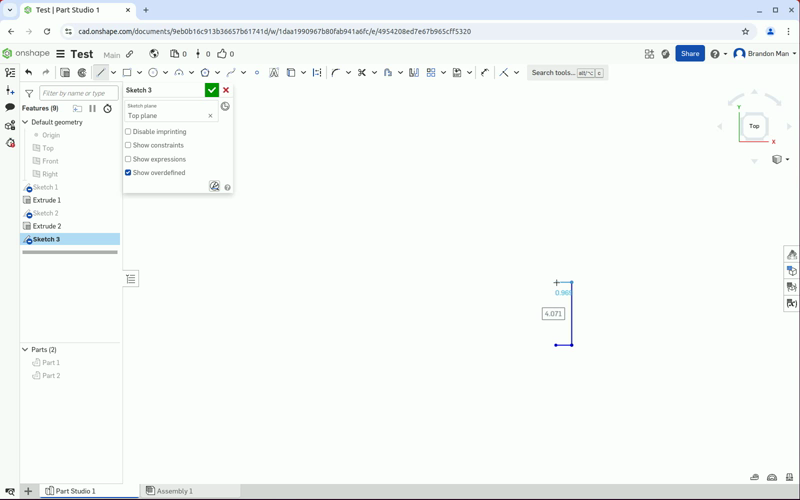
scroll(6)
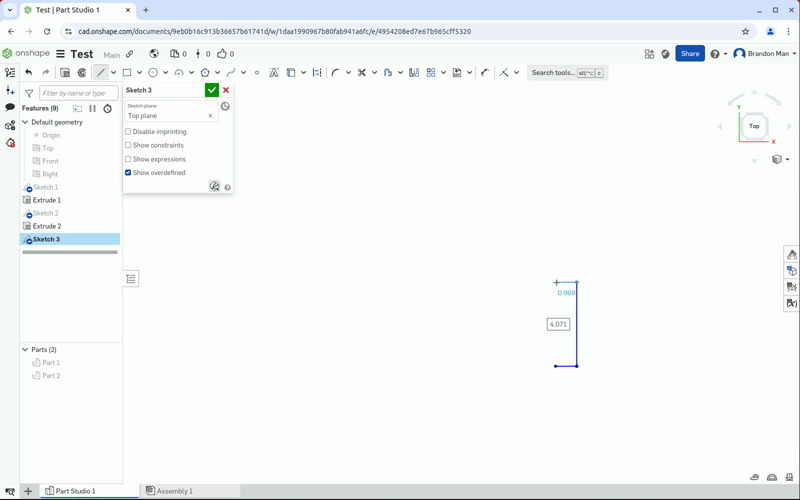
scroll(6)
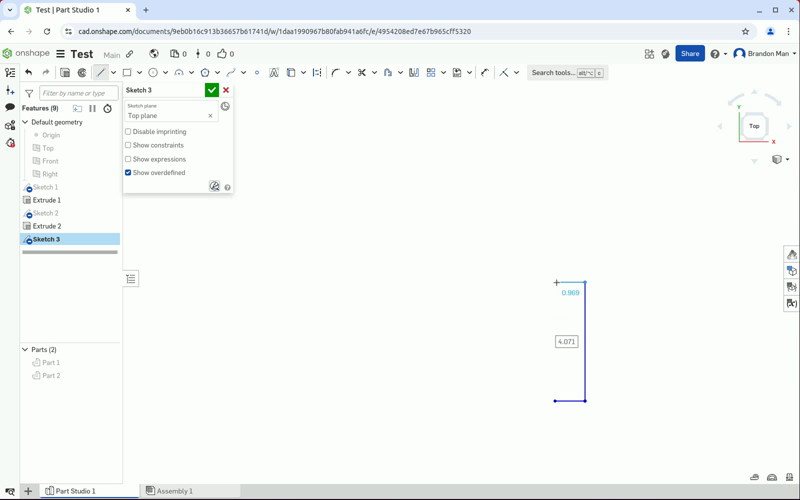
scroll(6)
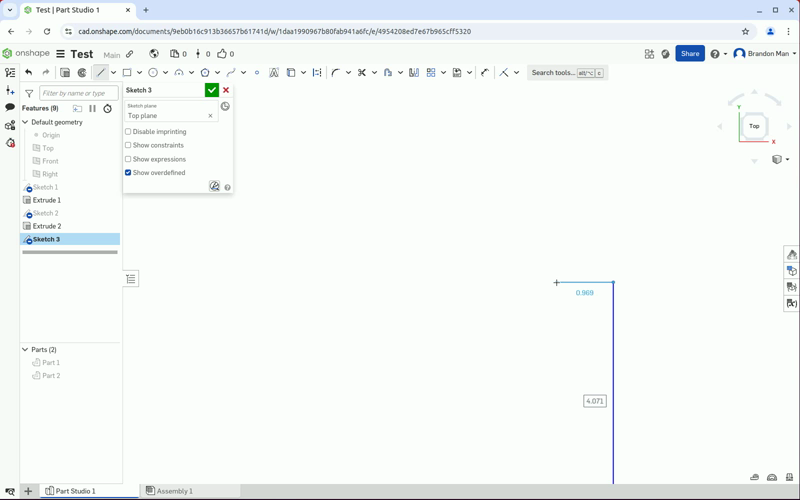
click(556, 282)
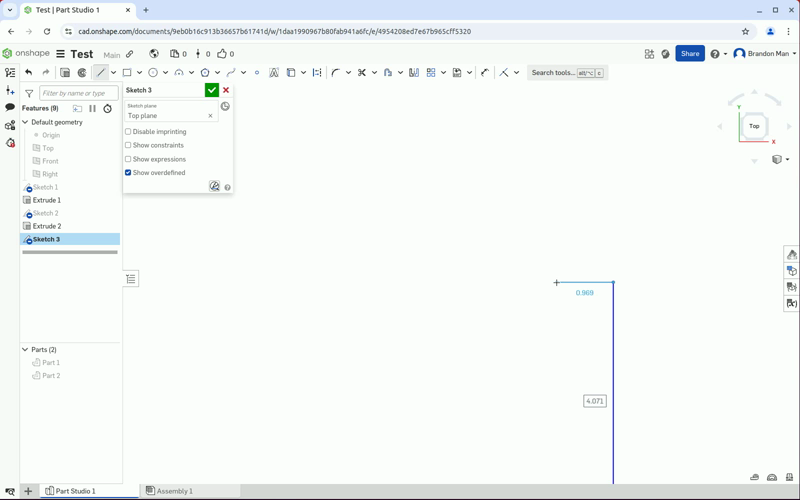
scroll(-6)
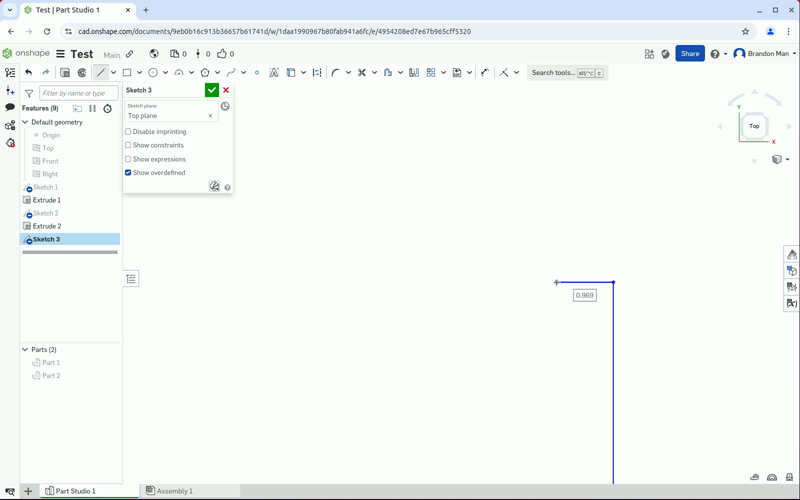
scroll(-6)
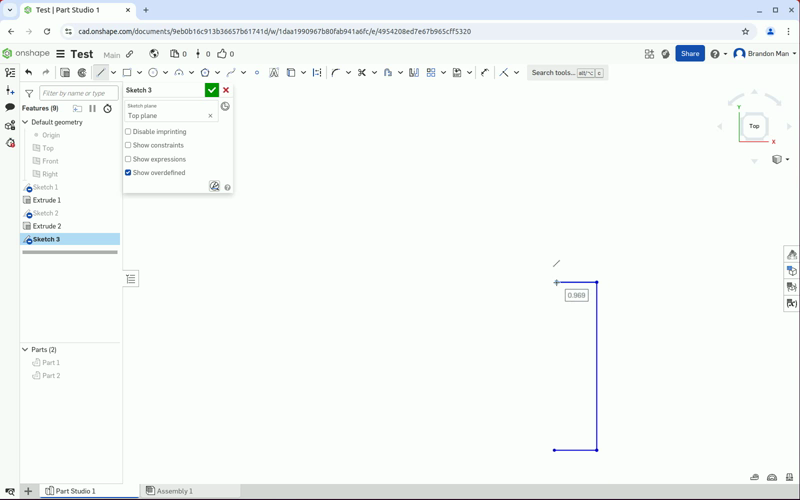
scroll(-6)
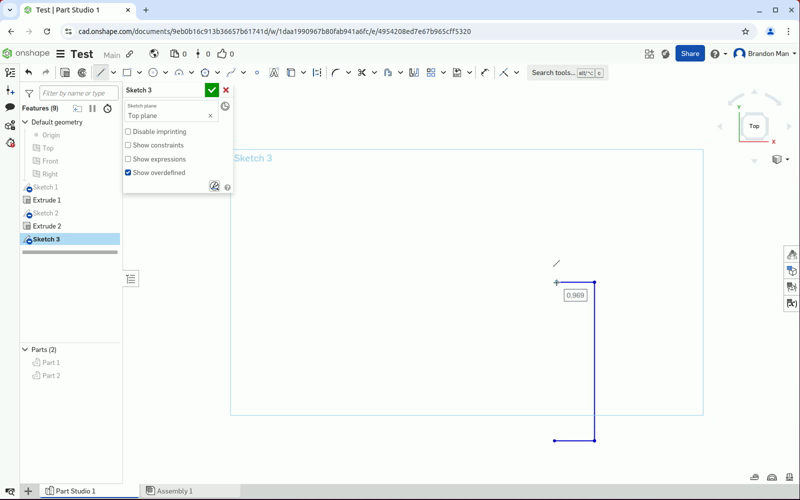
scroll(-6)
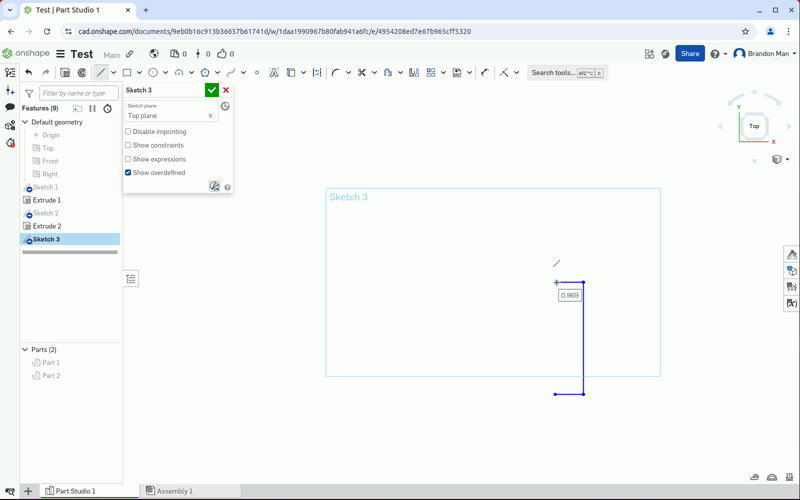
scroll(-6)
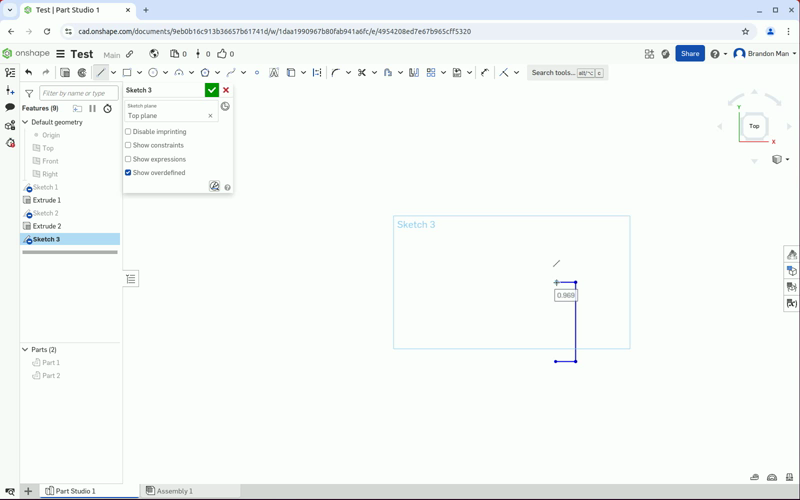
scroll(-6)
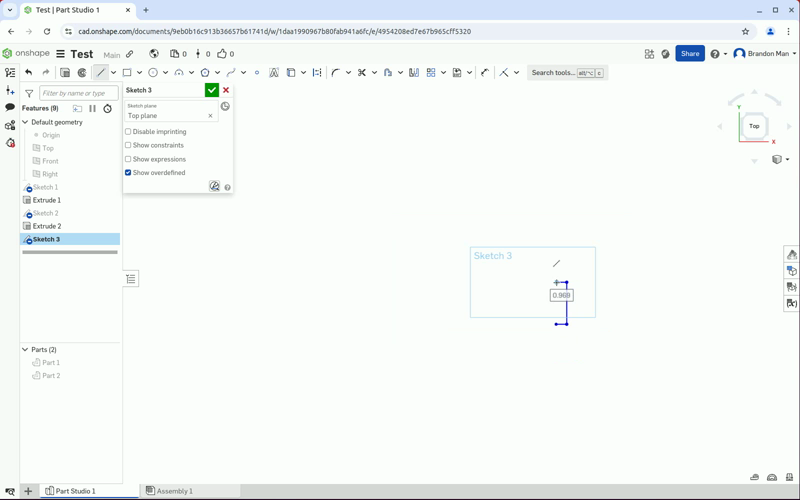
scroll(-6)
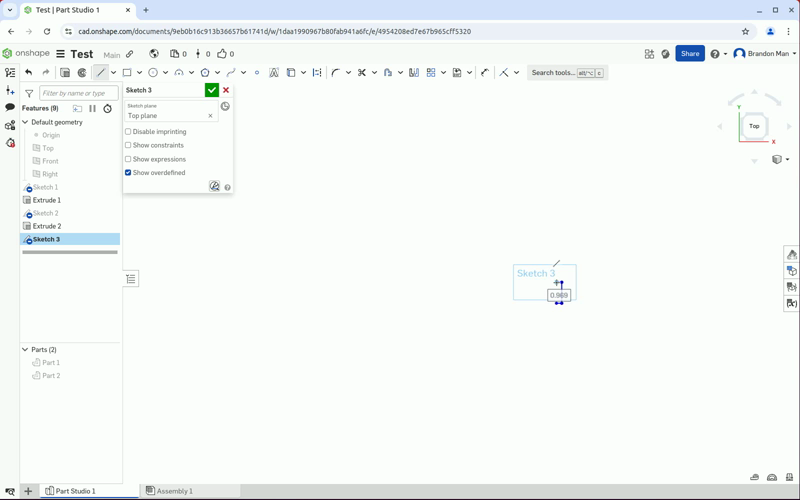
key_up(shift)
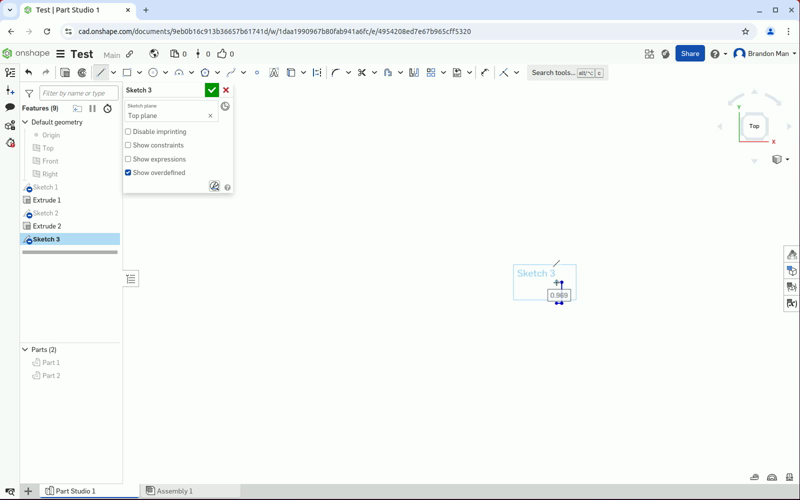
mouse_move(586, 282)
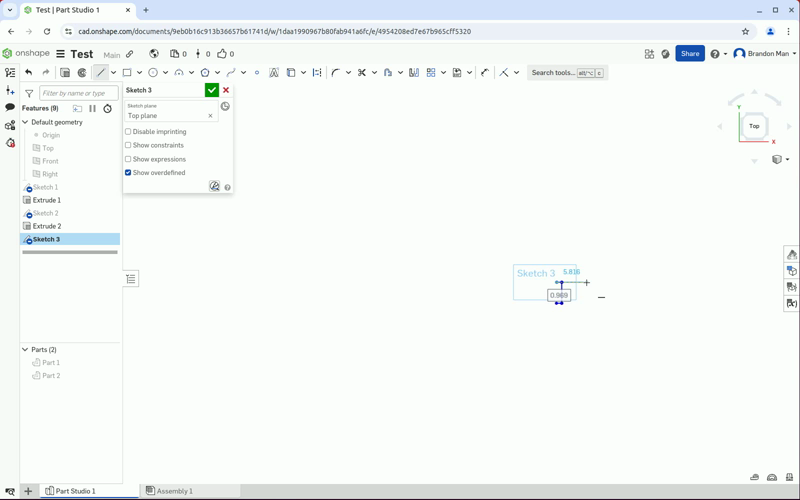
key_down(shift)
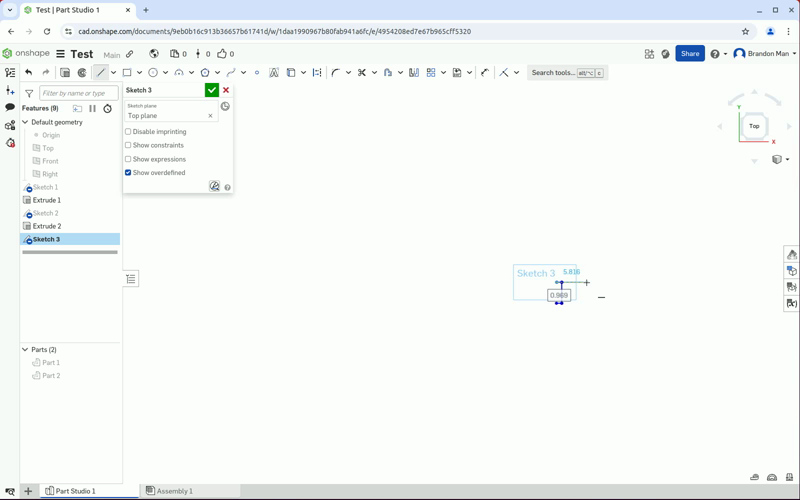
mouse_move(556, 303)
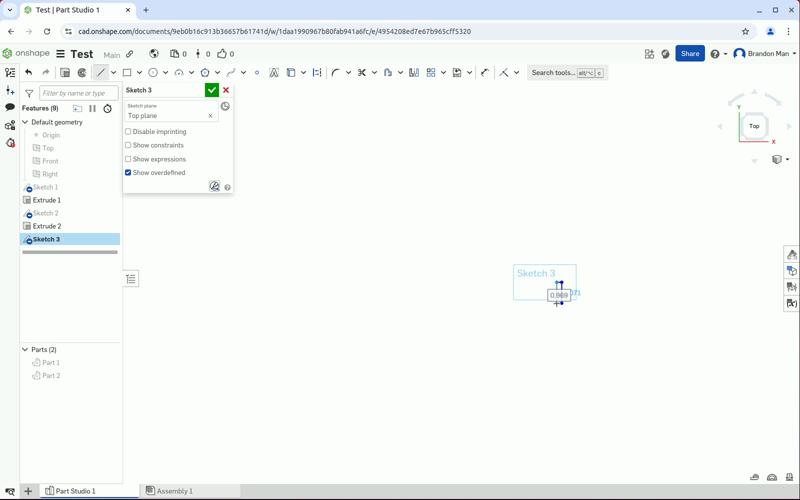
key_up(shift)
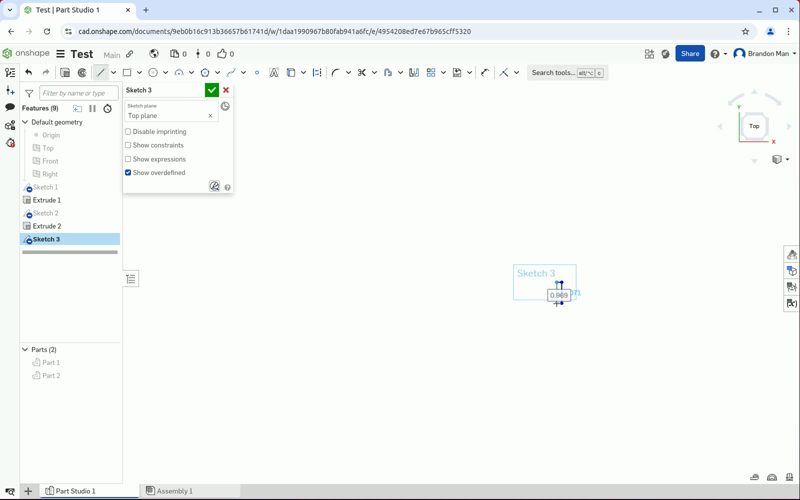
click(556, 303)
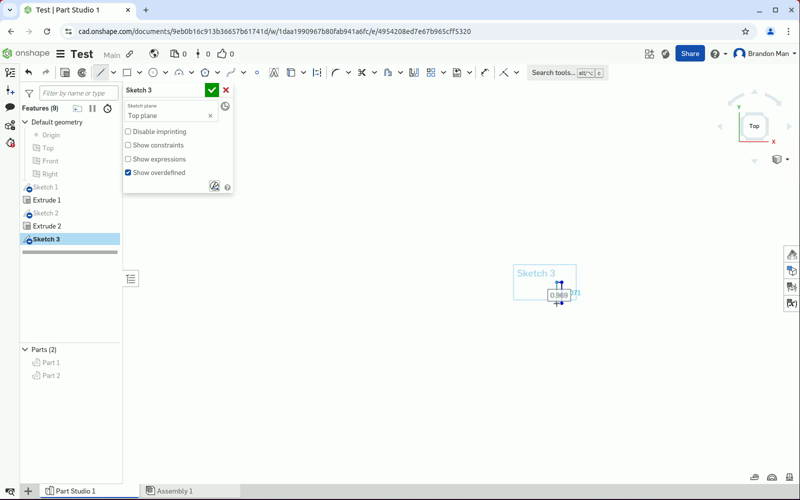
key(esc)
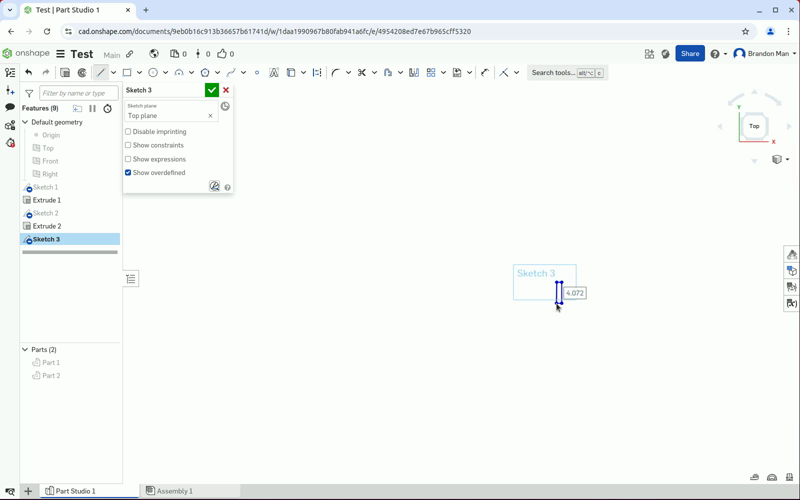
mouse_move(559, 300)
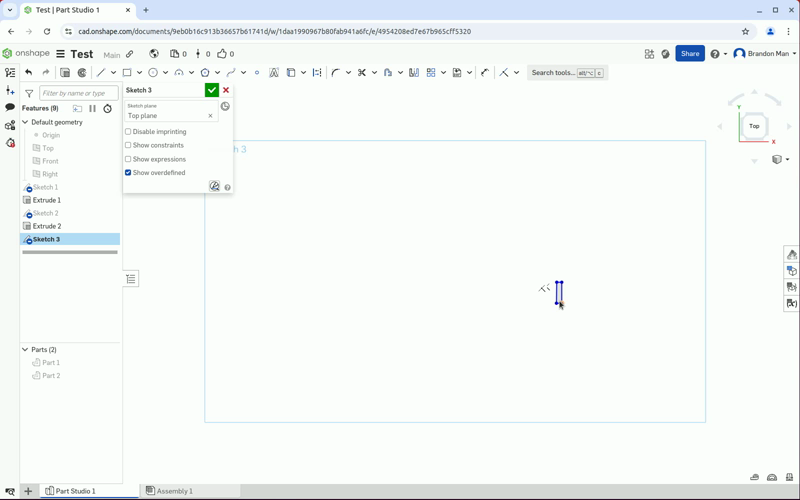
scroll(6)
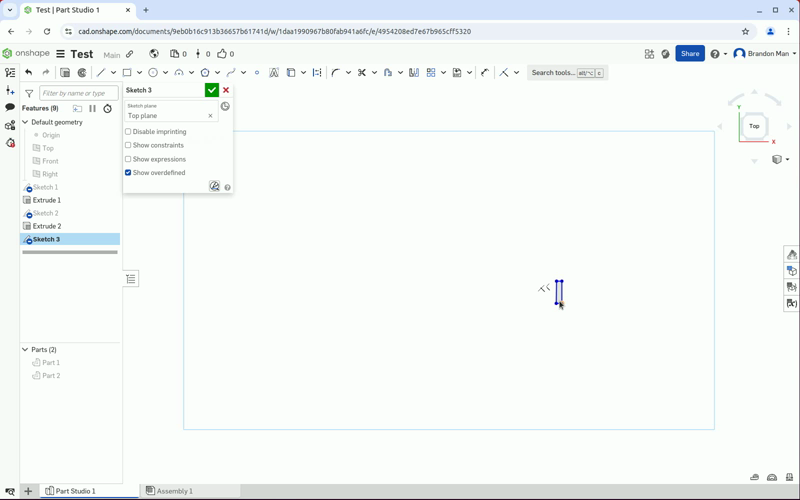
scroll(6)
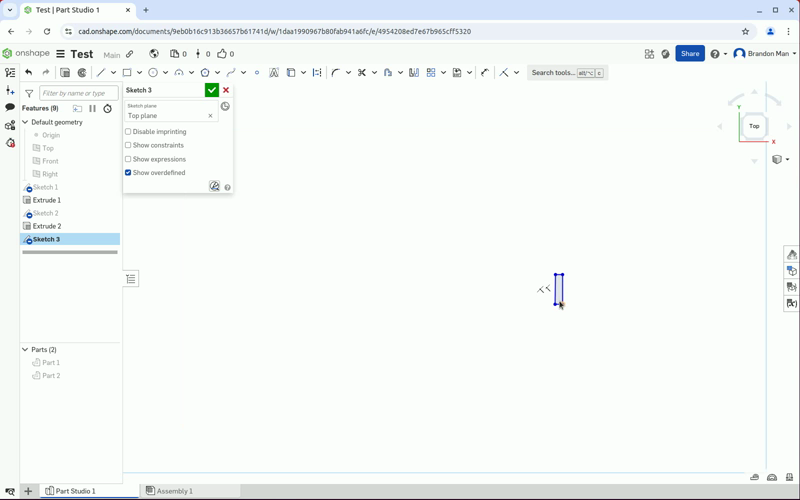
scroll(6)
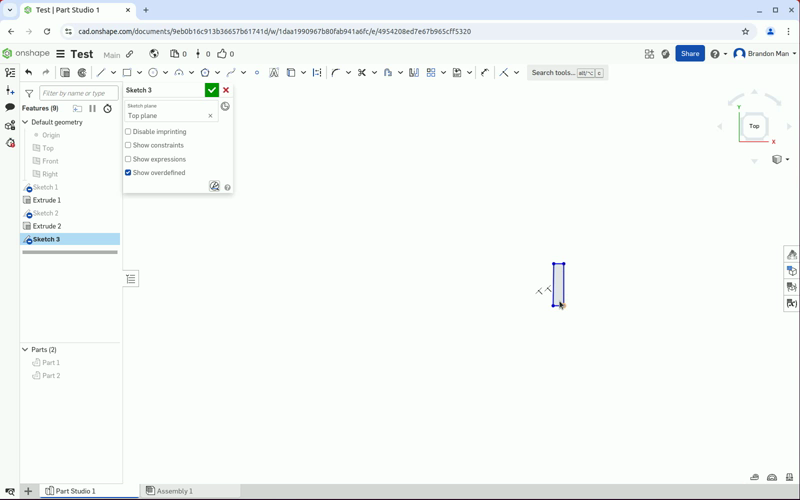
scroll(6)
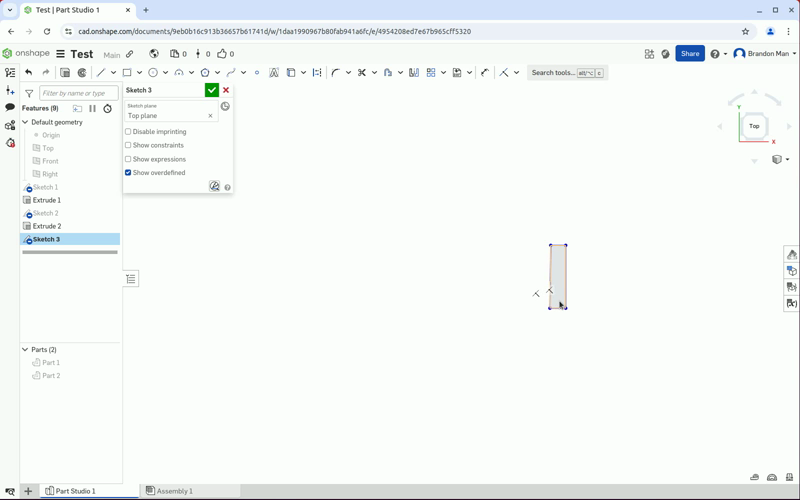
scroll(6)
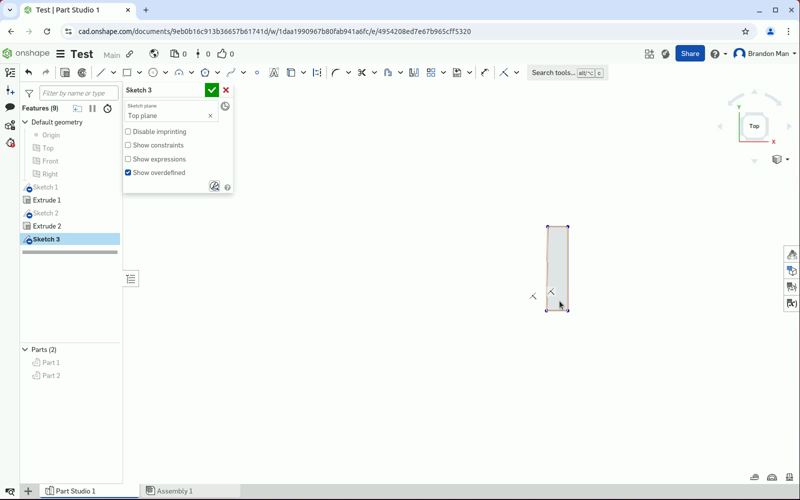
scroll(6)
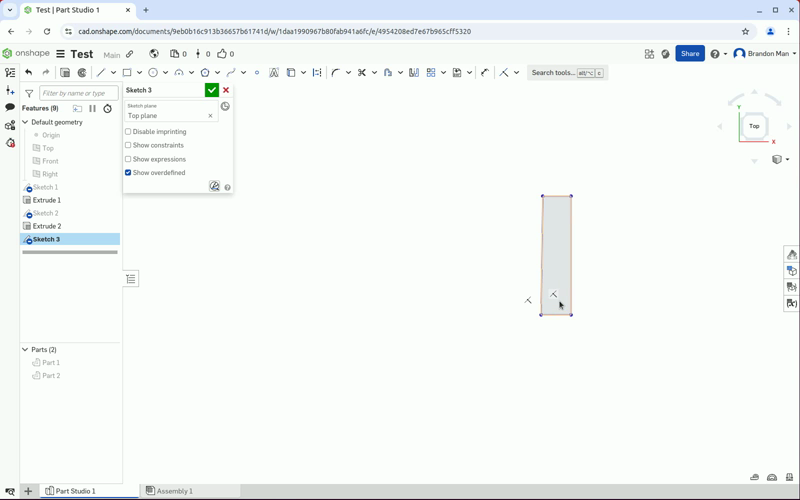
scroll(6)
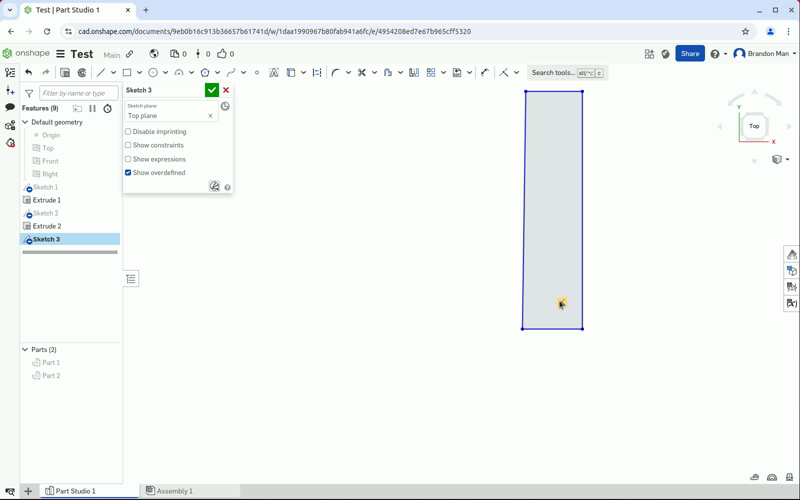
click(559, 300)
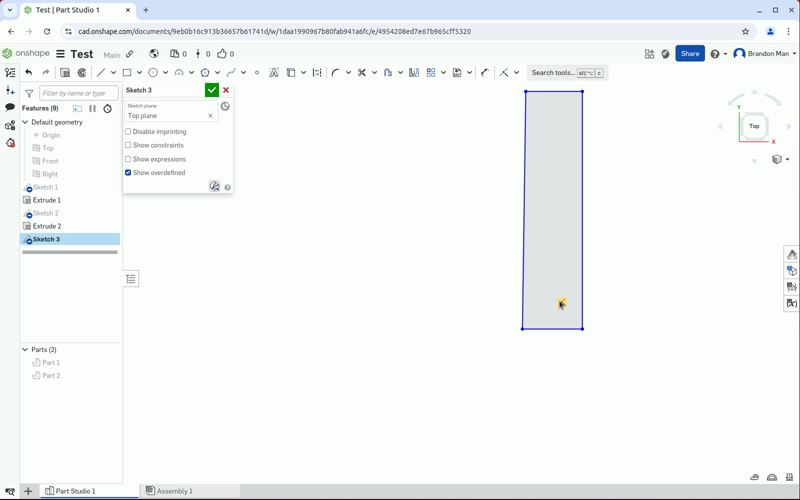
scroll(-6)
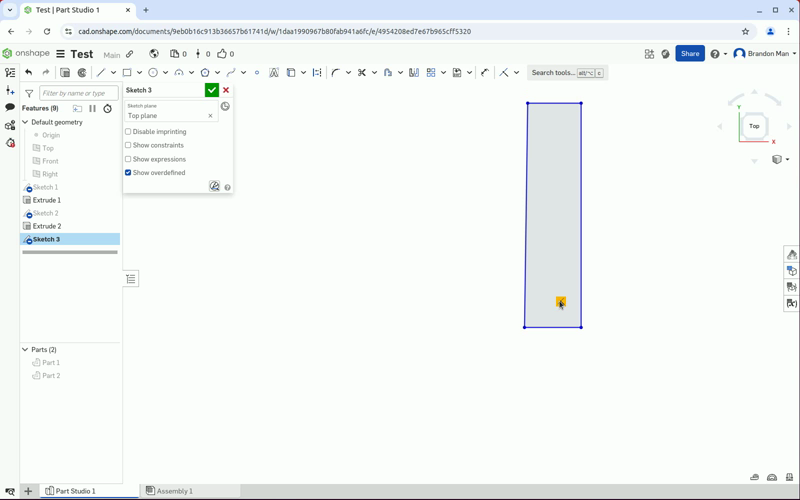
scroll(-6)
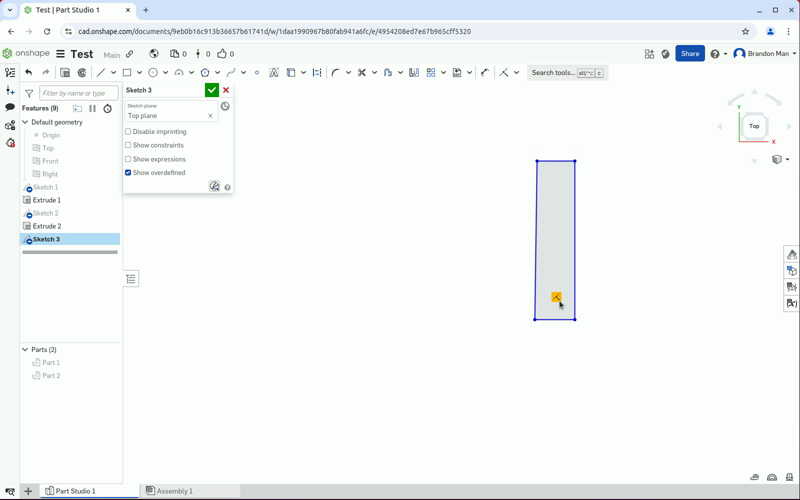
scroll(-6)
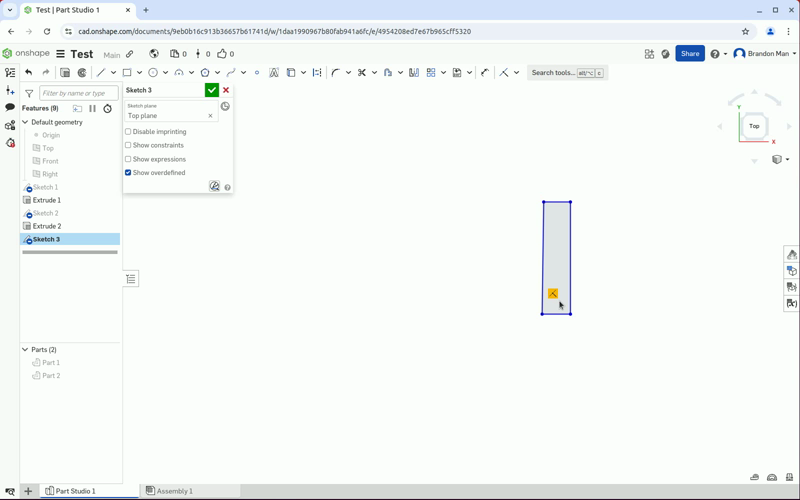
scroll(-6)
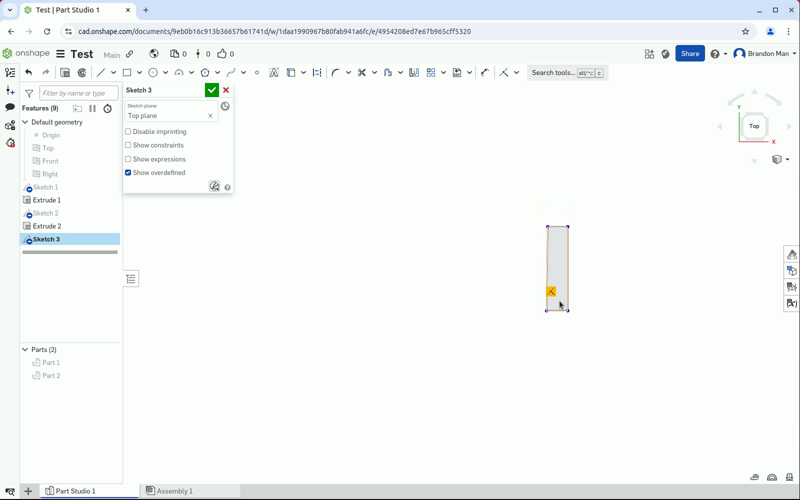
scroll(-6)
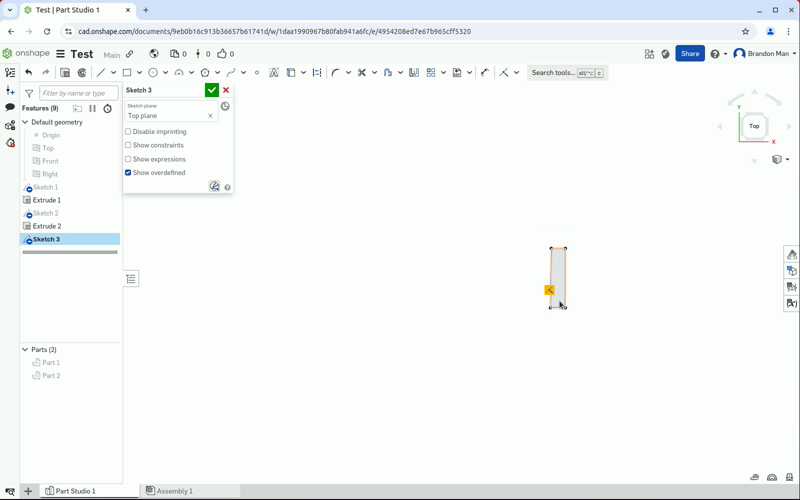
scroll(-6)
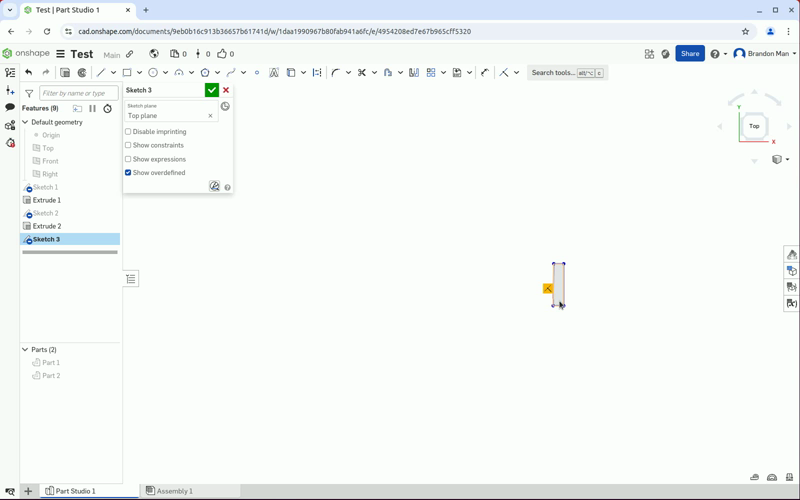
scroll(-6)
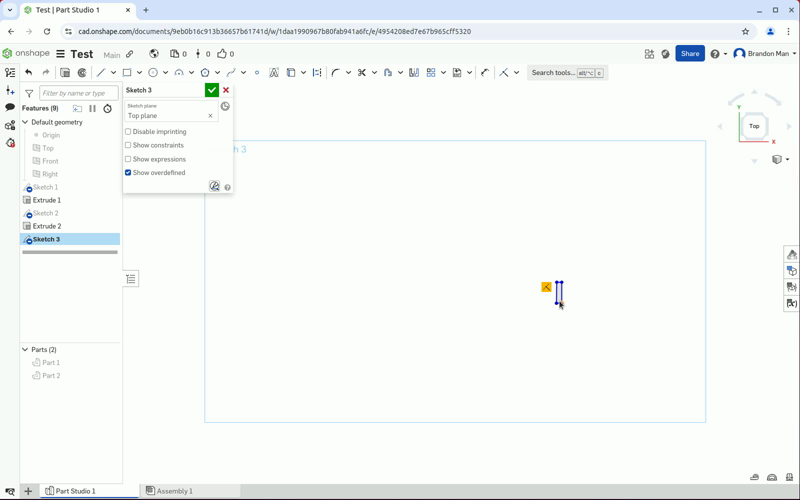
mouse_move(73, 352)
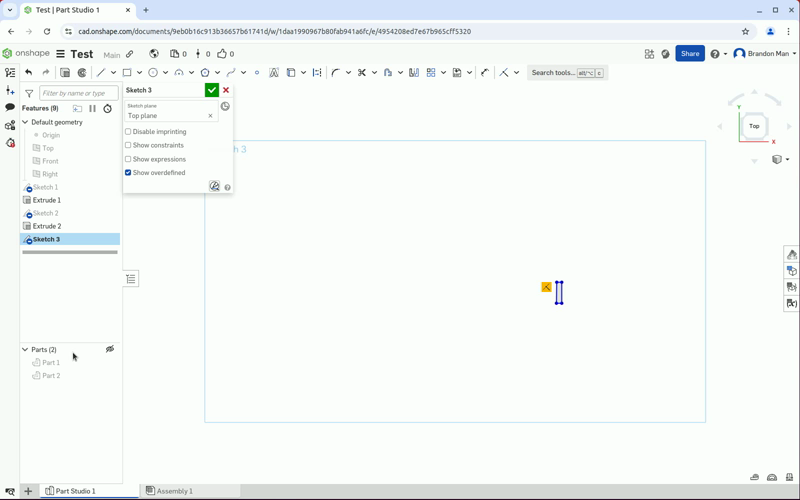
key(shift+y)
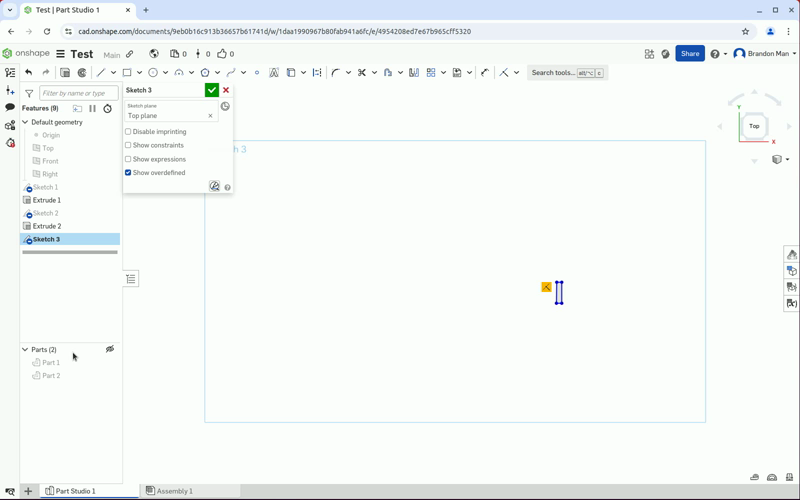
key(shift+e)
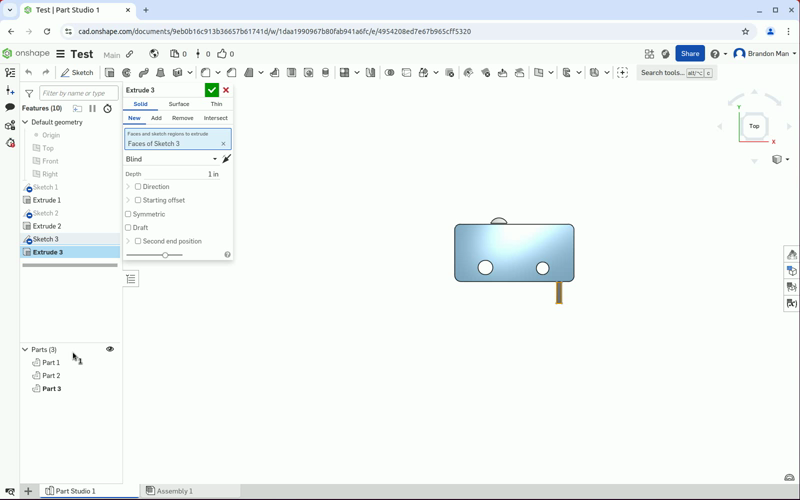
mouse_move(143, 106)
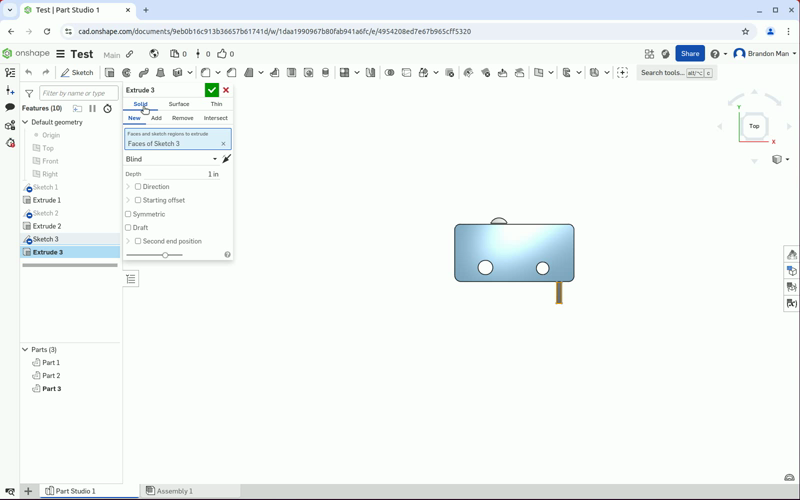
click(143, 106)
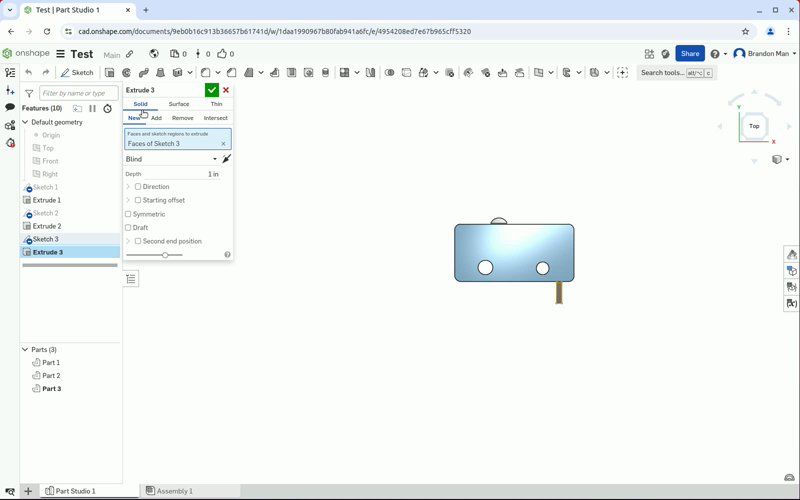
mouse_move(137, 120)
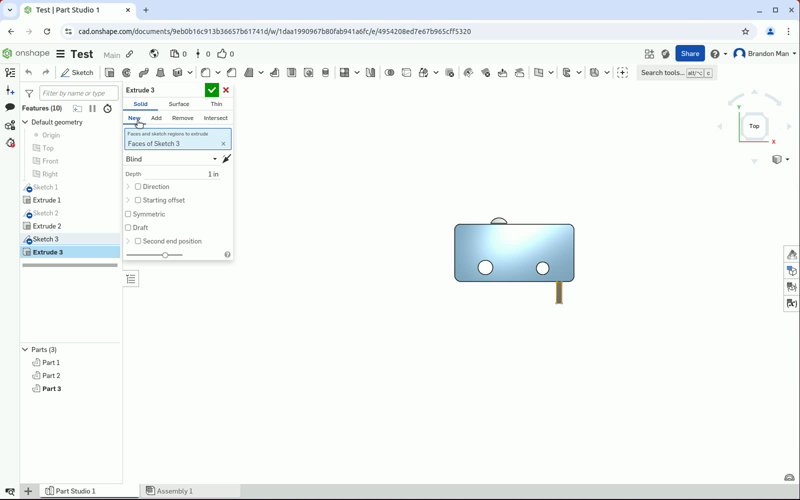
click(137, 120)
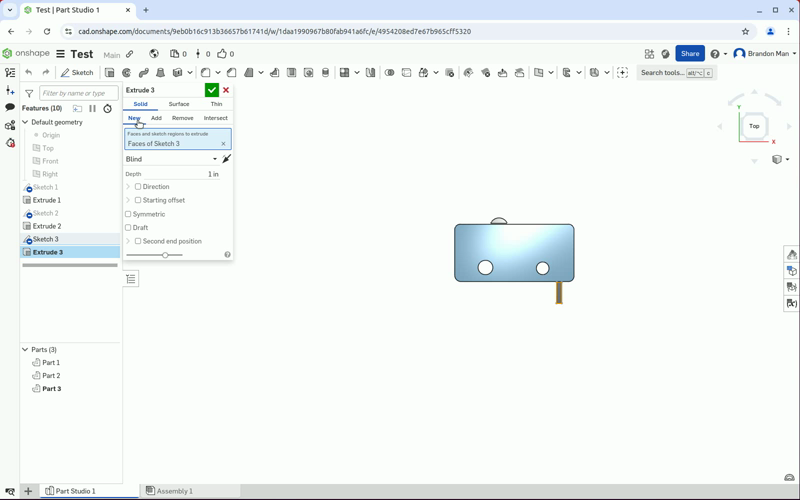
key(tab, 4)
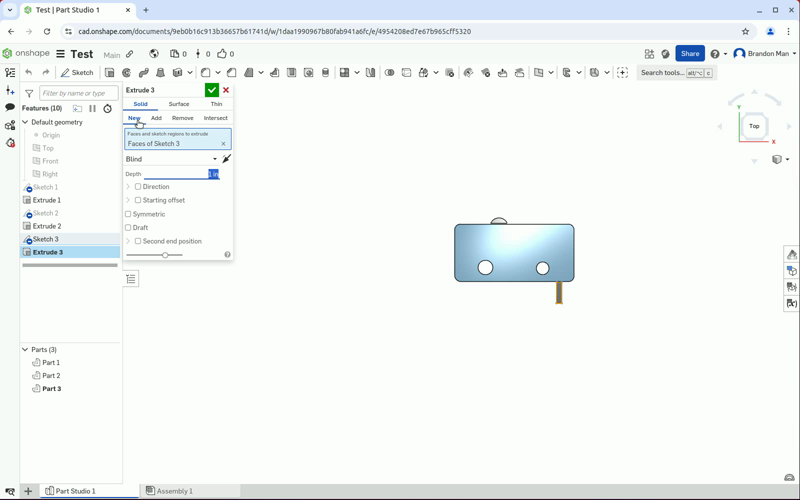
text(4.814)
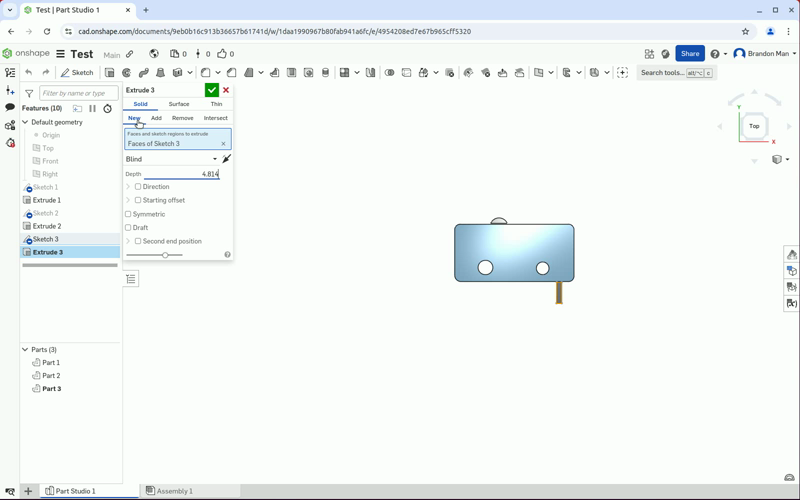
key(tab, 3)
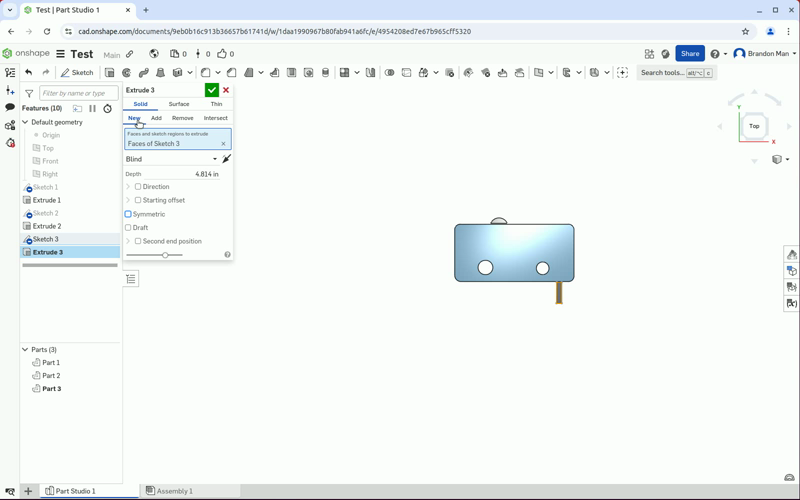
key(space)
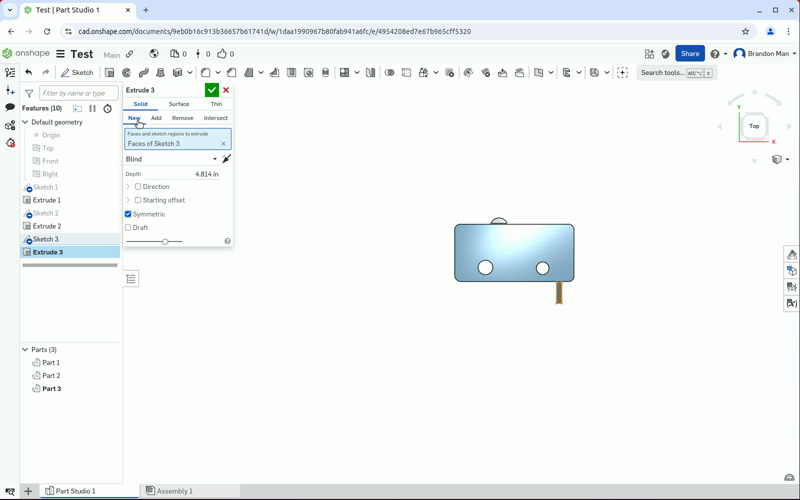
key(enter)
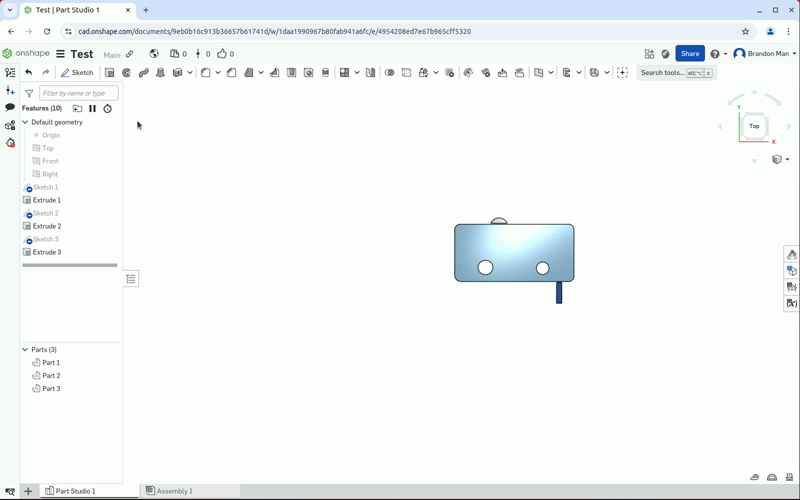
key(shift+h)
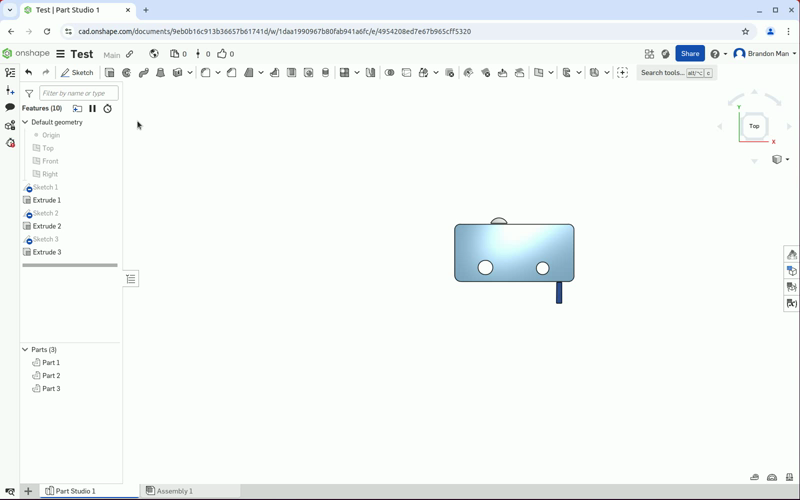
key(shift+h)
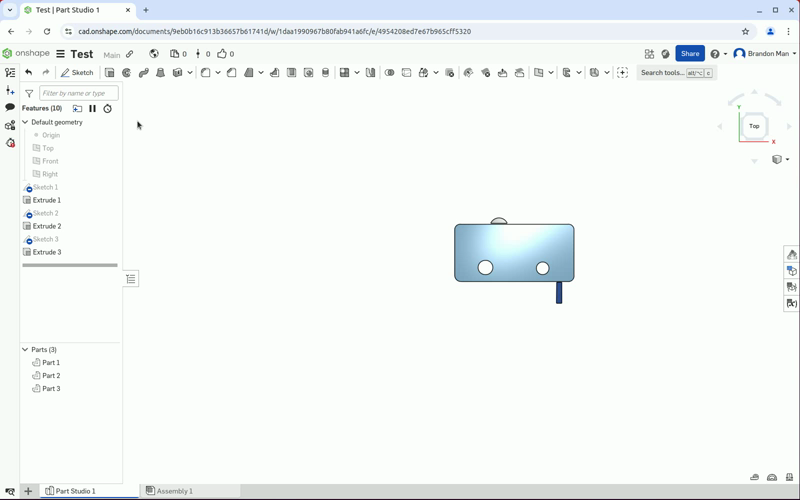
mouse_move(73, 189)
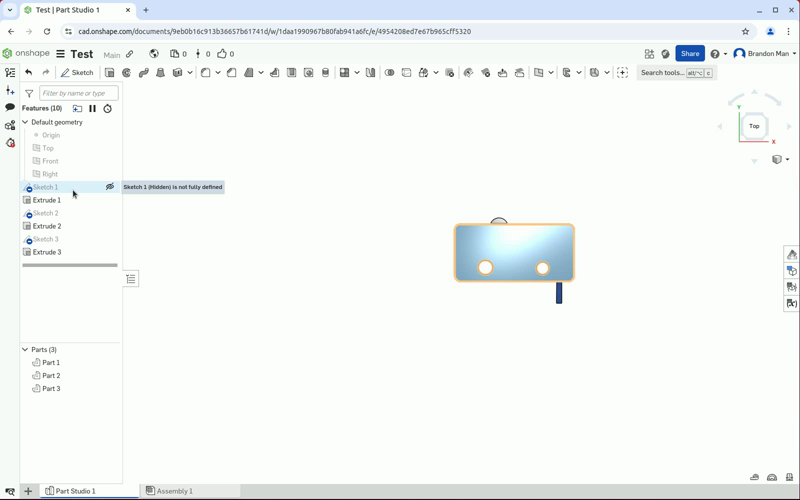
click(73, 189)
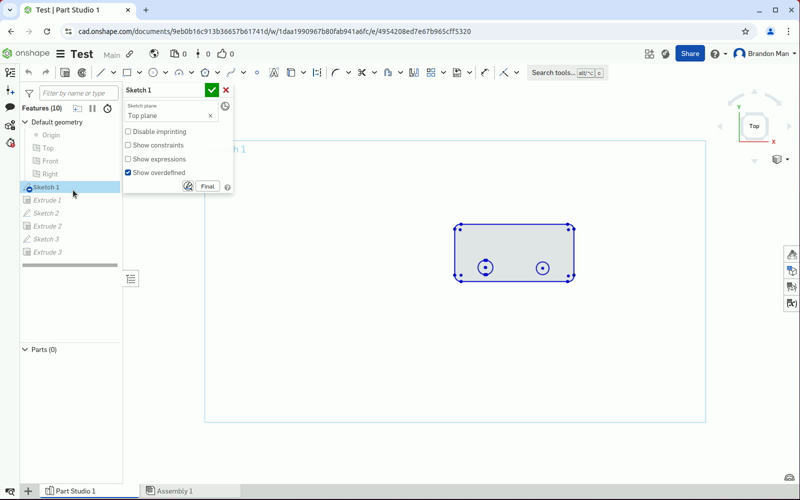
mouse_move(229, 92)
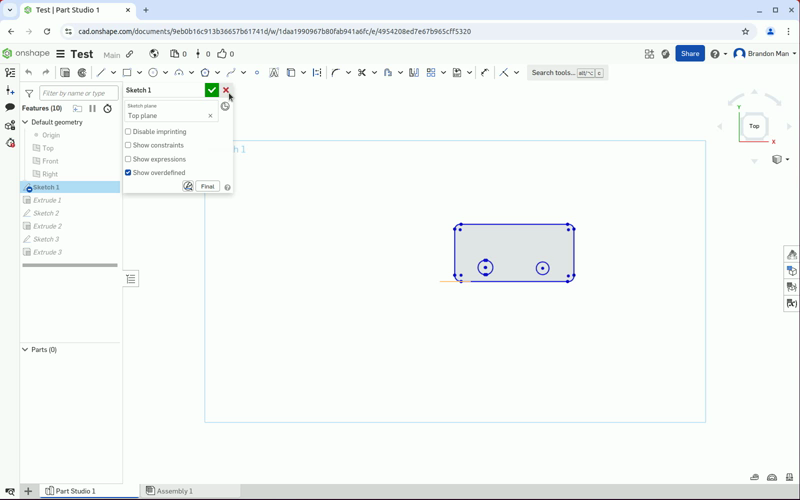
click(229, 92)
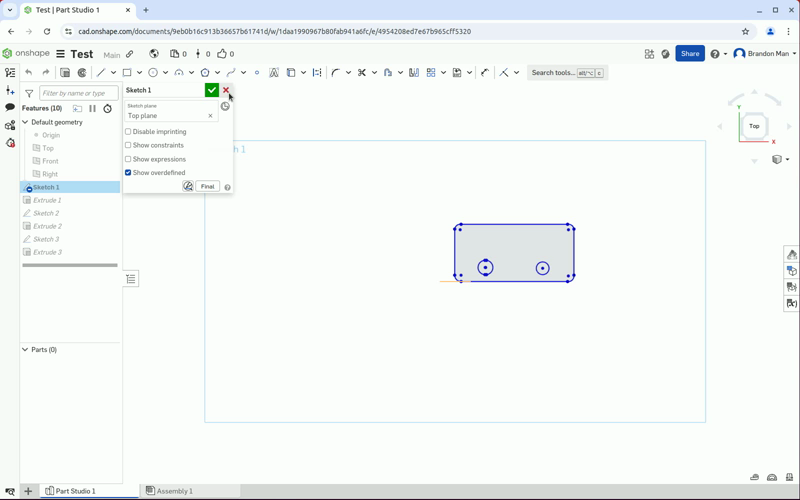
key(shift+s)
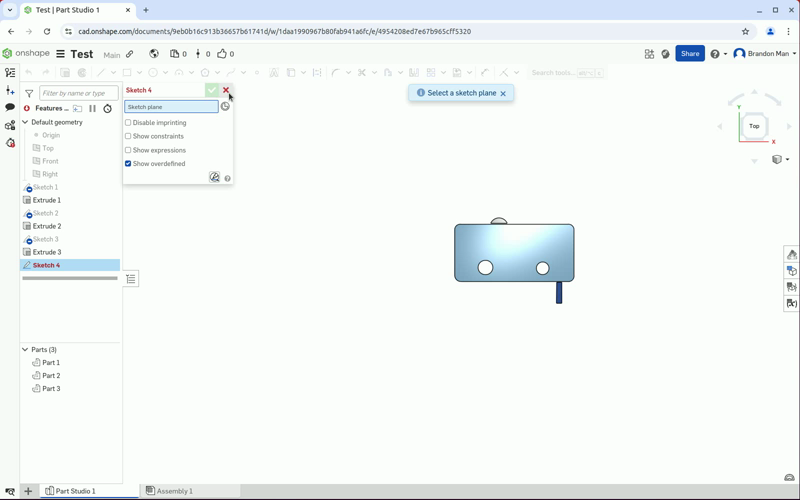
mouse_move(73, 150)
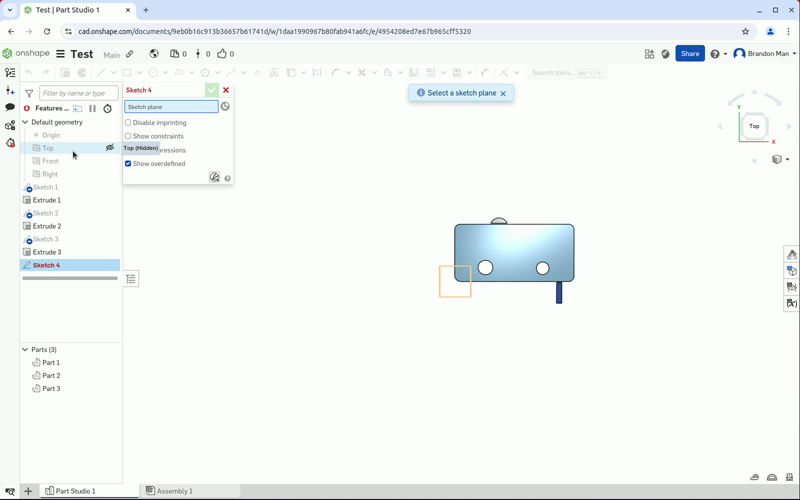
click(73, 150)
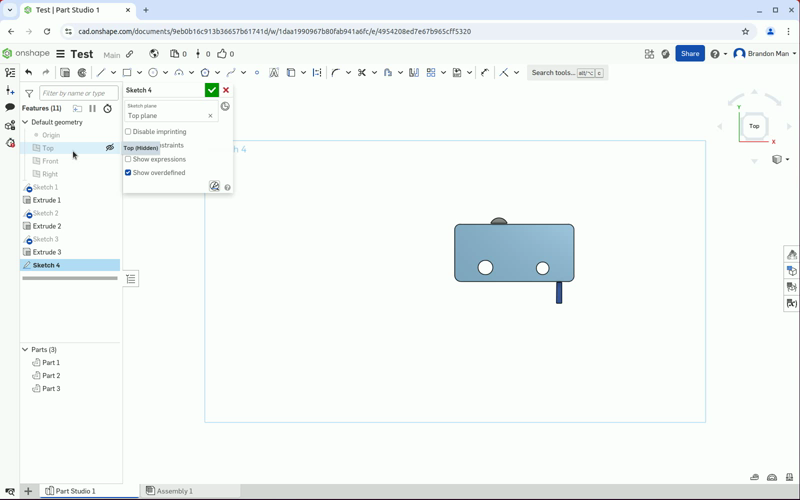
mouse_move(73, 352)
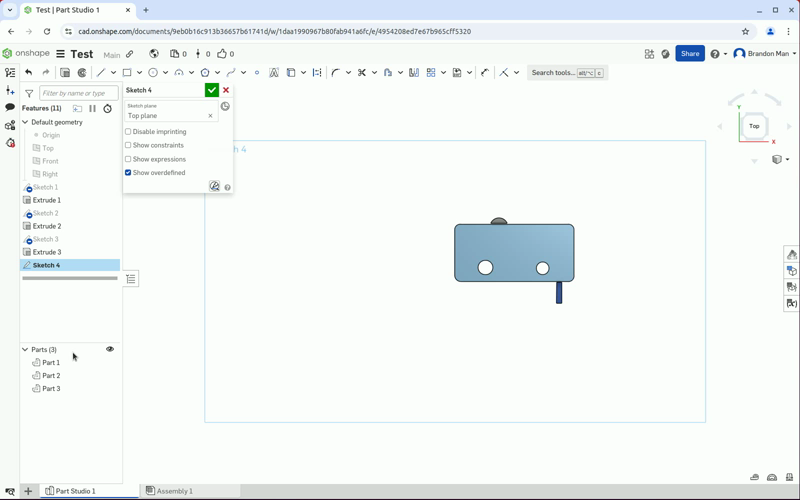
key(y)
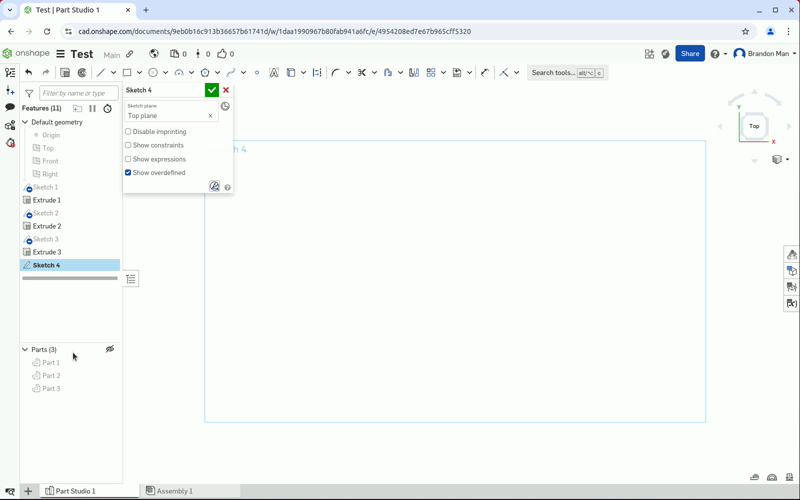
key(l)
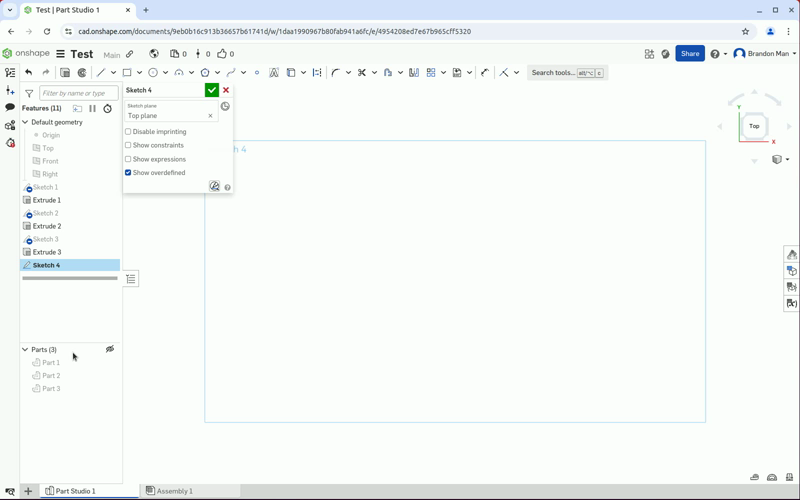
key_down(shift)
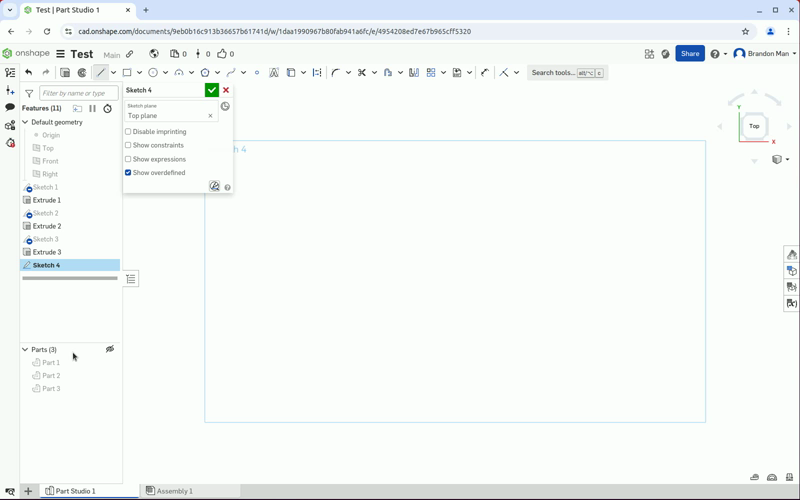
mouse_move(519, 303)
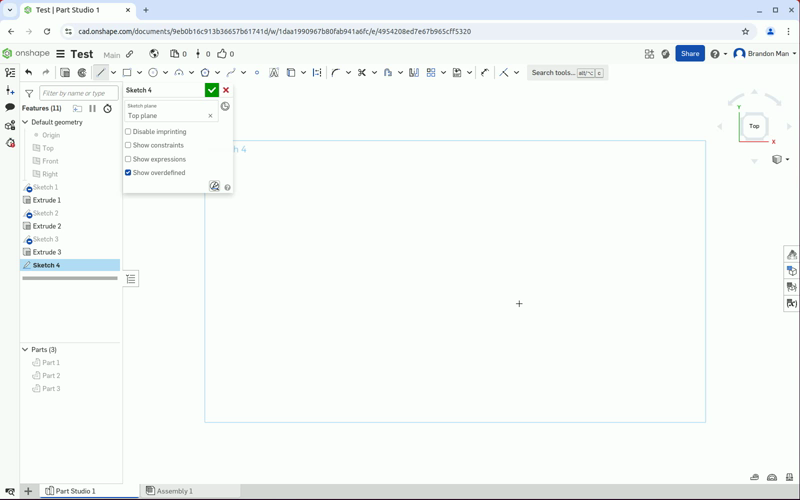
click(519, 303)
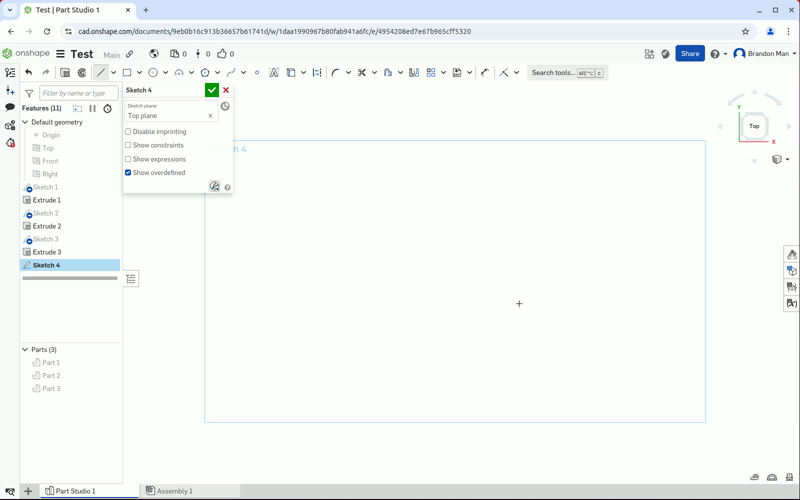
key_up(shift)
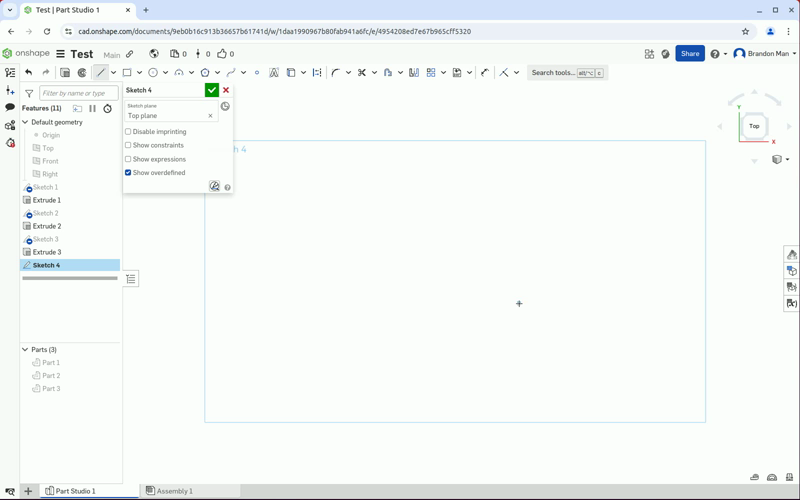
key_down(shift)
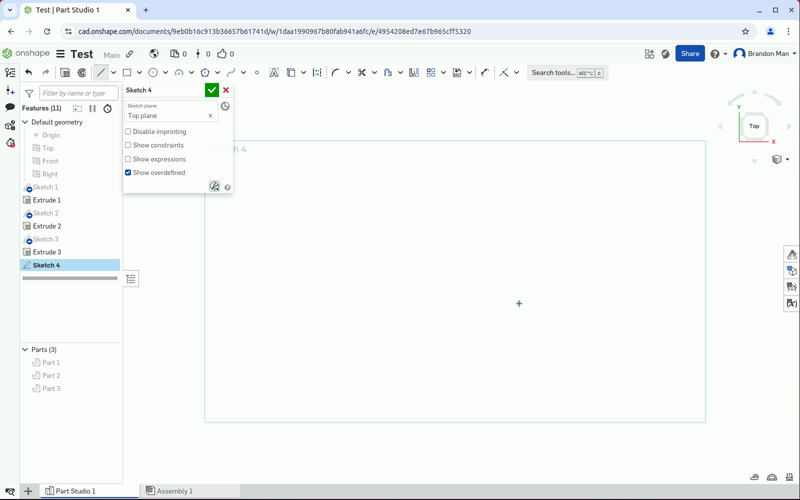
mouse_move(549, 303)
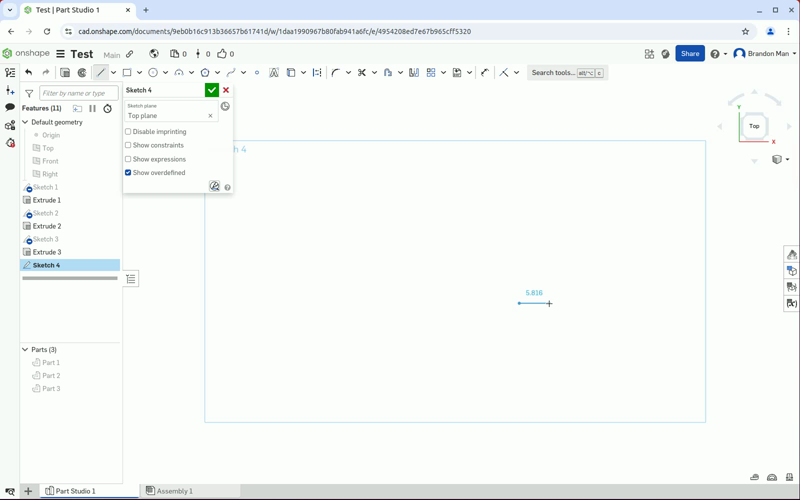
mouse_move(524, 303)
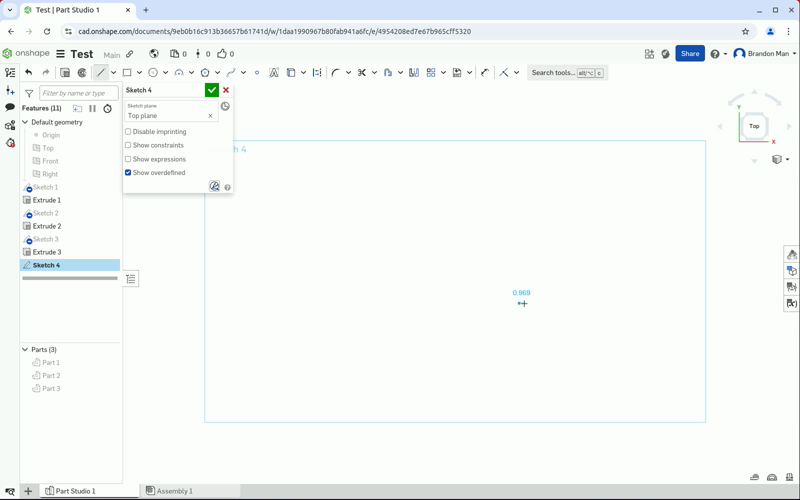
scroll(6)
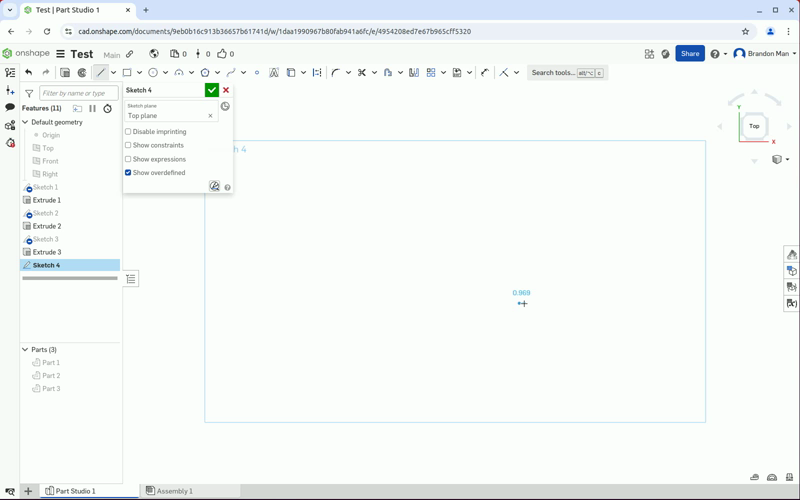
scroll(6)
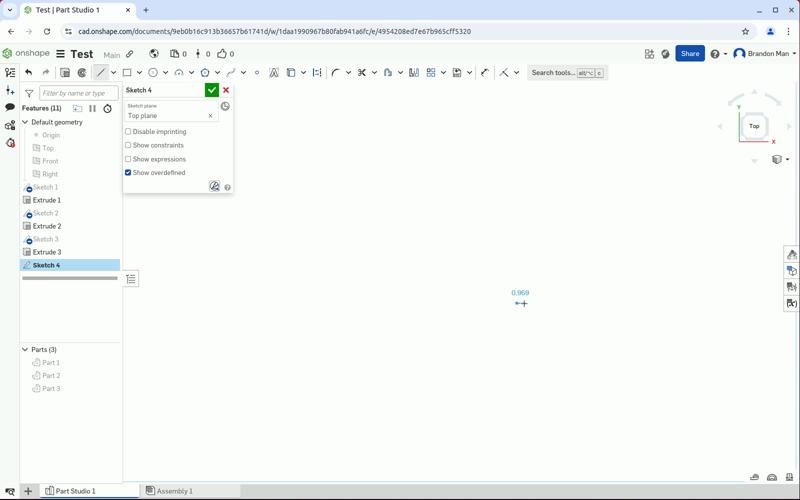
scroll(6)
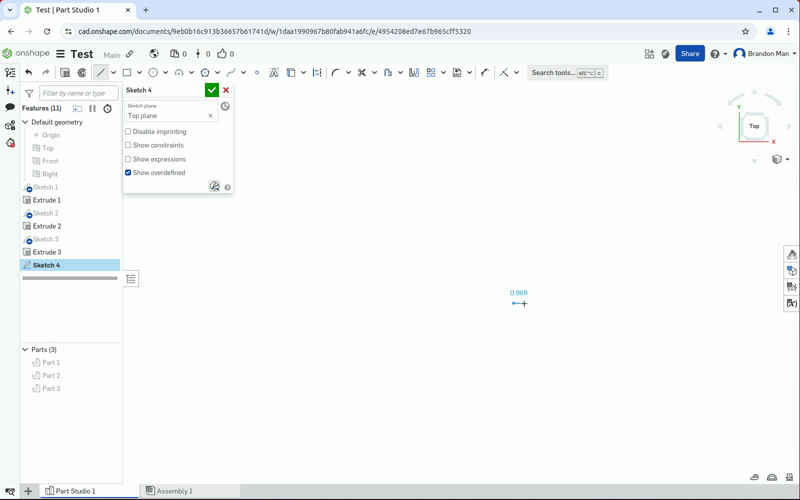
scroll(6)
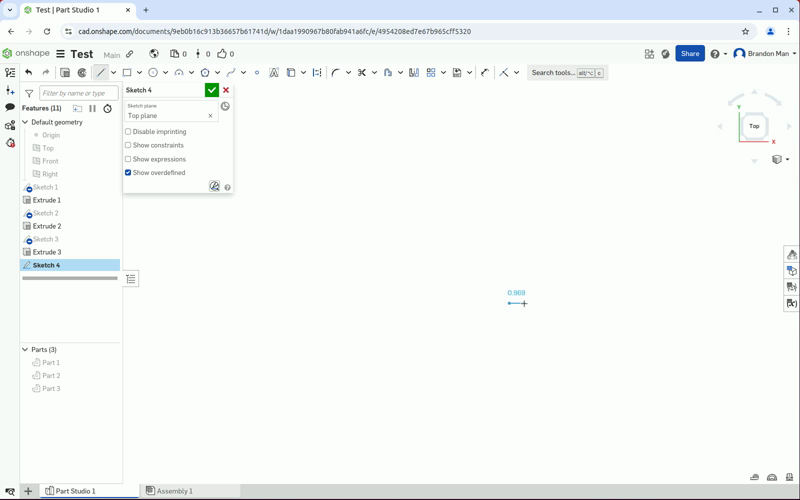
scroll(6)
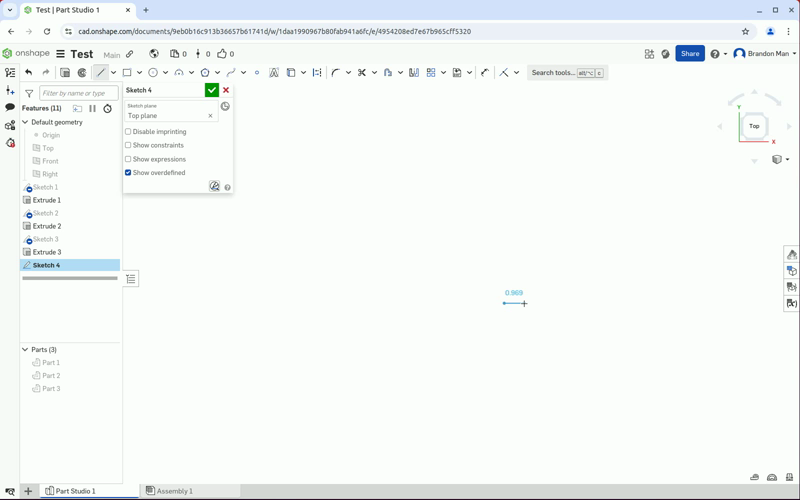
scroll(6)
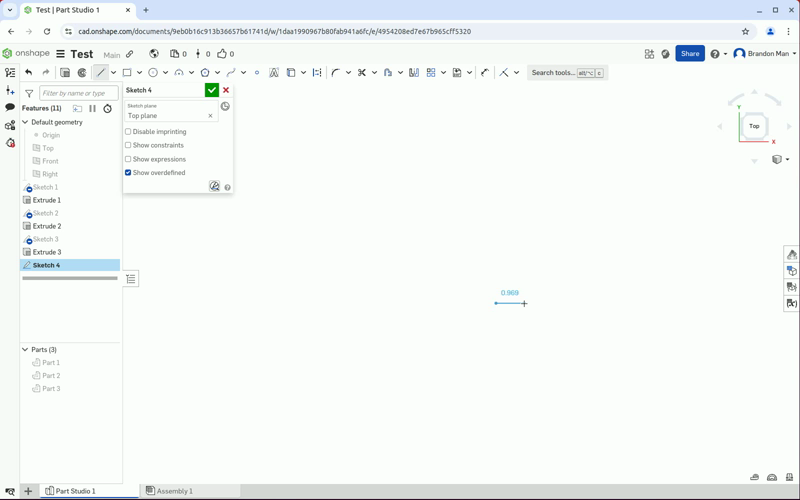
scroll(6)
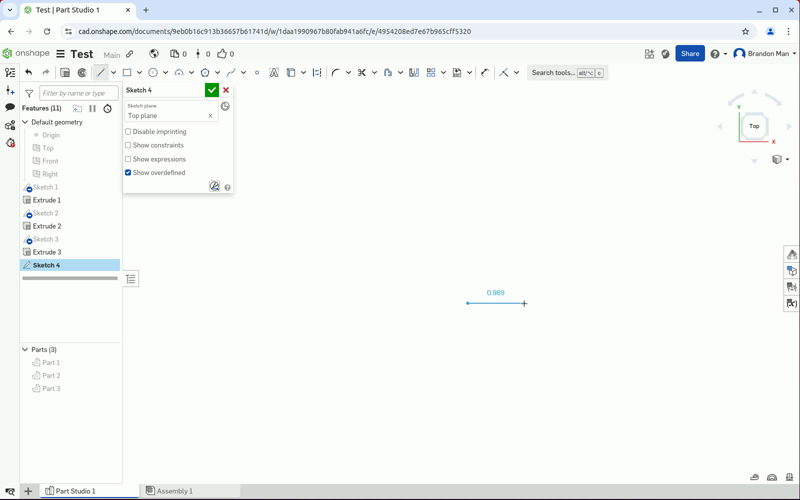
click(524, 303)
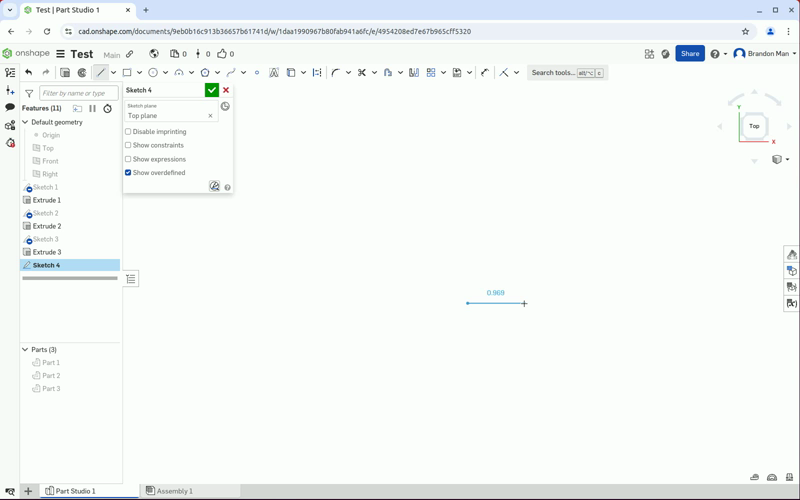
scroll(-6)
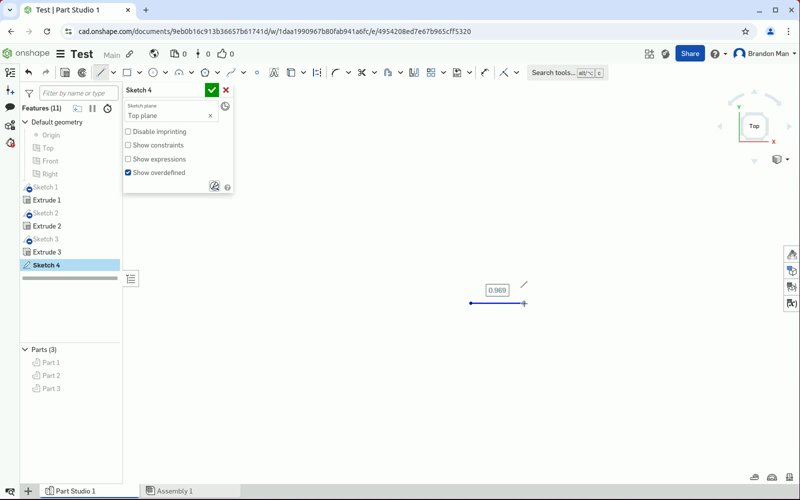
scroll(-6)
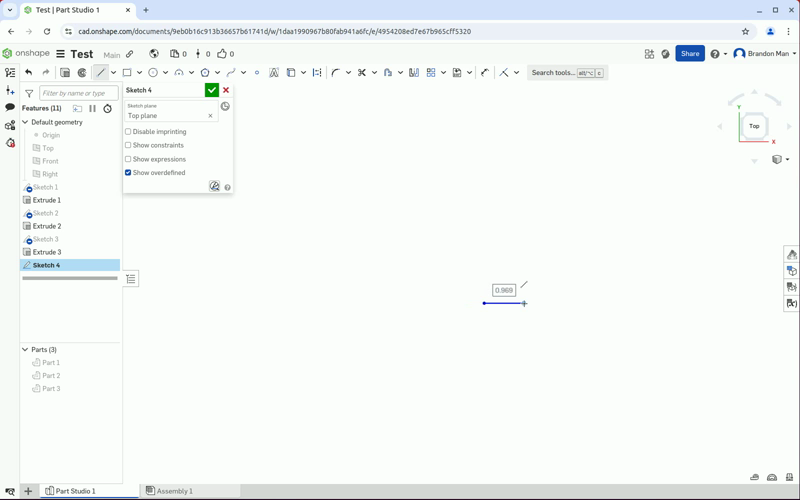
scroll(-6)
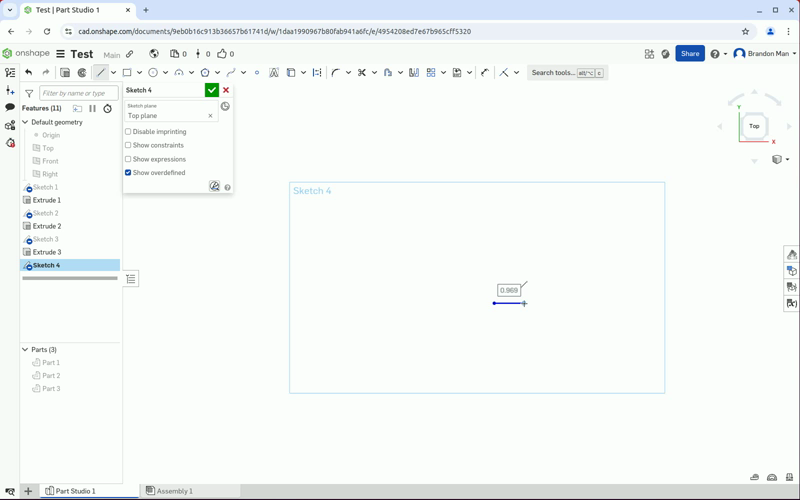
scroll(-6)
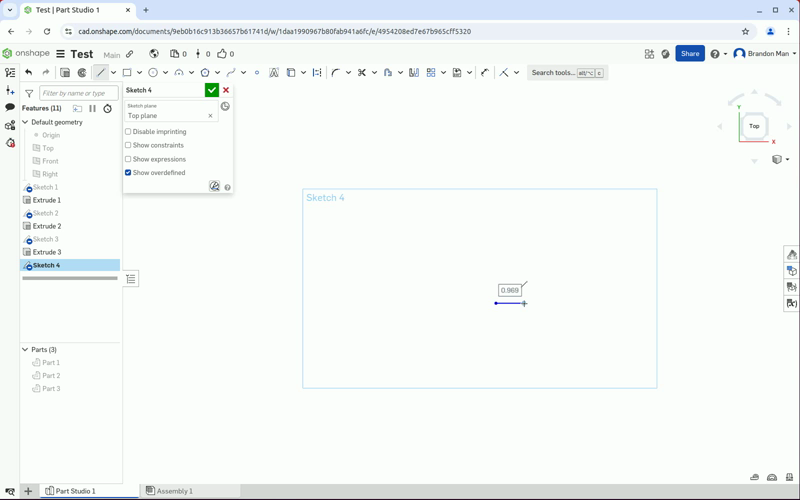
scroll(-6)
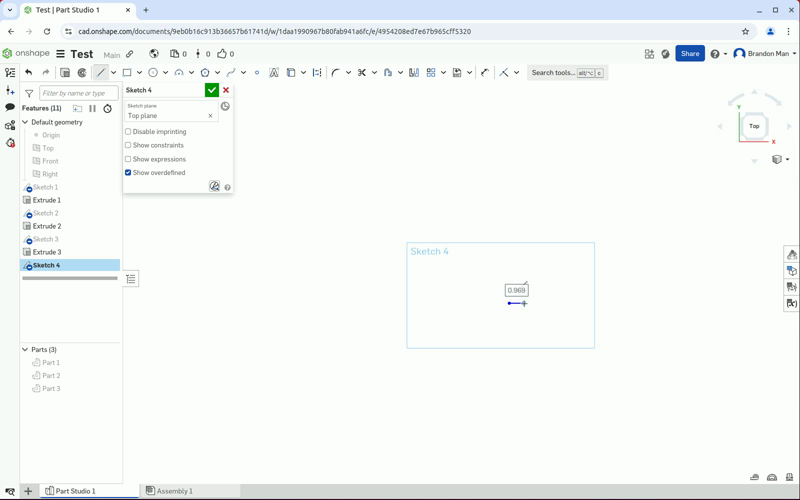
scroll(-6)
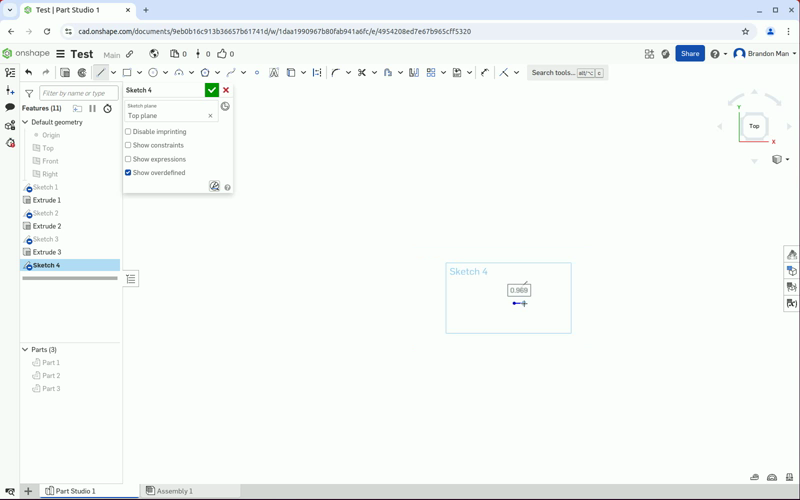
scroll(-6)
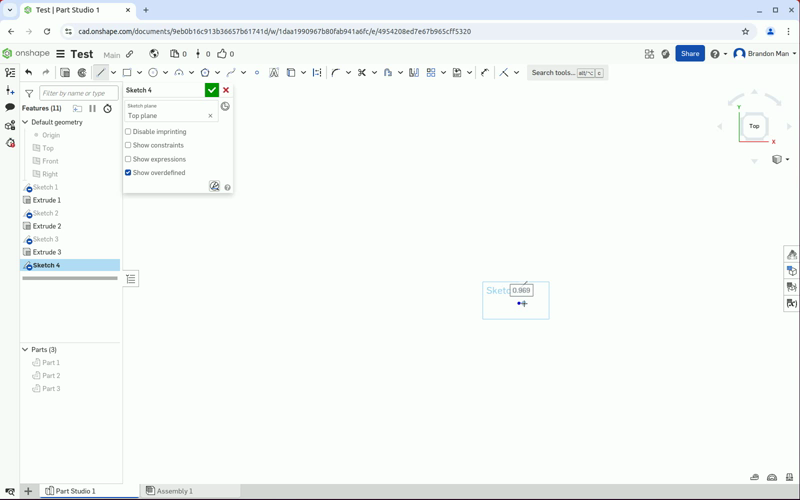
key_up(shift)
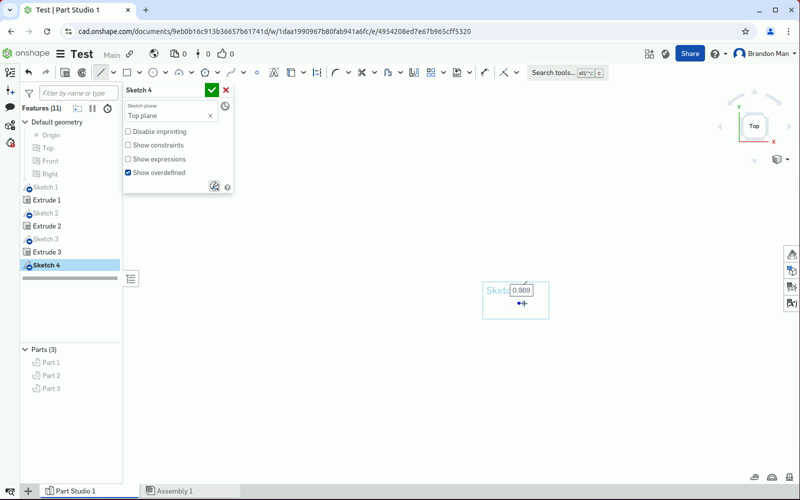
key_down(shift)
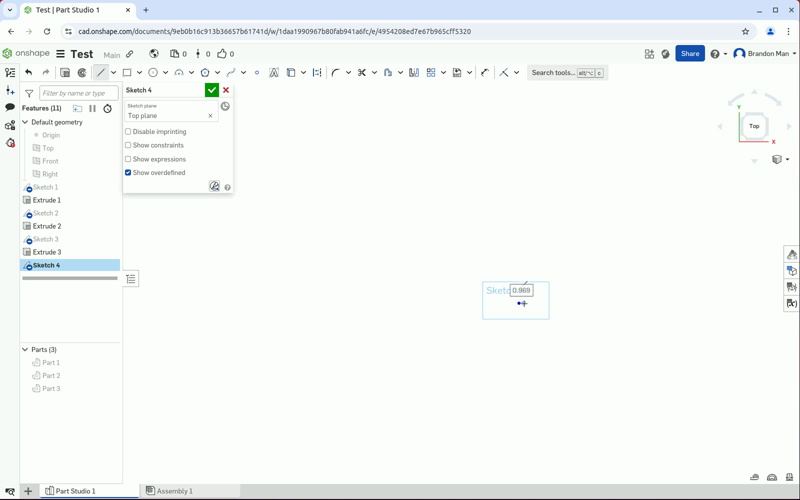
mouse_move(554, 303)
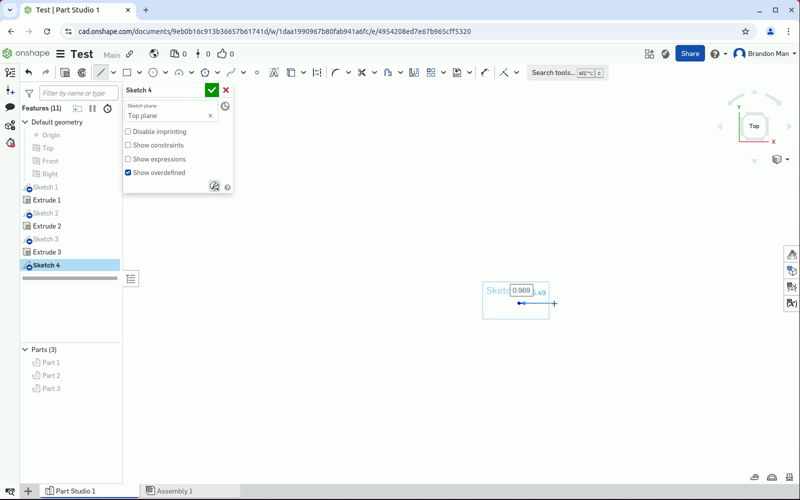
mouse_move(524, 282)
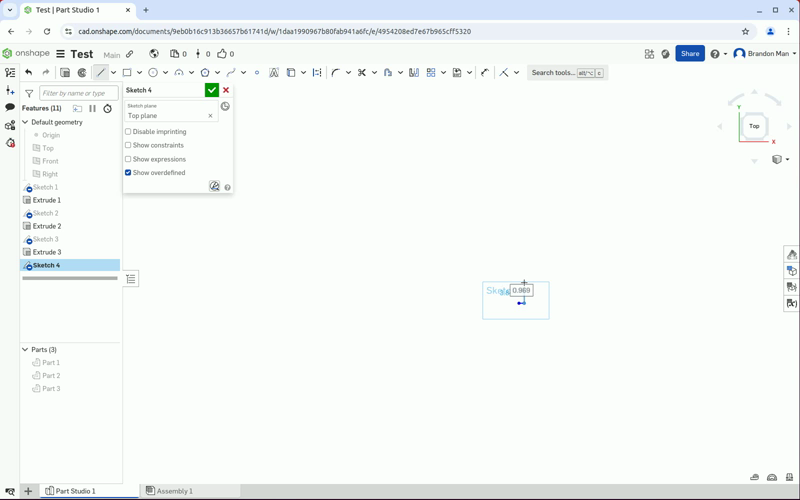
click(524, 282)
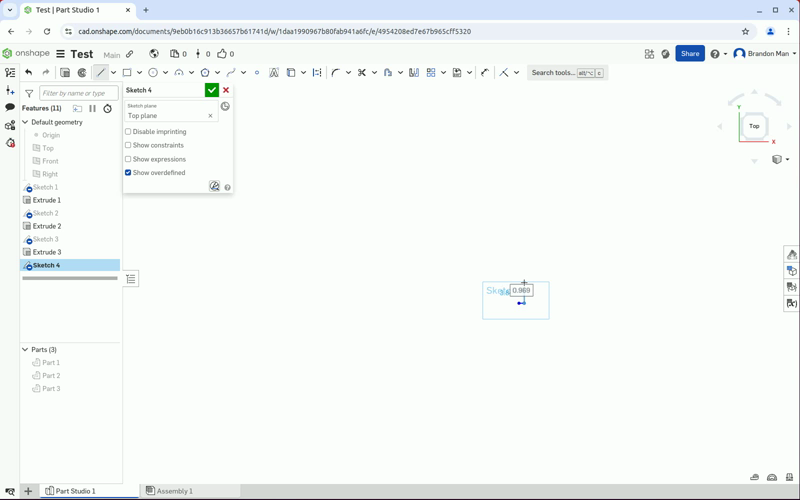
key_up(shift)
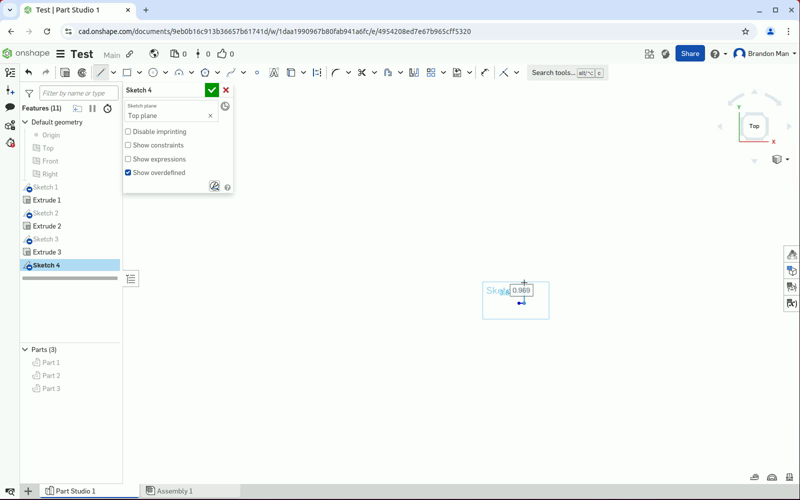
key_down(shift)
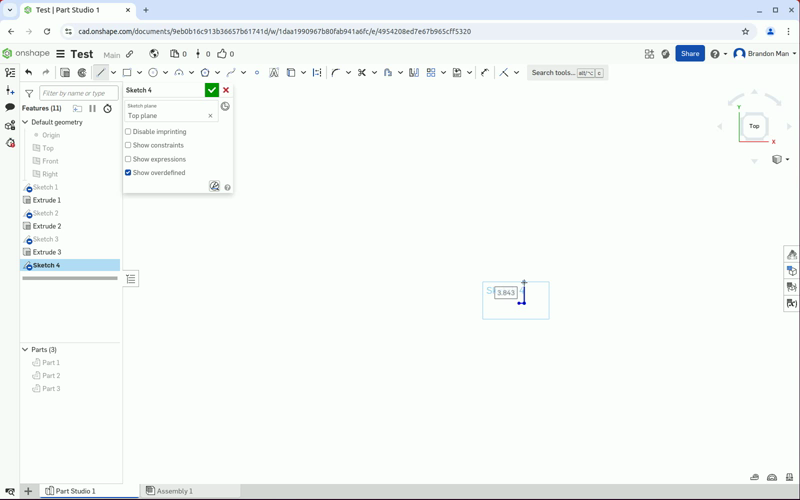
mouse_move(554, 282)
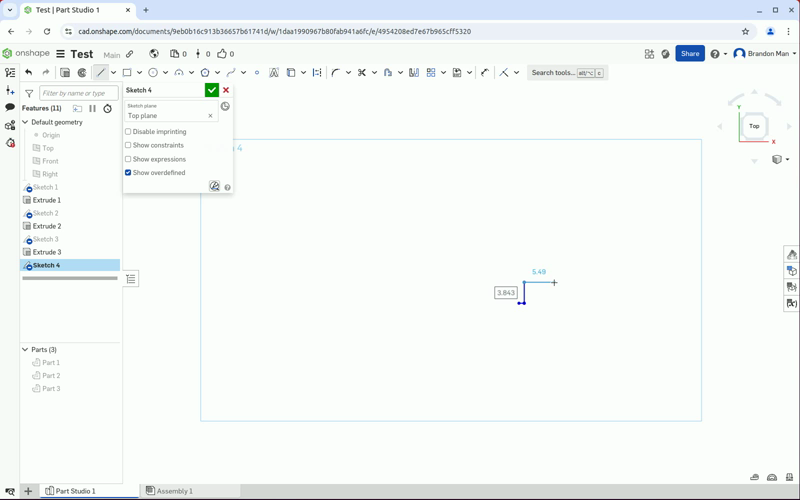
mouse_move(519, 282)
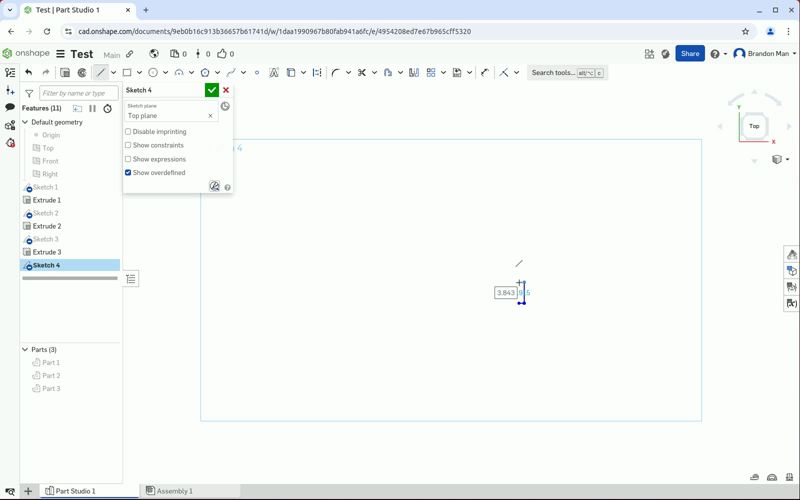
scroll(6)
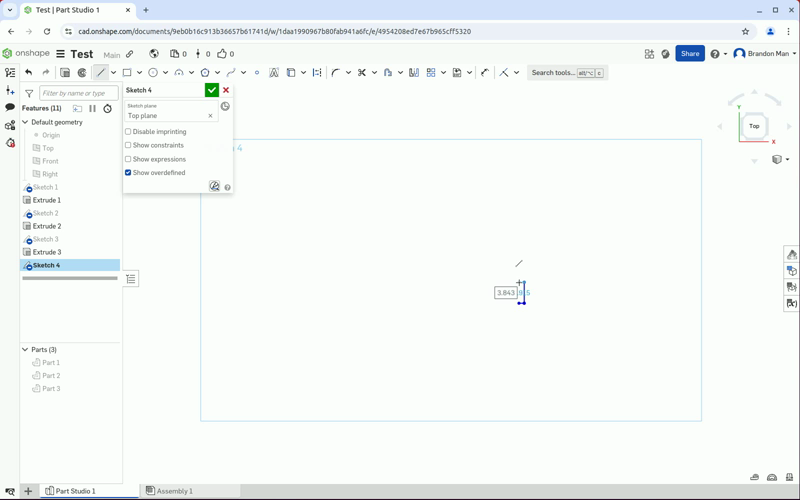
scroll(6)
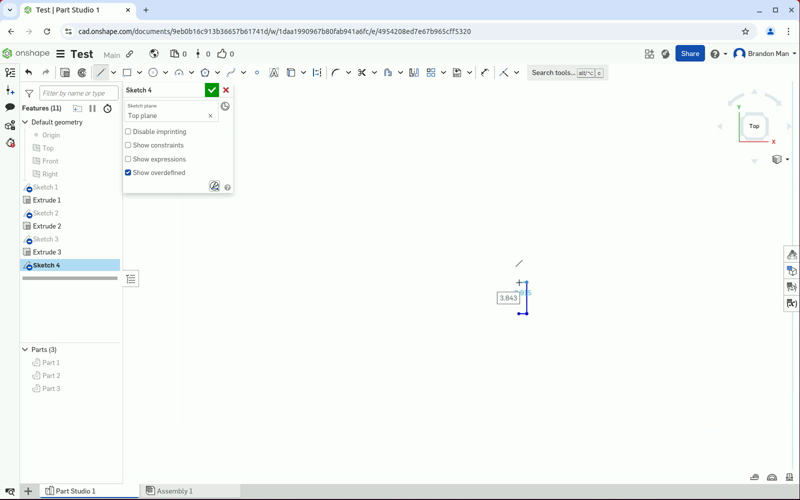
scroll(6)
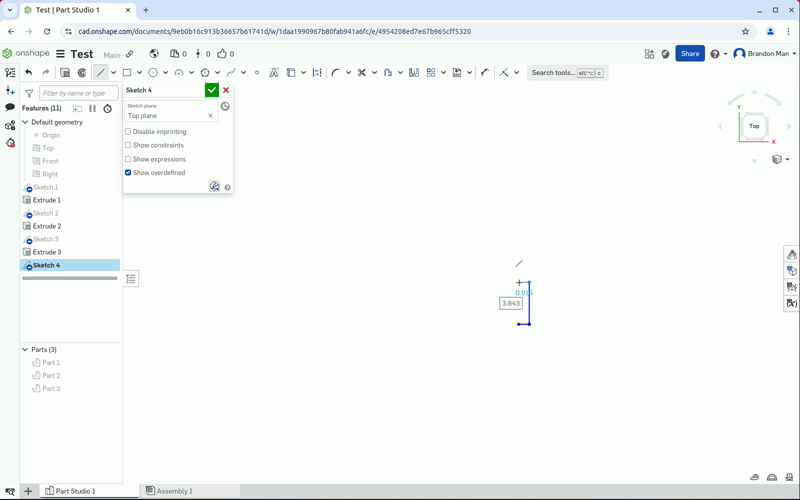
scroll(6)
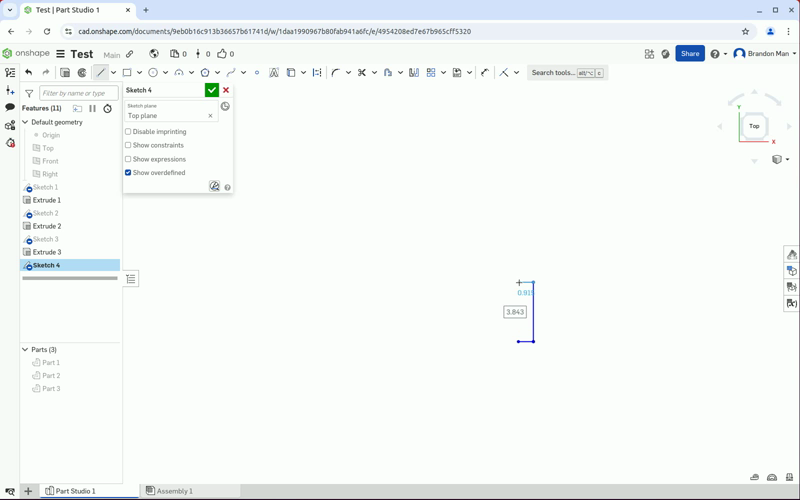
scroll(6)
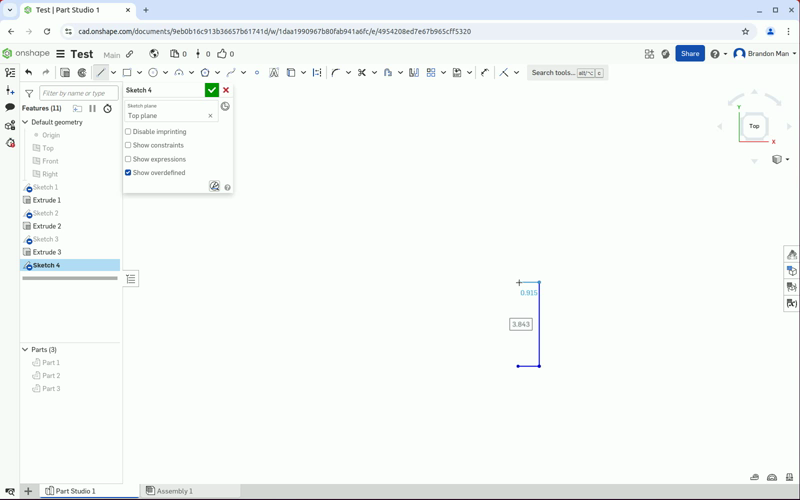
scroll(6)
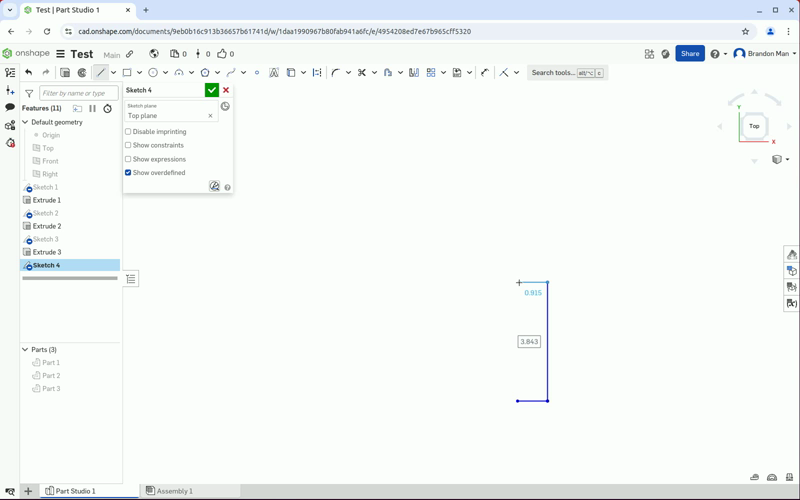
scroll(6)
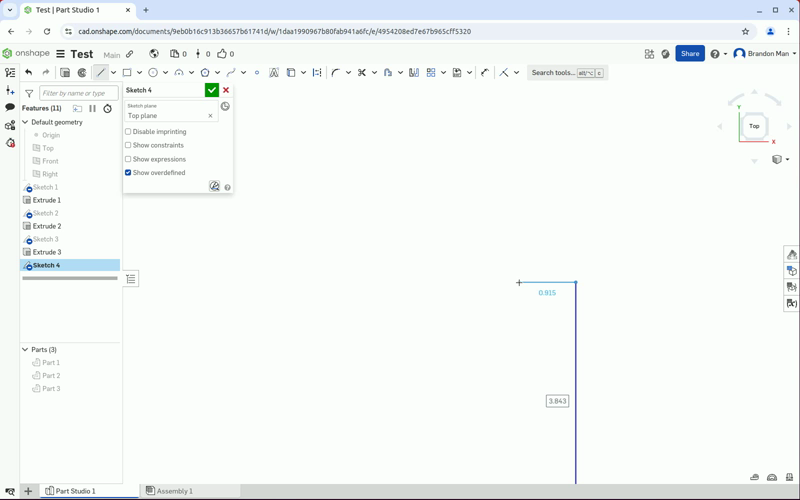
click(519, 282)
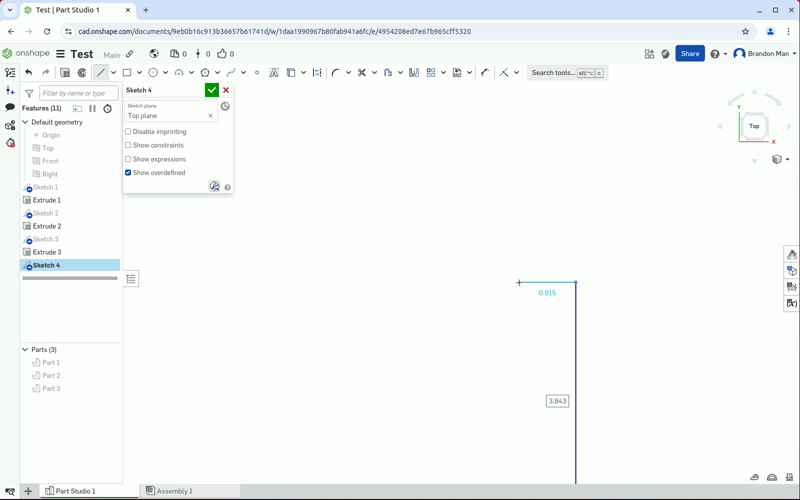
scroll(-6)
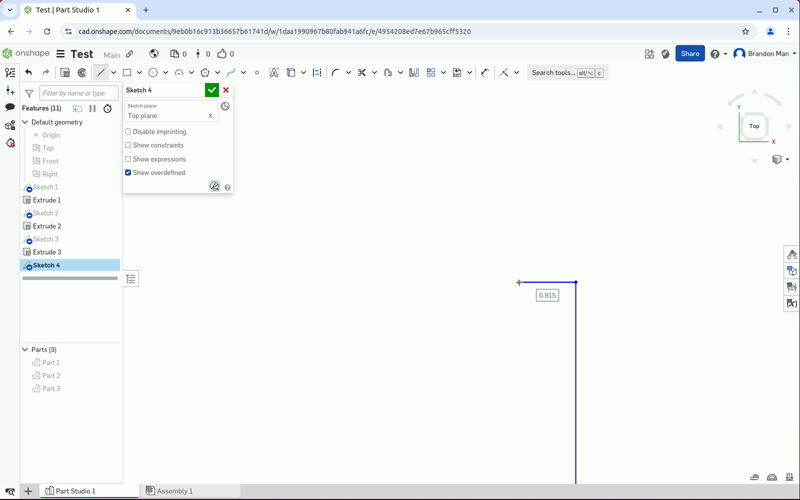
scroll(-6)
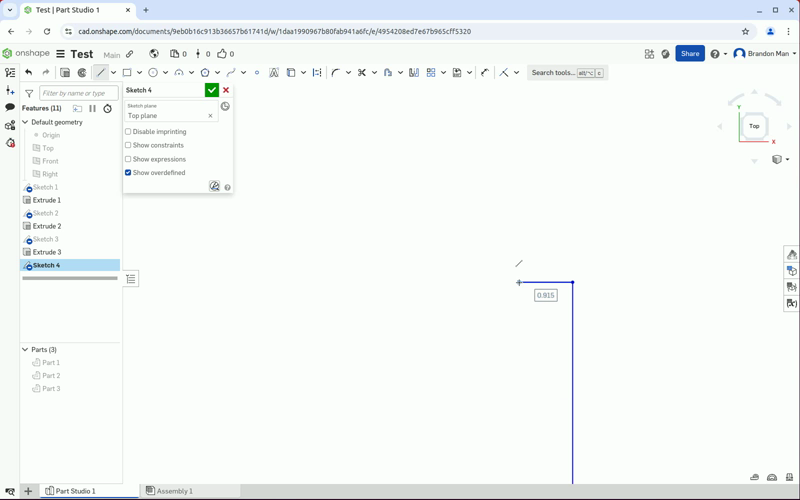
scroll(-6)
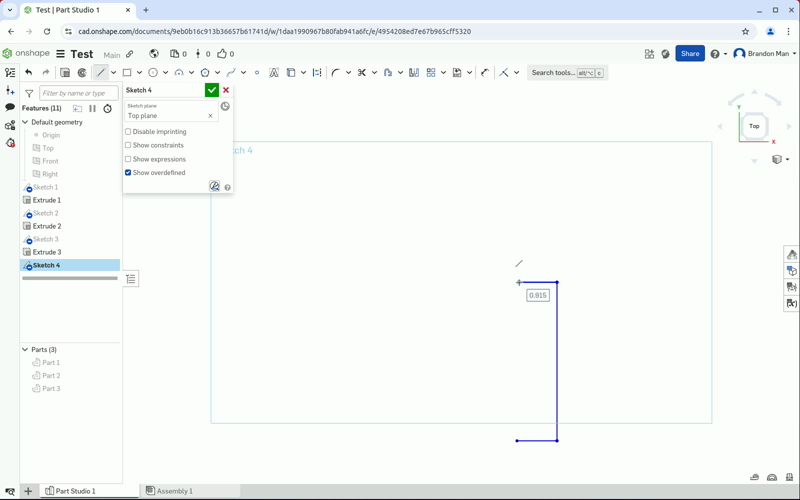
scroll(-6)
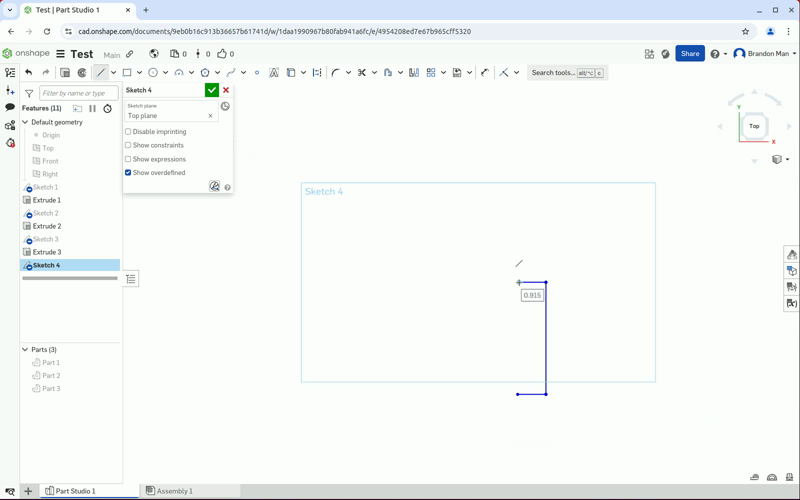
scroll(-6)
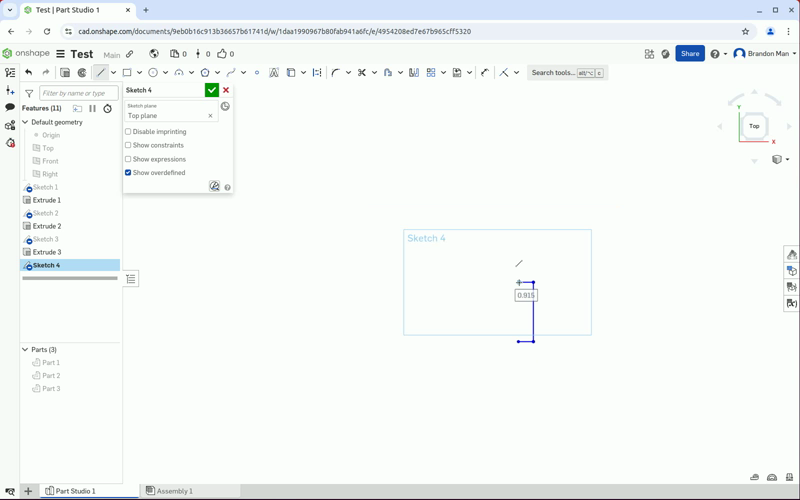
scroll(-6)
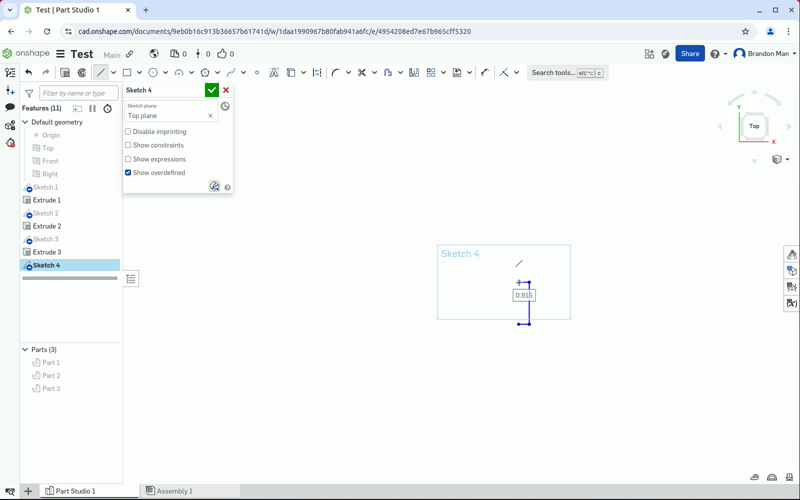
scroll(-6)
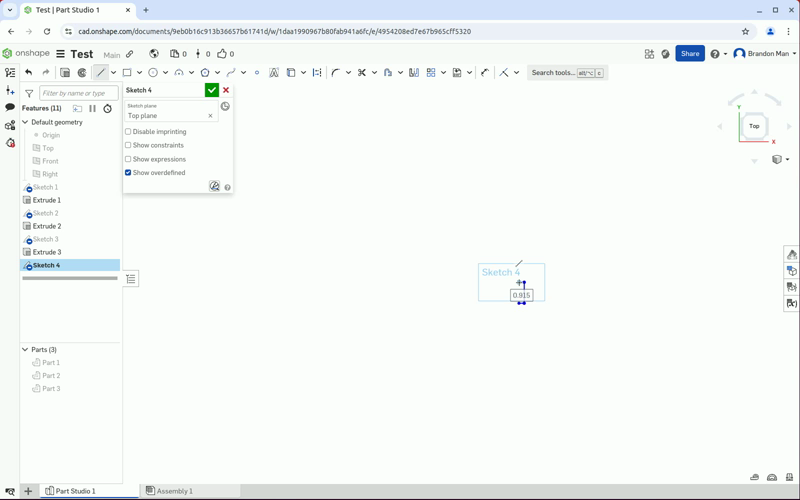
key_up(shift)
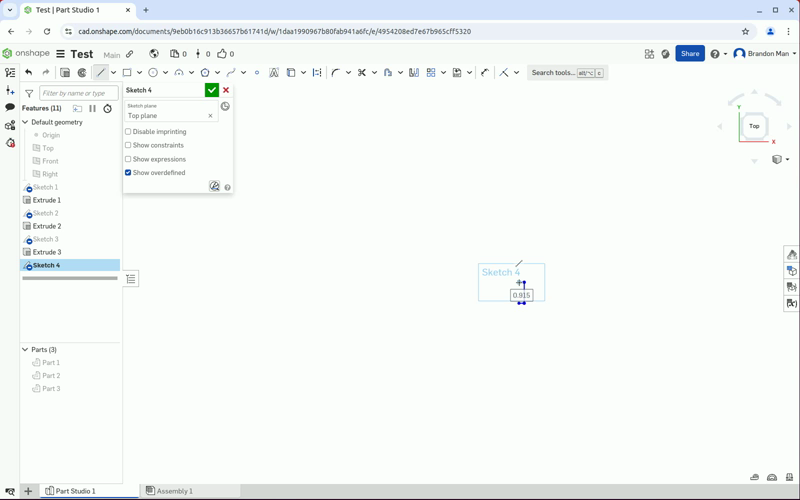
mouse_move(549, 282)
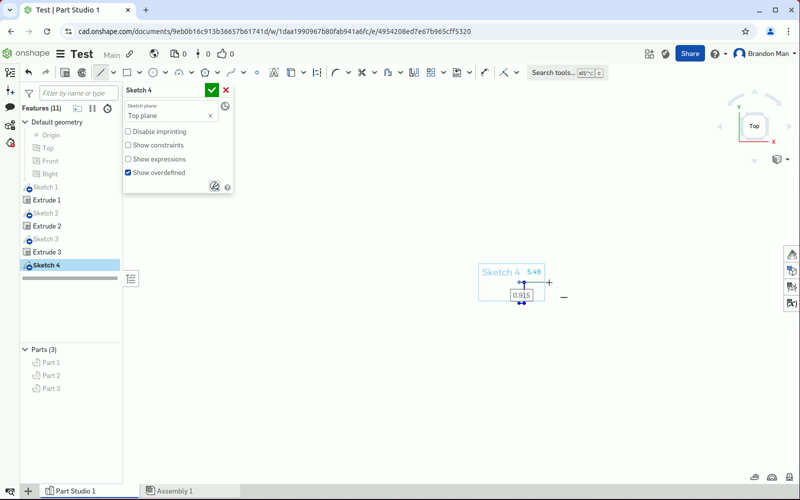
key_down(shift)
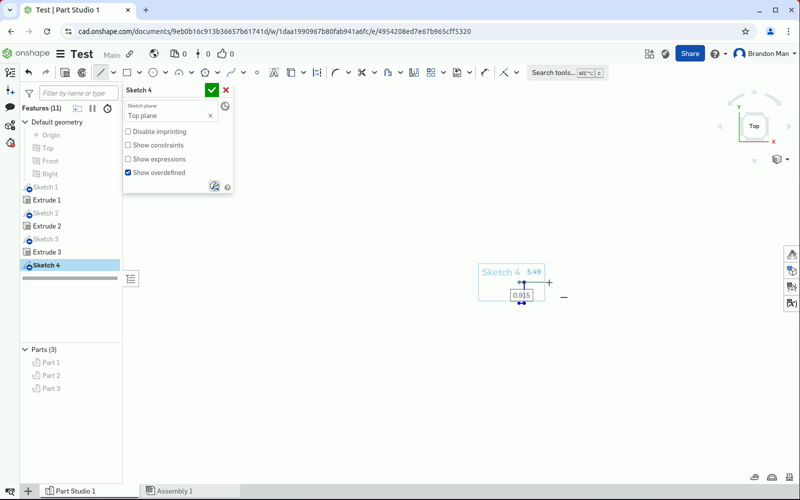
mouse_move(519, 303)
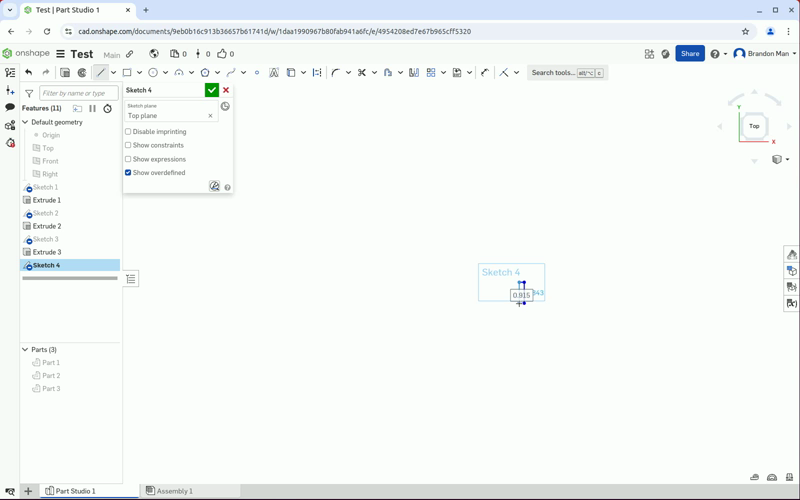
key_up(shift)
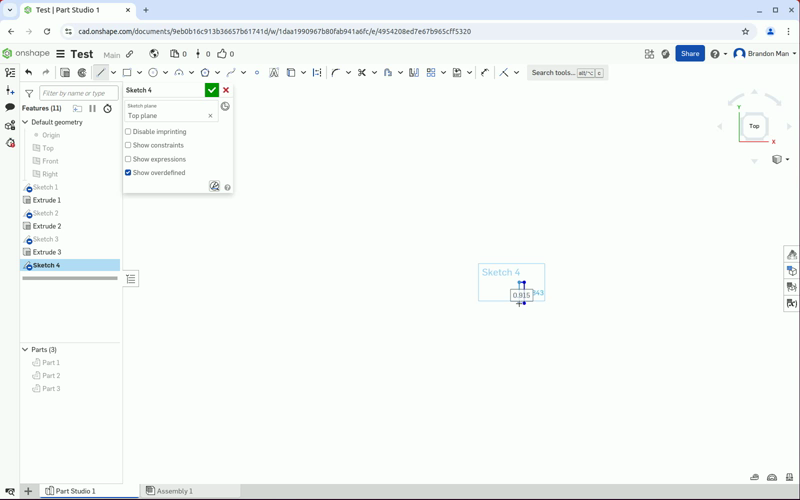
click(519, 303)
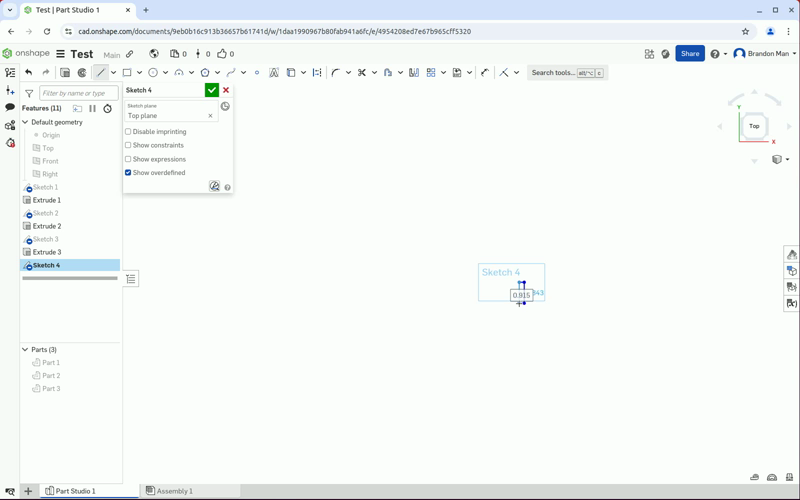
key(esc)
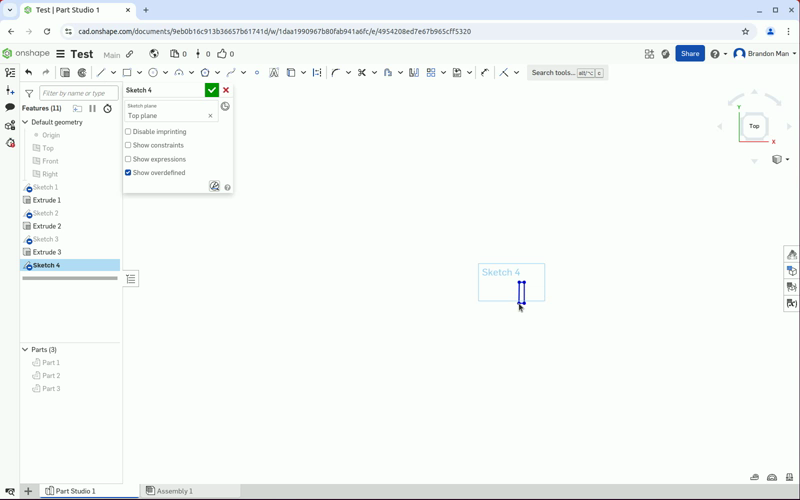
mouse_move(521, 283)
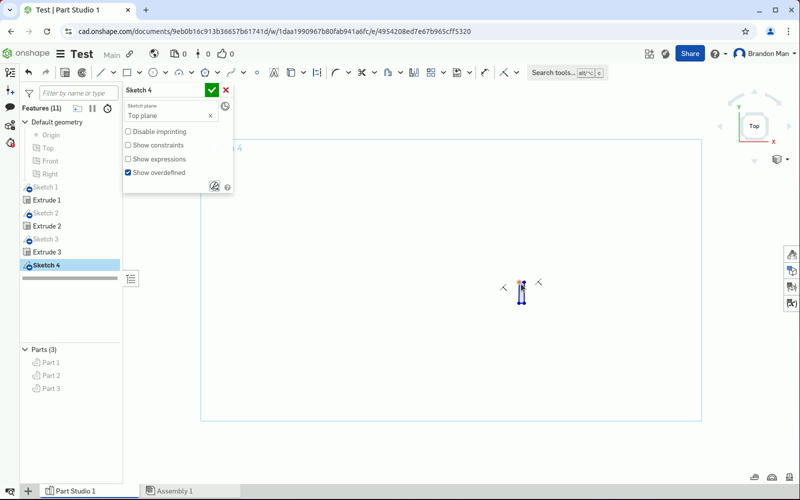
scroll(6)
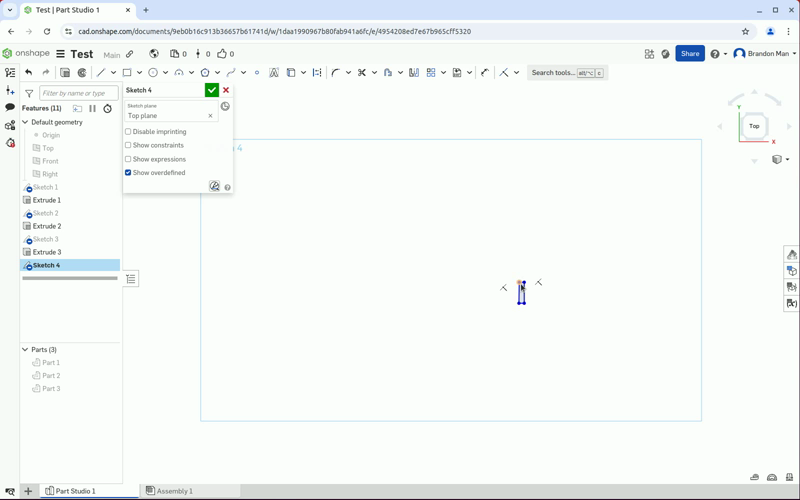
scroll(6)
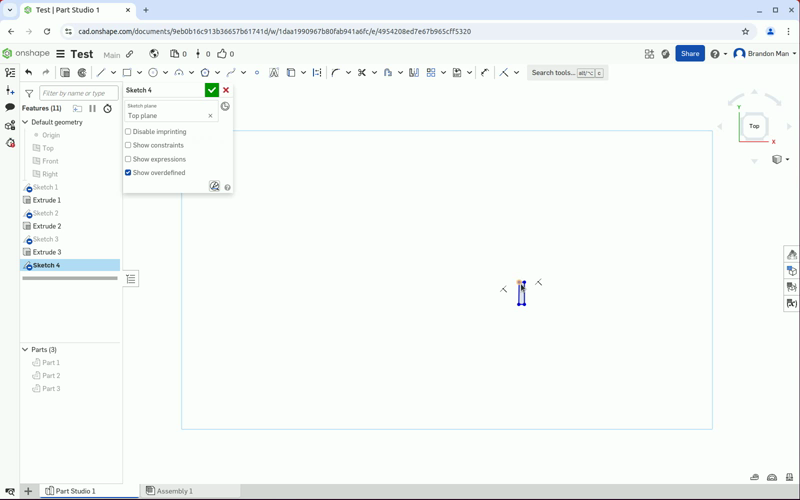
scroll(6)
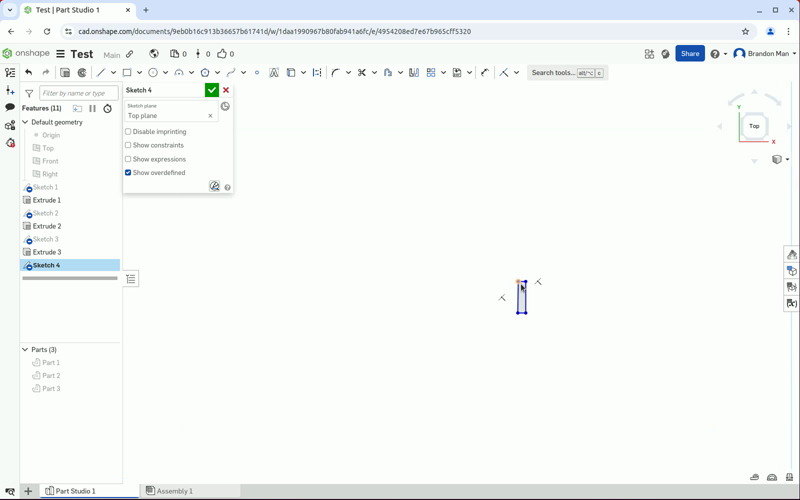
scroll(6)
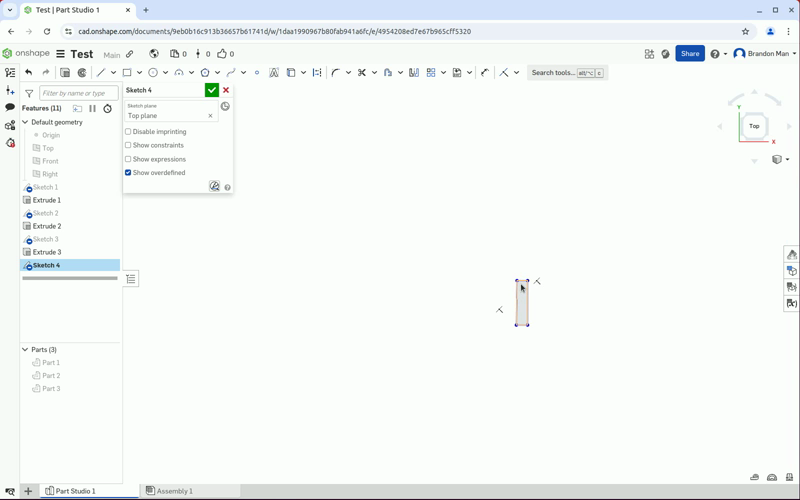
scroll(6)
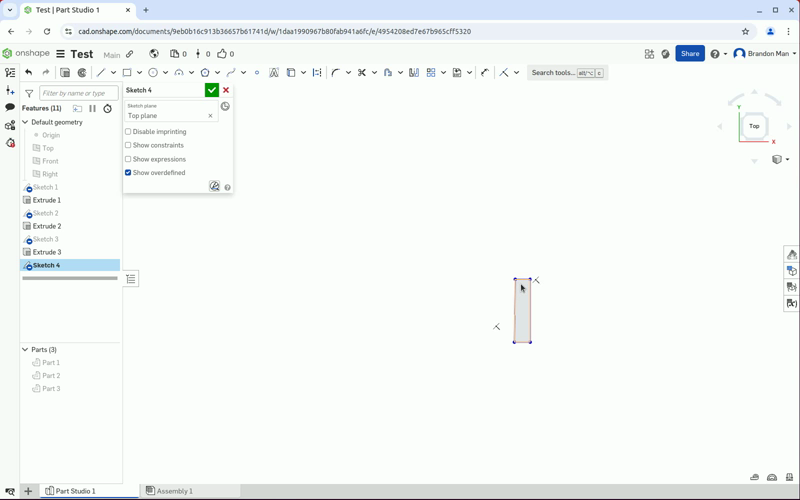
scroll(6)
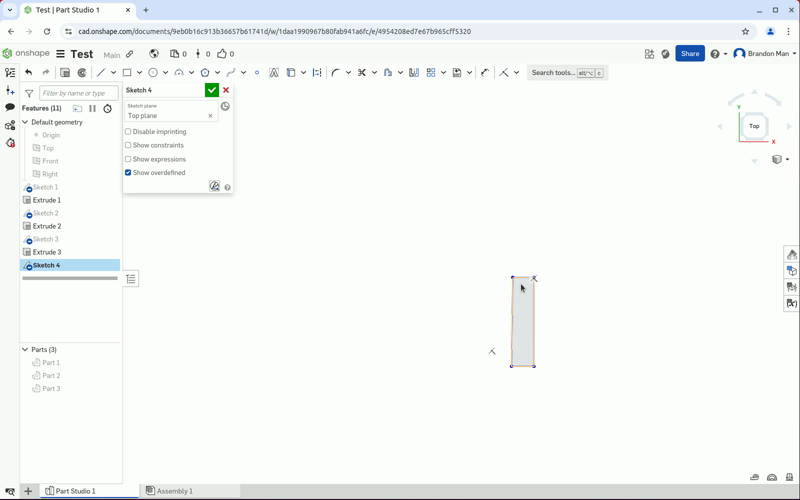
scroll(6)
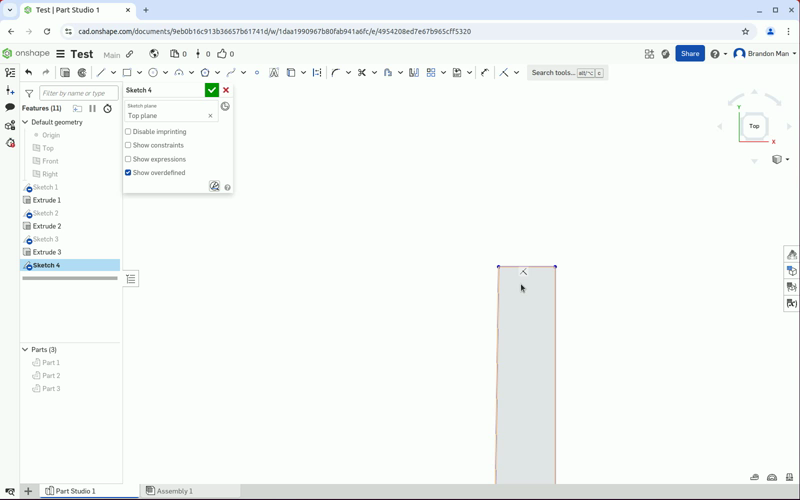
click(521, 283)
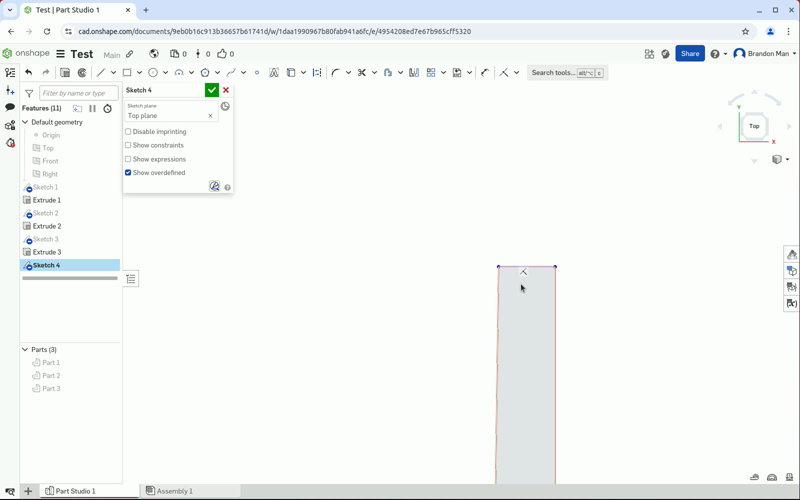
scroll(-6)
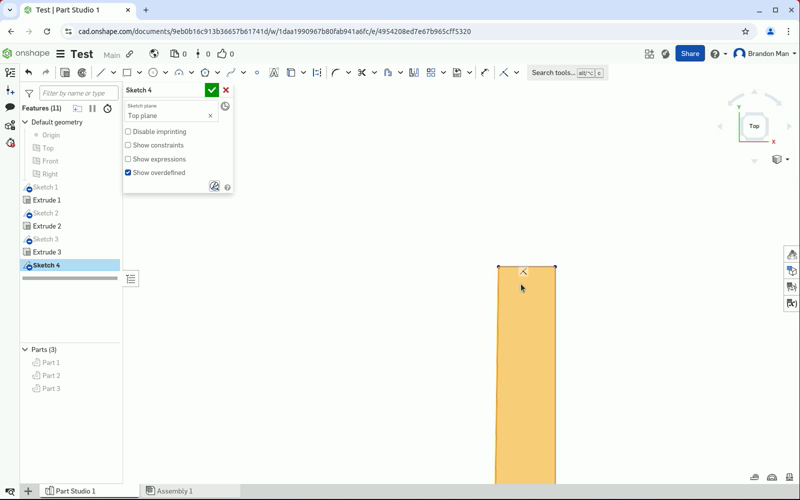
scroll(-6)
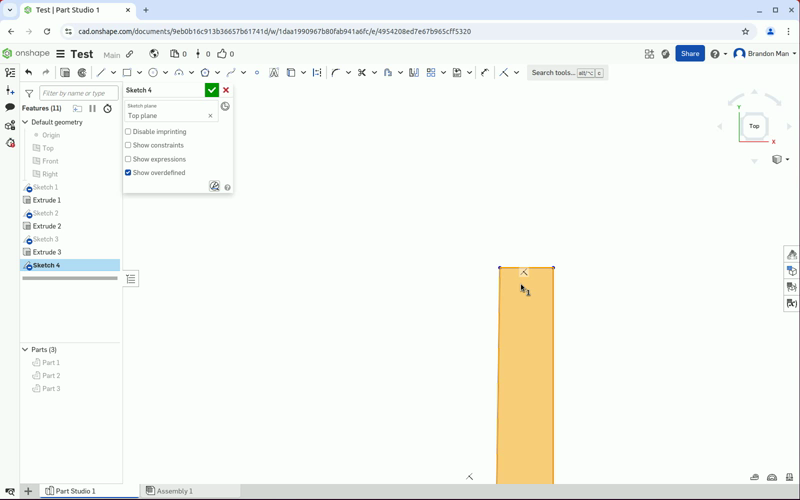
scroll(-6)
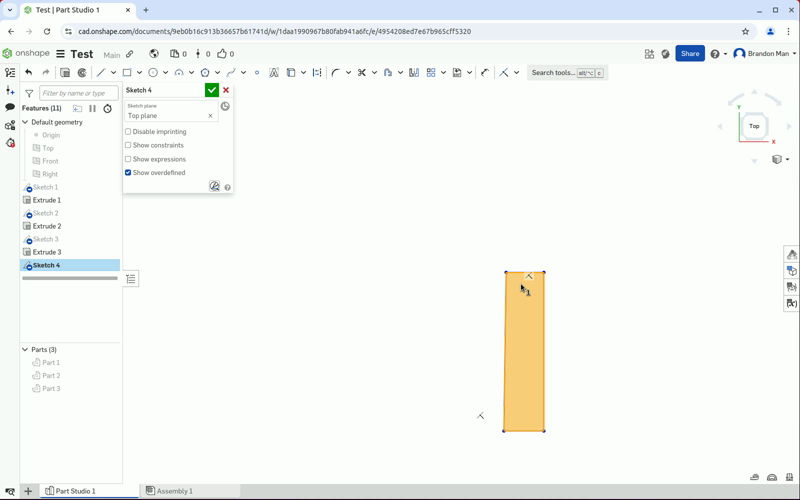
scroll(-6)
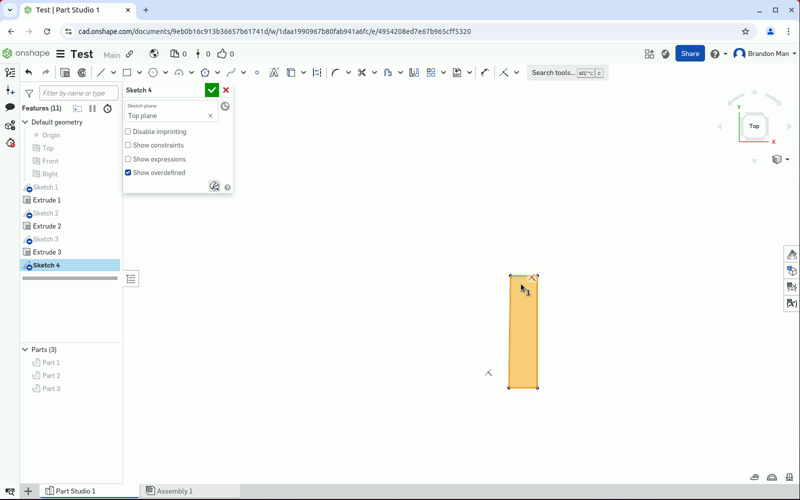
scroll(-6)
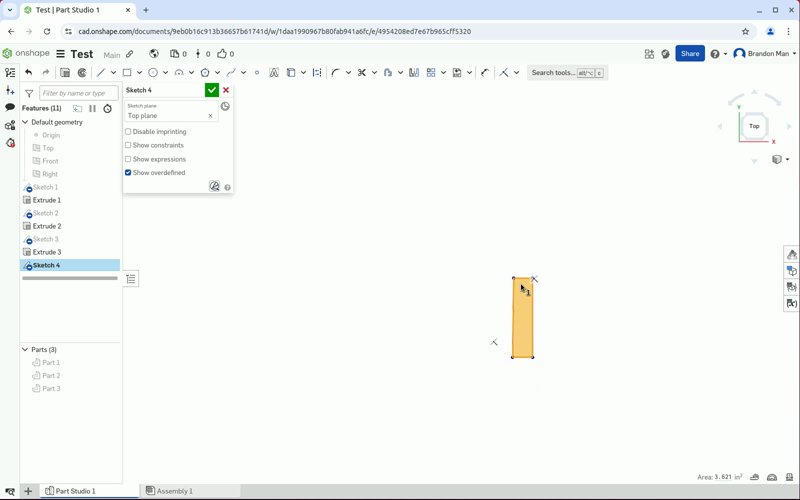
scroll(-6)
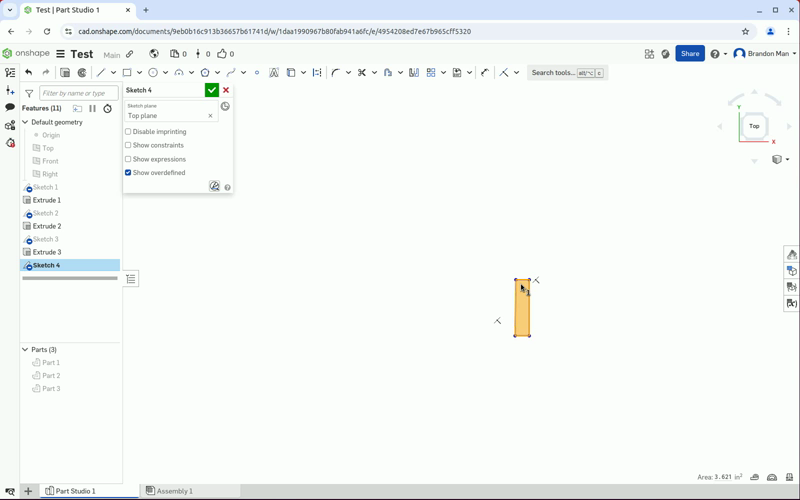
scroll(-6)
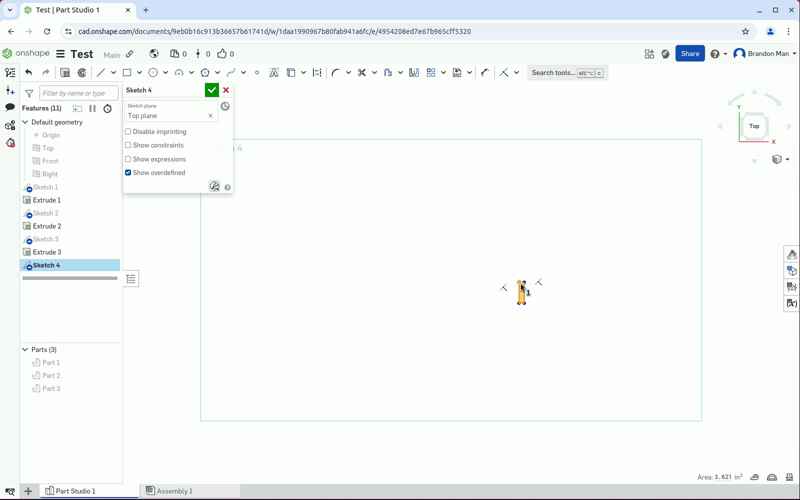
mouse_move(73, 352)
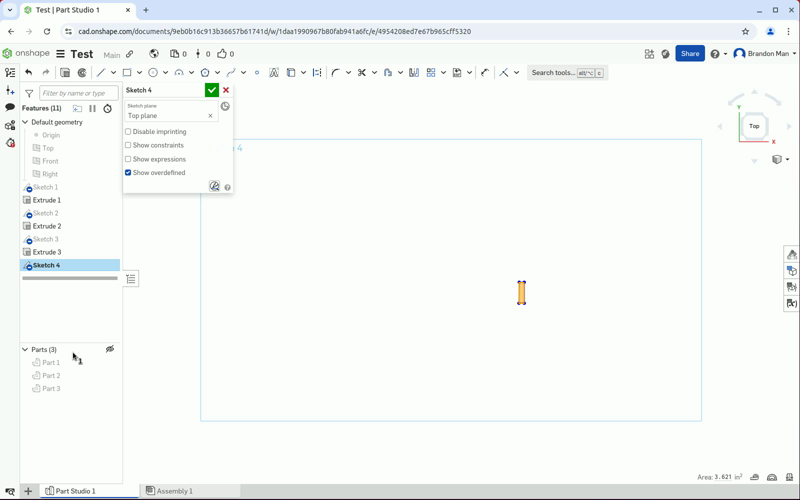
key(shift+y)
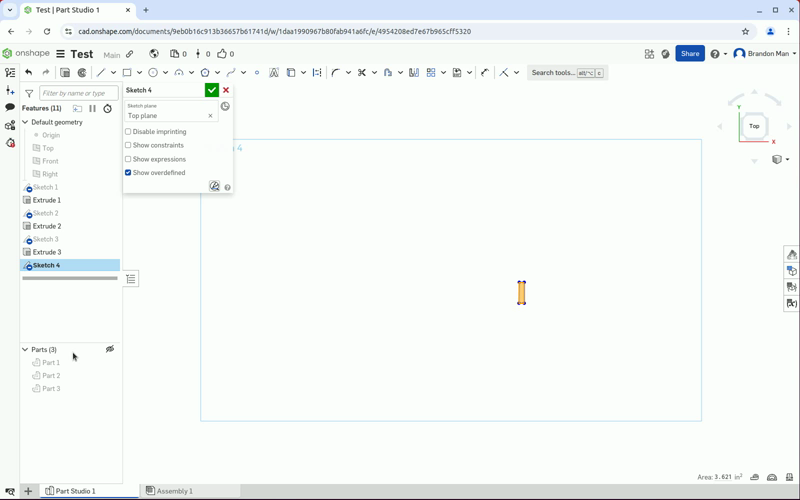
key(shift+e)
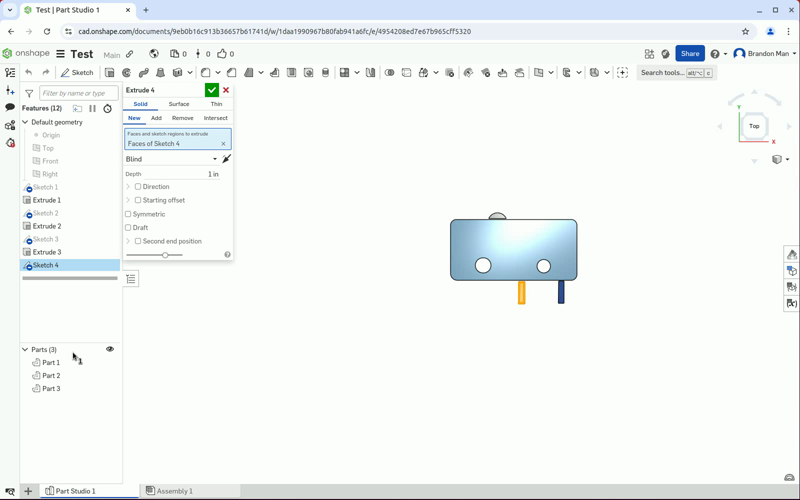
mouse_move(143, 106)
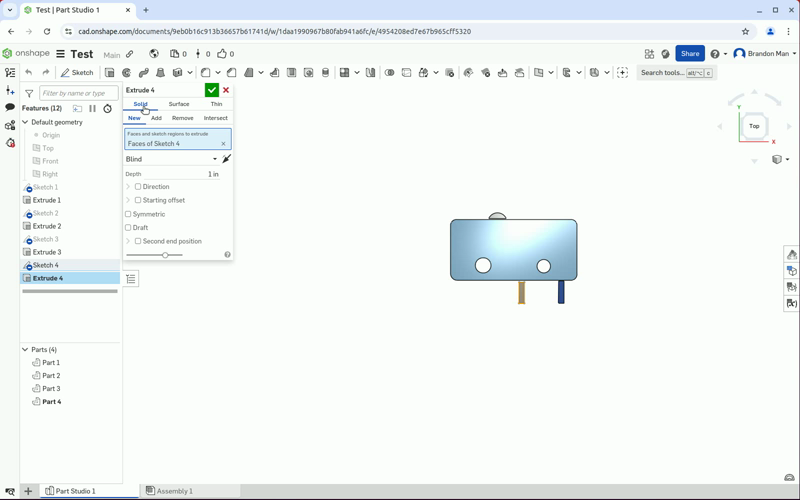
click(143, 106)
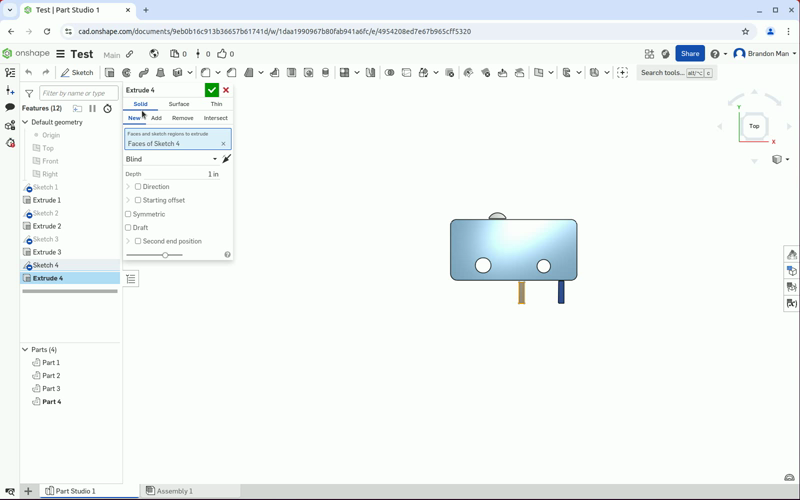
mouse_move(137, 120)
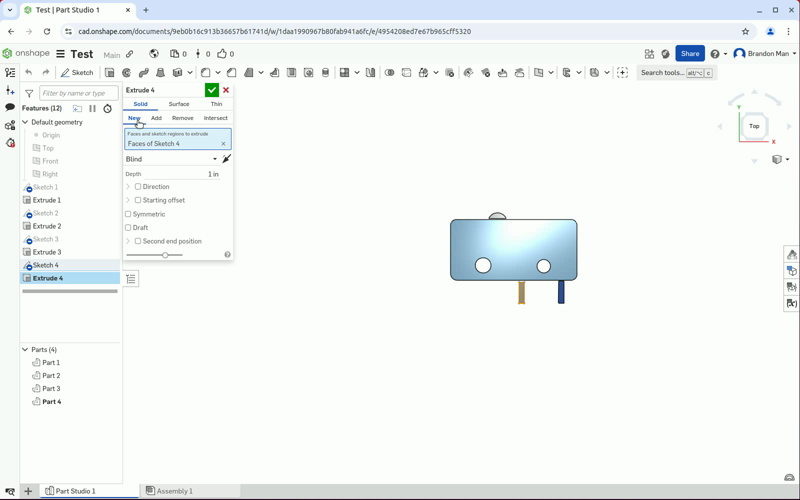
click(137, 120)
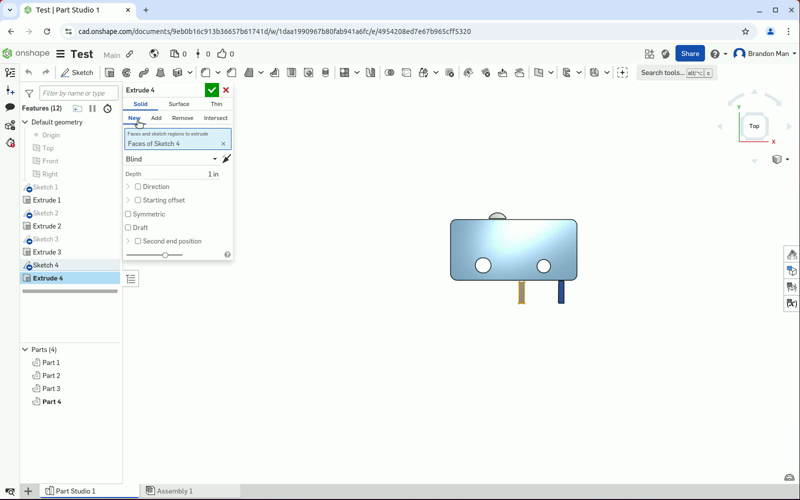
key(tab, 4)
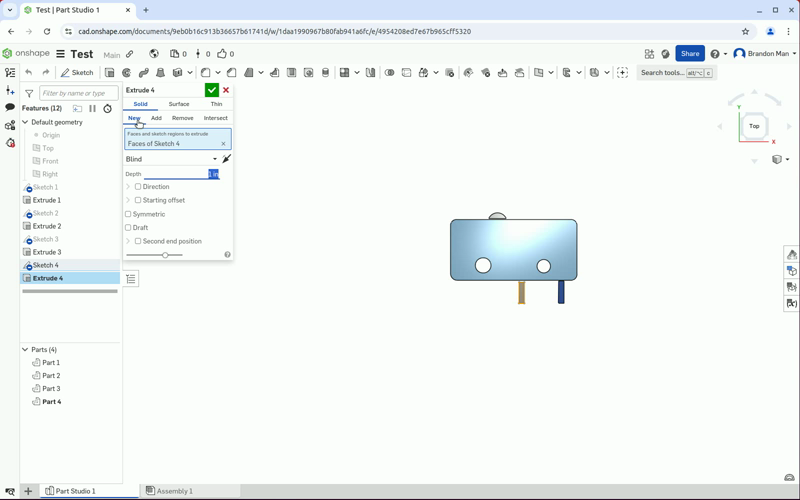
text(4.814)
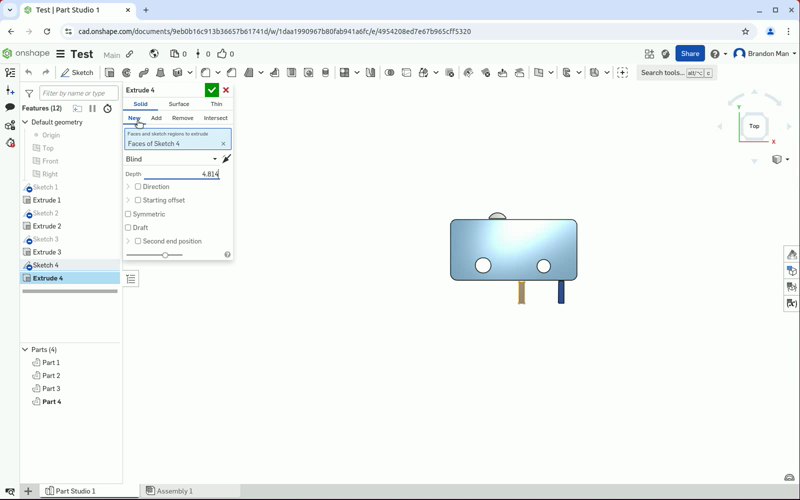
key(tab, 3)
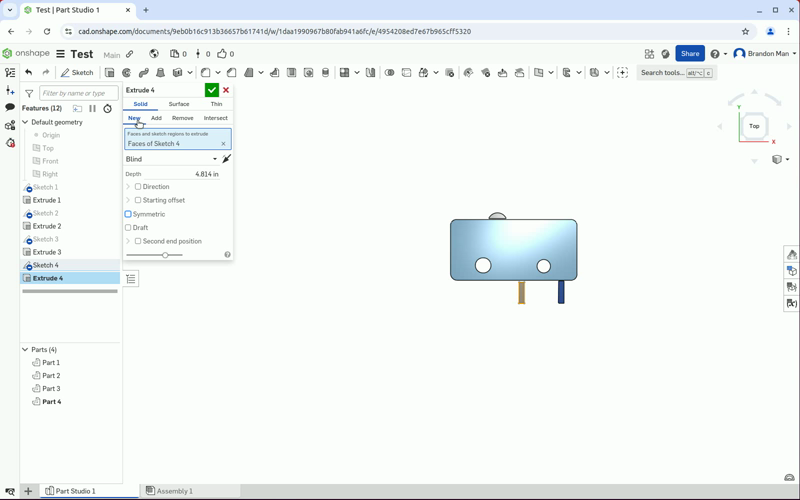
key(space)
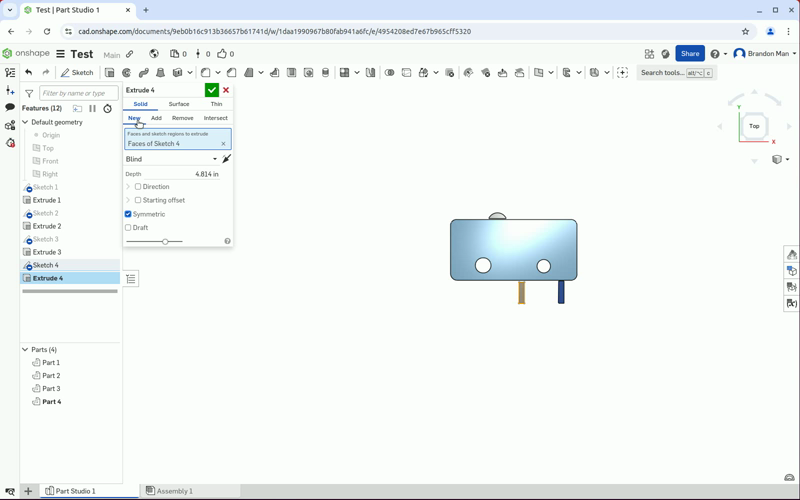
key(enter)
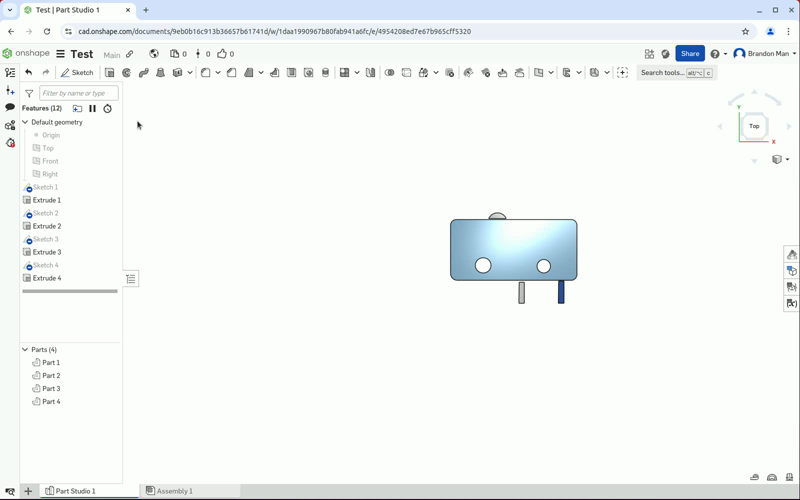
key(shift+h)
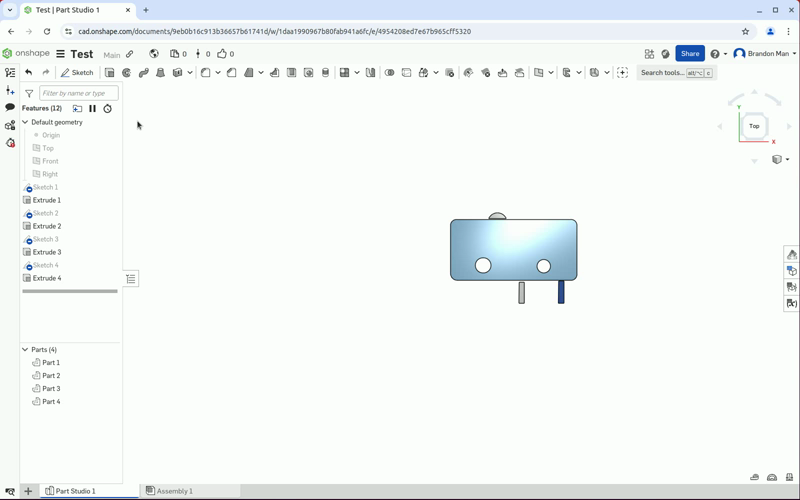
key(shift+h)
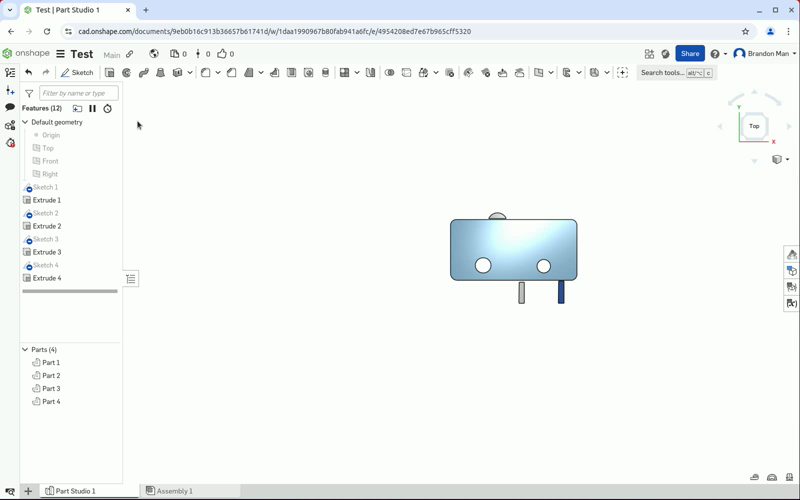
mouse_move(73, 189)
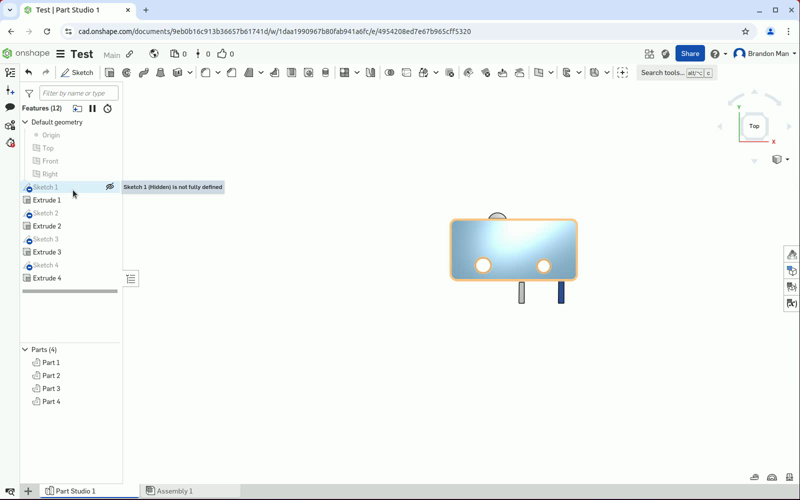
click(73, 189)
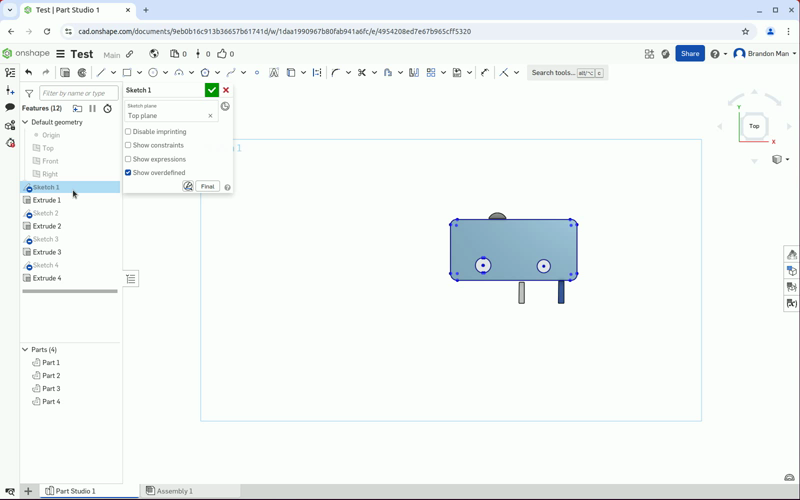
mouse_move(229, 92)
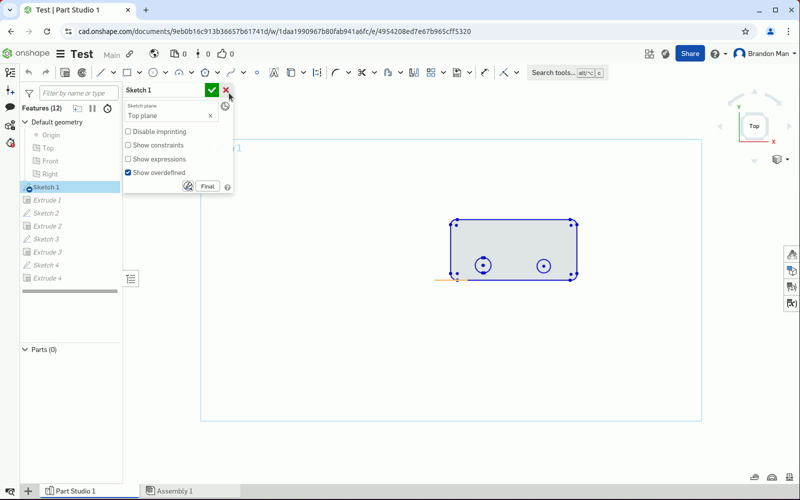
click(229, 92)
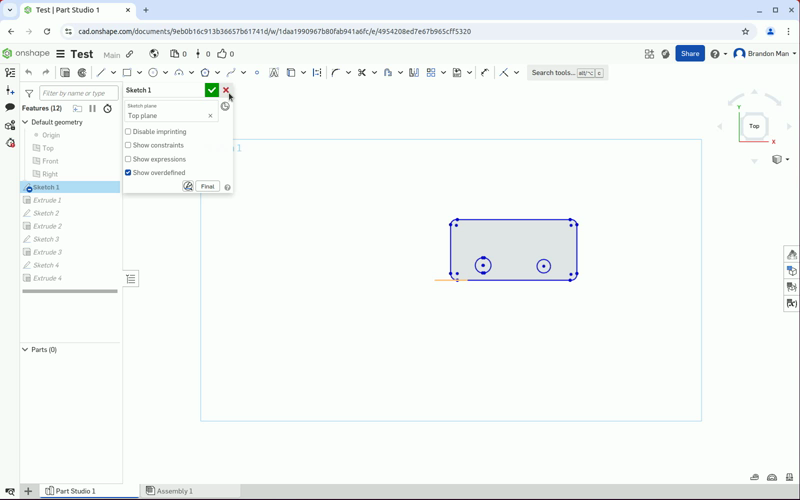
key(shift+s)
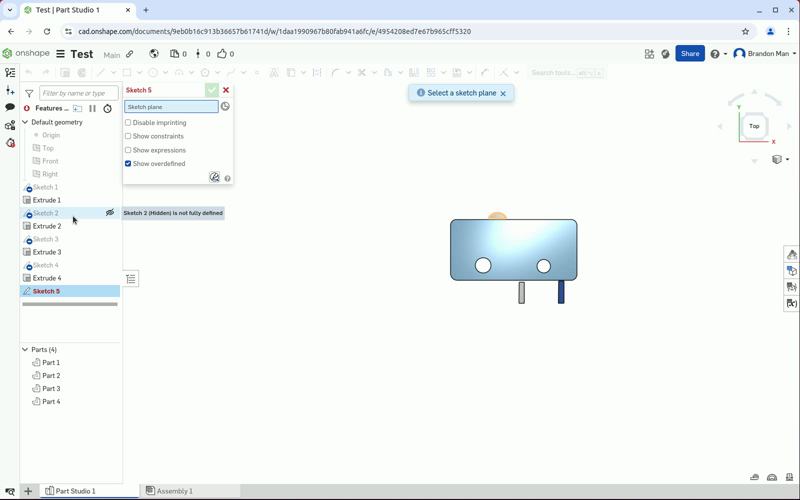
scroll(3)
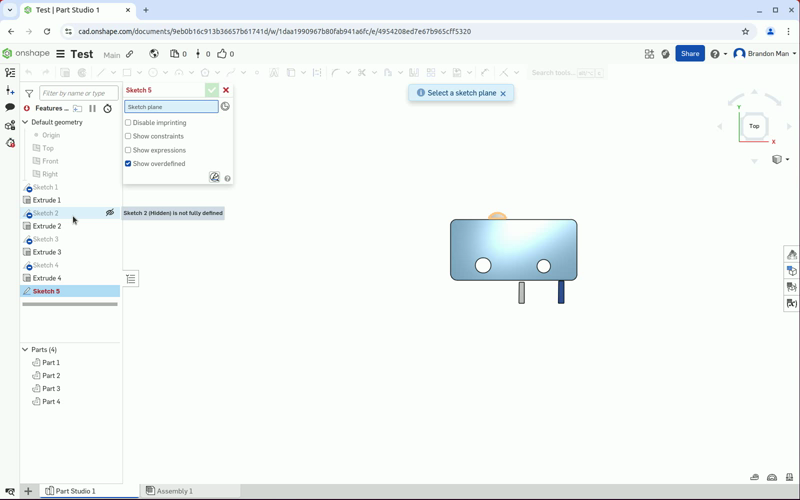
mouse_move(73, 150)
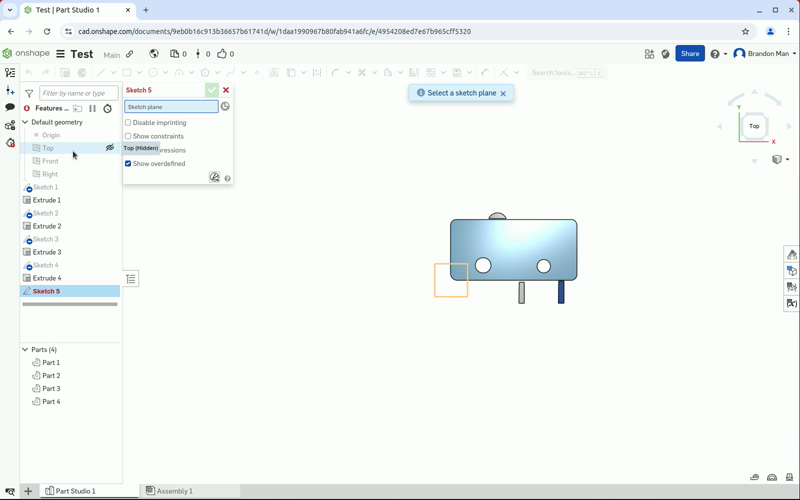
click(73, 150)
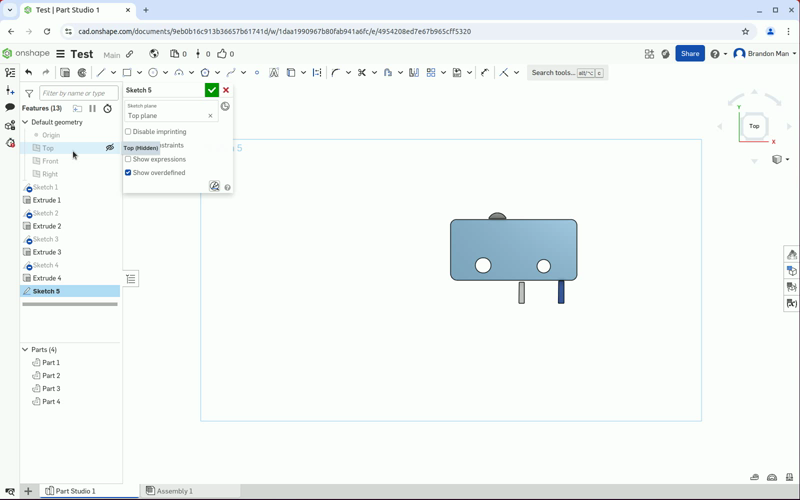
mouse_move(73, 352)
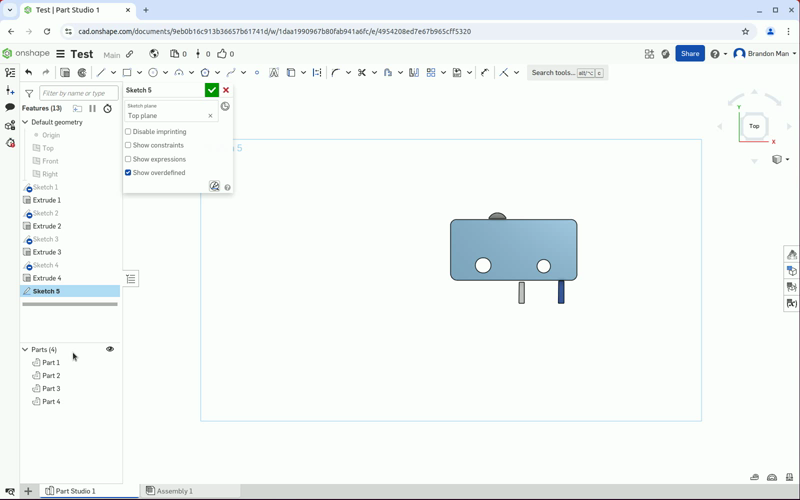
key(y)
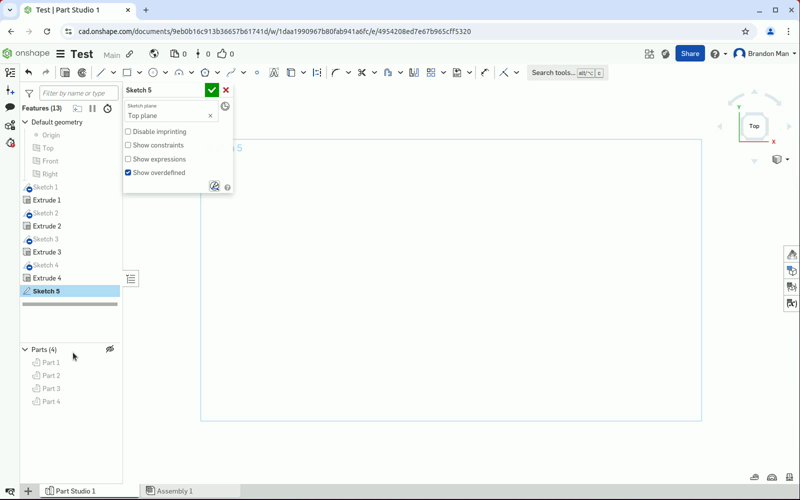
key(l)
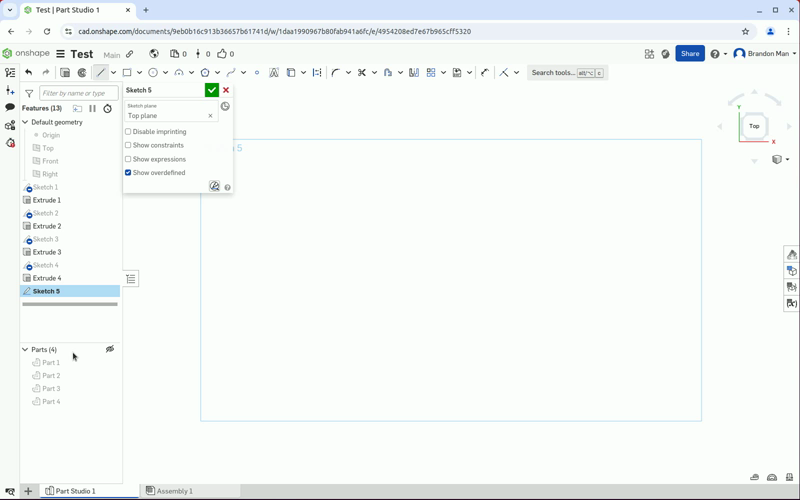
key_down(shift)
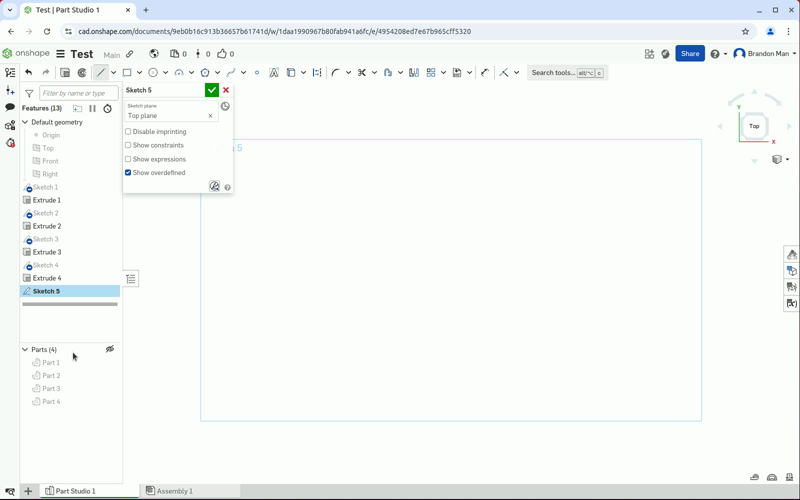
mouse_move(468, 303)
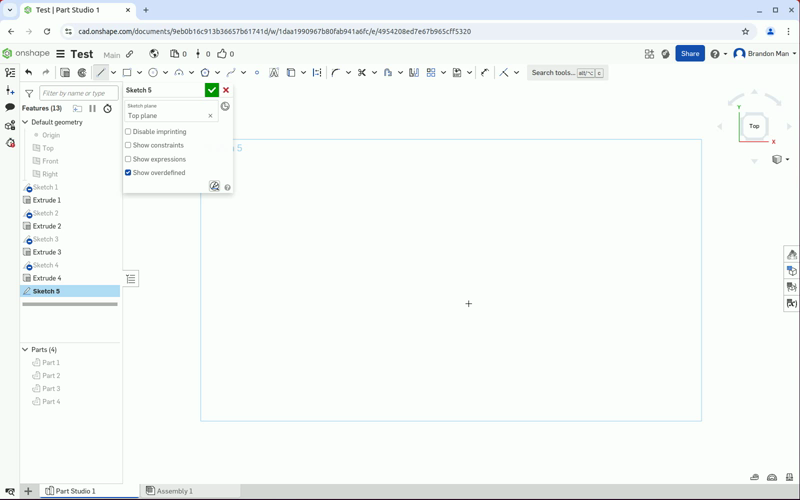
click(468, 303)
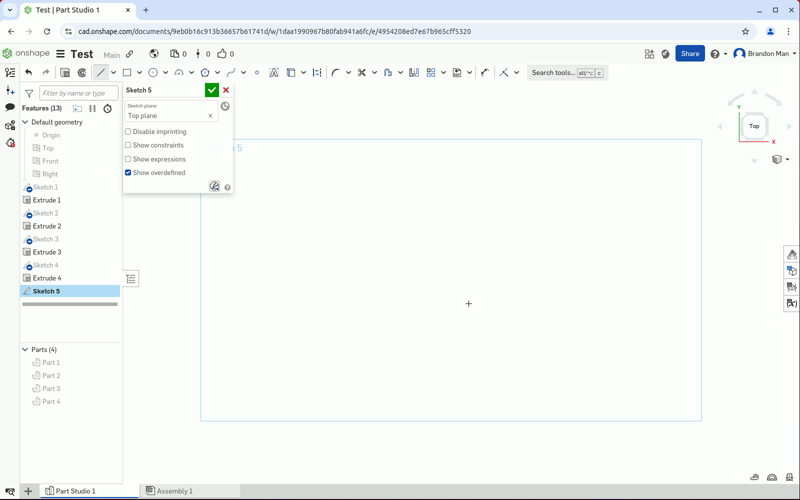
key_up(shift)
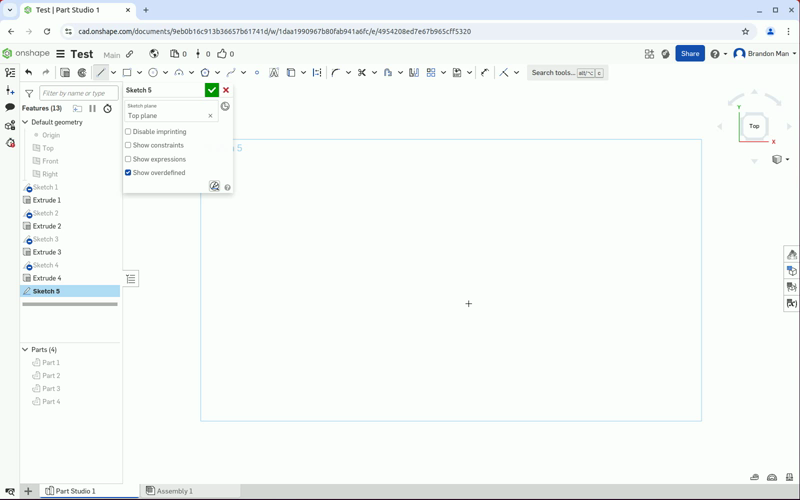
key_down(shift)
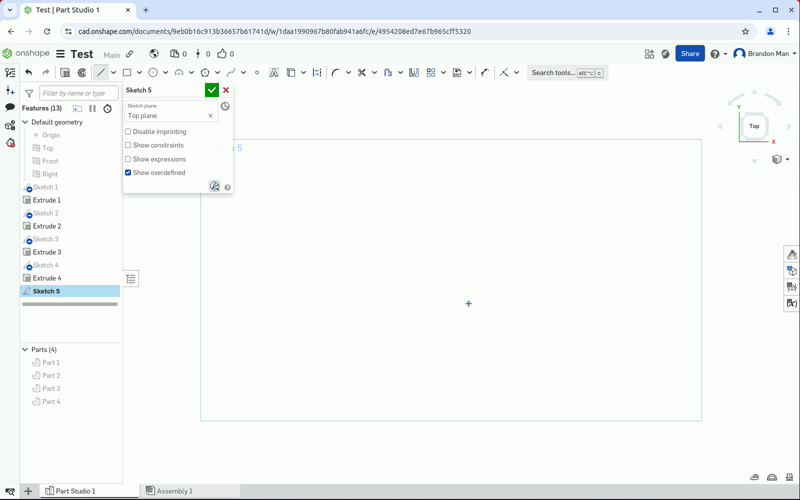
mouse_move(498, 303)
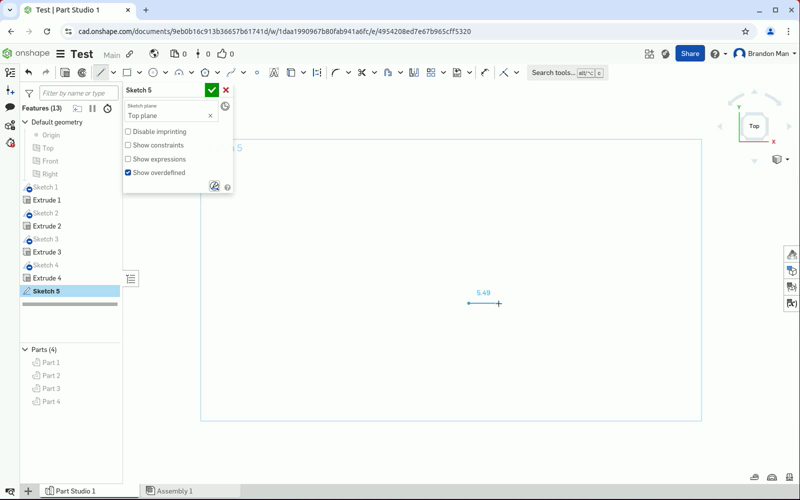
mouse_move(473, 303)
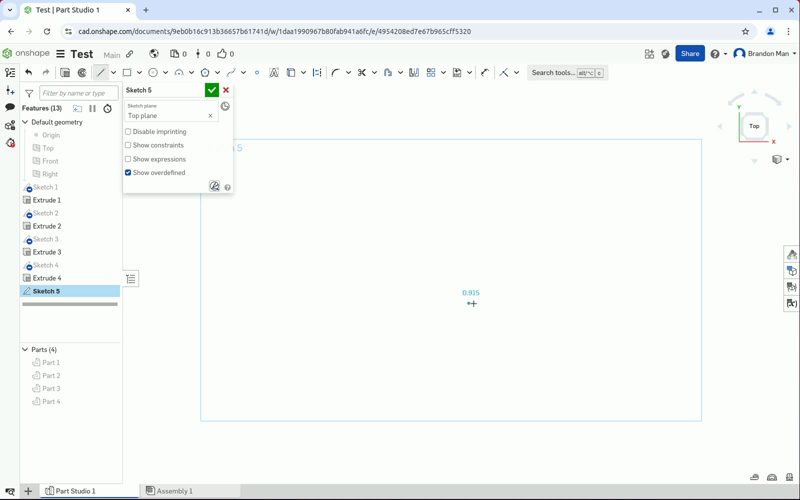
scroll(6)
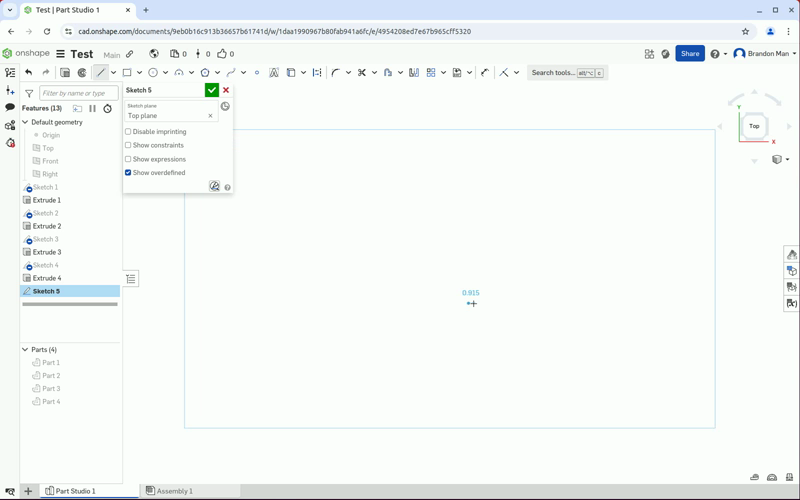
scroll(6)
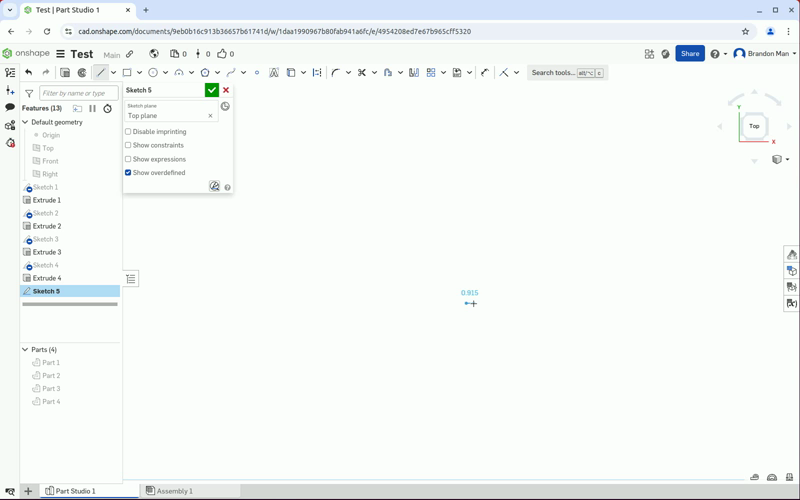
scroll(6)
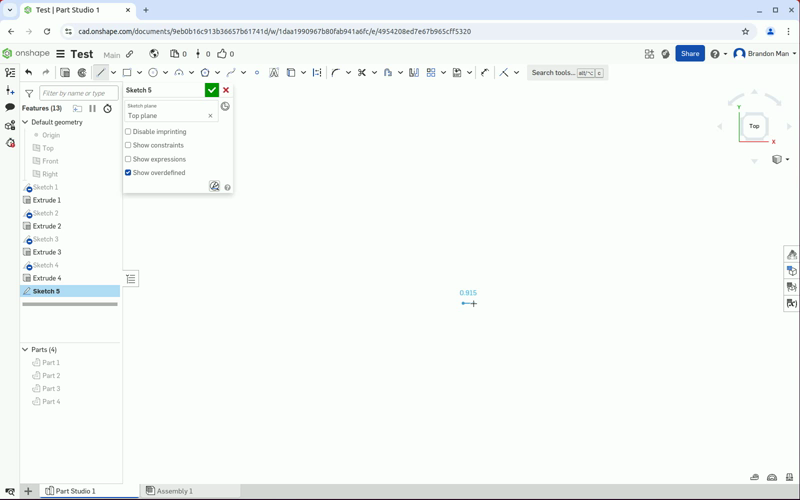
scroll(6)
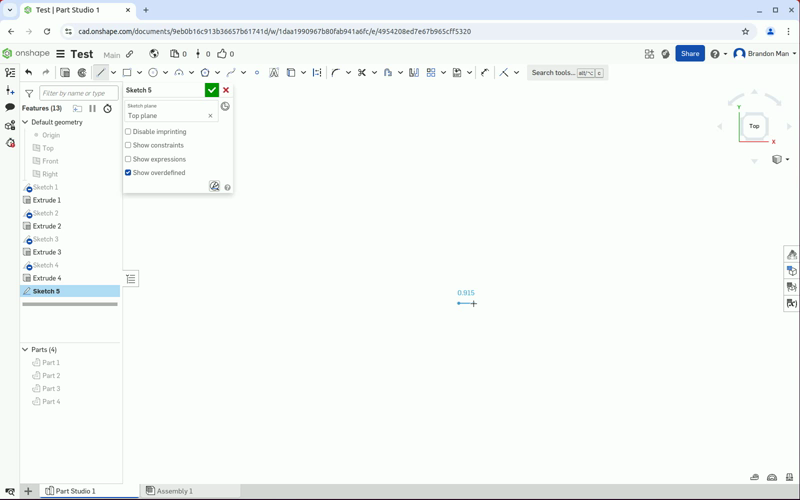
scroll(6)
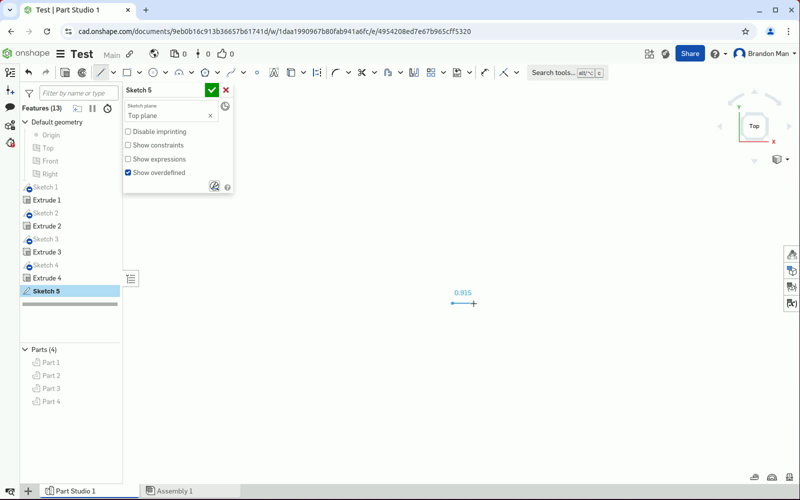
scroll(6)
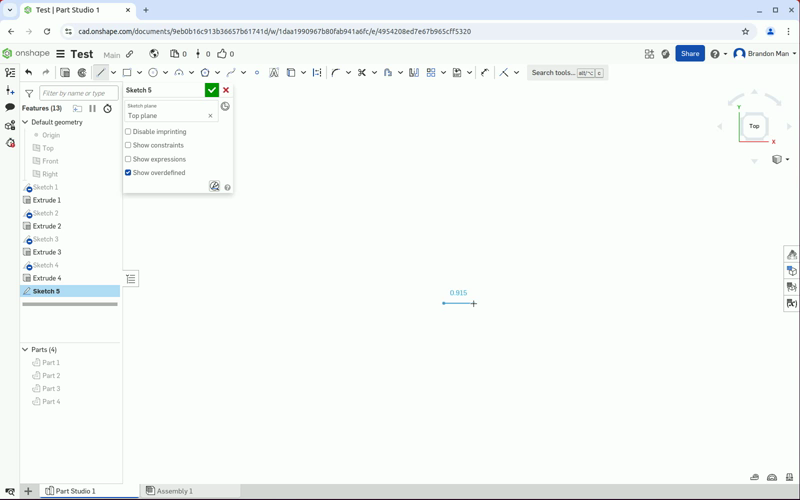
scroll(6)
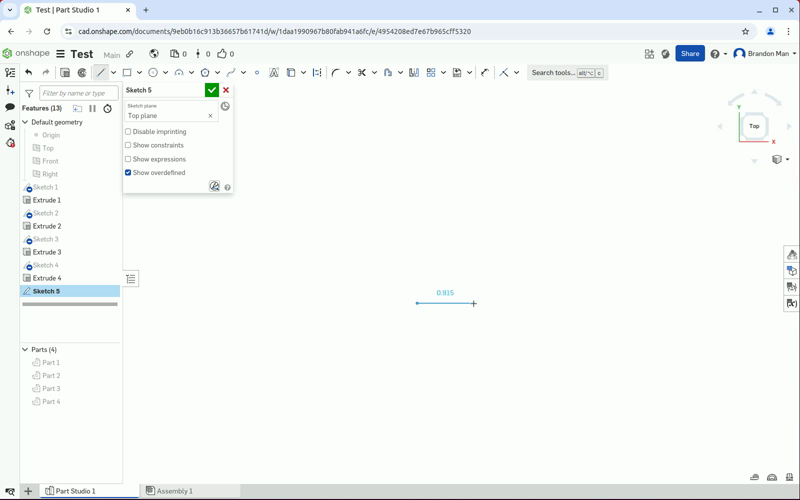
click(473, 303)
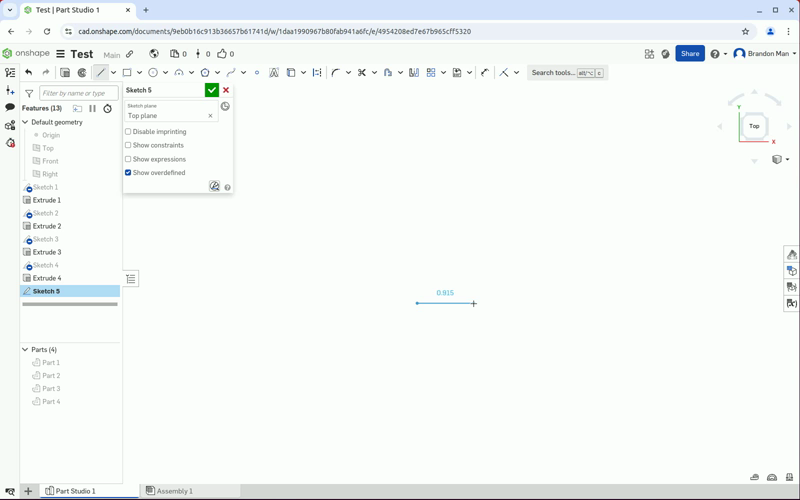
scroll(-6)
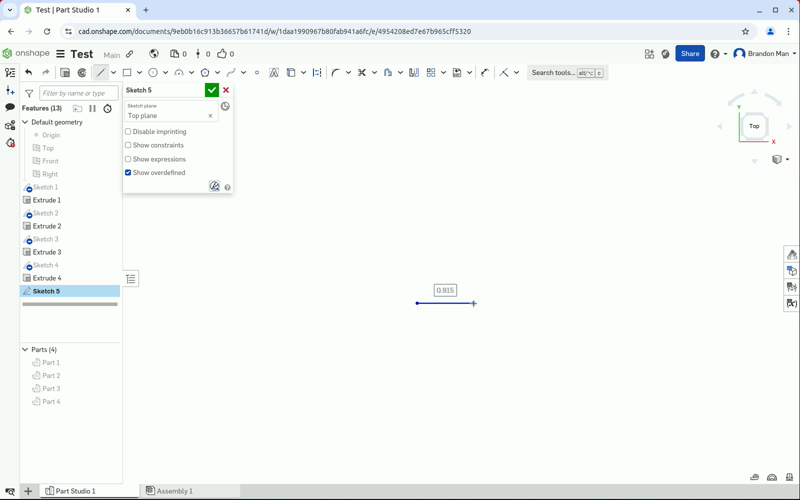
scroll(-6)
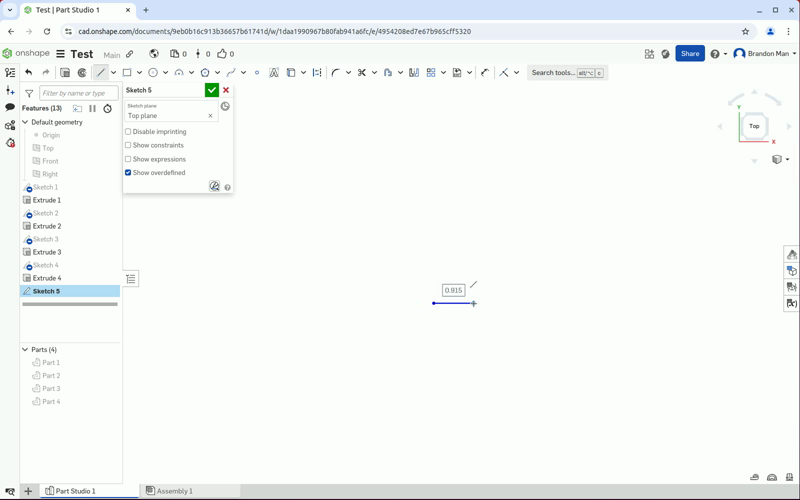
scroll(-6)
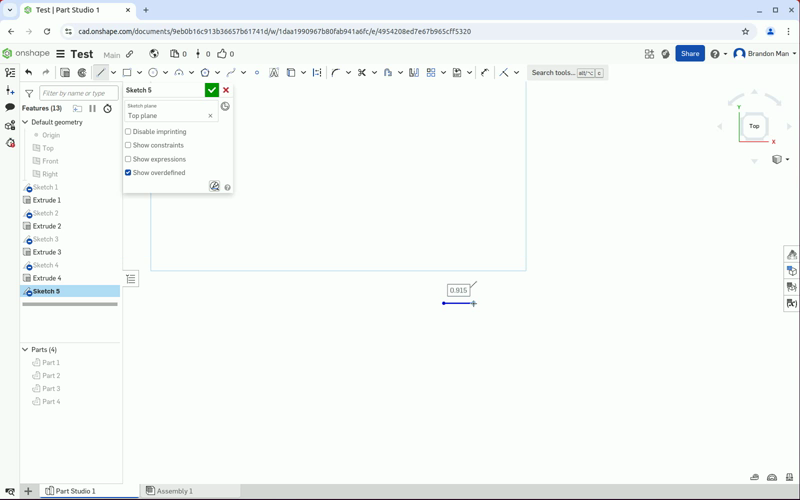
scroll(-6)
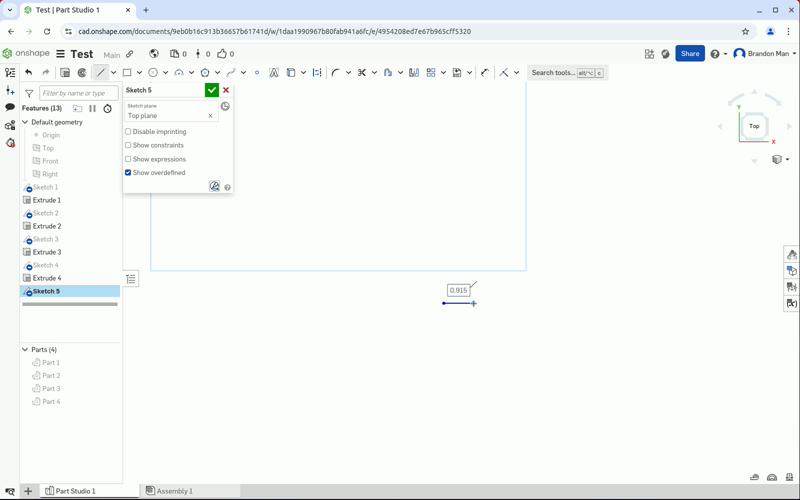
scroll(-6)
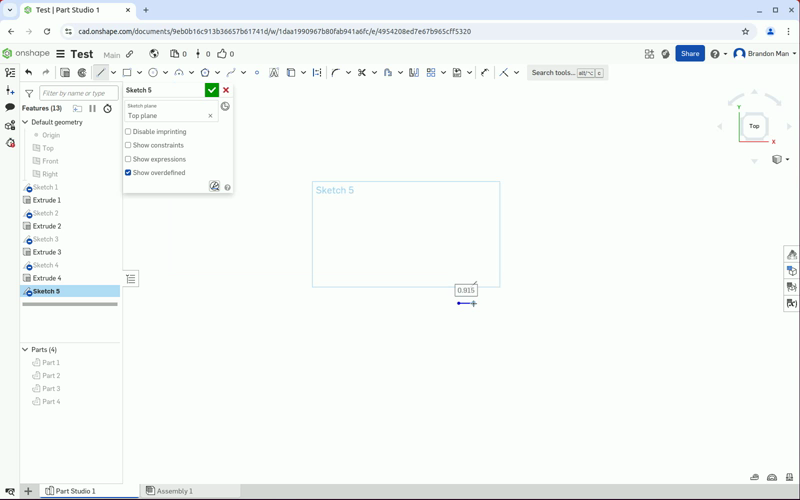
scroll(-6)
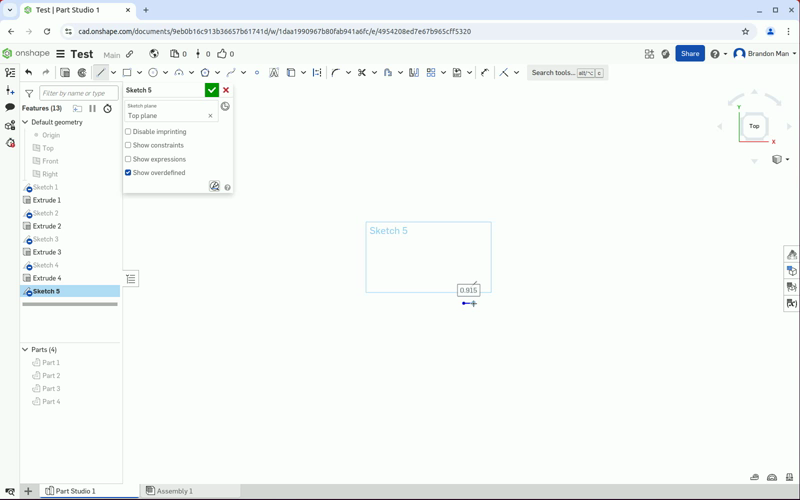
scroll(-6)
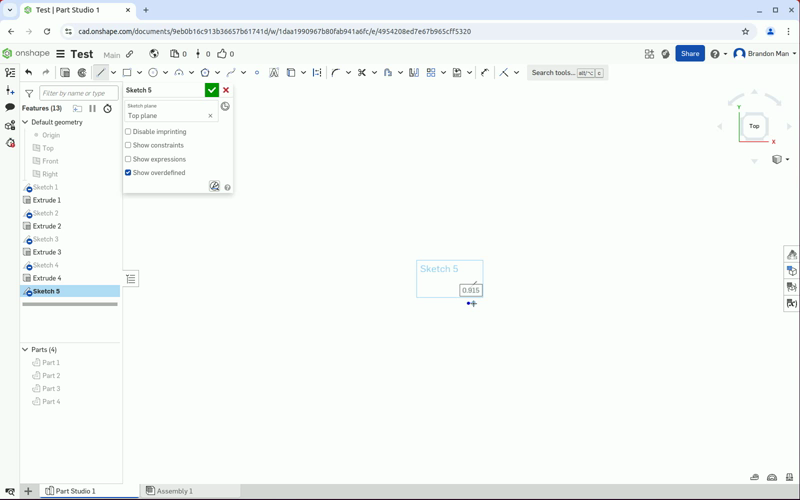
key_up(shift)
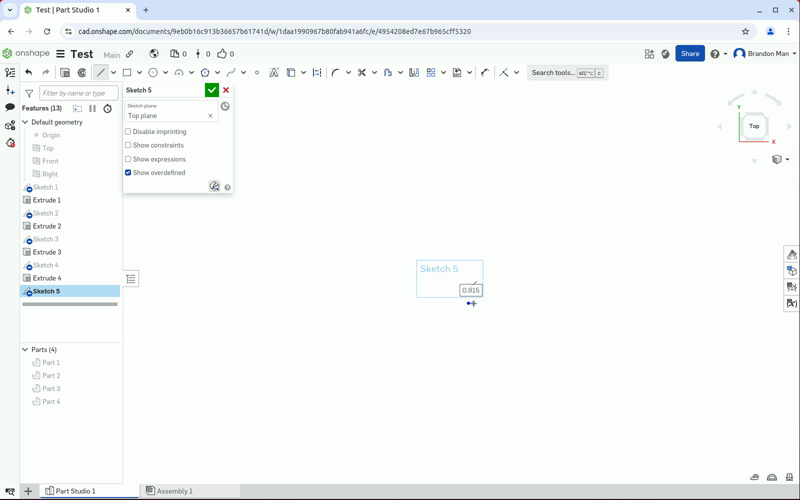
key_down(shift)
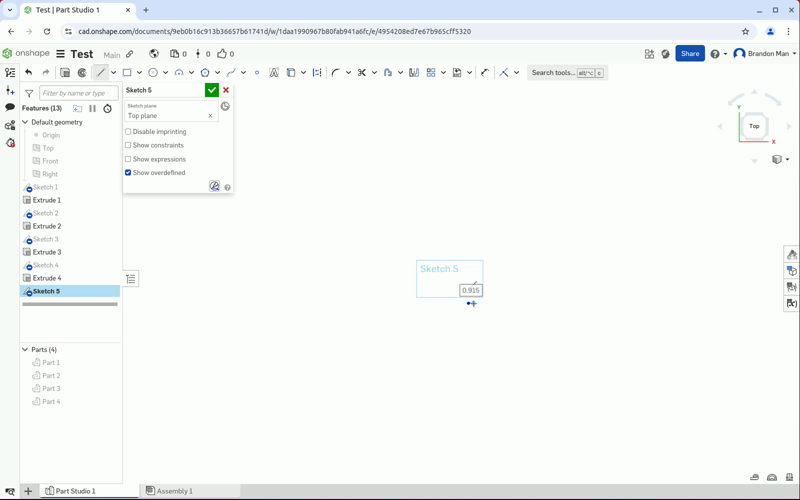
mouse_move(503, 303)
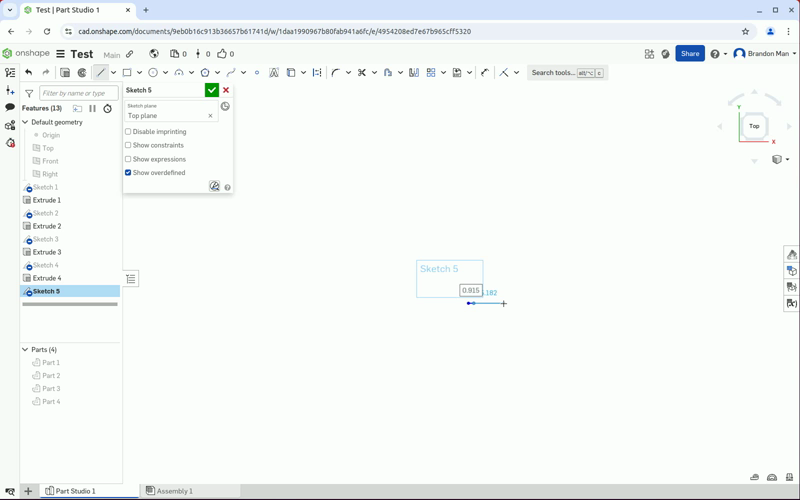
mouse_move(473, 282)
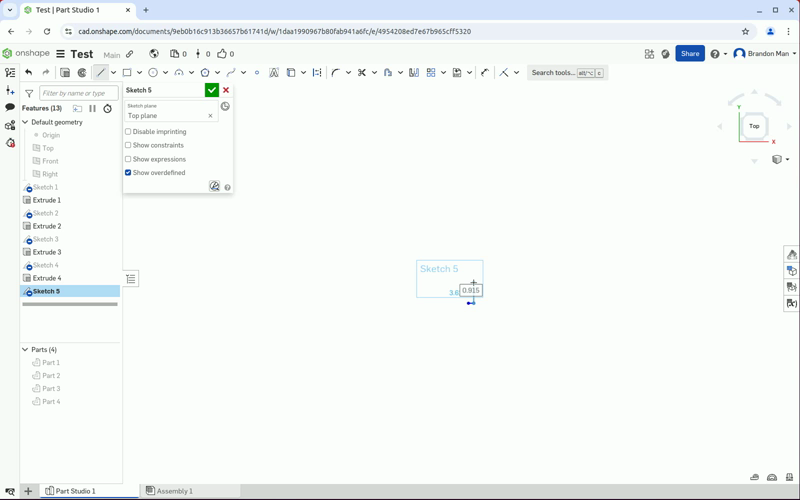
click(473, 282)
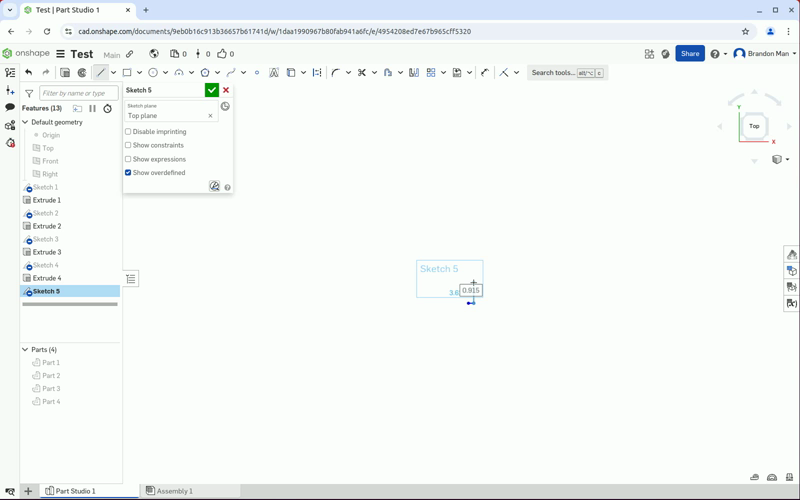
key_up(shift)
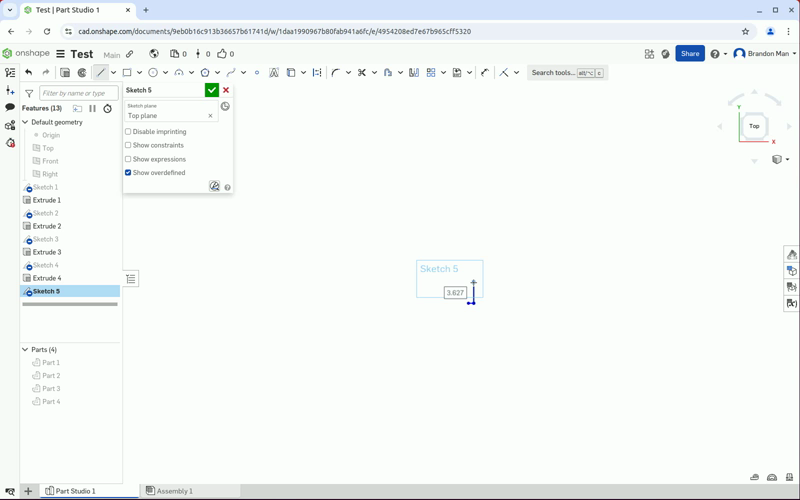
key_down(shift)
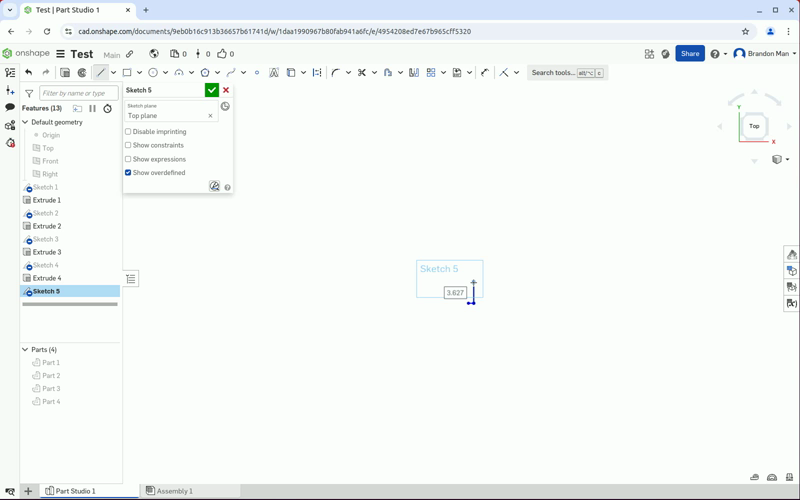
mouse_move(503, 282)
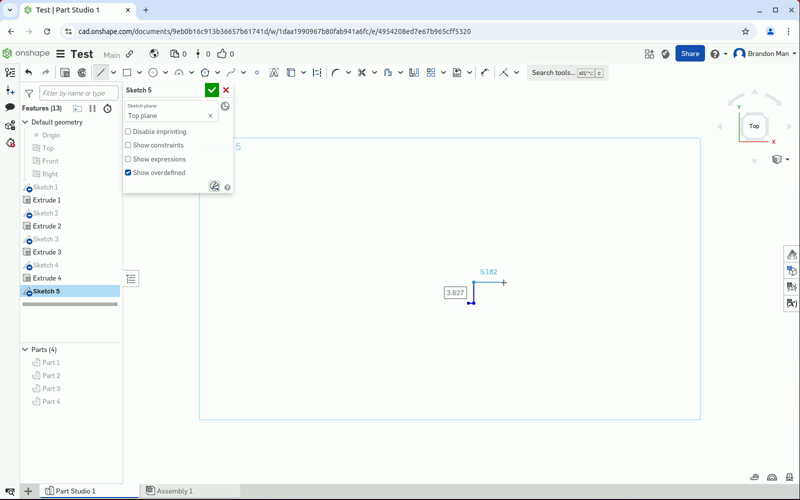
mouse_move(468, 282)
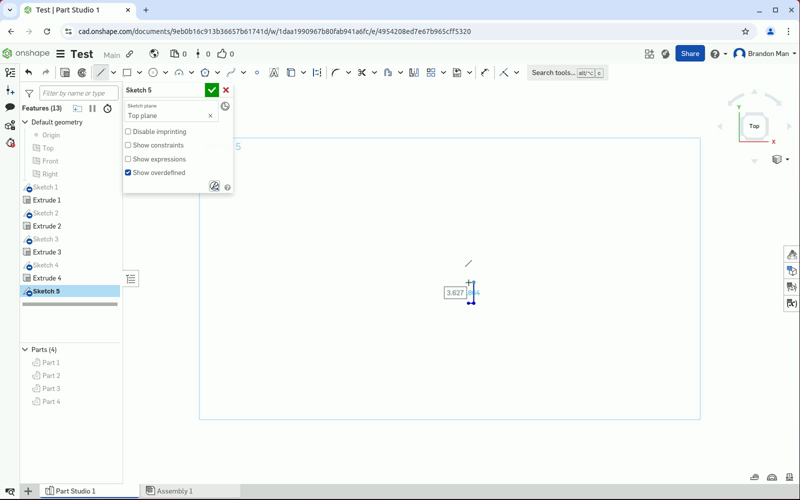
scroll(6)
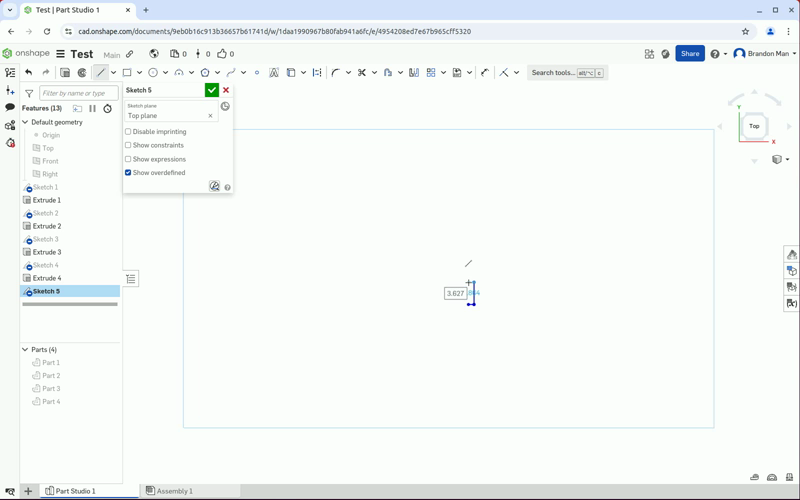
scroll(6)
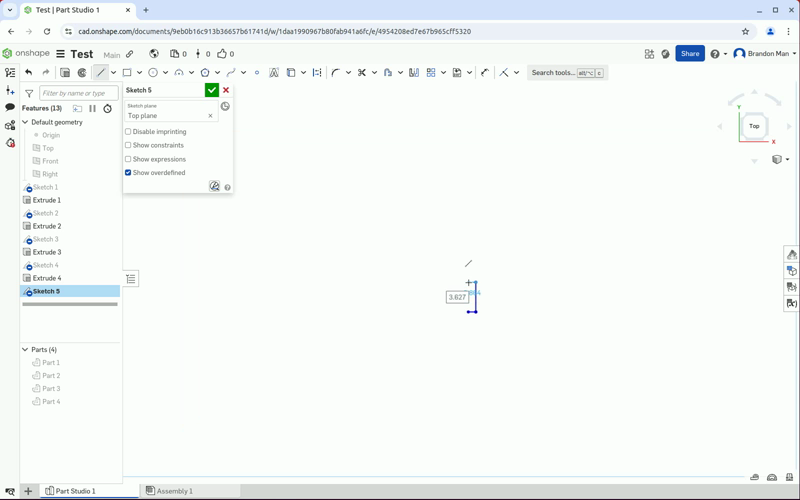
scroll(6)
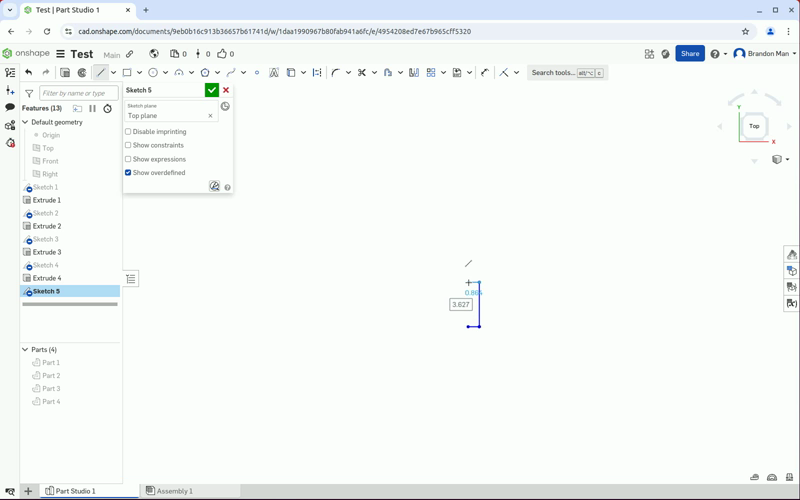
scroll(6)
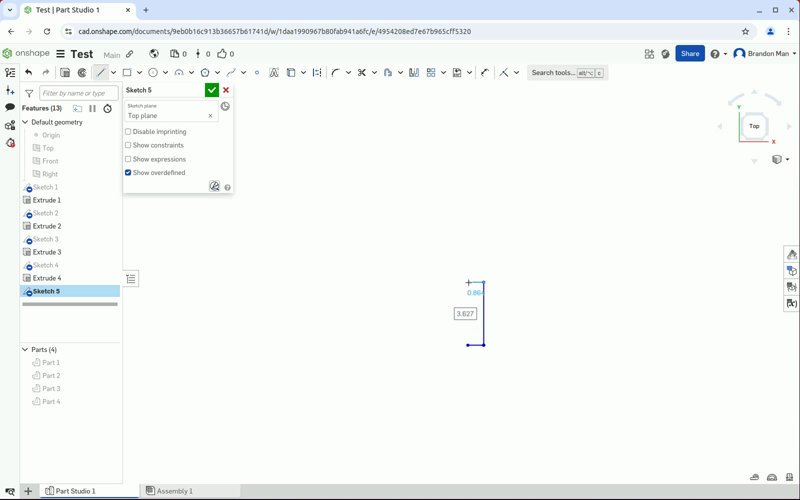
scroll(6)
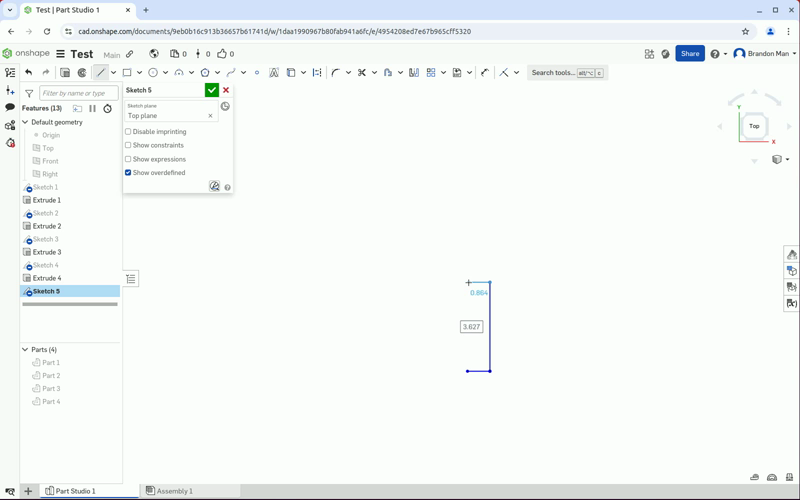
scroll(6)
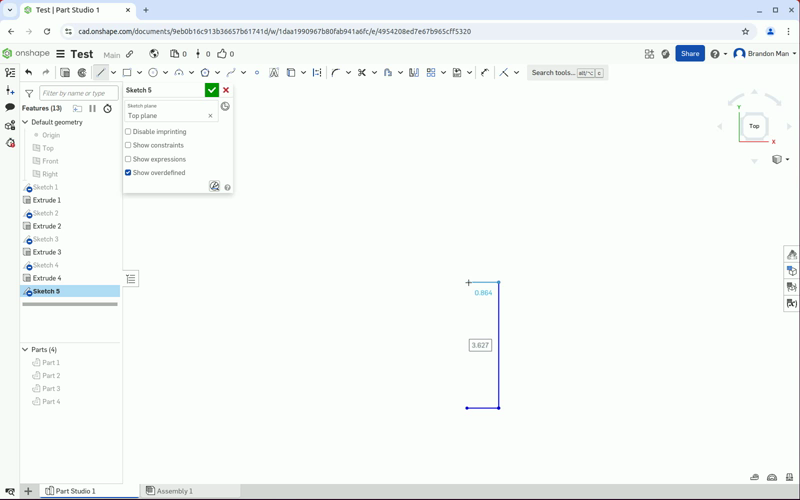
scroll(6)
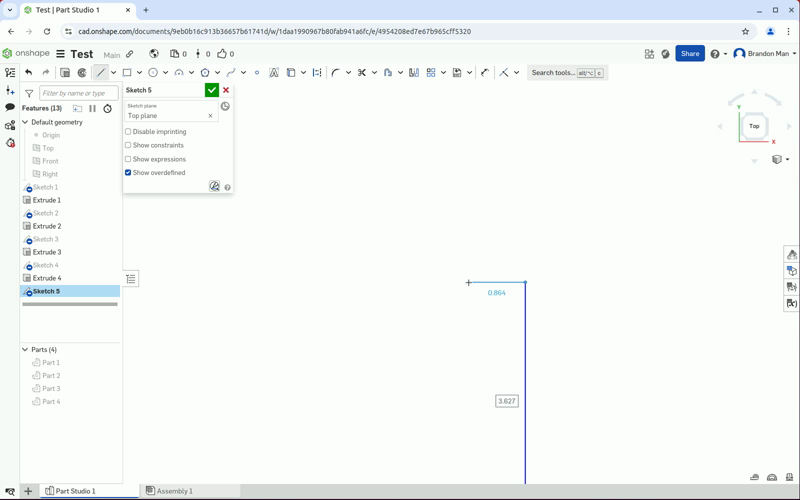
click(468, 282)
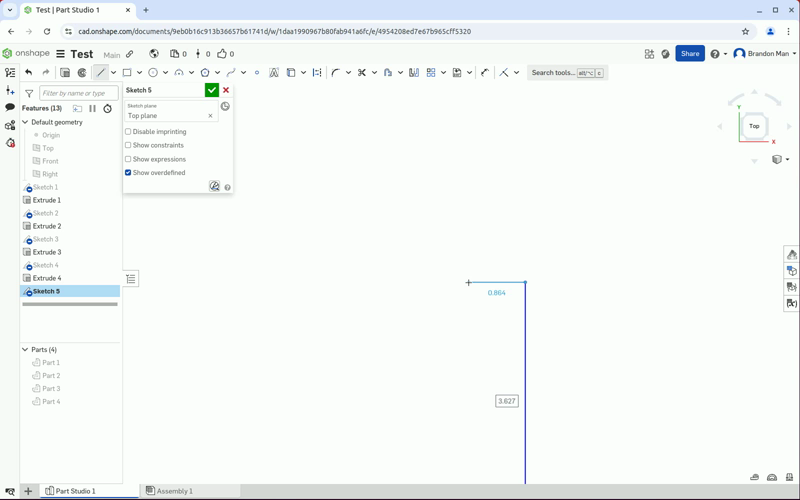
scroll(-6)
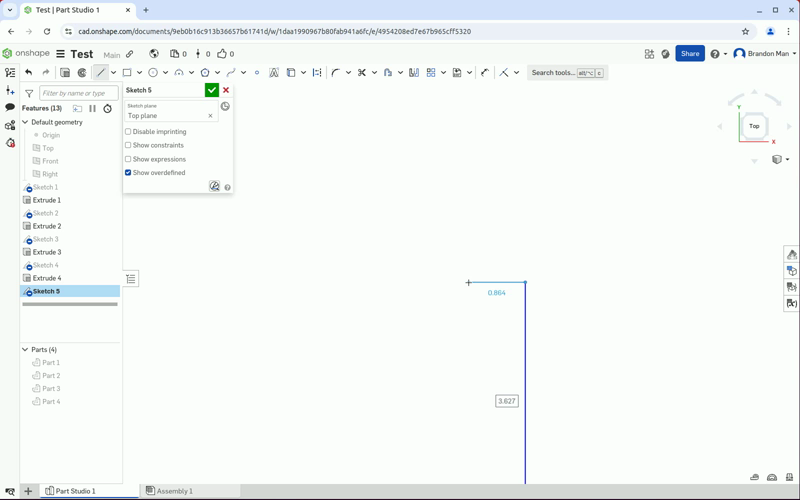
scroll(-6)
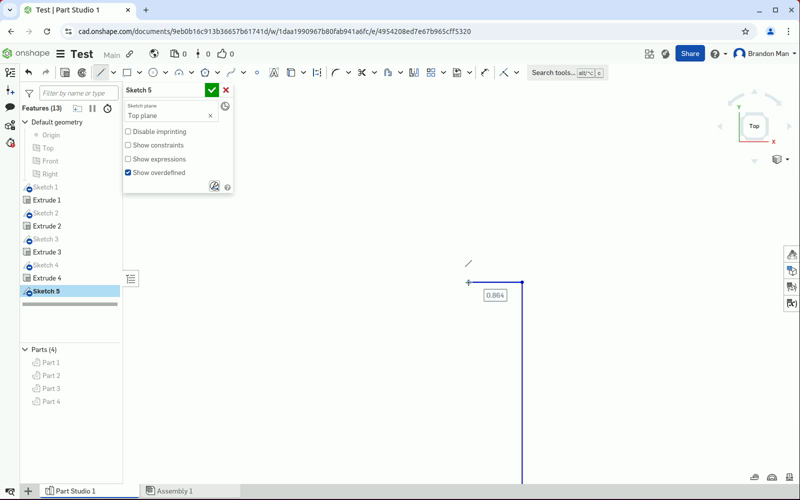
scroll(-6)
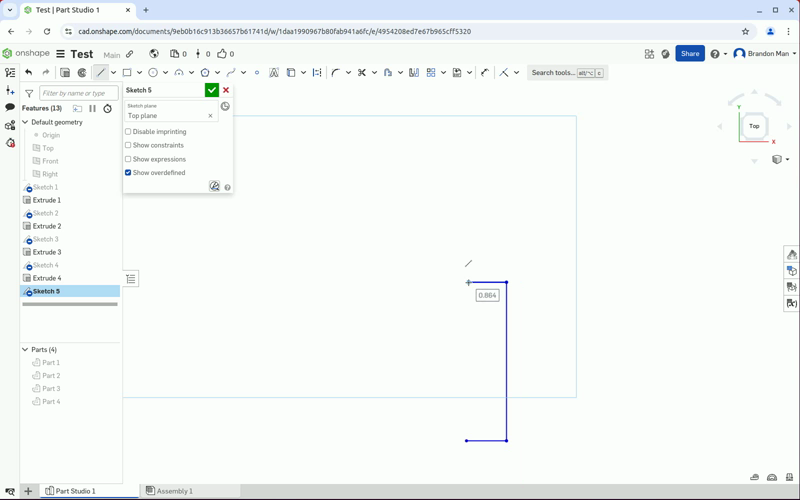
scroll(-6)
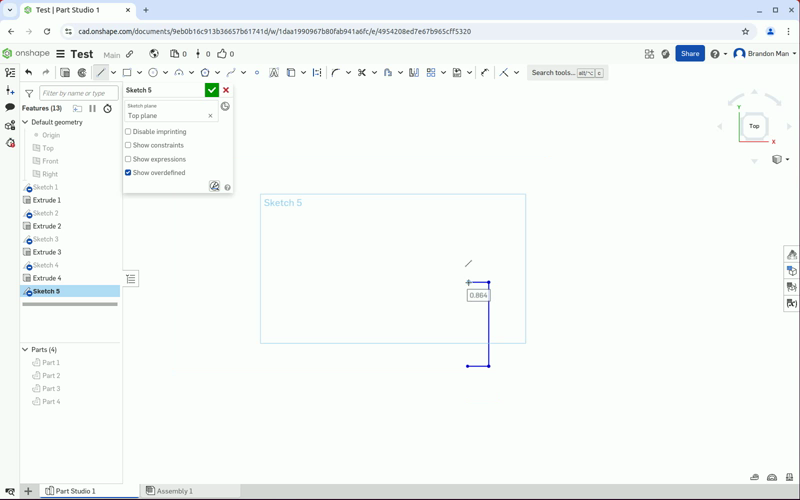
scroll(-6)
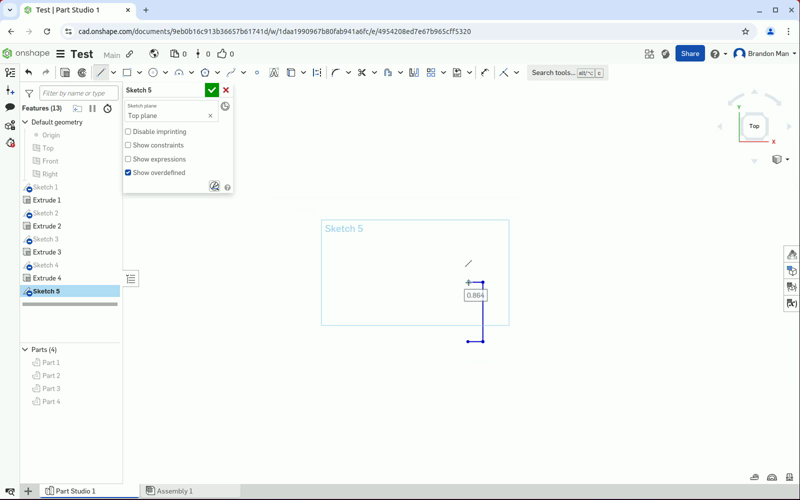
scroll(-6)
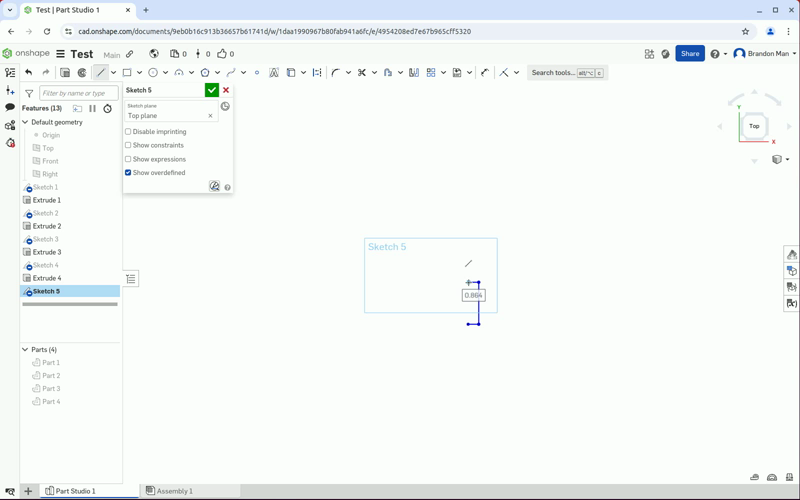
scroll(-6)
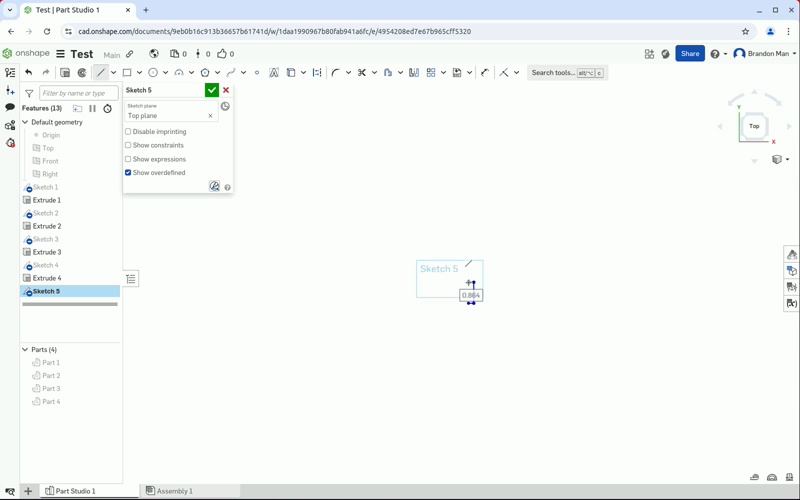
key_up(shift)
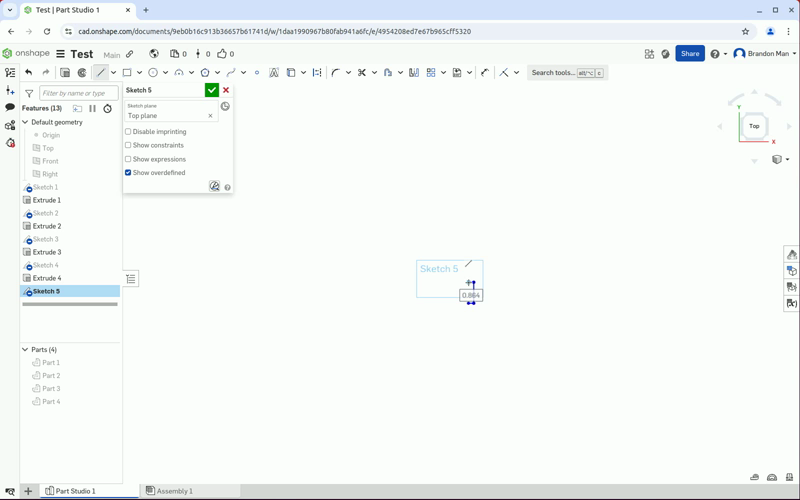
mouse_move(498, 282)
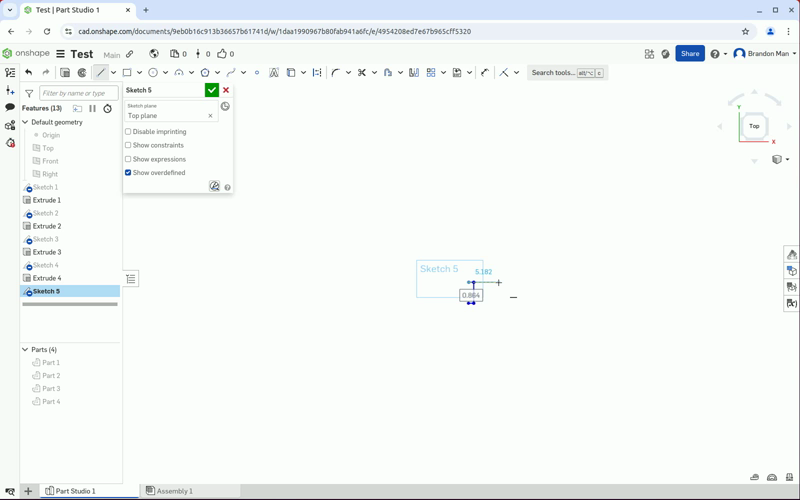
key_down(shift)
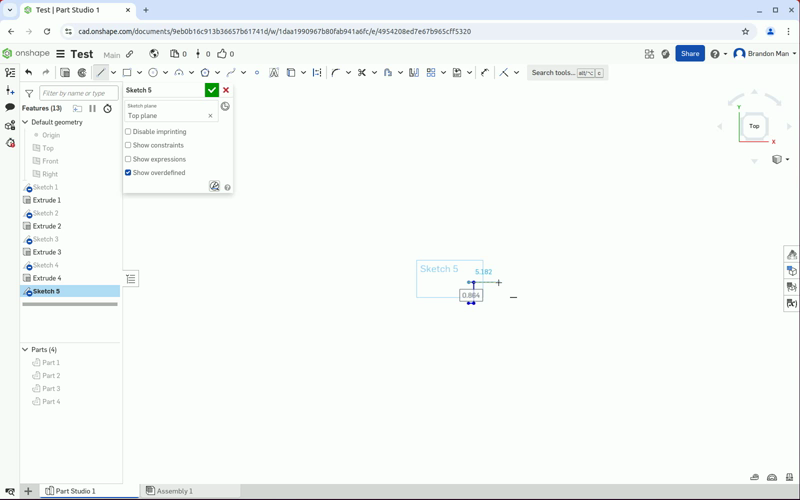
mouse_move(468, 303)
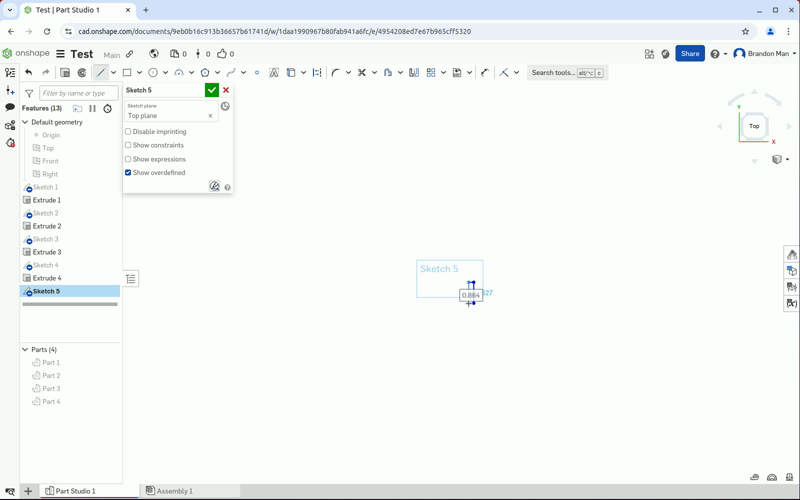
key_up(shift)
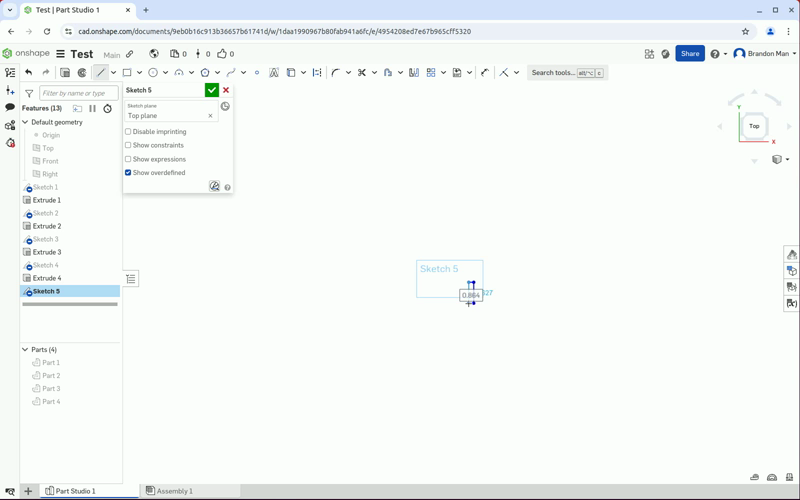
click(468, 303)
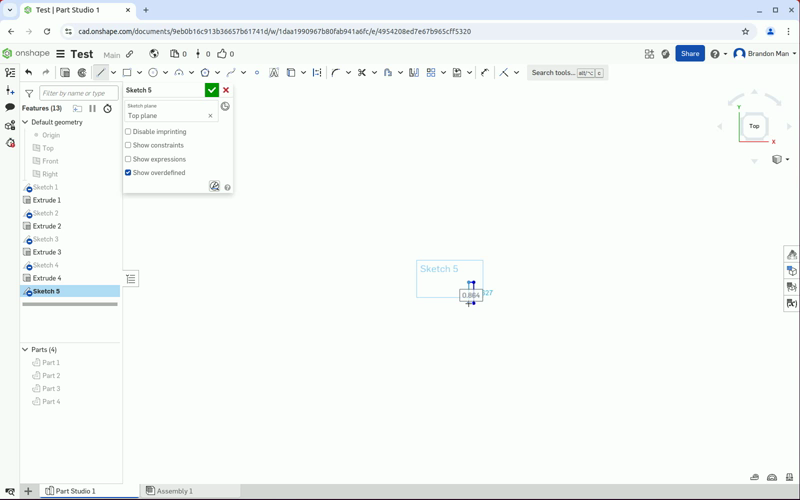
key(esc)
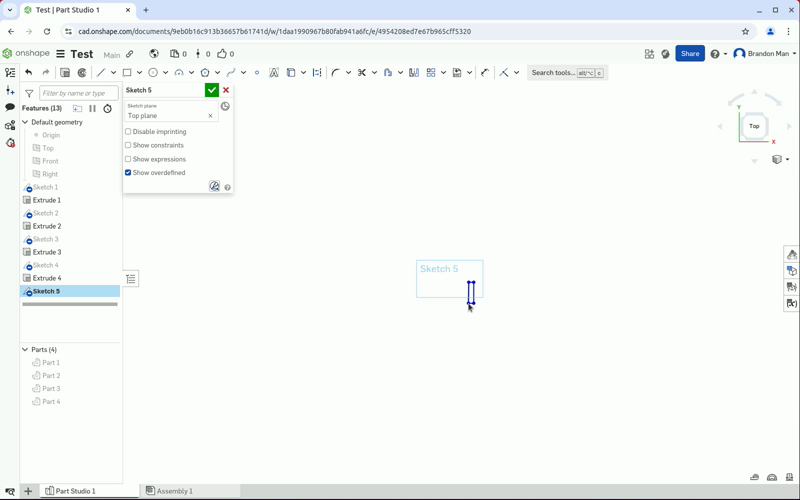
mouse_move(470, 295)
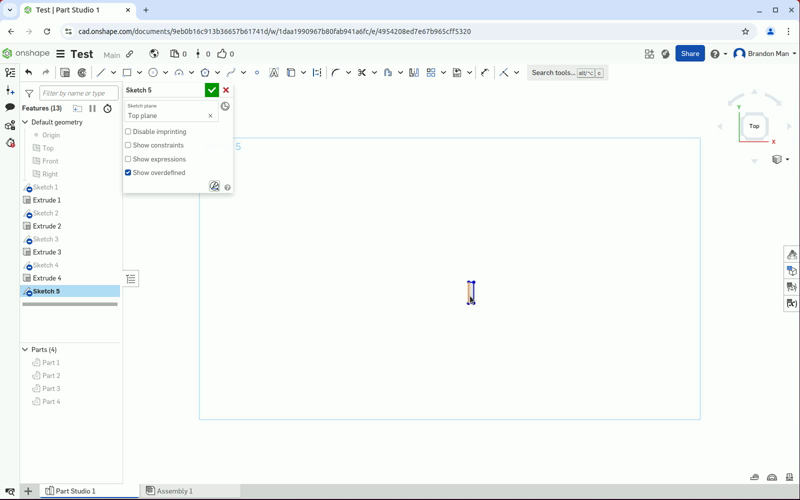
scroll(6)
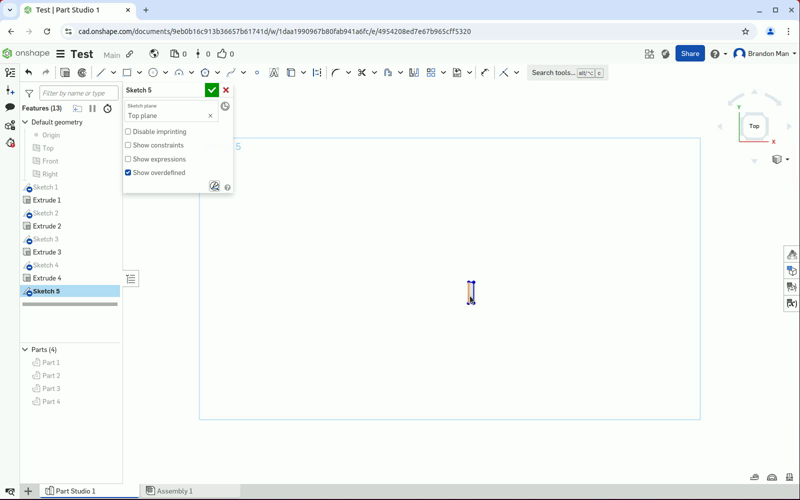
scroll(6)
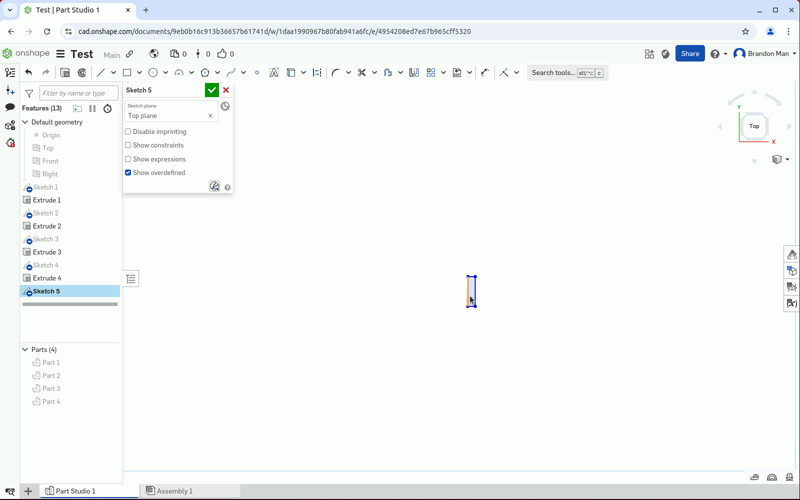
scroll(6)
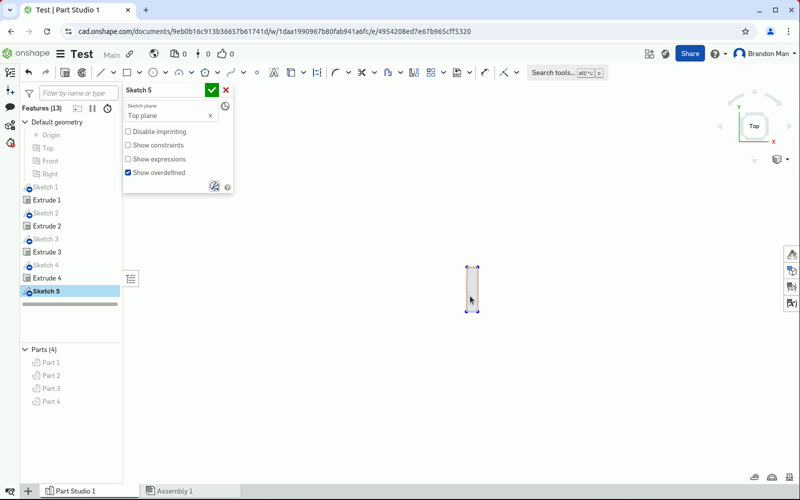
scroll(6)
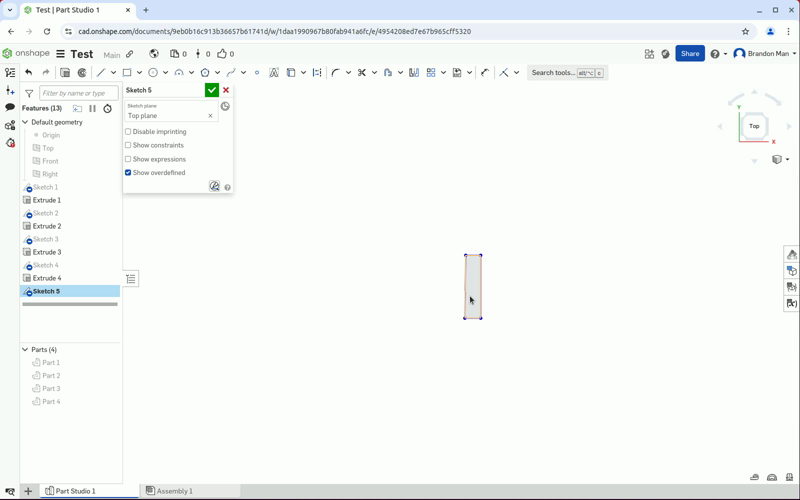
scroll(6)
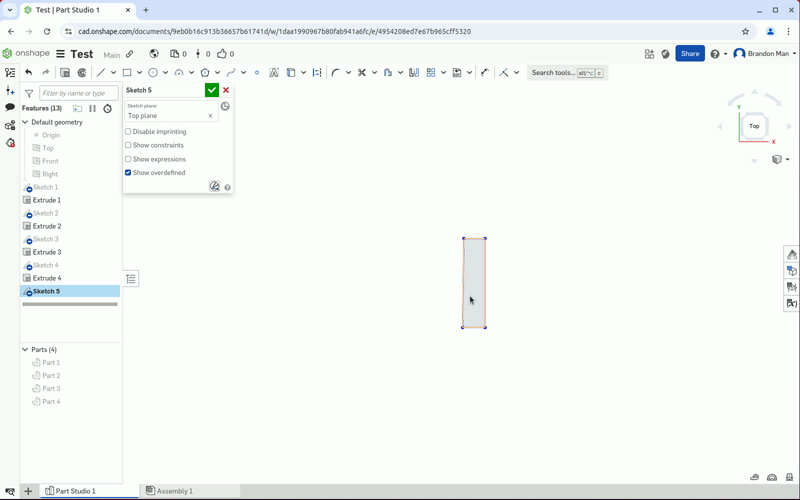
scroll(6)
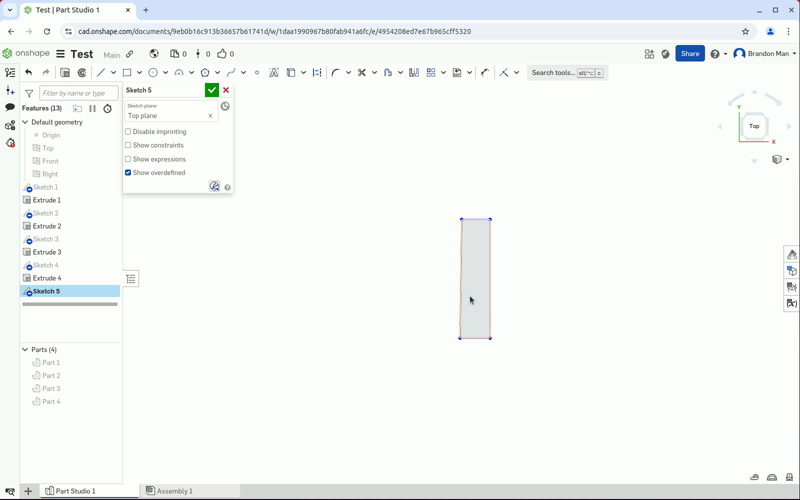
scroll(6)
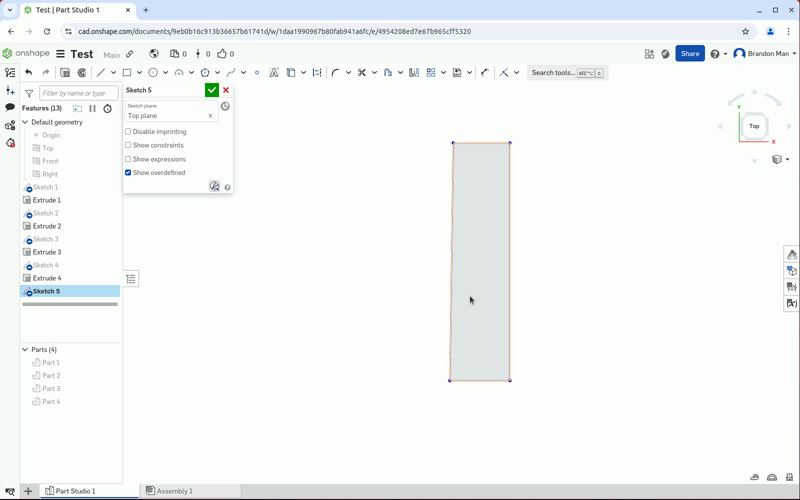
click(470, 295)
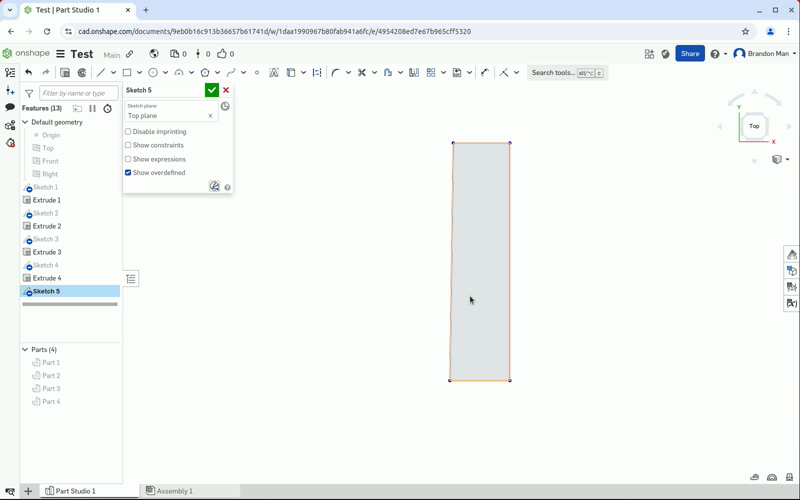
scroll(-6)
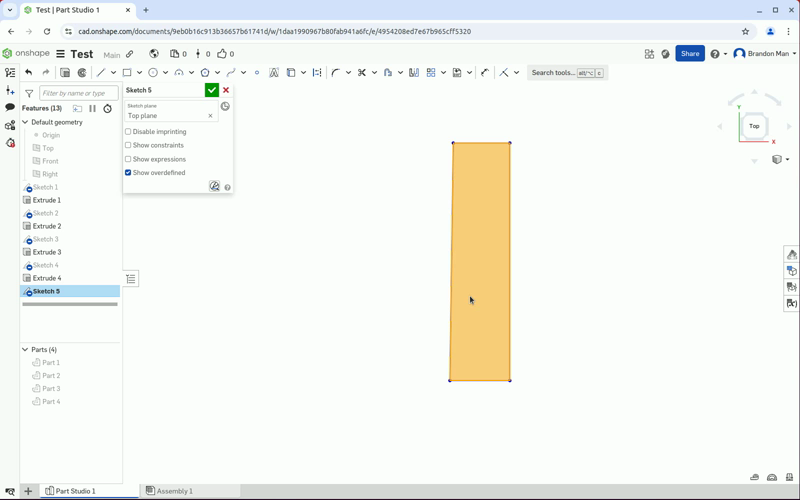
scroll(-6)
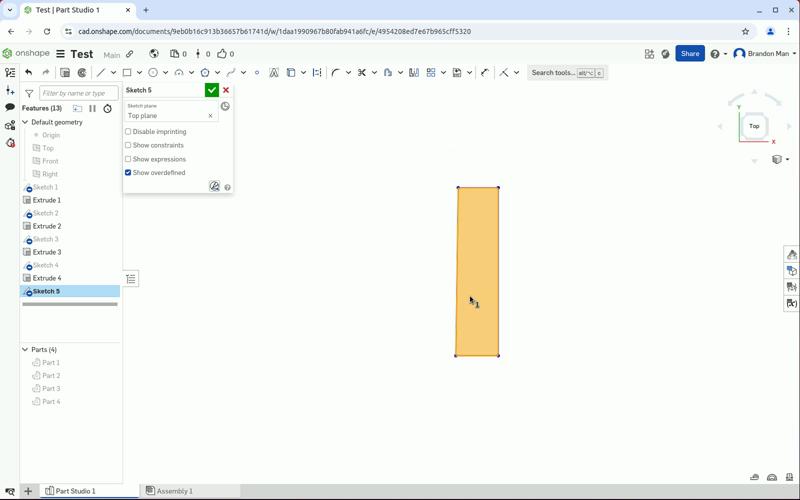
scroll(-6)
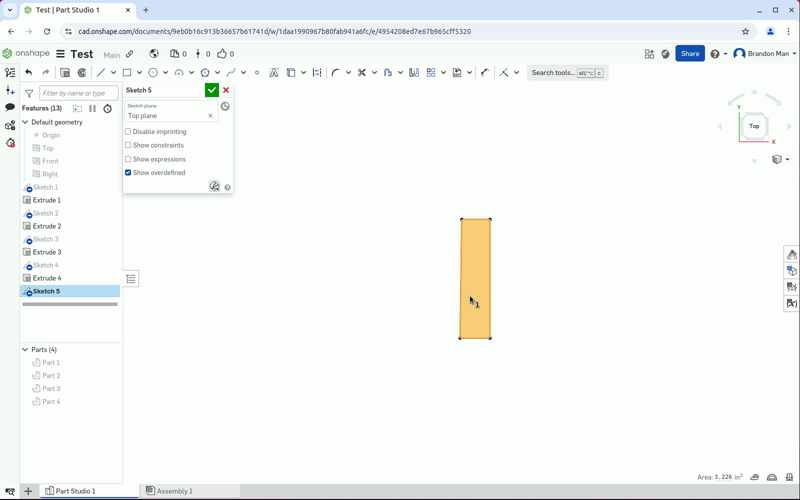
scroll(-6)
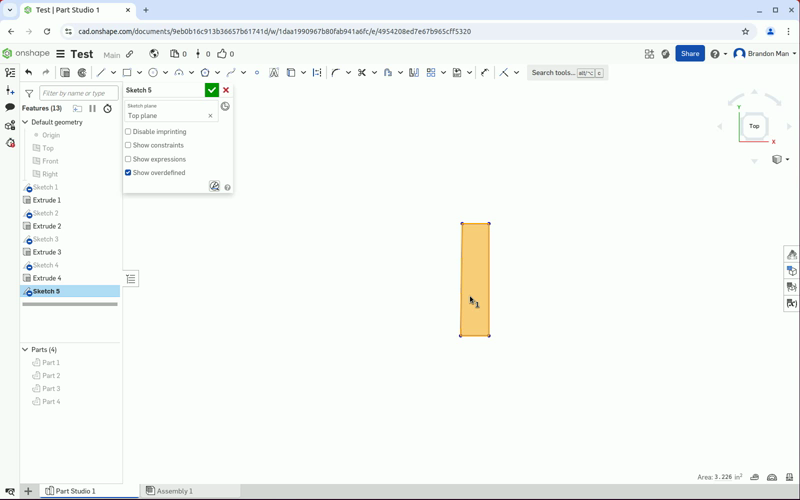
scroll(-6)
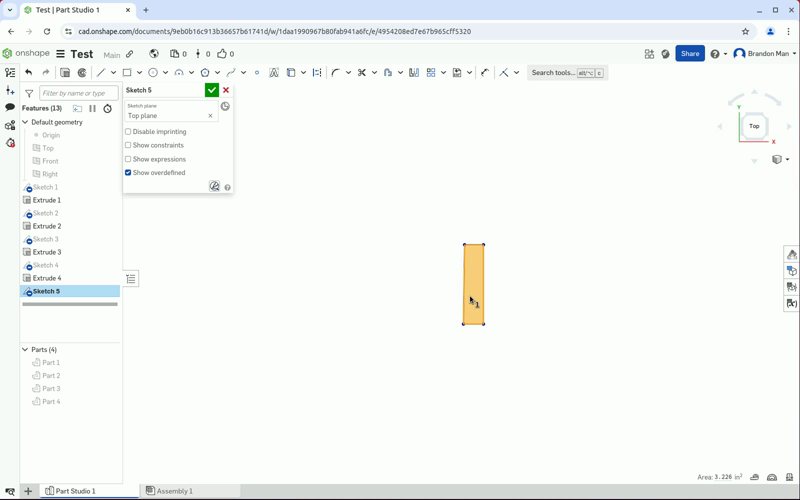
scroll(-6)
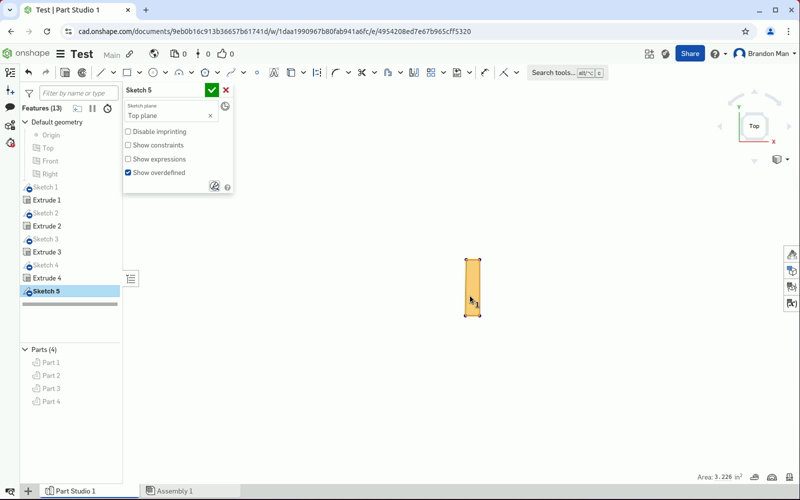
scroll(-6)
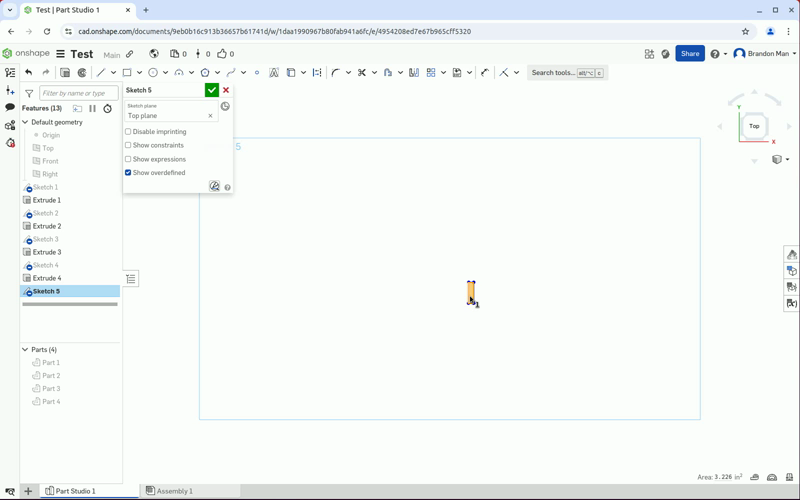
mouse_move(73, 352)
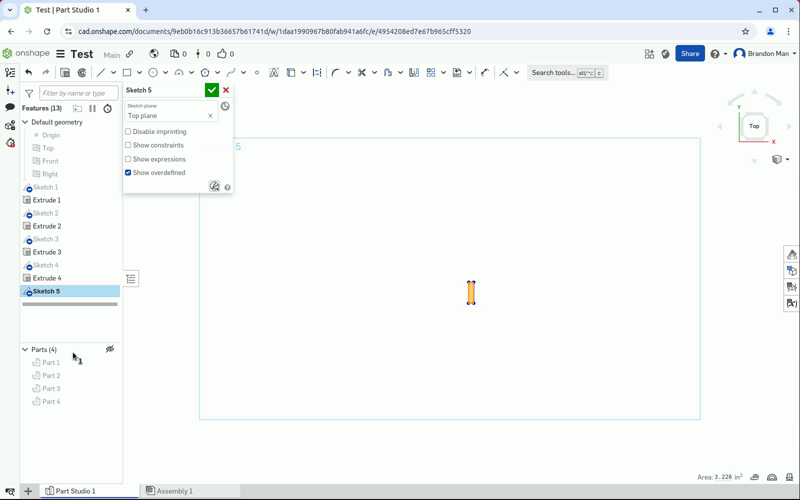
key(shift+y)
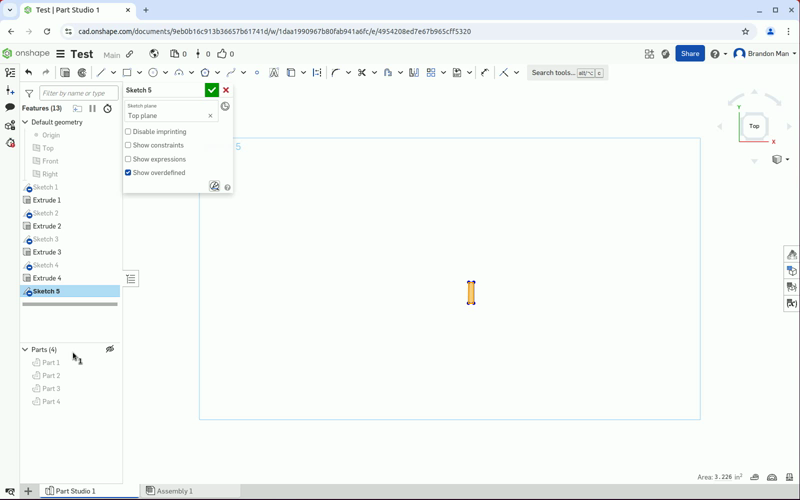
key(shift+e)
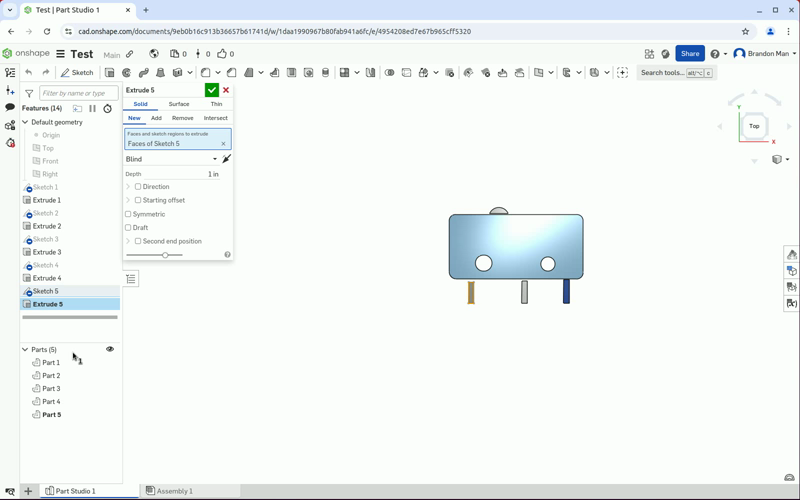
mouse_move(143, 106)
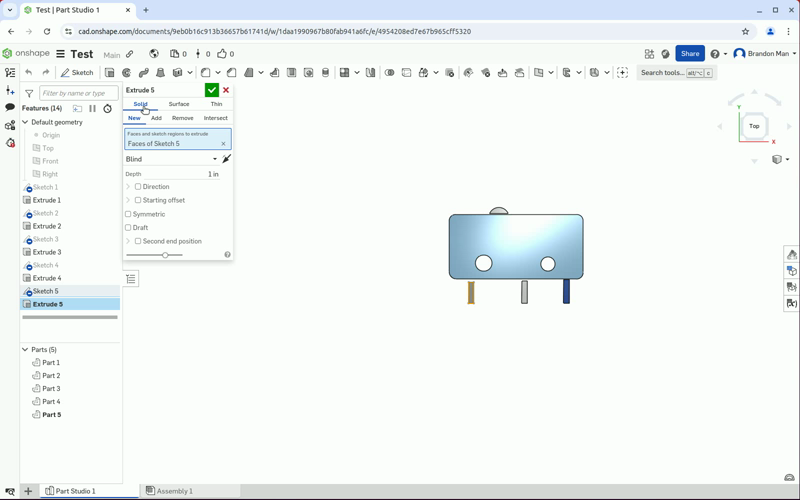
click(143, 106)
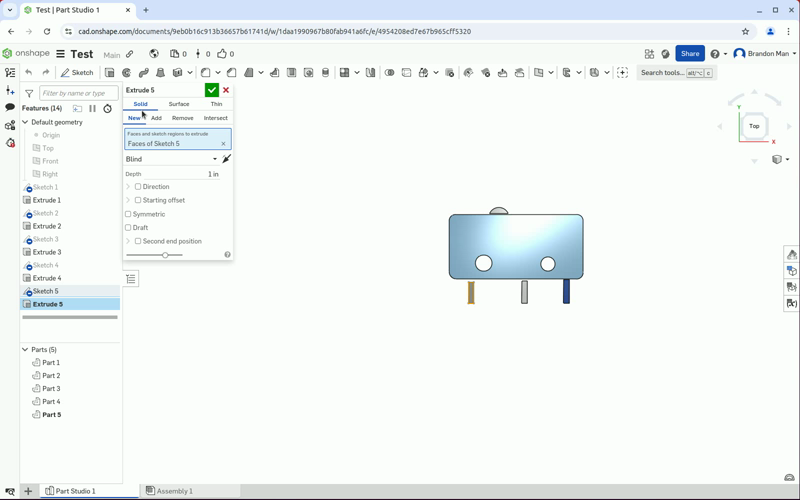
mouse_move(137, 120)
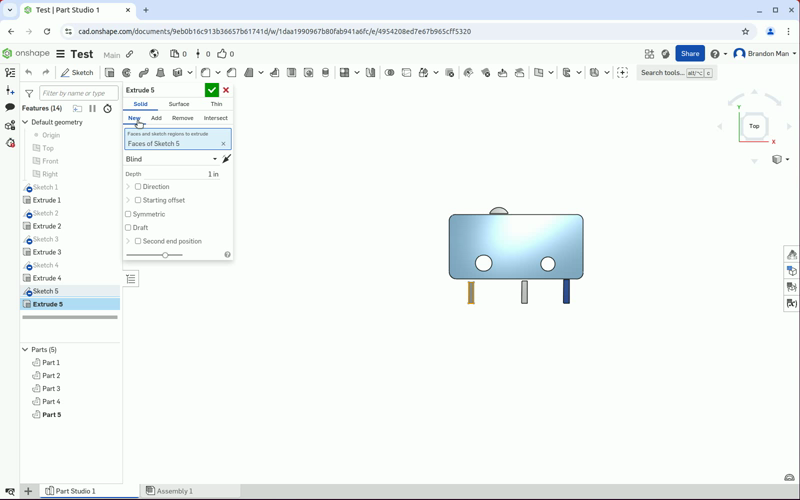
click(137, 120)
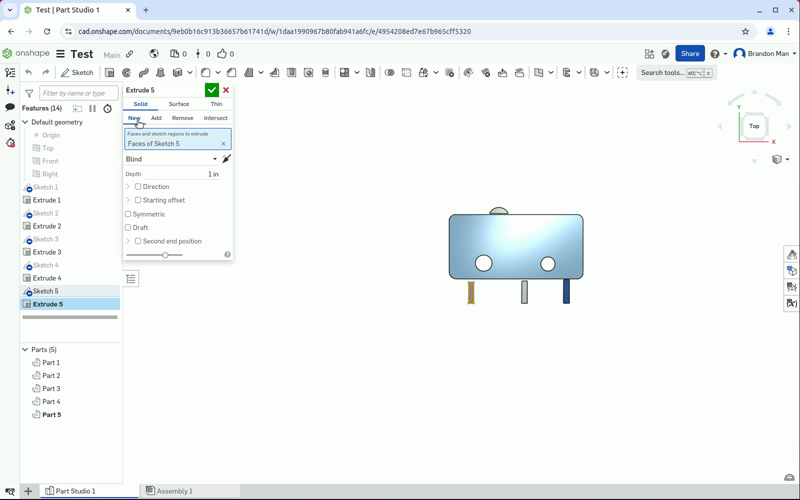
key(tab, 4)
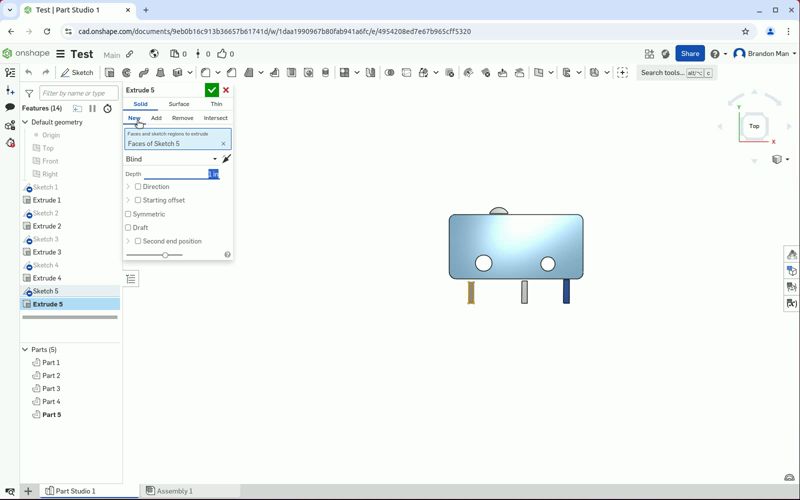
text(4.814)
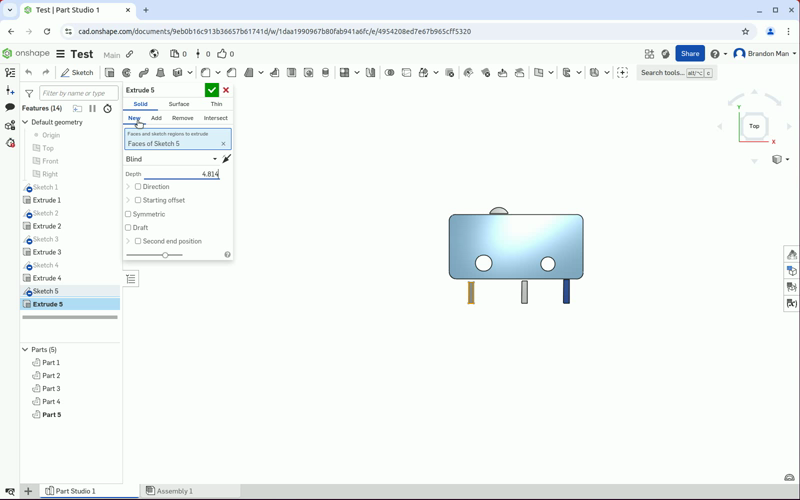
key(tab, 3)
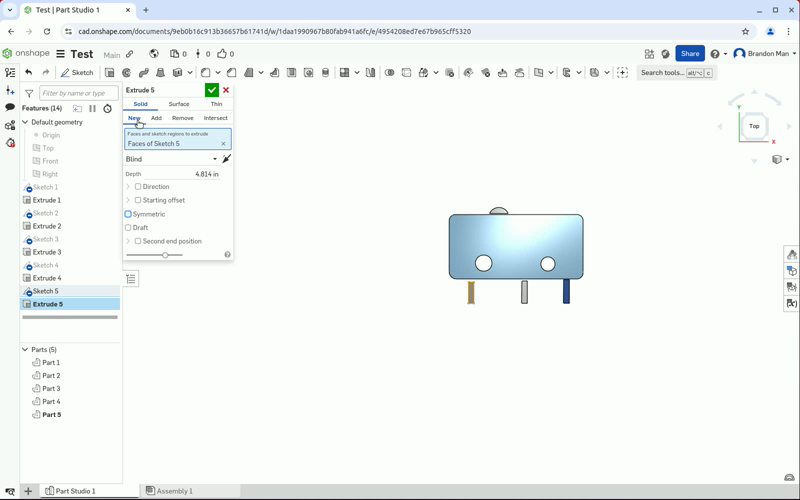
key(space)
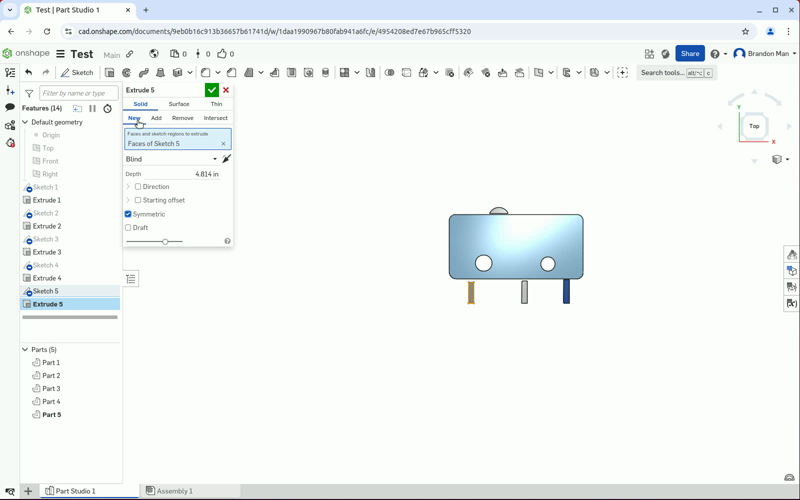
key(enter)
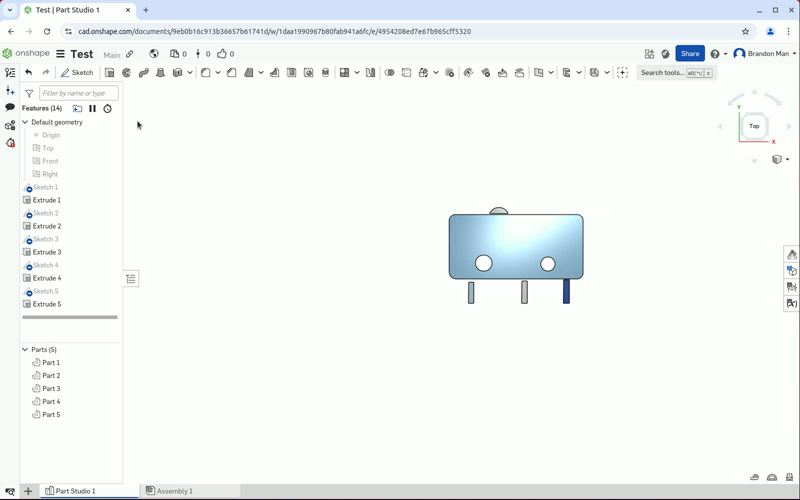
key(shift+h)
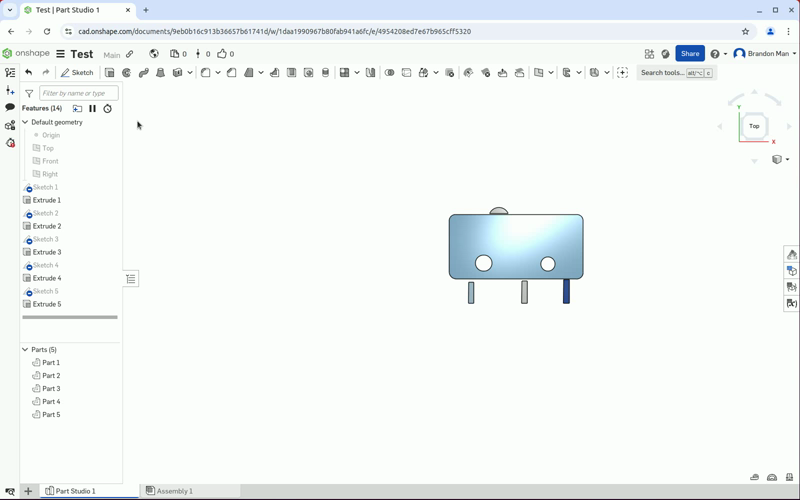
key(shift+h)
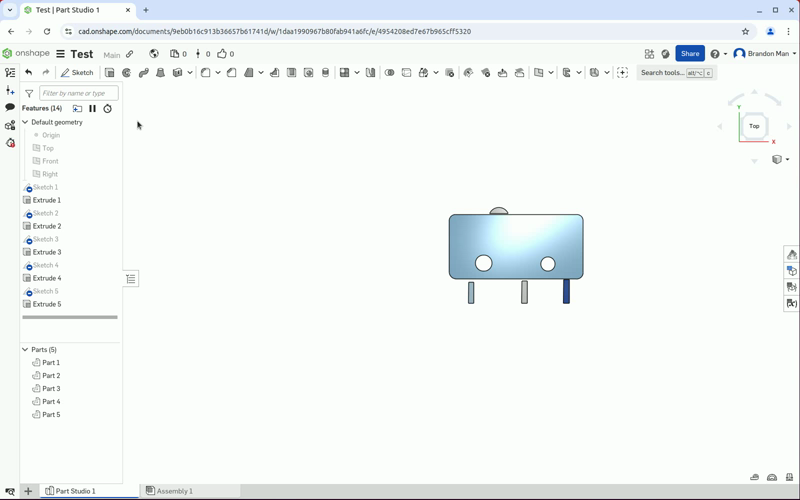
mouse_move(73, 189)
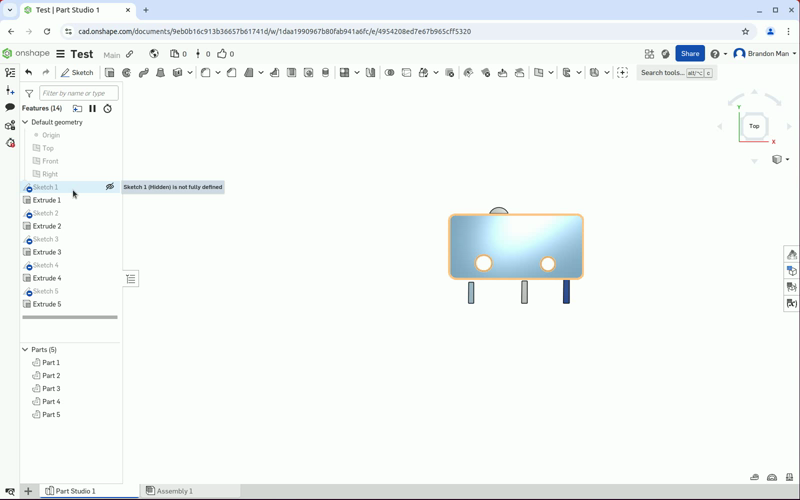
click(73, 189)
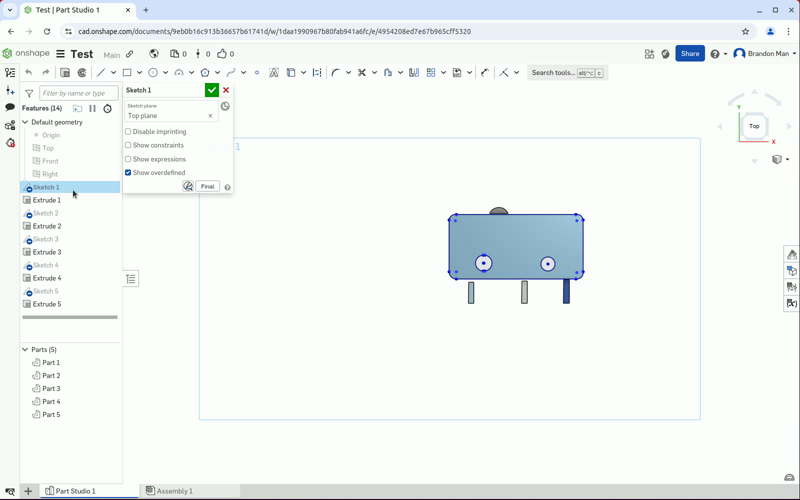
mouse_move(229, 92)
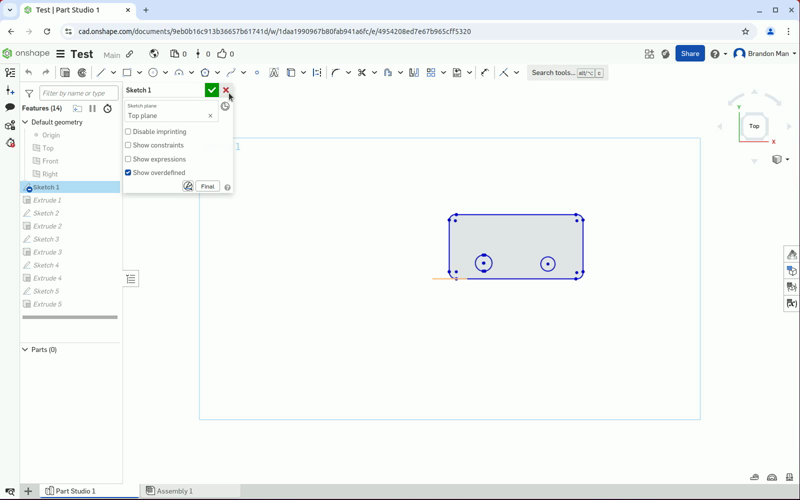
click(229, 92)
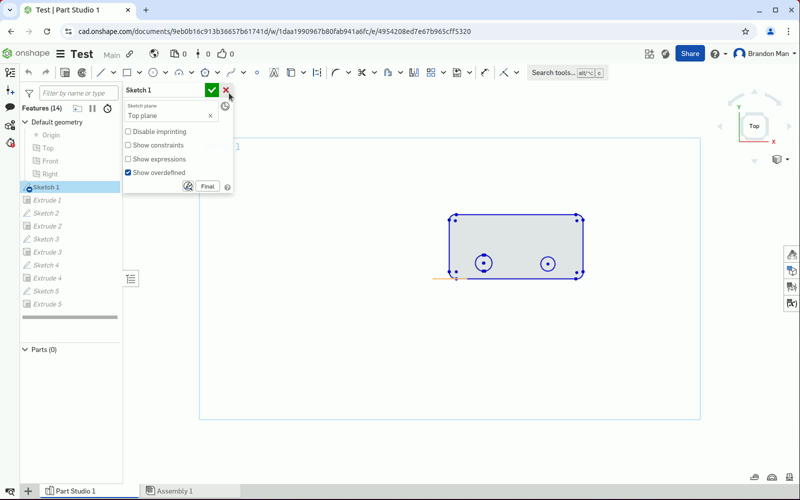
key(shift+s)
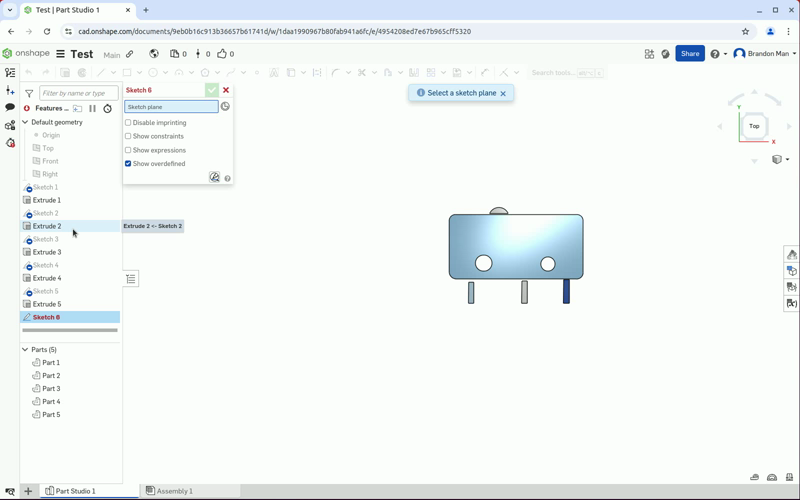
scroll(3)
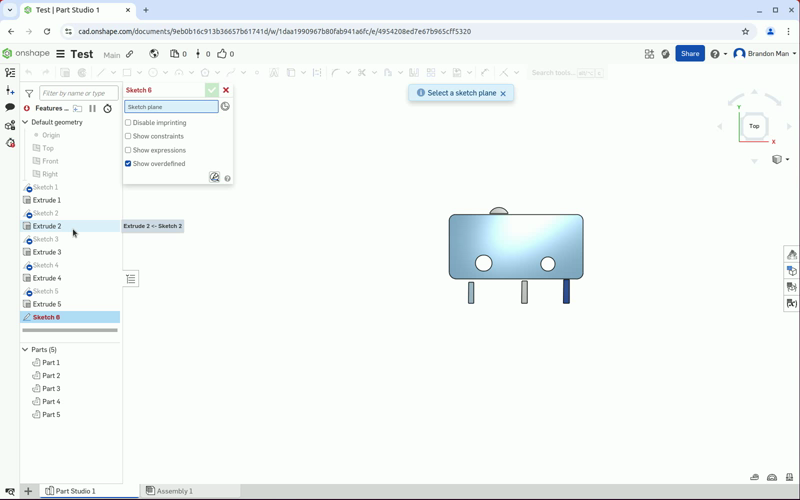
mouse_move(73, 150)
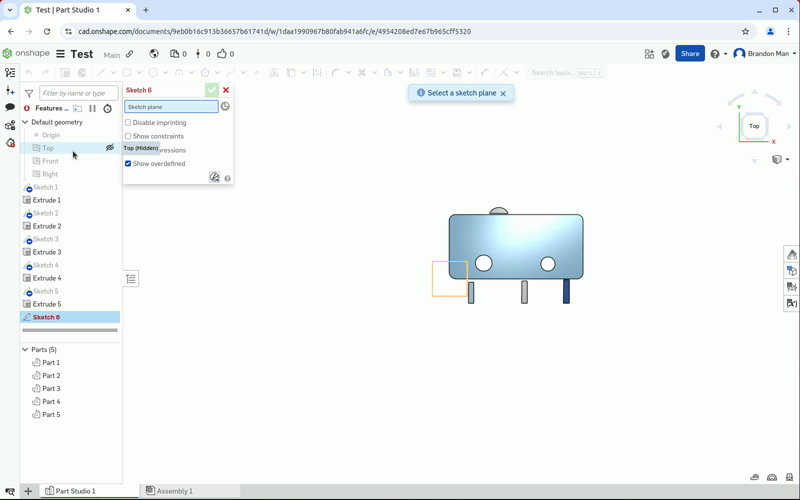
click(73, 150)
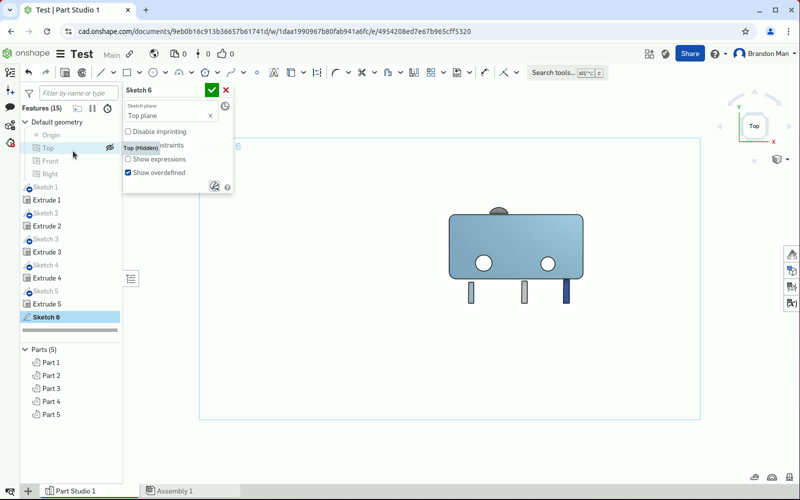
mouse_move(73, 352)
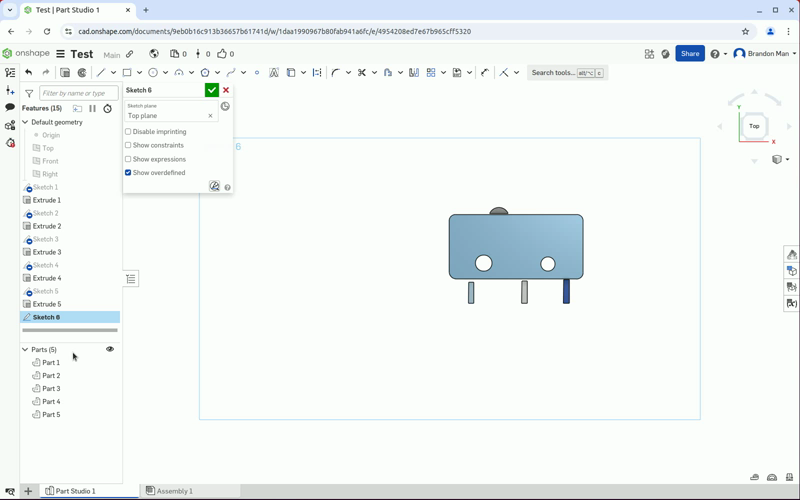
key(y)
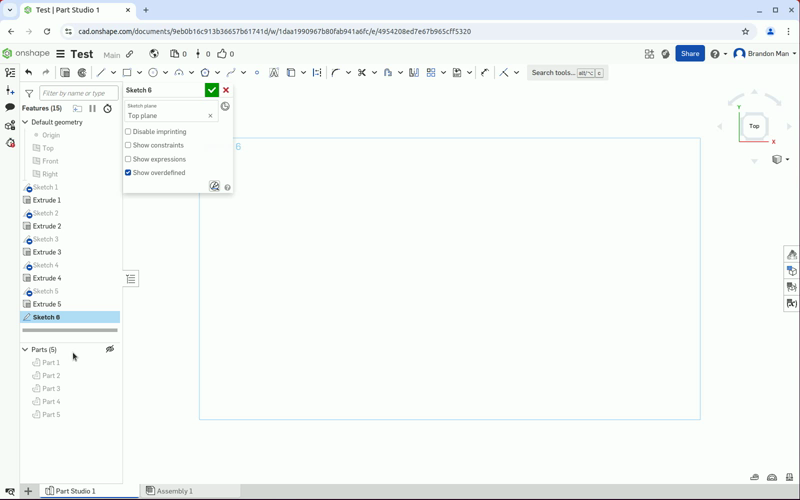
key(l)
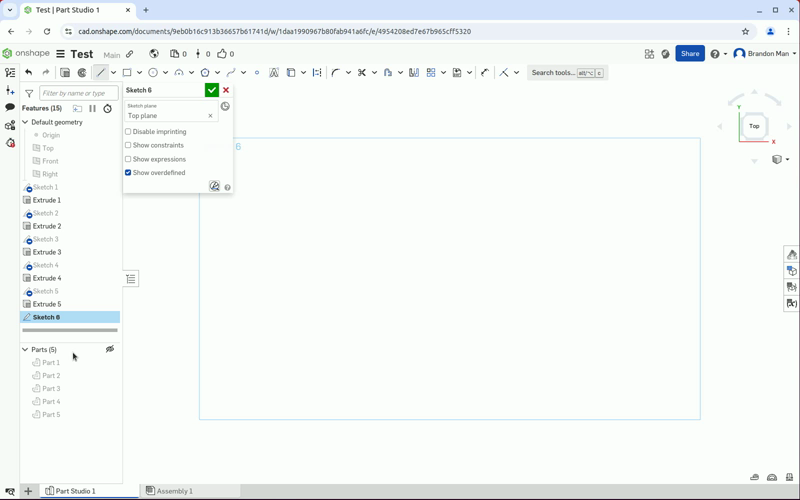
key_down(shift)
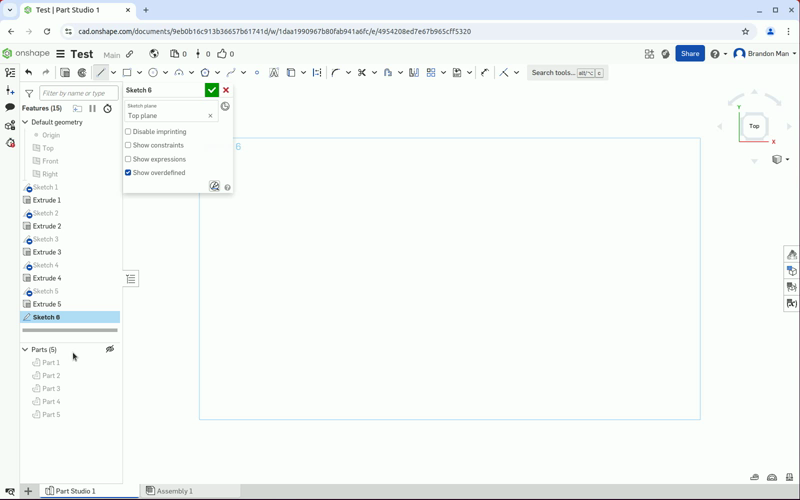
mouse_move(470, 230)
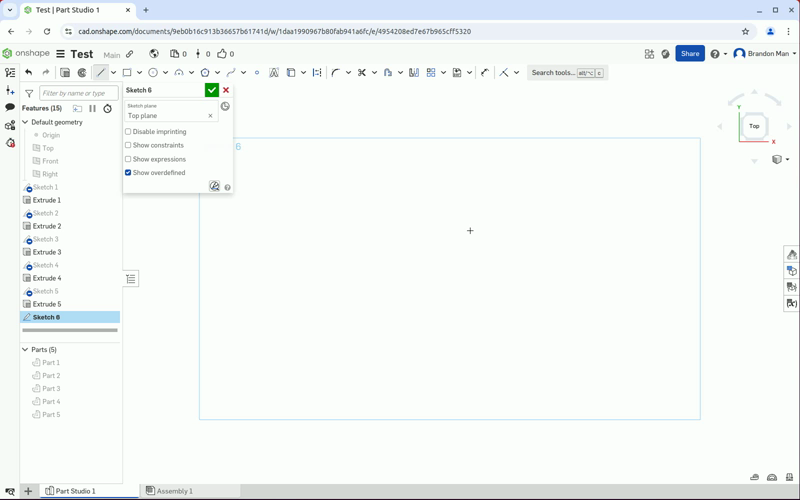
click(470, 230)
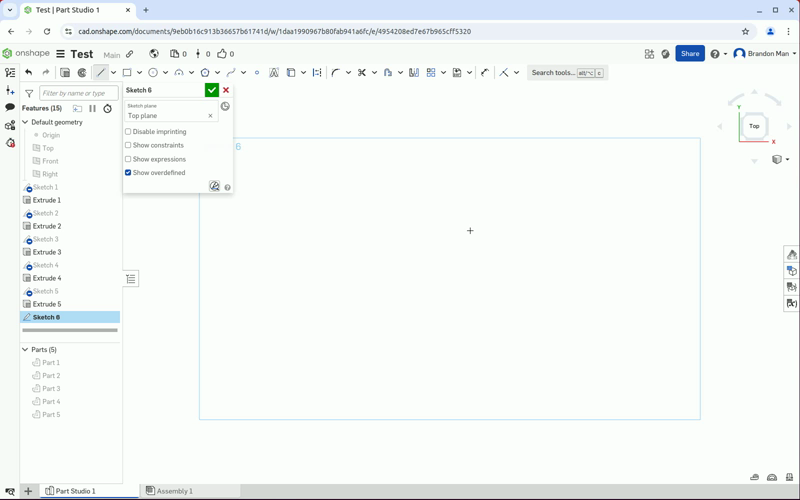
key_up(shift)
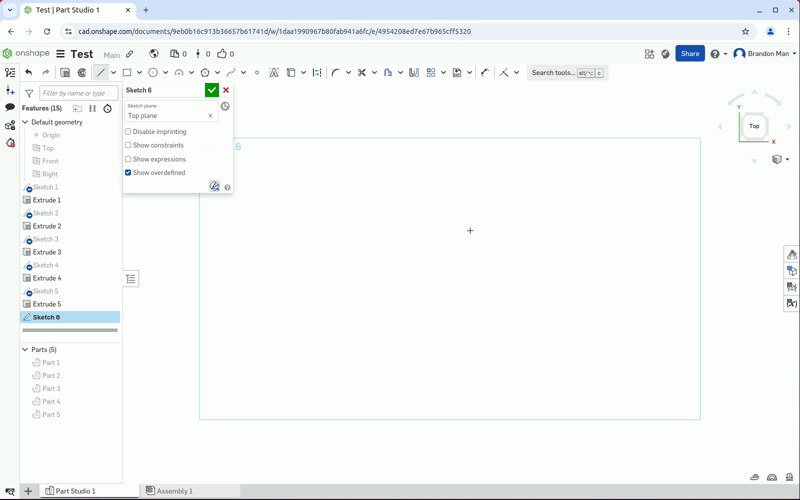
key_down(shift)
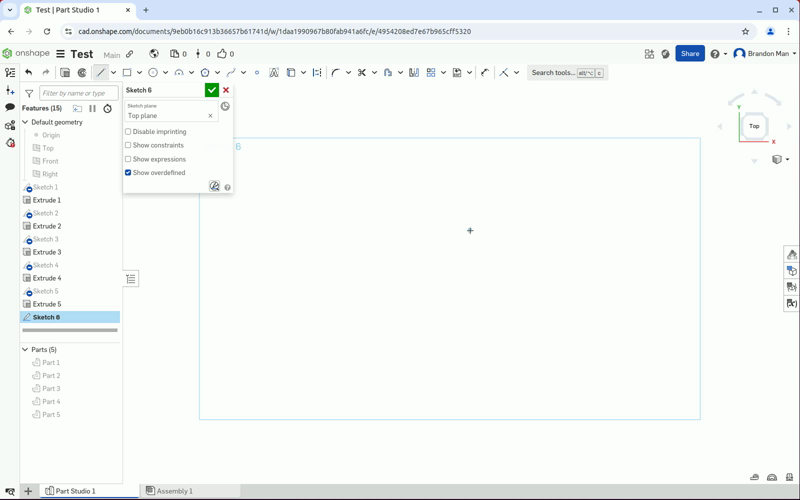
mouse_move(500, 230)
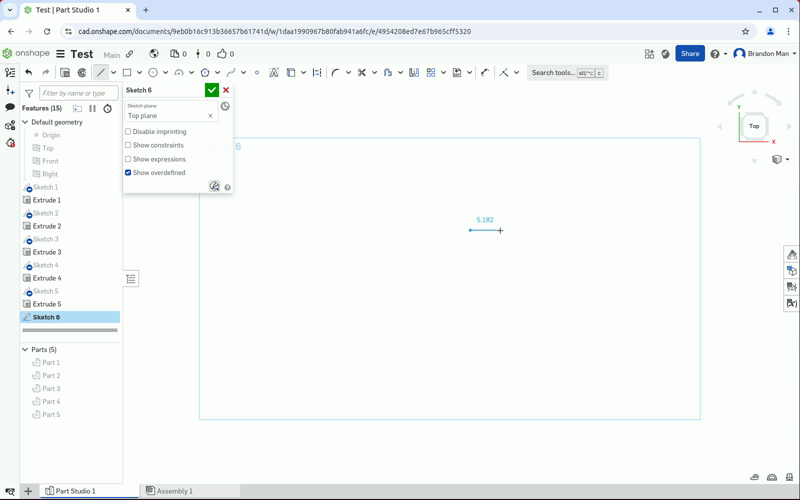
mouse_move(470, 233)
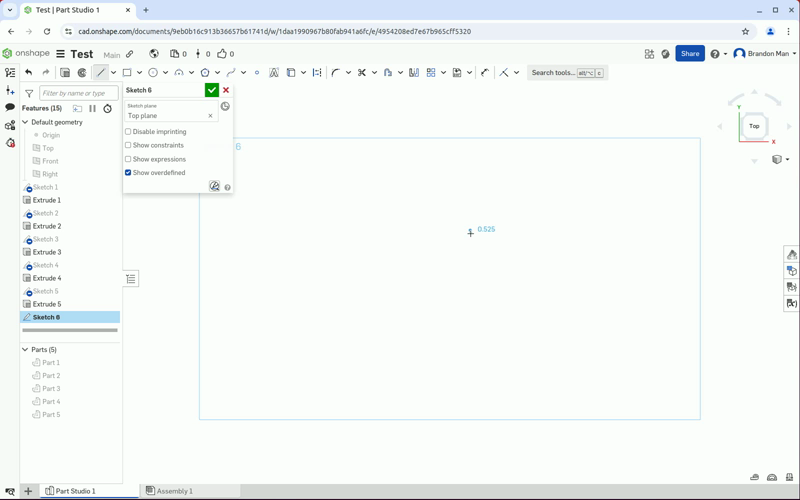
scroll(6)
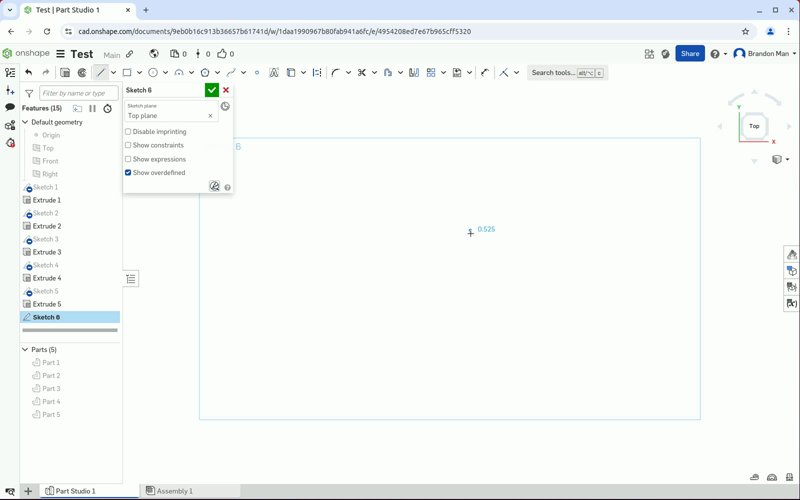
scroll(6)
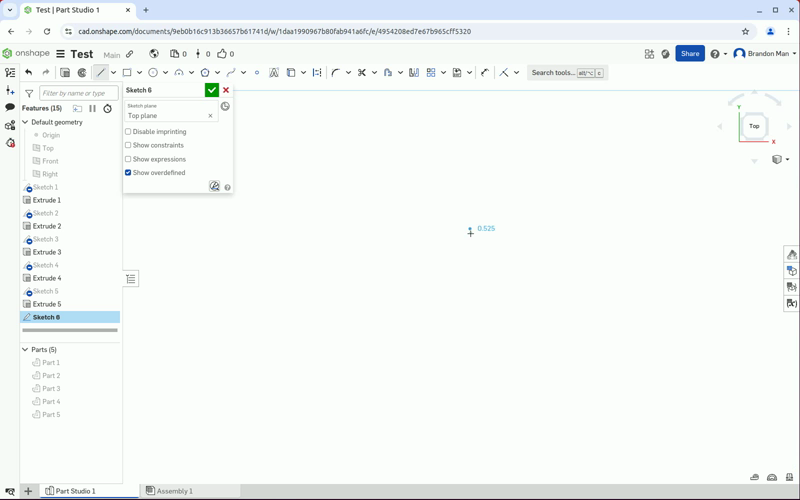
scroll(6)
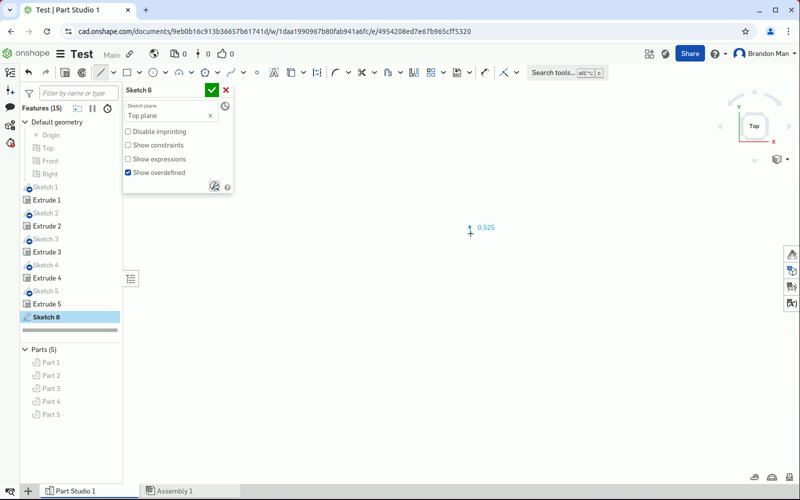
scroll(6)
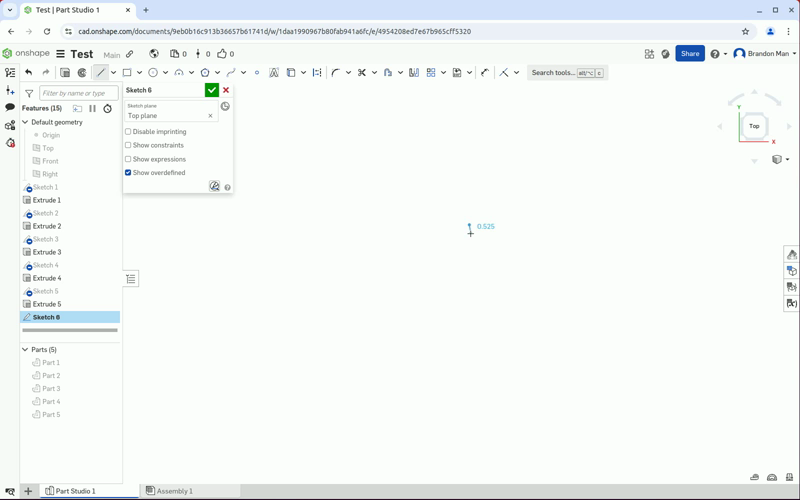
scroll(6)
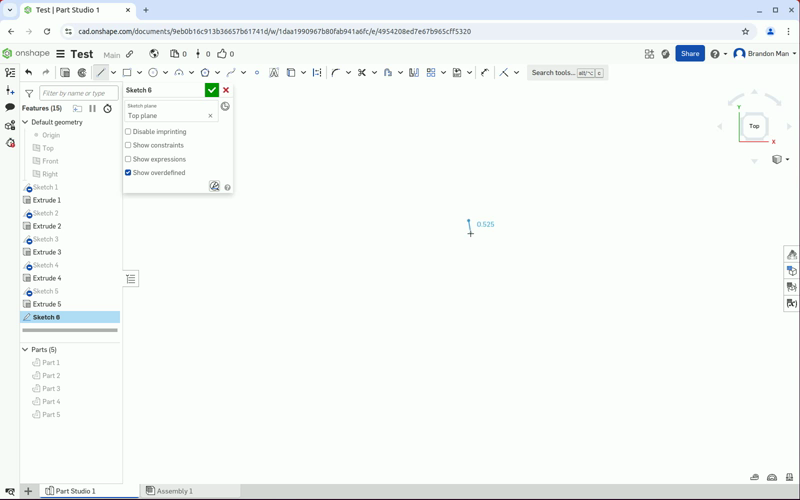
scroll(6)
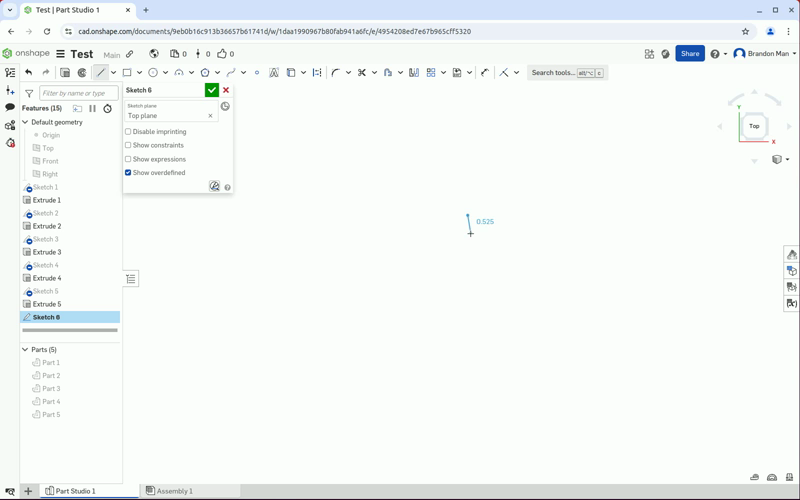
scroll(6)
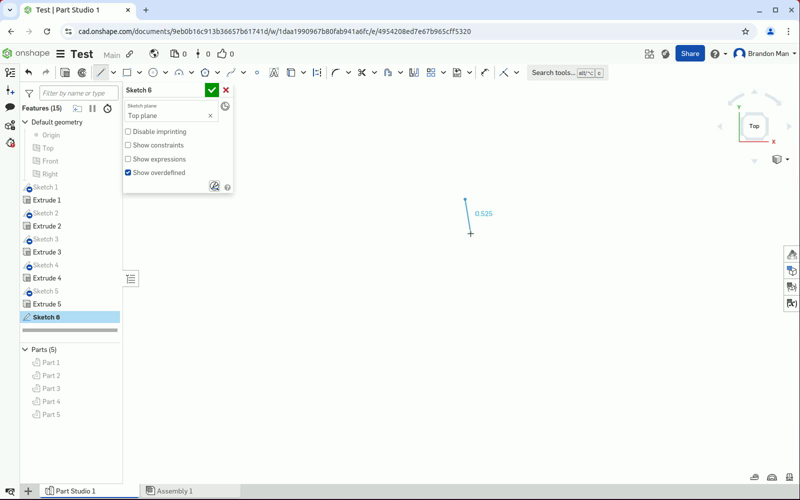
click(470, 233)
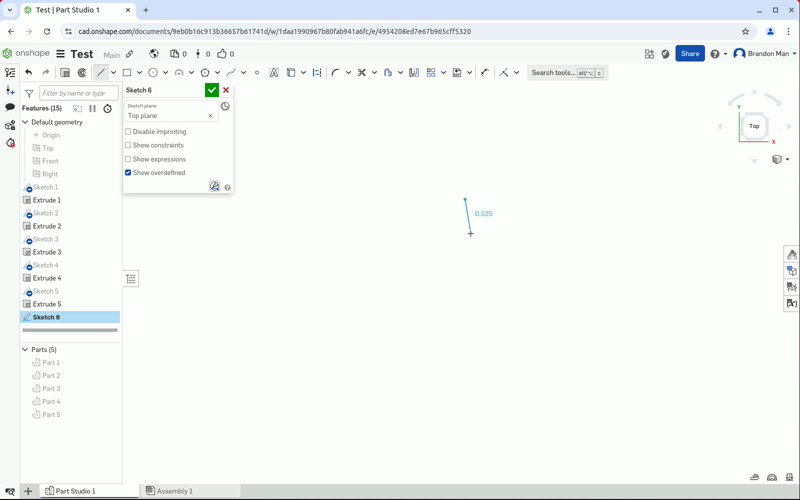
scroll(-6)
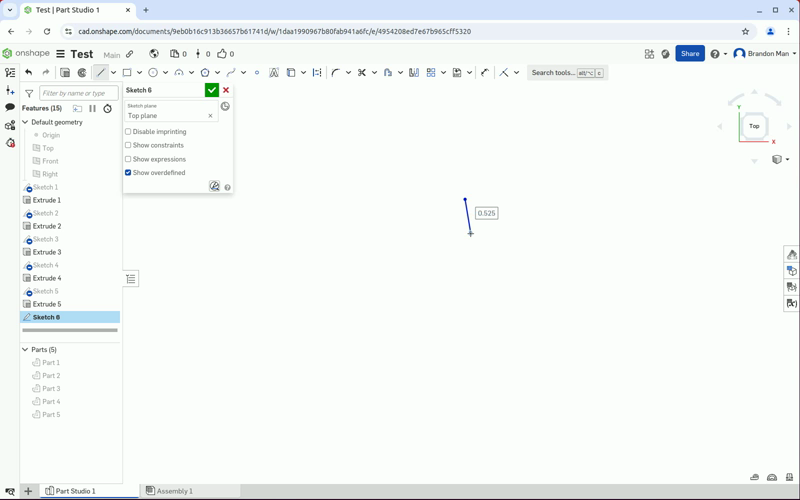
scroll(-6)
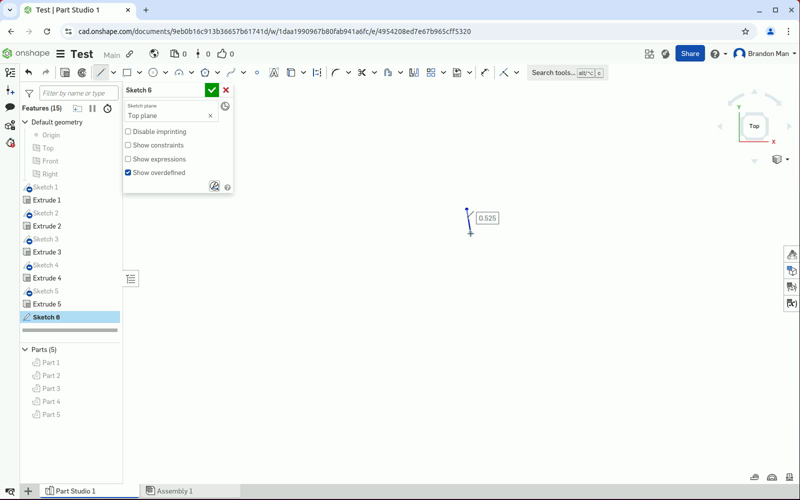
scroll(-6)
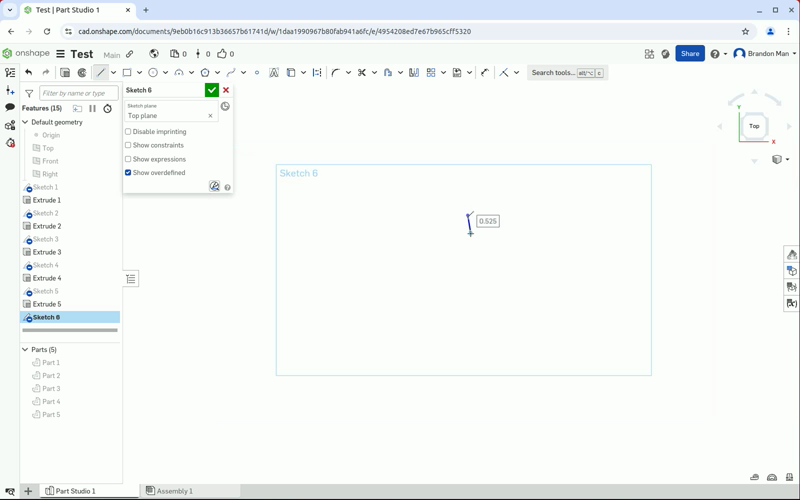
scroll(-6)
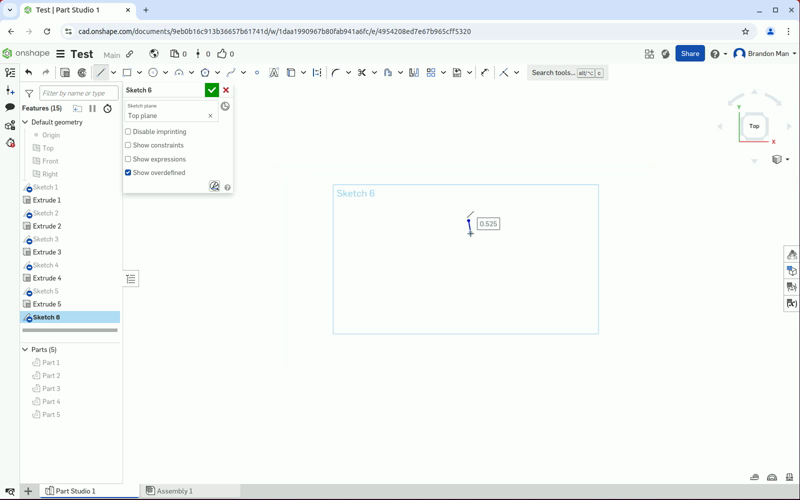
scroll(-6)
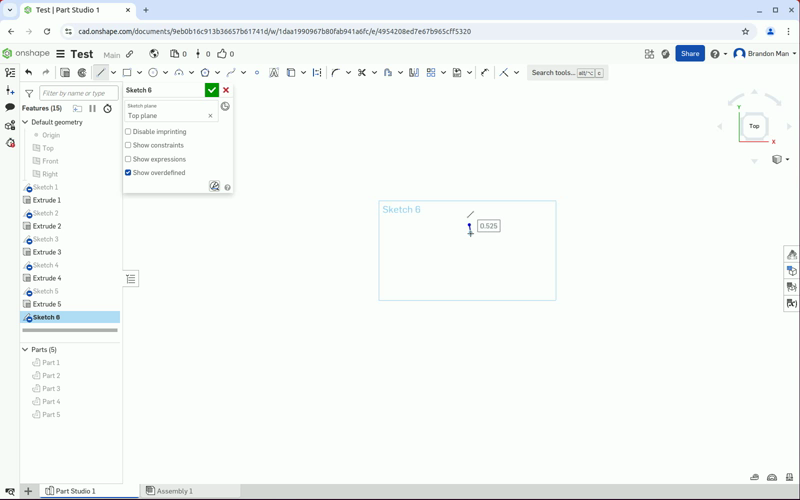
scroll(-6)
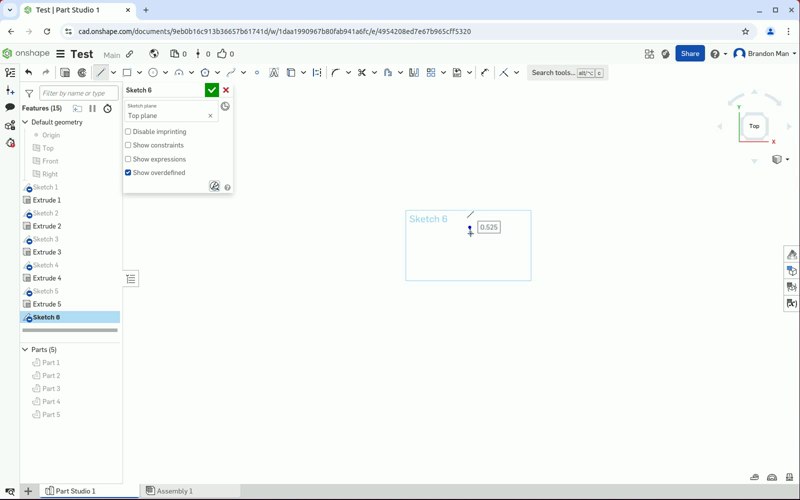
scroll(-6)
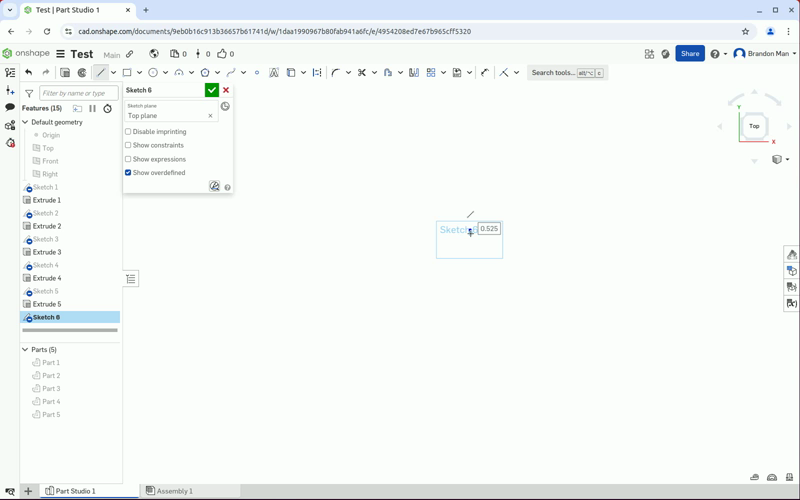
key_up(shift)
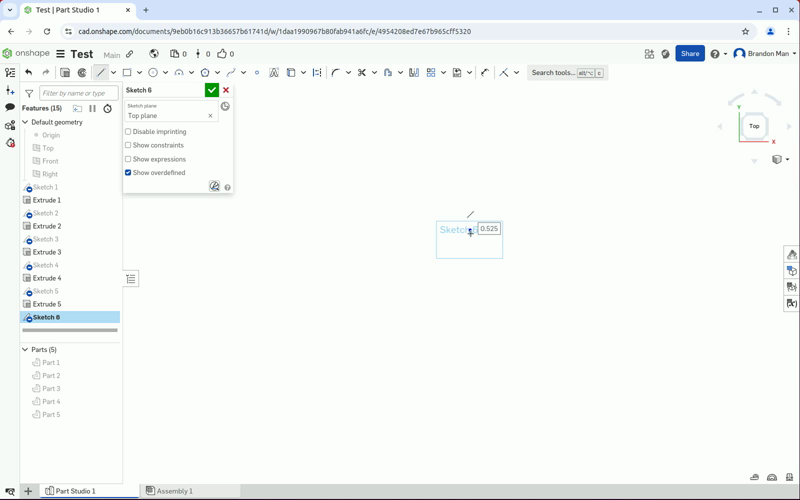
key_down(shift)
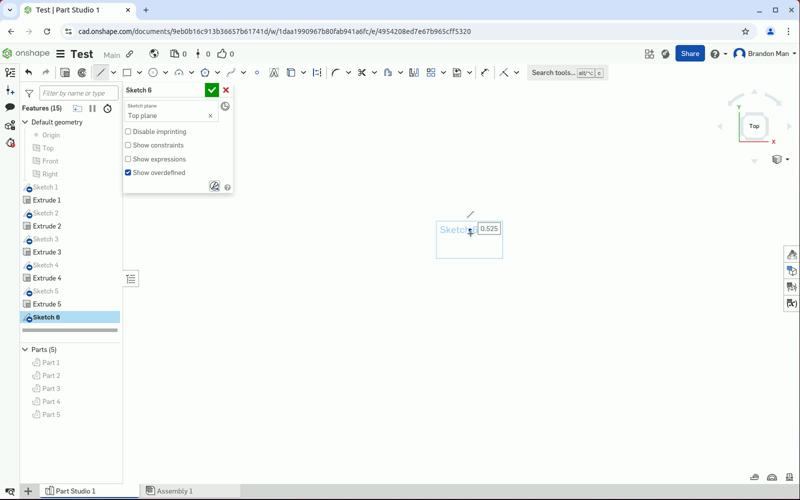
mouse_move(568, 203)
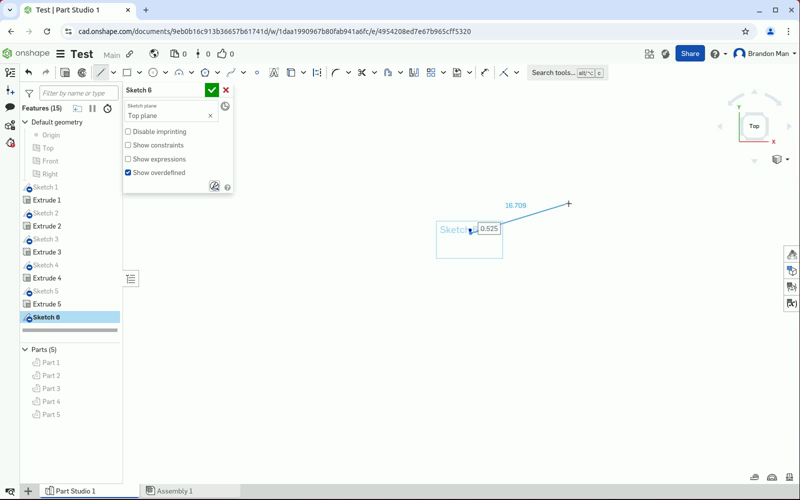
click(568, 203)
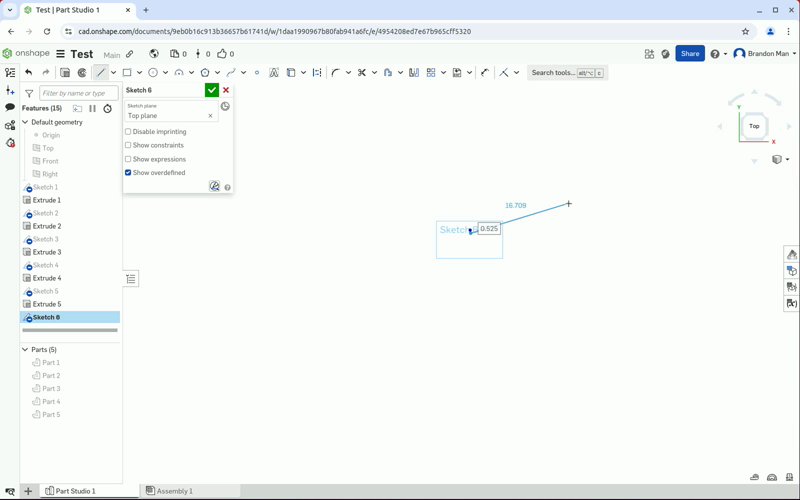
key_up(shift)
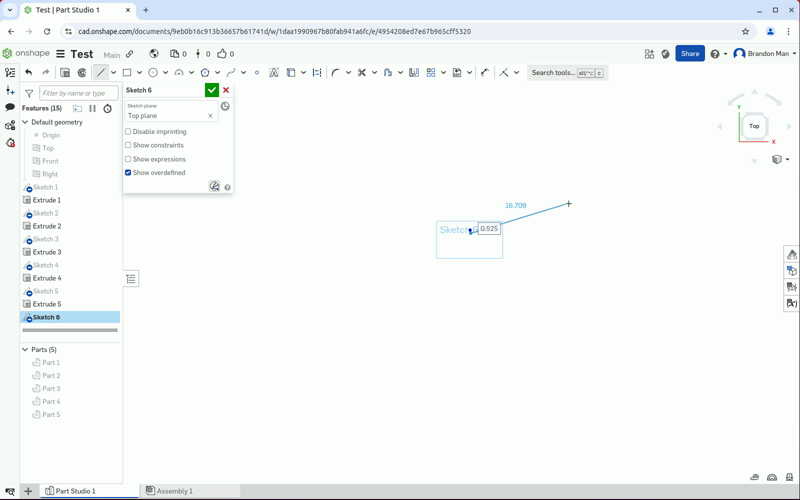
key_down(shift)
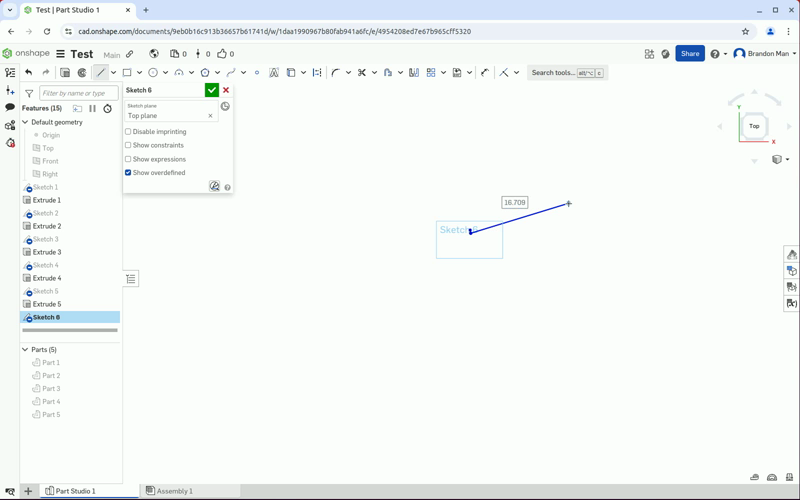
mouse_move(589, 203)
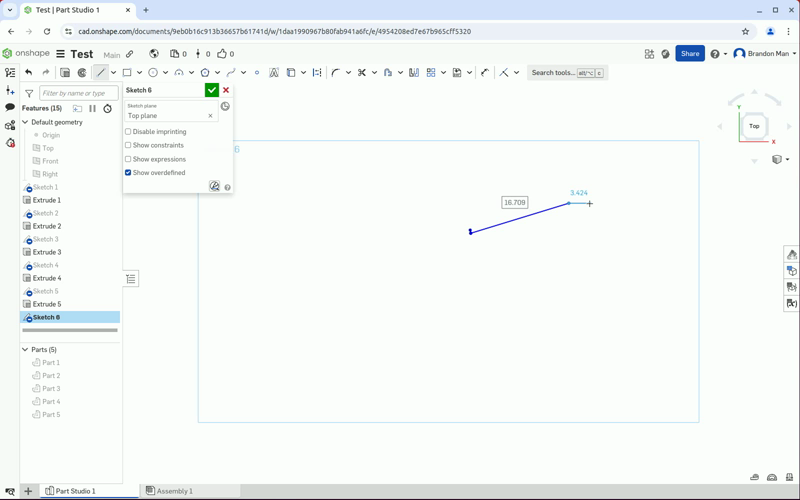
mouse_move(567, 201)
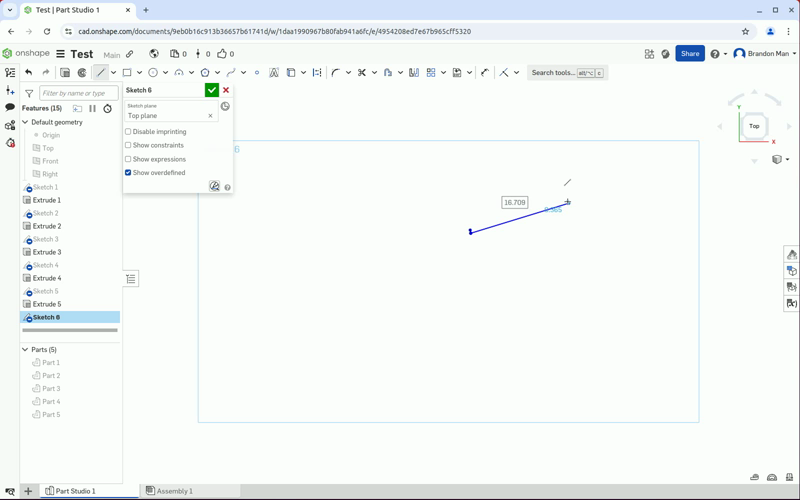
scroll(6)
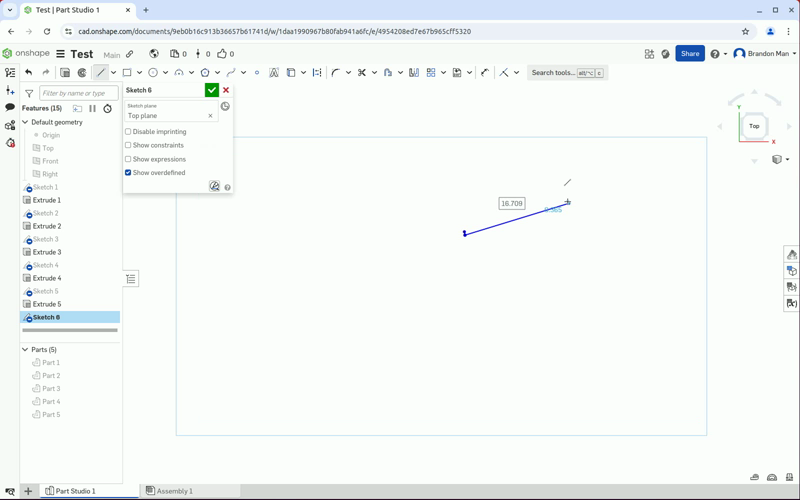
scroll(6)
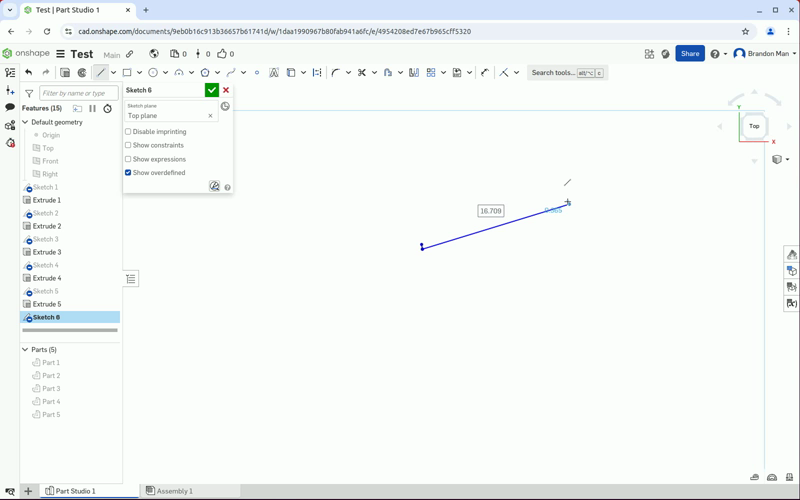
scroll(6)
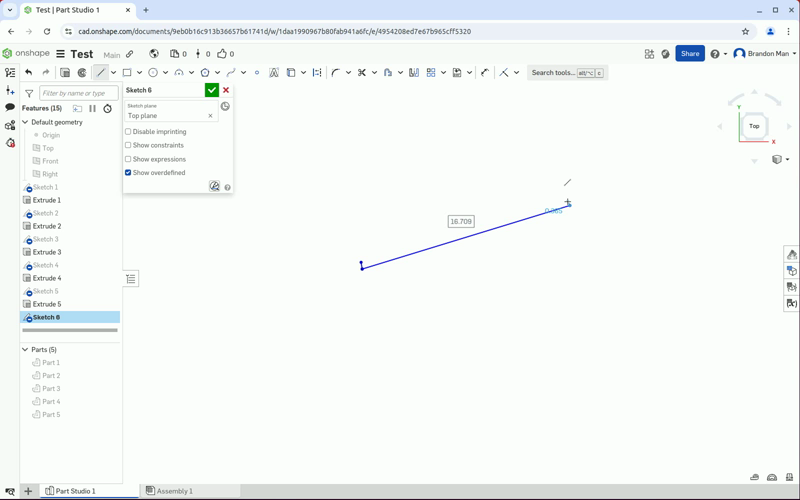
scroll(6)
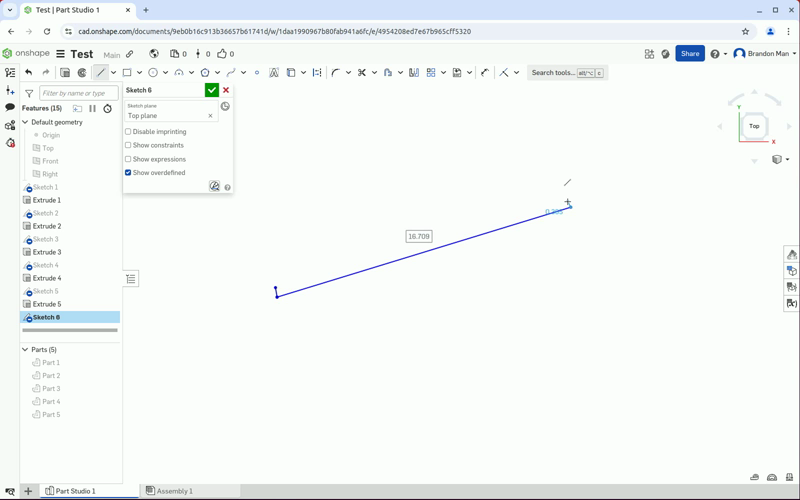
scroll(6)
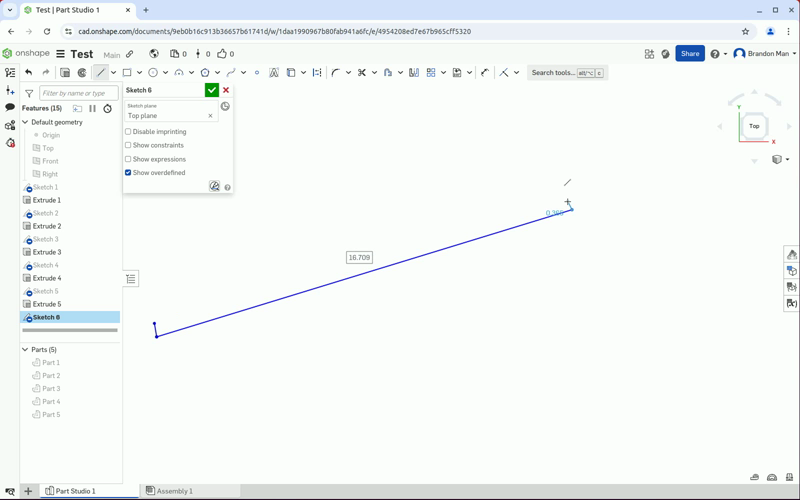
scroll(6)
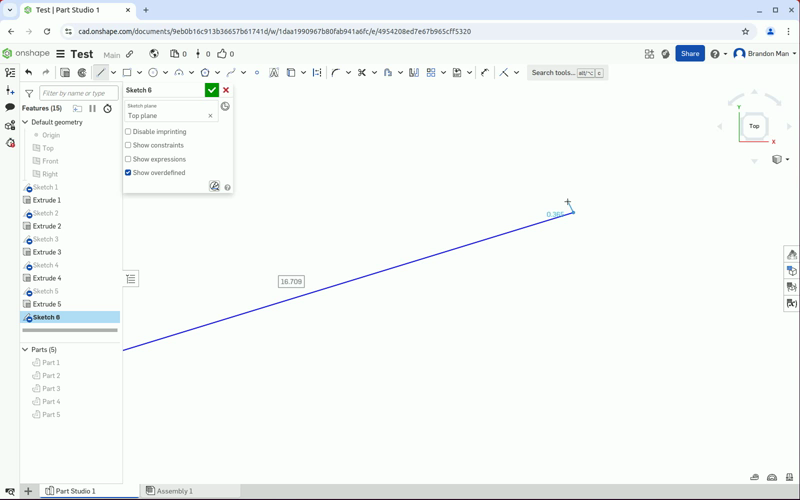
scroll(6)
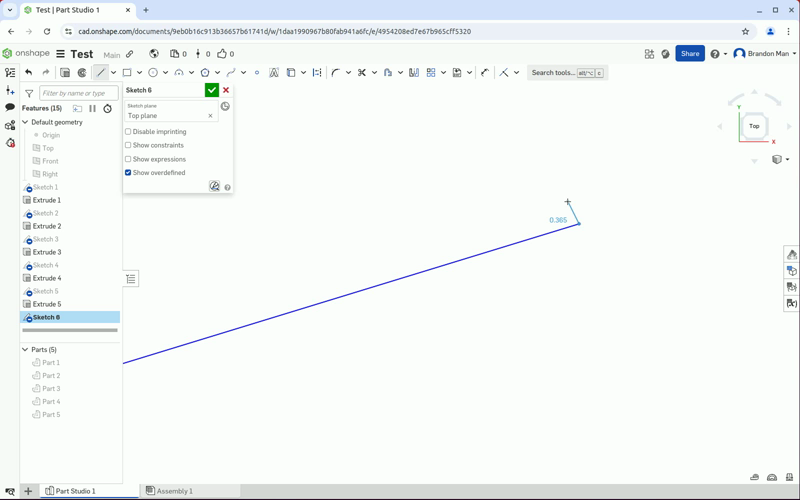
click(567, 201)
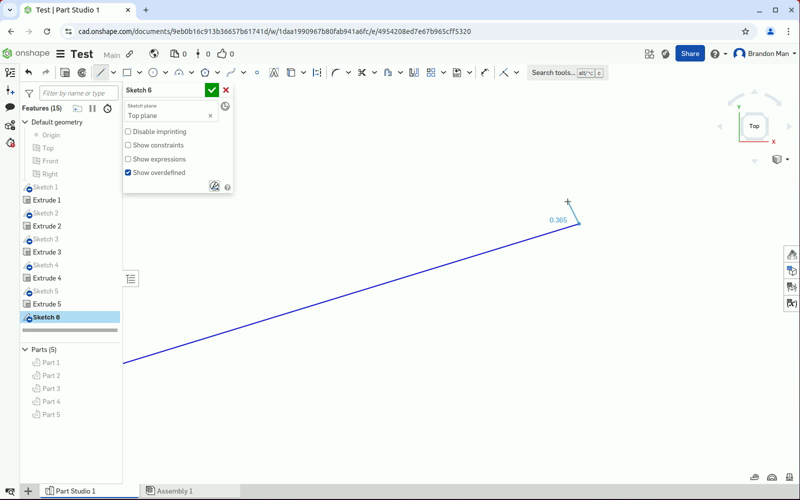
scroll(-6)
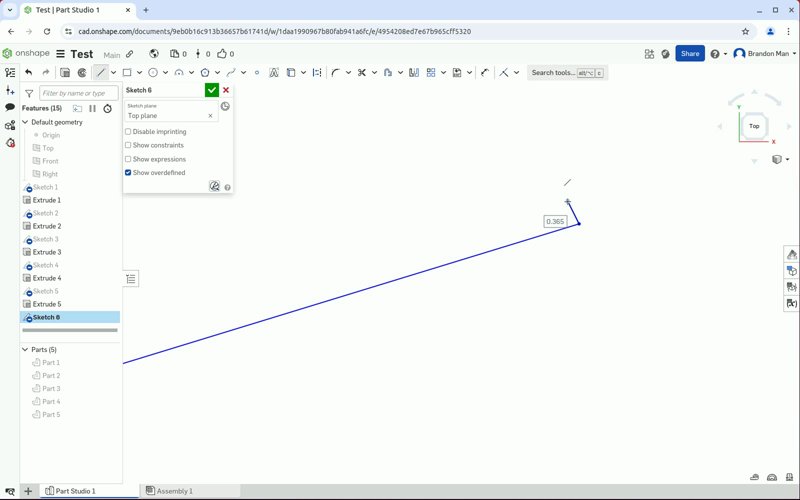
scroll(-6)
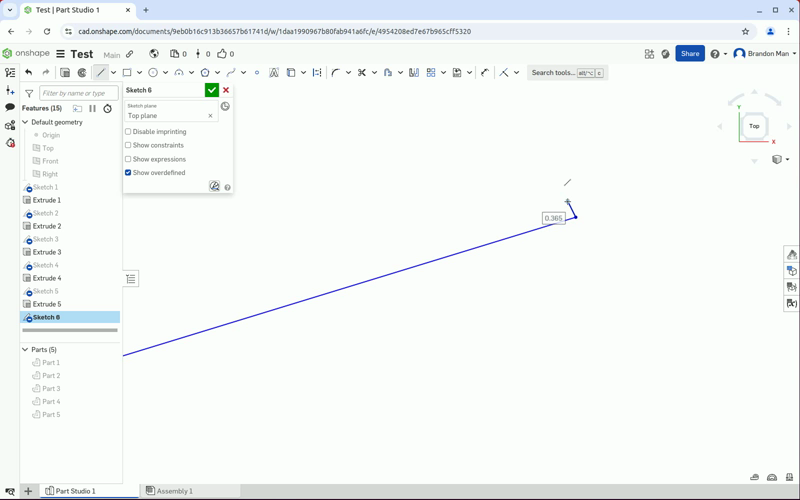
scroll(-6)
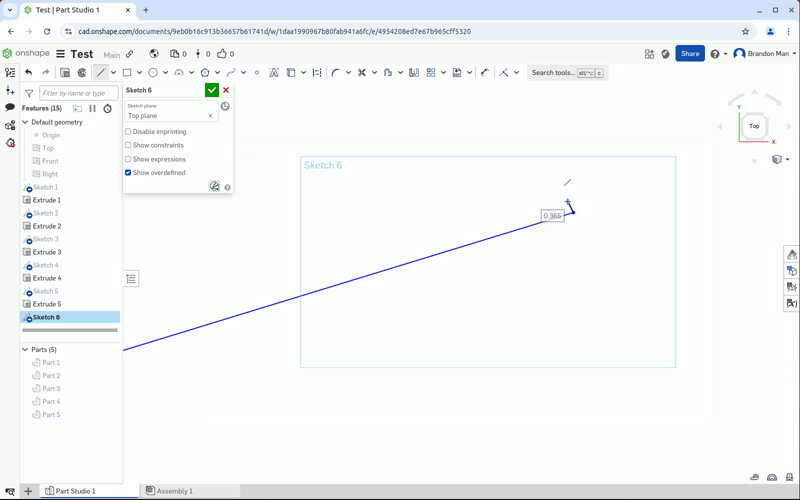
scroll(-6)
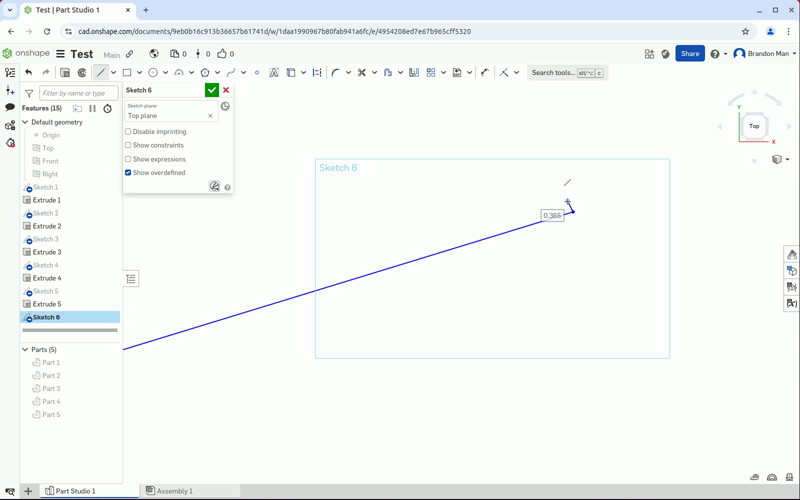
scroll(-6)
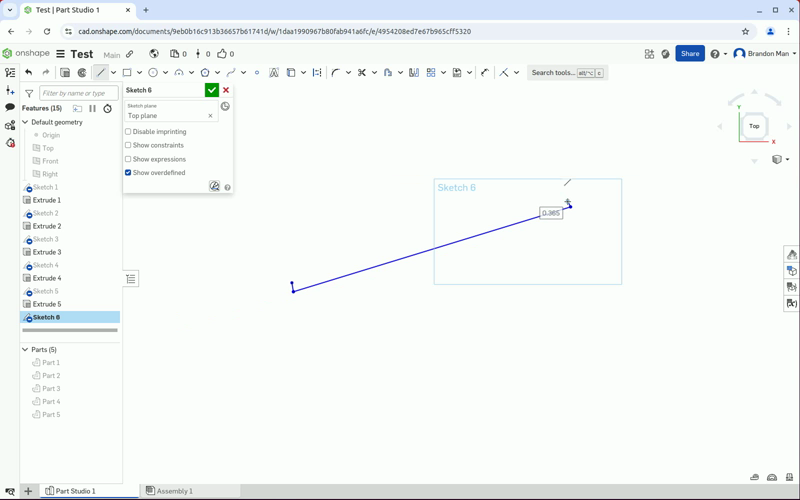
scroll(-6)
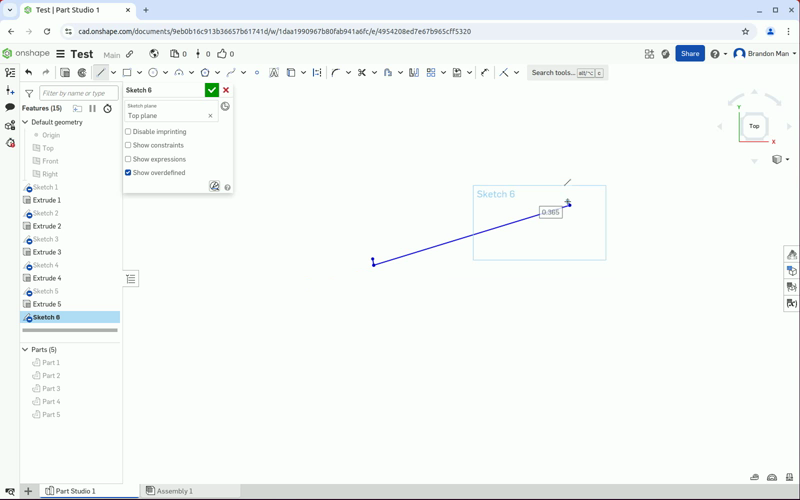
scroll(-6)
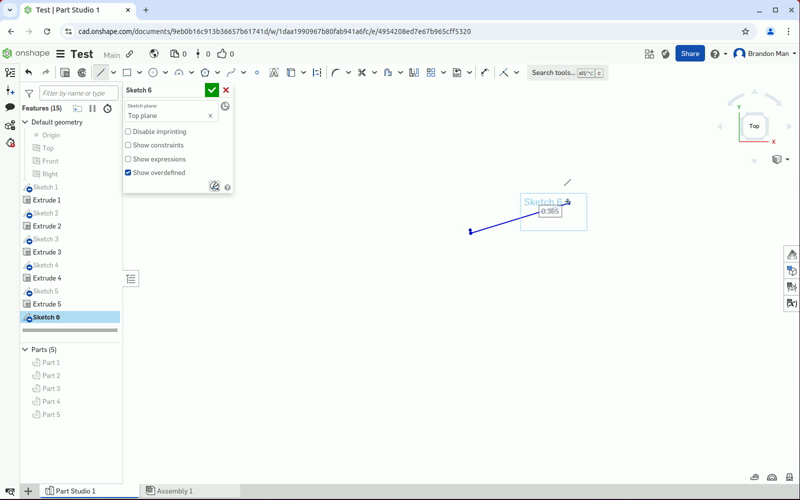
key_up(shift)
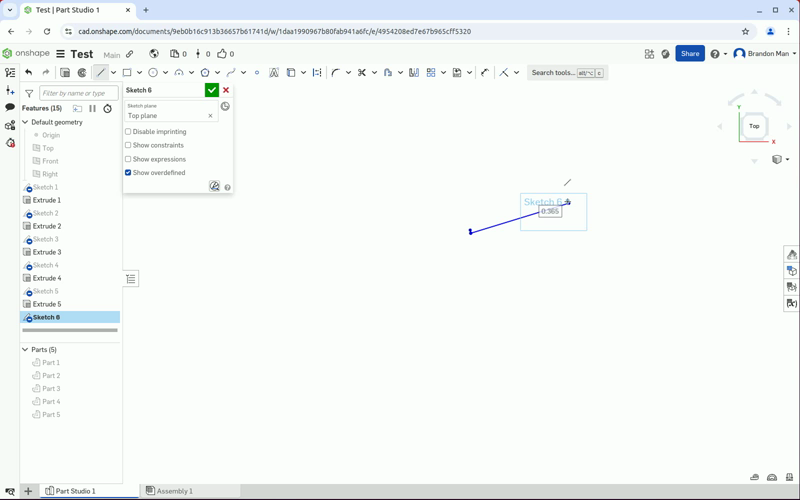
key_down(shift)
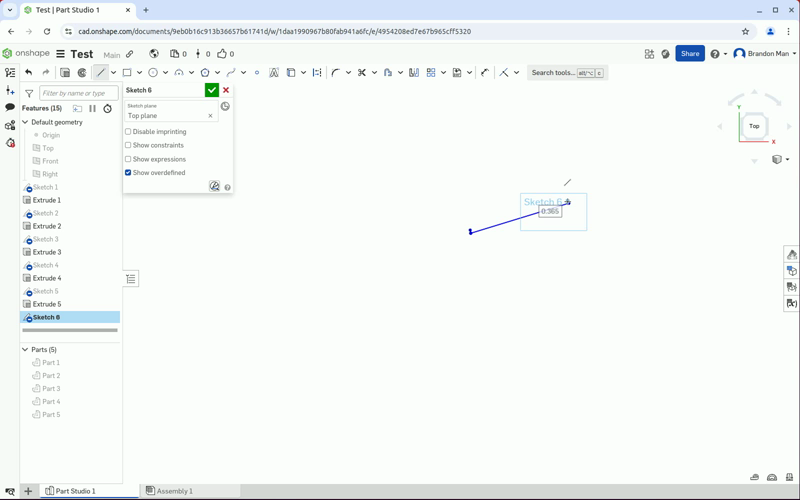
mouse_move(470, 230)
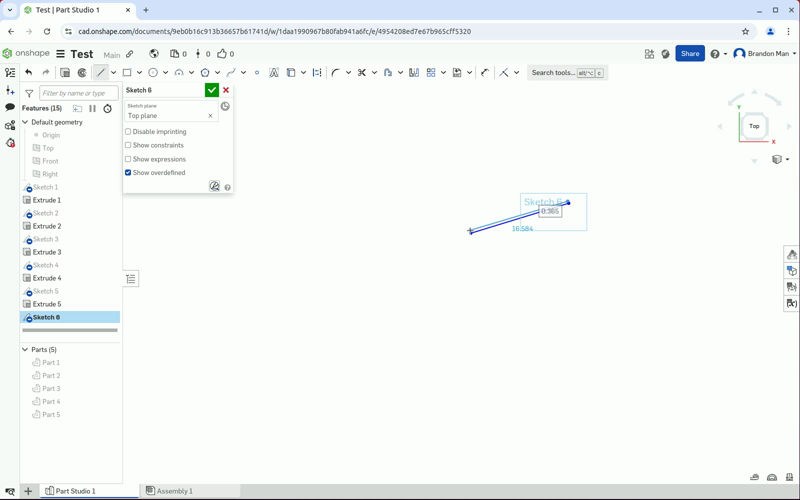
scroll(6)
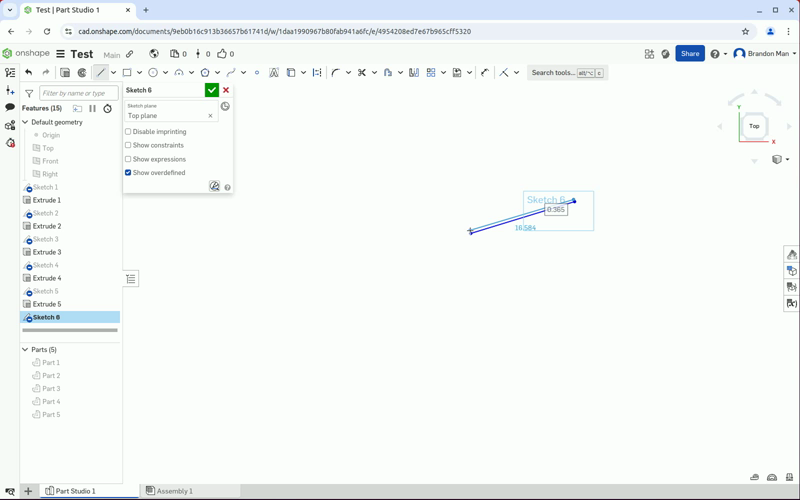
scroll(6)
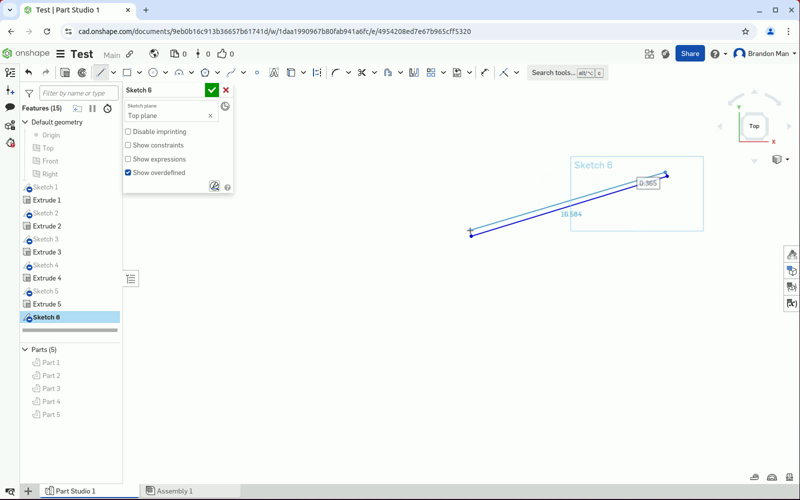
scroll(6)
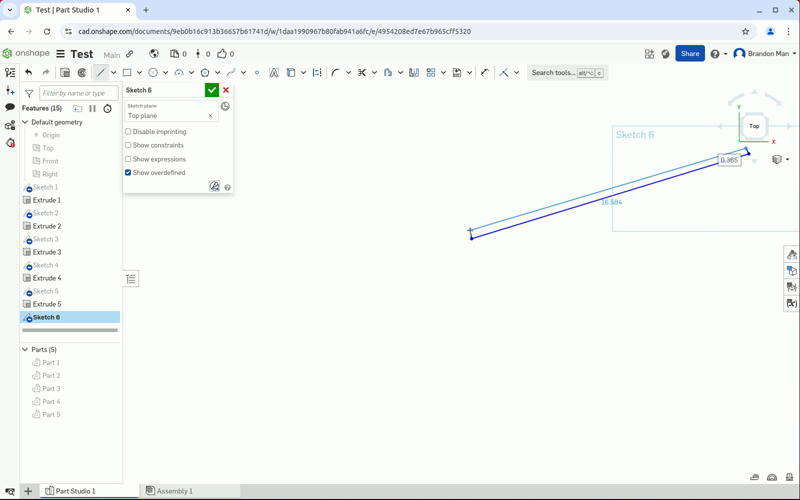
scroll(6)
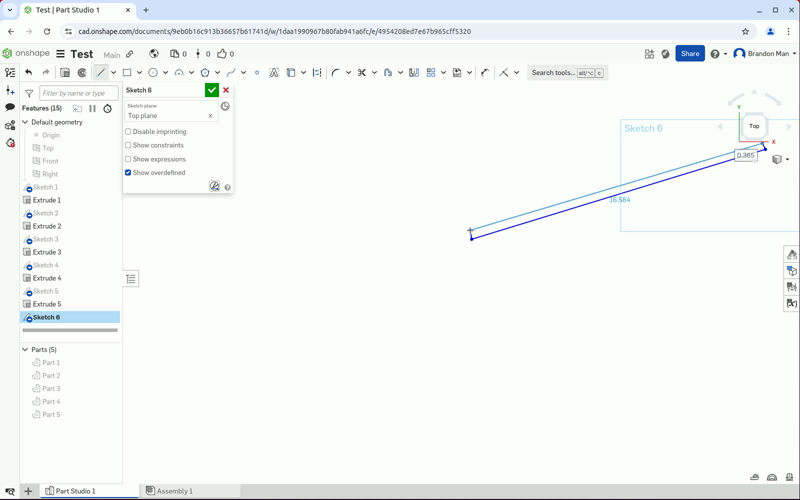
scroll(6)
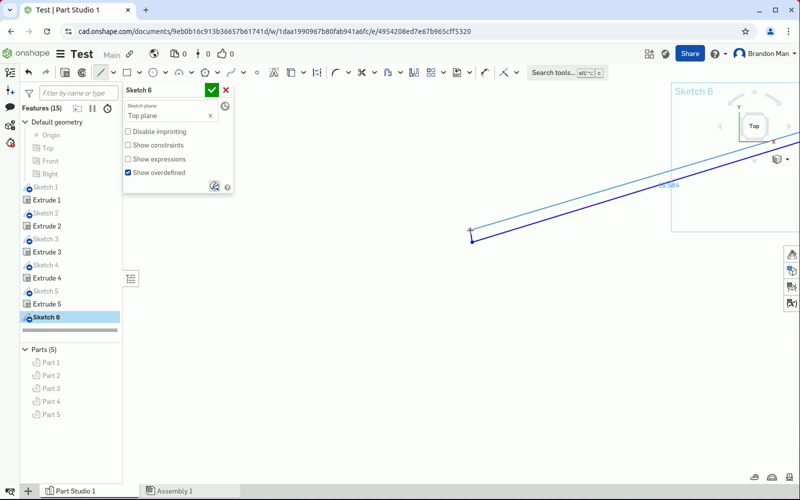
scroll(6)
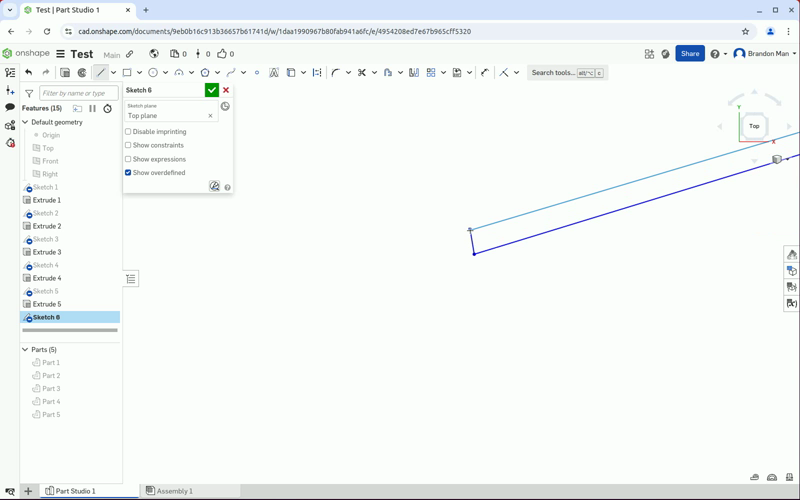
scroll(6)
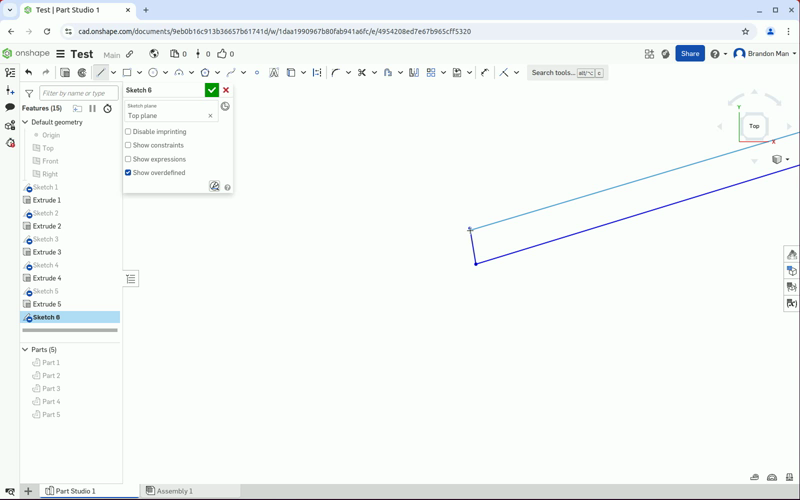
key_up(shift)
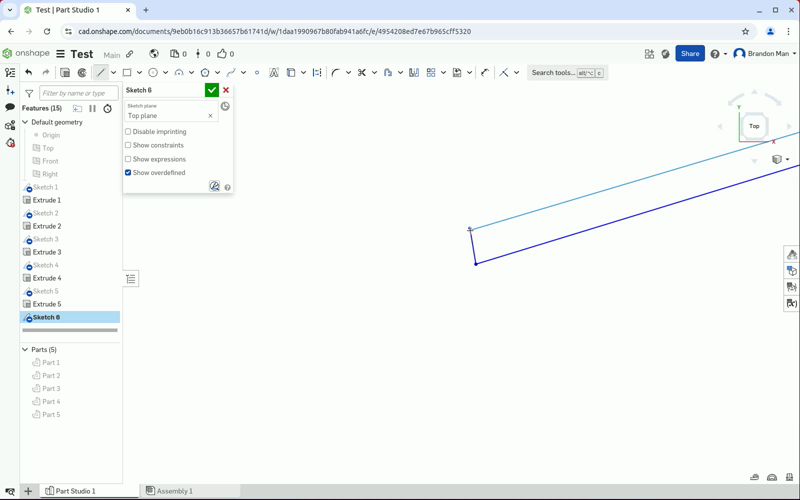
click(470, 230)
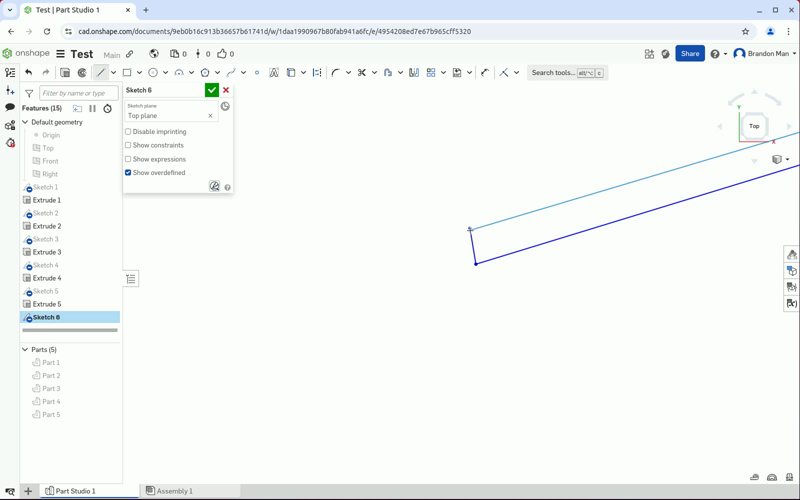
scroll(-6)
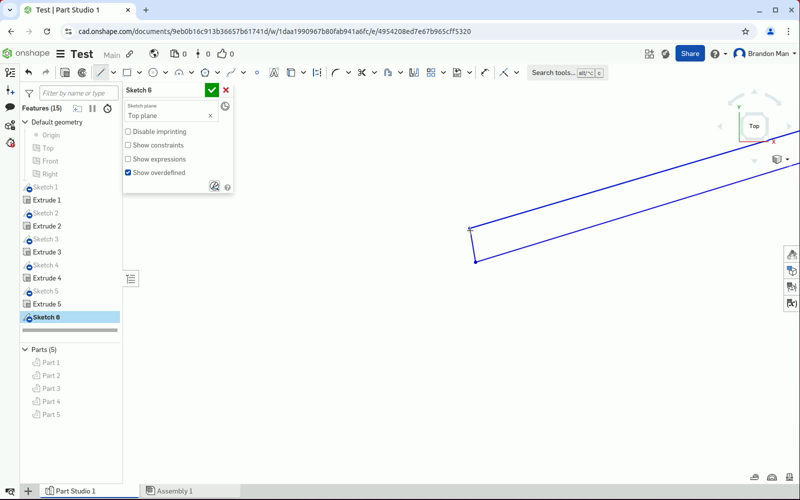
scroll(-6)
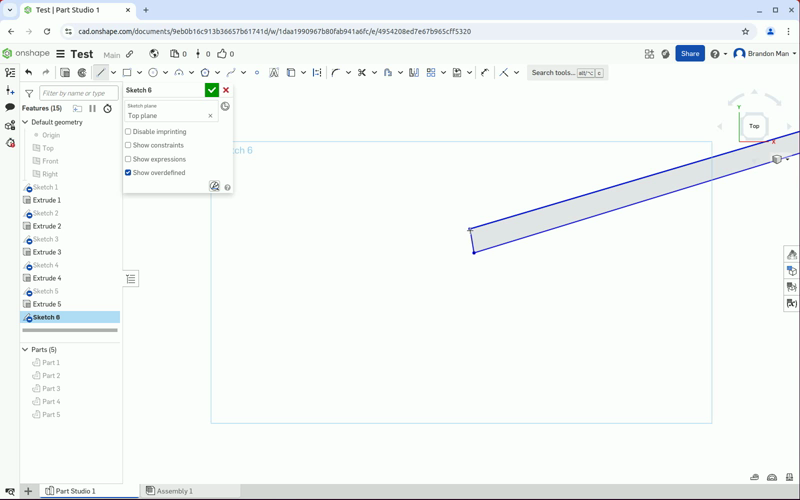
scroll(-6)
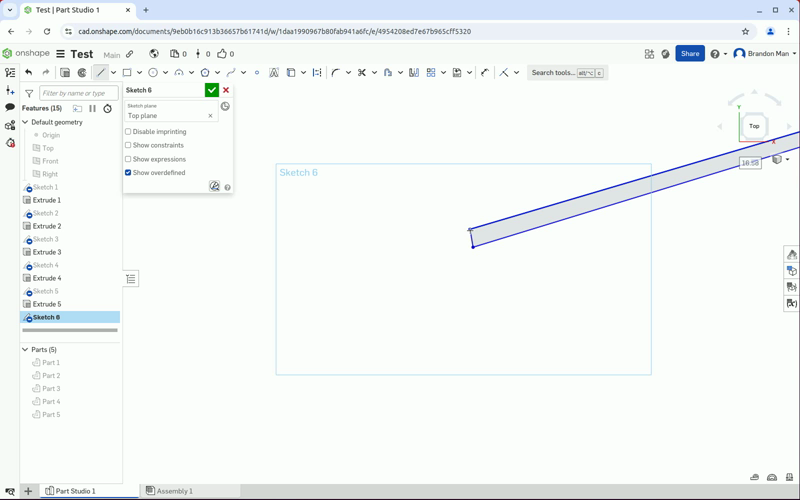
scroll(-6)
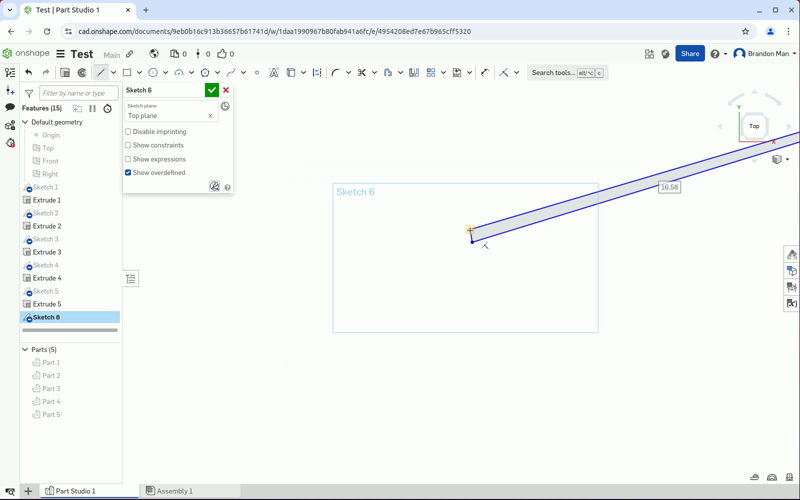
scroll(-6)
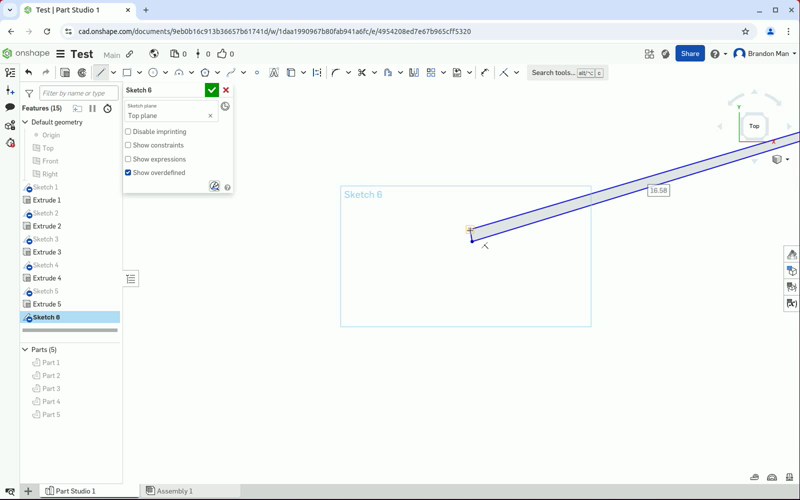
scroll(-6)
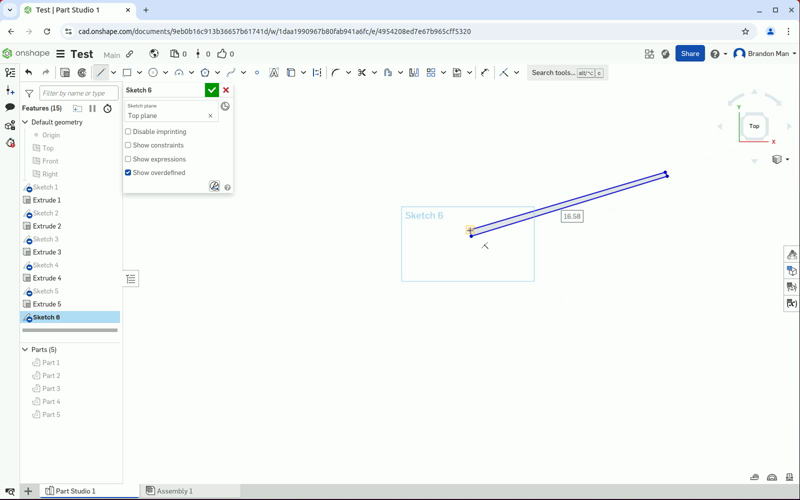
scroll(-6)
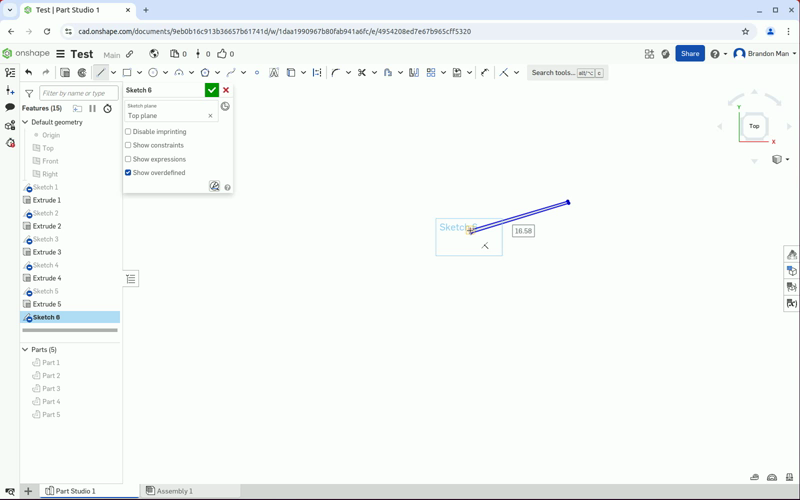
key(esc)
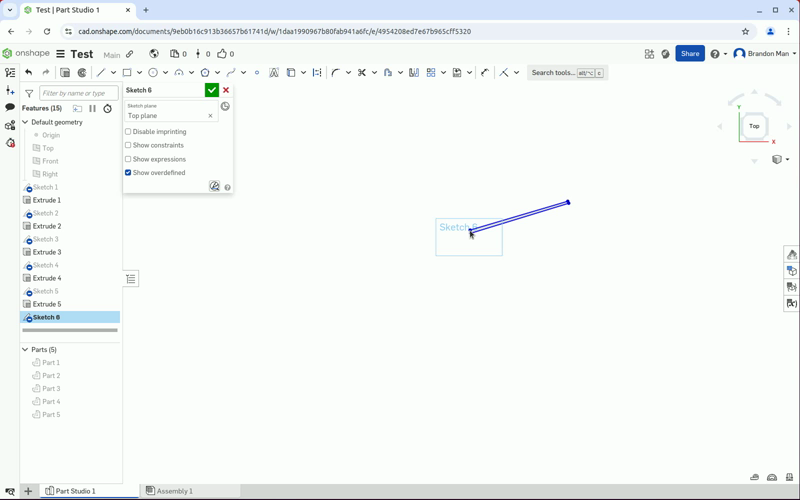
mouse_move(508, 219)
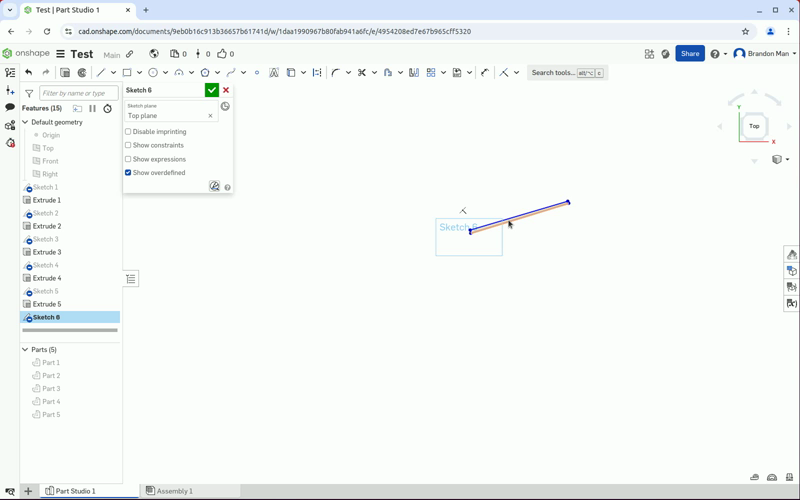
scroll(6)
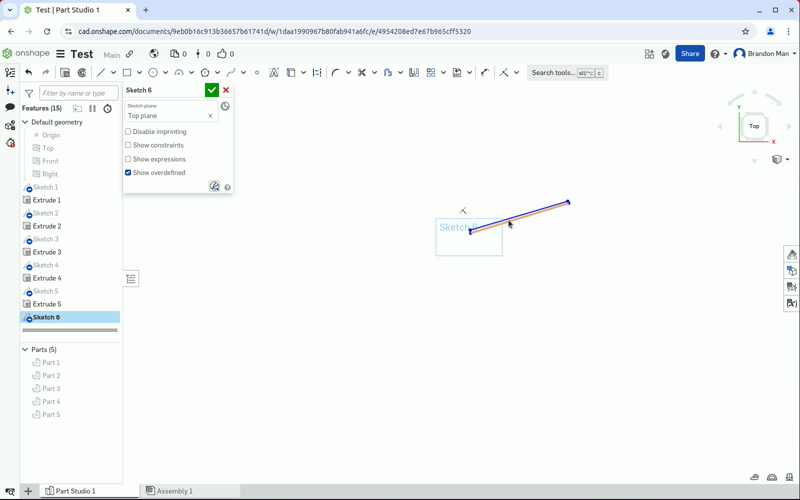
scroll(6)
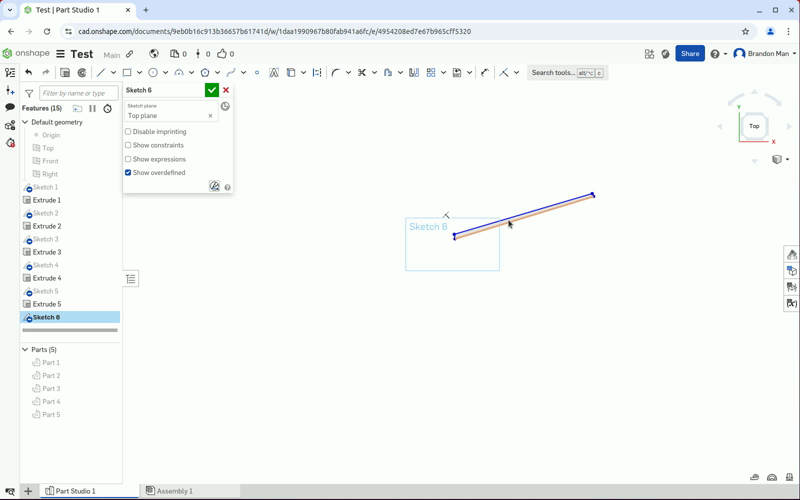
scroll(6)
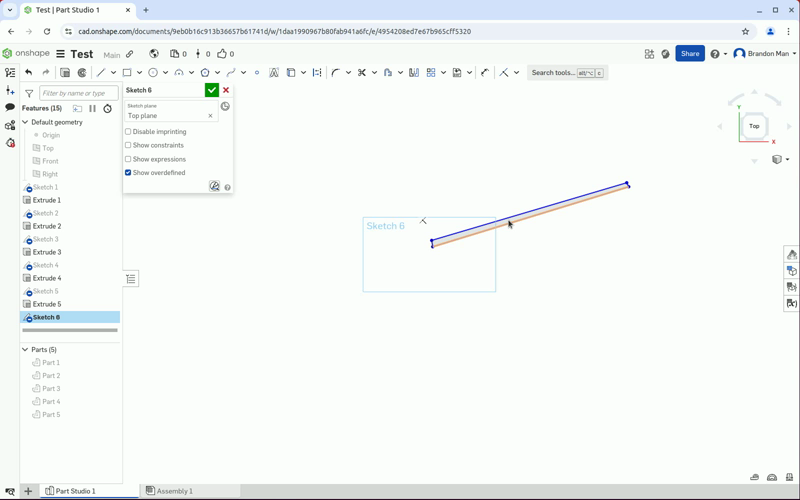
scroll(6)
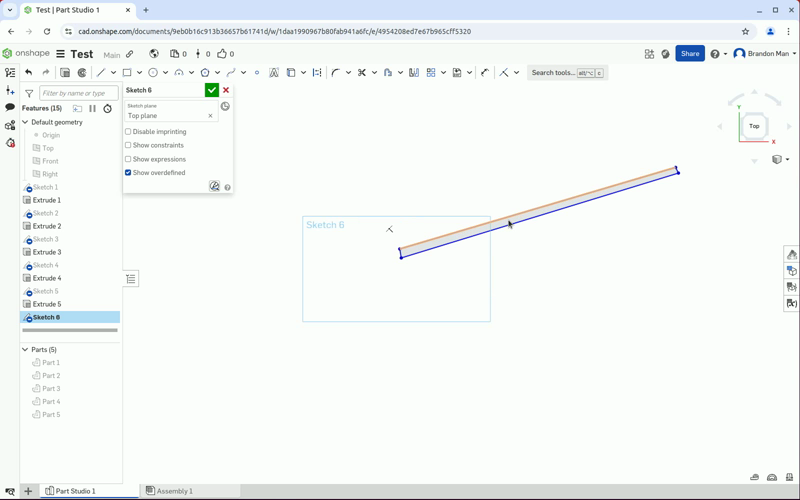
scroll(6)
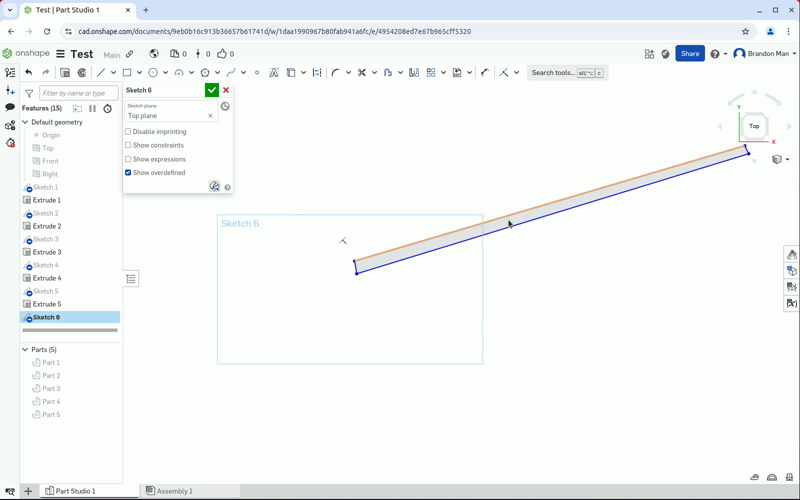
scroll(6)
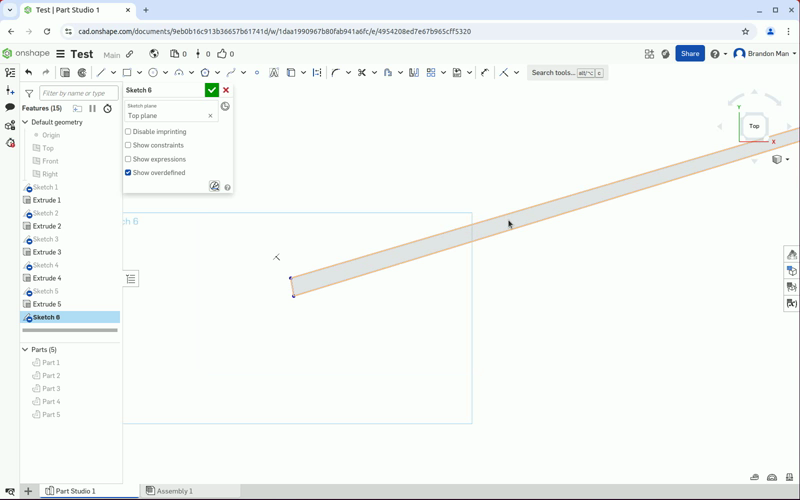
scroll(6)
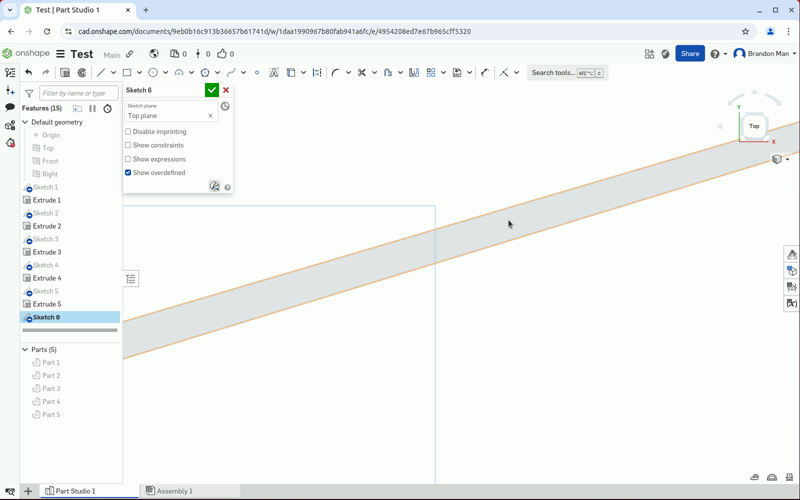
click(508, 219)
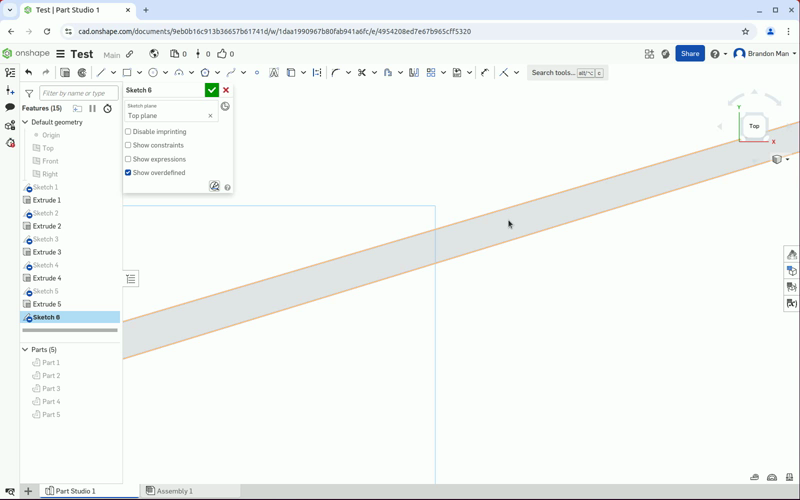
scroll(-6)
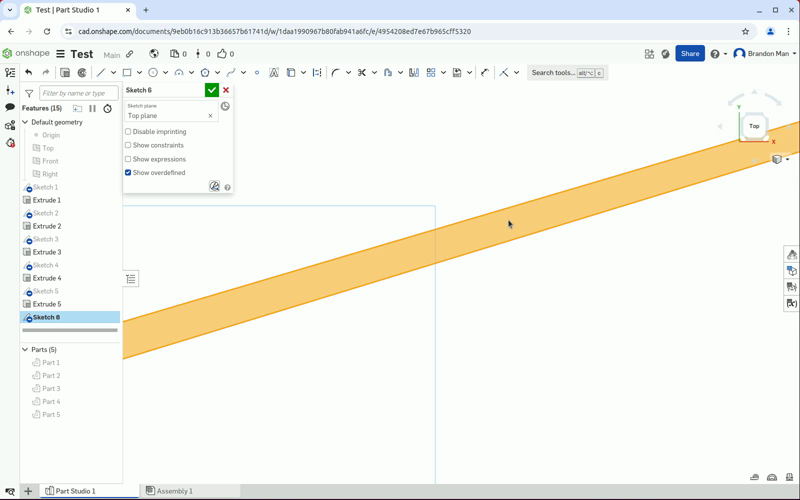
scroll(-6)
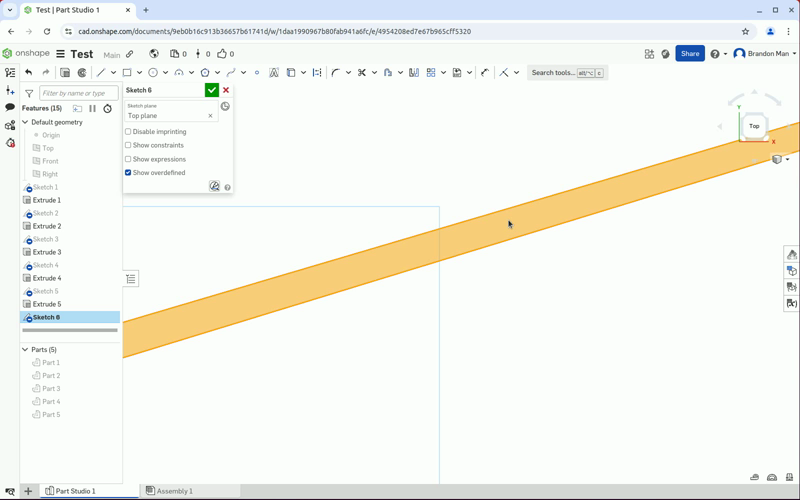
scroll(-6)
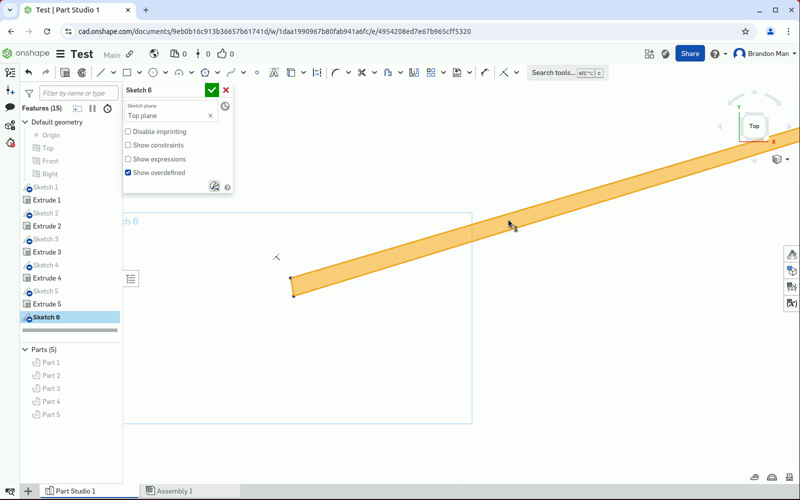
scroll(-6)
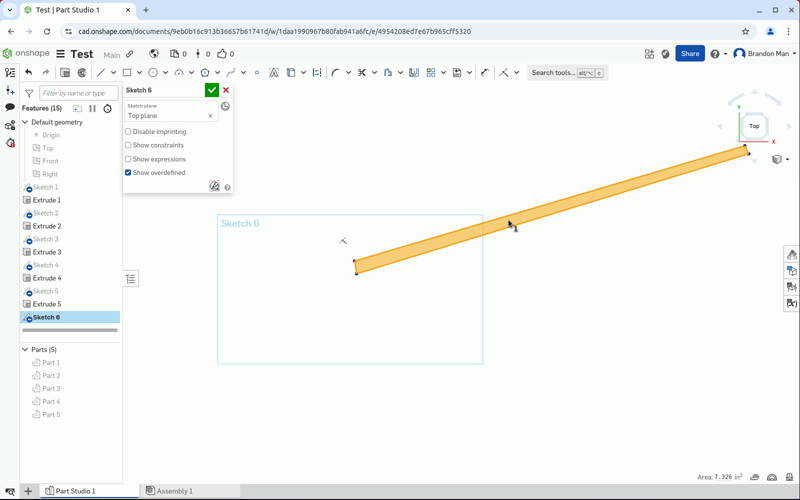
scroll(-6)
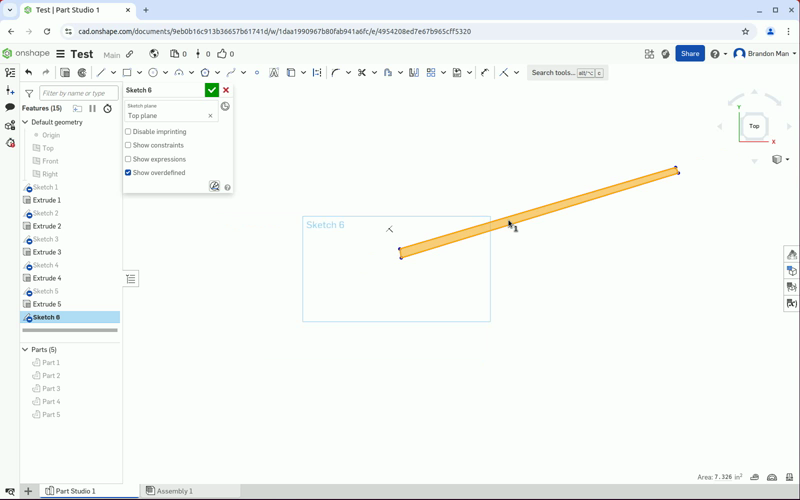
scroll(-6)
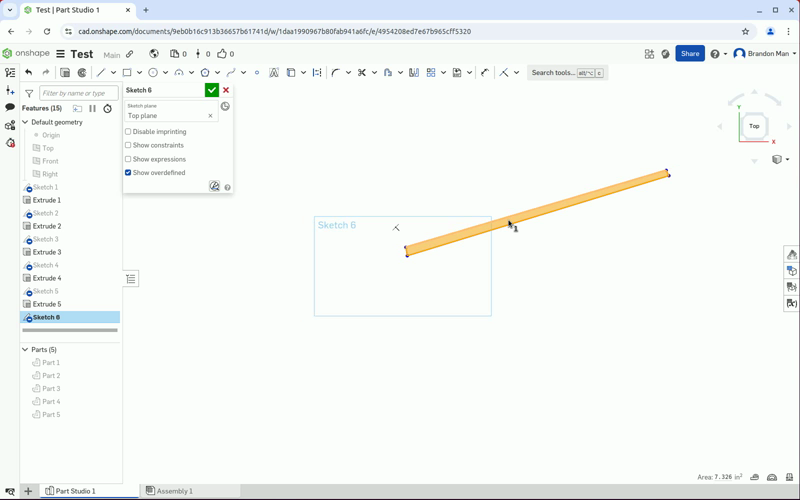
scroll(-6)
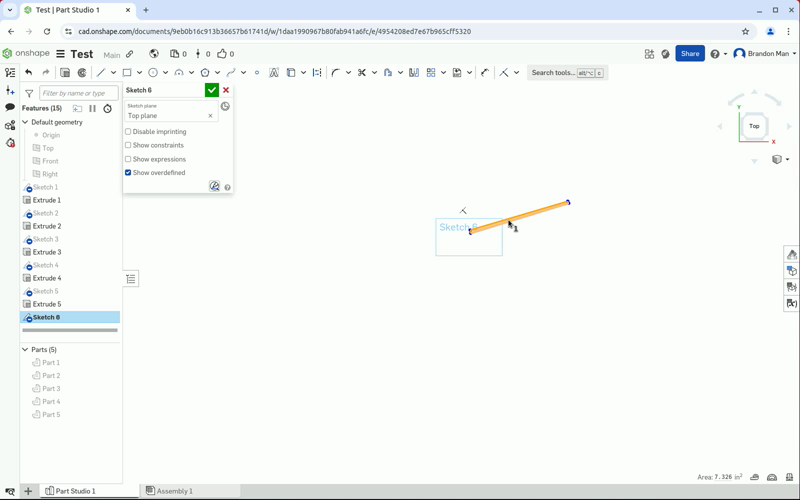
mouse_move(73, 352)
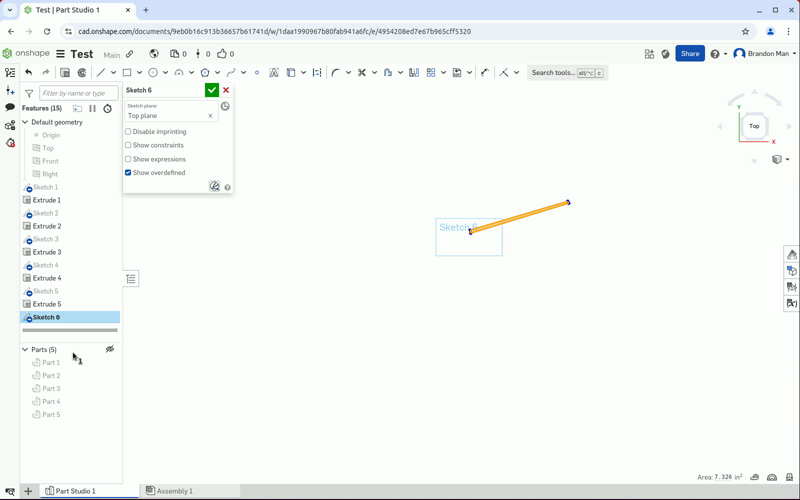
key(shift+y)
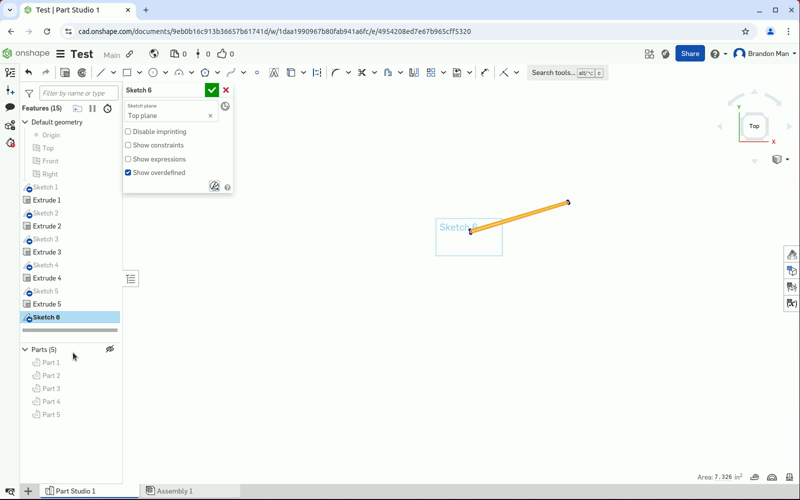
key(shift+e)
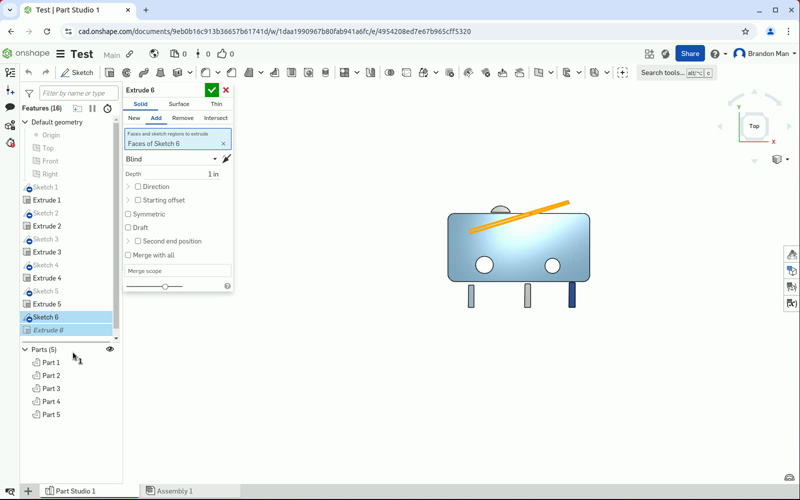
mouse_move(143, 106)
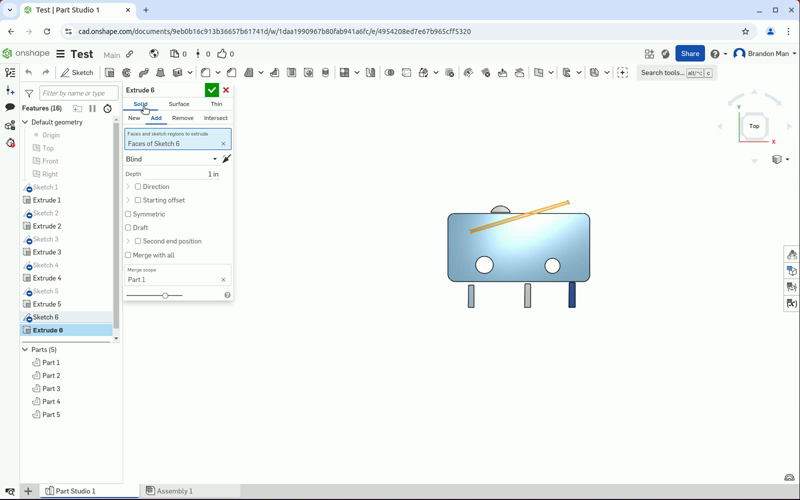
click(143, 106)
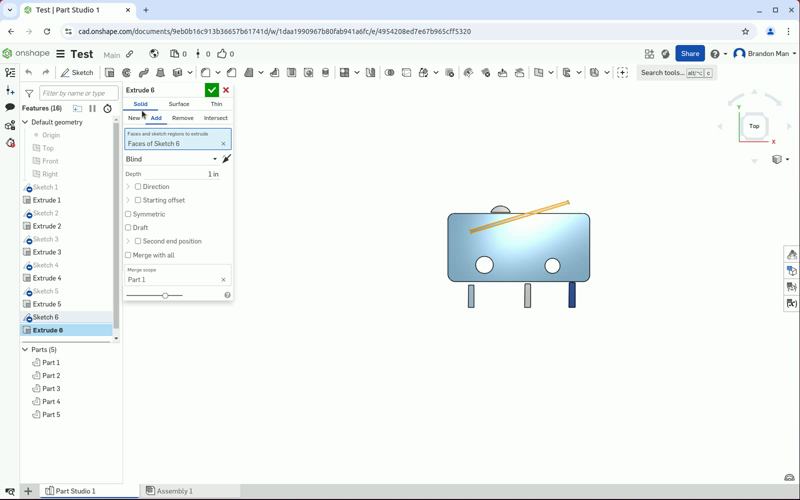
mouse_move(137, 120)
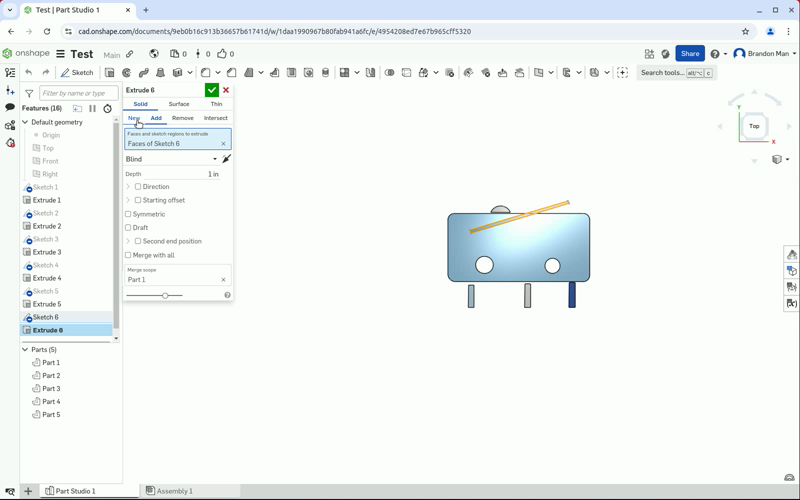
click(137, 120)
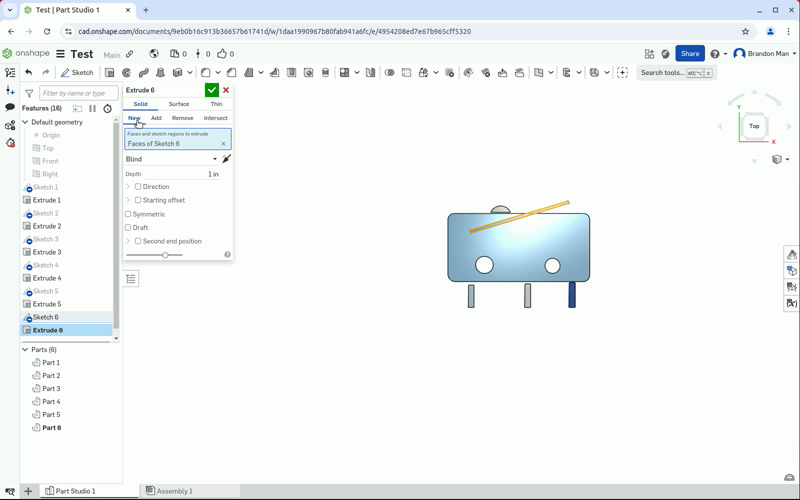
key(tab, 4)
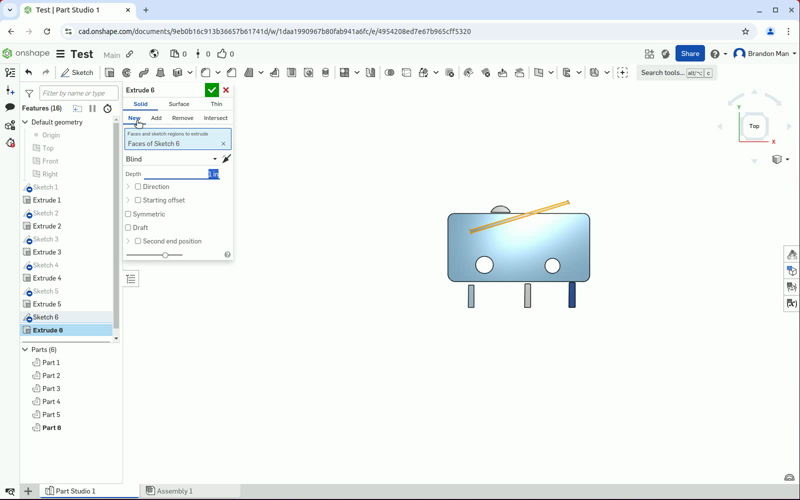
text(3.37)
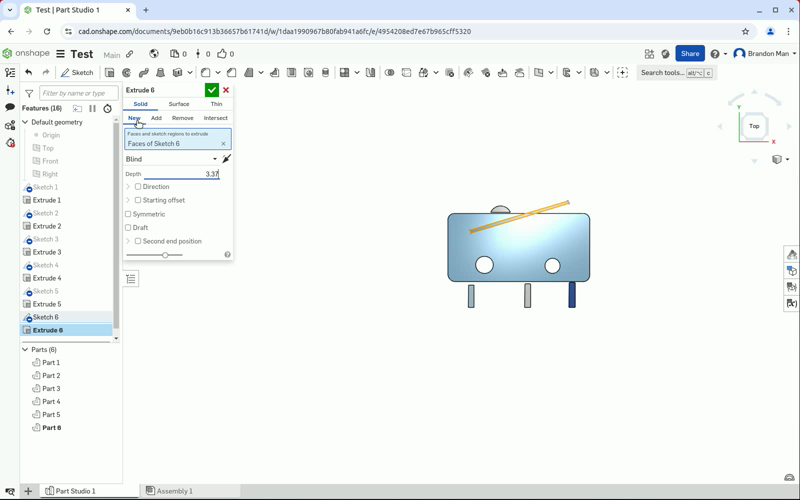
key(tab, 3)
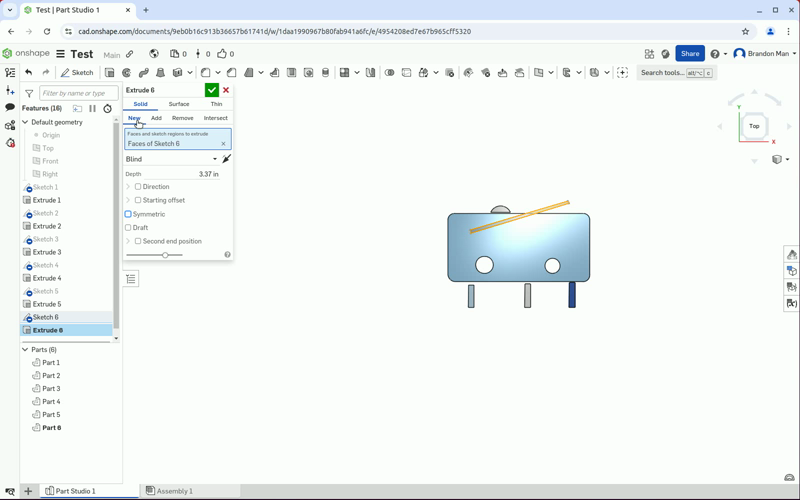
key(space)
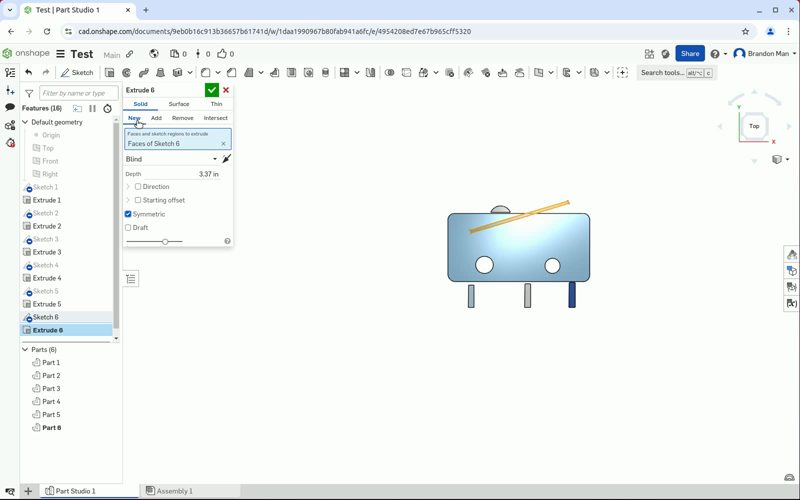
key(enter)
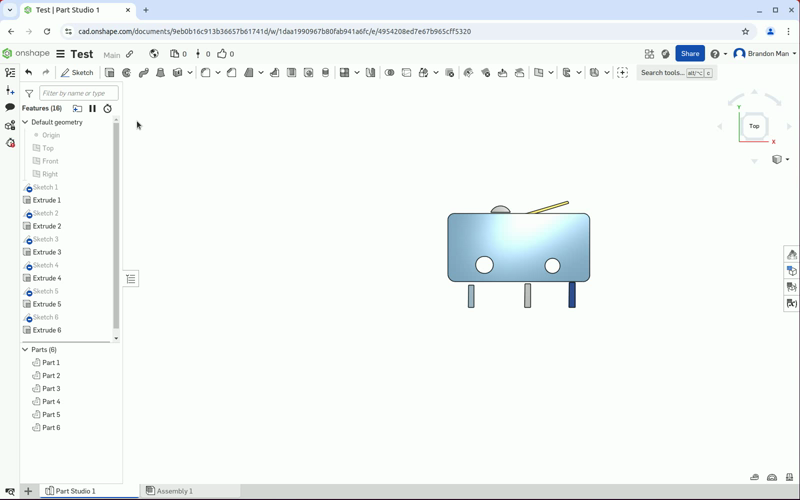
key(shift+h)
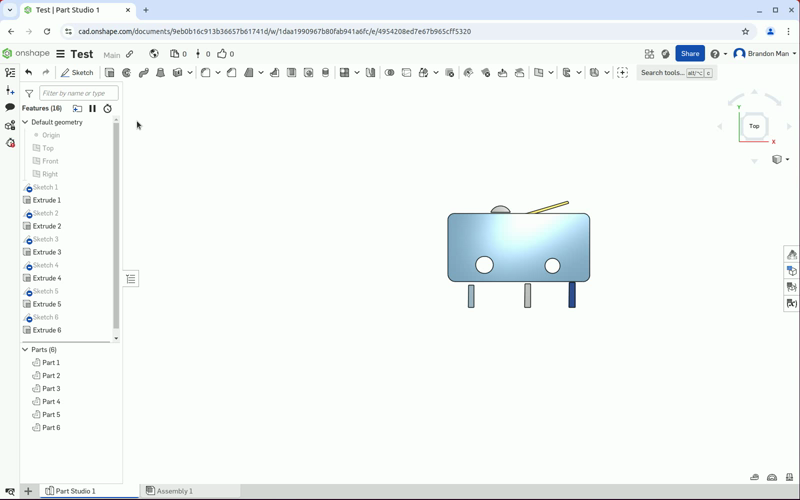
key(shift+h)
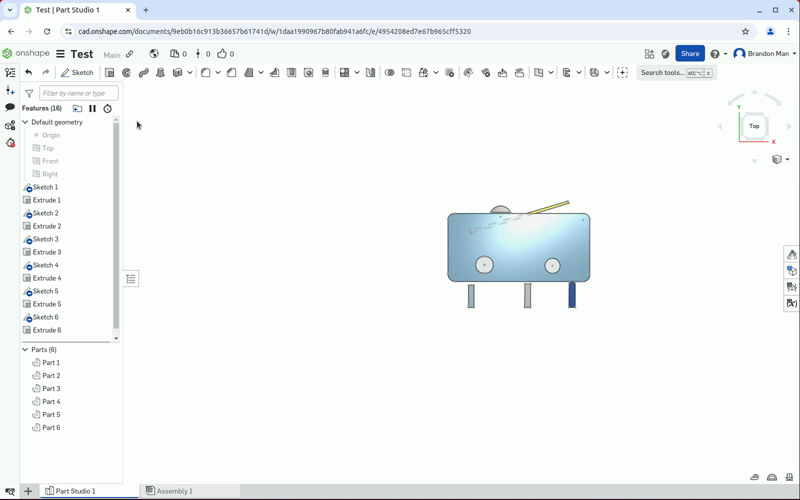
key(shift+7)
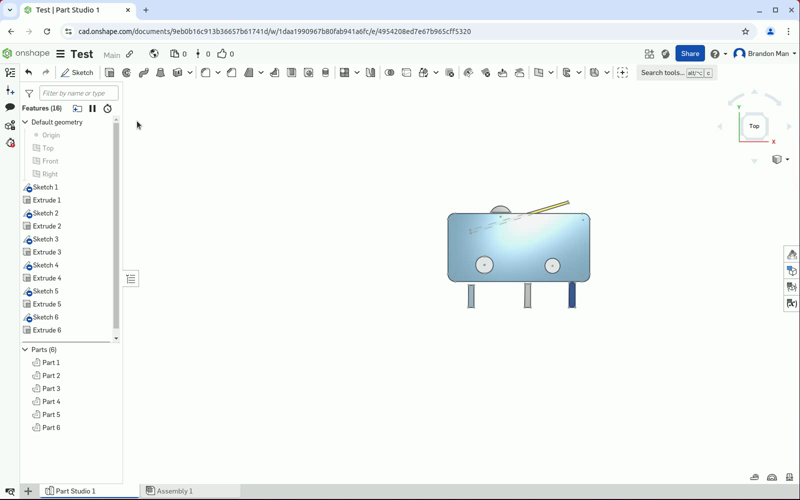
key(up, 3)
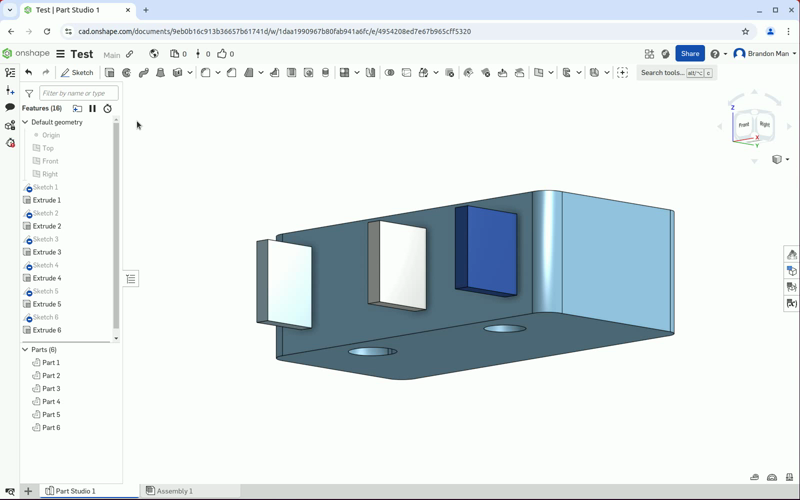
key(left, 3)
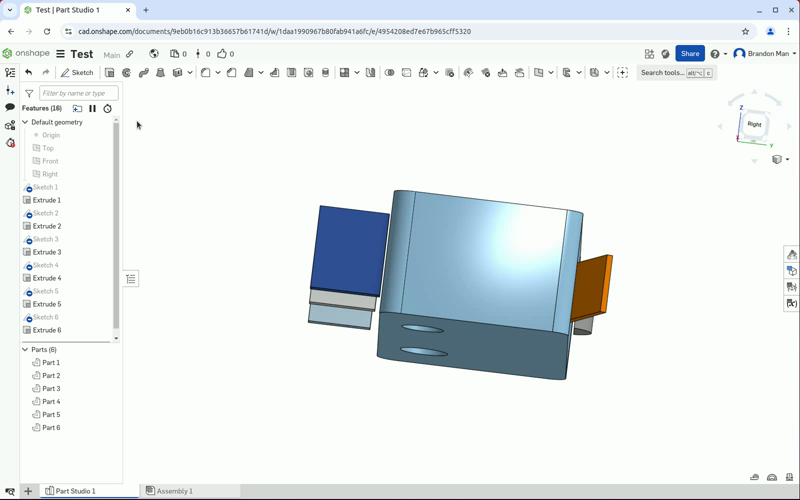
key(right, 3)
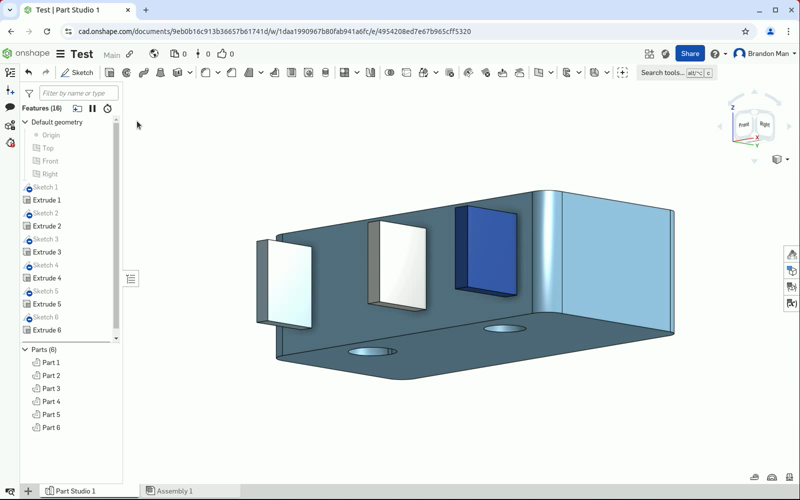
key(down, 3)
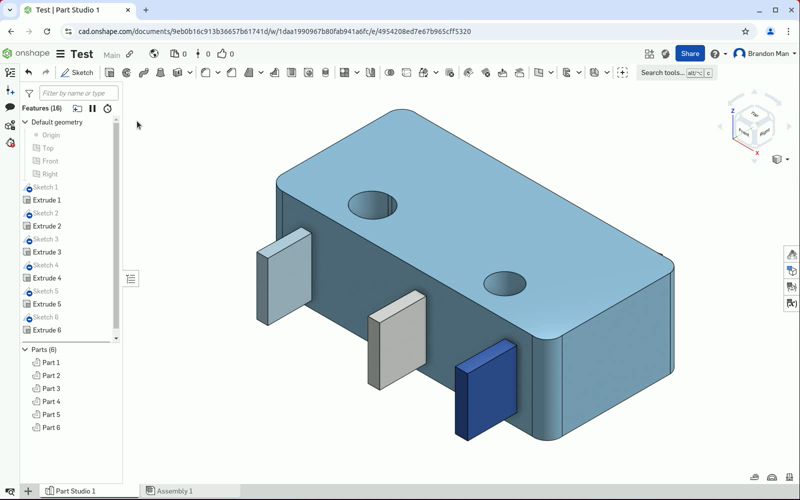
mouse_move(69, 189)
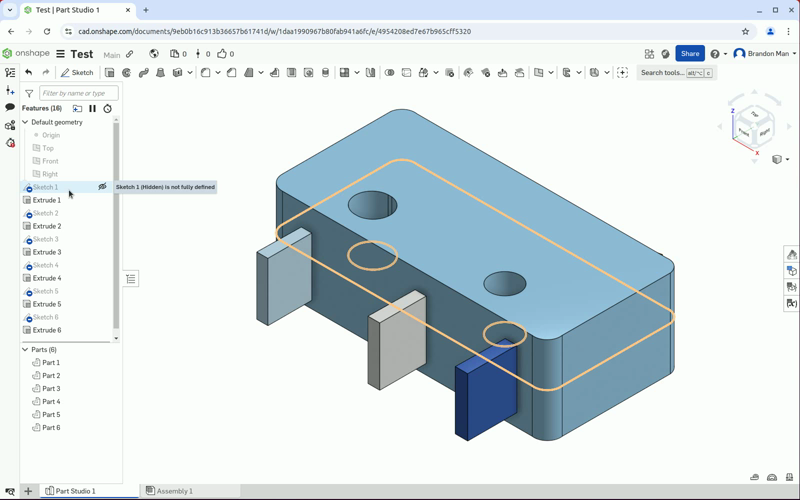
click(69, 189)